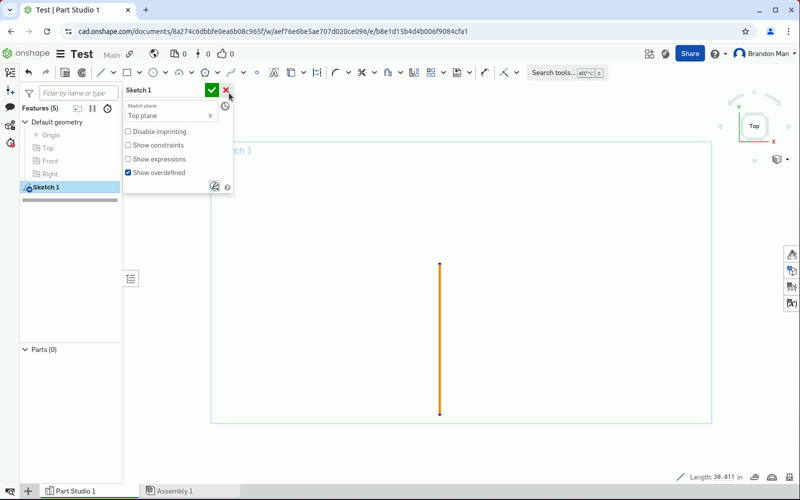
key(shift+h)
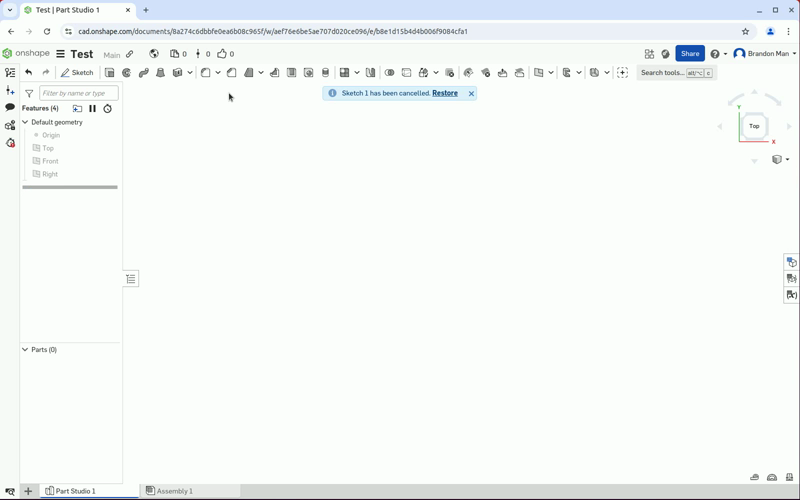
mouse_move(73, 352)
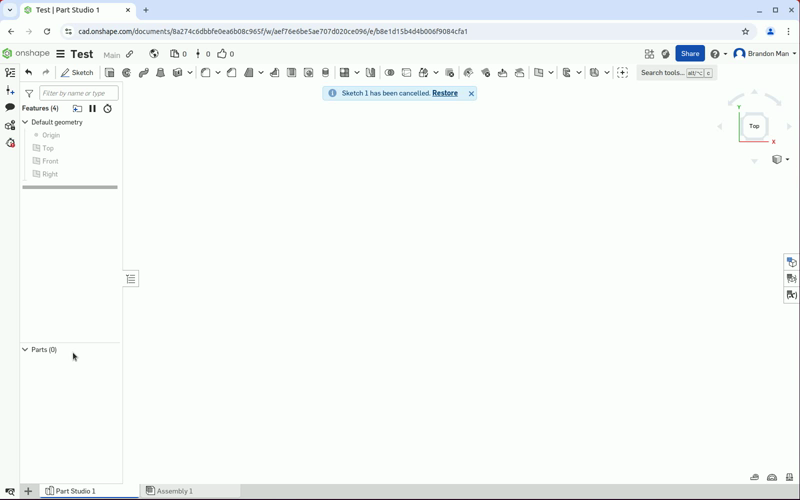
key(y)
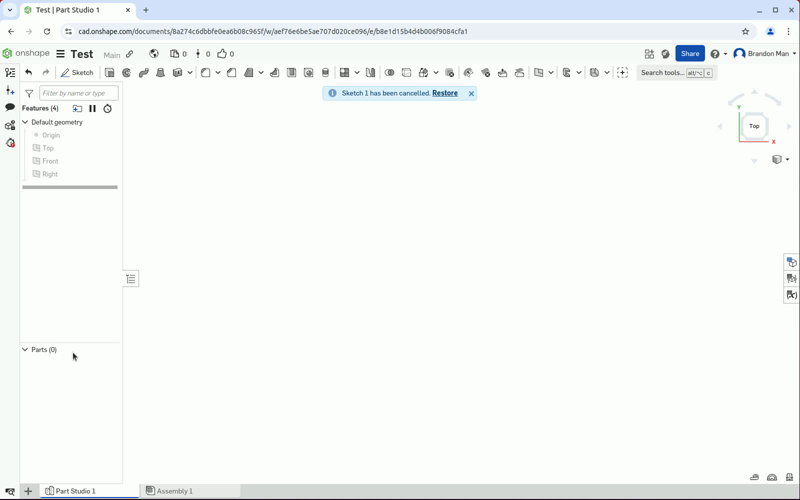
key(shift+p)
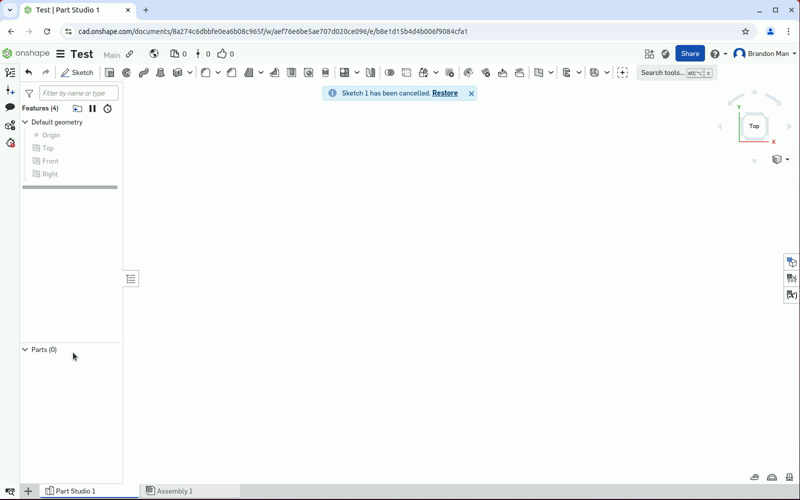
key(space)
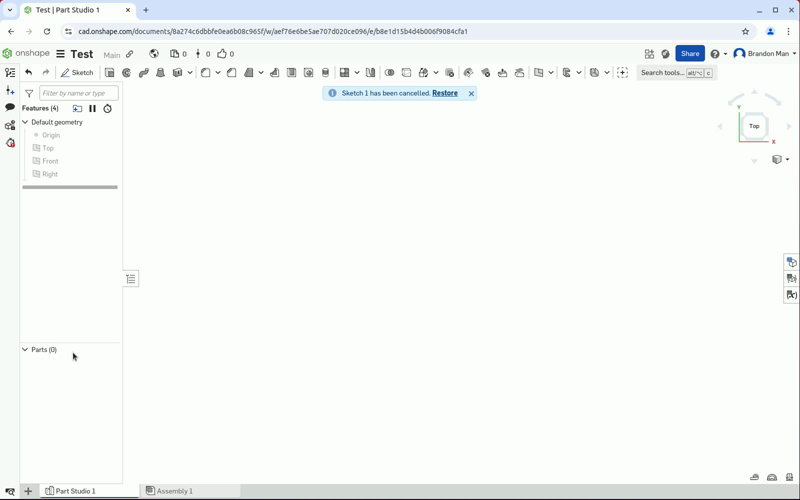
key_down(shift)
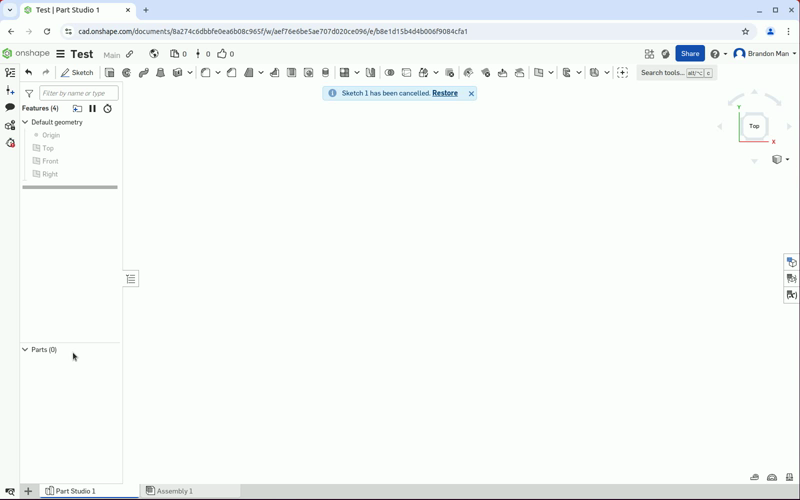
key(up)
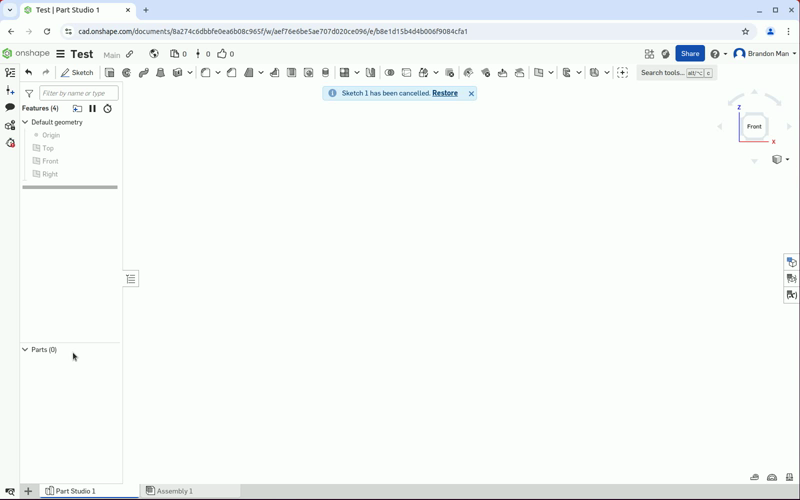
key_up(shift)
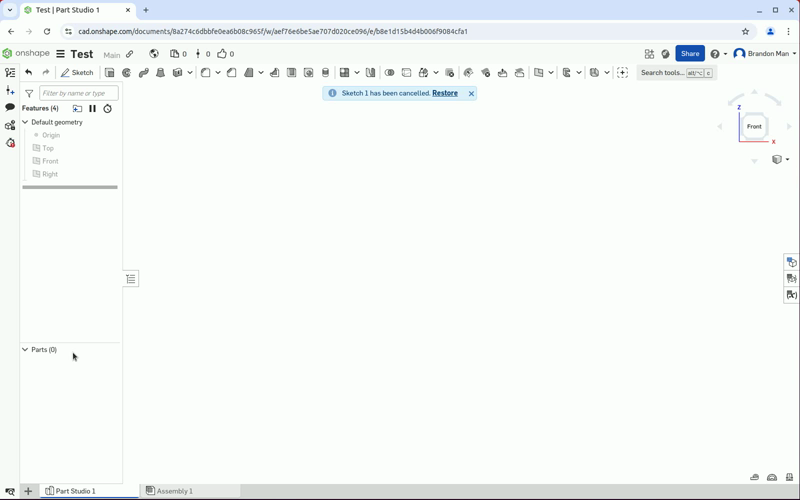
mouse_move(73, 352)
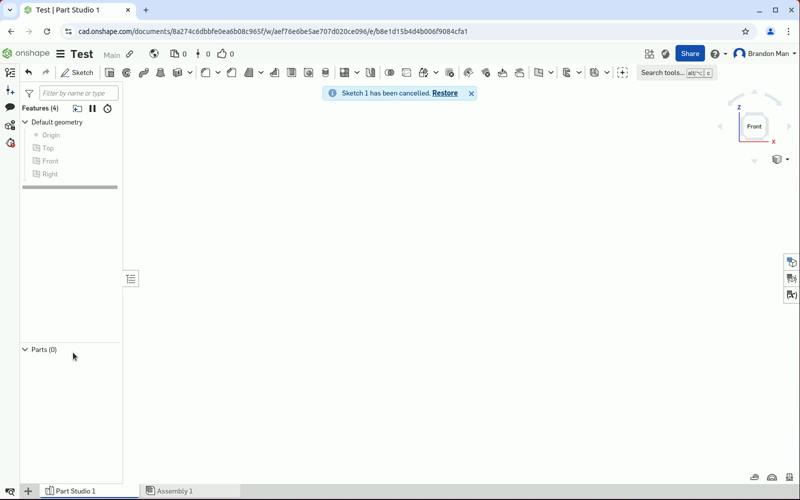
key(shift+y)
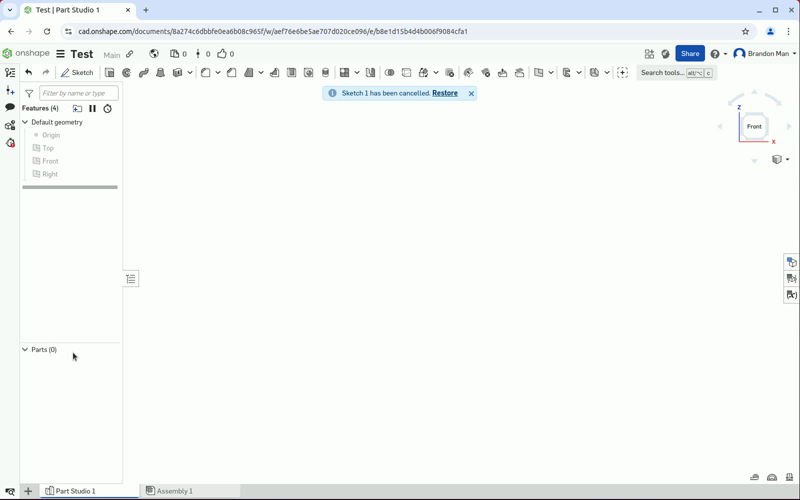
key(shift+s)
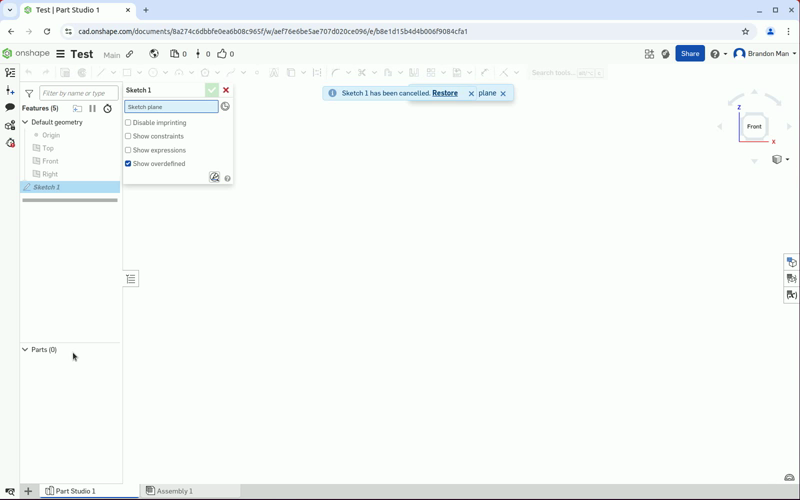
mouse_move(73, 163)
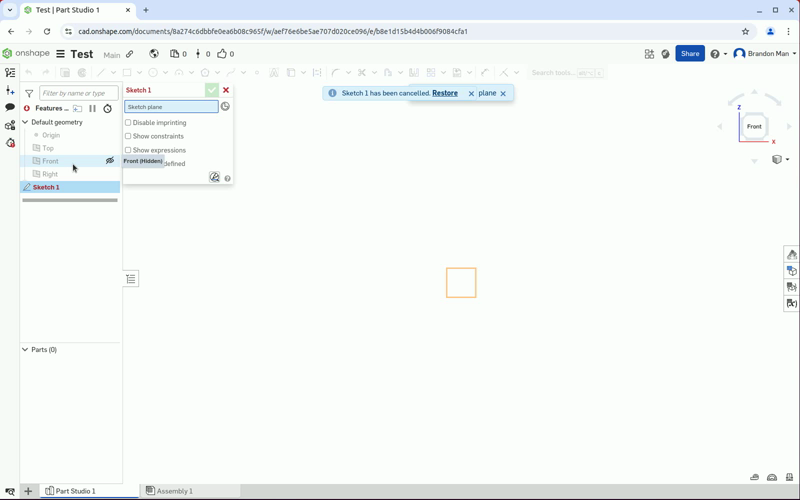
click(73, 163)
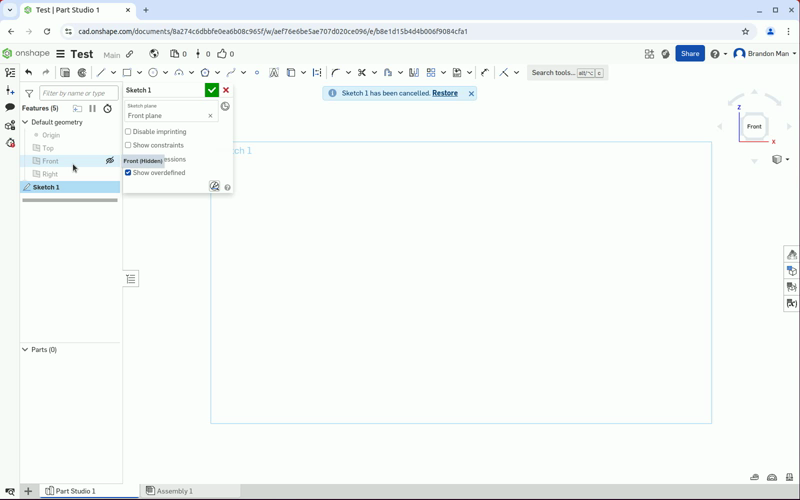
mouse_move(73, 352)
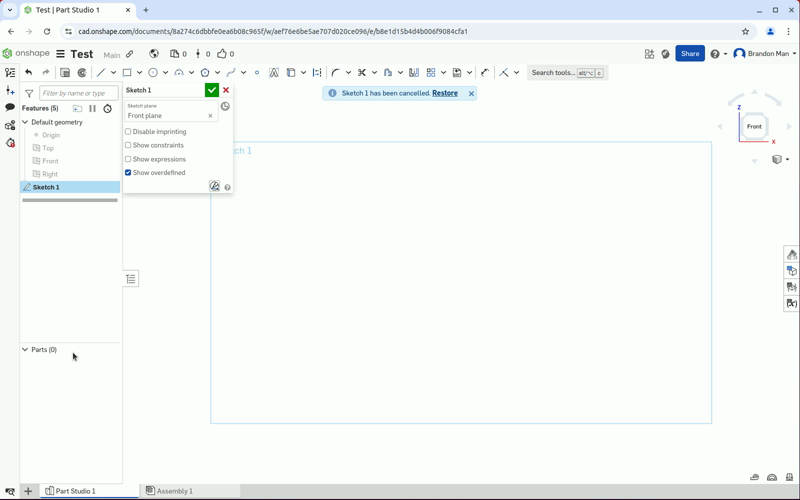
key(y)
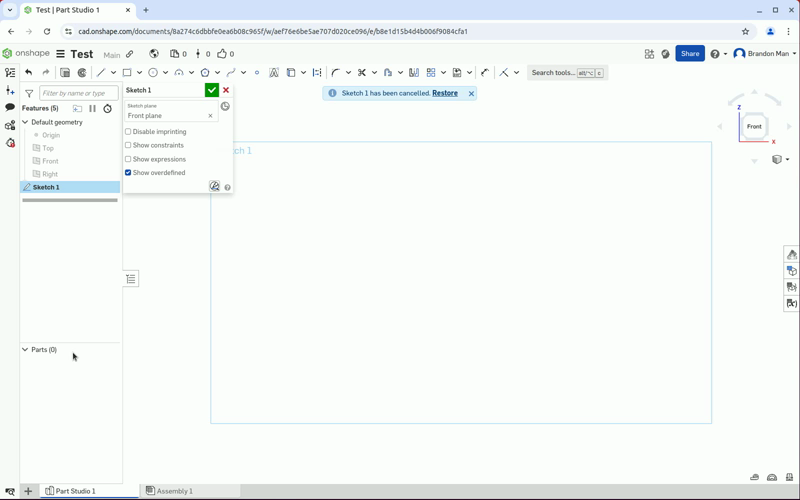
key(l)
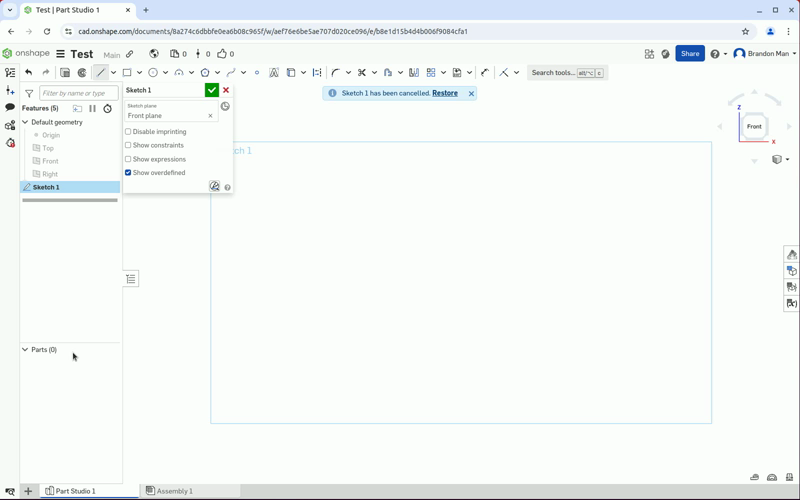
key_down(shift)
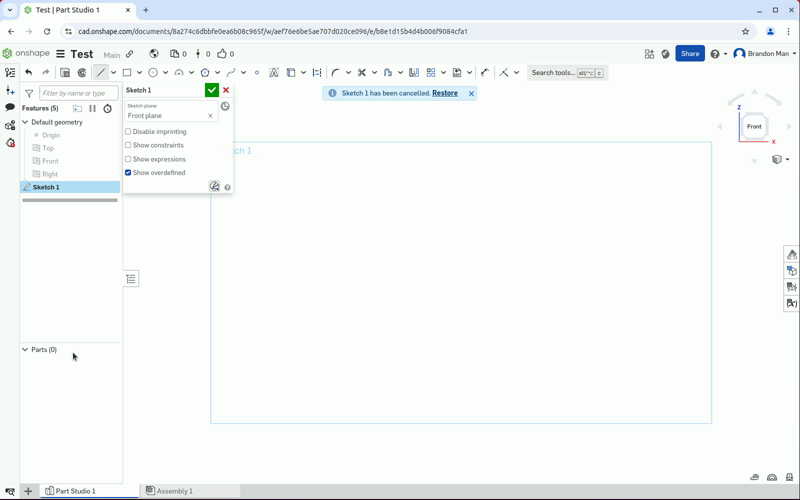
mouse_move(424, 285)
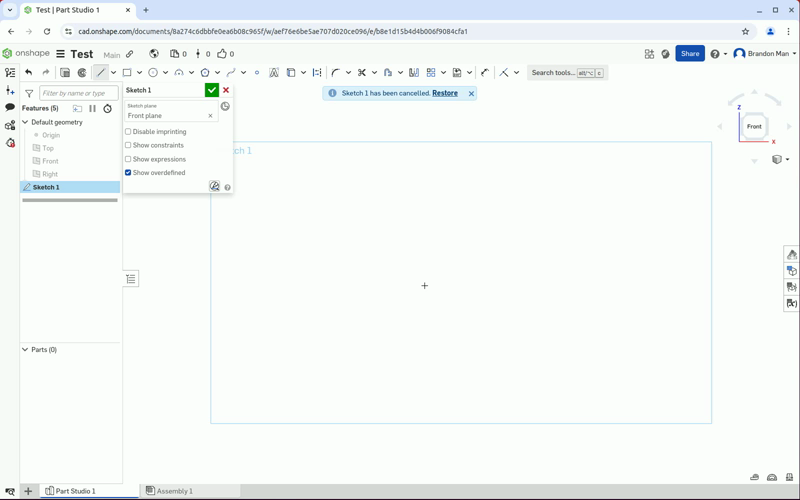
click(424, 285)
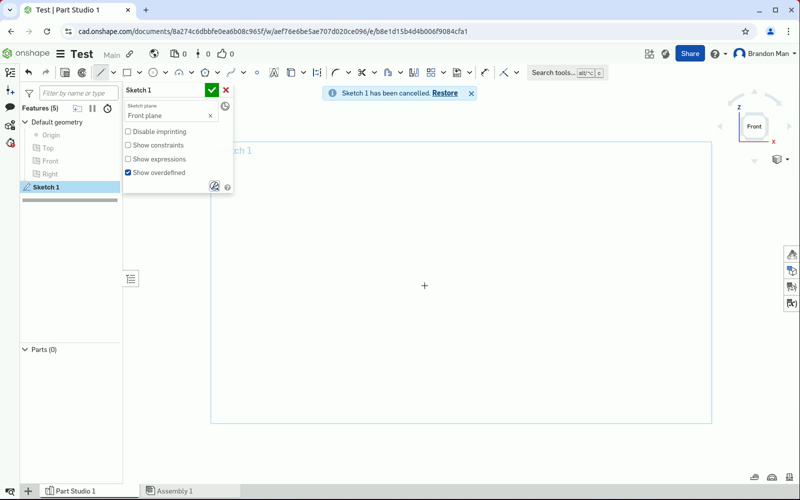
key_up(shift)
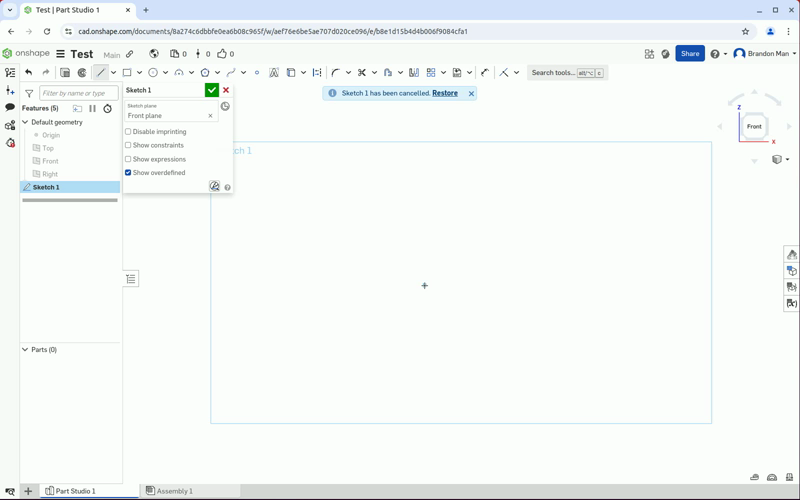
key_down(shift)
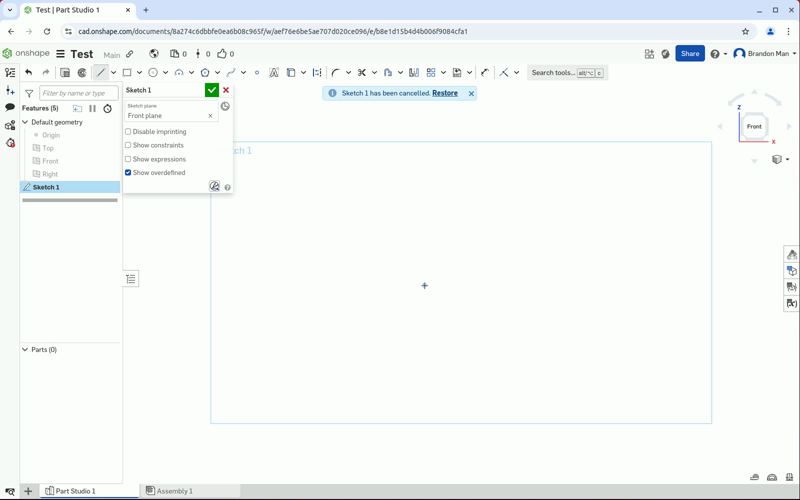
mouse_move(454, 285)
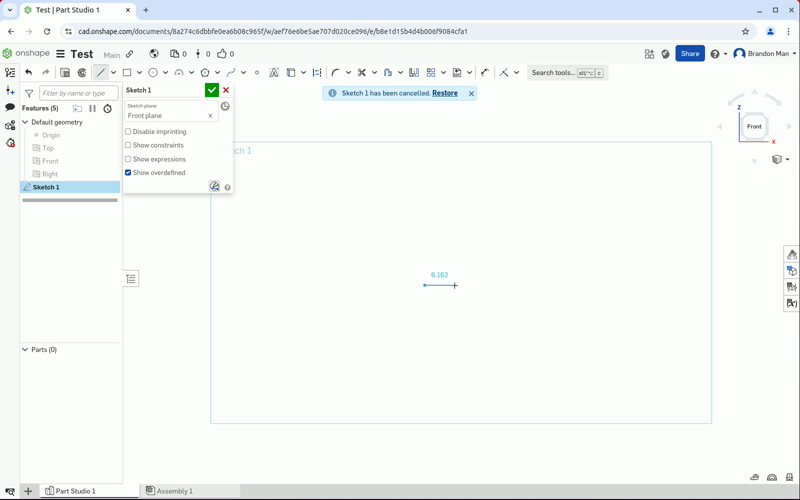
mouse_move(427, 285)
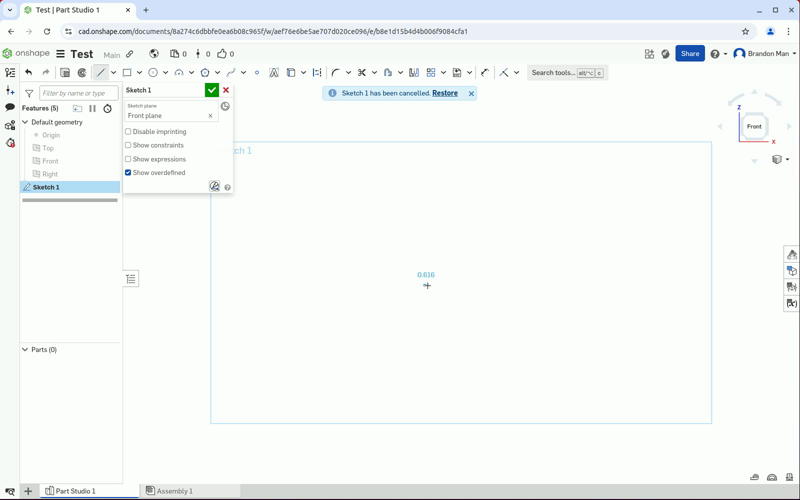
scroll(6)
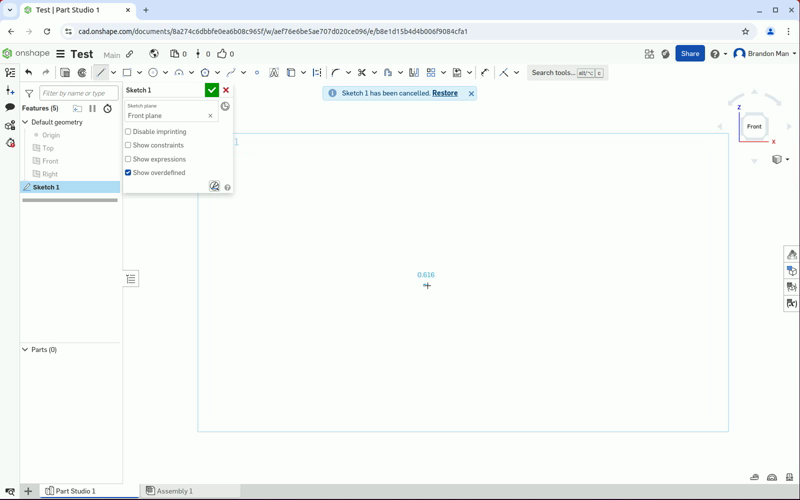
scroll(6)
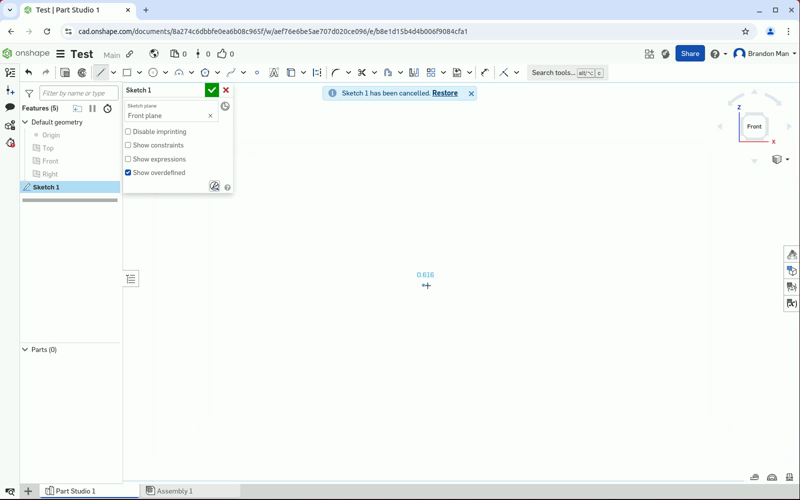
scroll(6)
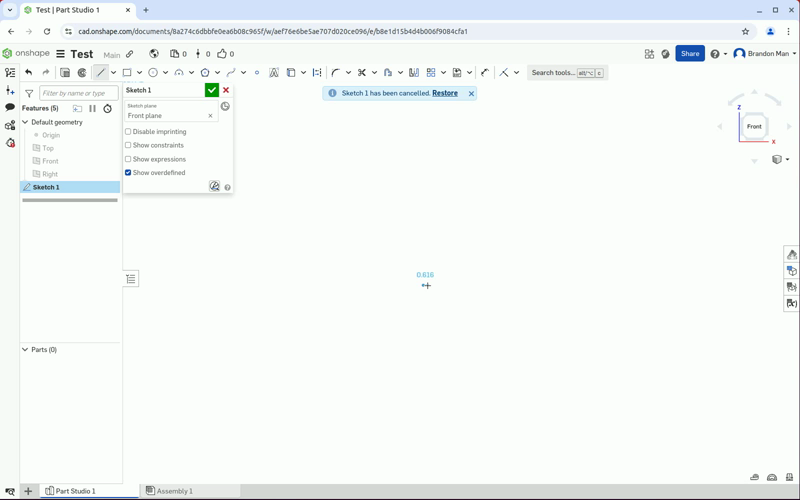
scroll(6)
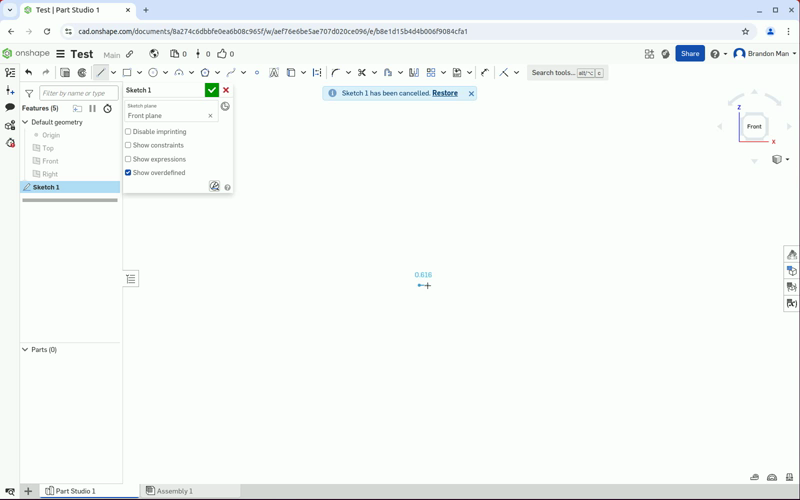
scroll(6)
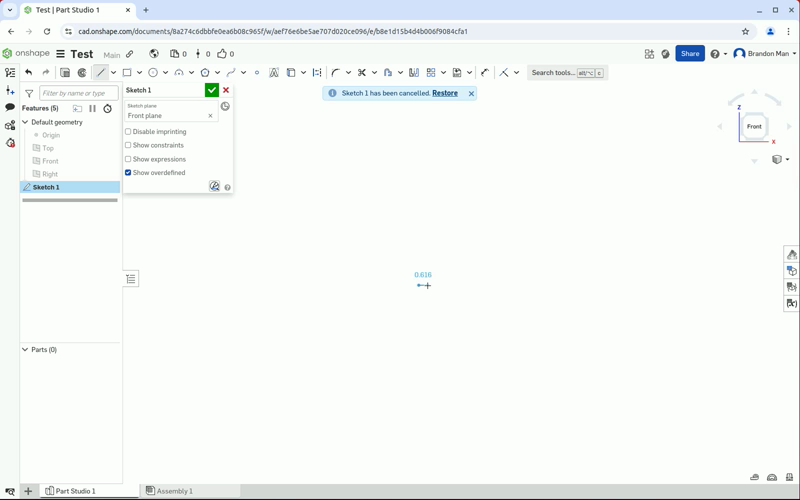
scroll(6)
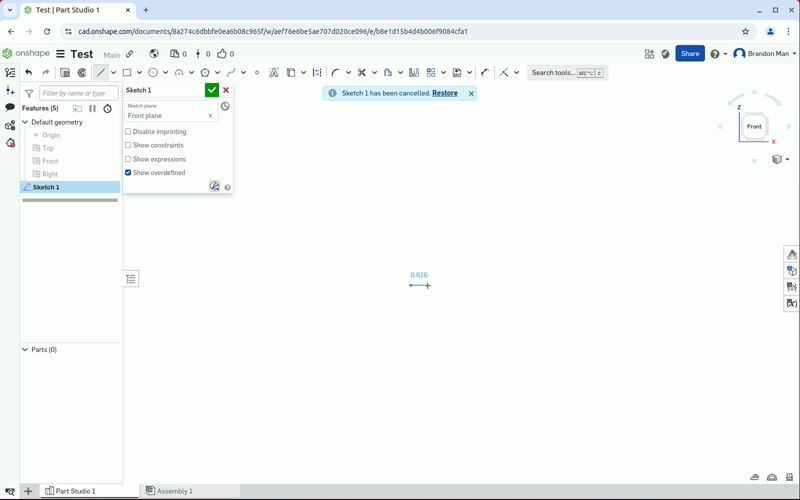
scroll(6)
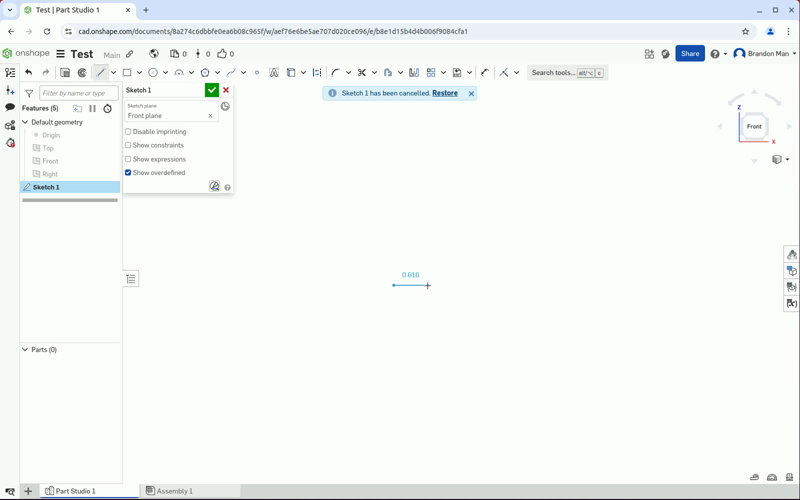
click(427, 285)
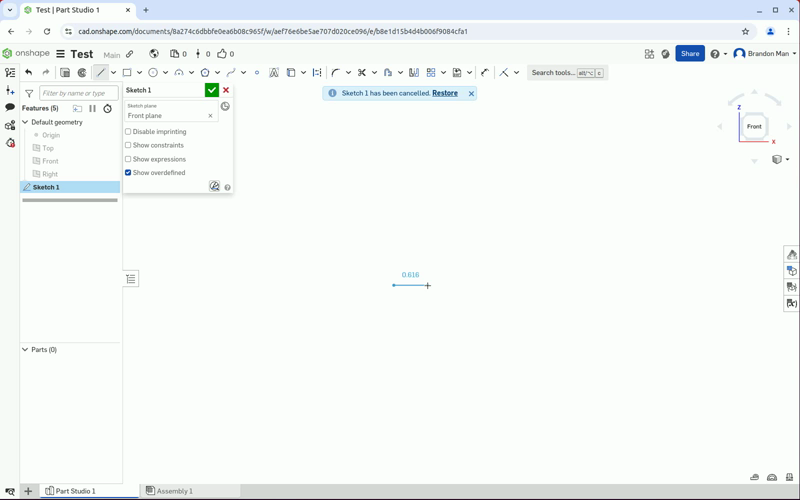
scroll(-6)
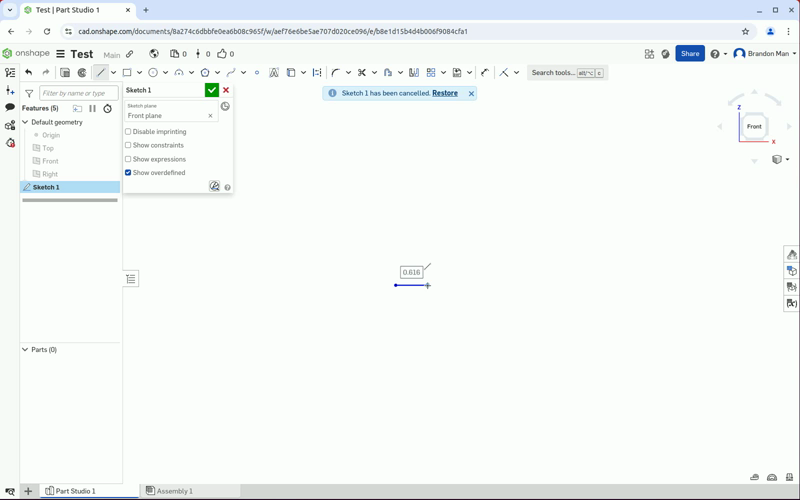
scroll(-6)
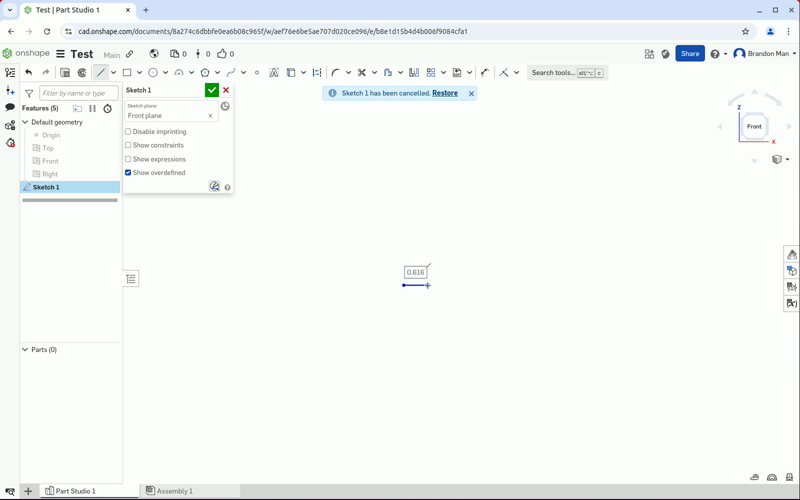
scroll(-6)
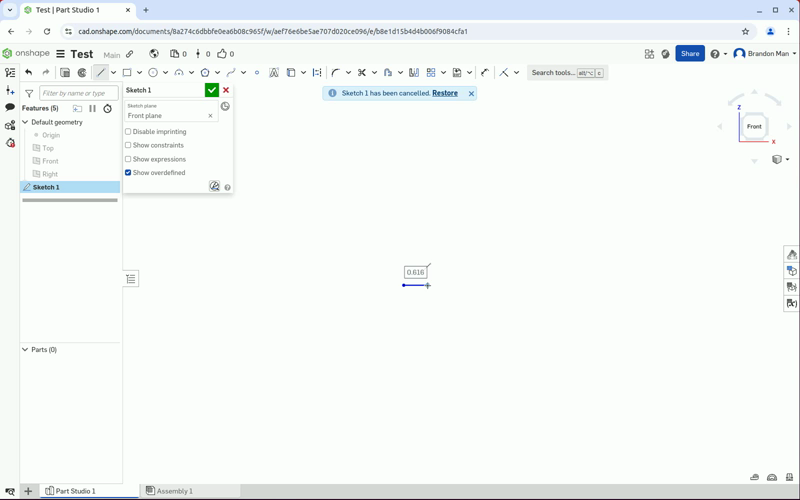
scroll(-6)
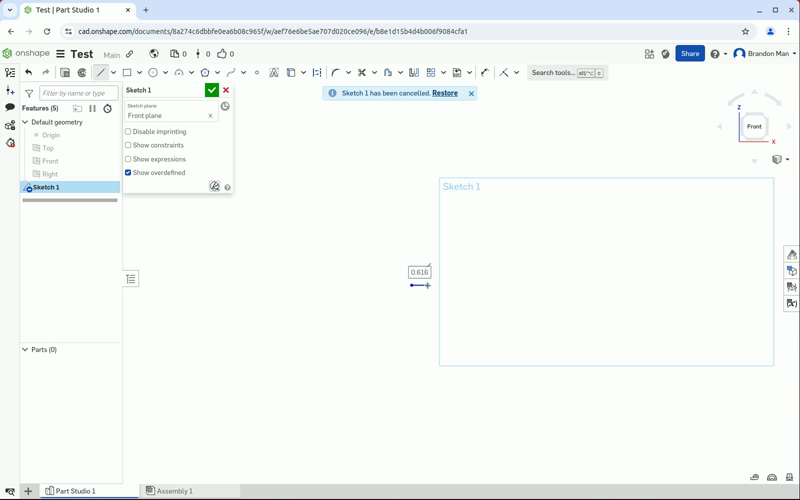
scroll(-6)
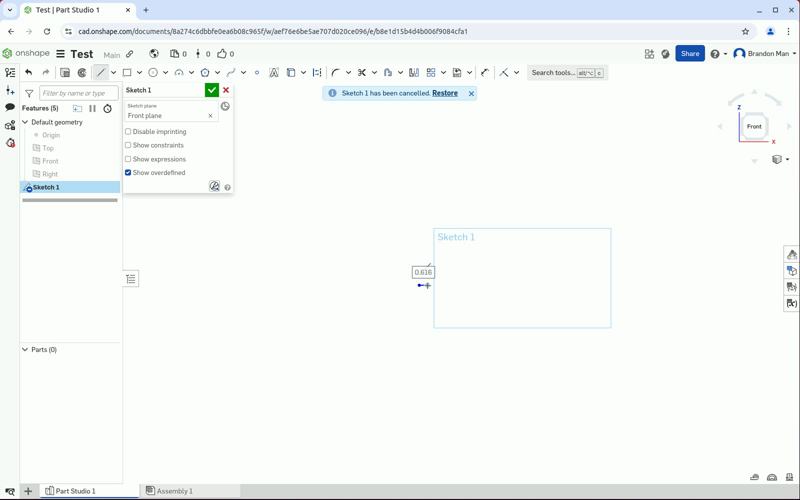
scroll(-6)
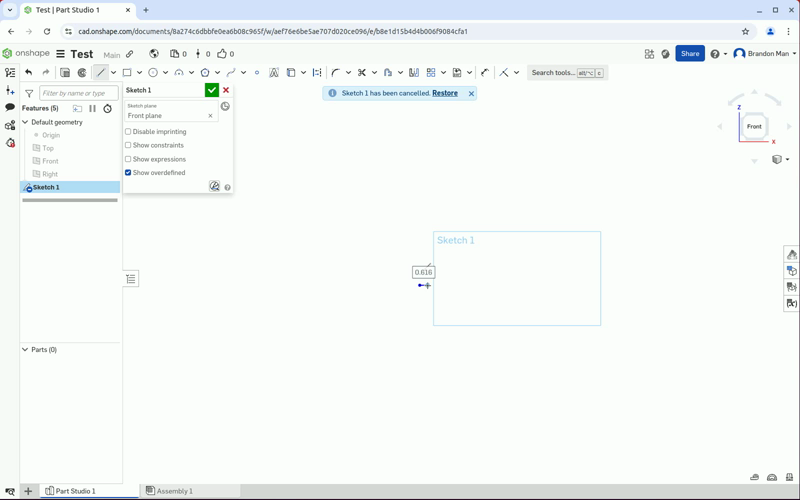
scroll(-6)
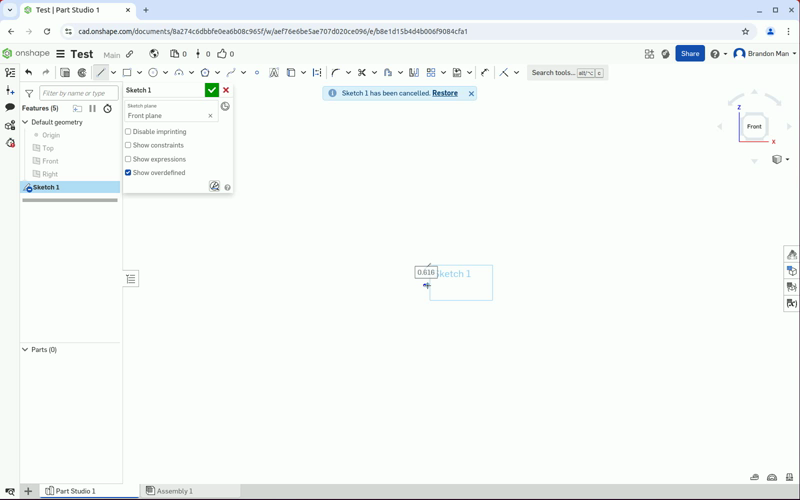
key_up(shift)
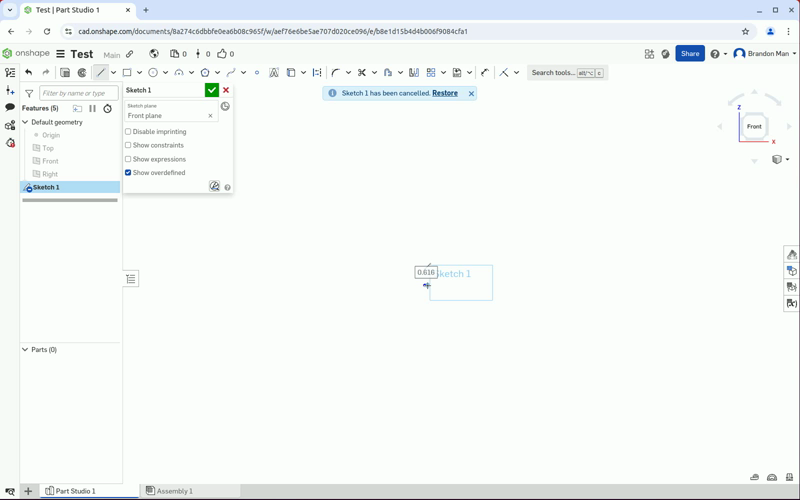
key_down(shift)
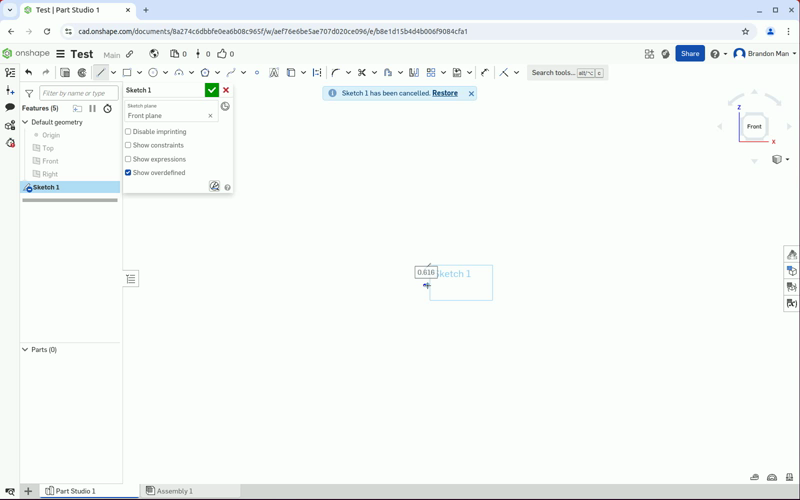
mouse_move(457, 285)
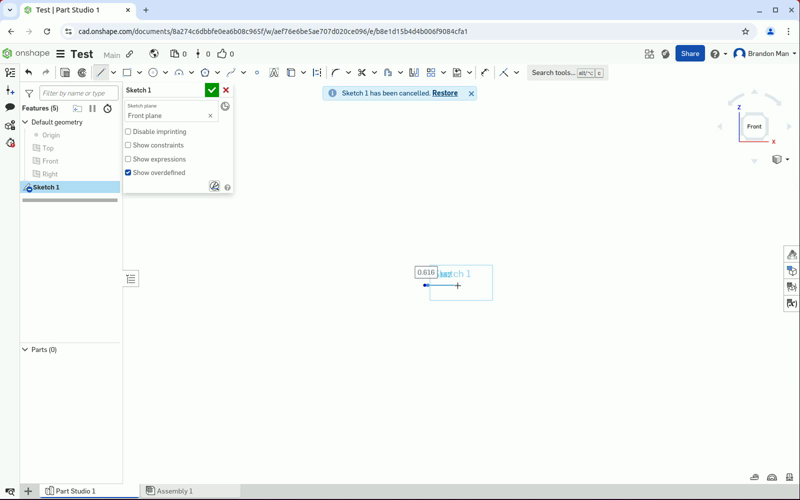
mouse_move(461, 285)
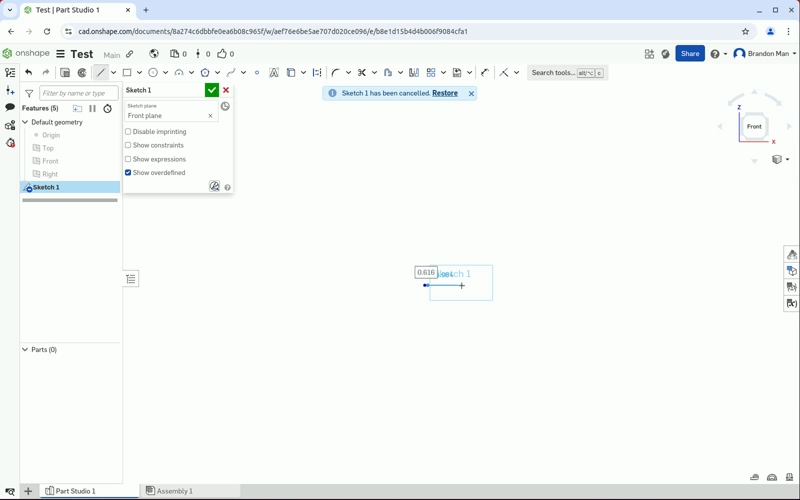
click(461, 285)
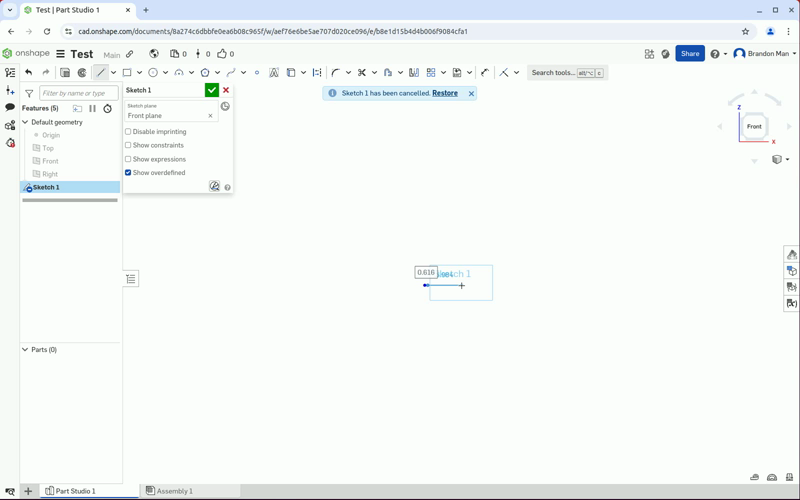
key_up(shift)
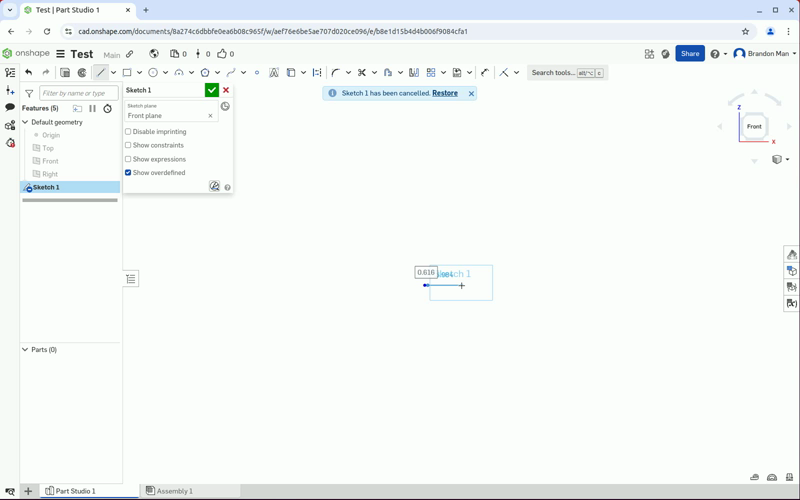
key_down(shift)
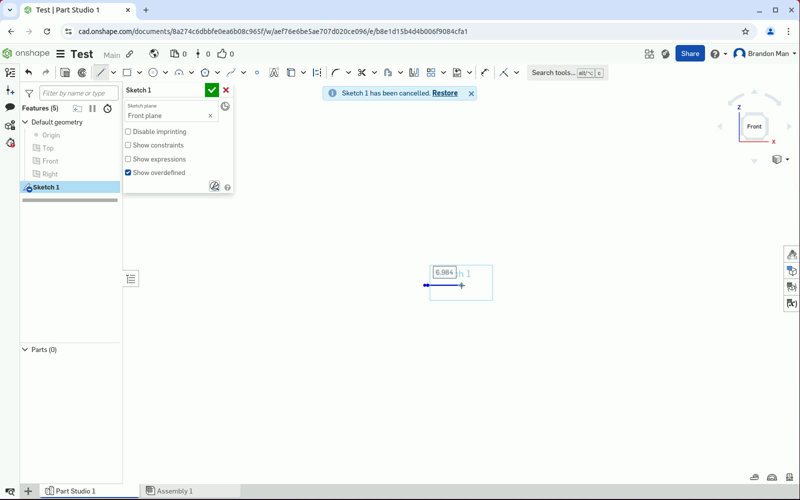
mouse_move(491, 285)
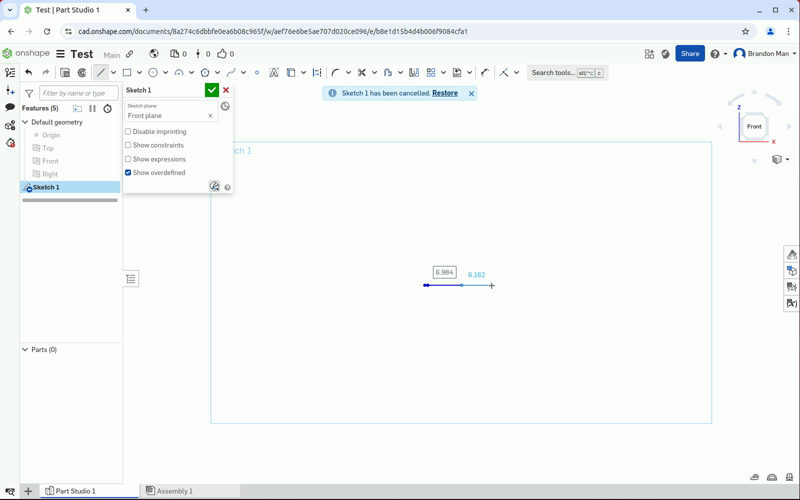
mouse_move(461, 282)
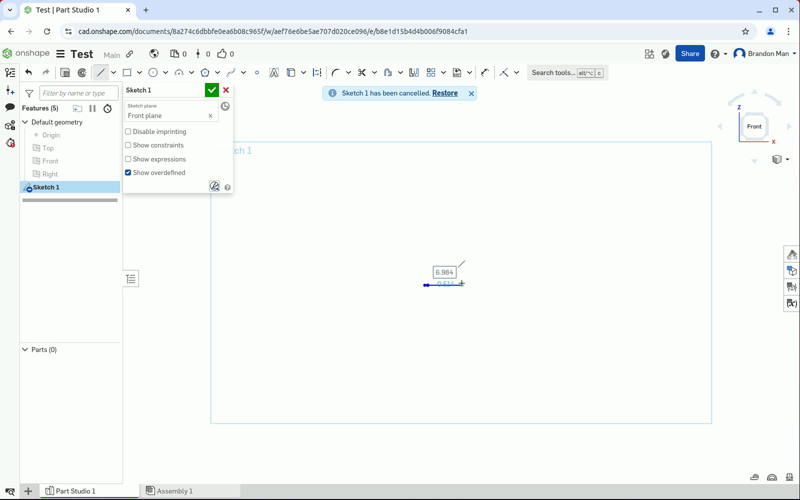
scroll(6)
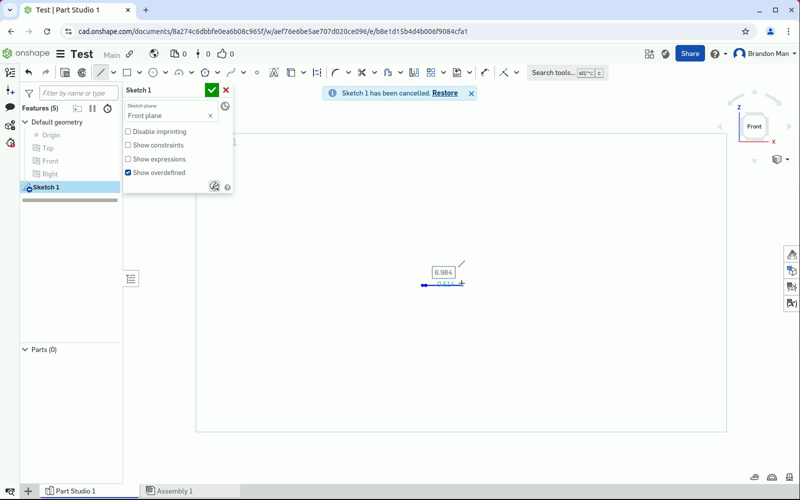
scroll(6)
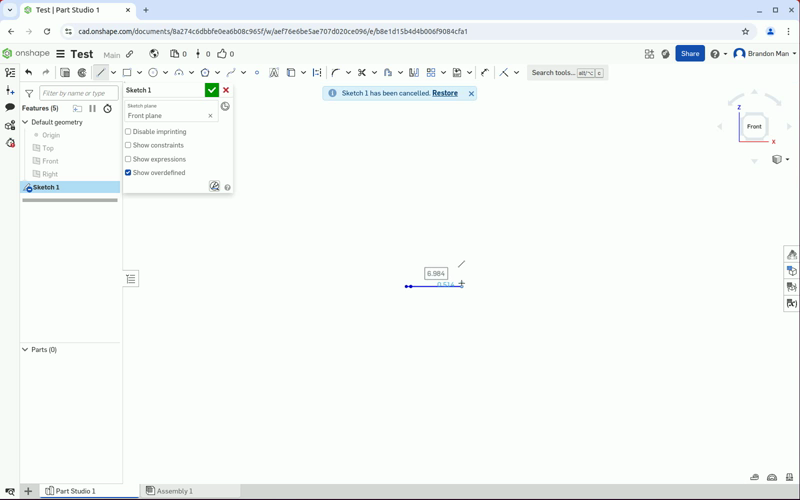
scroll(6)
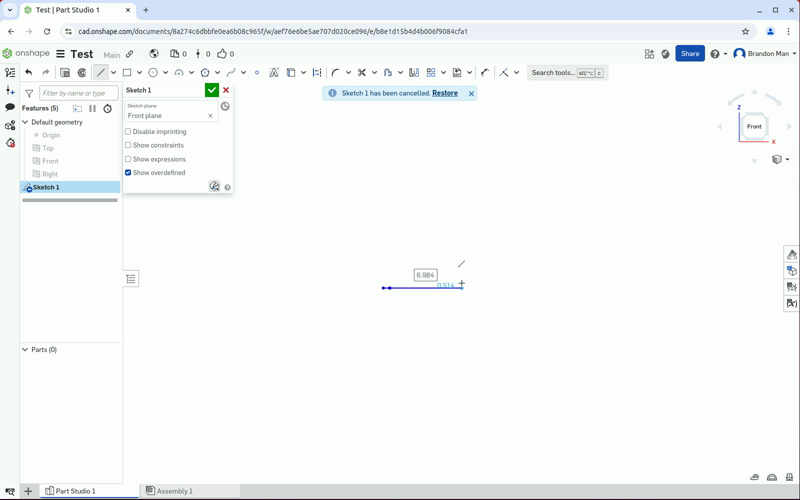
scroll(6)
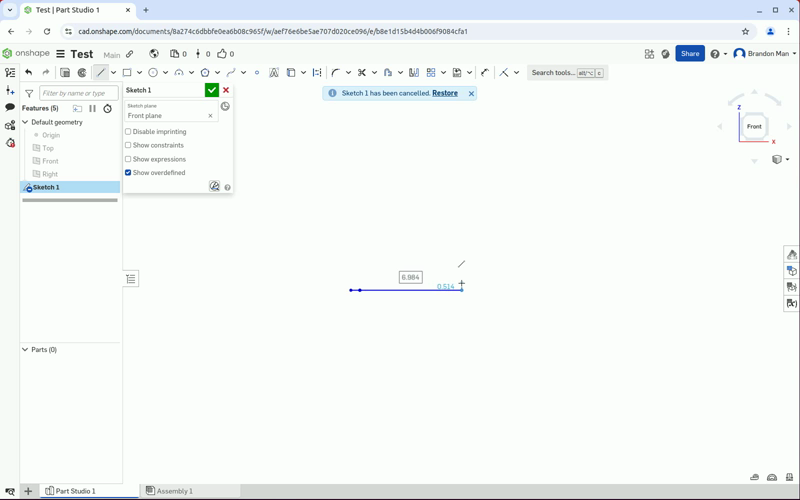
scroll(6)
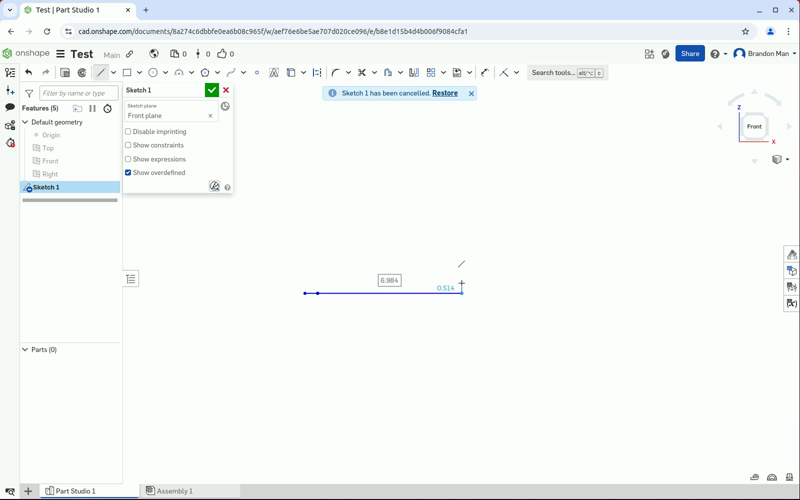
scroll(6)
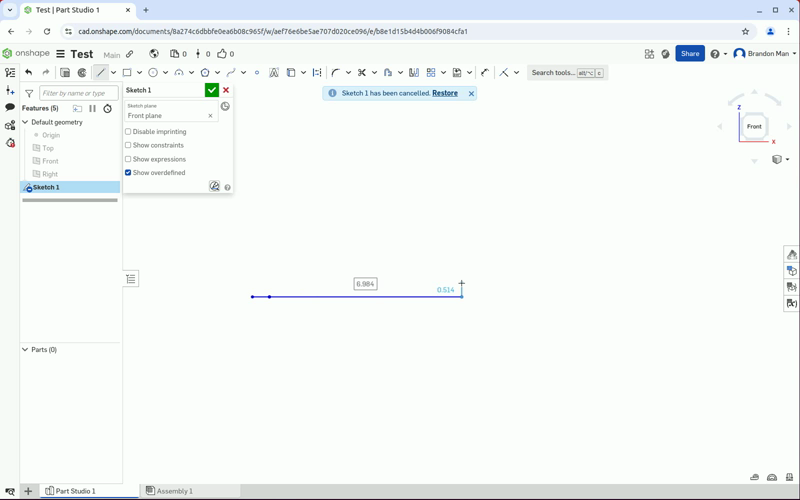
scroll(6)
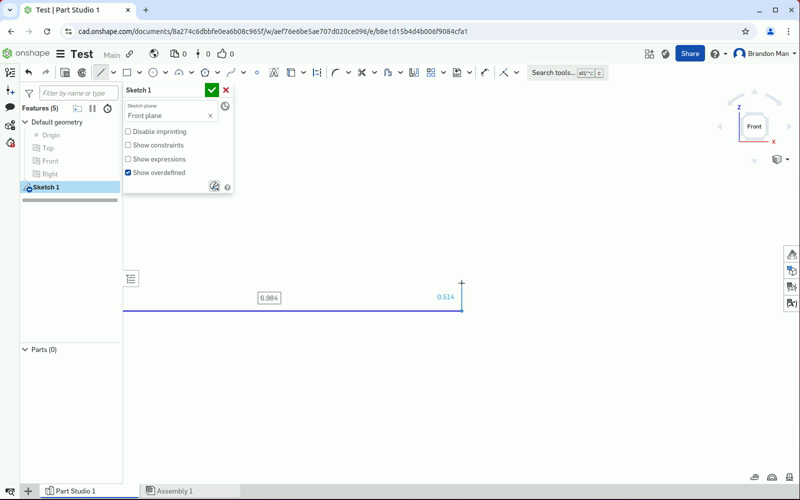
click(461, 282)
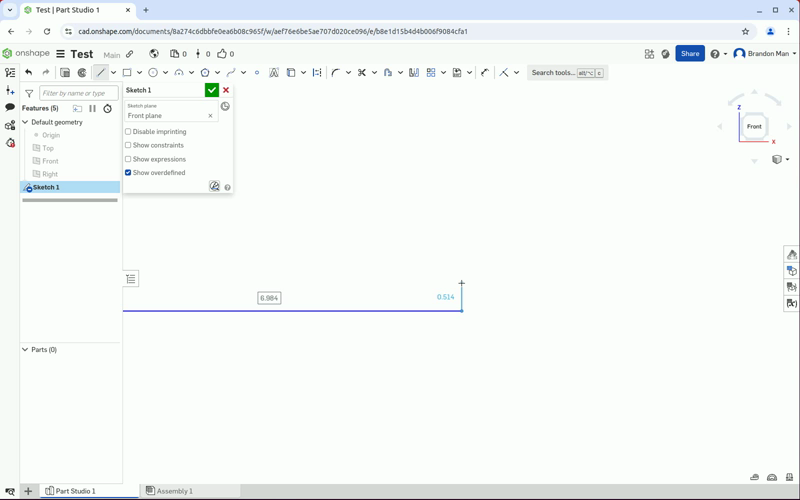
scroll(-6)
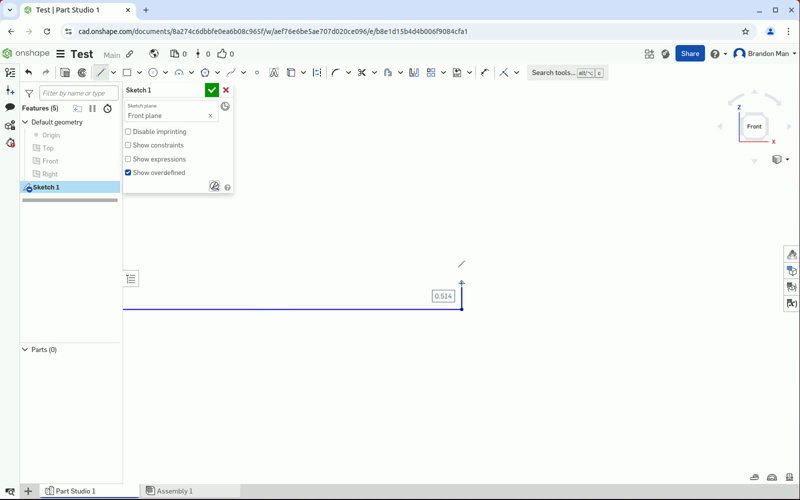
scroll(-6)
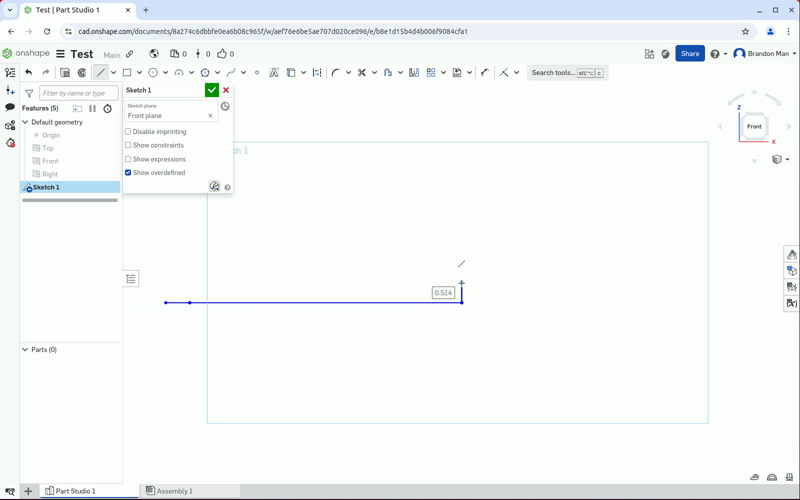
scroll(-6)
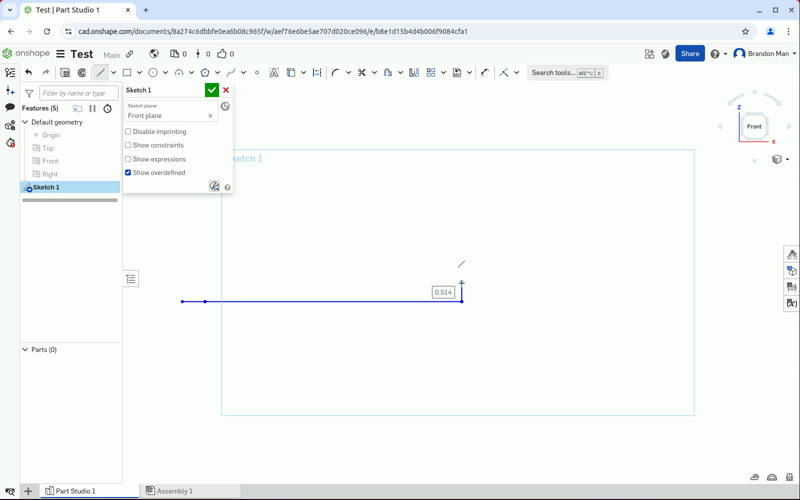
scroll(-6)
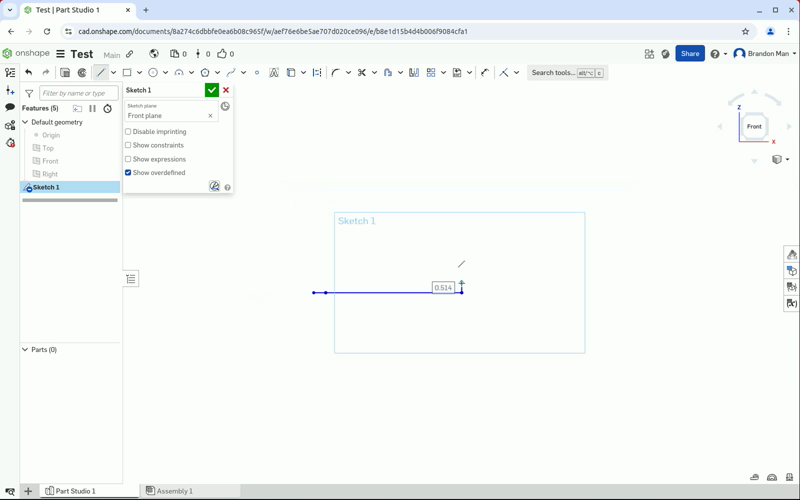
scroll(-6)
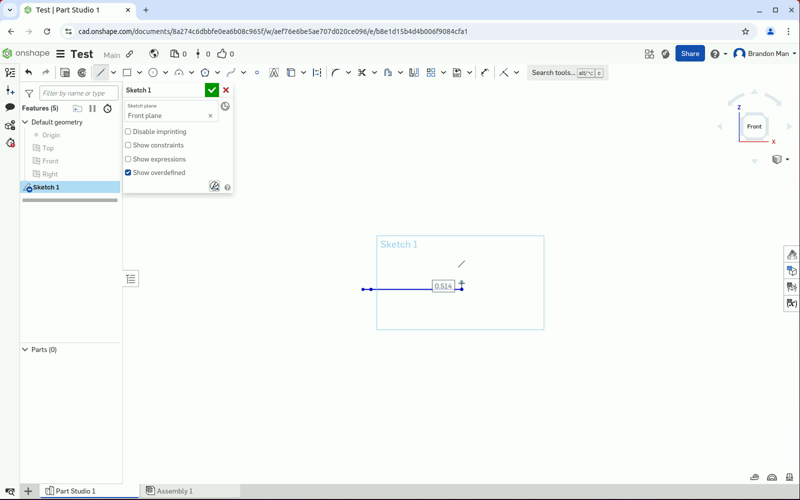
scroll(-6)
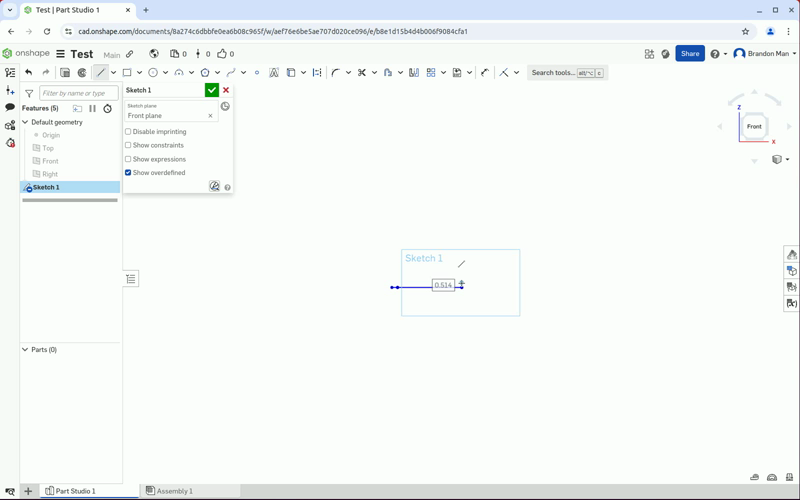
scroll(-6)
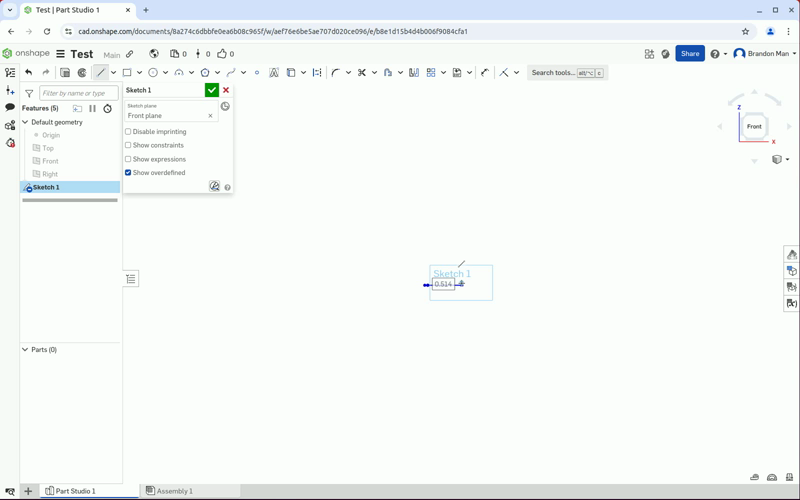
key_up(shift)
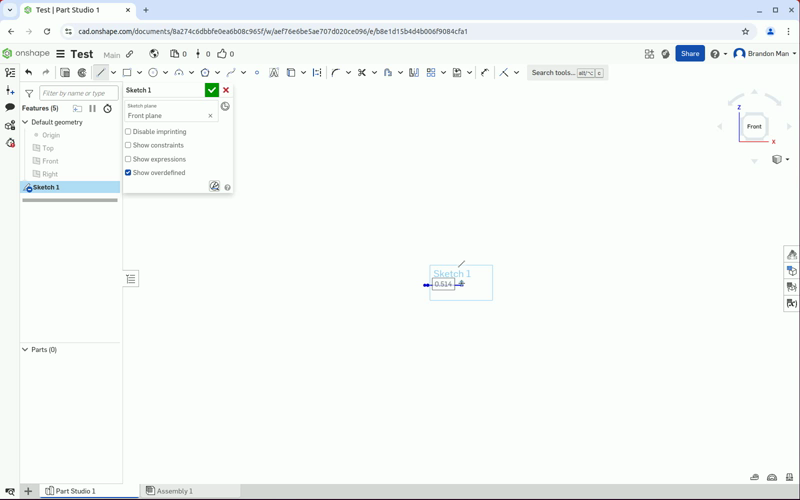
key_down(shift)
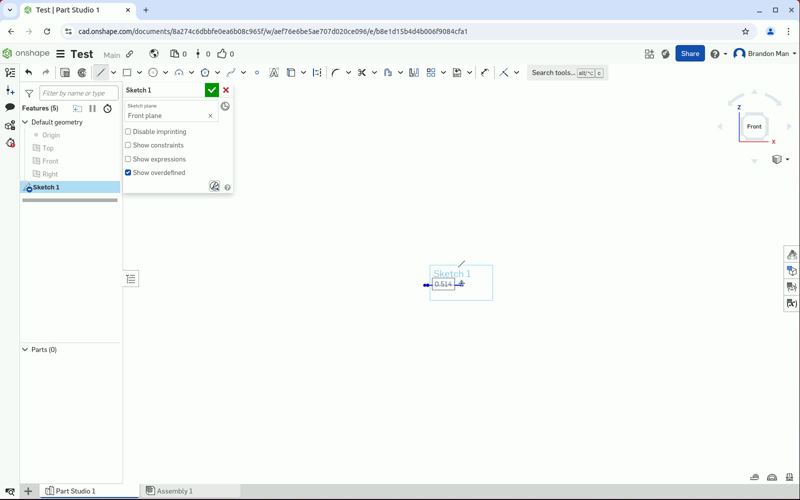
mouse_move(491, 282)
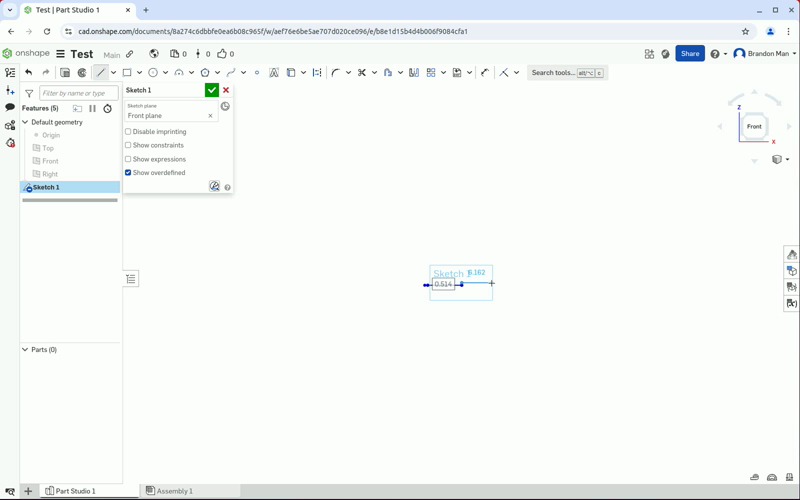
mouse_move(461, 279)
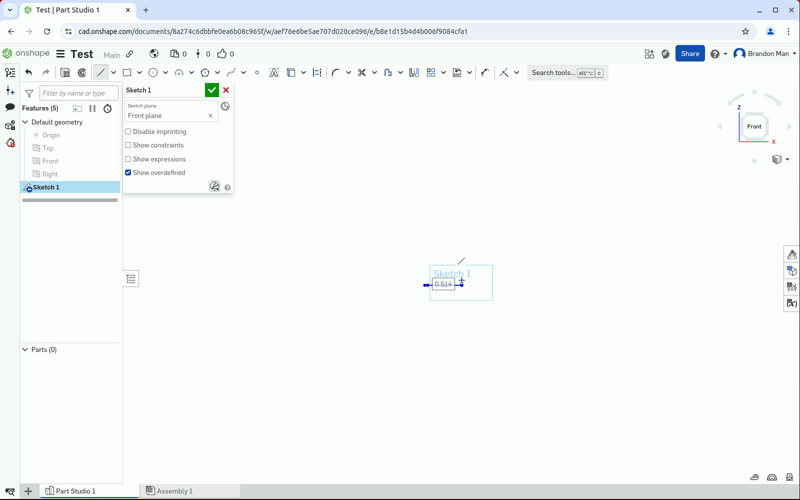
scroll(6)
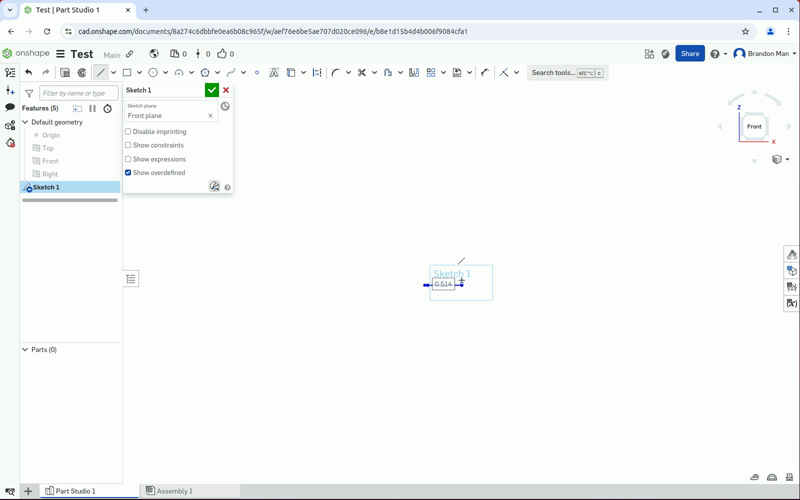
scroll(6)
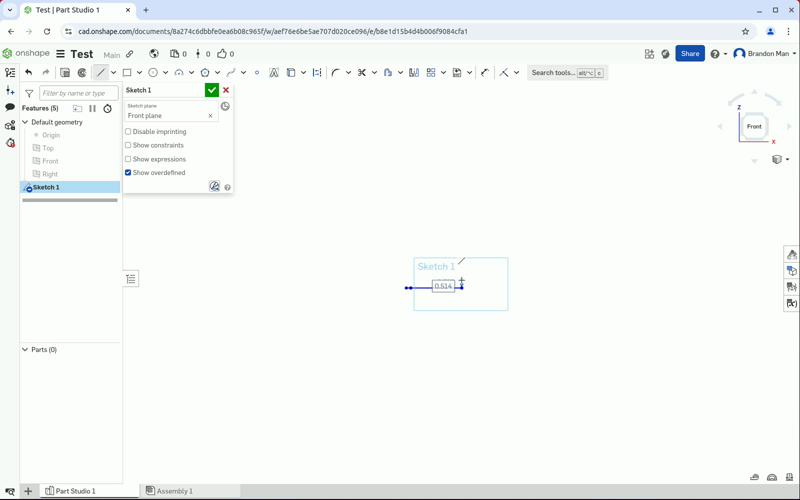
scroll(6)
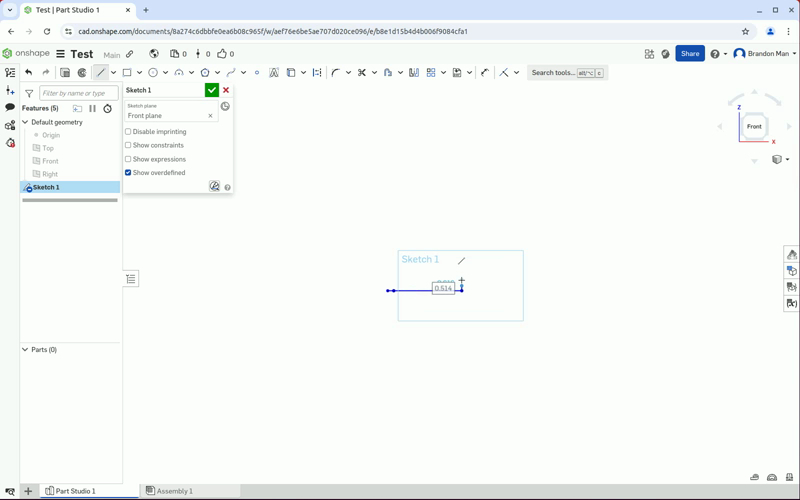
scroll(6)
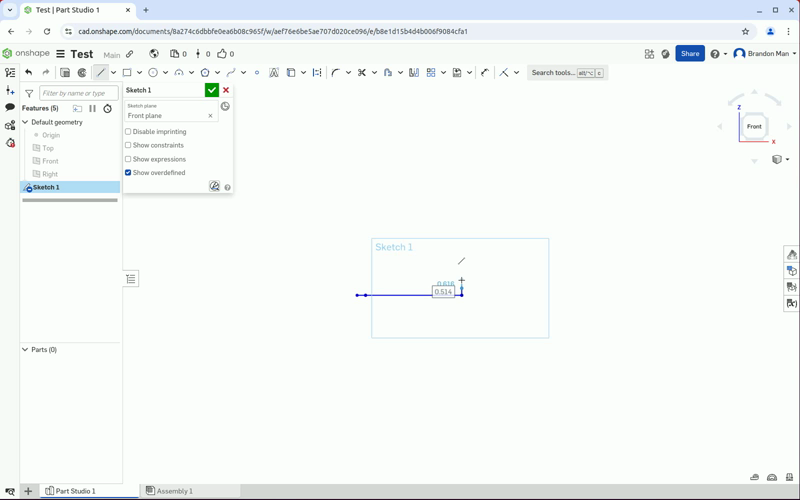
scroll(6)
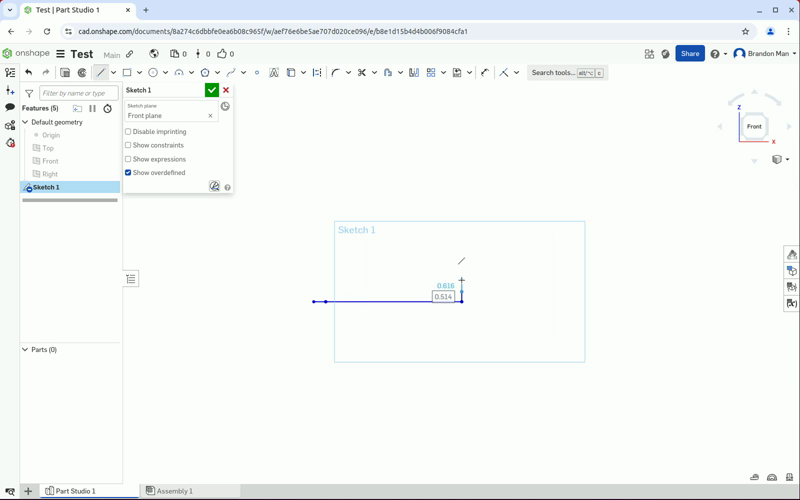
scroll(6)
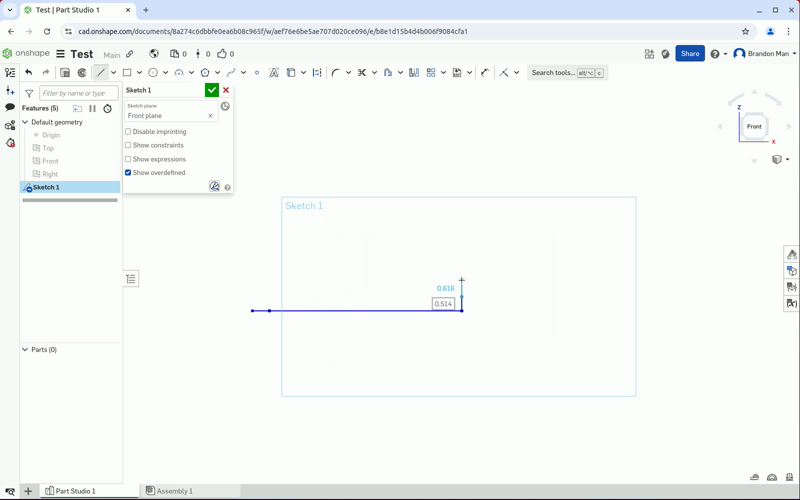
scroll(6)
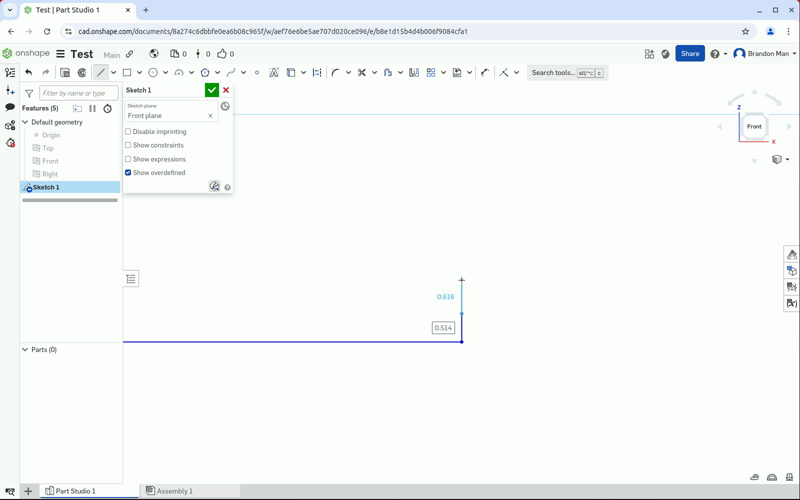
click(461, 279)
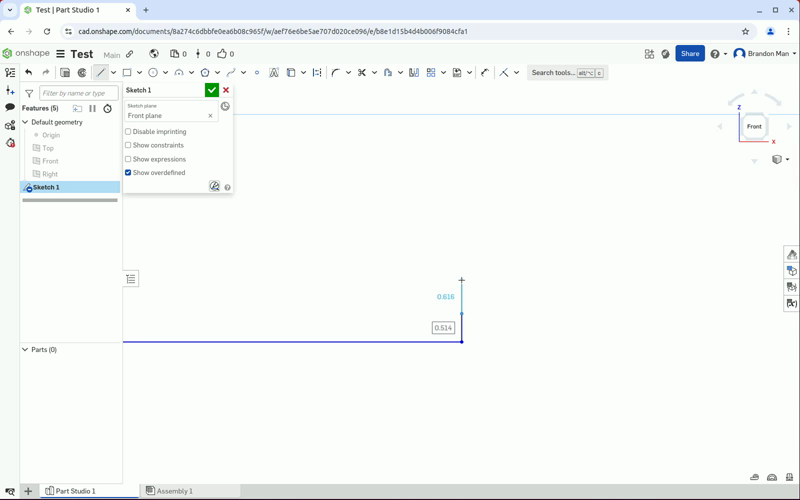
scroll(-6)
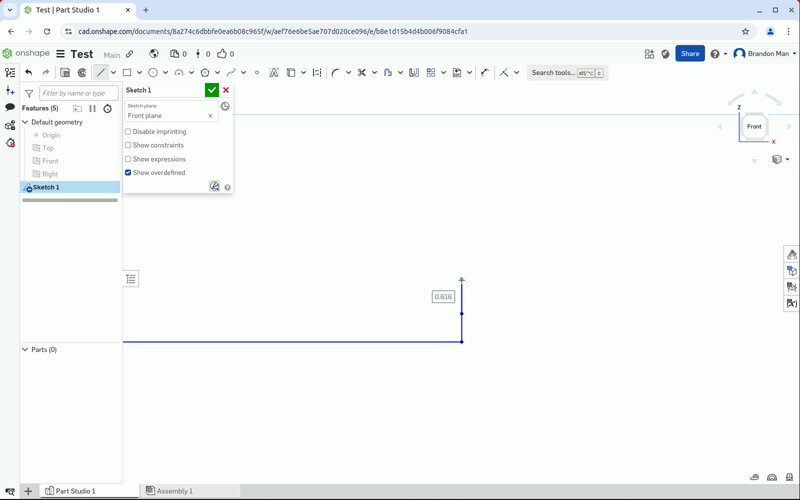
scroll(-6)
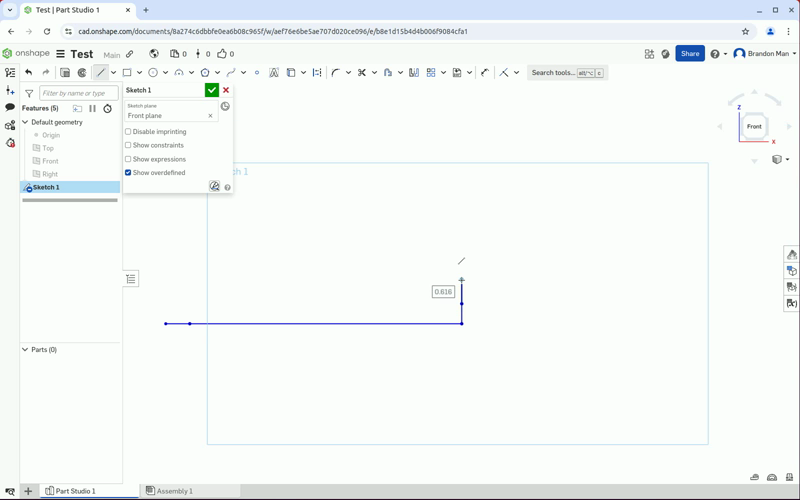
scroll(-6)
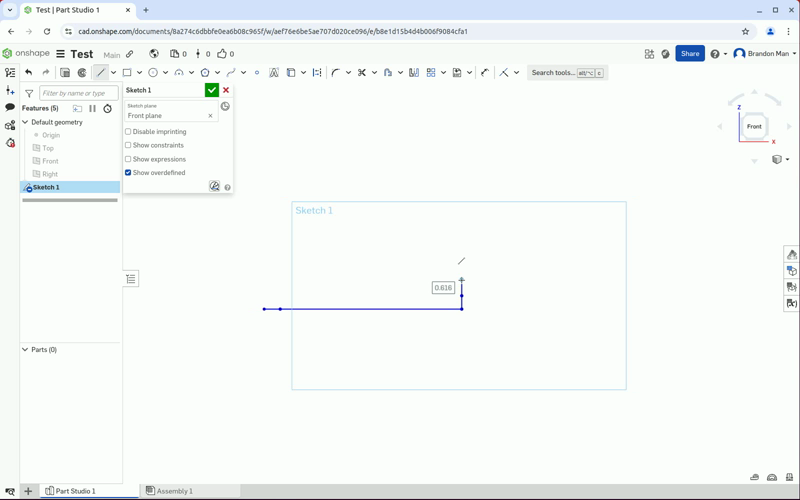
scroll(-6)
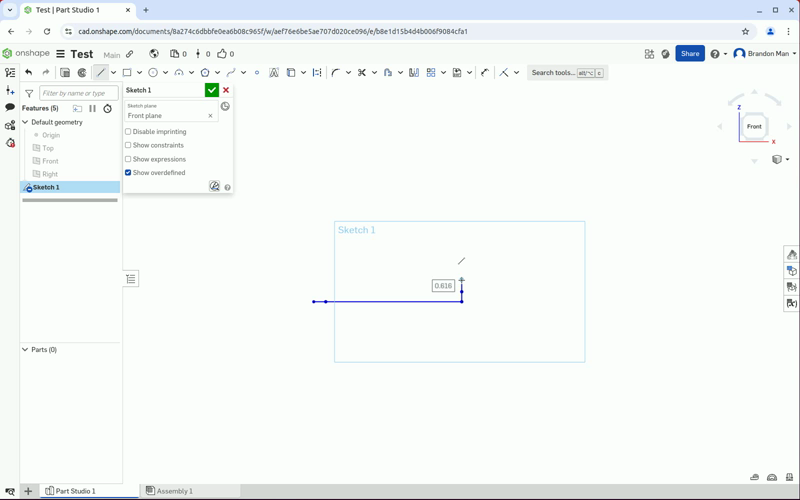
scroll(-6)
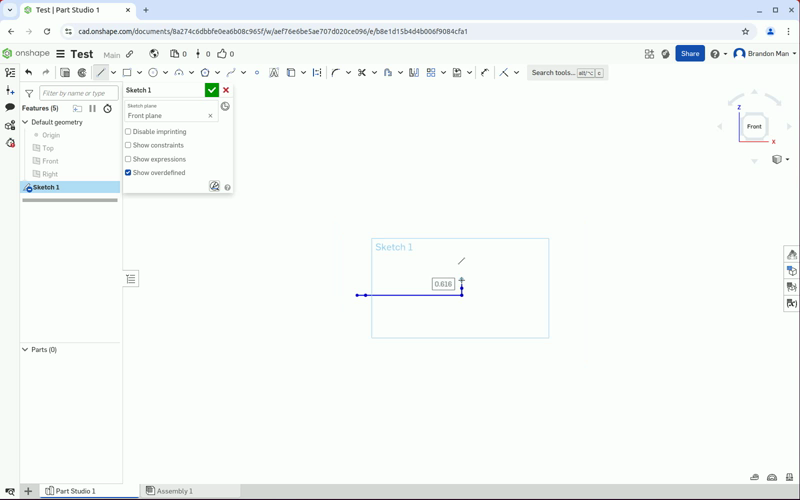
scroll(-6)
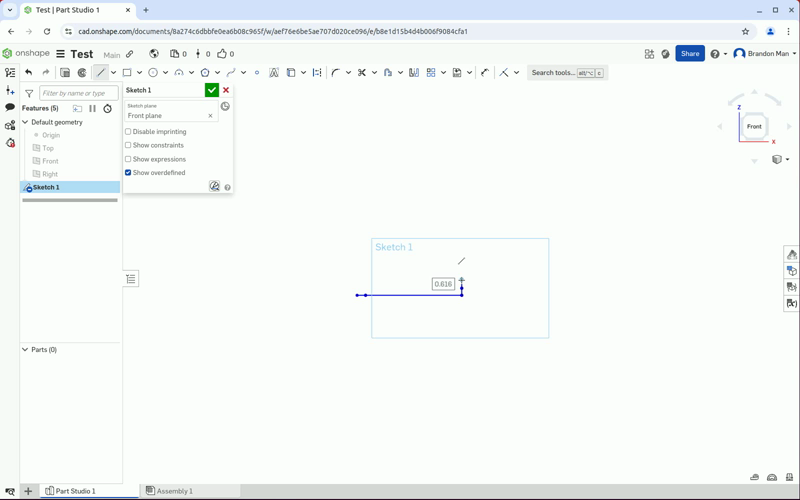
scroll(-6)
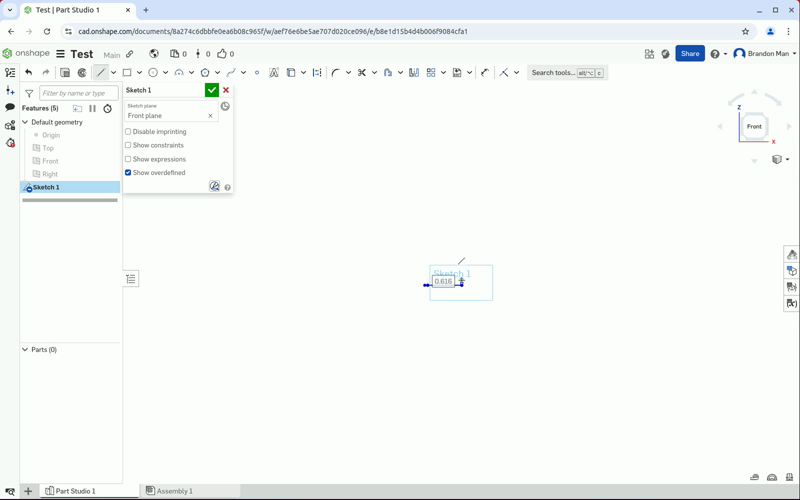
key_up(shift)
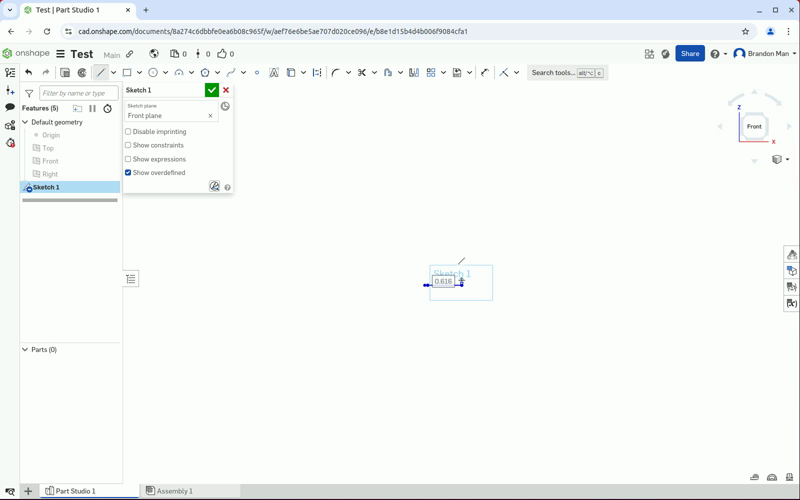
key_down(shift)
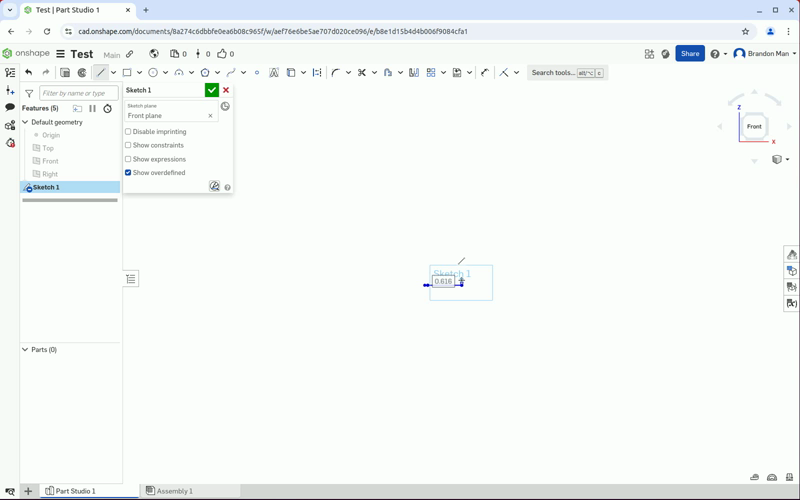
mouse_move(491, 279)
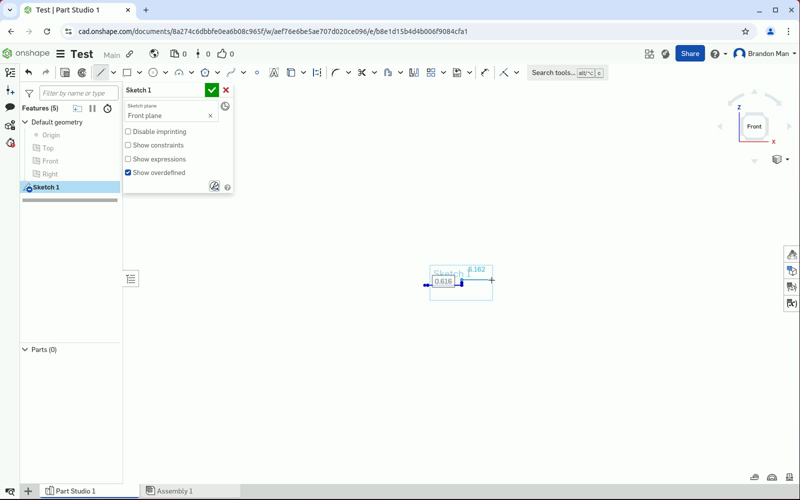
mouse_move(427, 279)
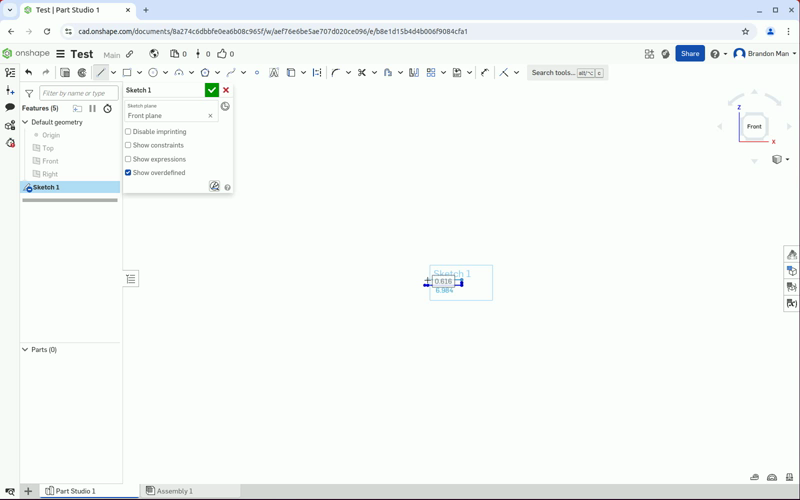
click(427, 279)
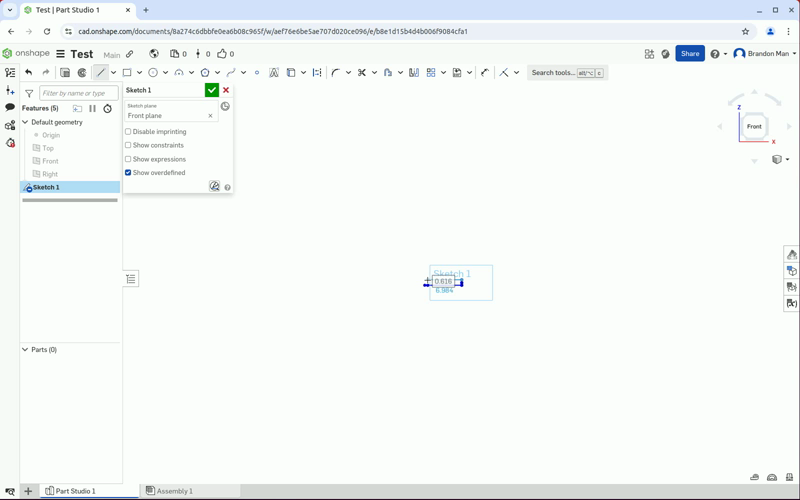
key_up(shift)
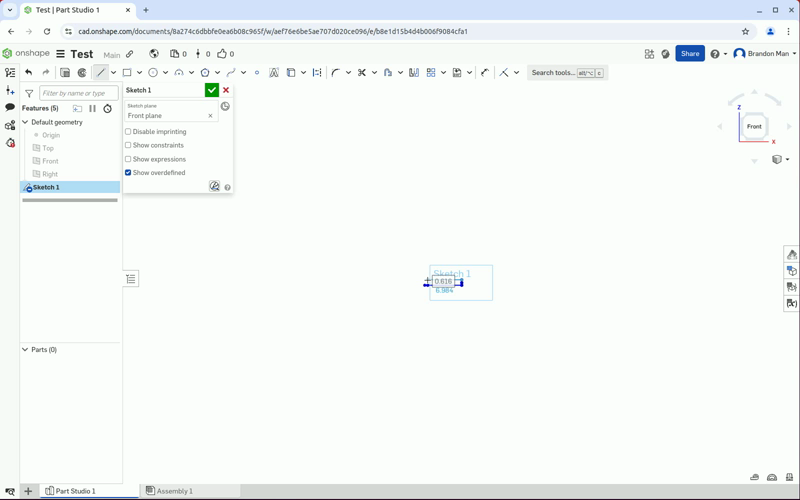
key_down(shift)
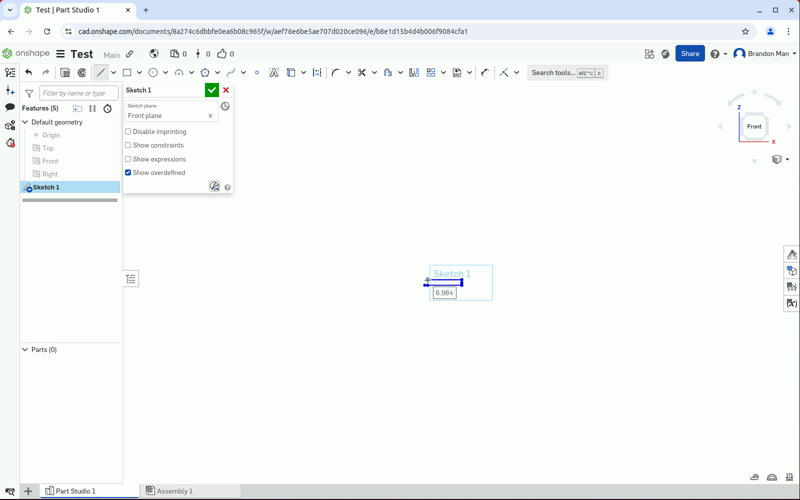
mouse_move(457, 279)
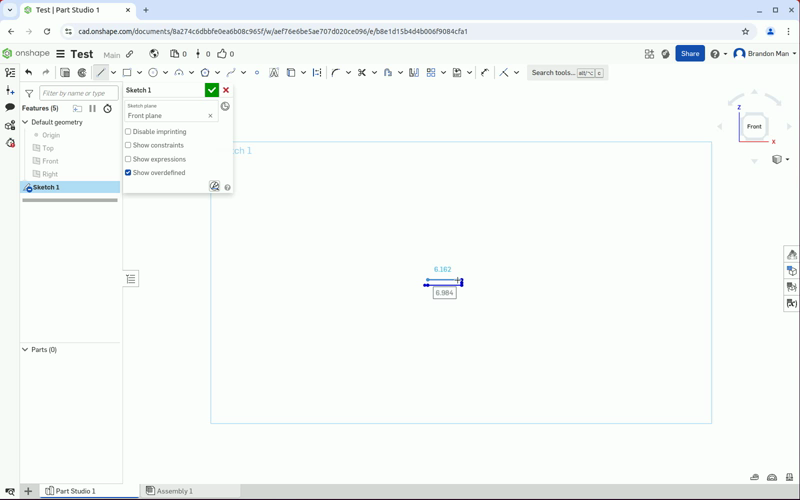
mouse_move(424, 279)
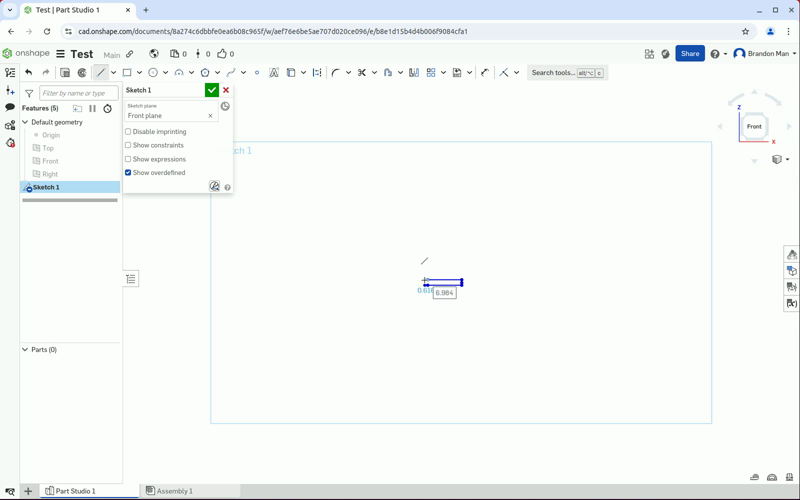
scroll(6)
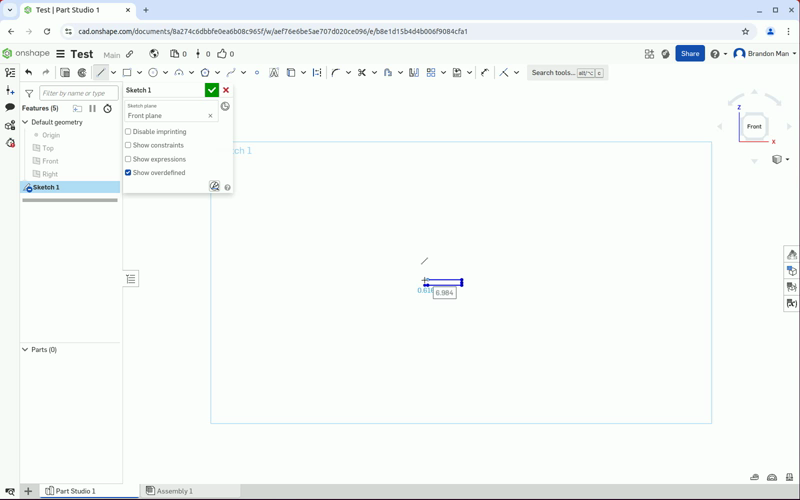
scroll(6)
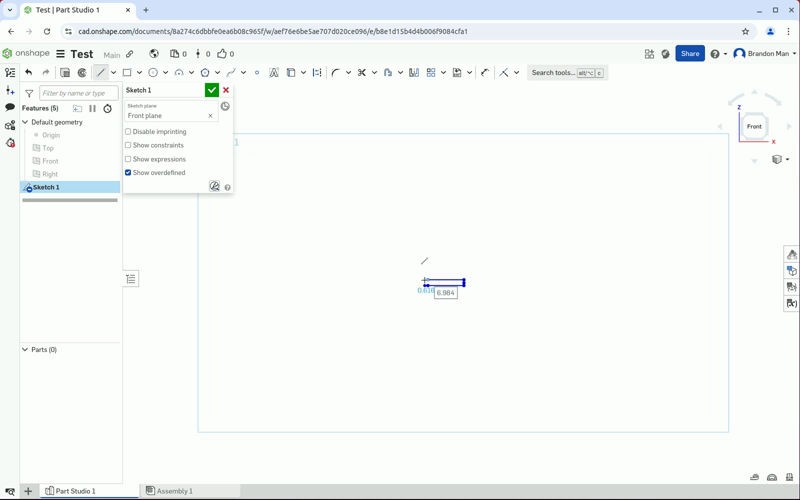
scroll(6)
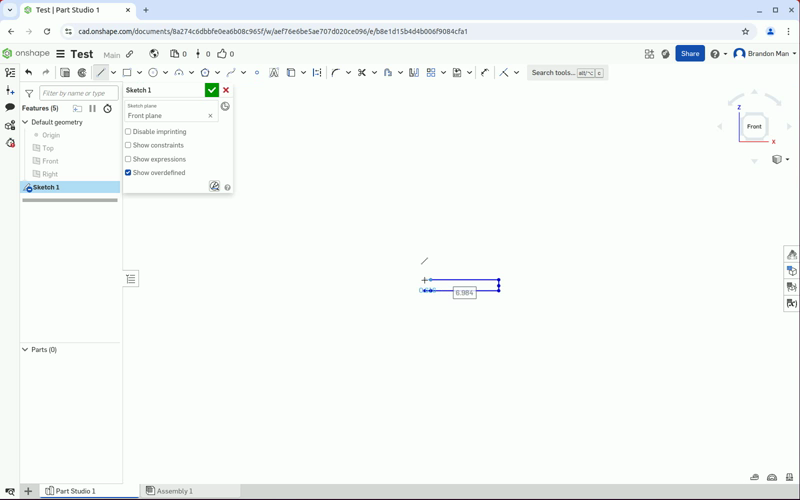
scroll(6)
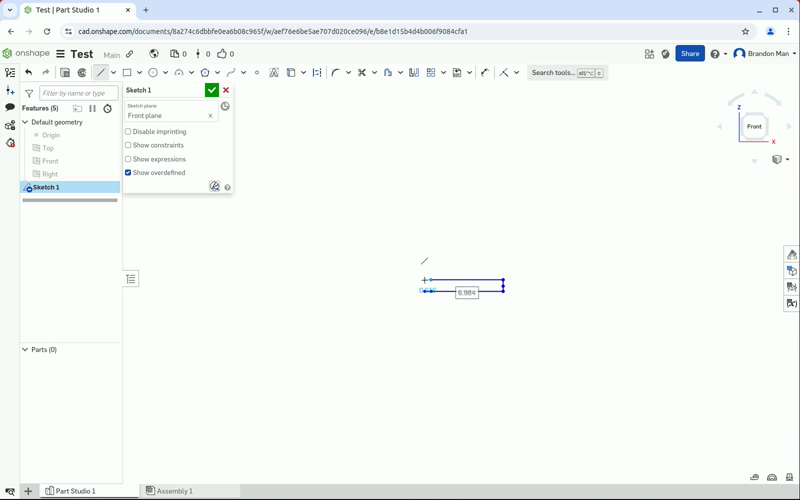
scroll(6)
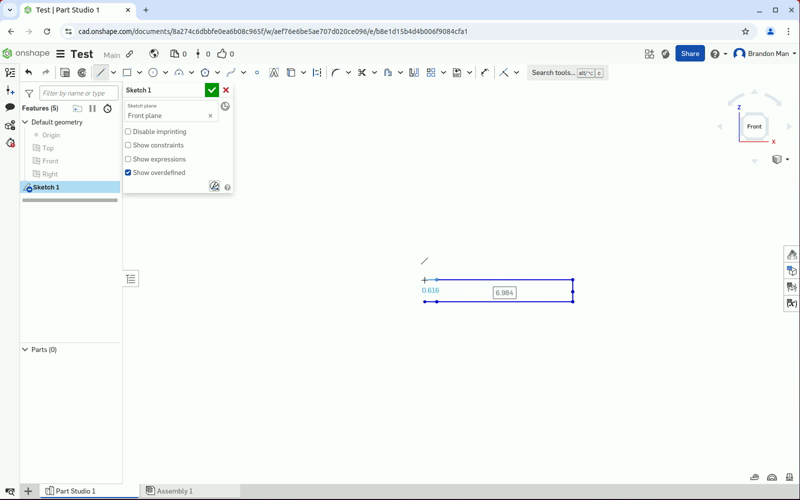
scroll(6)
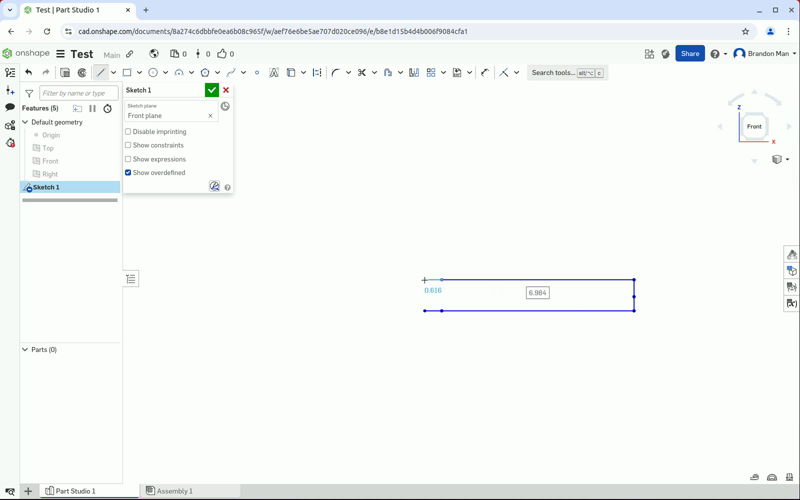
scroll(6)
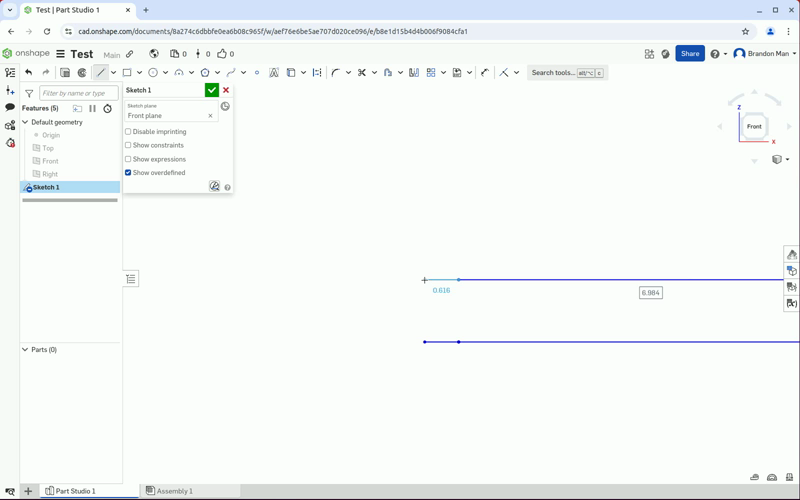
click(424, 279)
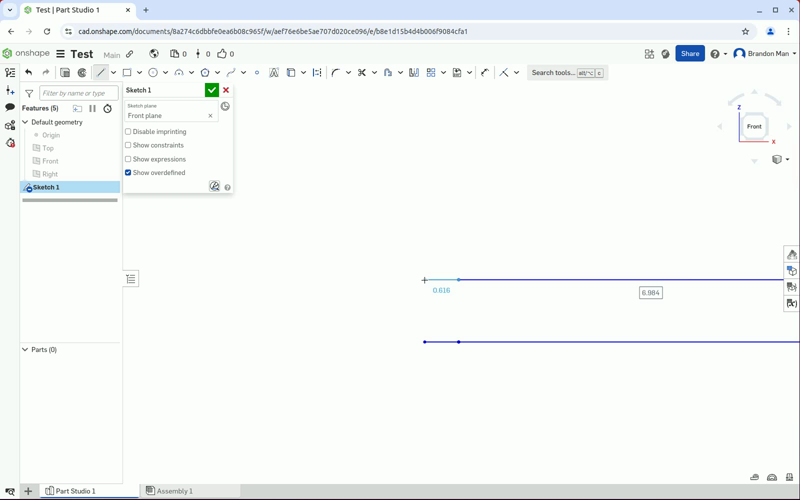
scroll(-6)
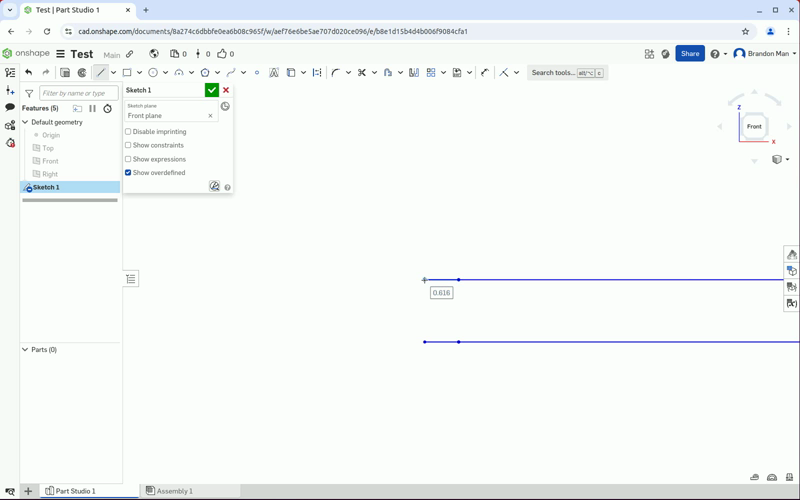
scroll(-6)
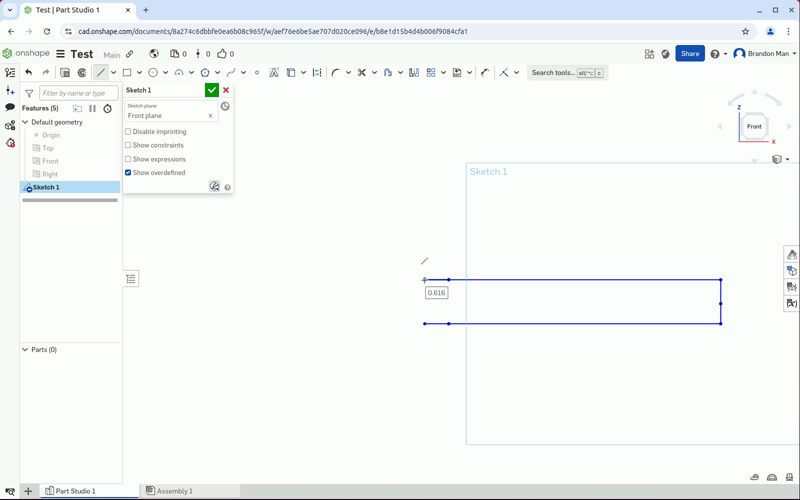
scroll(-6)
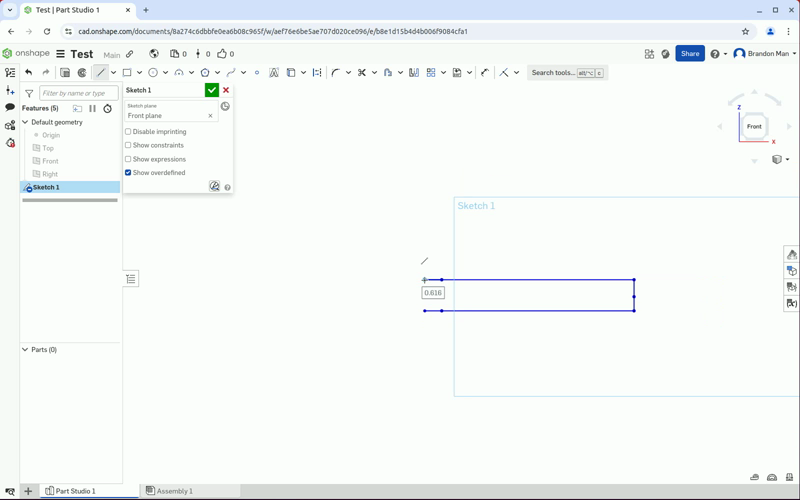
scroll(-6)
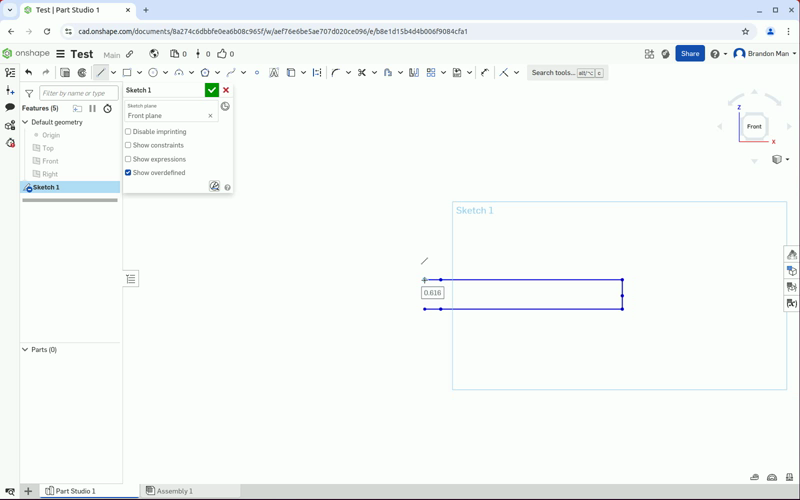
scroll(-6)
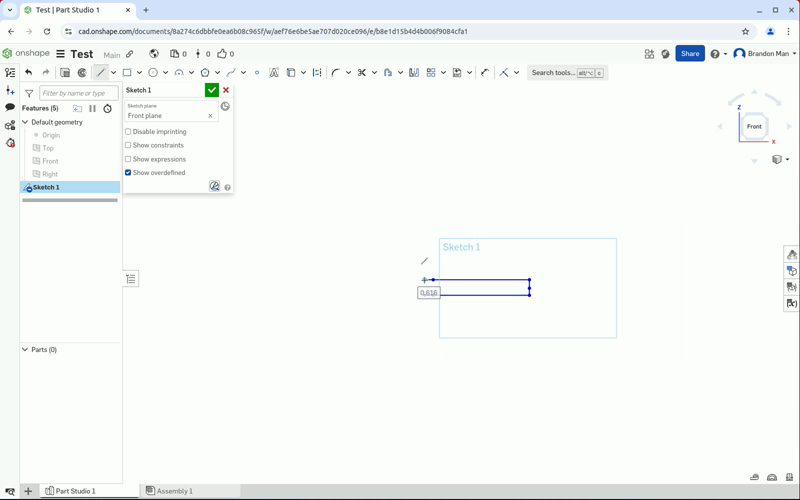
scroll(-6)
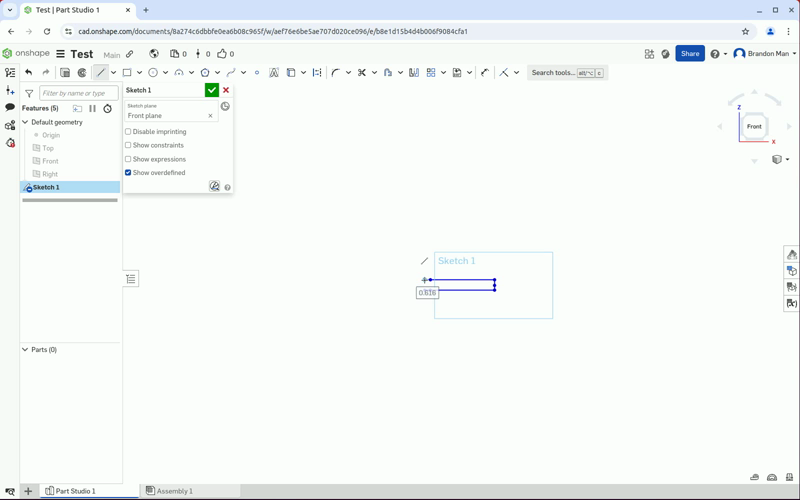
scroll(-6)
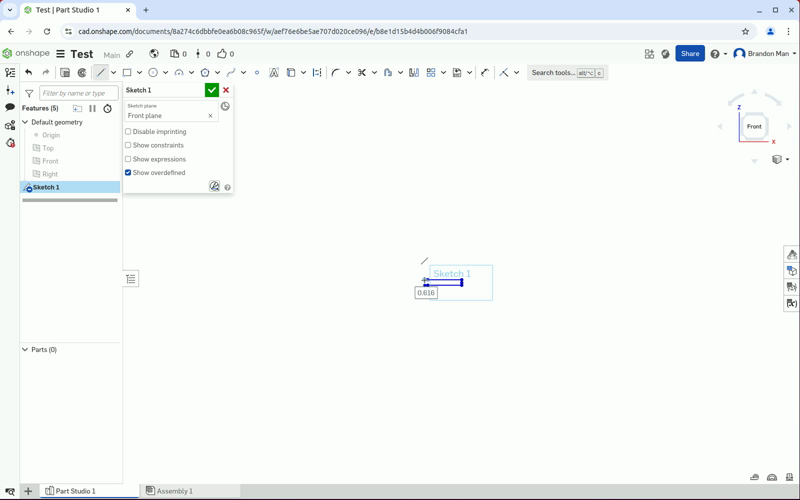
key_up(shift)
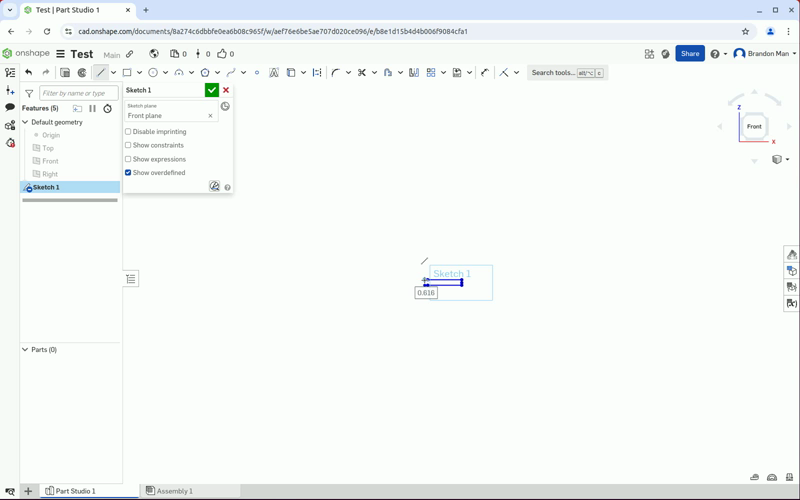
key_down(shift)
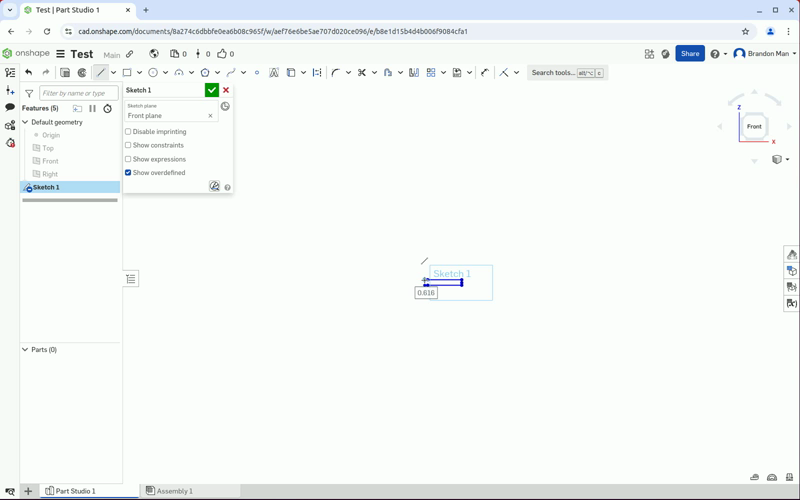
mouse_move(454, 279)
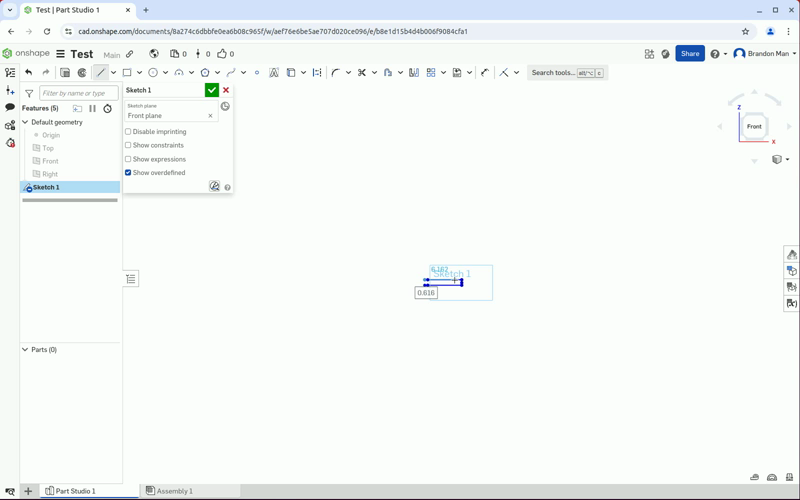
mouse_move(424, 281)
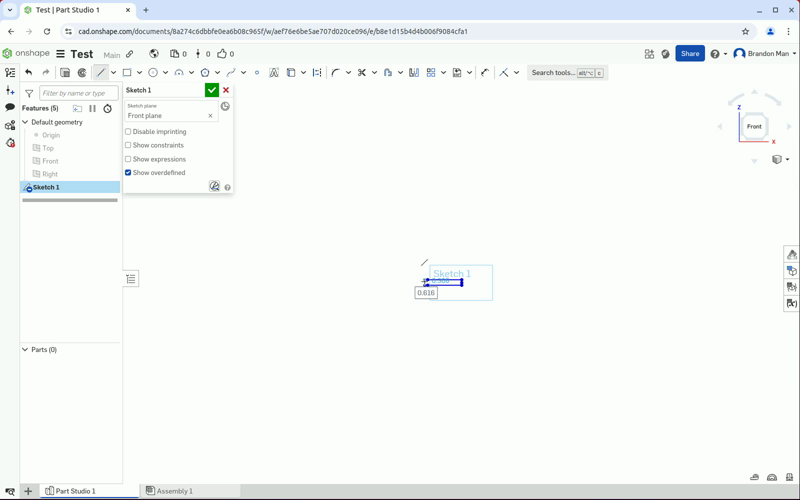
scroll(6)
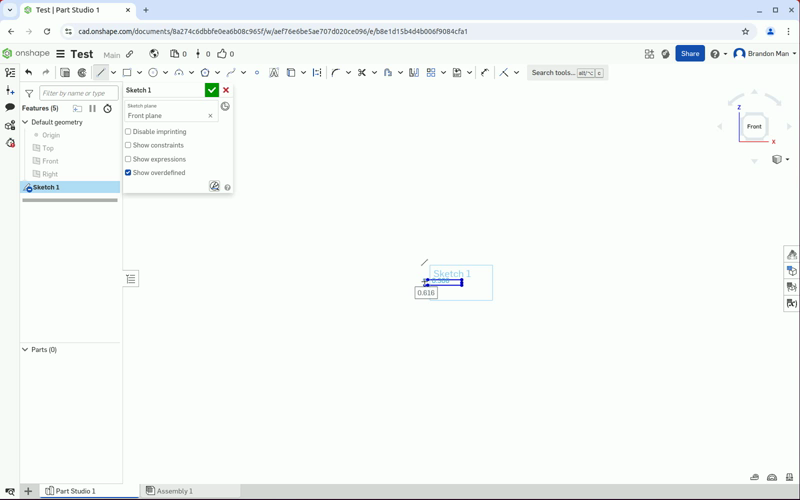
scroll(6)
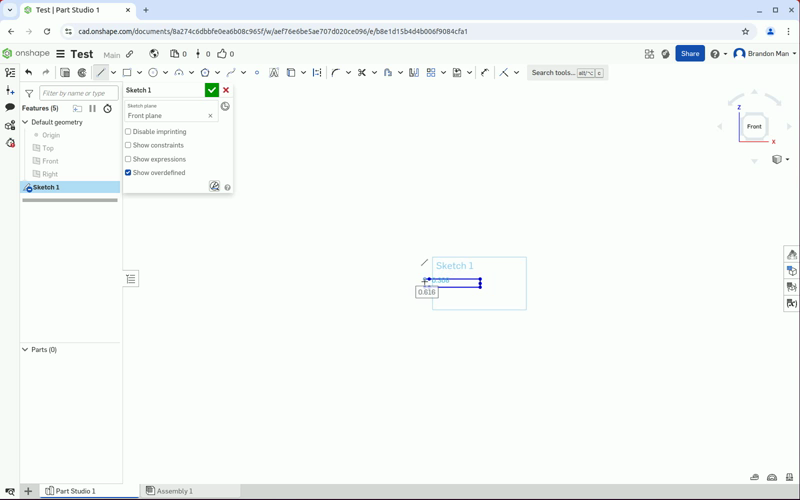
scroll(6)
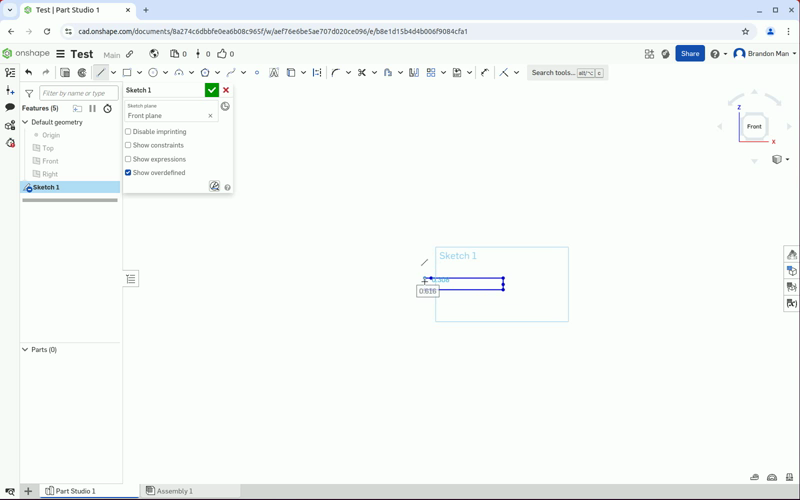
scroll(6)
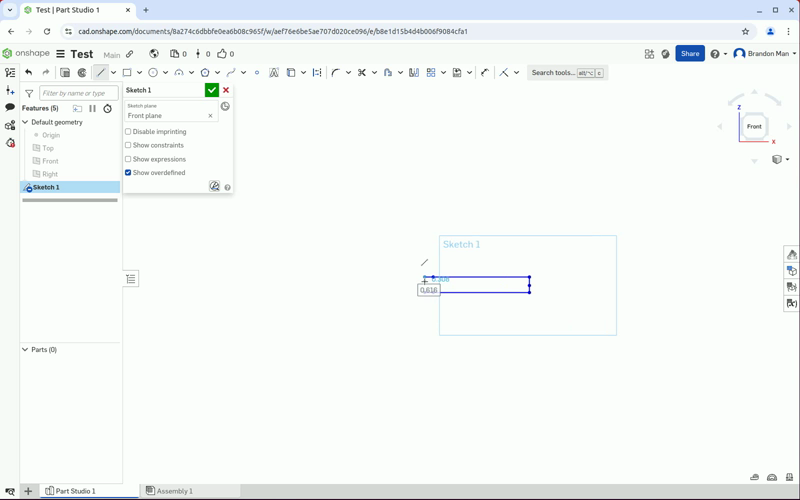
scroll(6)
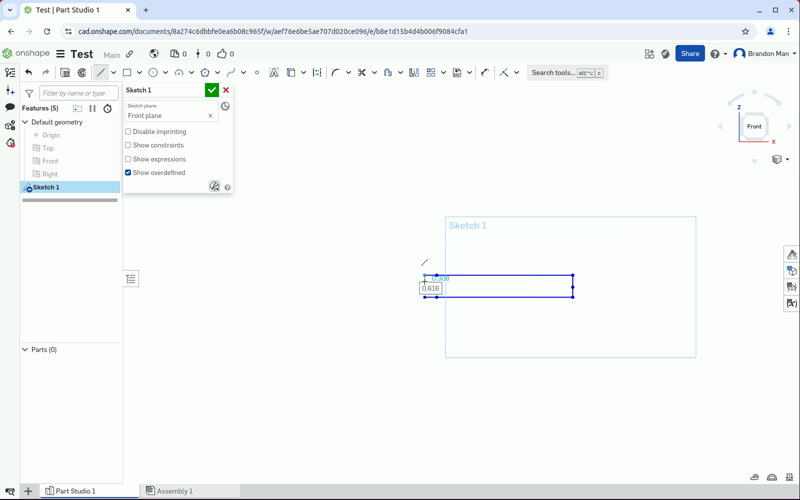
scroll(6)
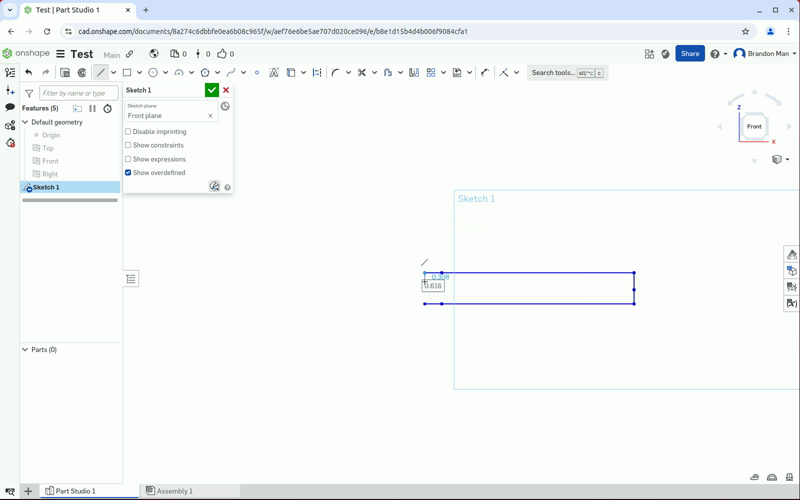
scroll(6)
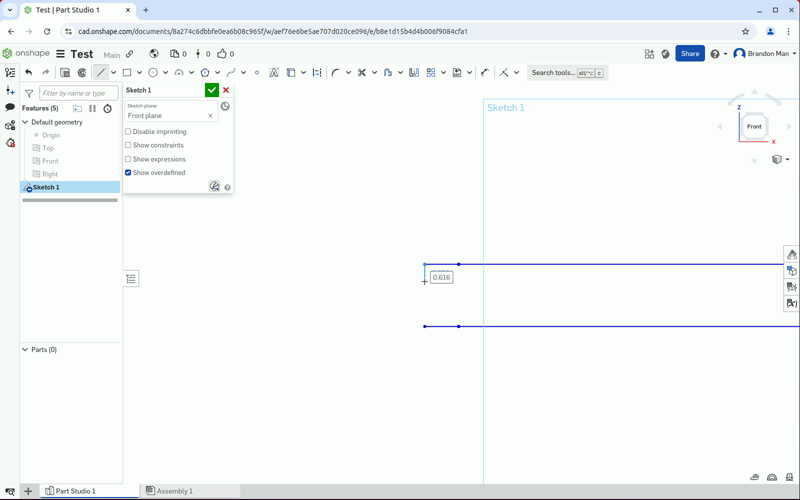
click(424, 281)
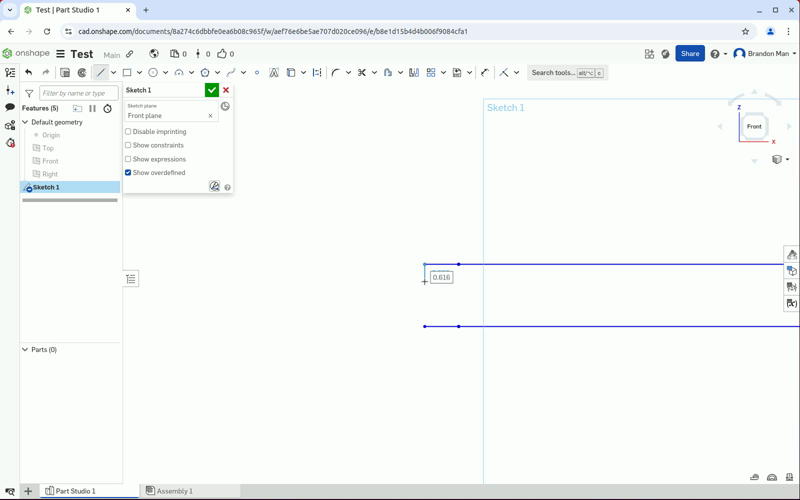
scroll(-6)
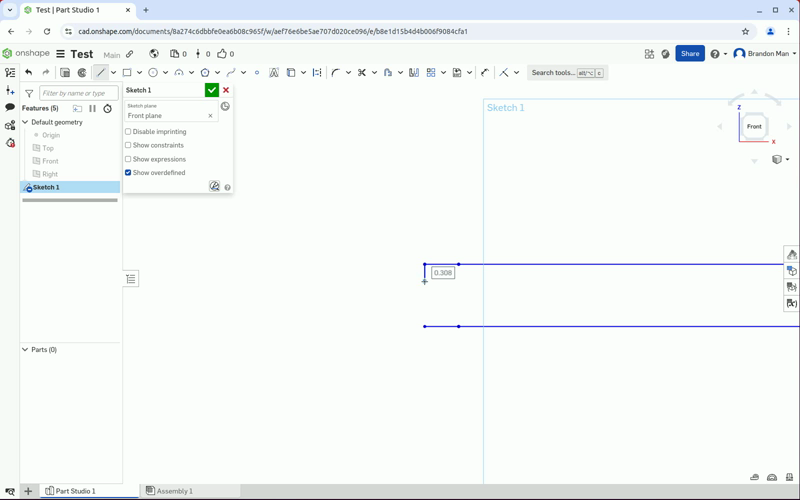
scroll(-6)
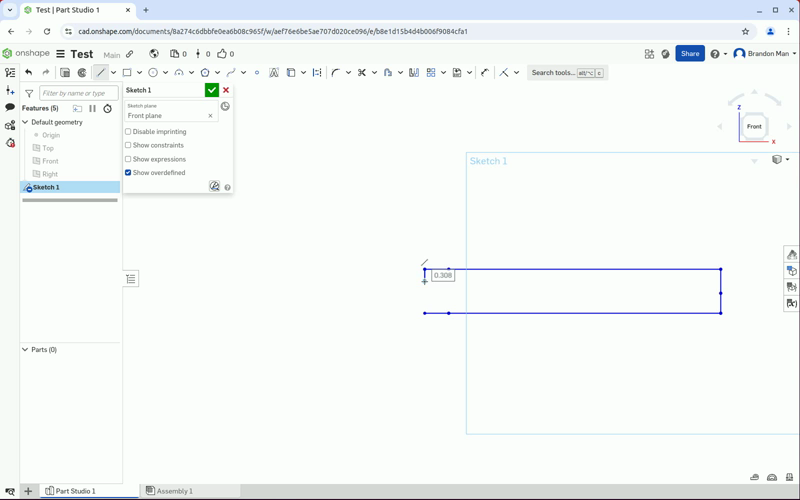
scroll(-6)
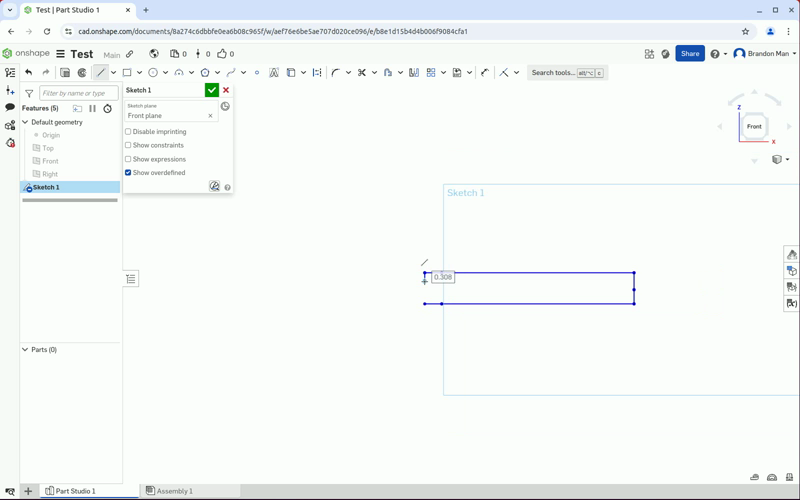
scroll(-6)
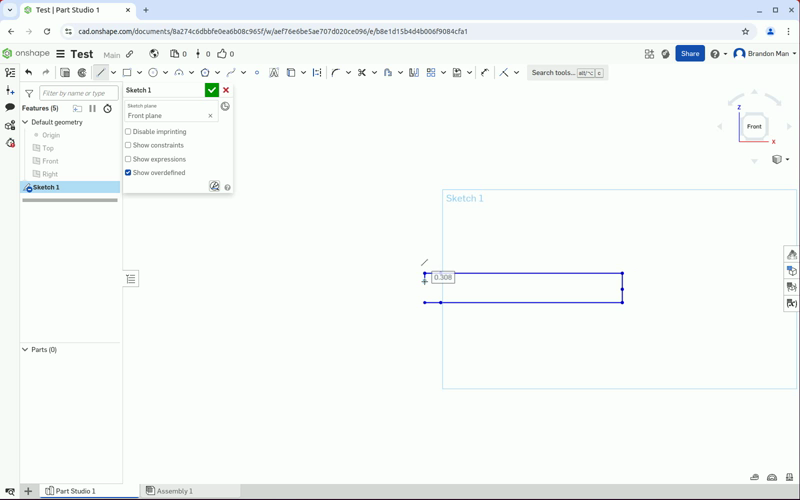
scroll(-6)
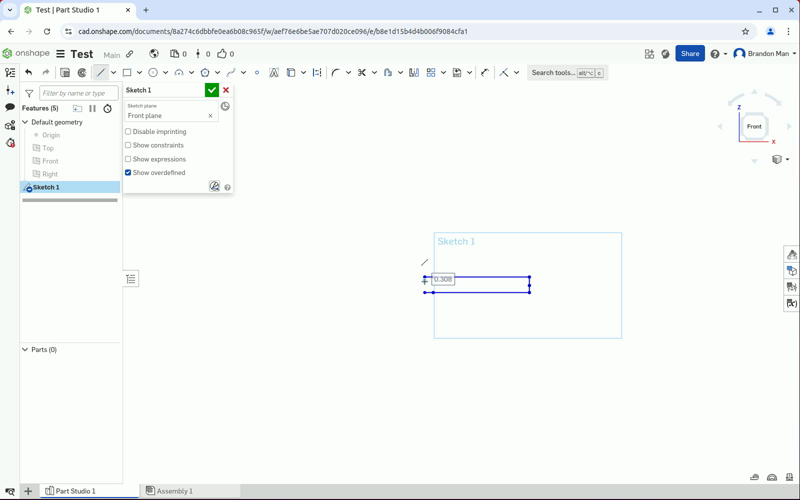
scroll(-6)
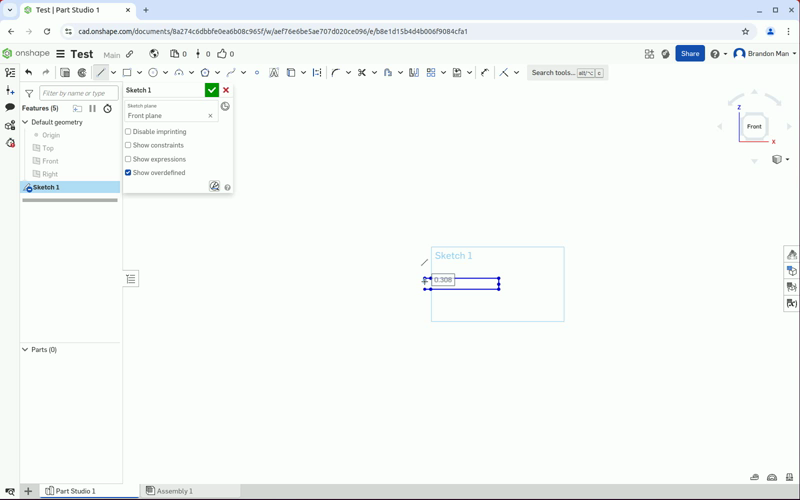
scroll(-6)
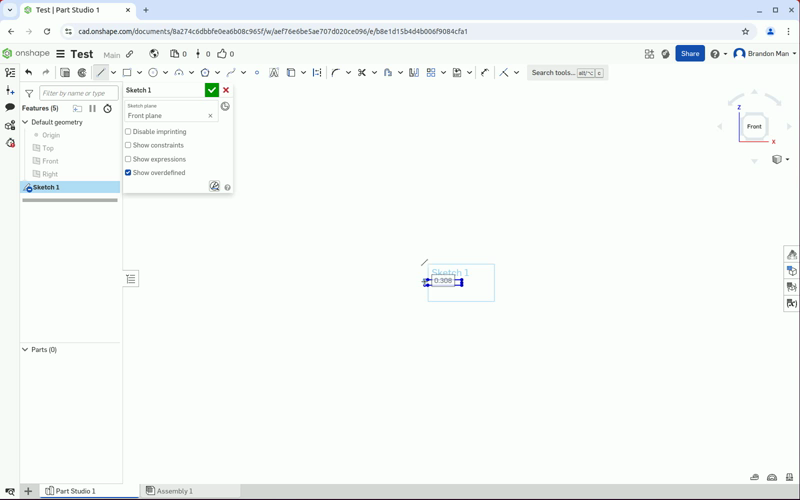
key_up(shift)
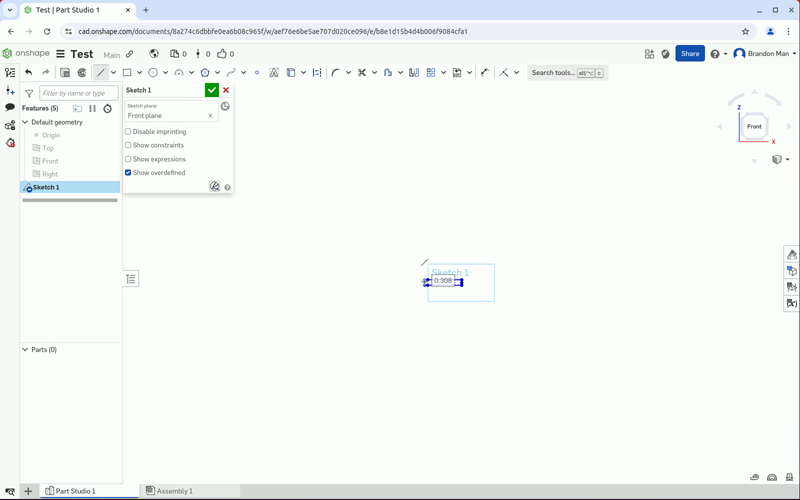
key(esc)
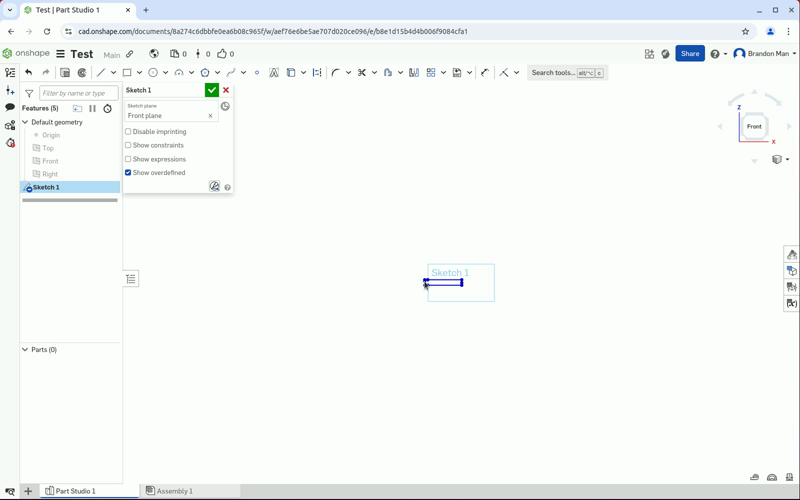
key(a)
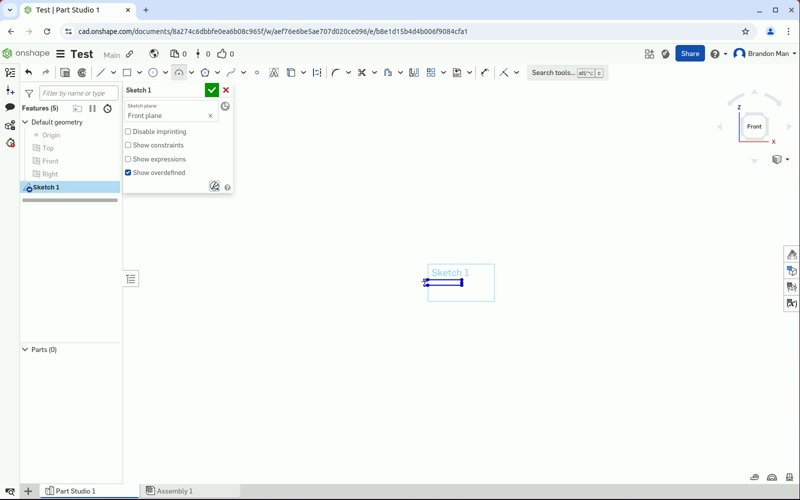
mouse_move(424, 281)
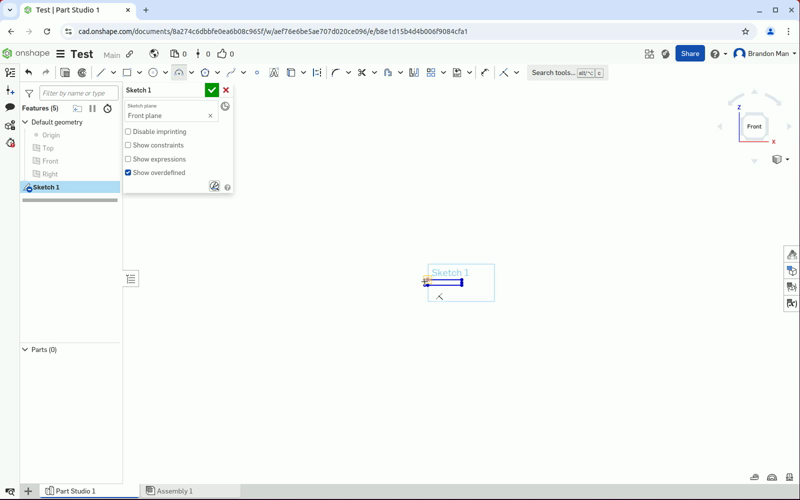
scroll(6)
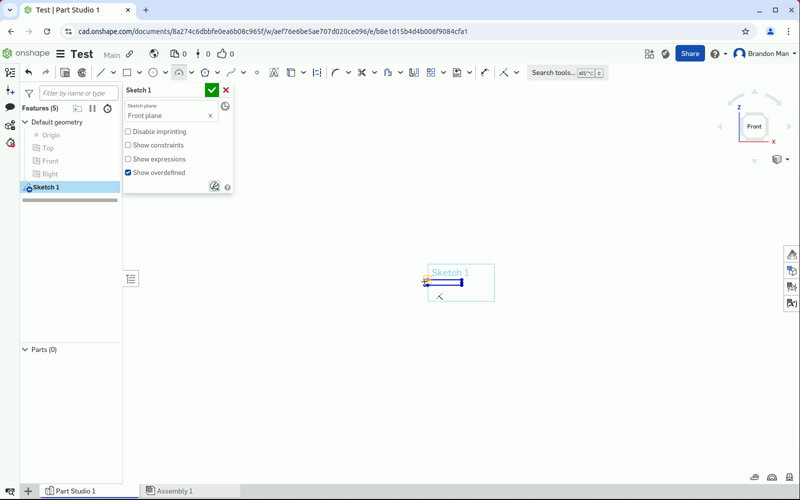
scroll(6)
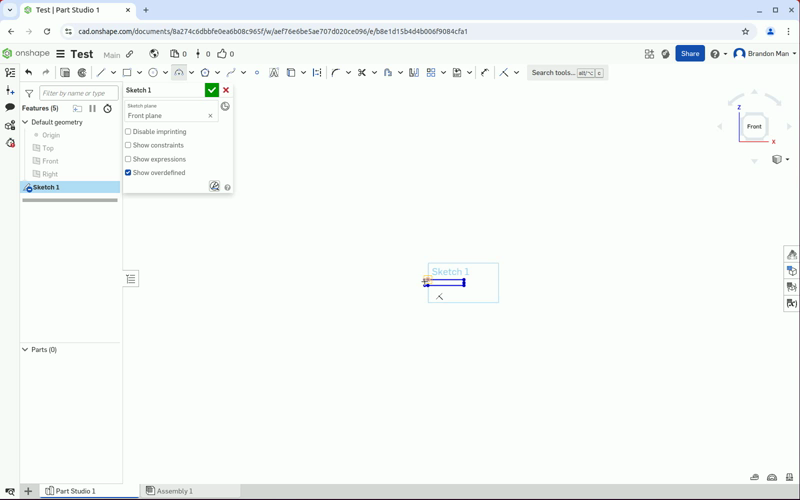
scroll(6)
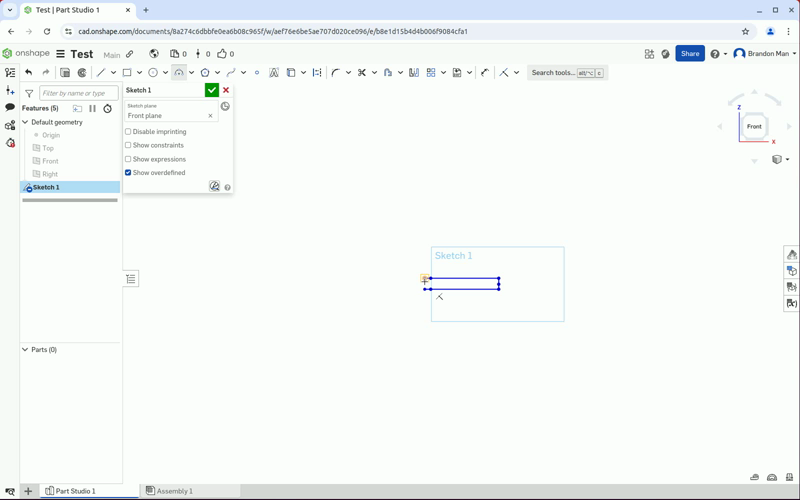
scroll(6)
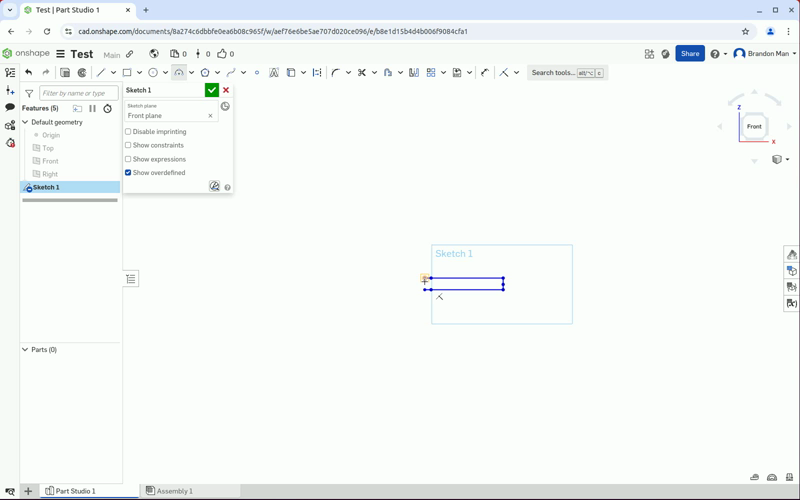
scroll(6)
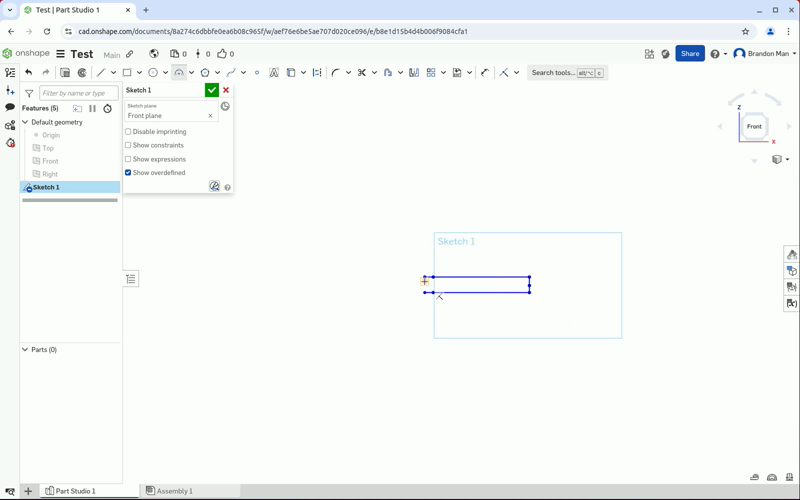
scroll(6)
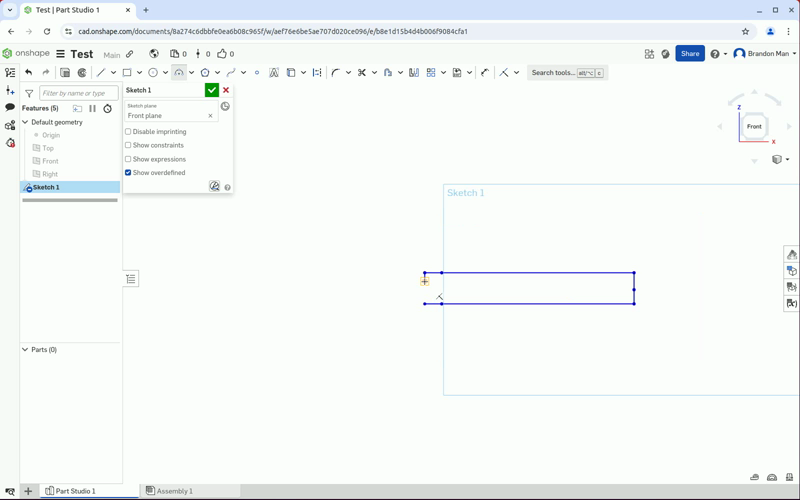
scroll(6)
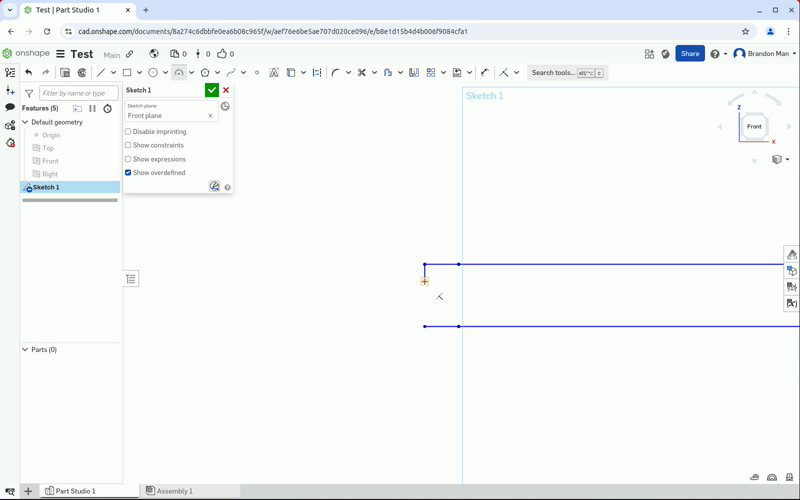
click(424, 281)
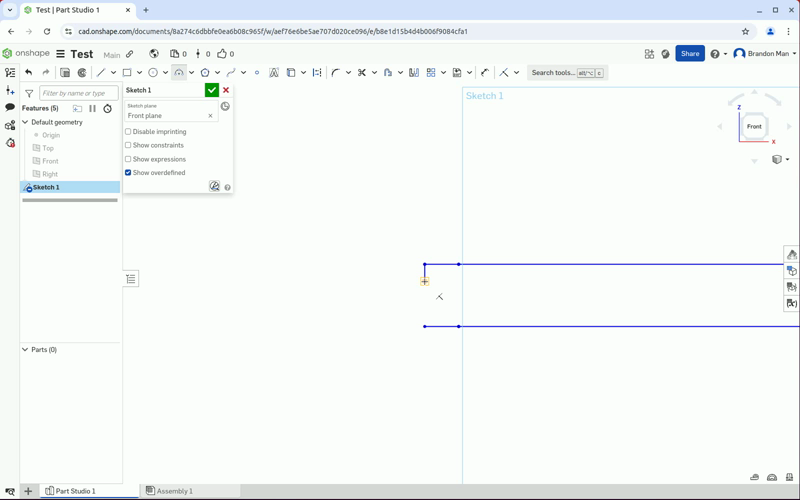
scroll(-6)
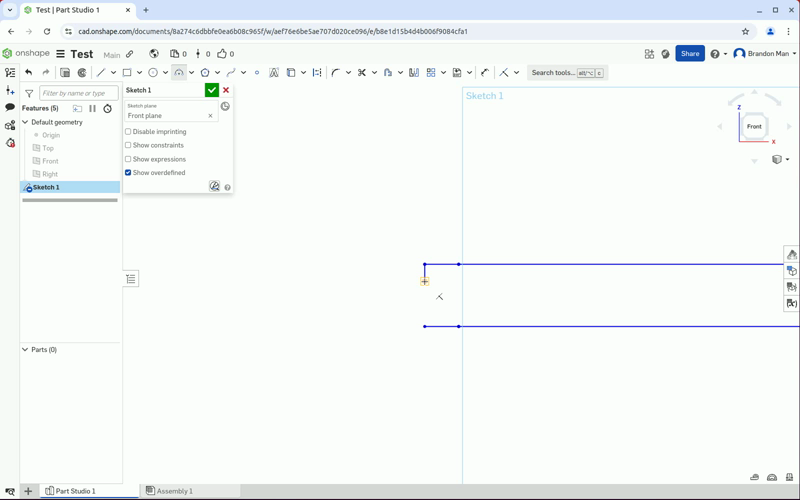
scroll(-6)
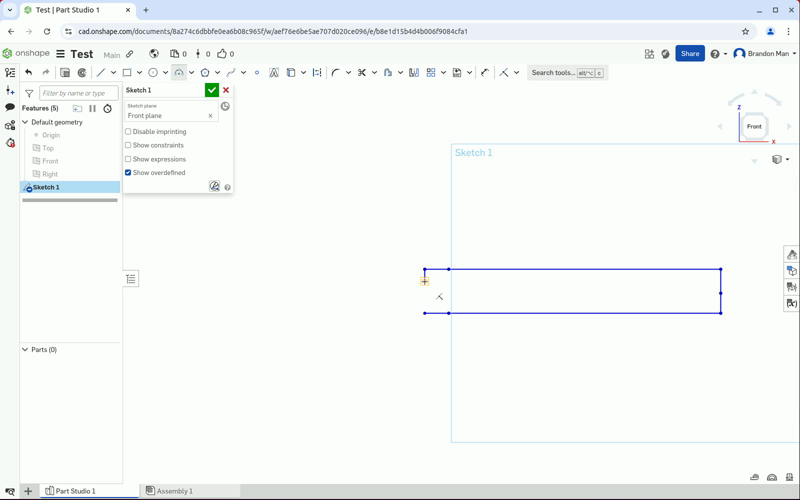
scroll(-6)
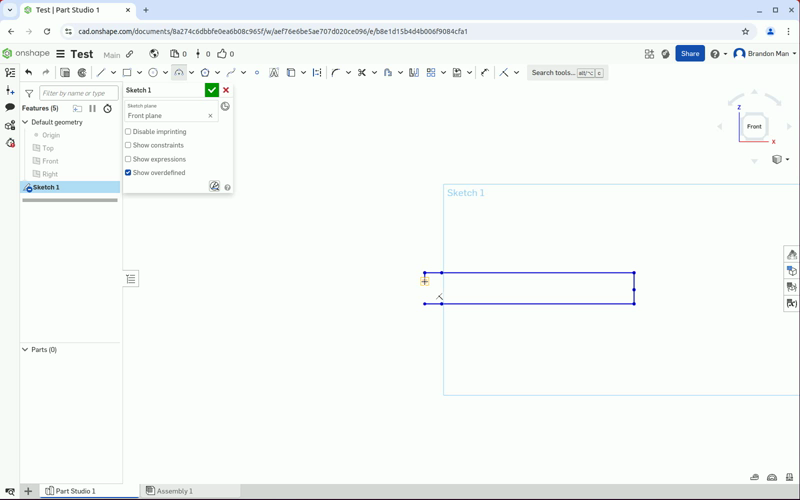
scroll(-6)
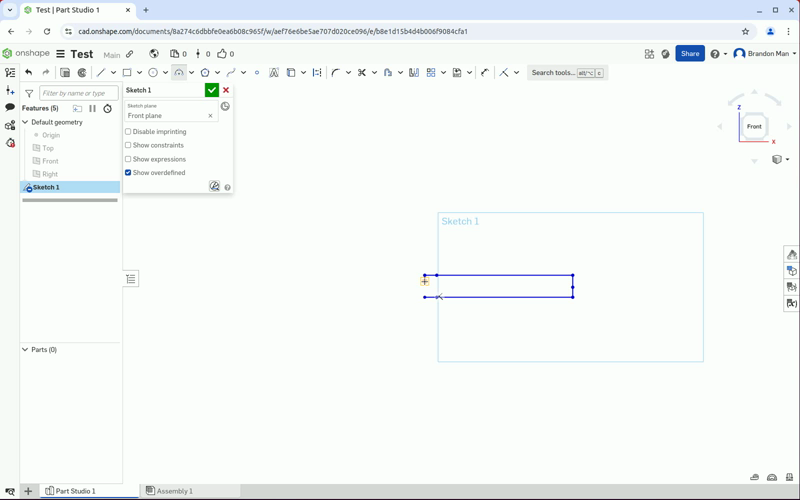
scroll(-6)
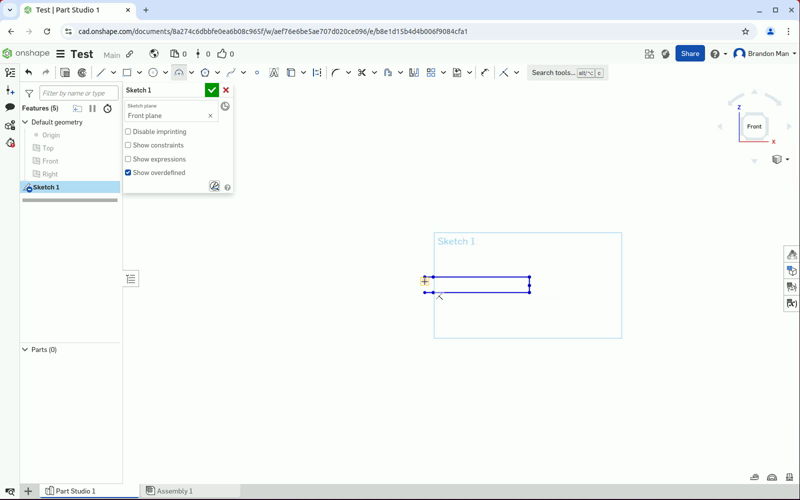
scroll(-6)
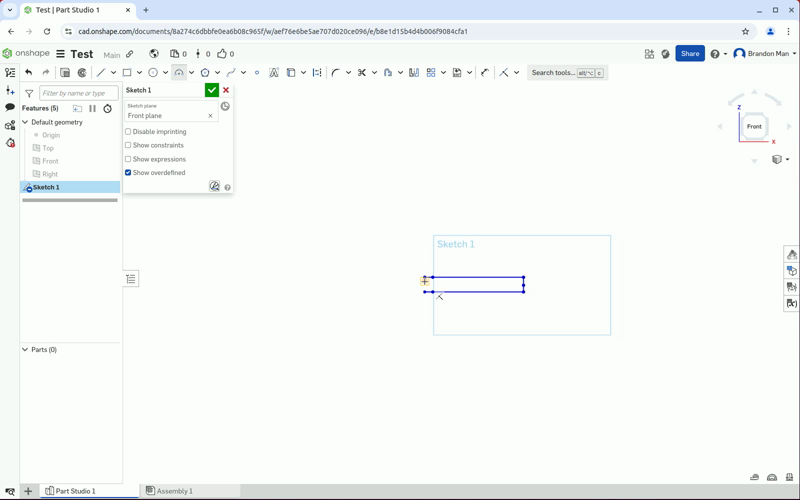
scroll(-6)
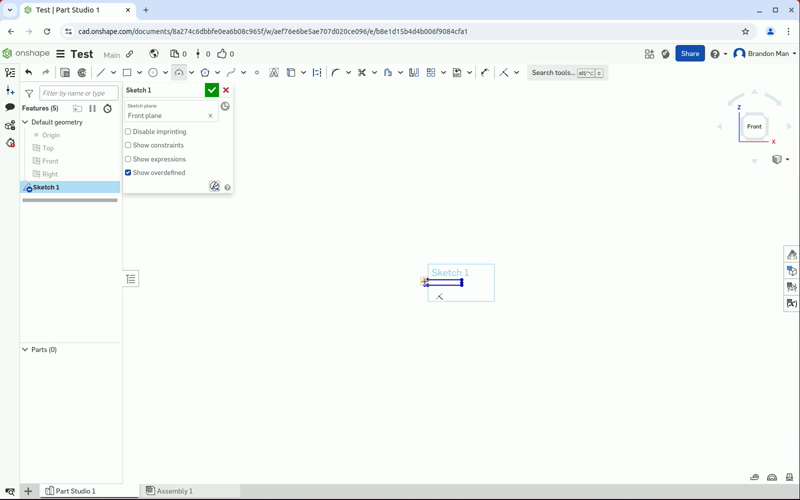
key_down(shift)
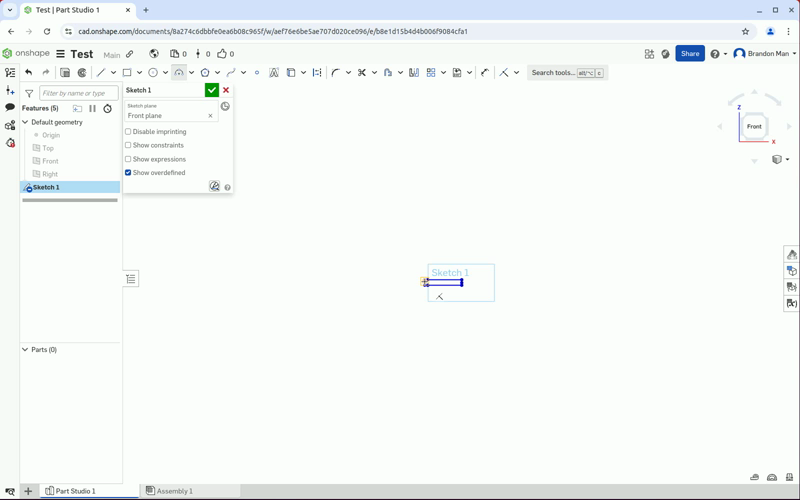
mouse_move(424, 284)
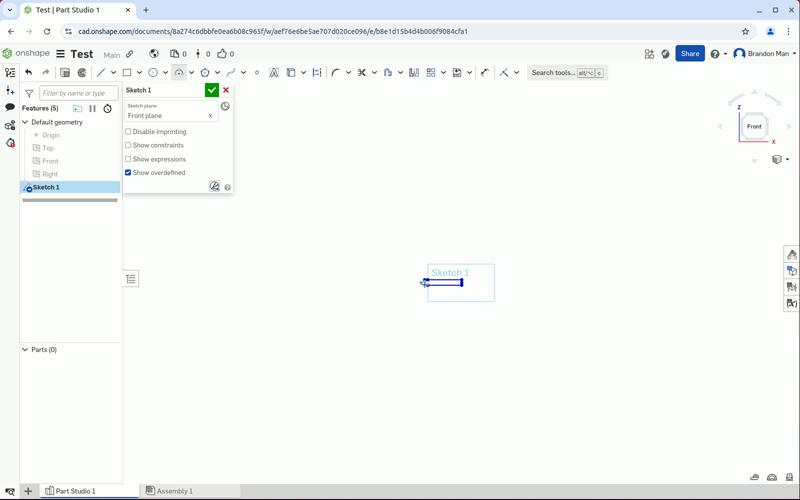
scroll(6)
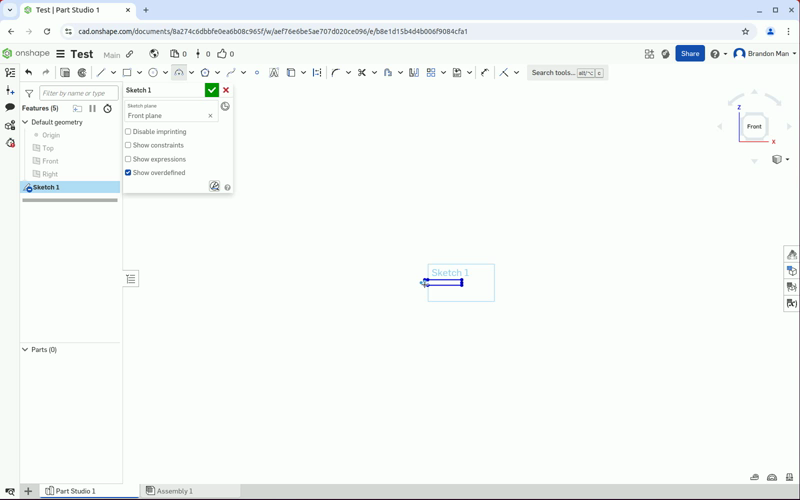
scroll(6)
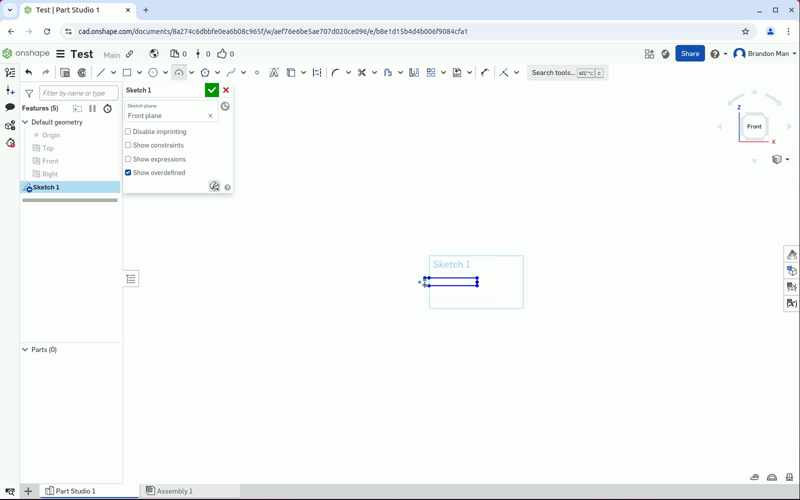
scroll(6)
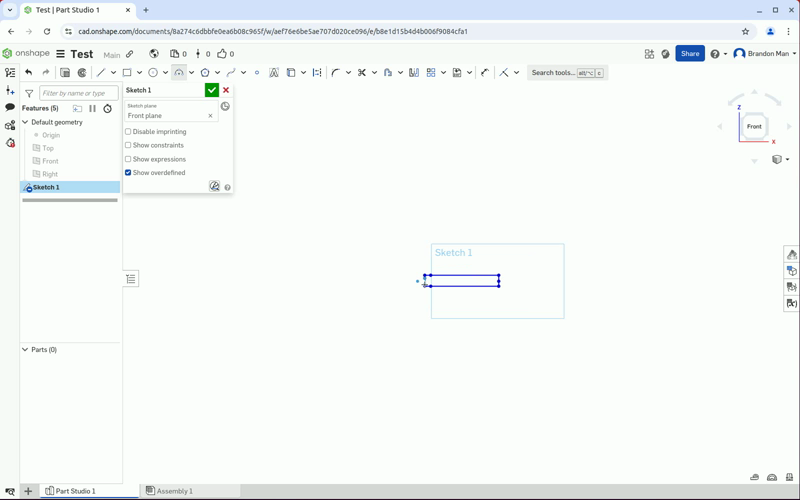
scroll(6)
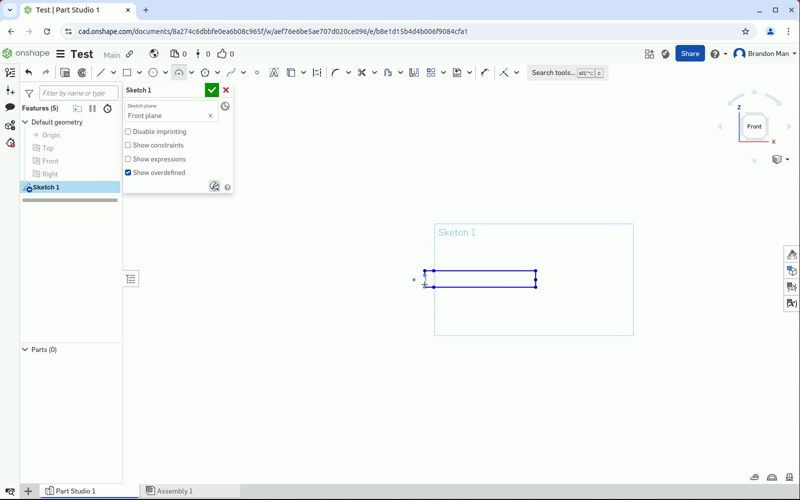
scroll(6)
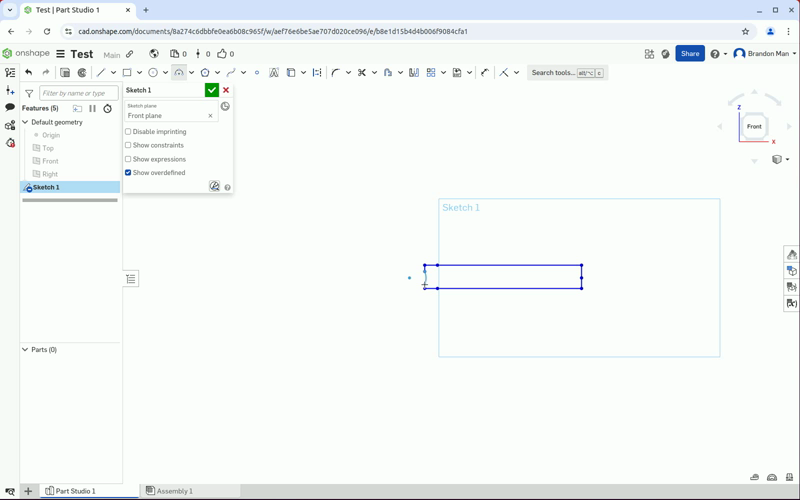
scroll(6)
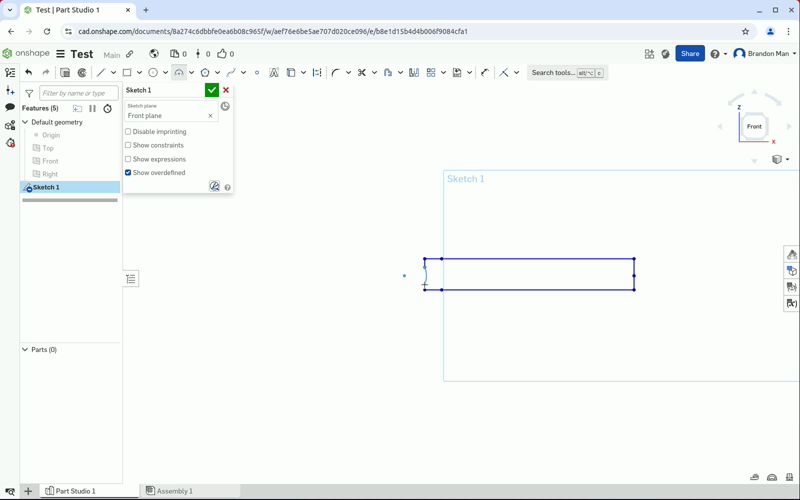
scroll(6)
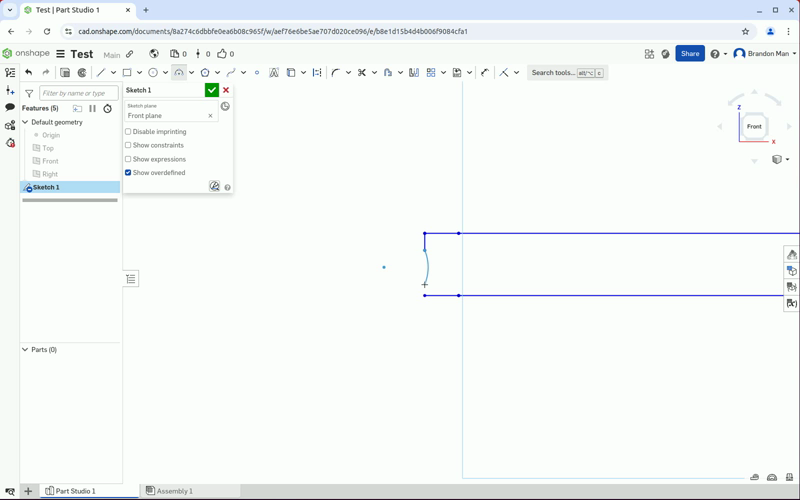
click(424, 284)
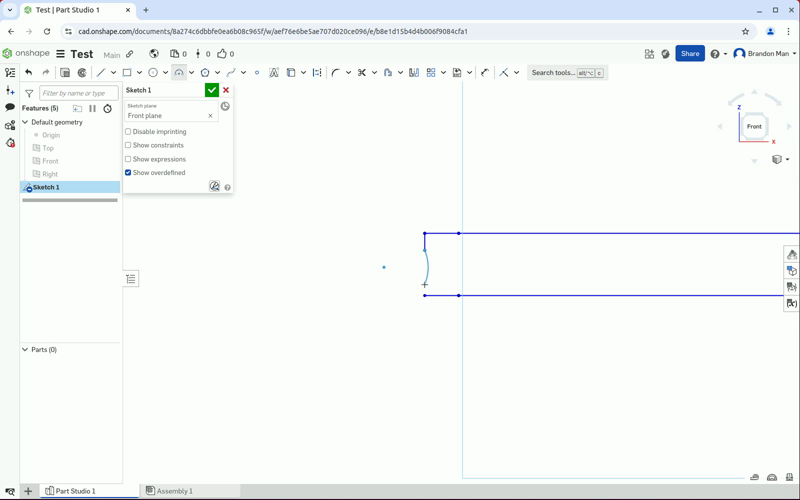
scroll(-6)
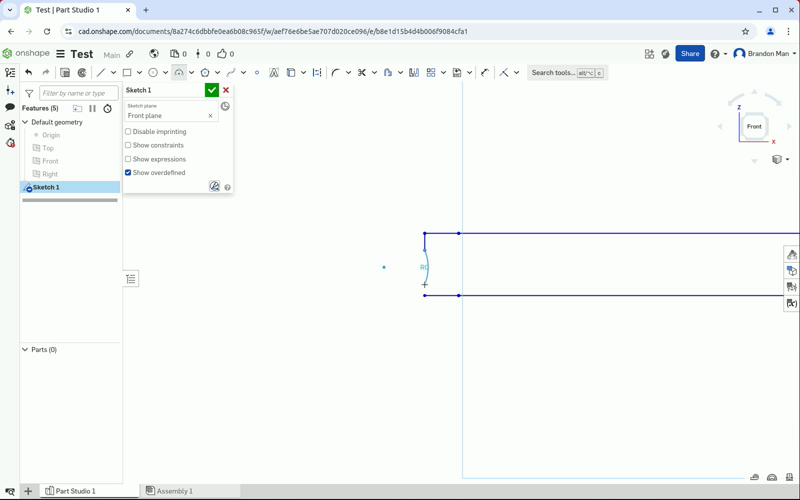
scroll(-6)
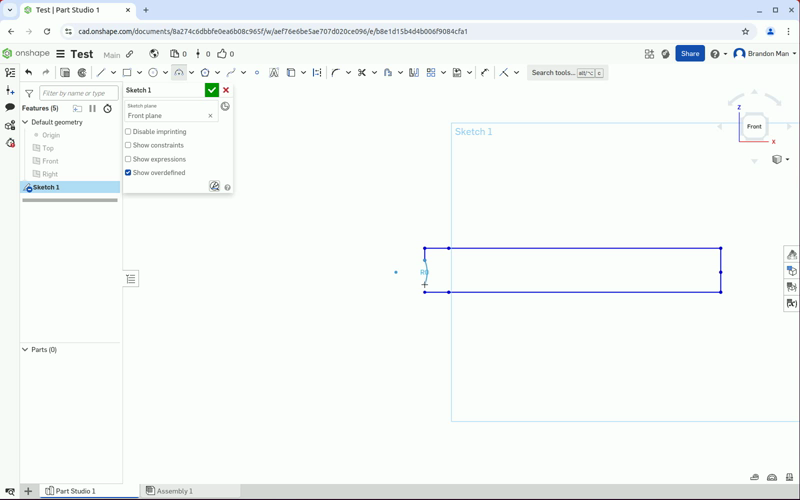
scroll(-6)
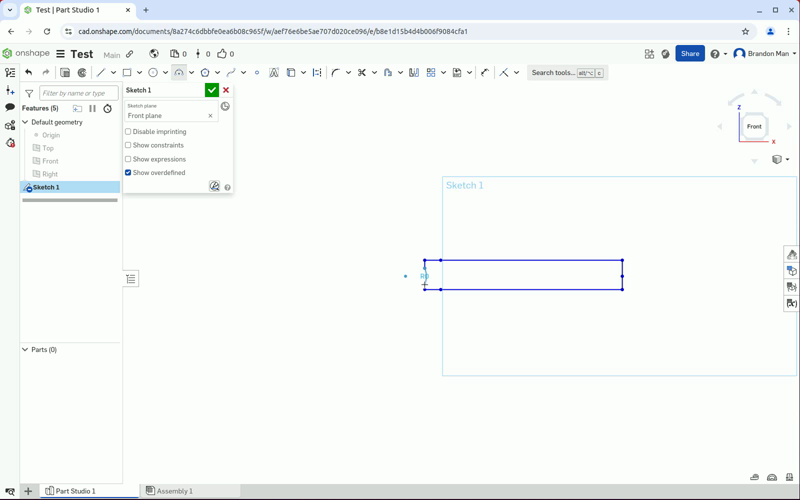
scroll(-6)
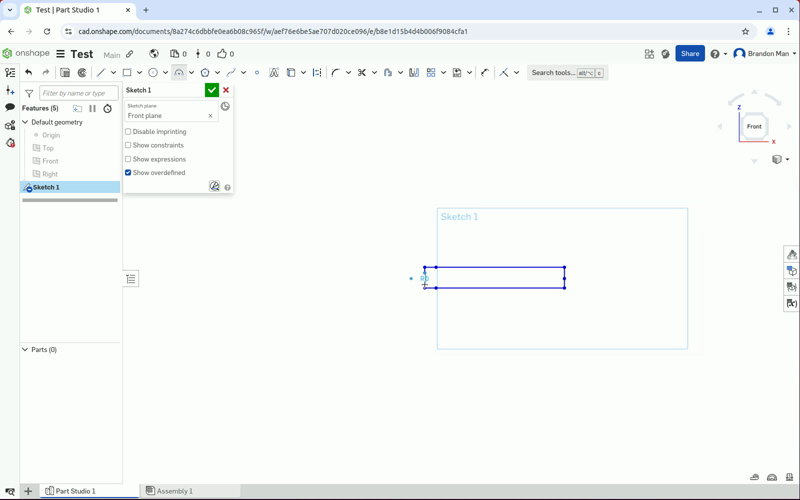
scroll(-6)
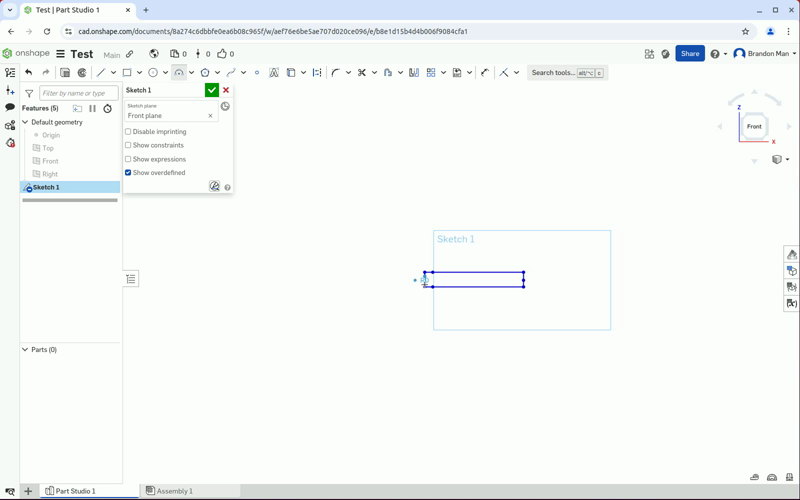
scroll(-6)
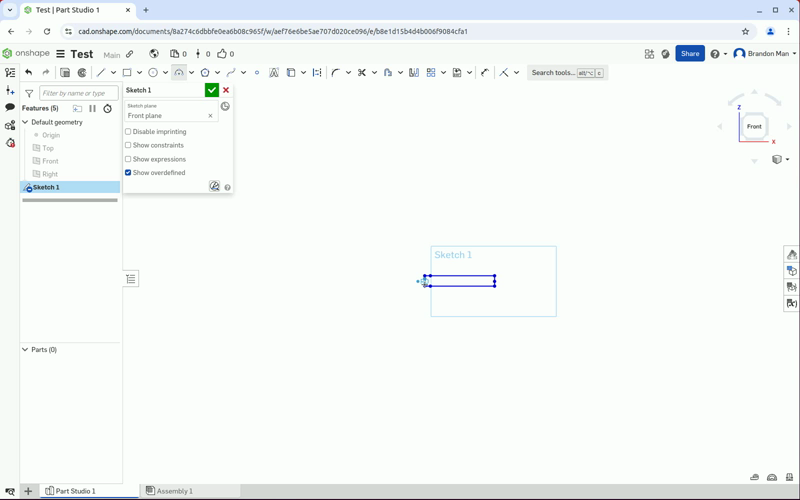
scroll(-6)
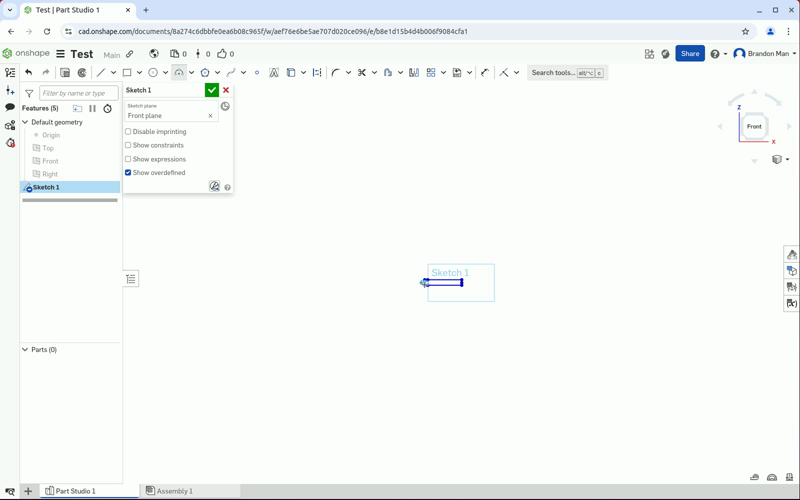
mouse_move(426, 282)
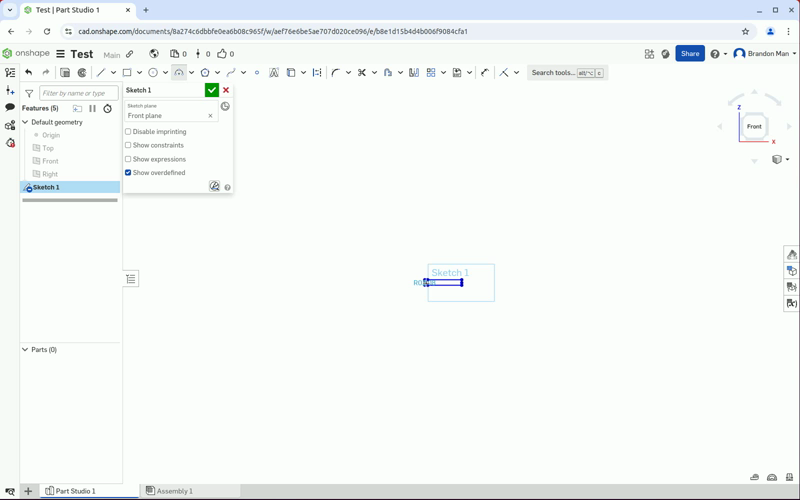
scroll(6)
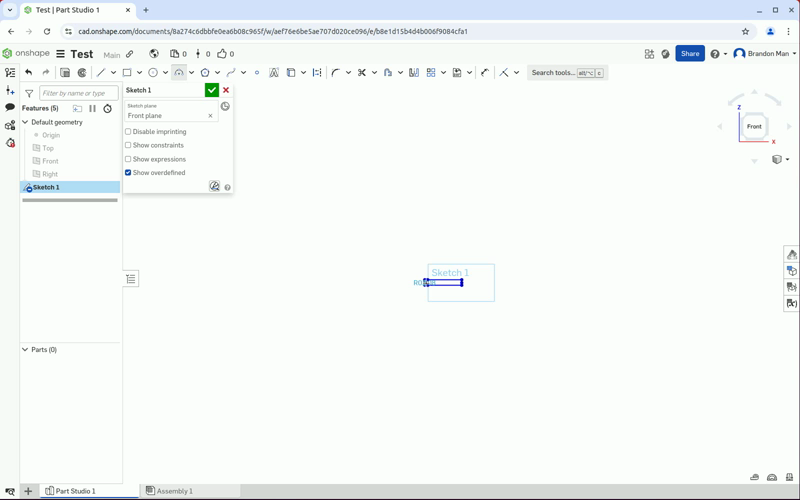
scroll(6)
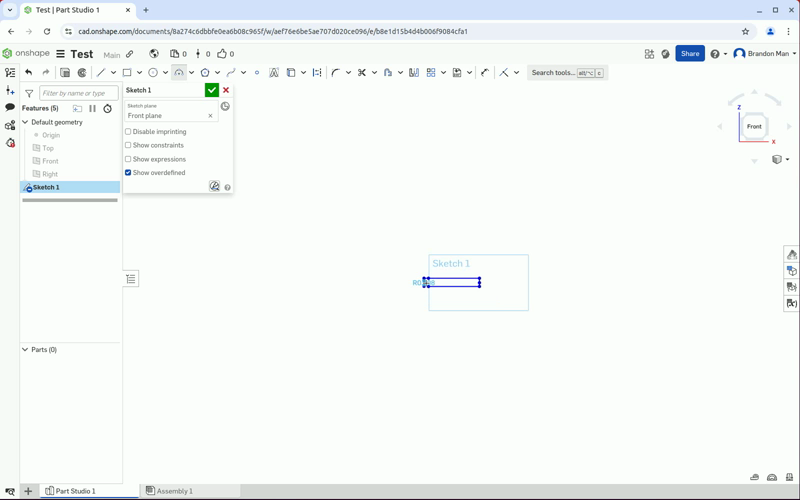
scroll(6)
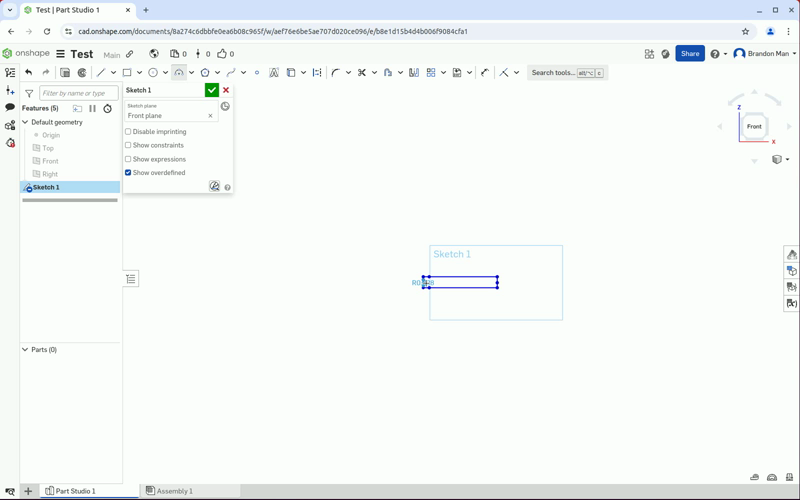
scroll(6)
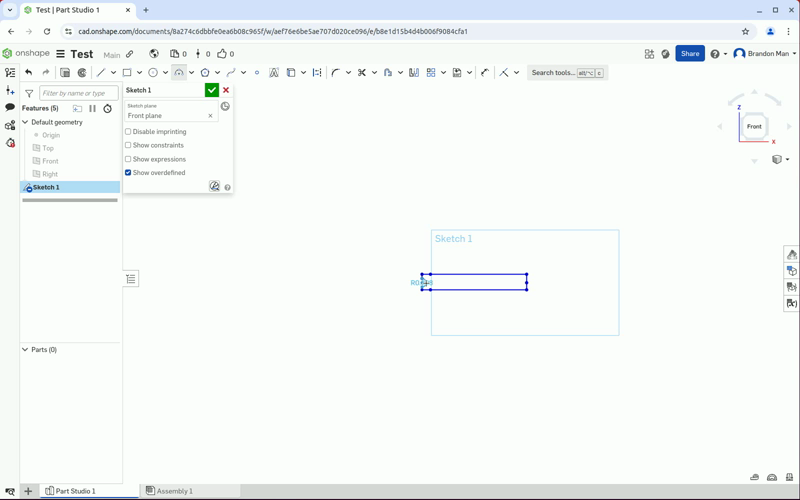
scroll(6)
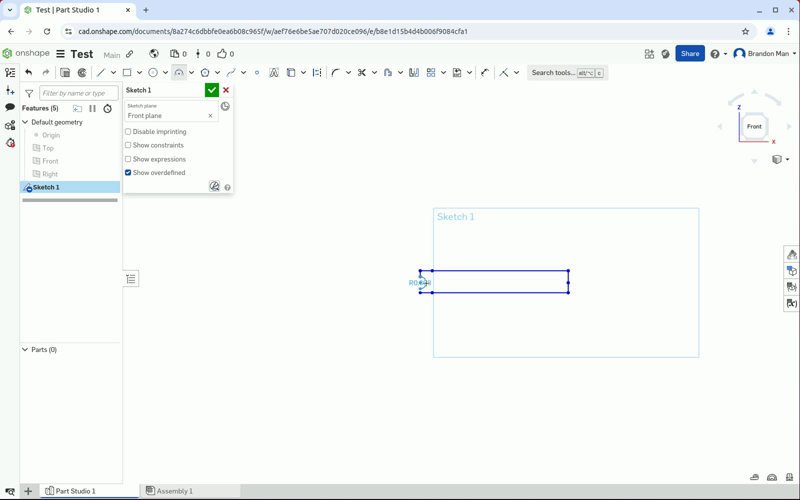
scroll(6)
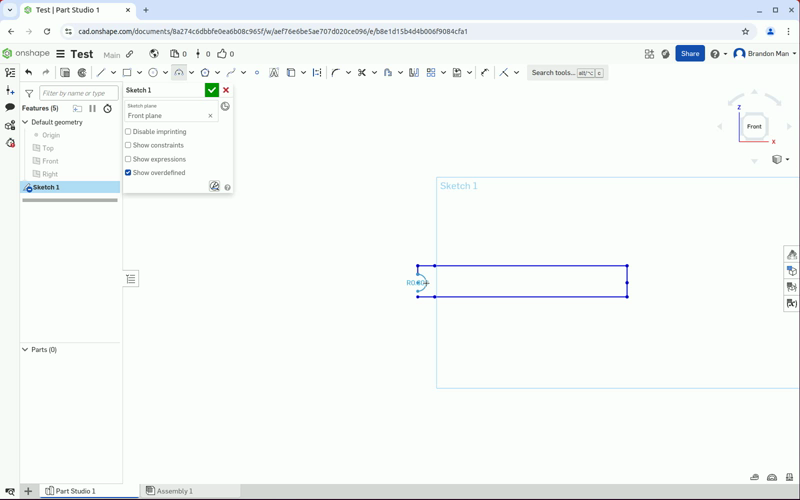
scroll(6)
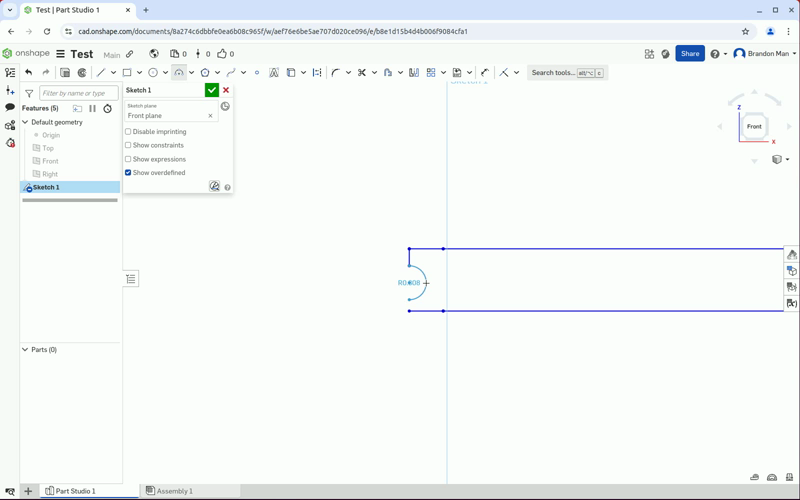
click(426, 282)
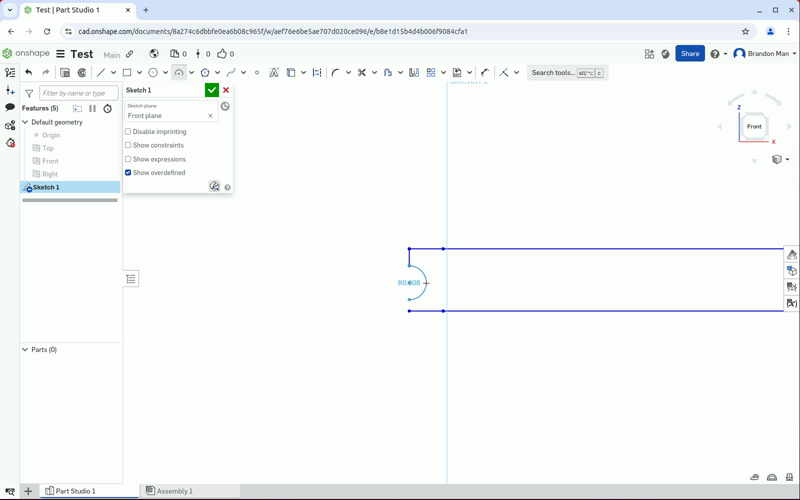
scroll(-6)
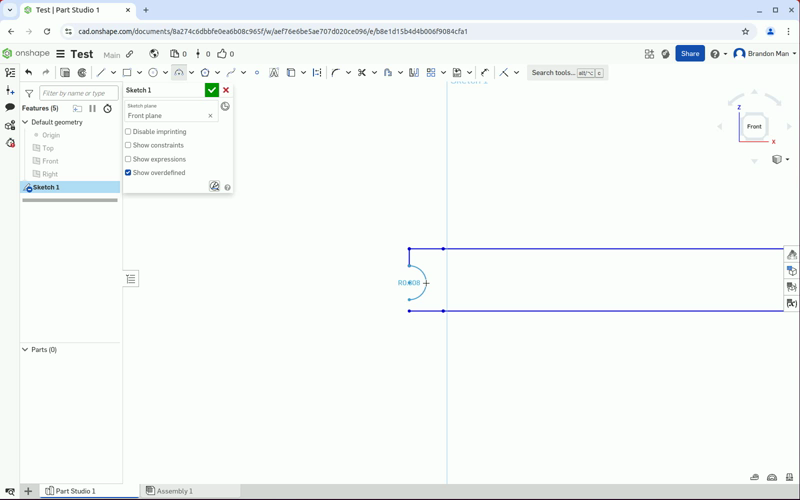
scroll(-6)
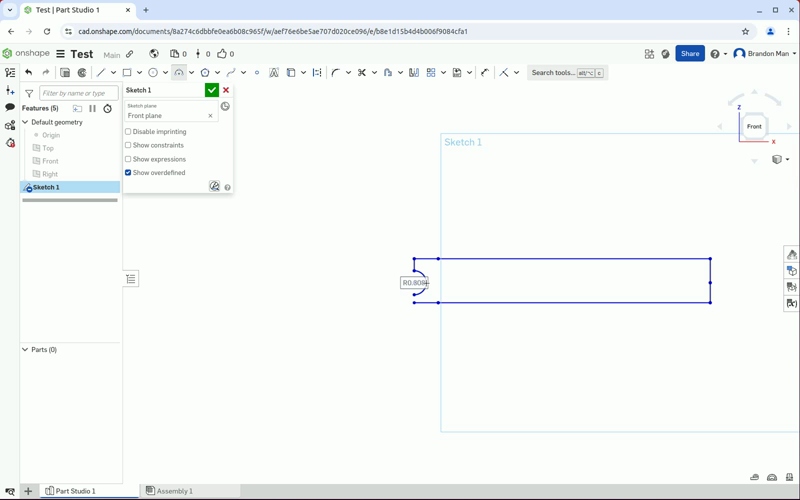
scroll(-6)
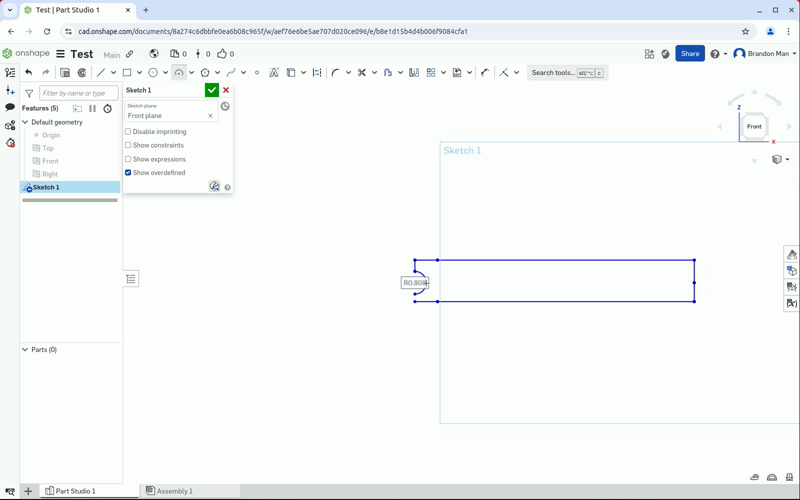
scroll(-6)
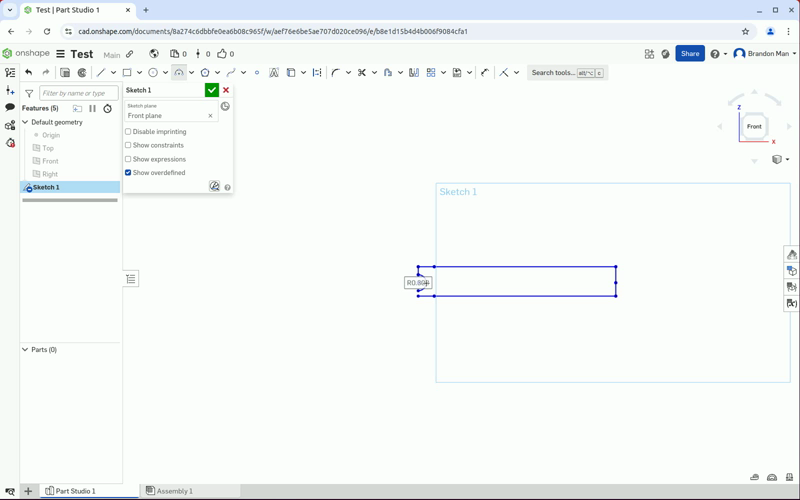
scroll(-6)
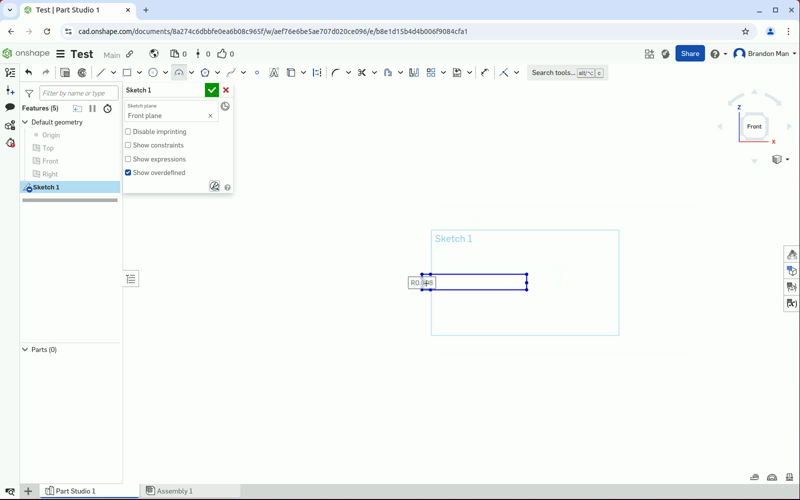
scroll(-6)
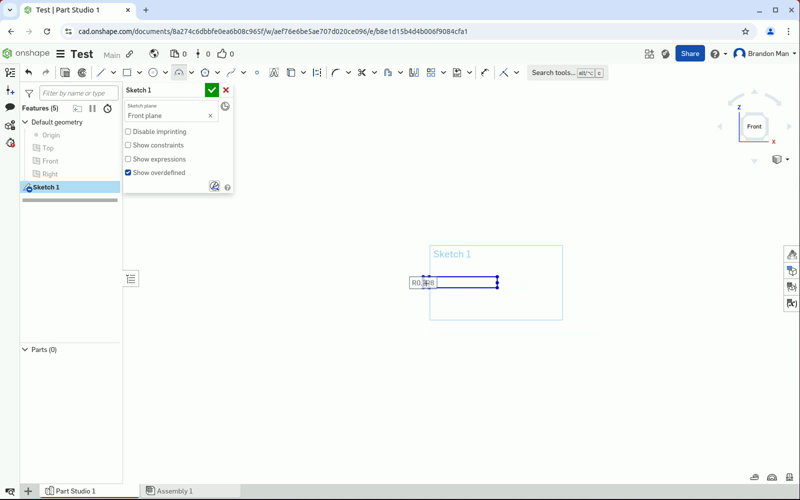
scroll(-6)
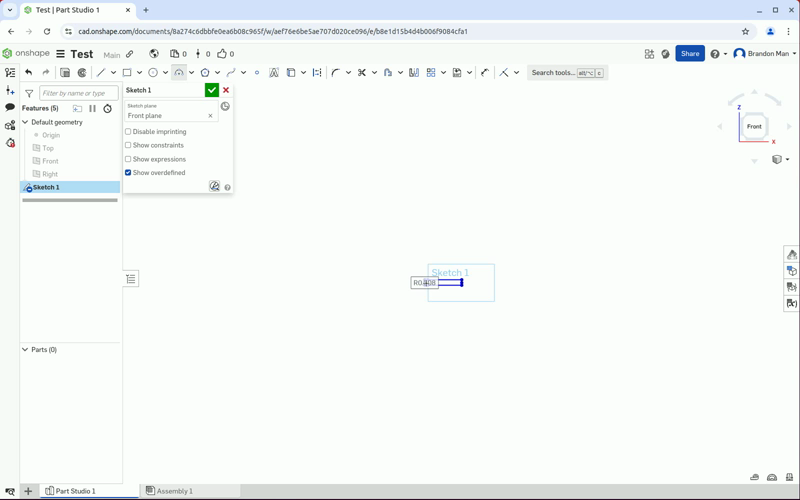
key_up(shift)
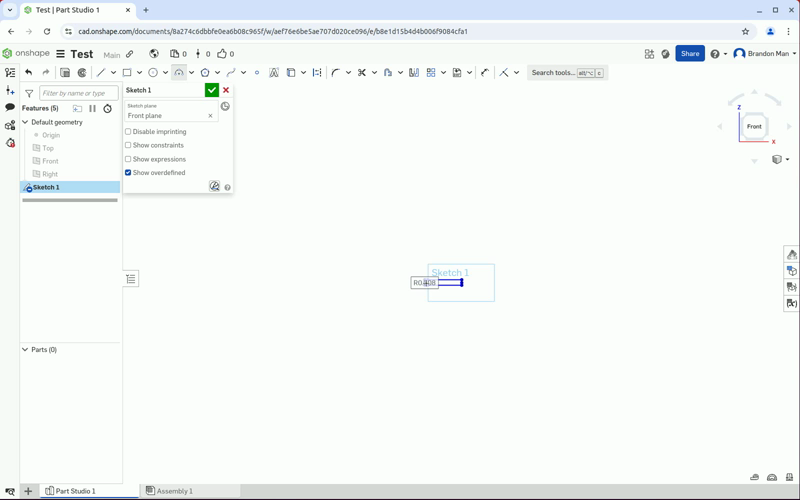
key(esc)
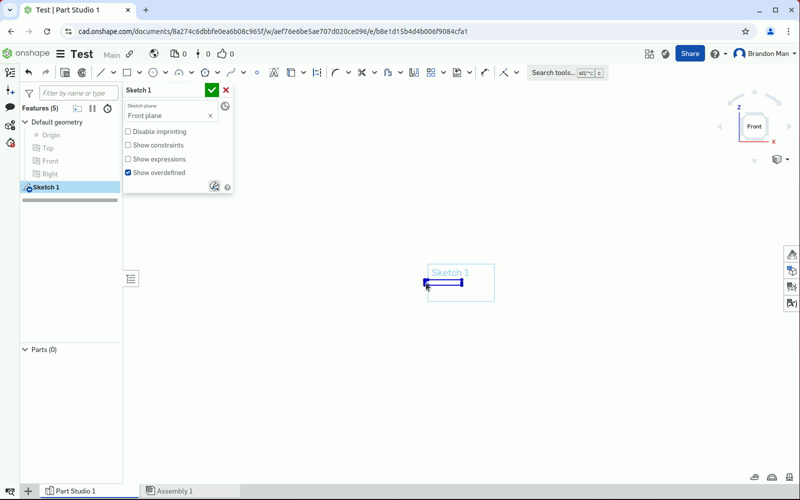
key(l)
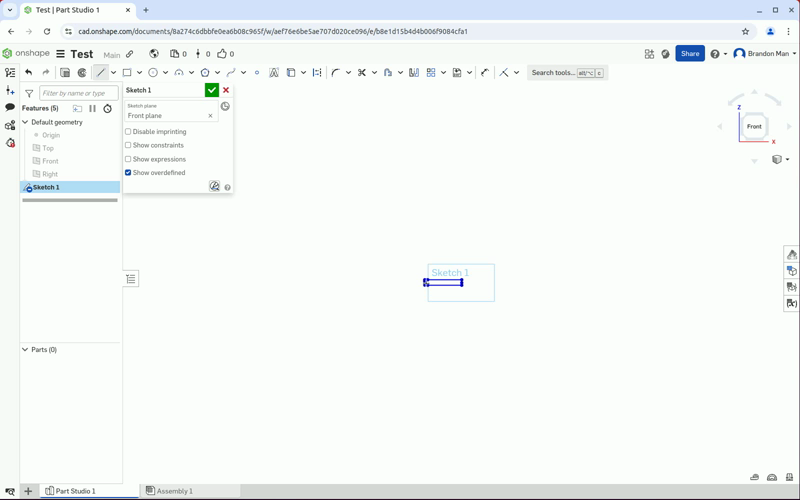
mouse_move(424, 284)
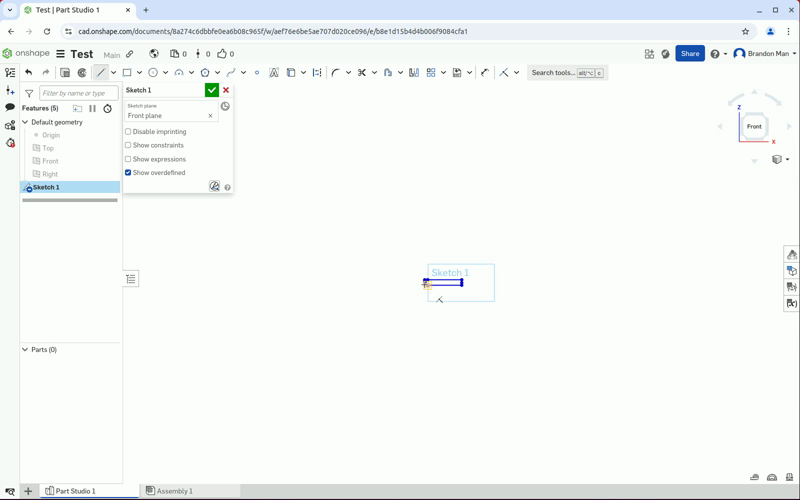
scroll(6)
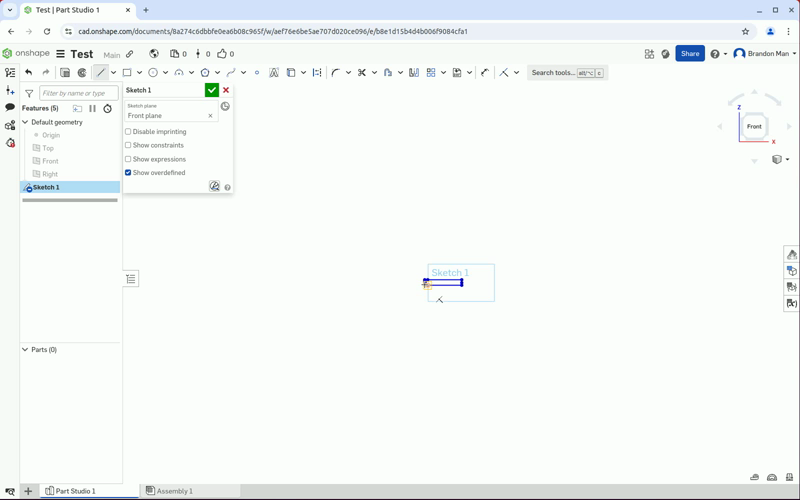
scroll(6)
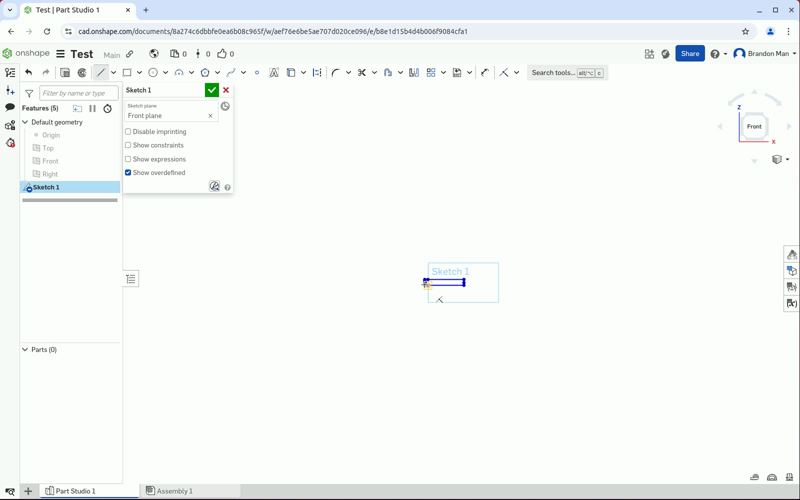
scroll(6)
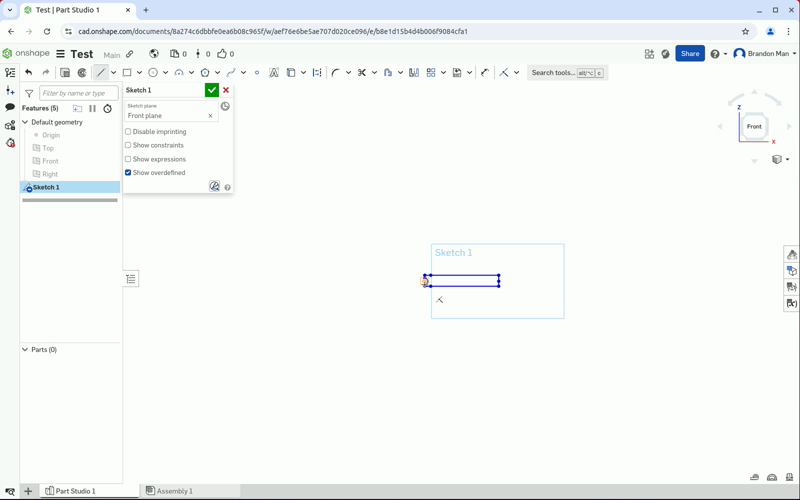
scroll(6)
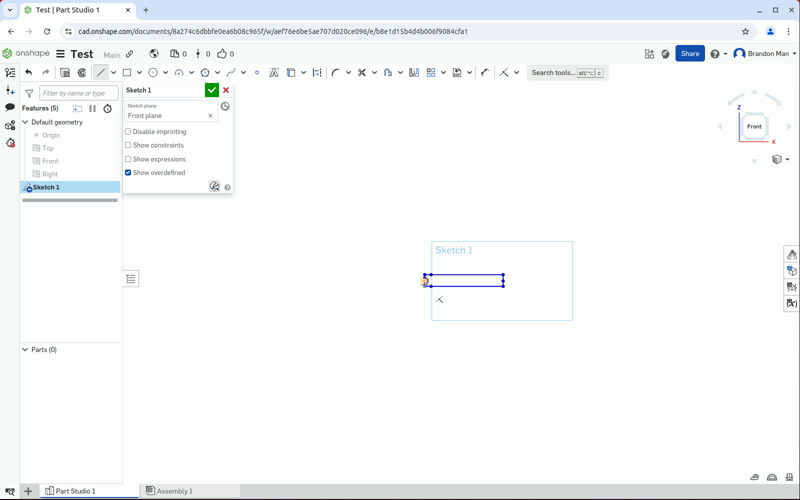
scroll(6)
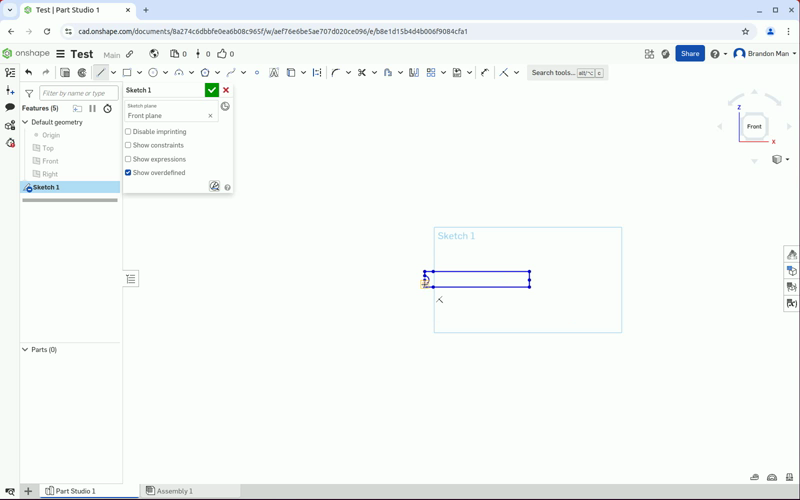
scroll(6)
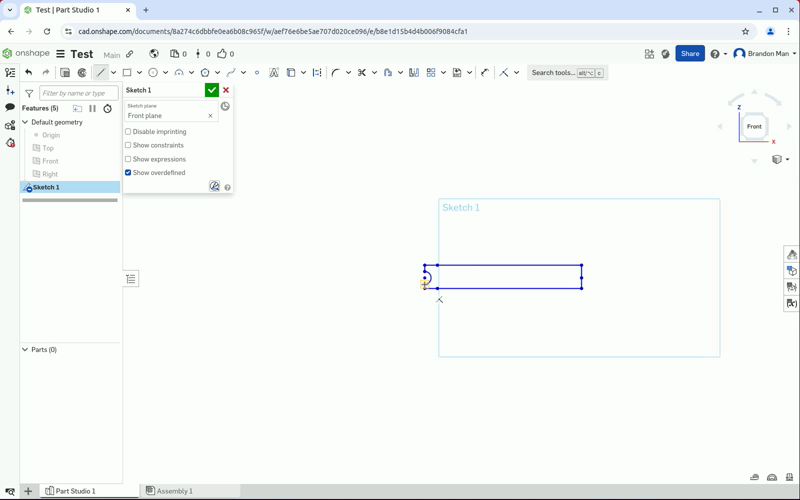
scroll(6)
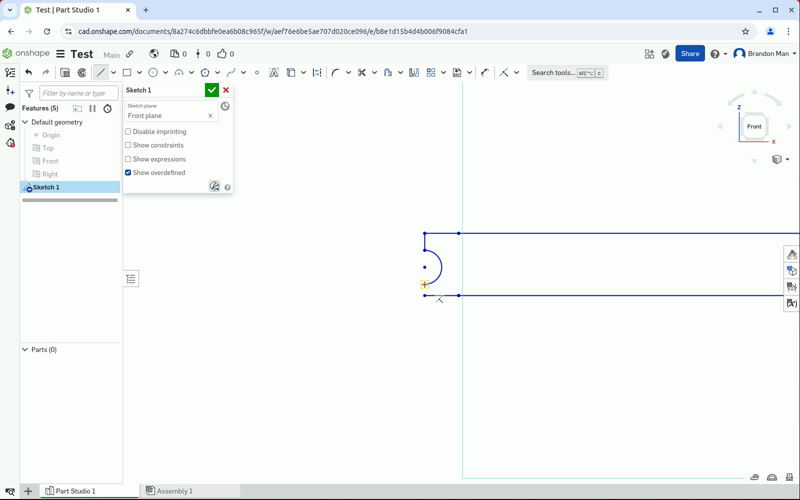
click(424, 284)
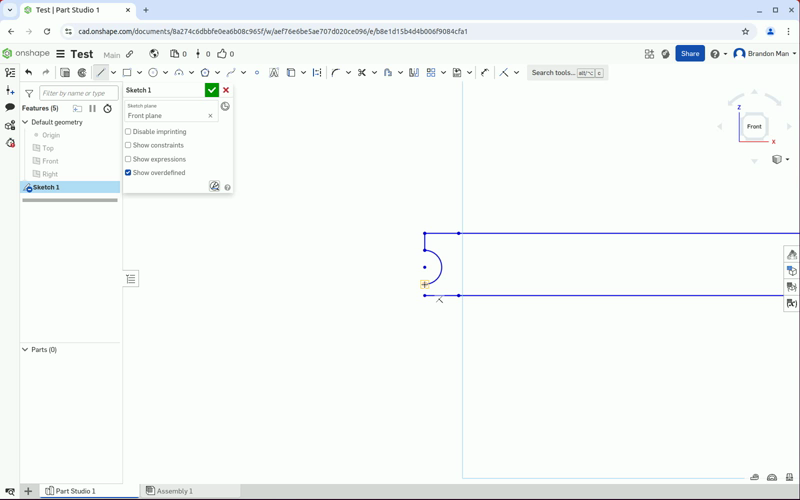
scroll(-6)
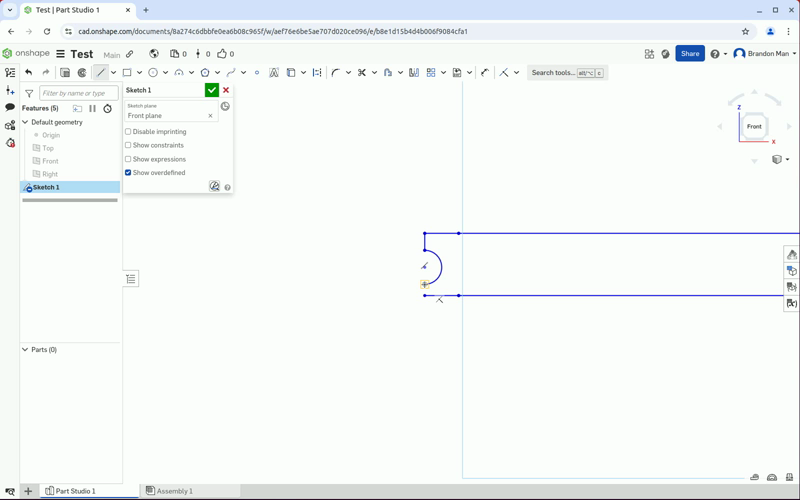
scroll(-6)
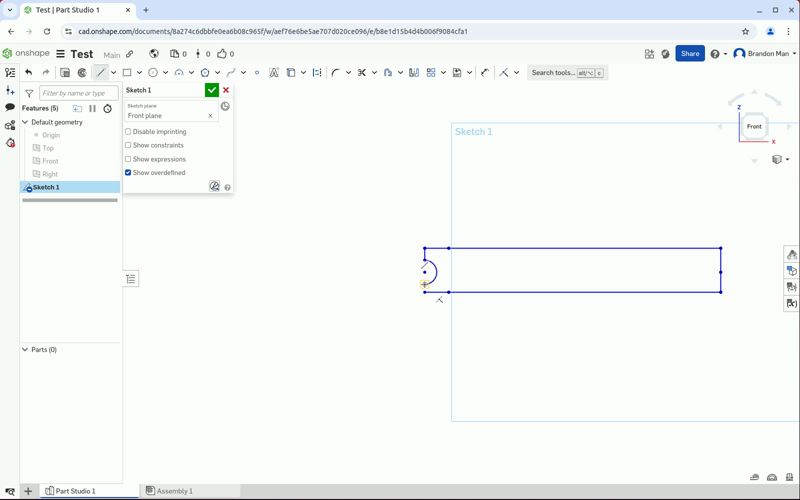
scroll(-6)
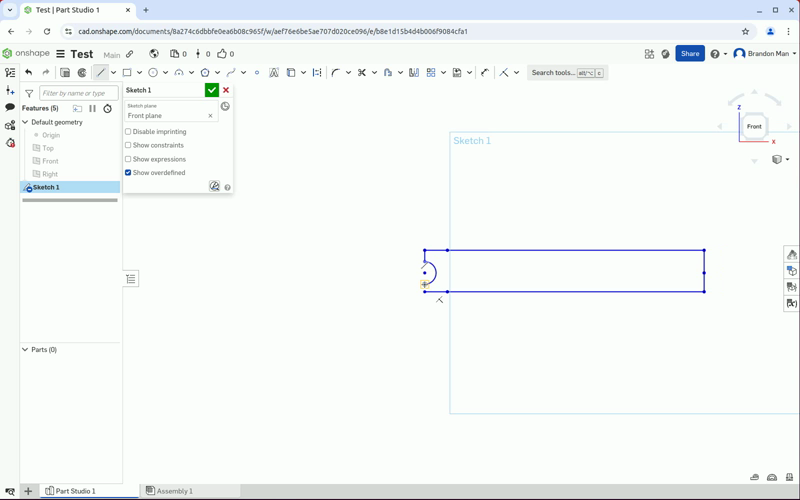
scroll(-6)
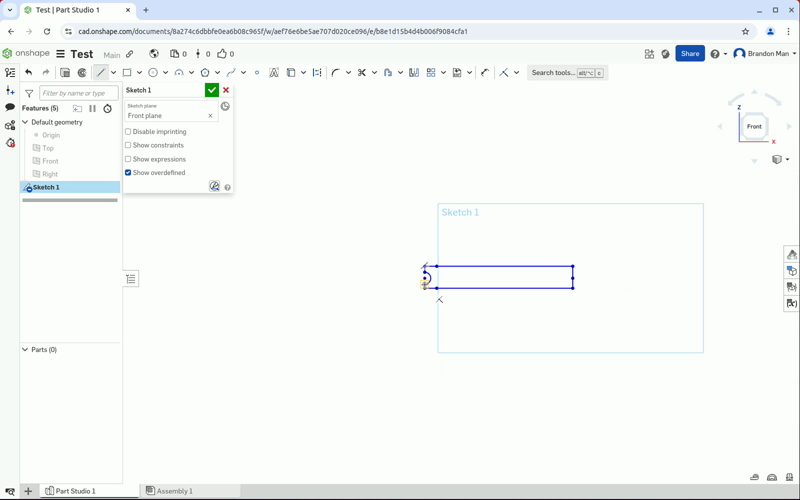
scroll(-6)
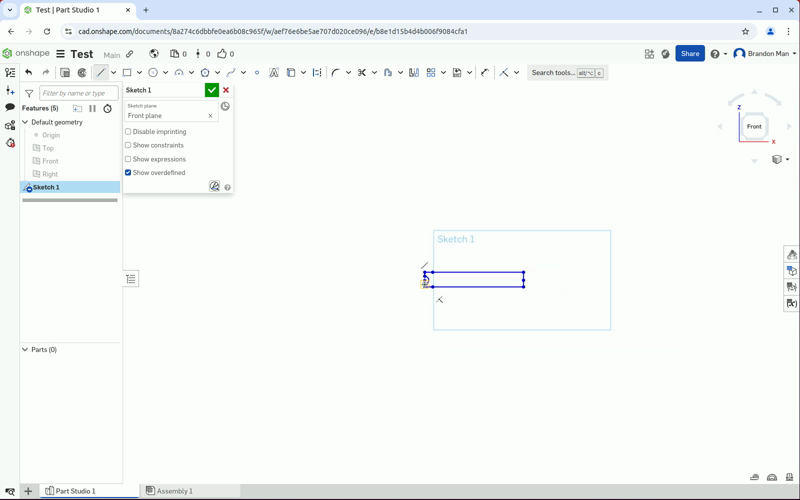
scroll(-6)
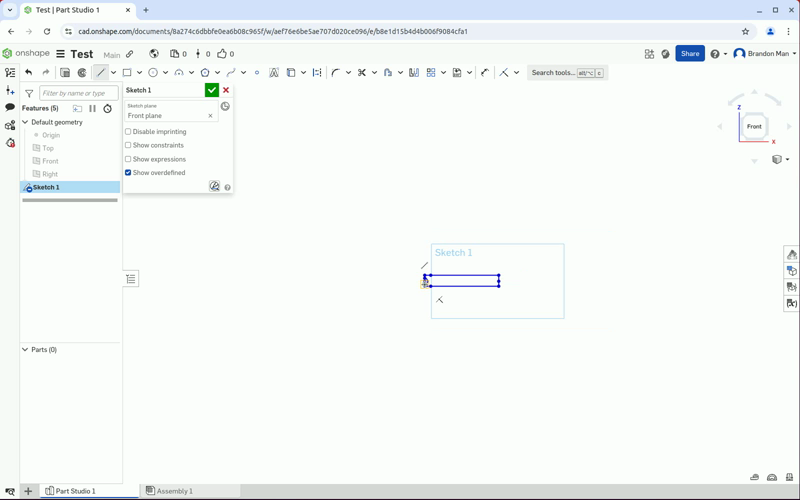
scroll(-6)
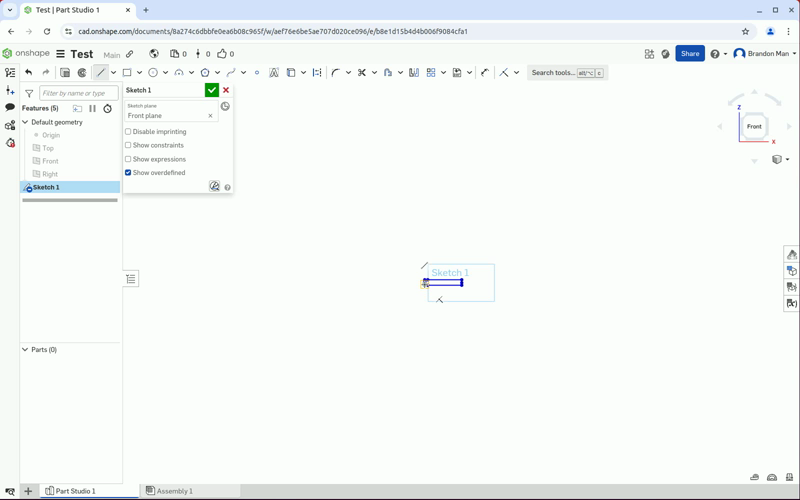
mouse_move(454, 284)
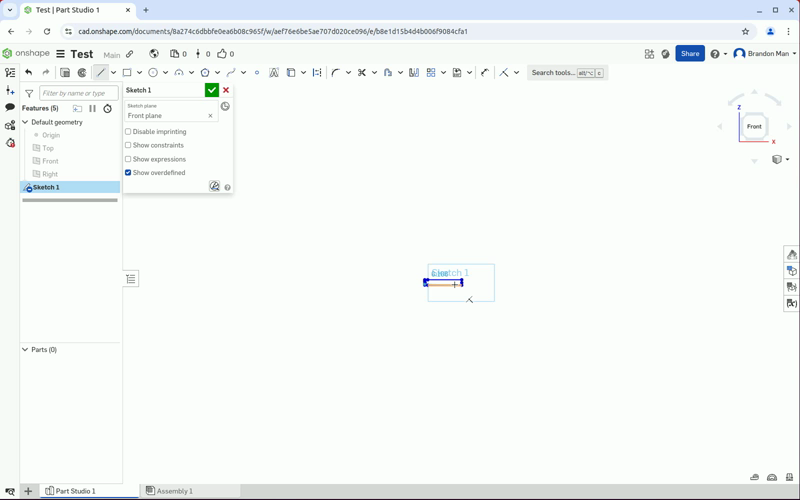
key_down(shift)
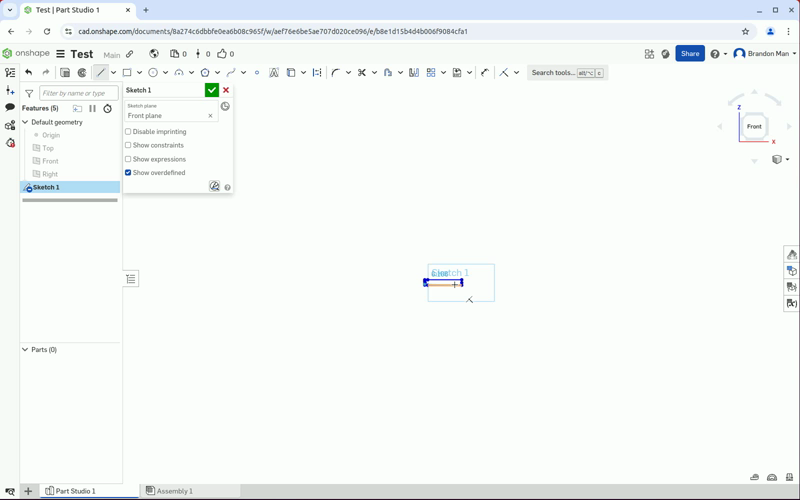
mouse_move(424, 285)
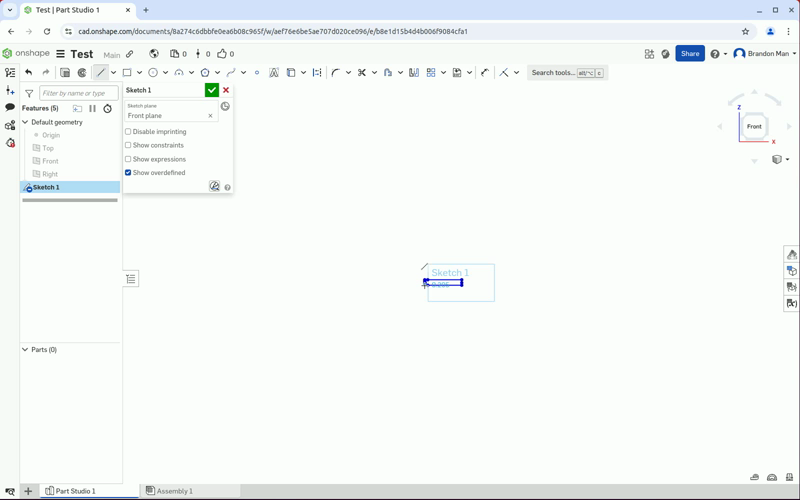
scroll(6)
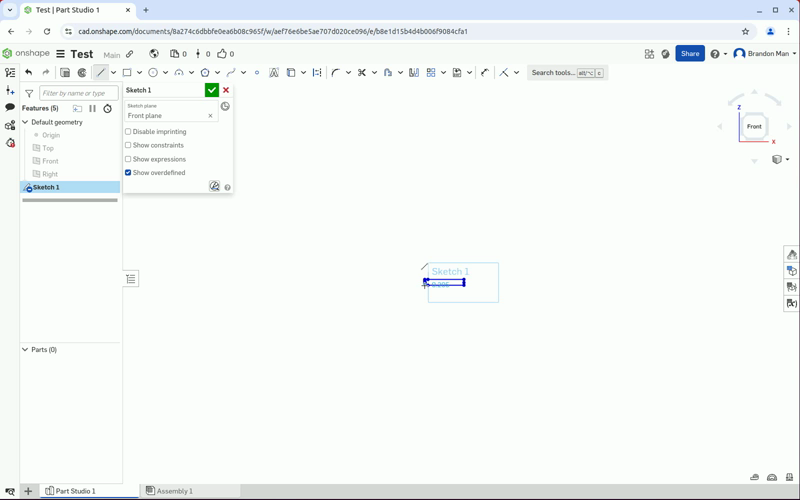
scroll(6)
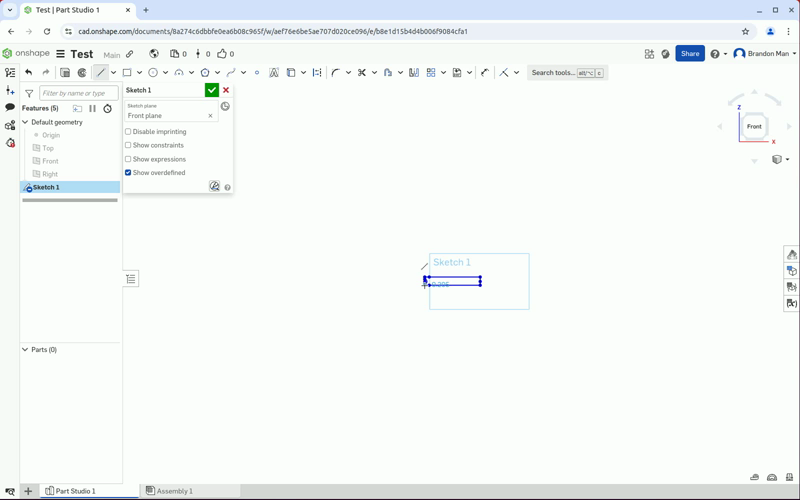
scroll(6)
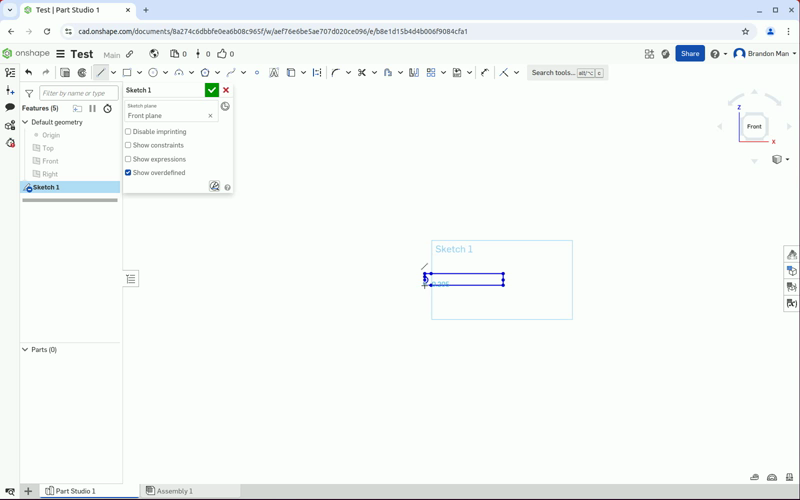
scroll(6)
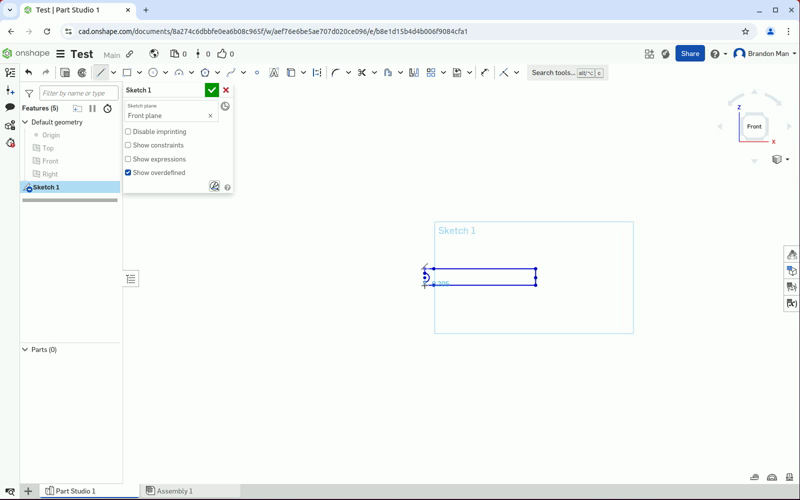
scroll(6)
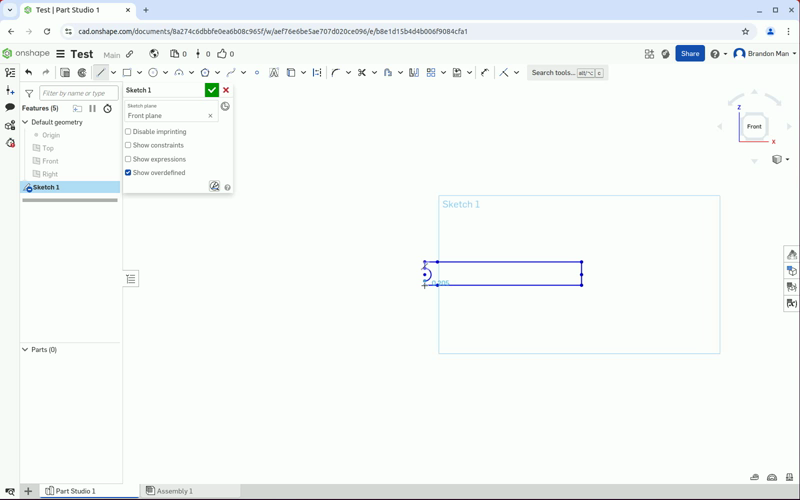
scroll(6)
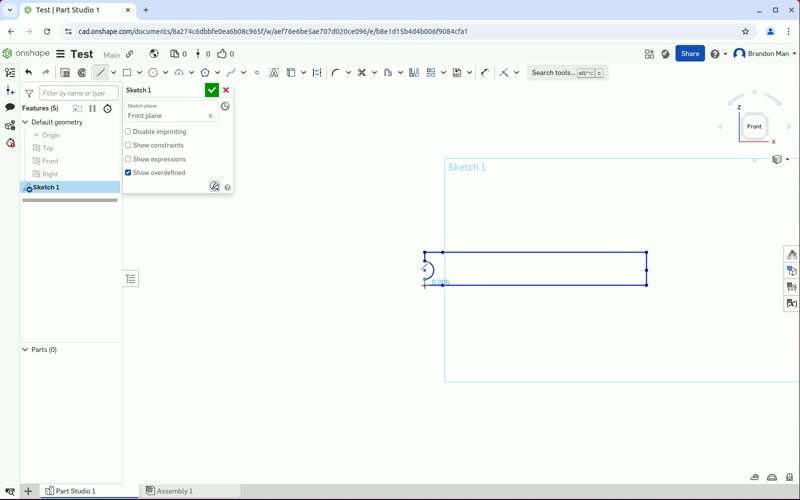
scroll(6)
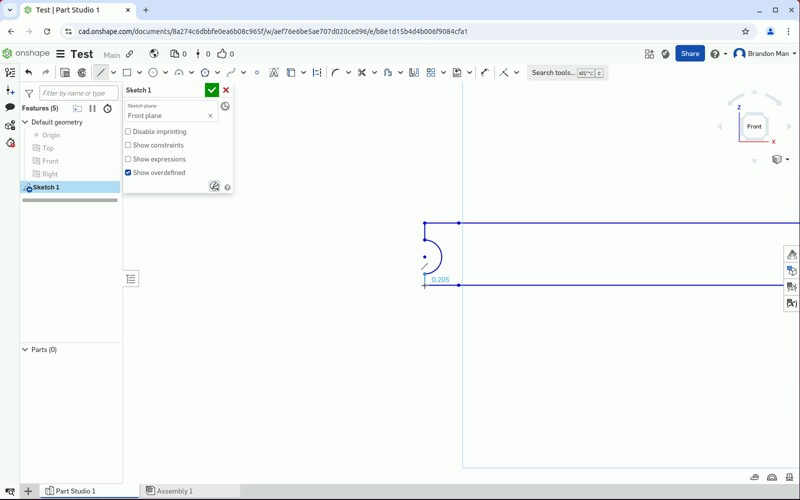
key_up(shift)
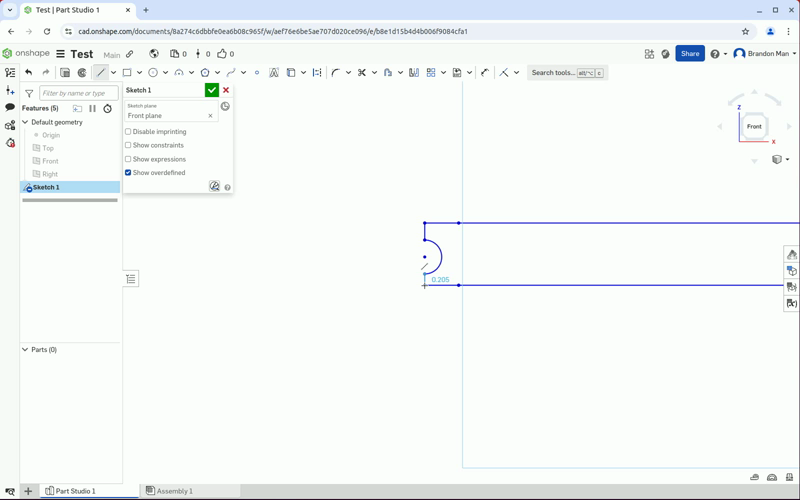
click(424, 285)
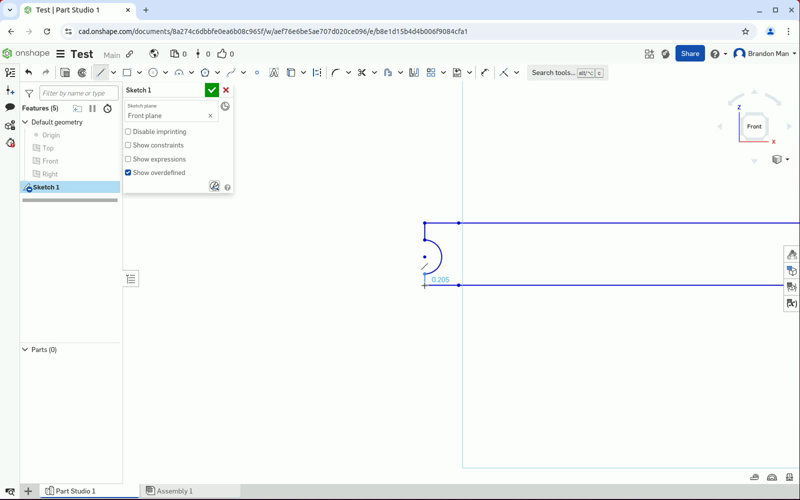
scroll(-6)
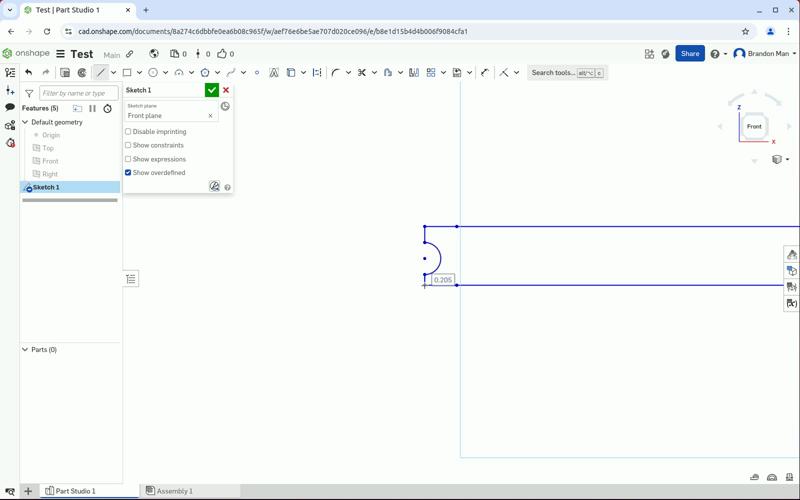
scroll(-6)
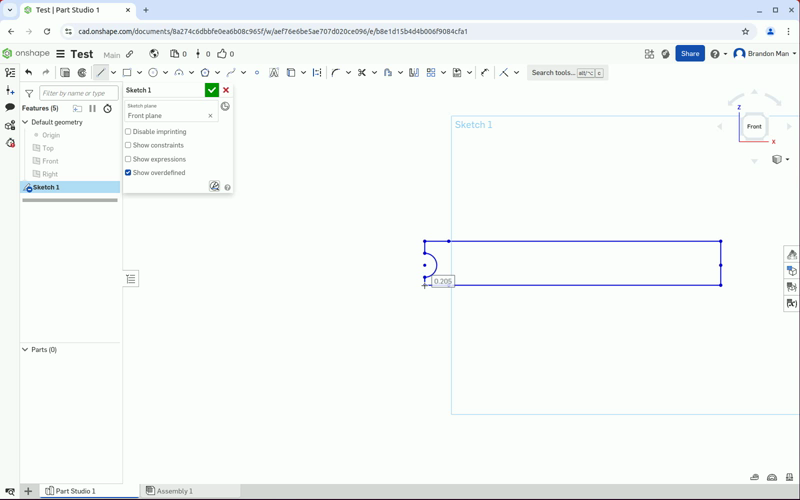
scroll(-6)
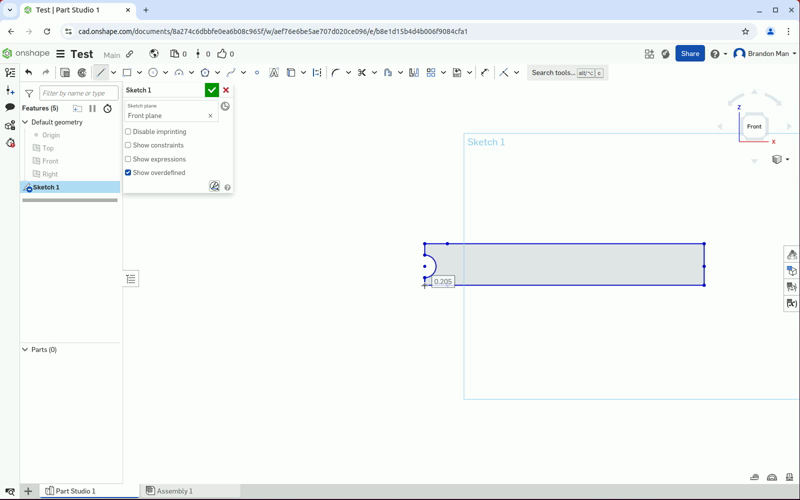
scroll(-6)
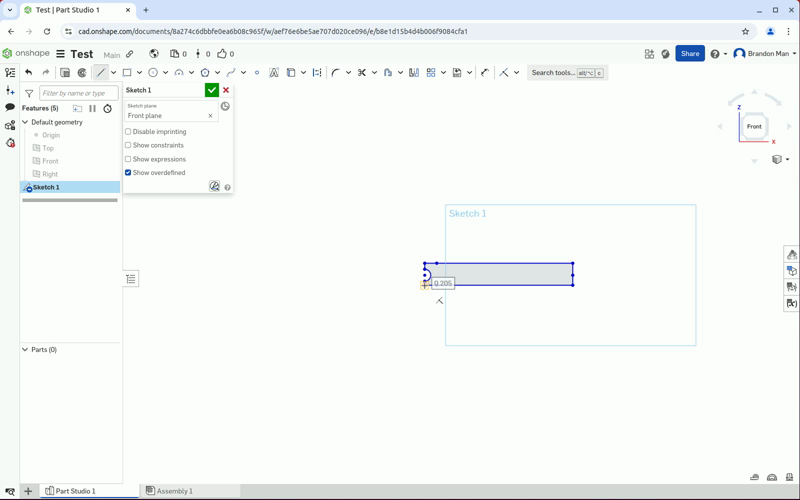
scroll(-6)
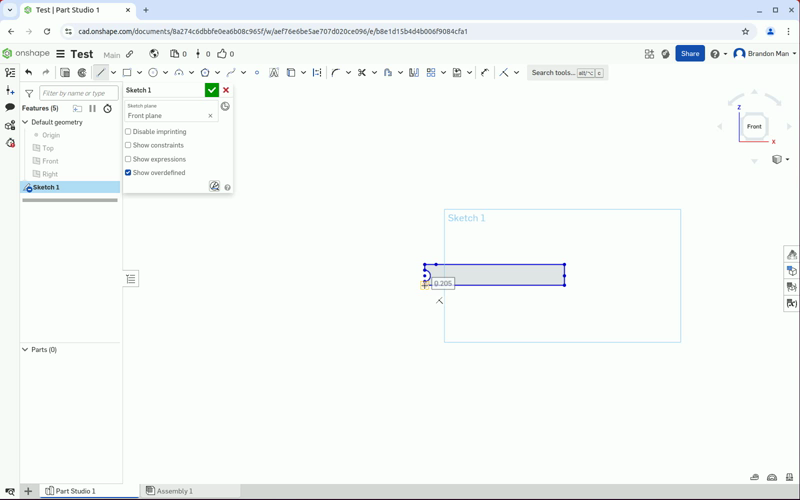
scroll(-6)
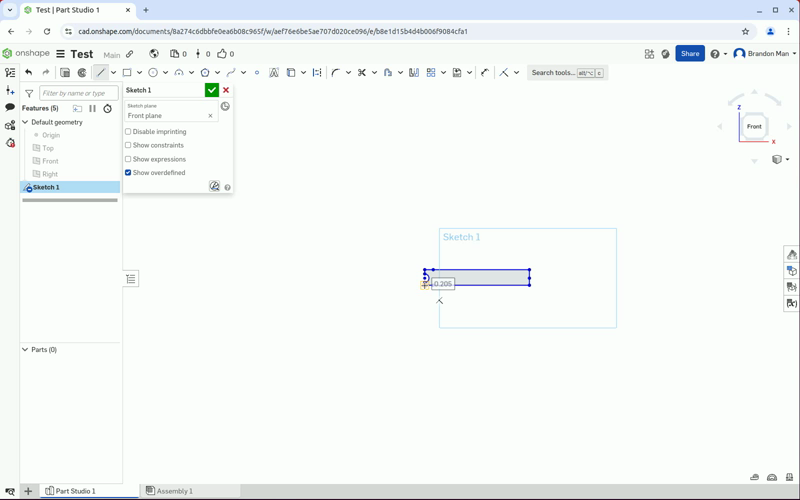
scroll(-6)
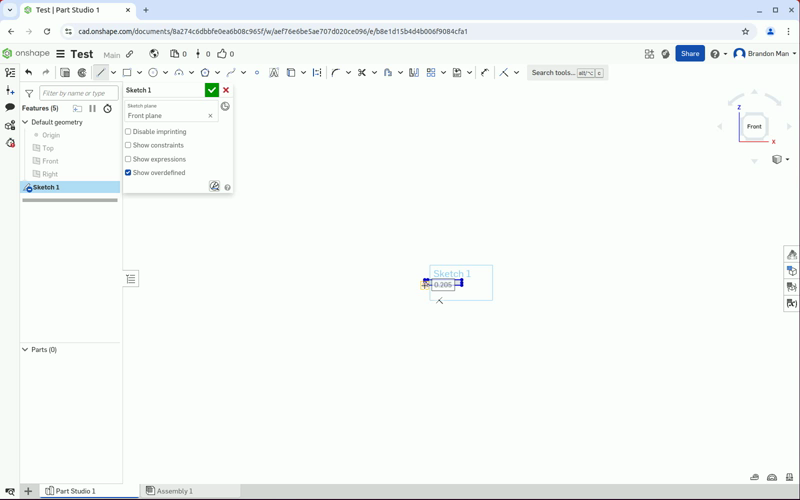
key(esc)
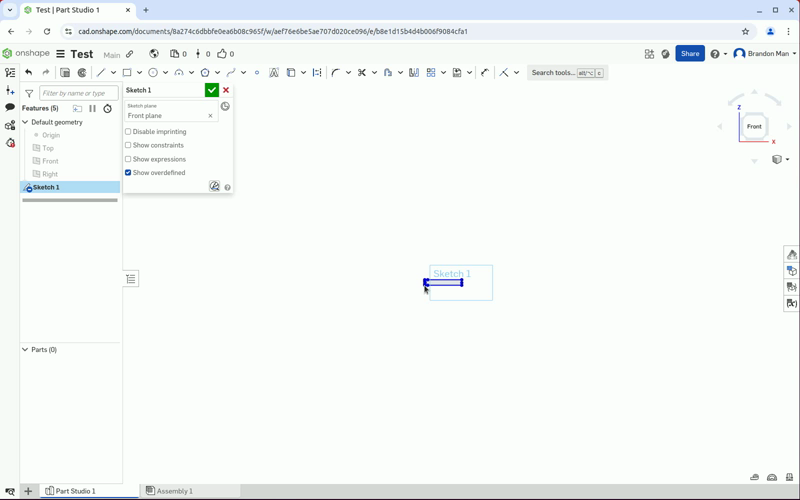
mouse_move(438, 284)
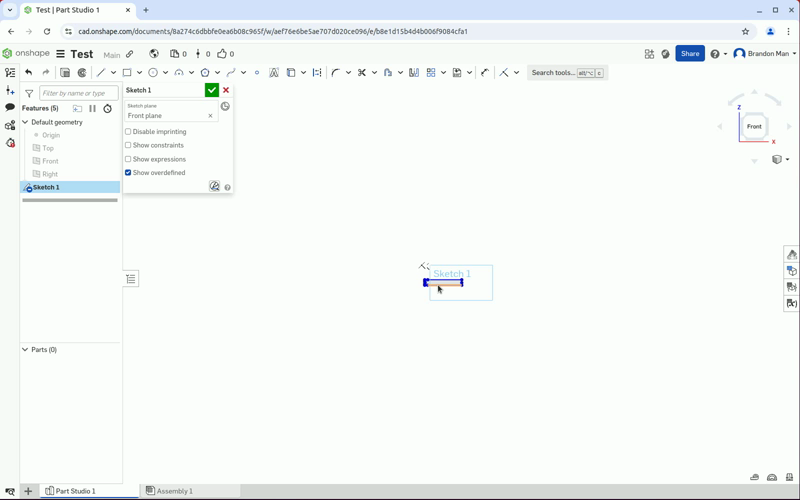
scroll(6)
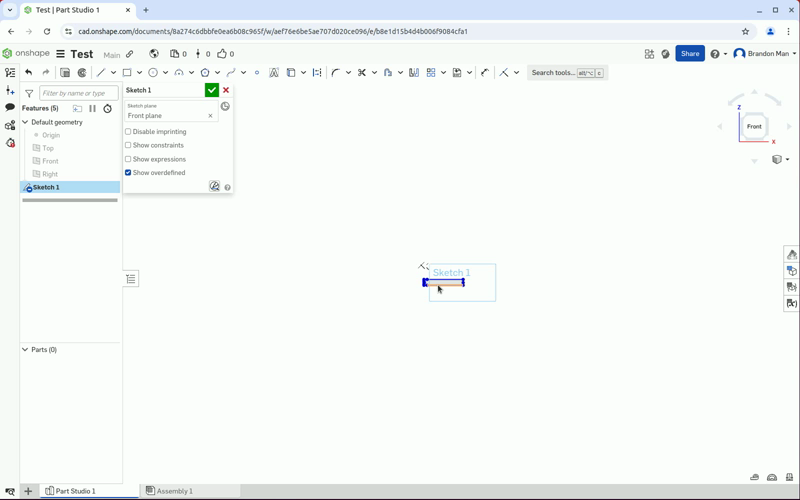
scroll(6)
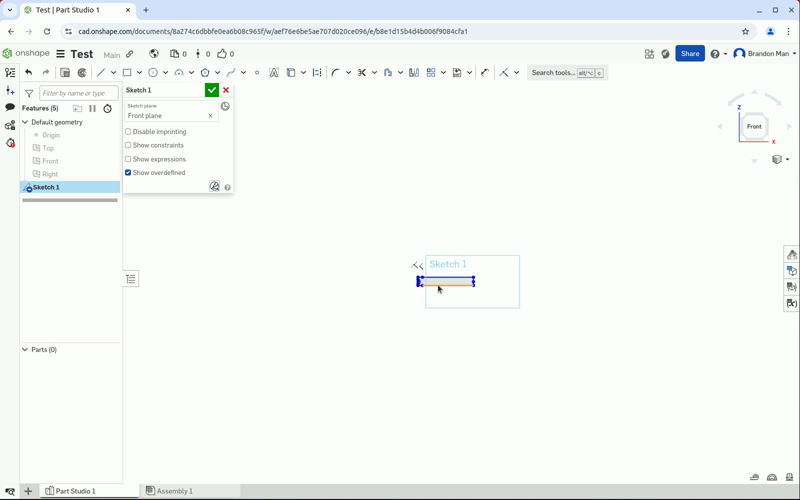
scroll(6)
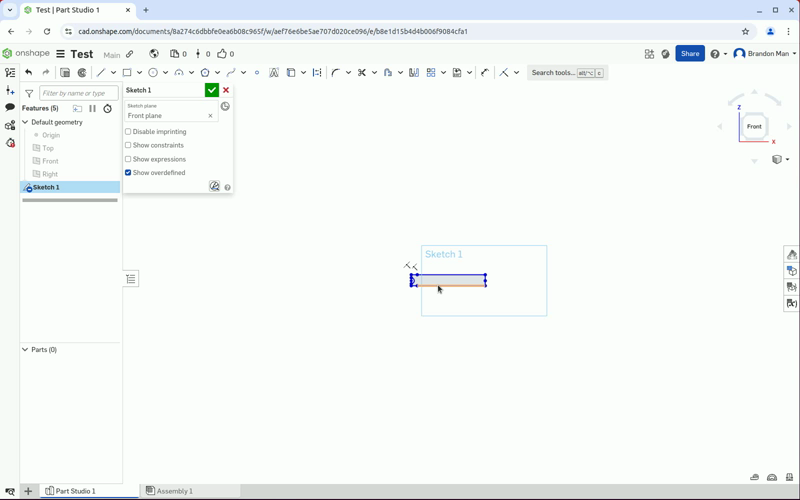
scroll(6)
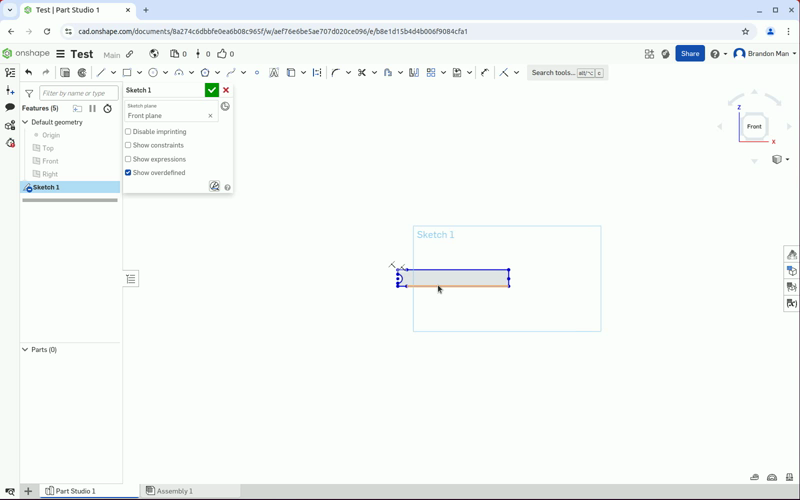
scroll(6)
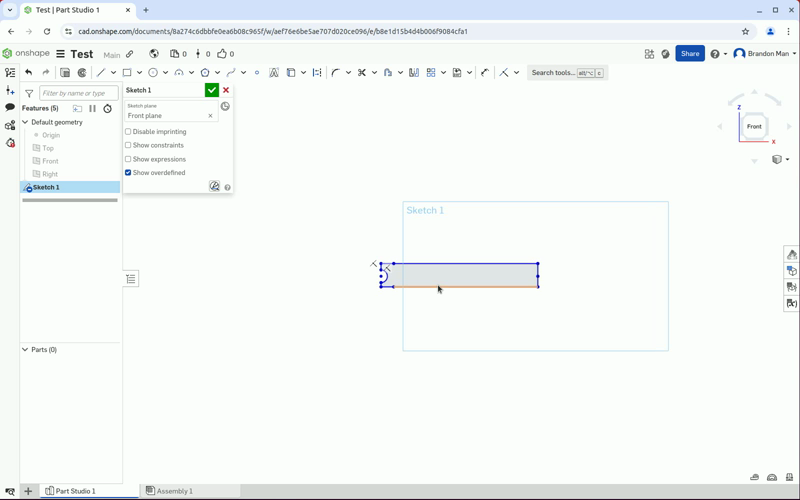
scroll(6)
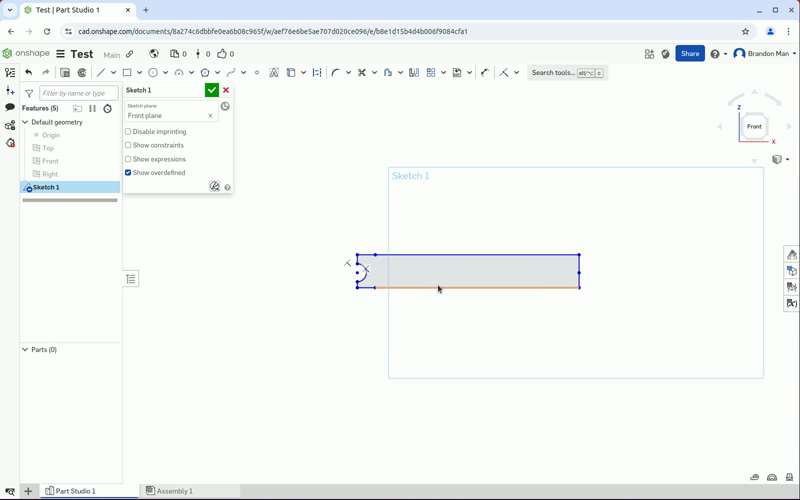
scroll(6)
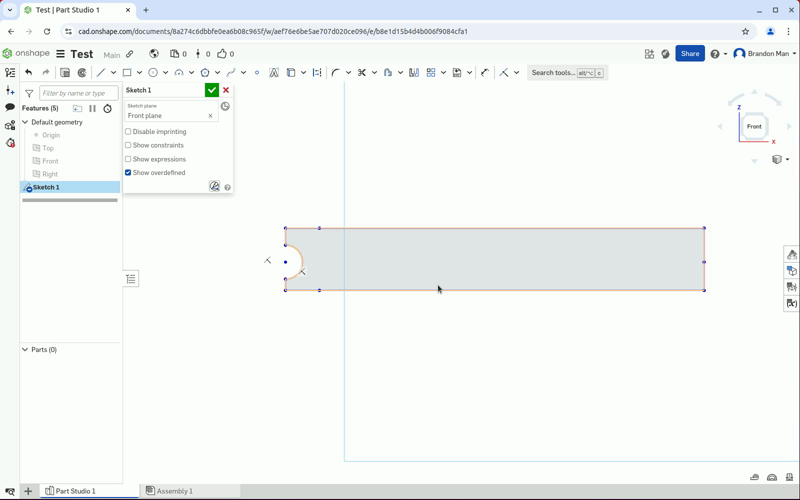
click(438, 284)
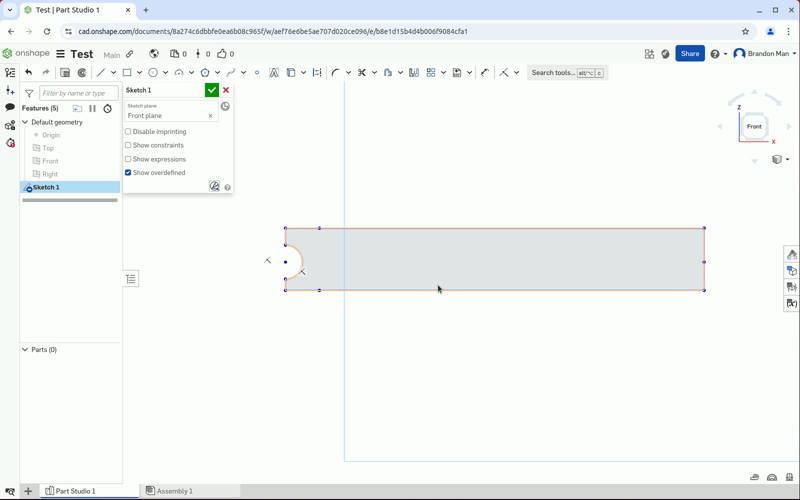
scroll(-6)
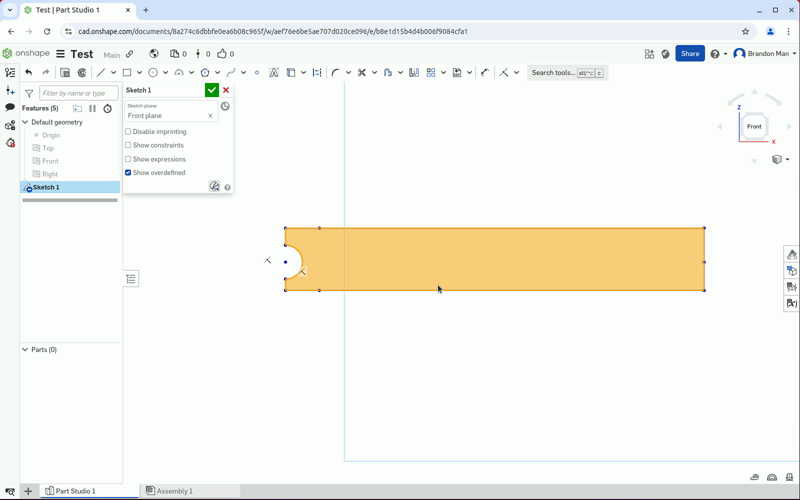
scroll(-6)
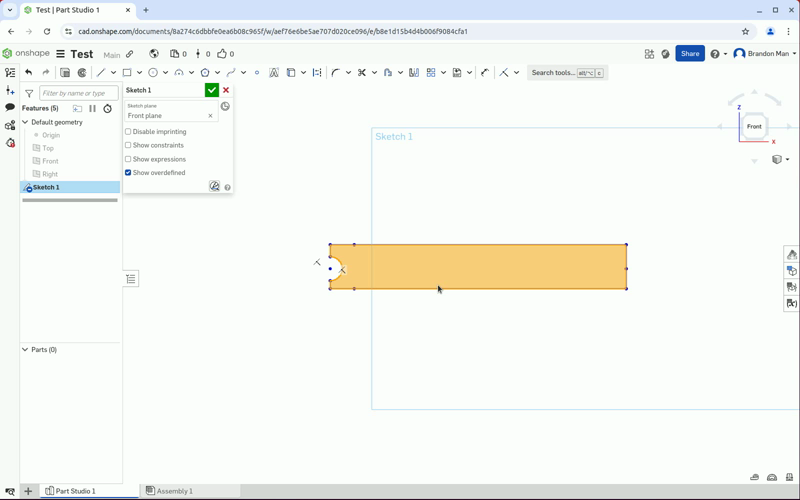
scroll(-6)
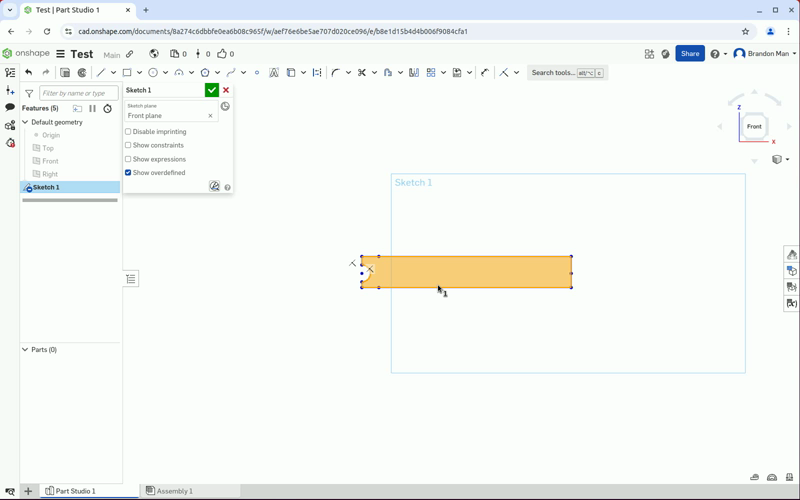
scroll(-6)
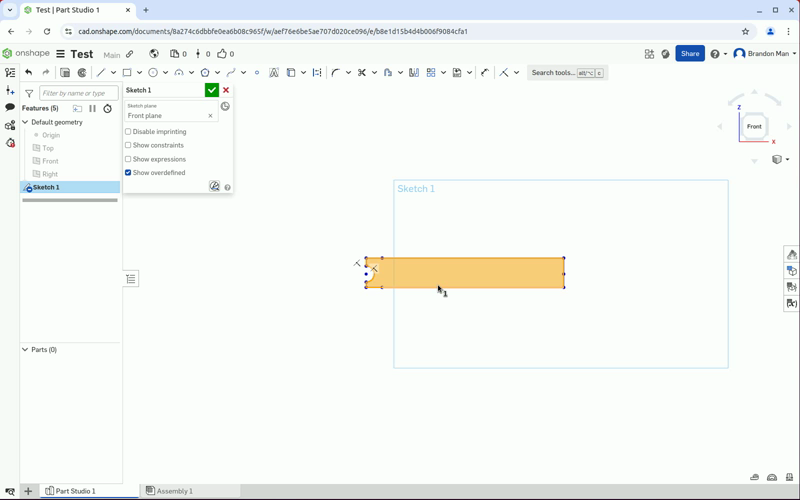
scroll(-6)
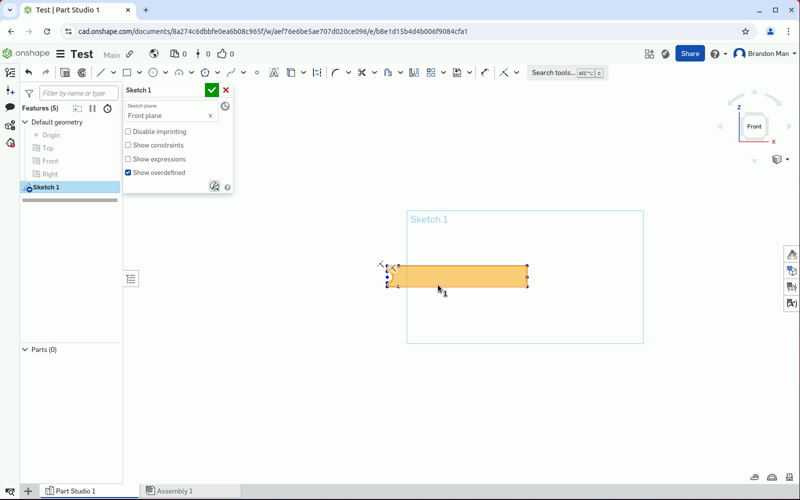
scroll(-6)
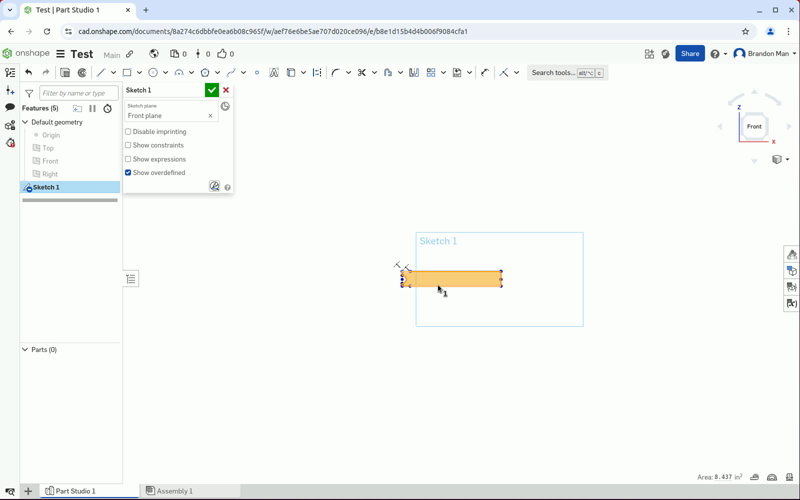
scroll(-6)
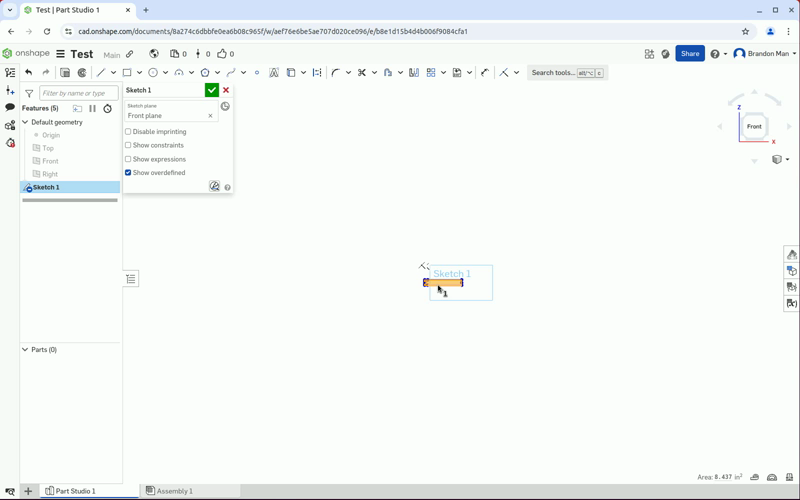
mouse_move(73, 352)
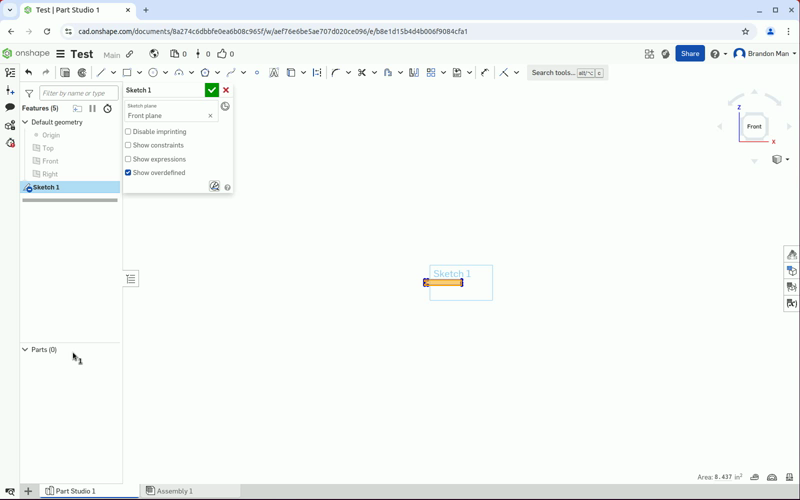
key(shift+y)
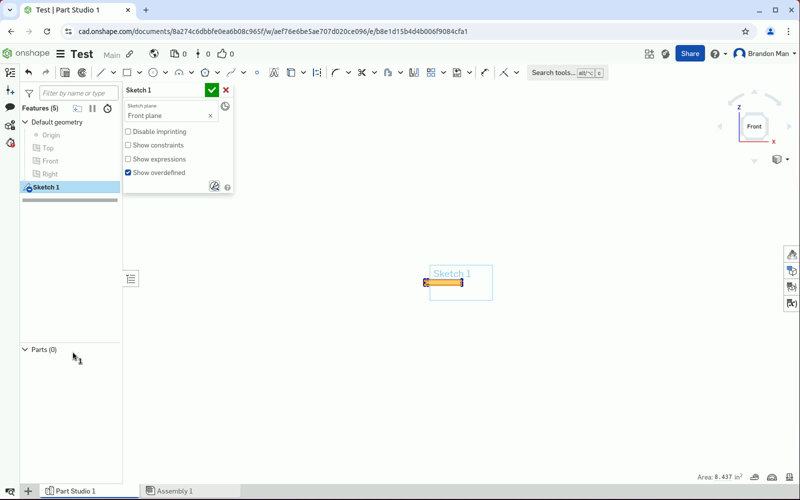
key(shift+e)
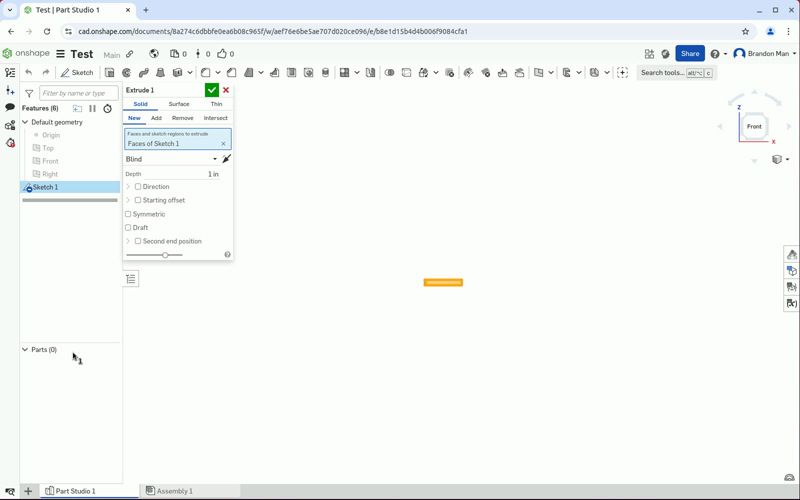
mouse_move(143, 106)
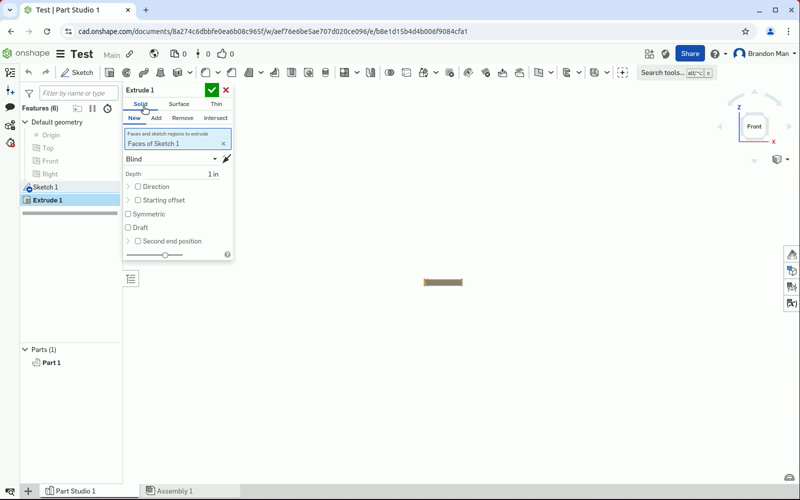
click(143, 106)
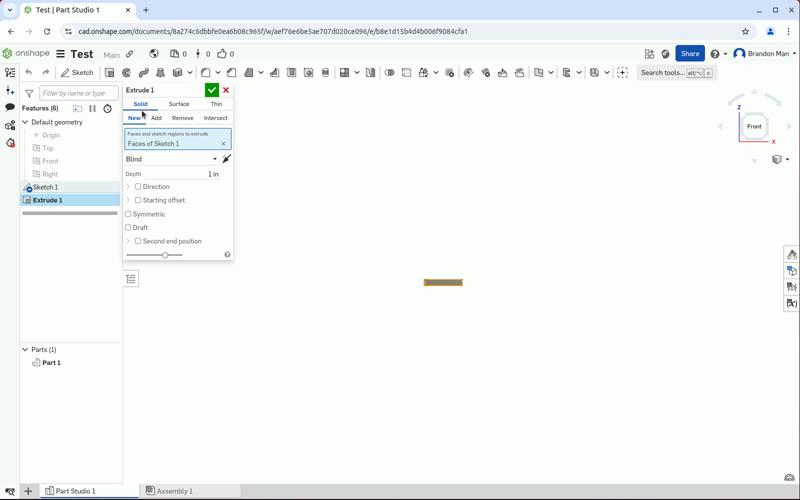
mouse_move(137, 120)
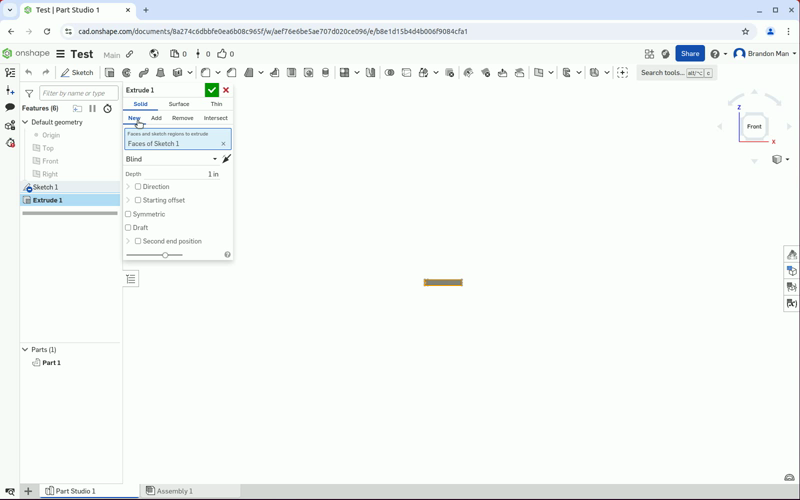
click(137, 120)
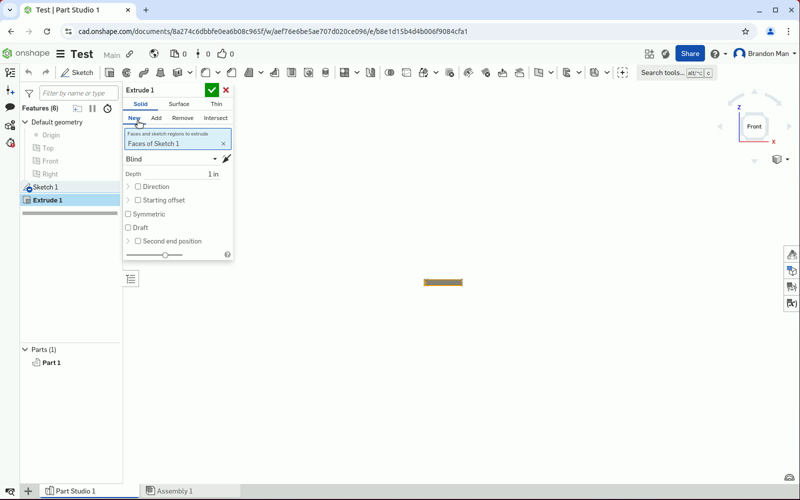
key(tab, 4)
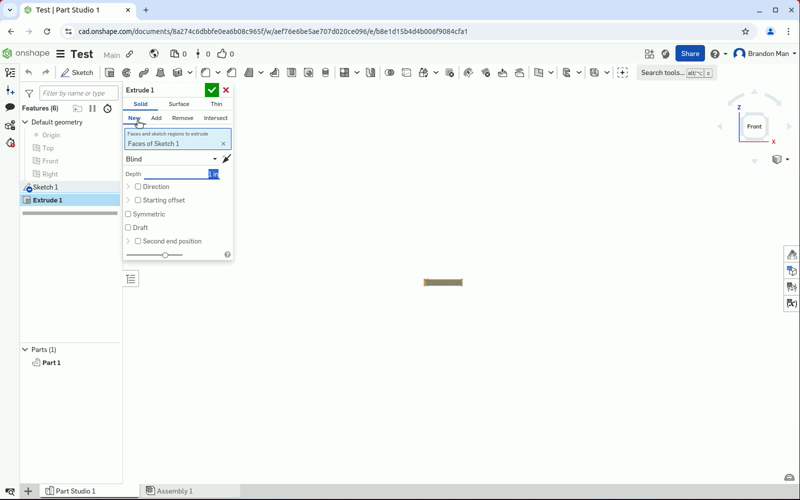
text(0.481)
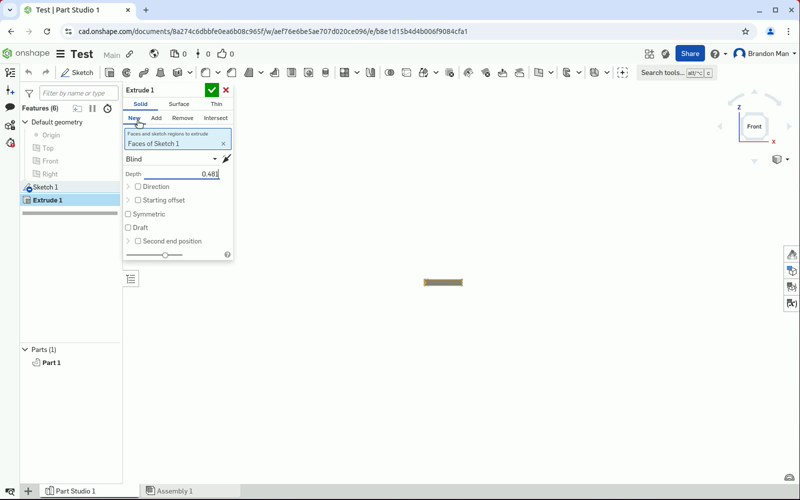
key(enter)
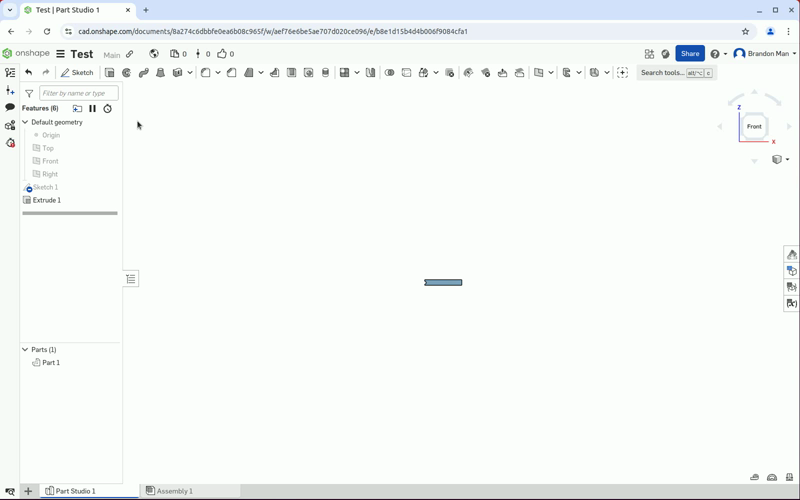
key(shift+h)
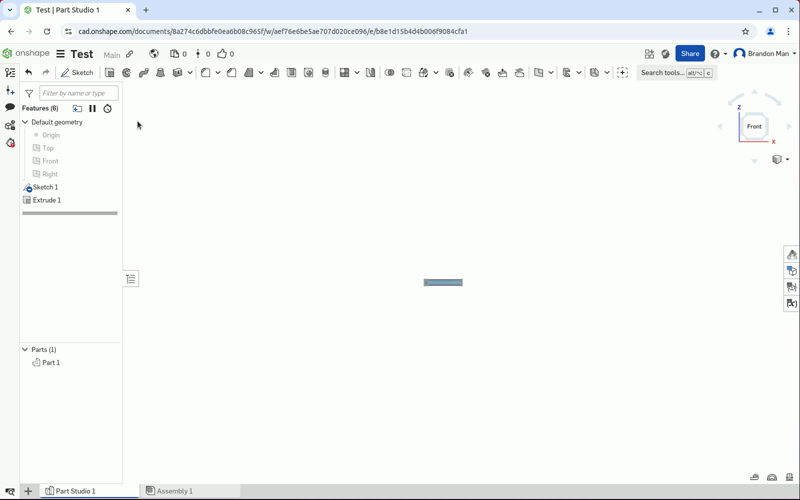
key(shift+h)
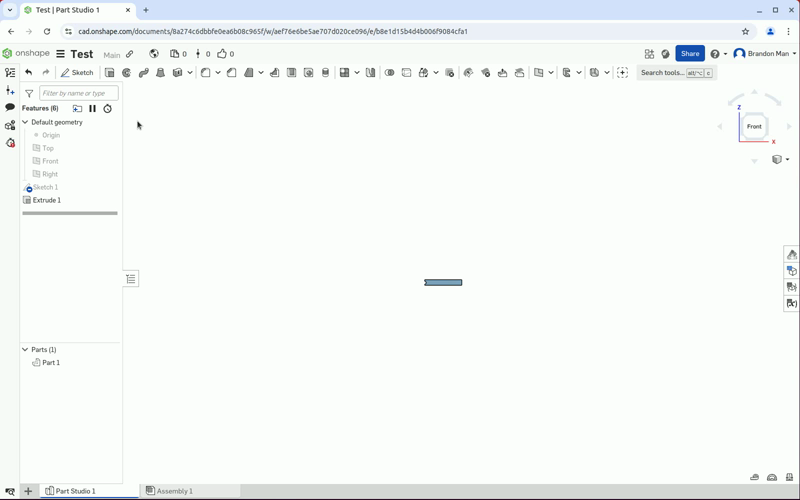
mouse_move(73, 189)
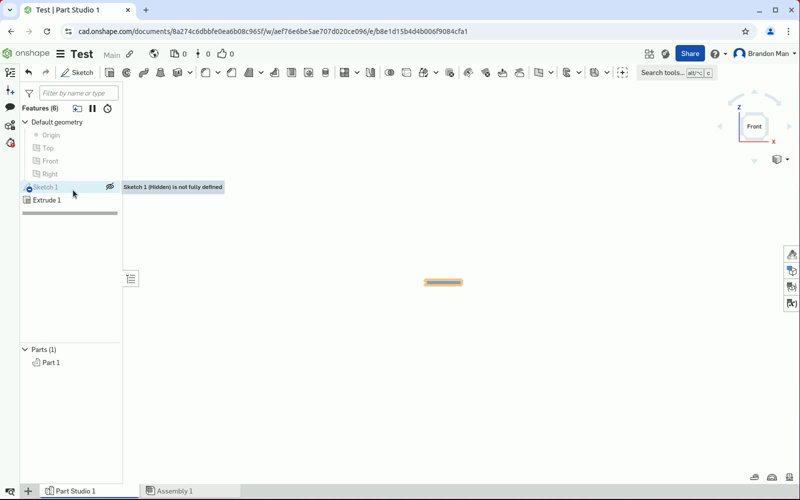
click(73, 189)
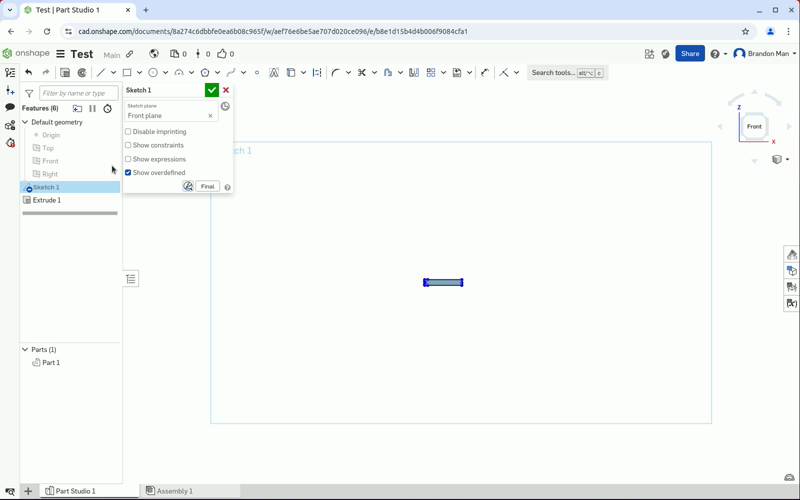
mouse_move(229, 92)
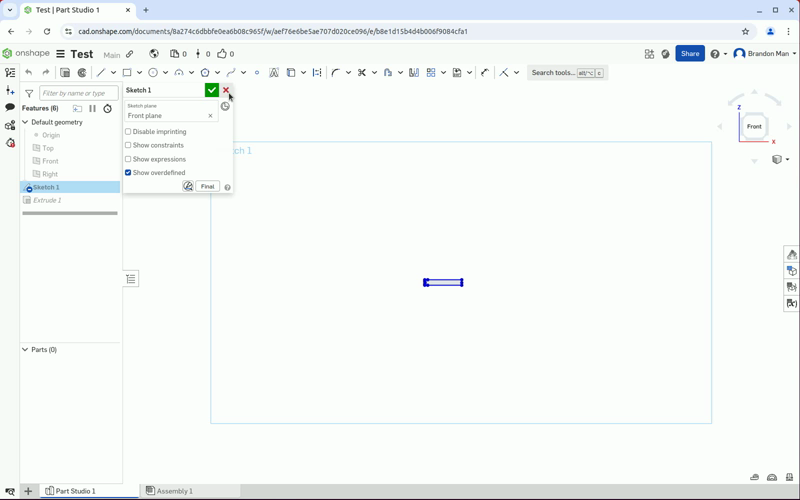
click(229, 92)
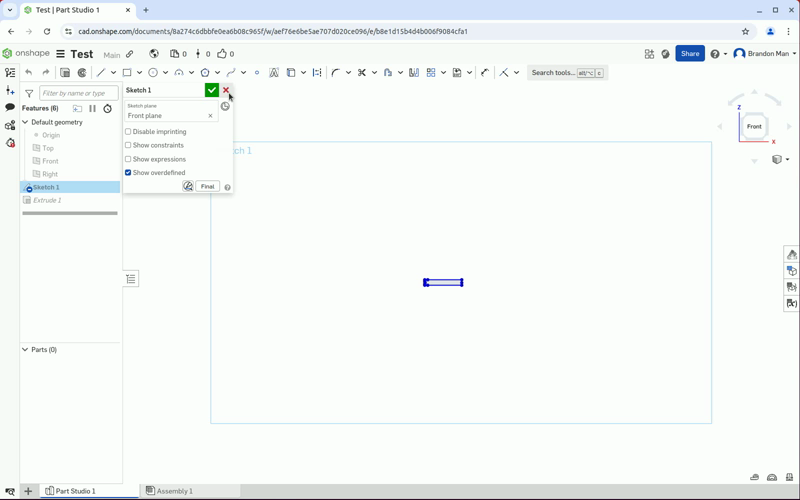
key(shift+s)
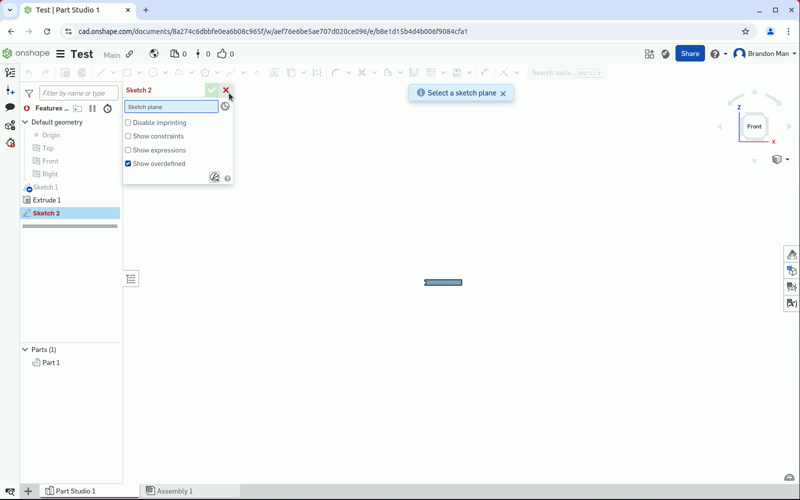
mouse_move(73, 163)
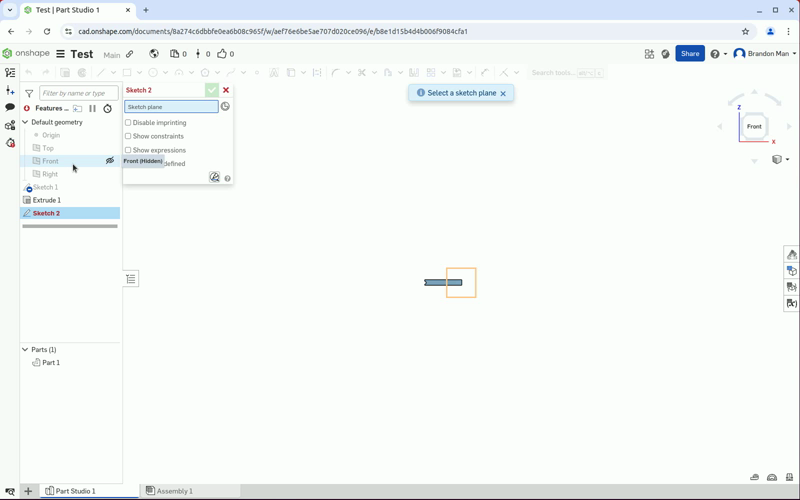
click(73, 163)
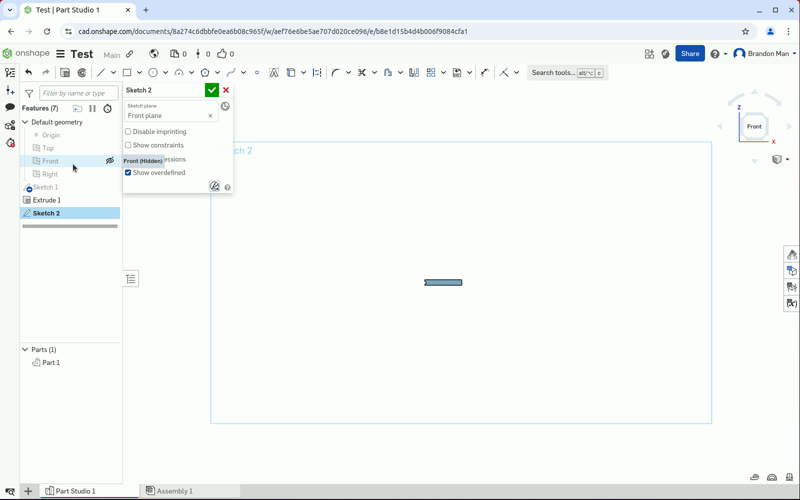
mouse_move(73, 352)
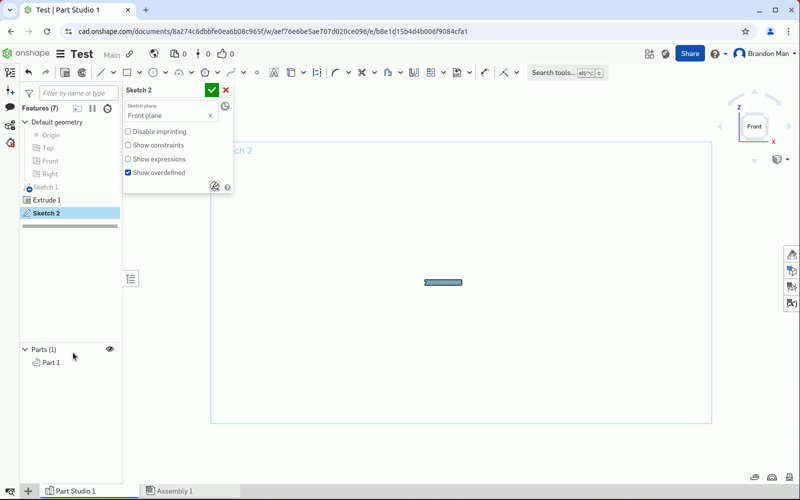
key(y)
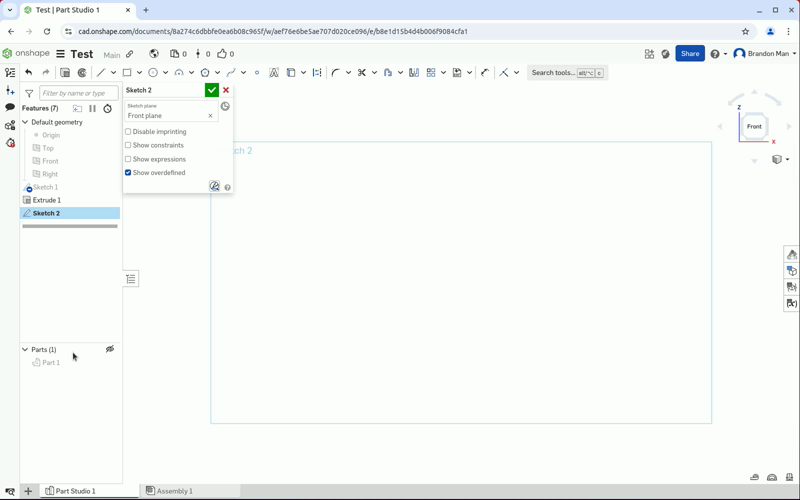
key(l)
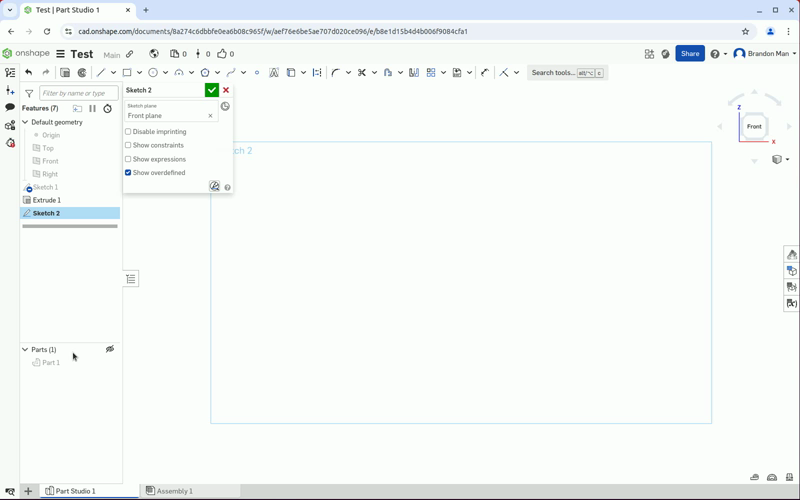
key_down(shift)
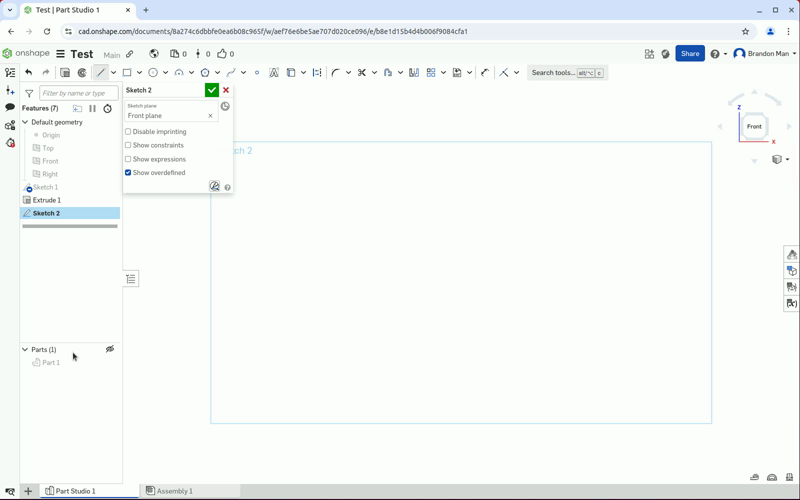
mouse_move(460, 285)
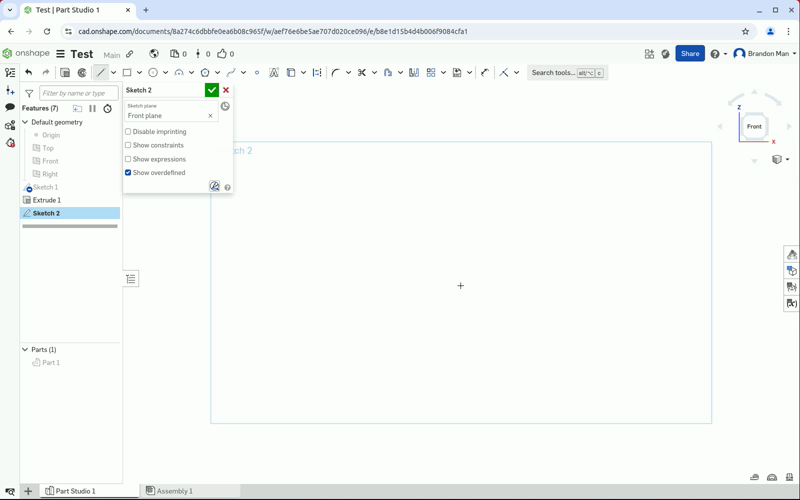
click(460, 285)
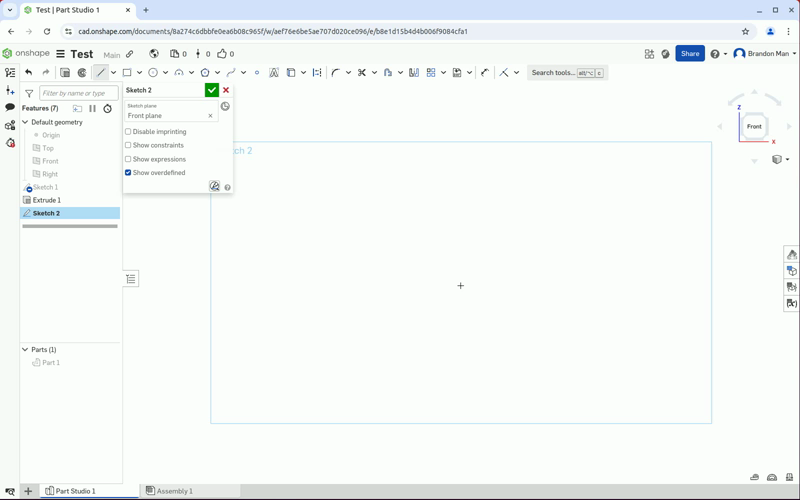
key_up(shift)
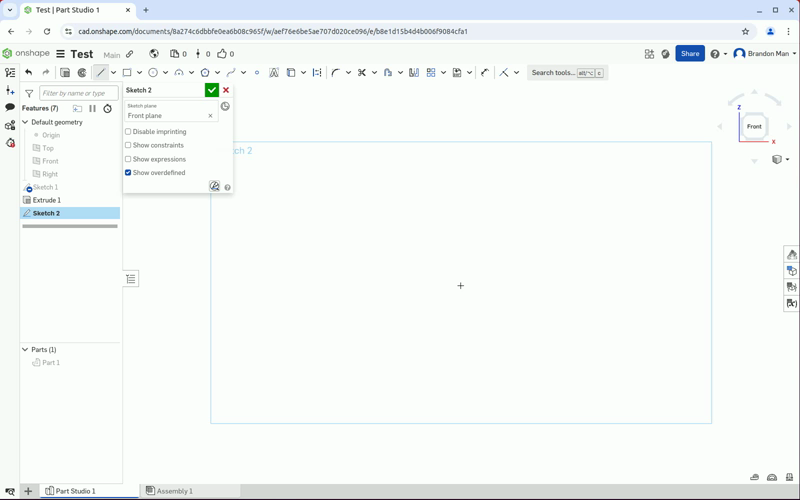
key_down(shift)
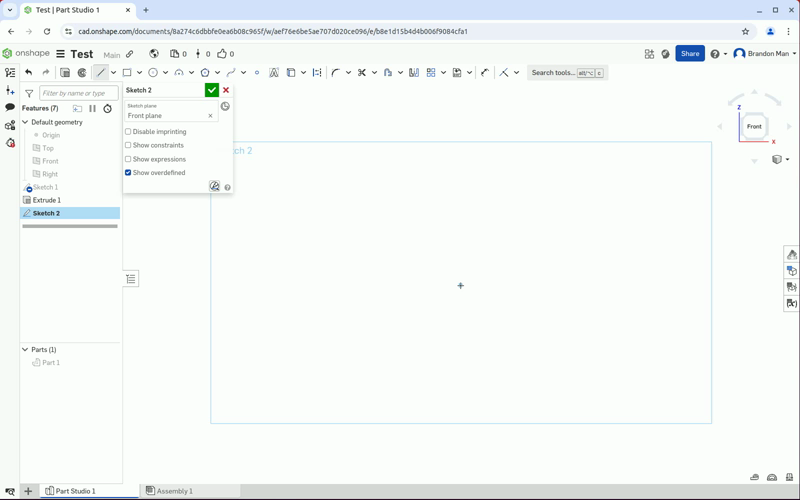
mouse_move(490, 285)
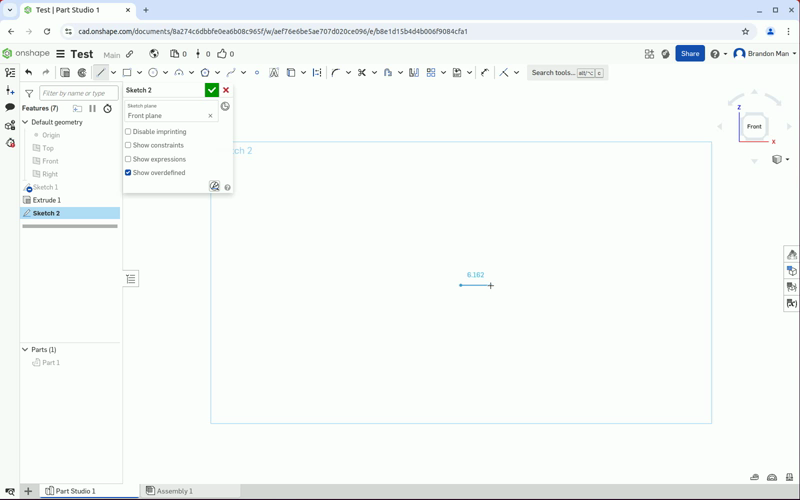
mouse_move(494, 285)
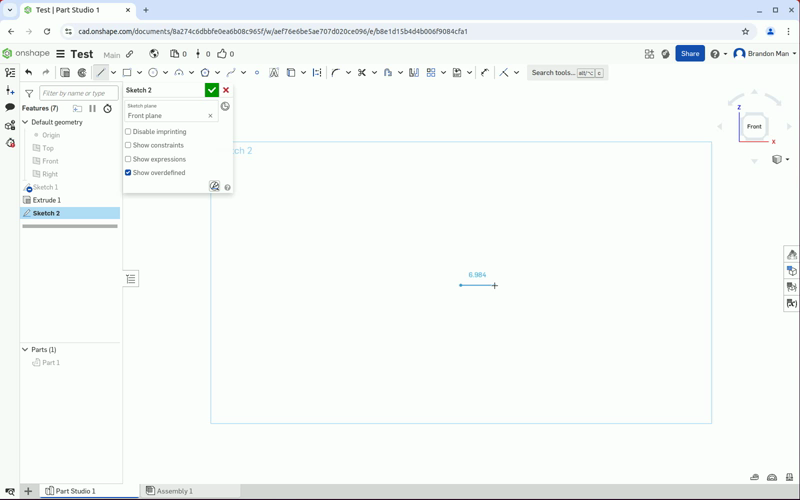
click(494, 285)
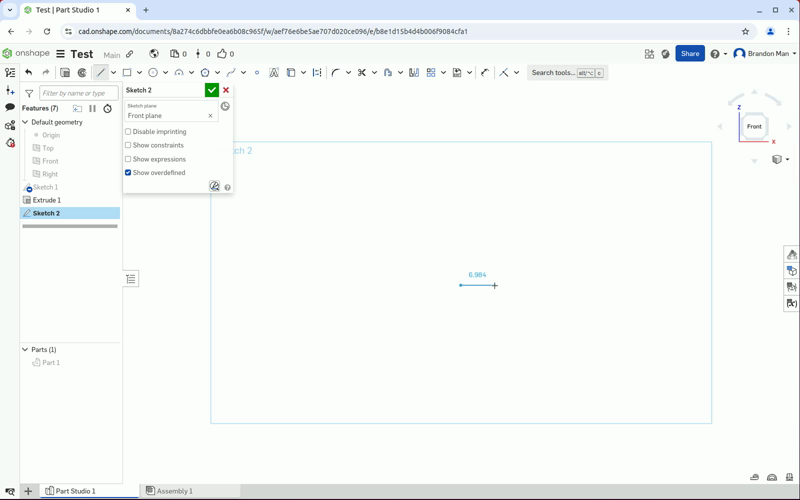
key_up(shift)
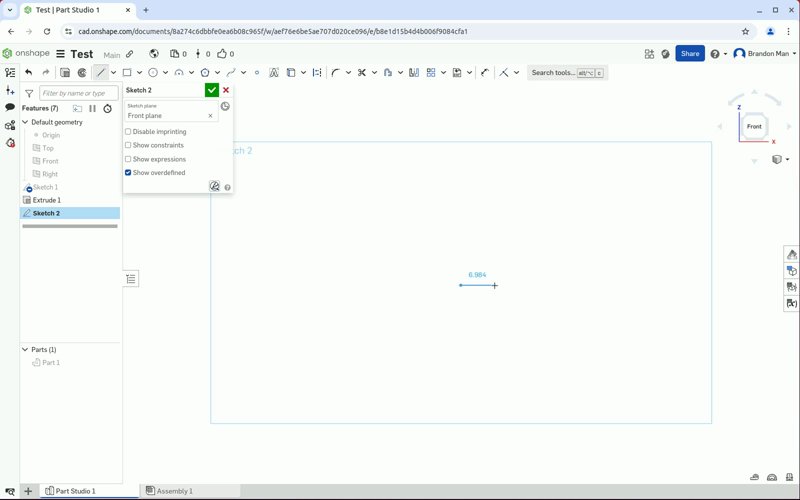
key(esc)
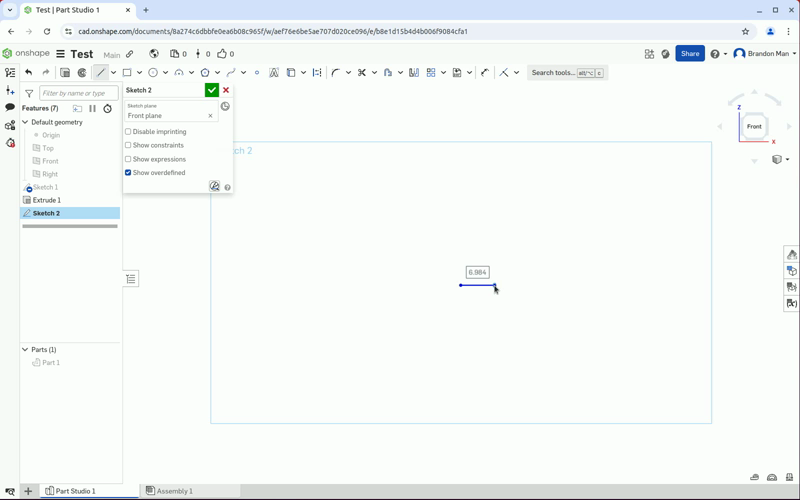
key(a)
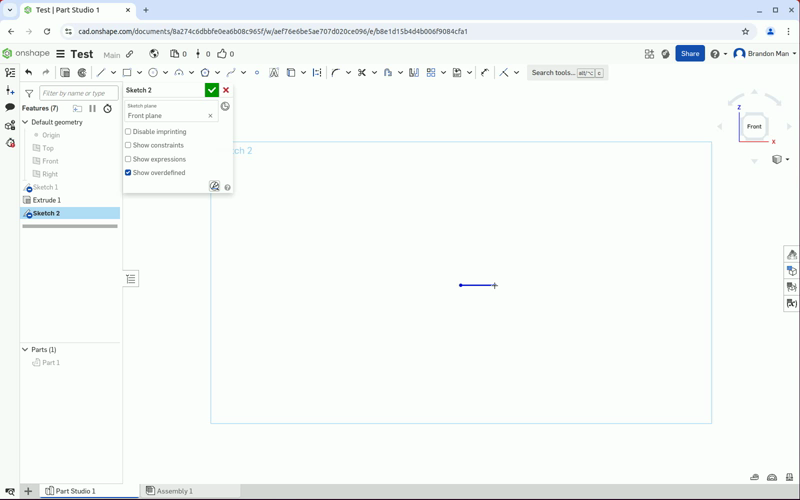
mouse_move(494, 285)
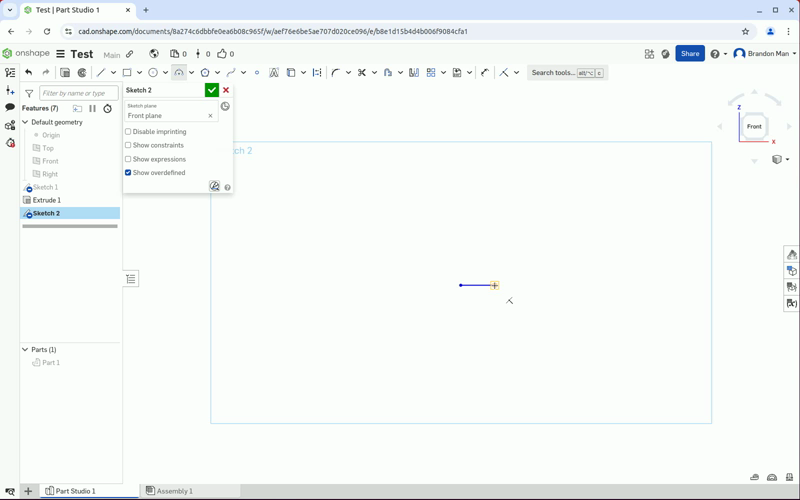
click(494, 285)
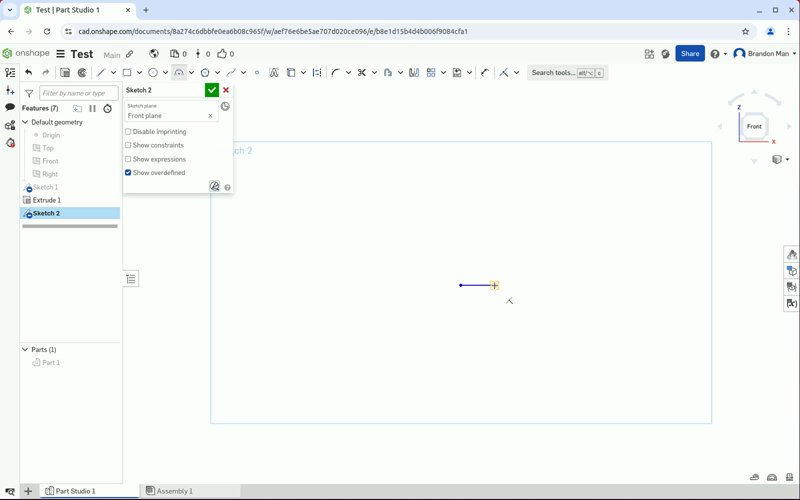
key_down(shift)
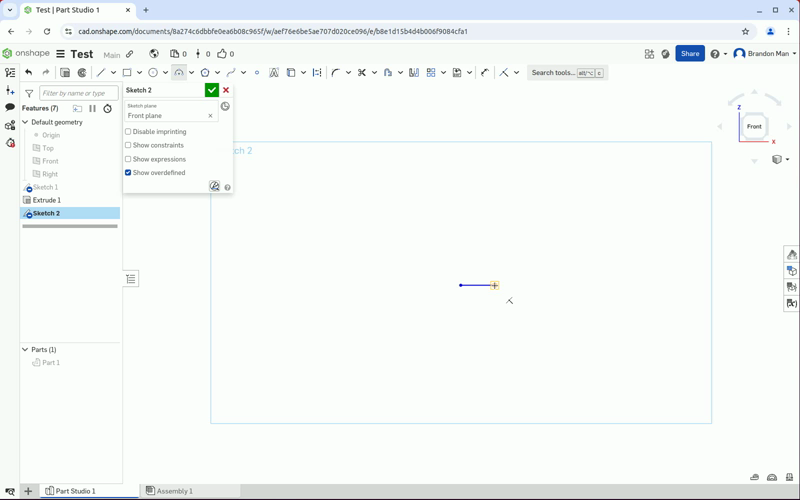
mouse_move(494, 280)
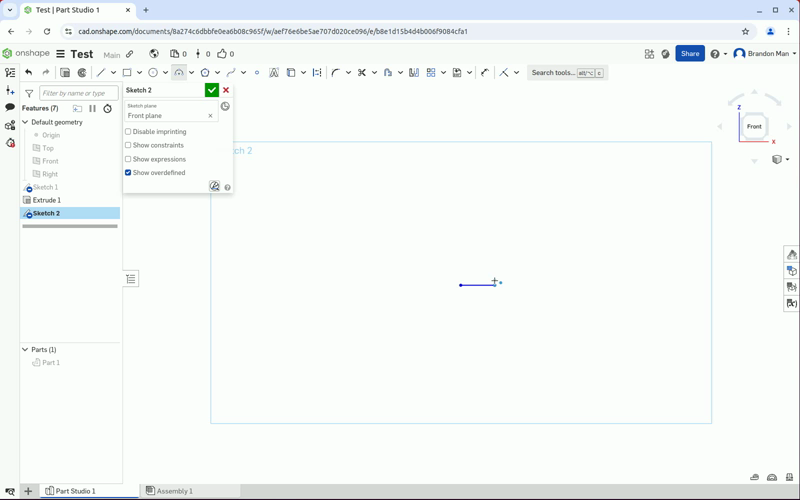
scroll(6)
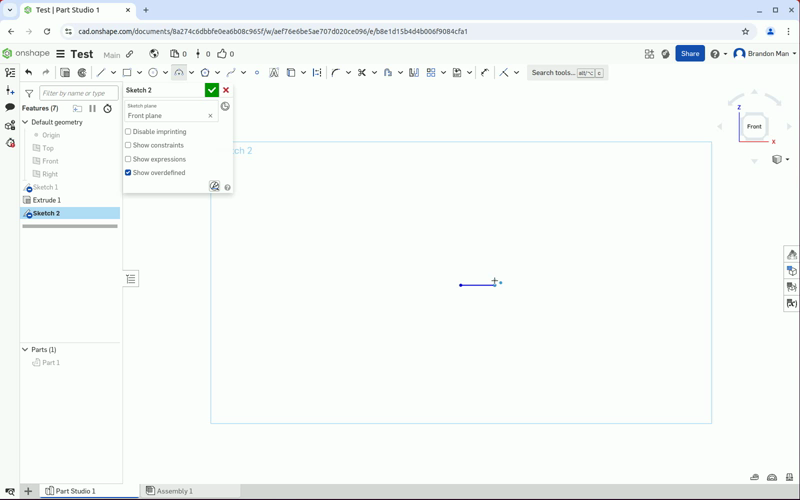
scroll(6)
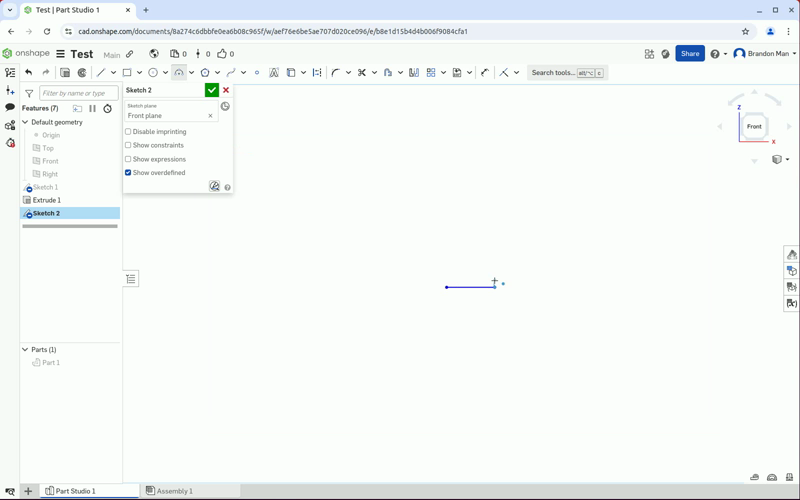
scroll(6)
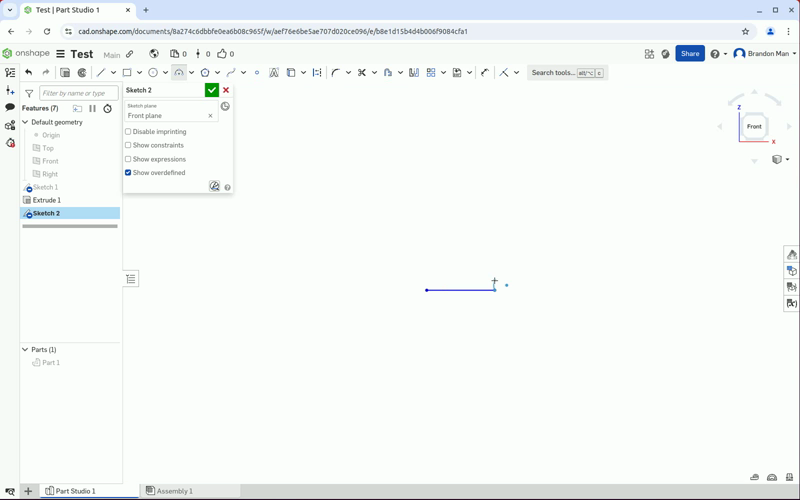
scroll(6)
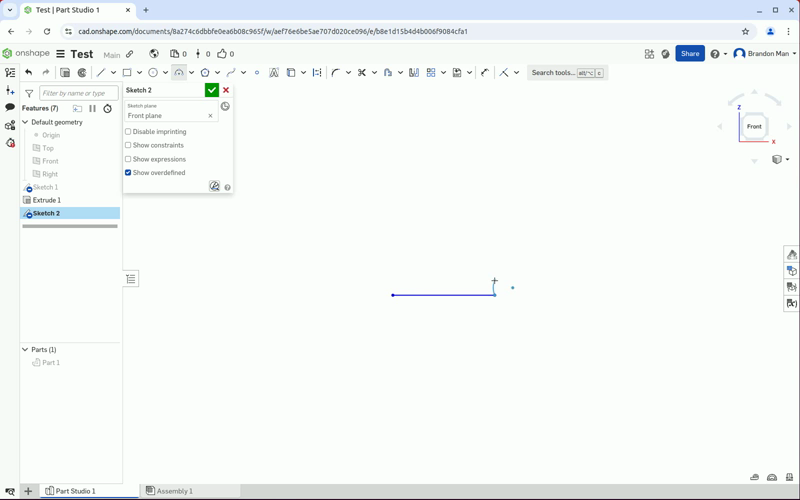
scroll(6)
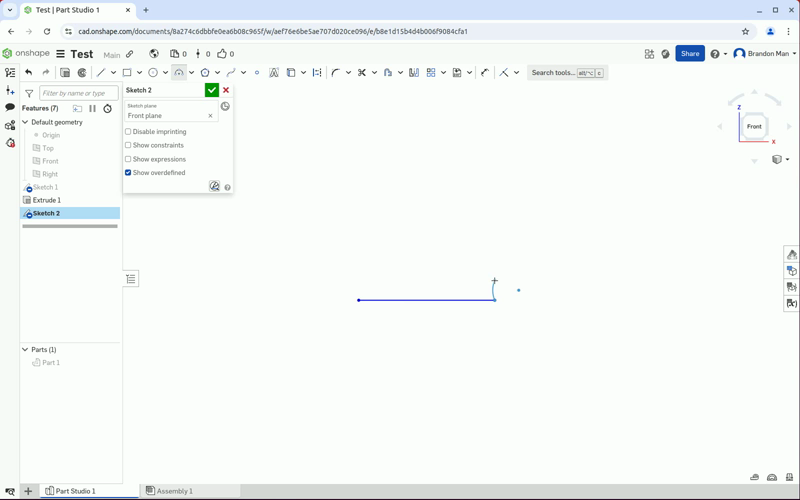
scroll(6)
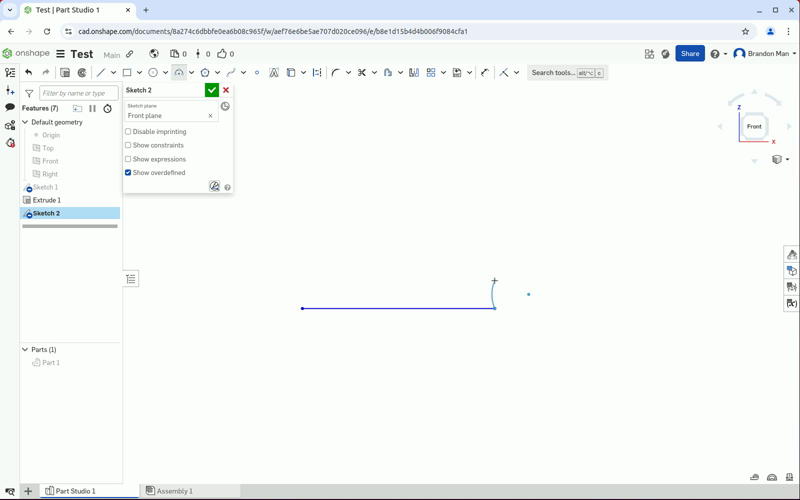
scroll(6)
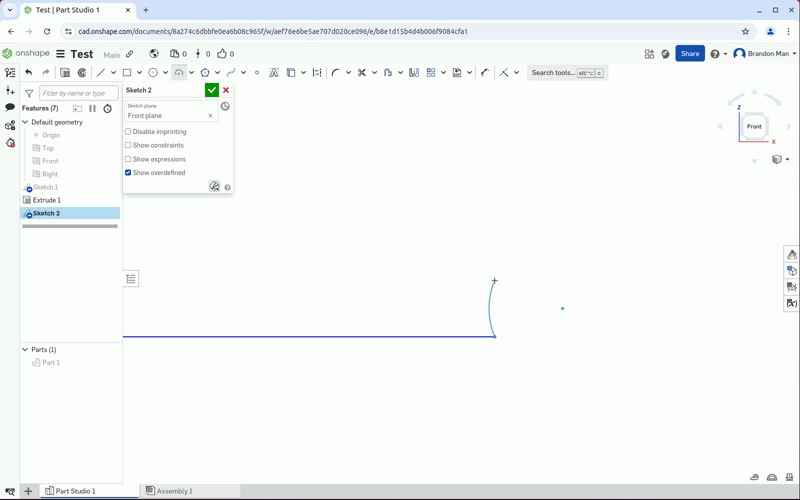
click(494, 280)
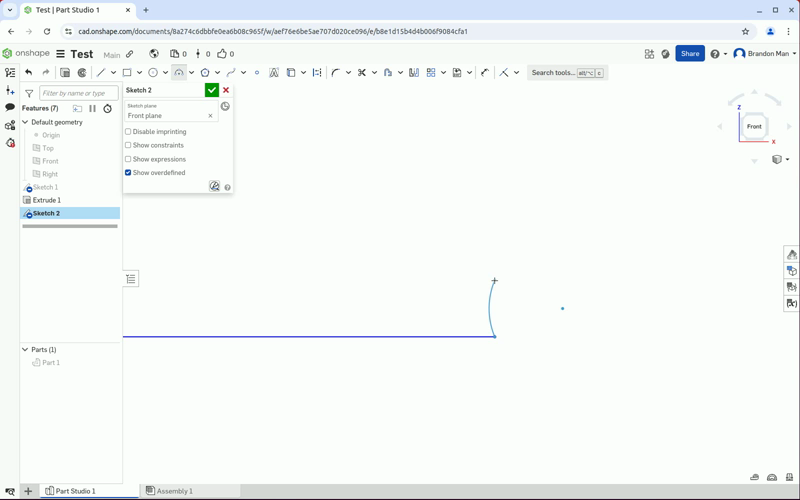
scroll(-6)
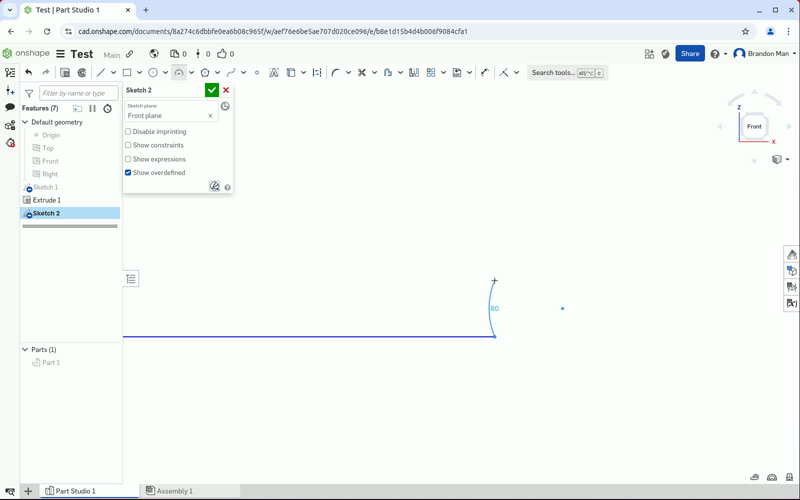
scroll(-6)
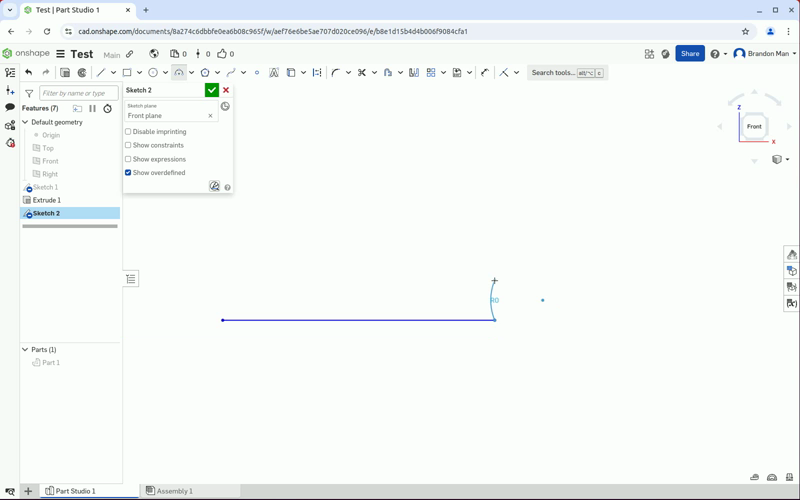
scroll(-6)
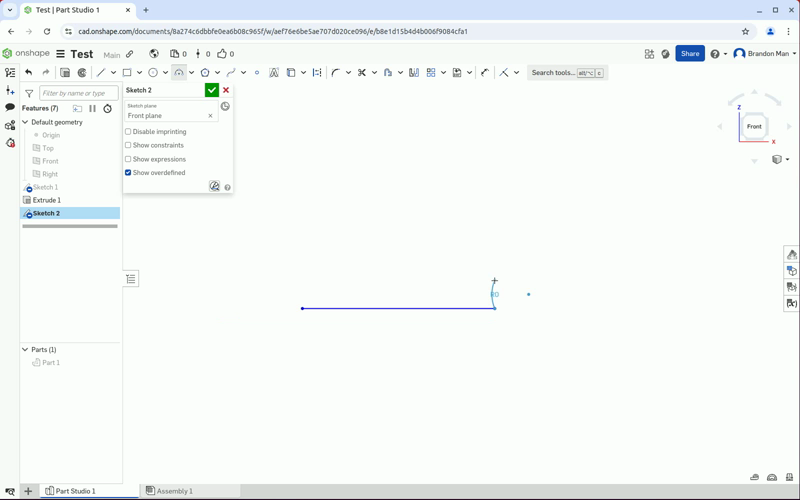
scroll(-6)
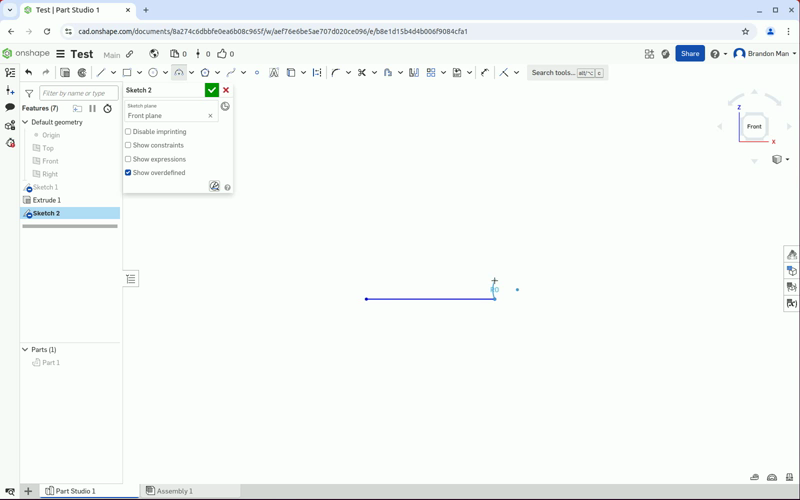
scroll(-6)
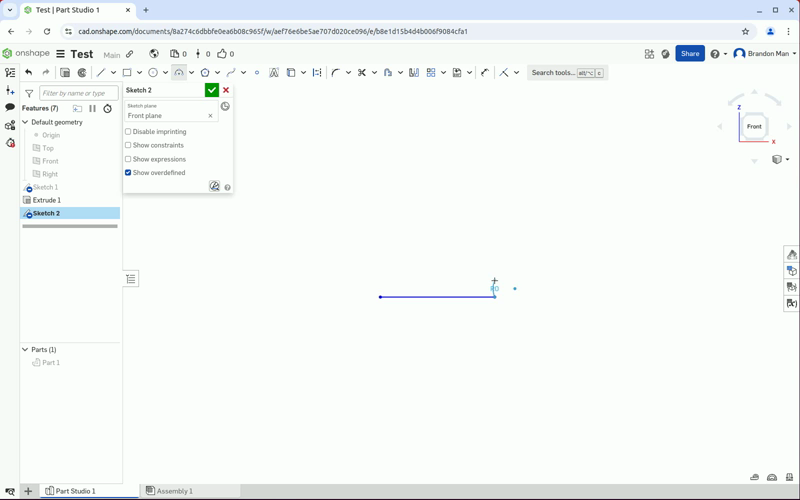
scroll(-6)
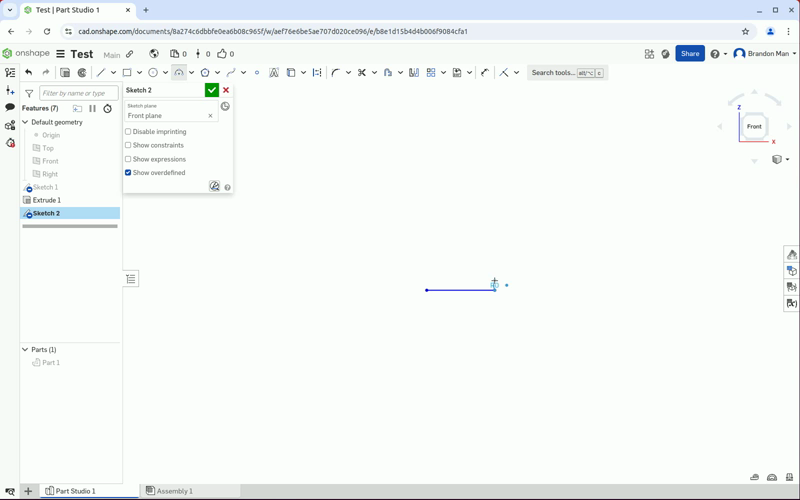
scroll(-6)
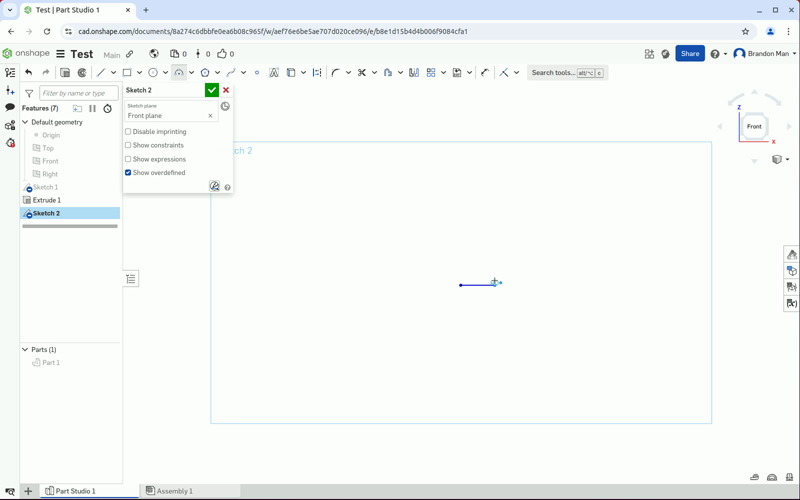
mouse_move(501, 282)
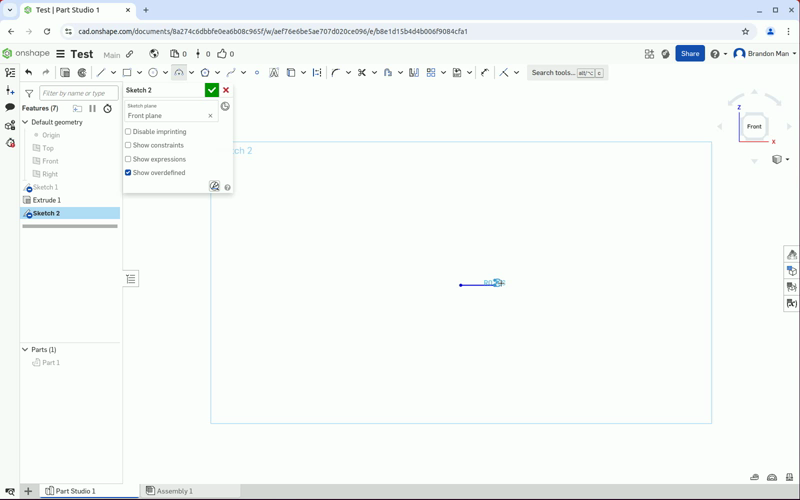
scroll(6)
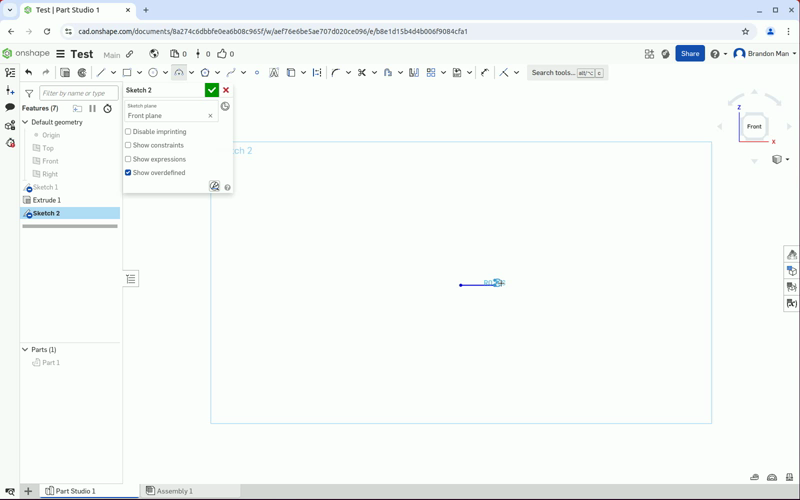
scroll(6)
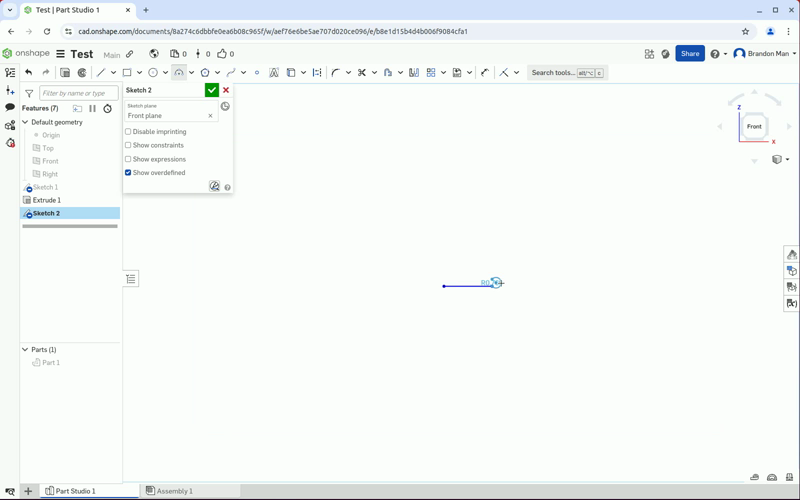
scroll(6)
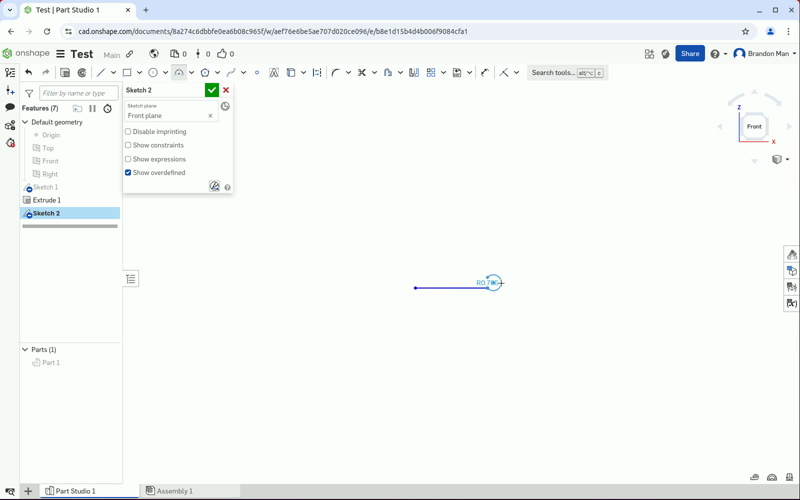
scroll(6)
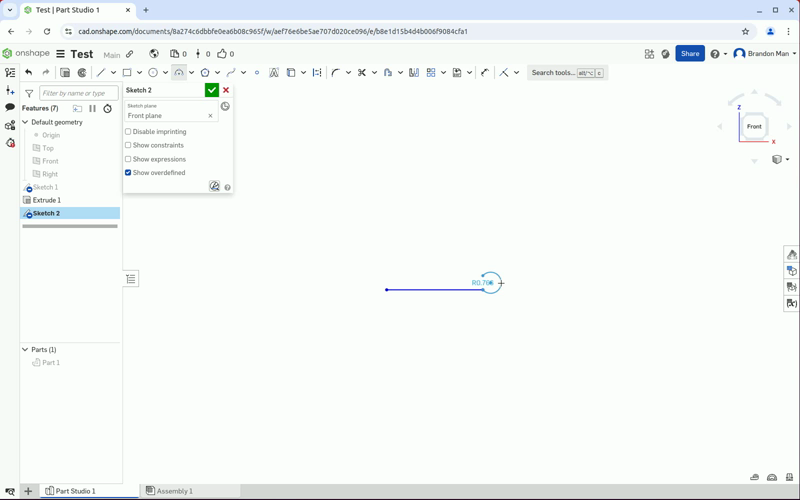
scroll(6)
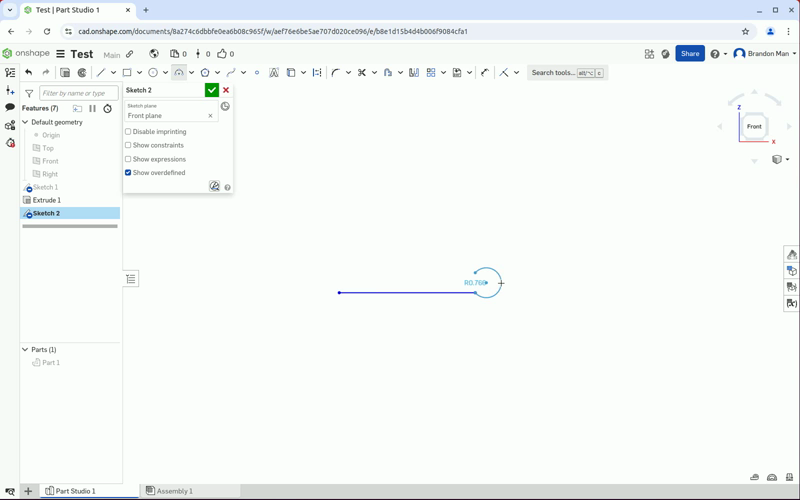
scroll(6)
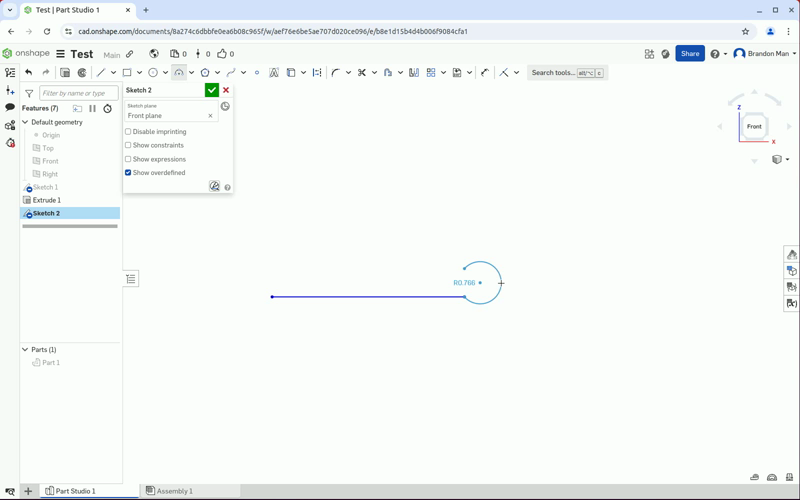
scroll(6)
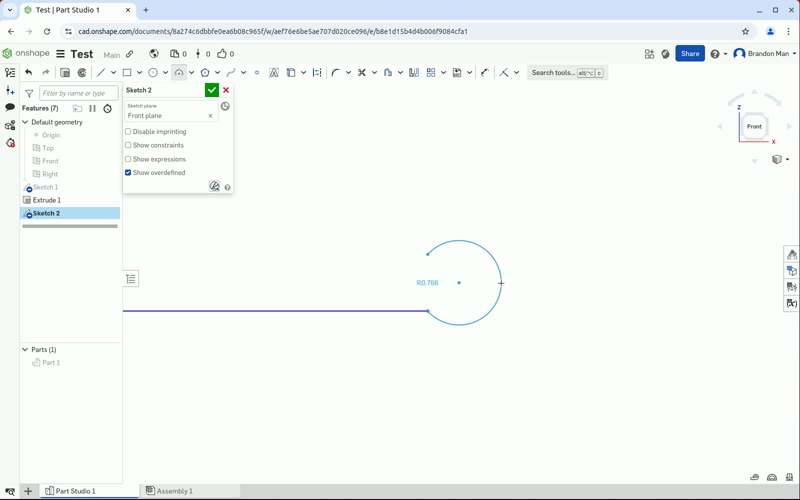
click(501, 282)
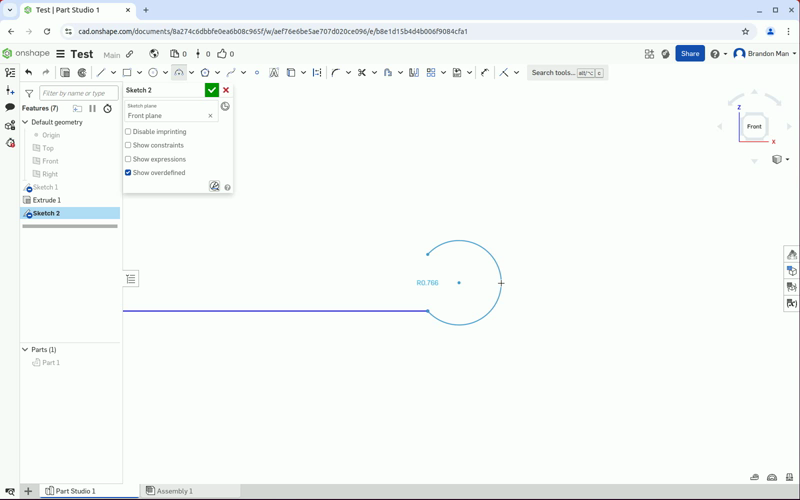
scroll(-6)
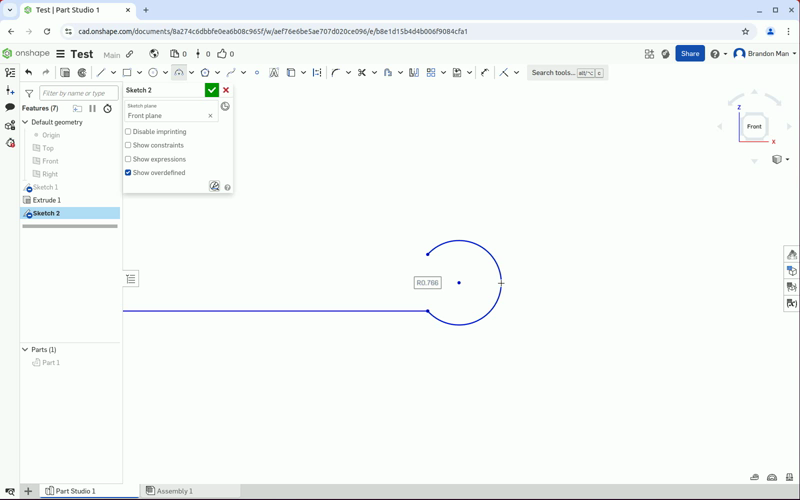
scroll(-6)
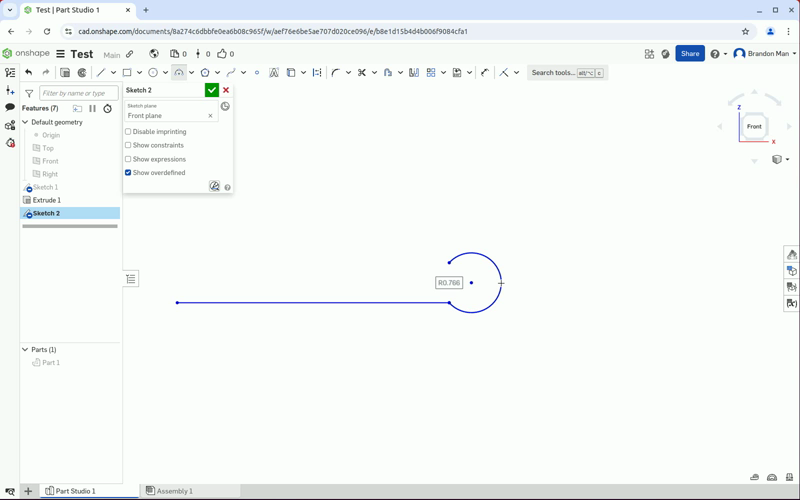
scroll(-6)
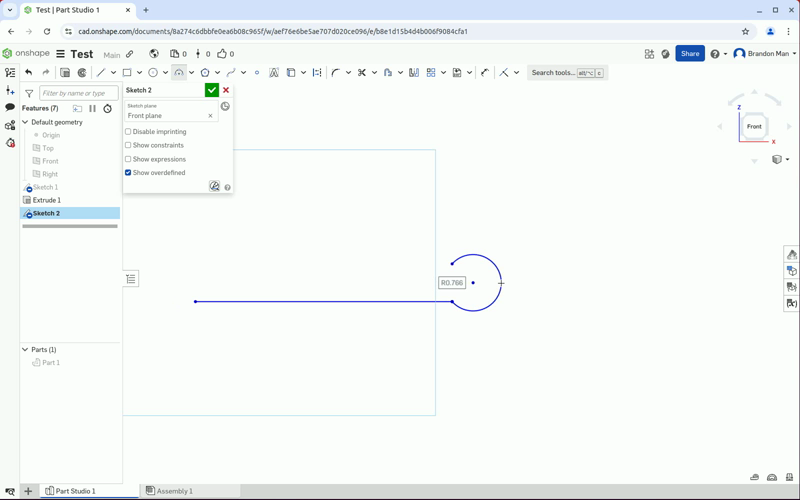
scroll(-6)
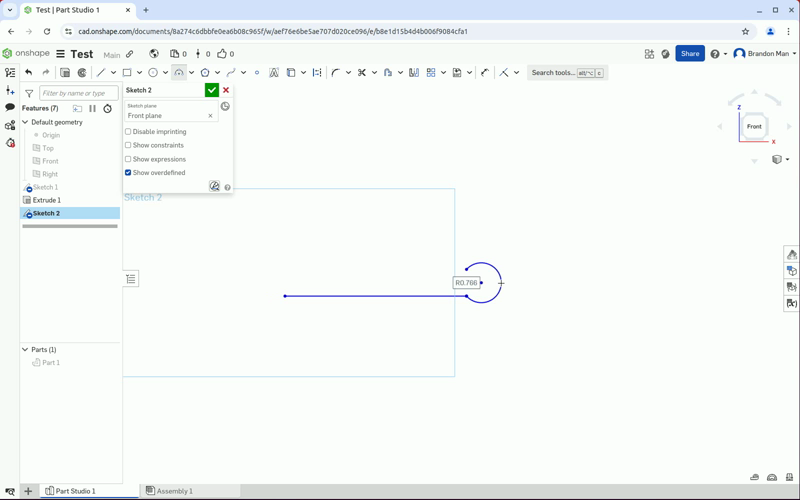
scroll(-6)
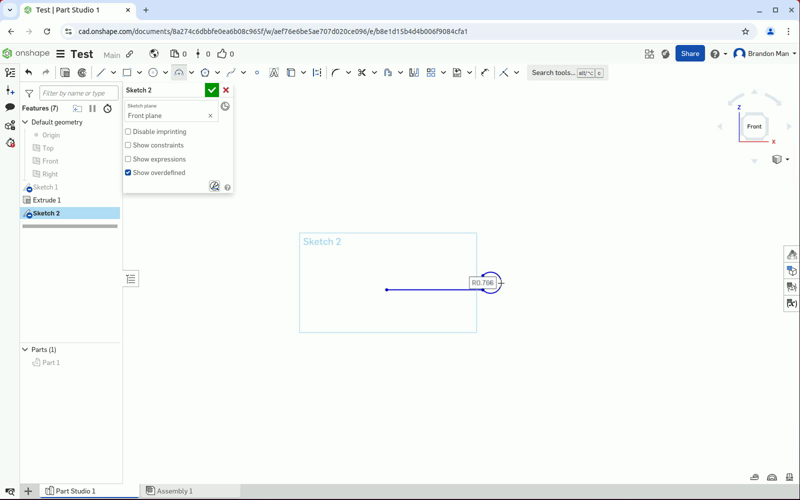
scroll(-6)
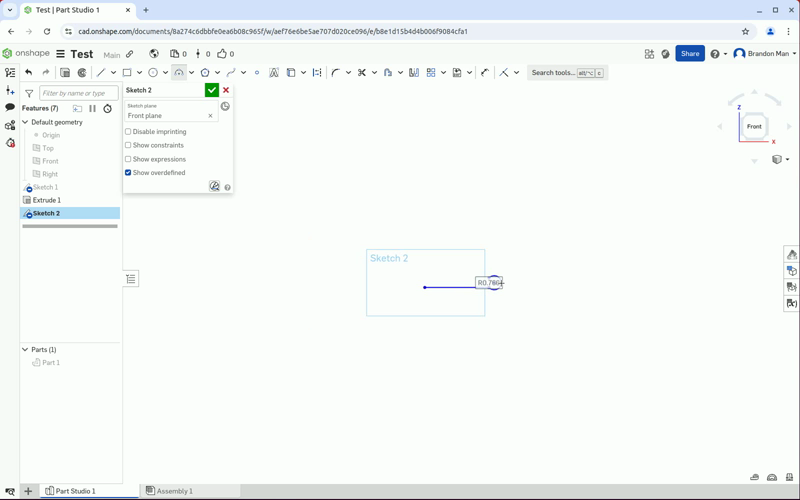
scroll(-6)
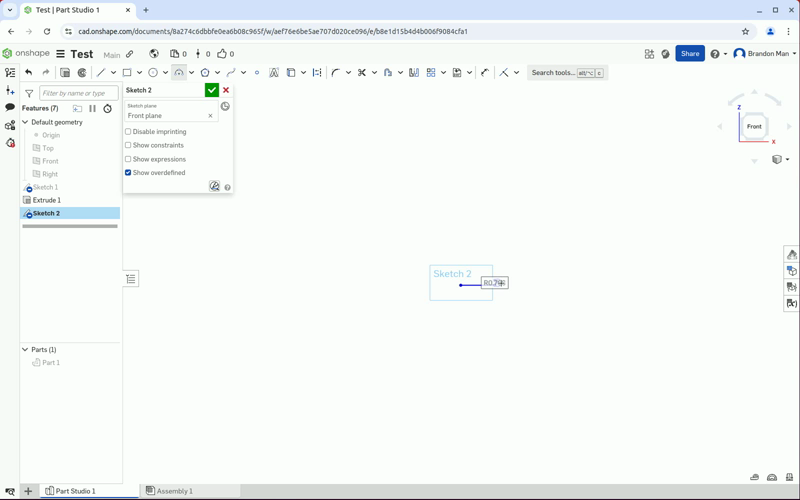
key_up(shift)
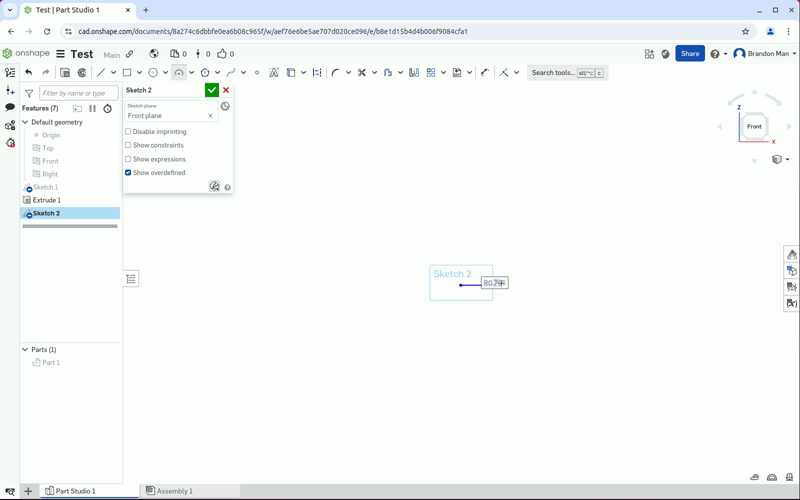
key(esc)
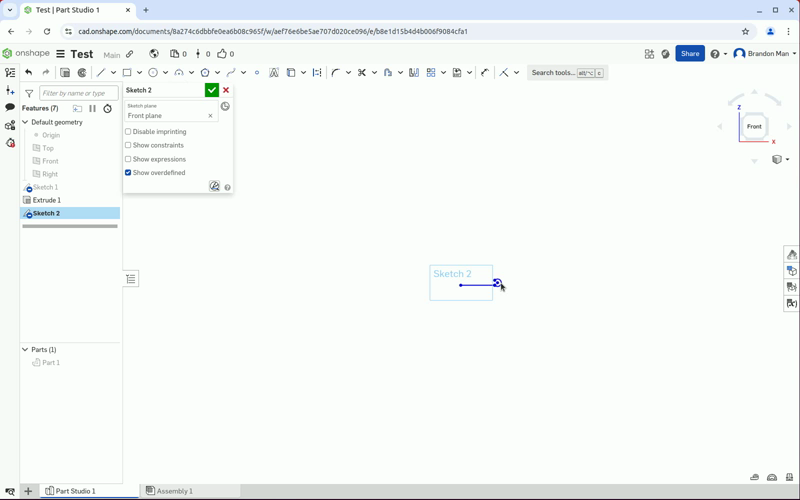
key(l)
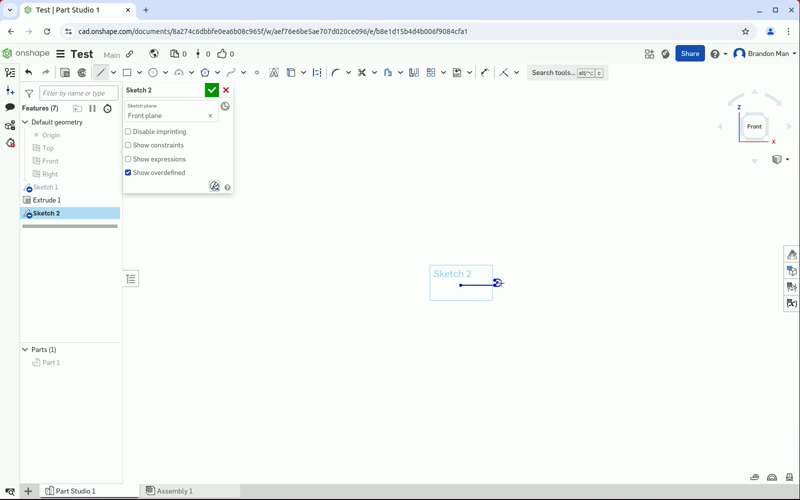
mouse_move(494, 280)
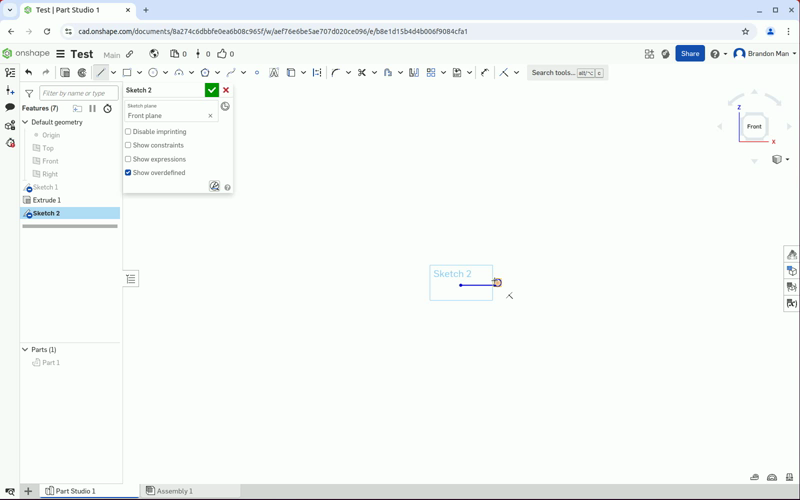
scroll(6)
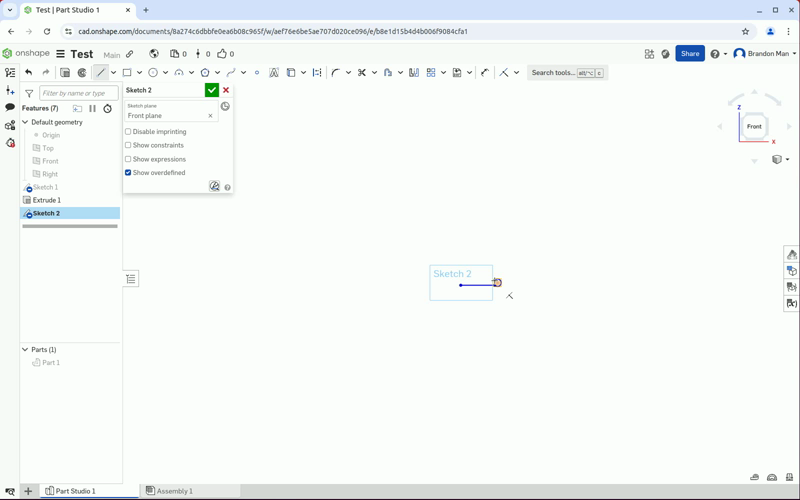
scroll(6)
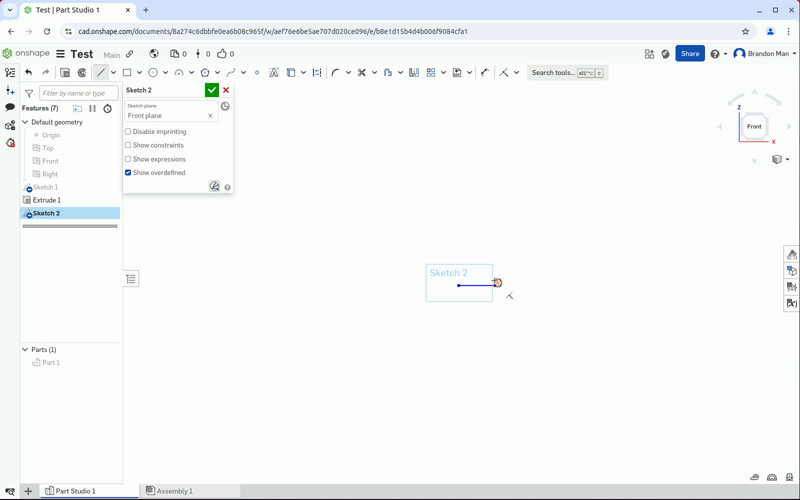
scroll(6)
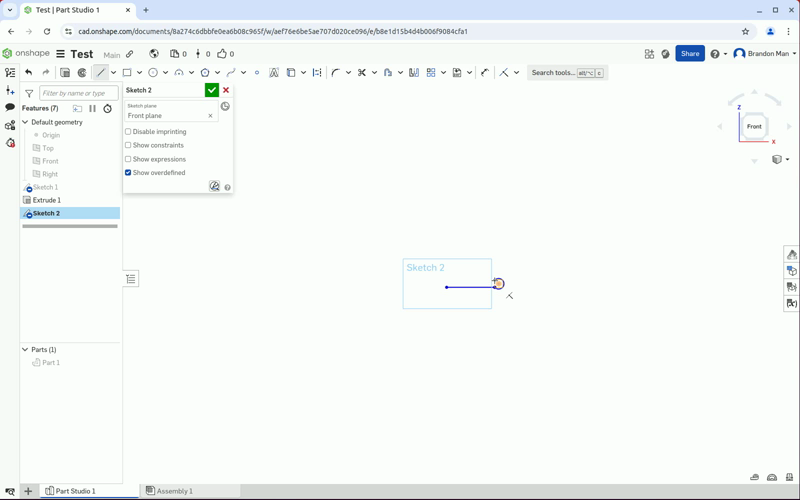
scroll(6)
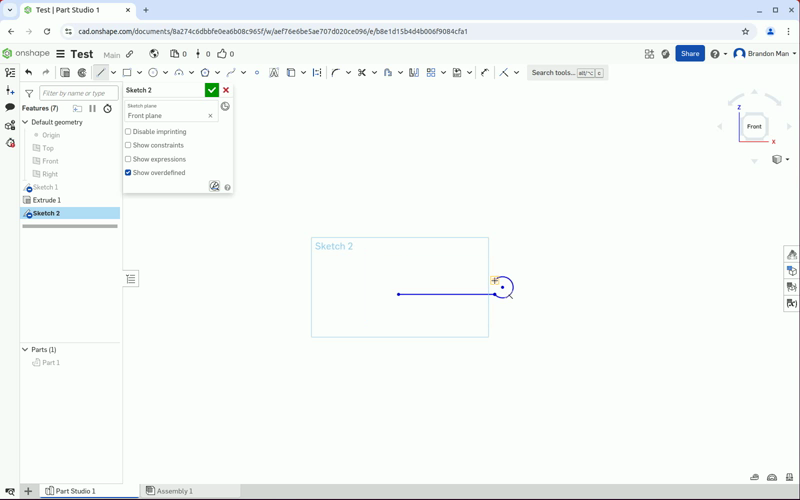
scroll(6)
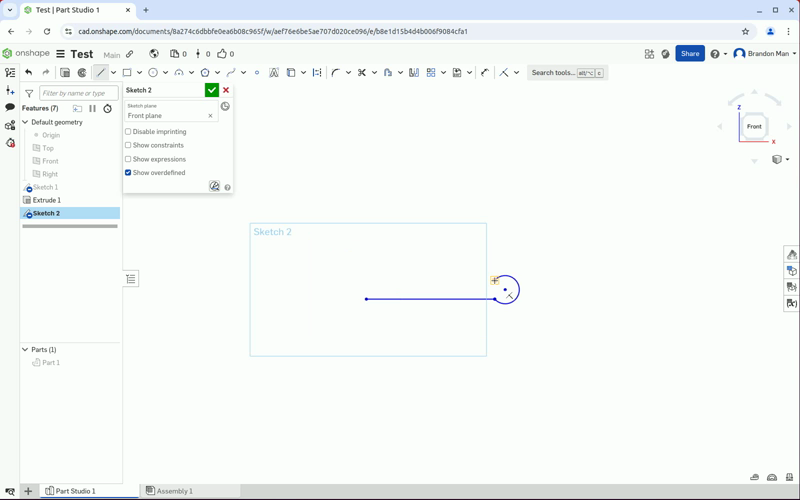
scroll(6)
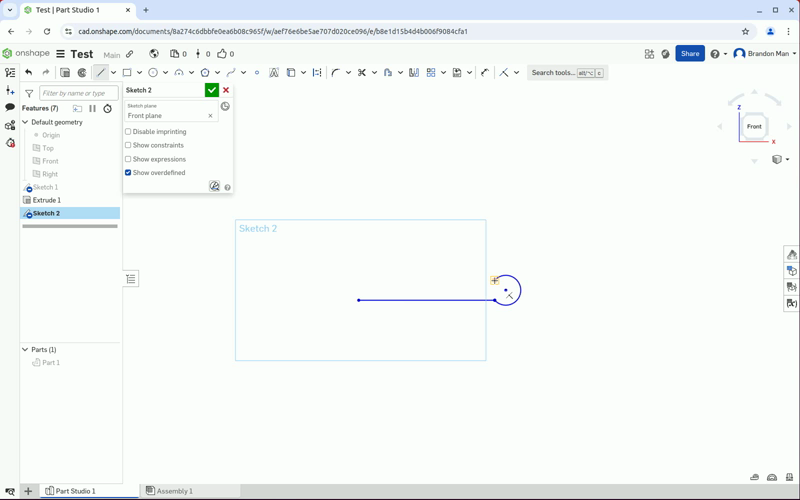
scroll(6)
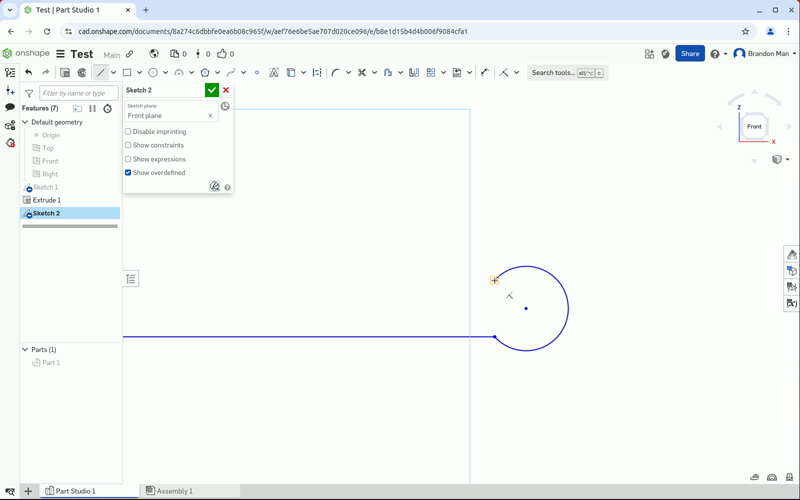
click(494, 280)
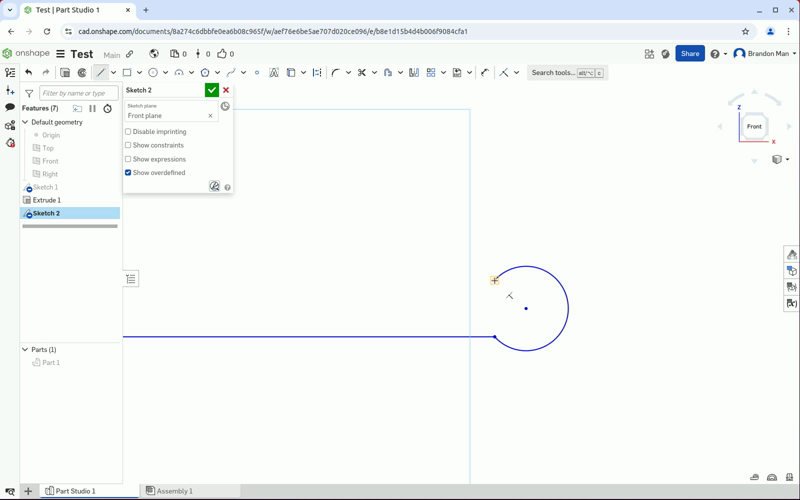
scroll(-6)
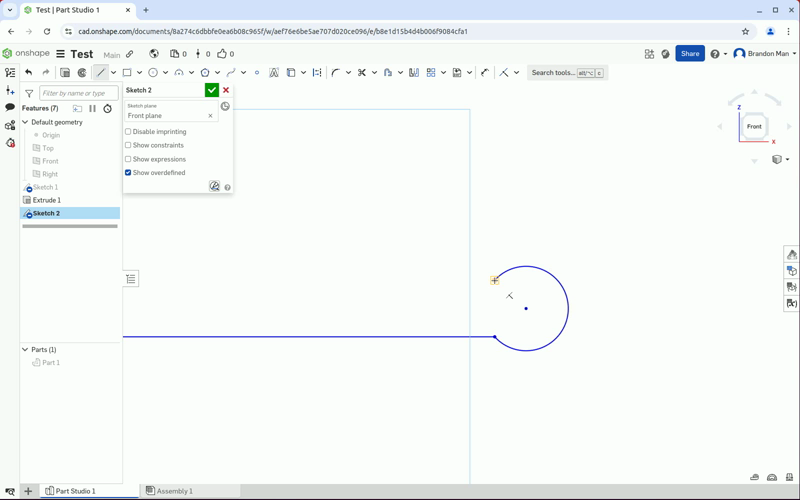
scroll(-6)
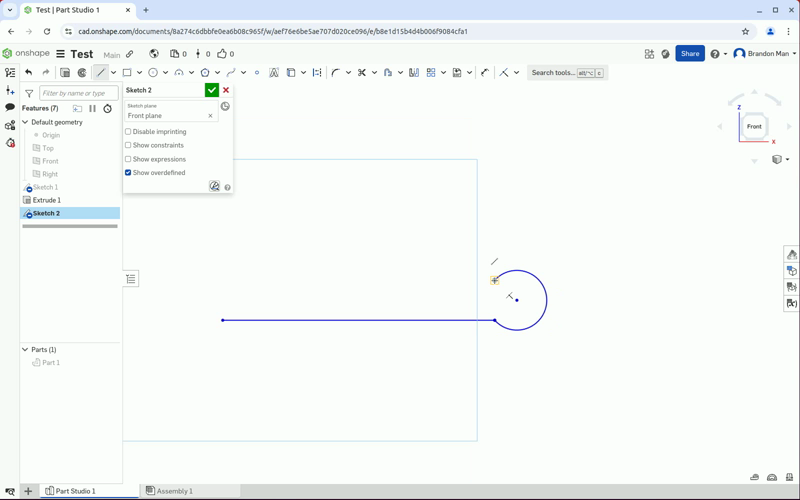
scroll(-6)
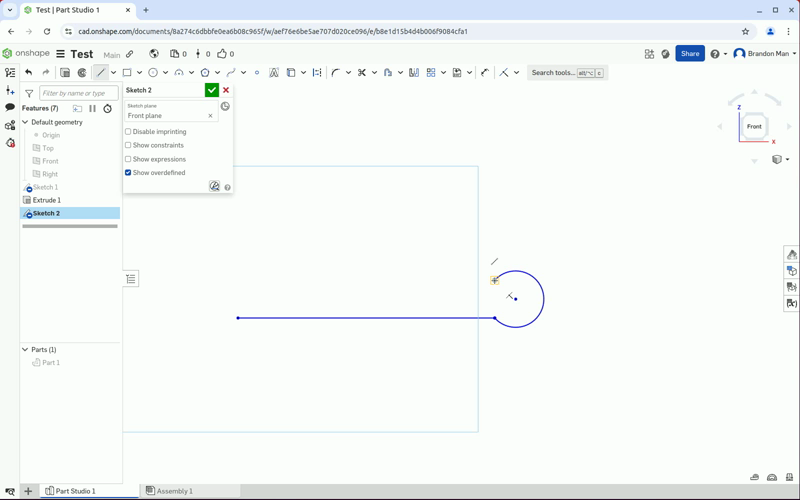
scroll(-6)
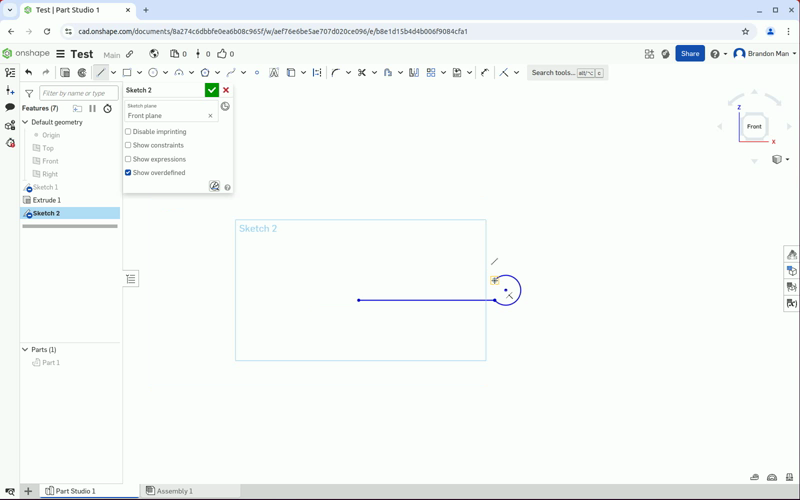
scroll(-6)
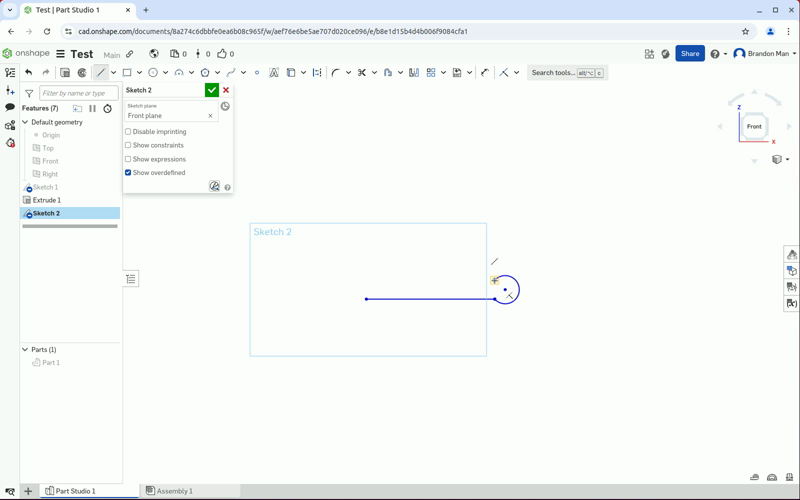
scroll(-6)
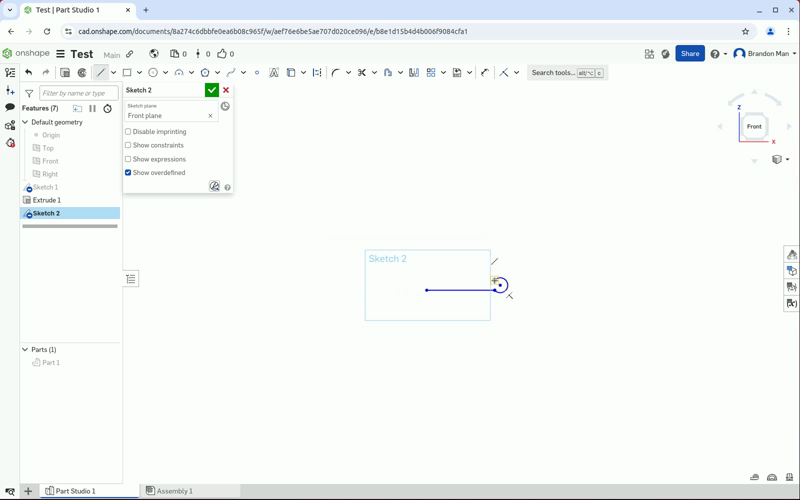
scroll(-6)
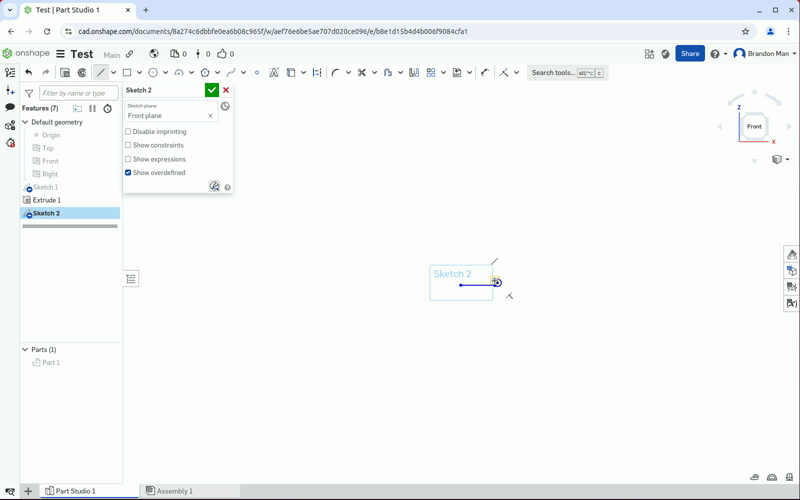
key_down(shift)
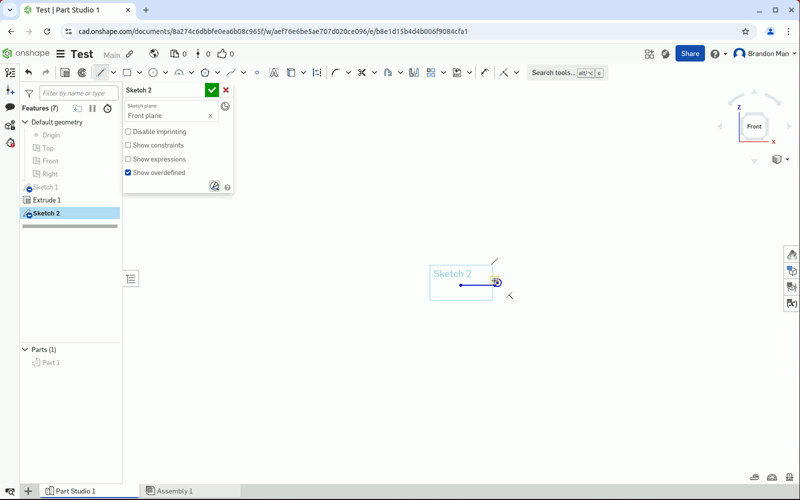
mouse_move(524, 280)
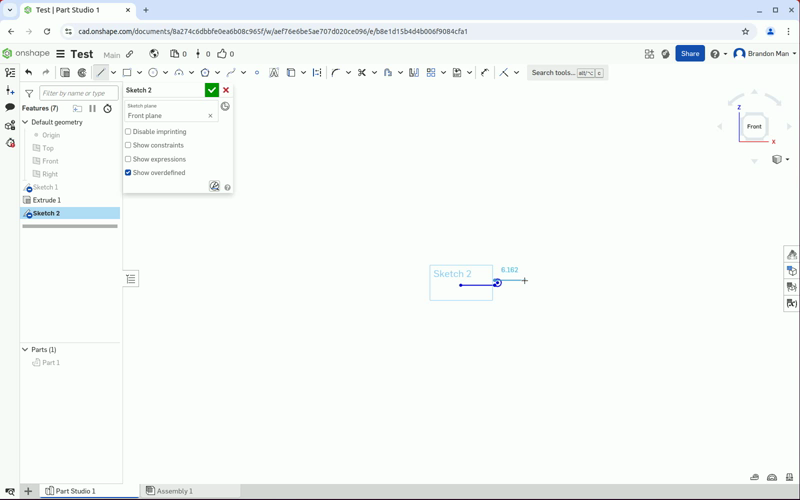
mouse_move(460, 280)
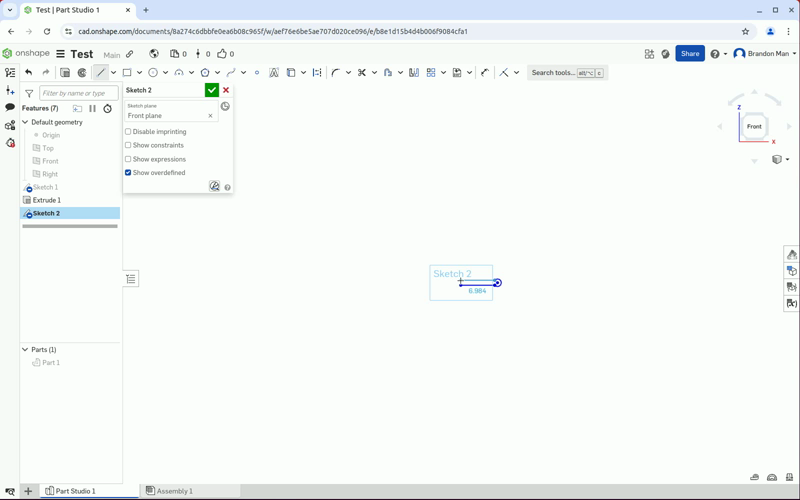
click(460, 280)
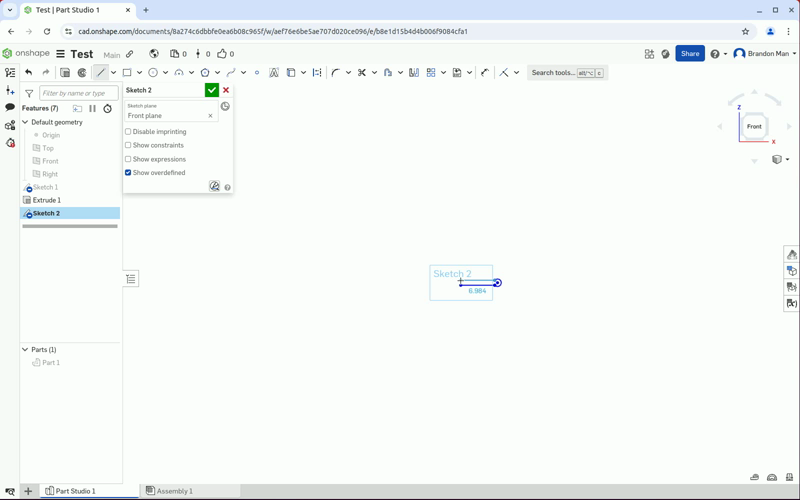
key_up(shift)
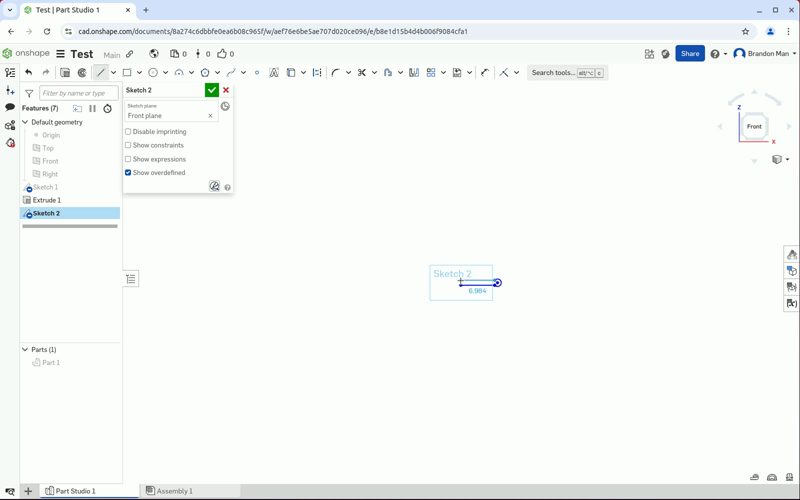
key_down(shift)
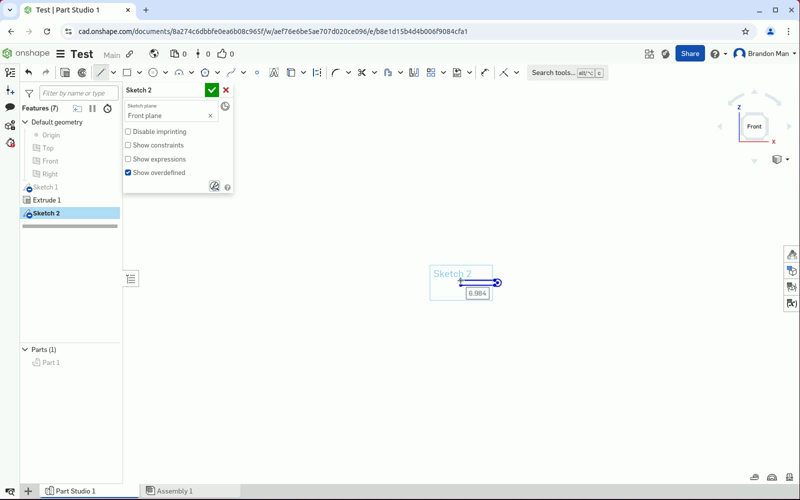
mouse_move(490, 280)
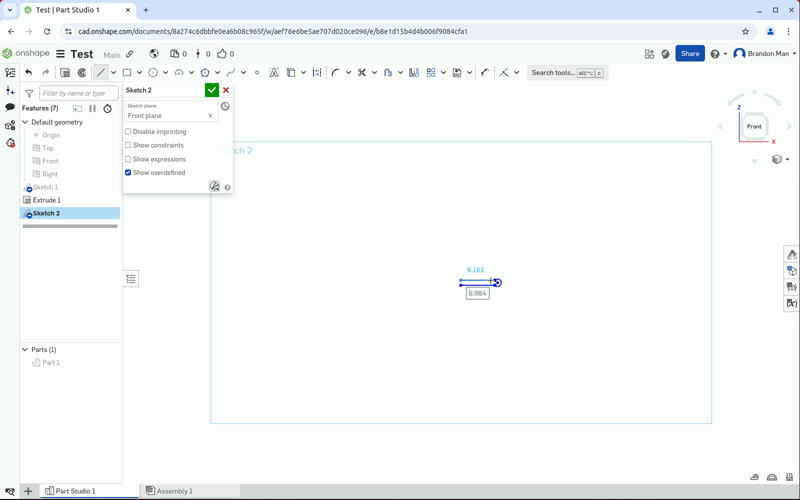
mouse_move(460, 282)
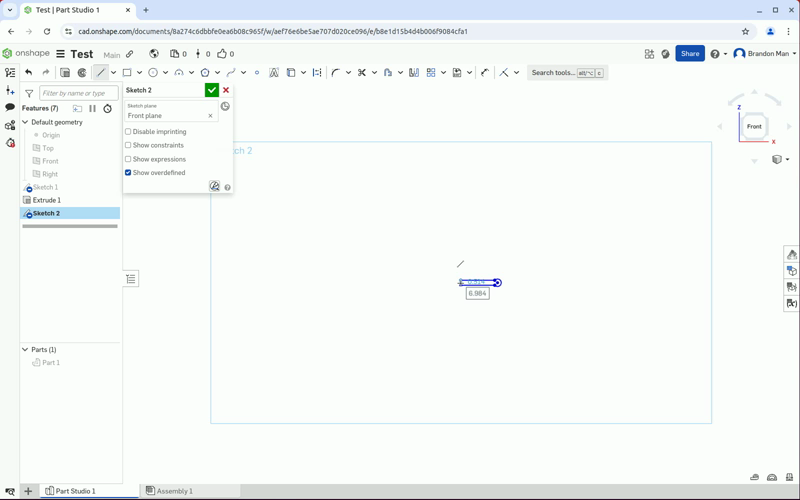
scroll(6)
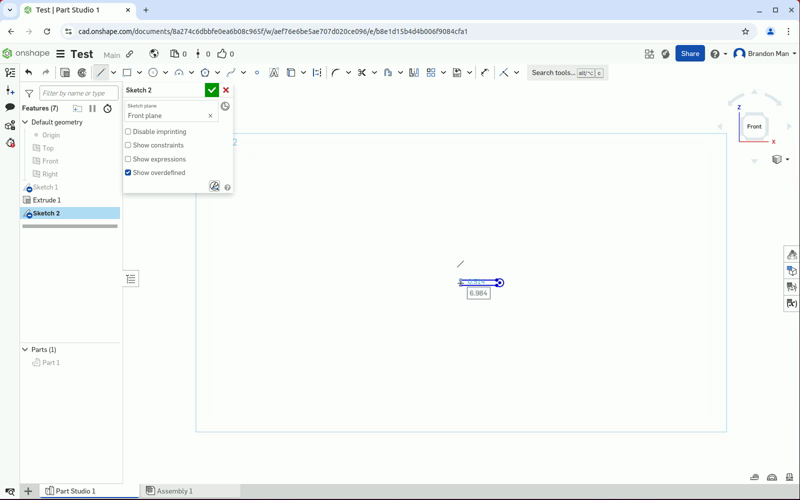
scroll(6)
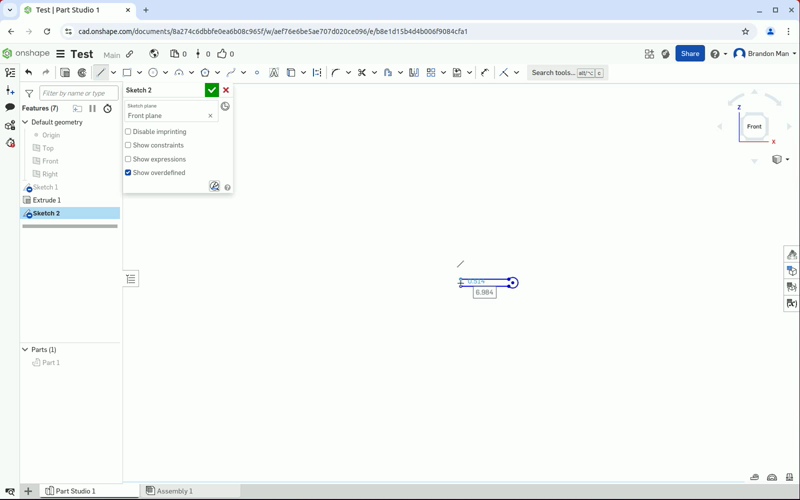
scroll(6)
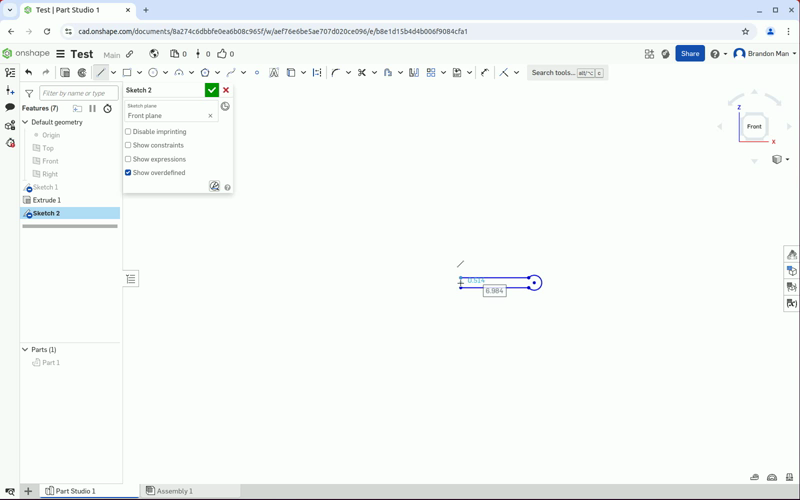
scroll(6)
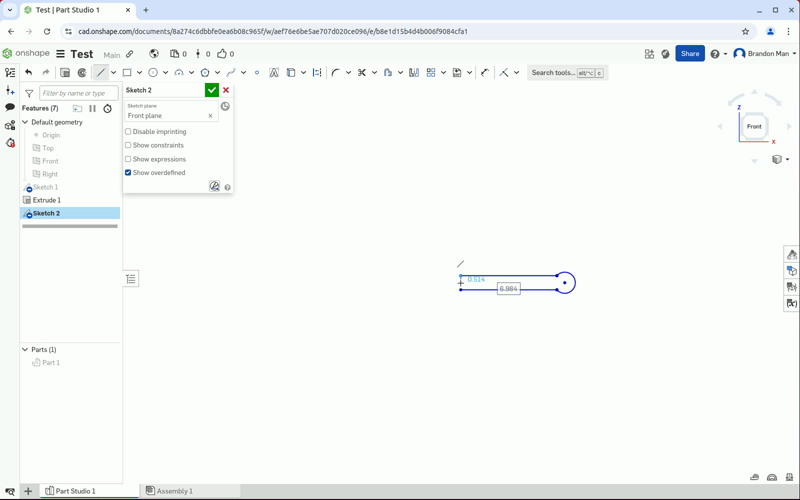
scroll(6)
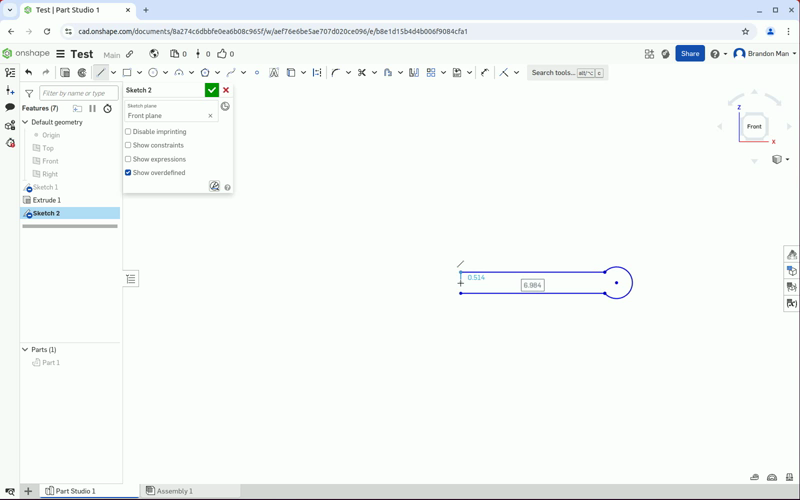
scroll(6)
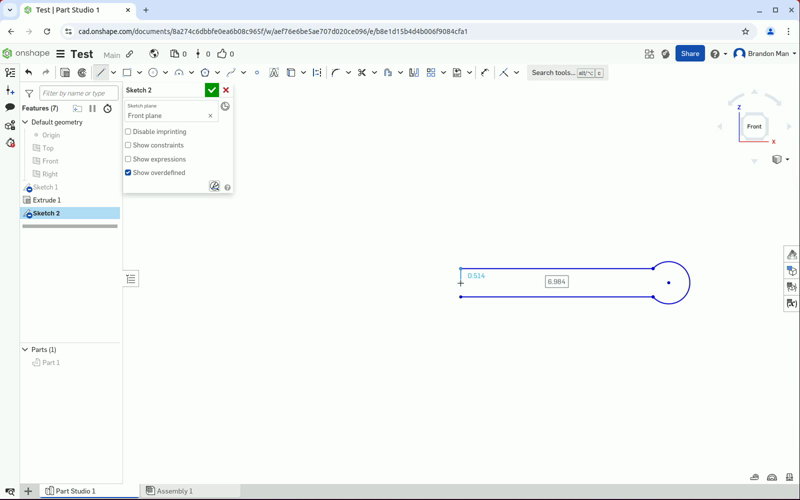
scroll(6)
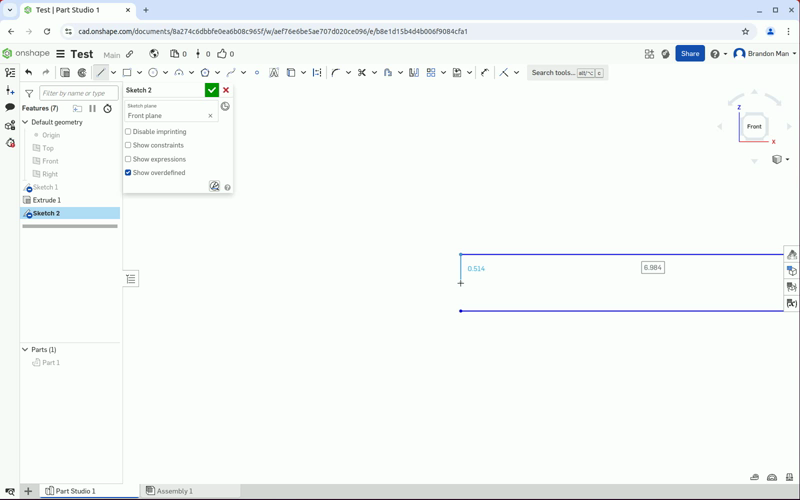
click(460, 282)
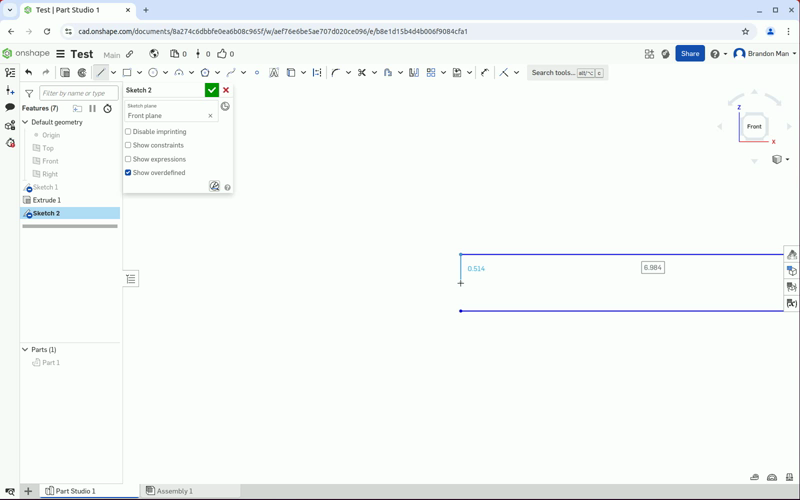
scroll(-6)
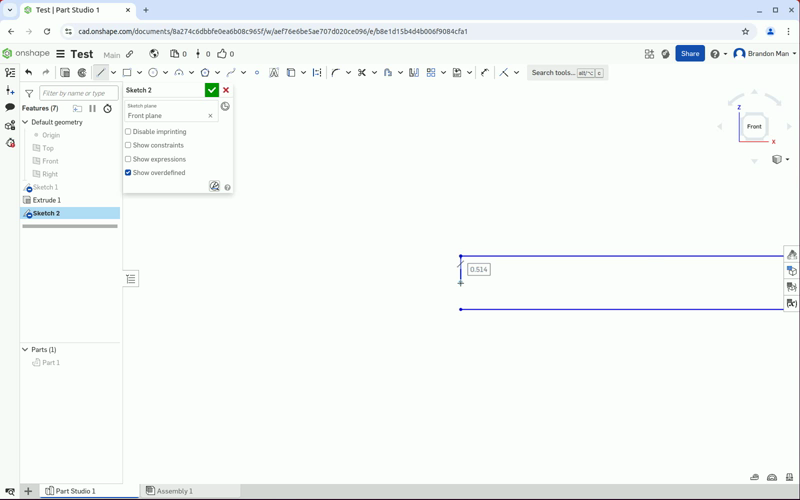
scroll(-6)
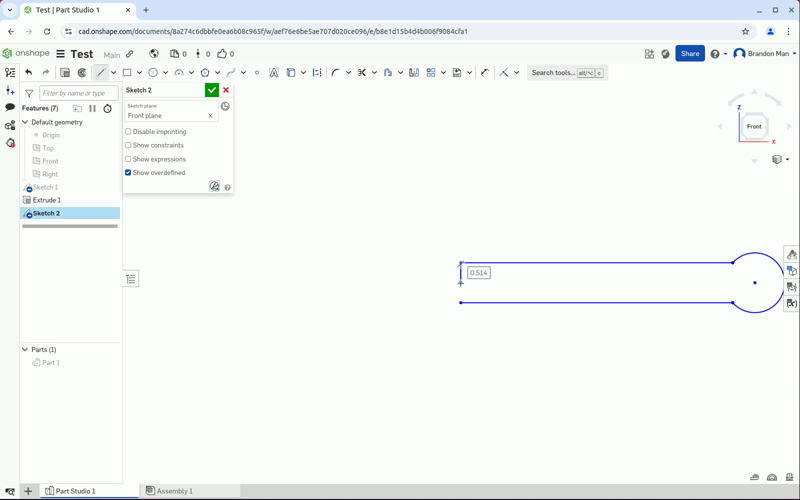
scroll(-6)
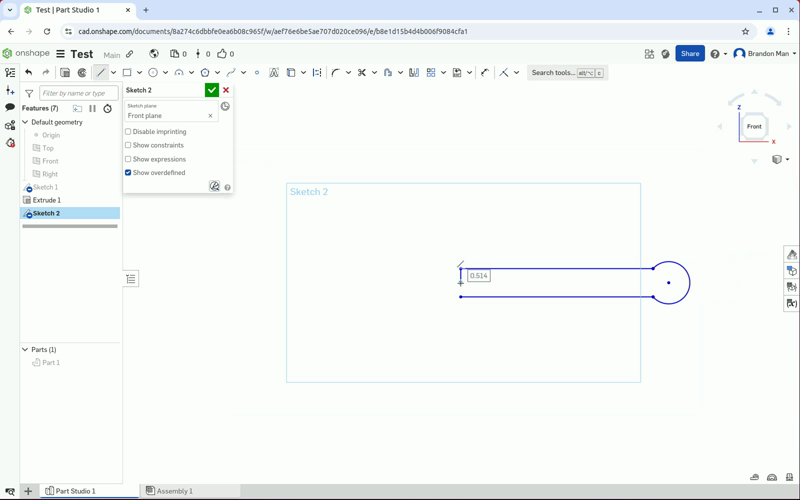
scroll(-6)
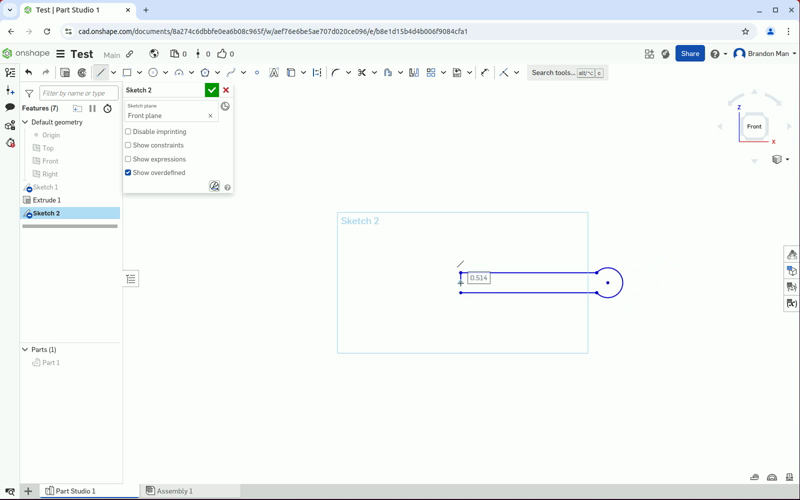
scroll(-6)
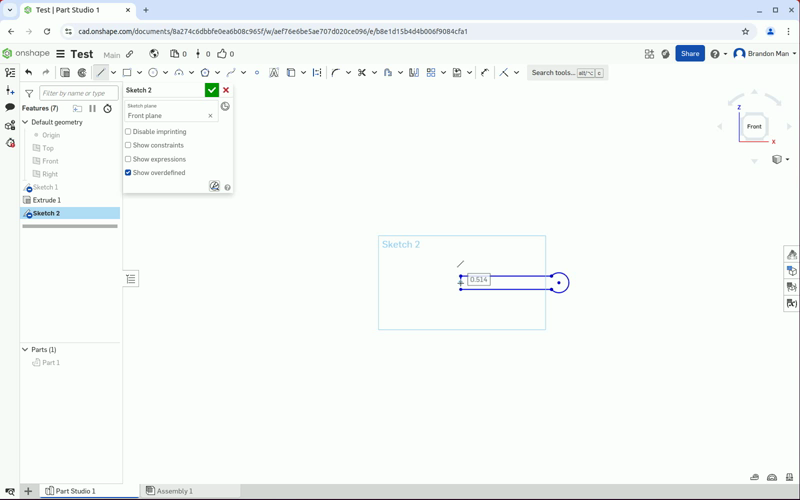
scroll(-6)
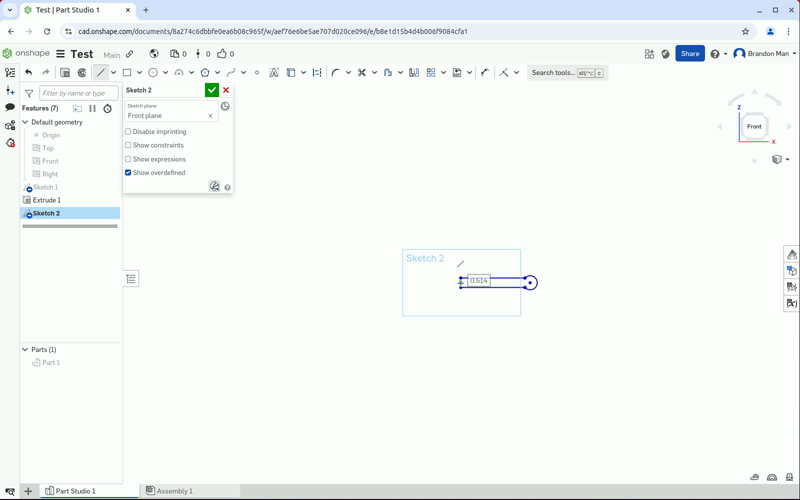
scroll(-6)
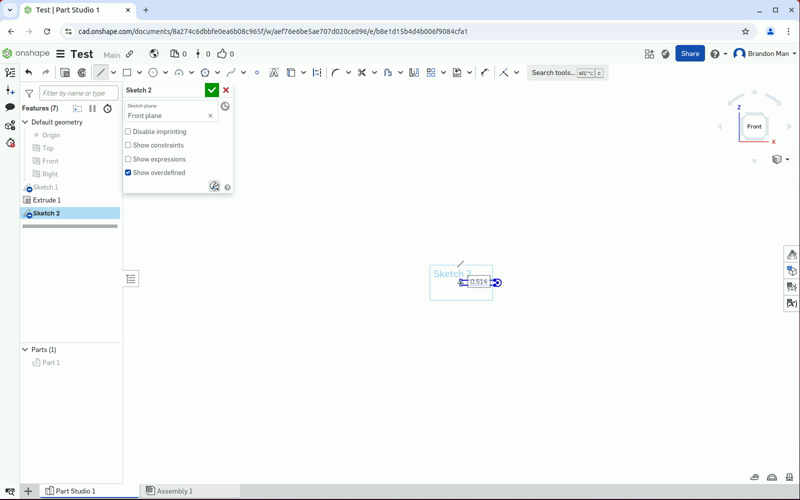
key_up(shift)
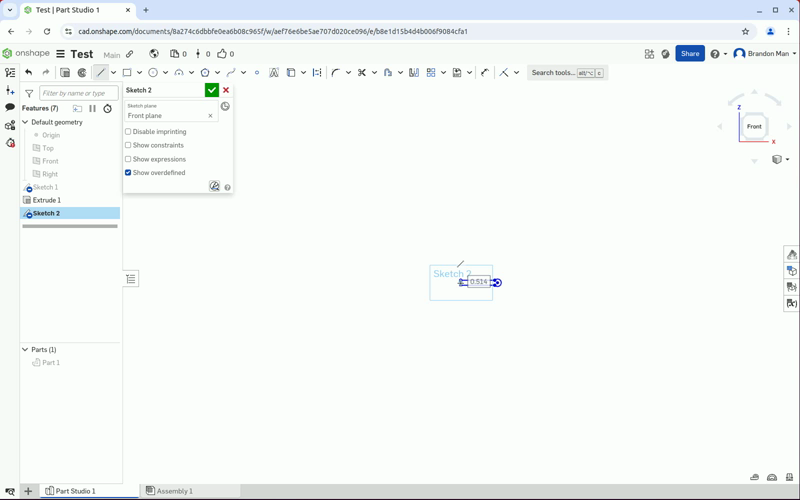
mouse_move(490, 282)
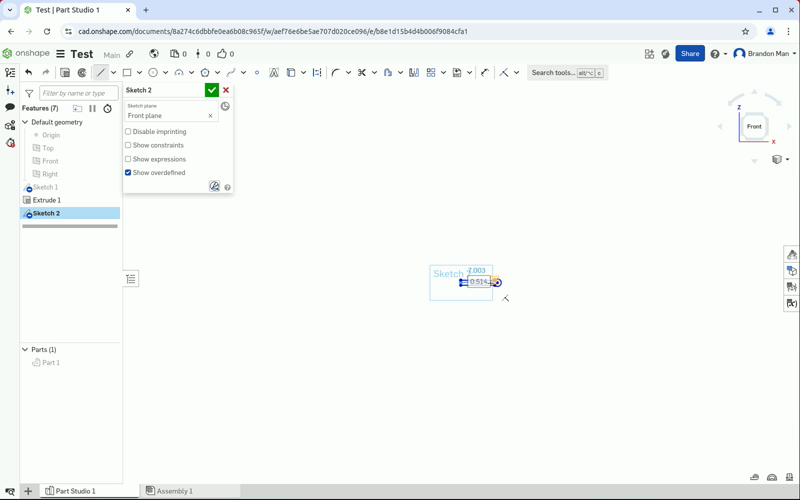
key_down(shift)
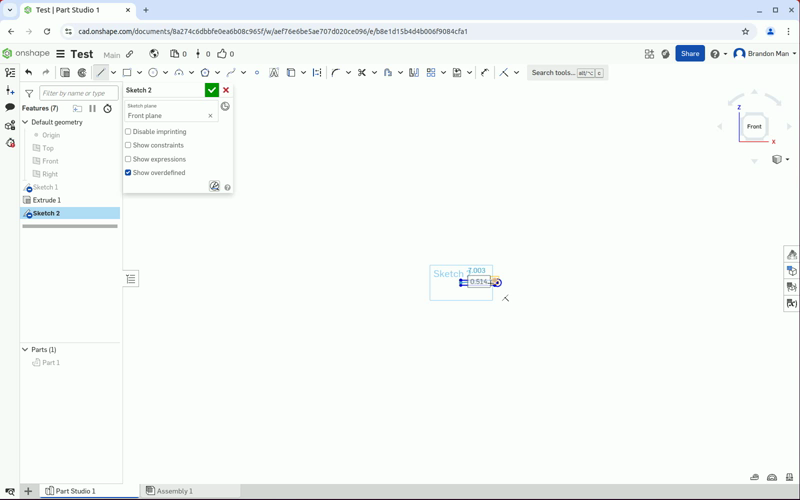
mouse_move(460, 285)
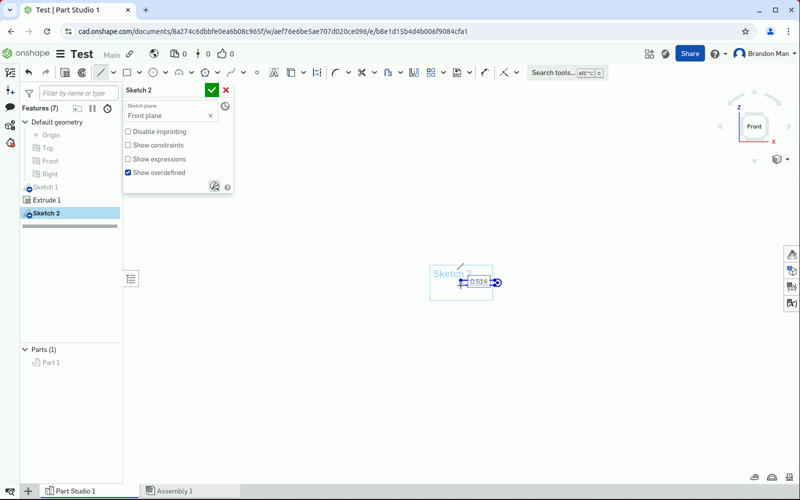
scroll(6)
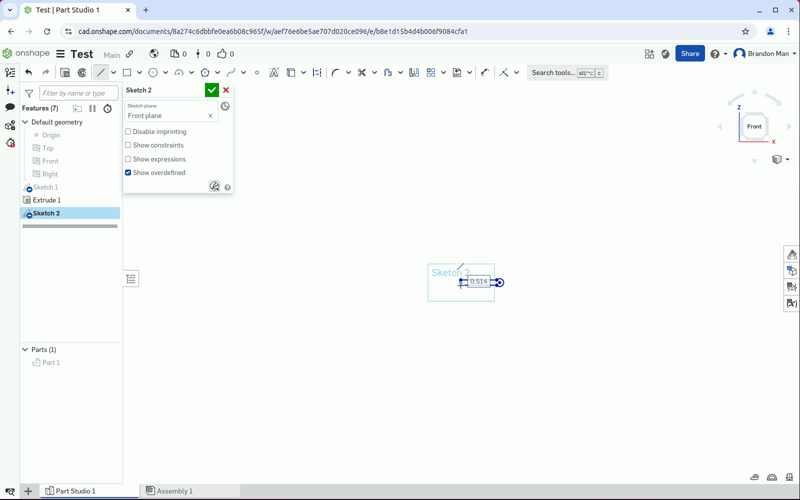
scroll(6)
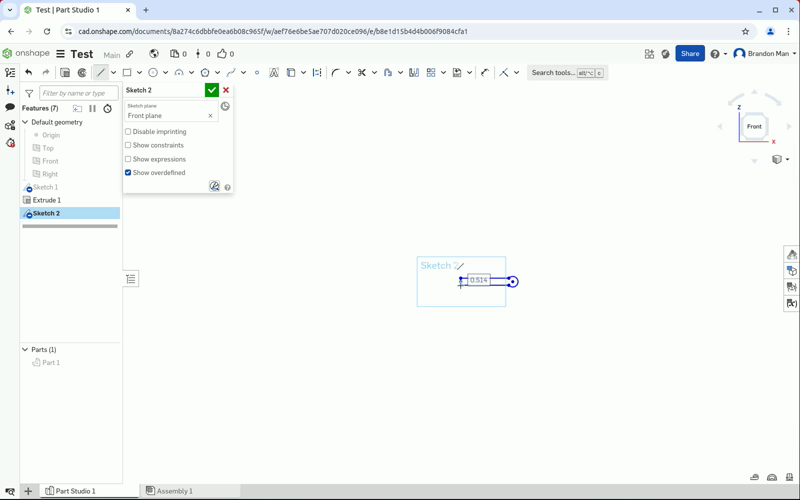
scroll(6)
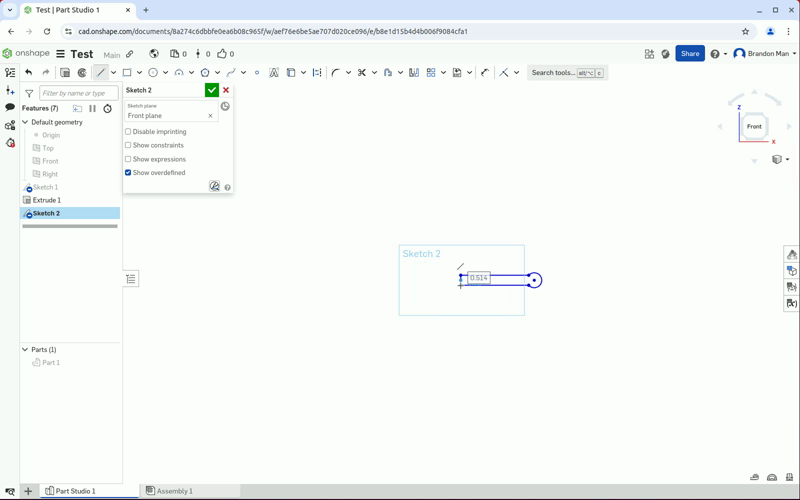
scroll(6)
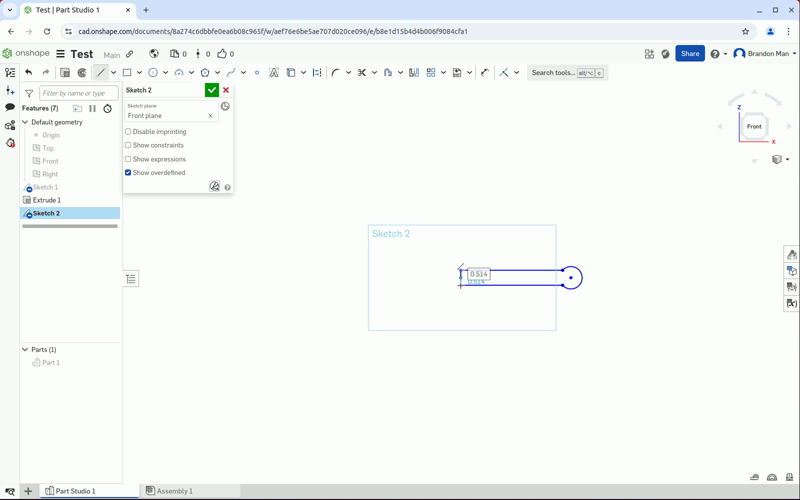
scroll(6)
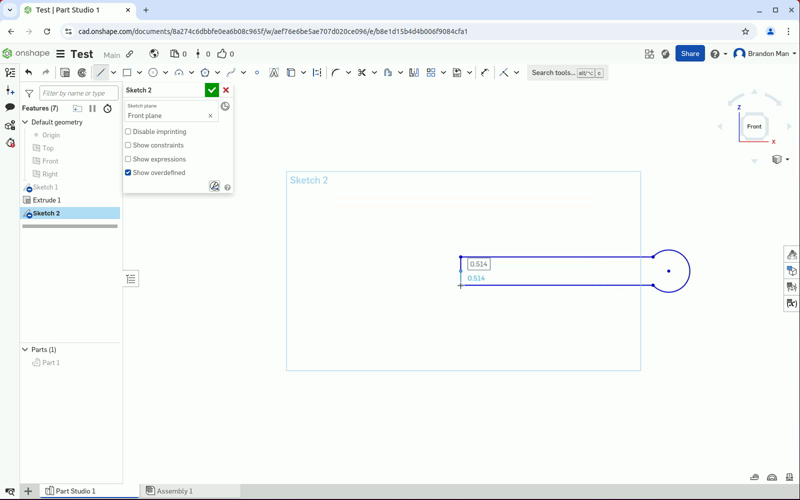
scroll(6)
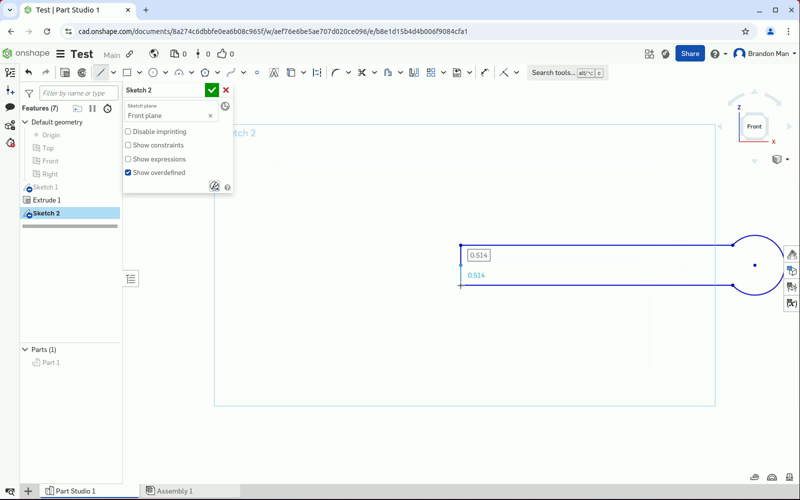
scroll(6)
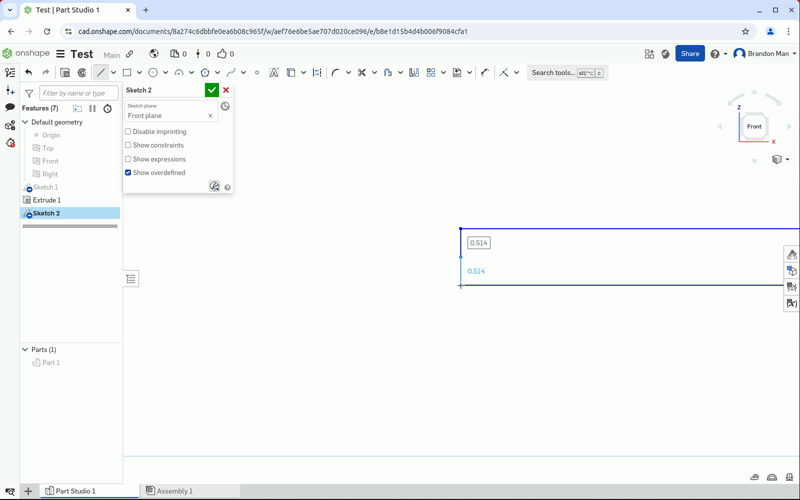
key_up(shift)
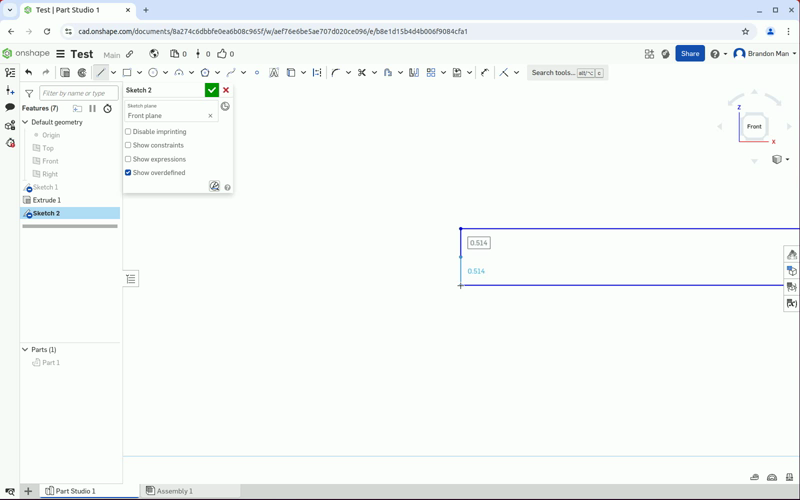
click(460, 285)
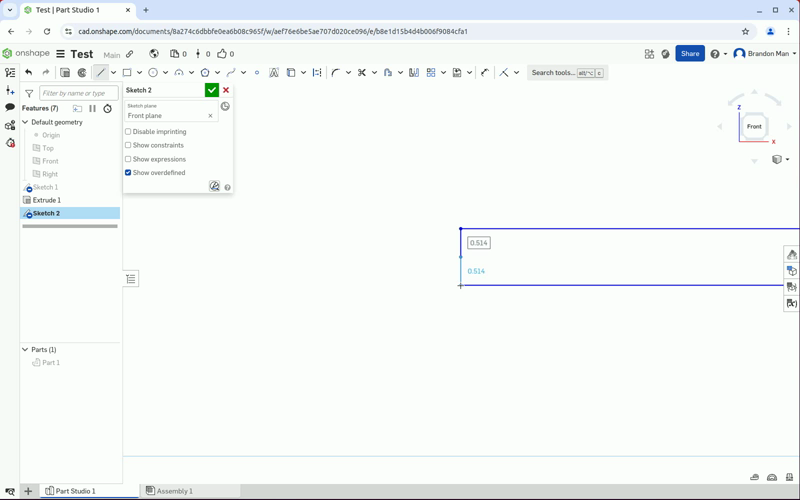
scroll(-6)
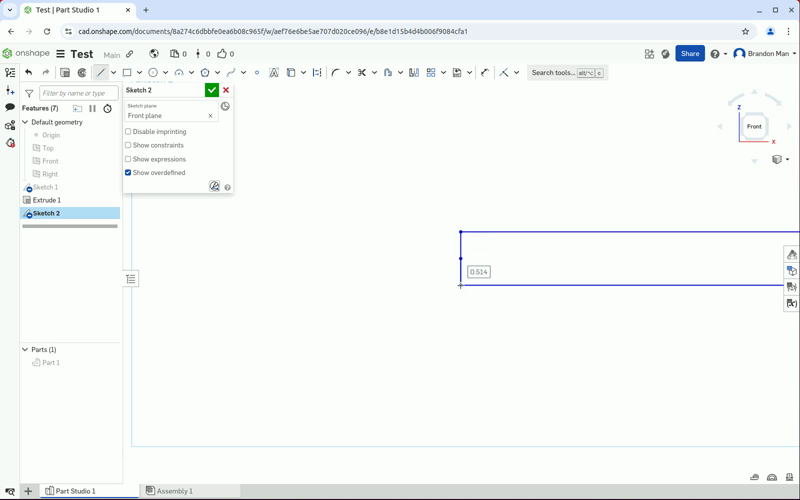
scroll(-6)
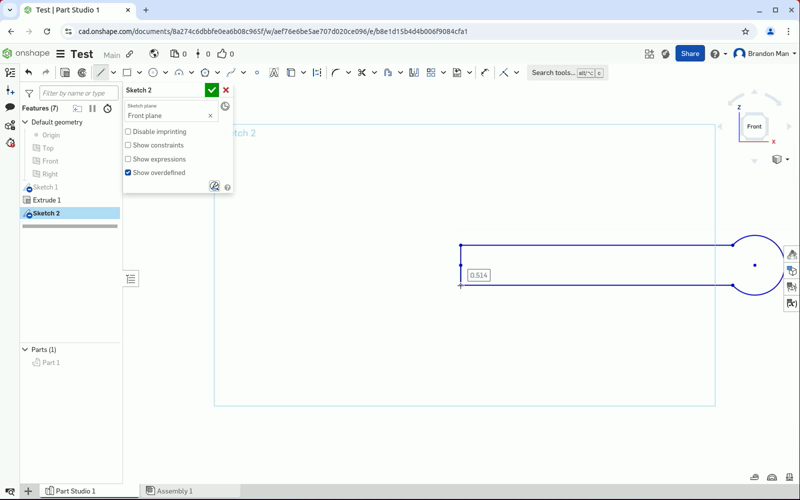
scroll(-6)
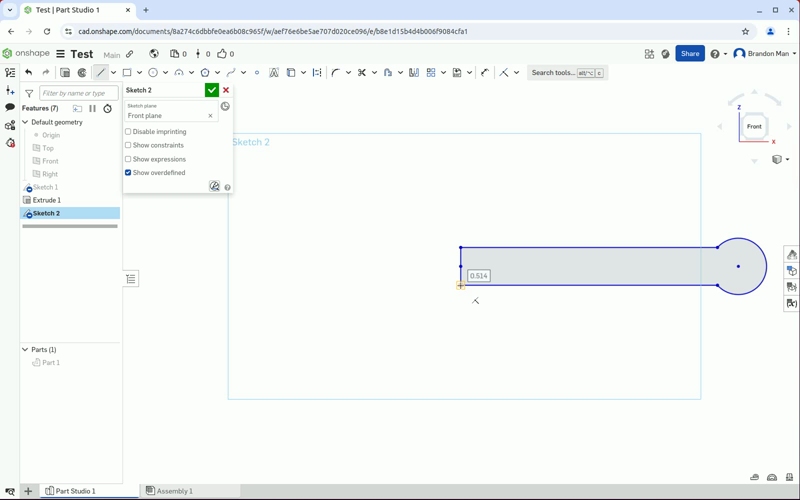
scroll(-6)
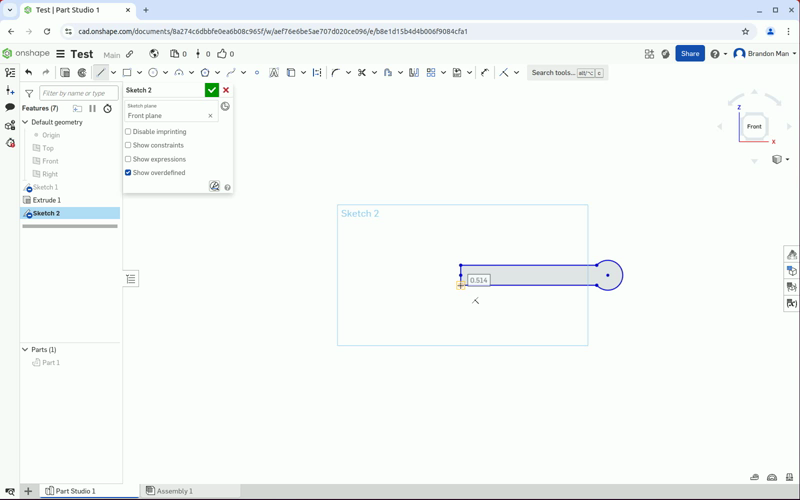
scroll(-6)
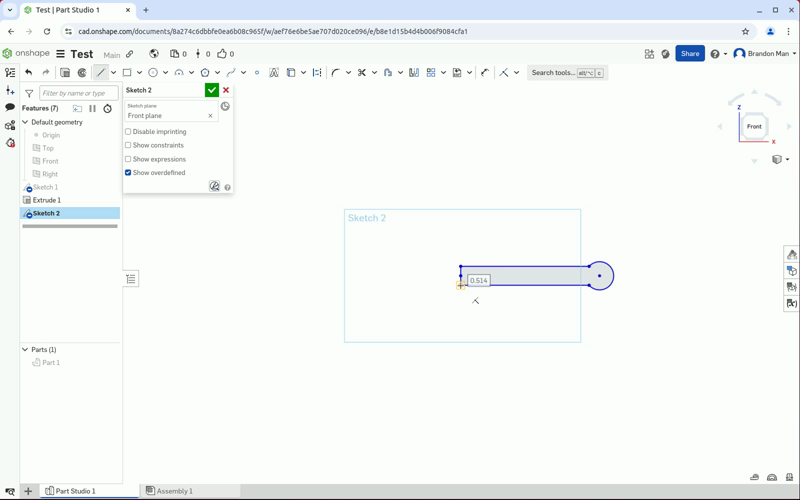
scroll(-6)
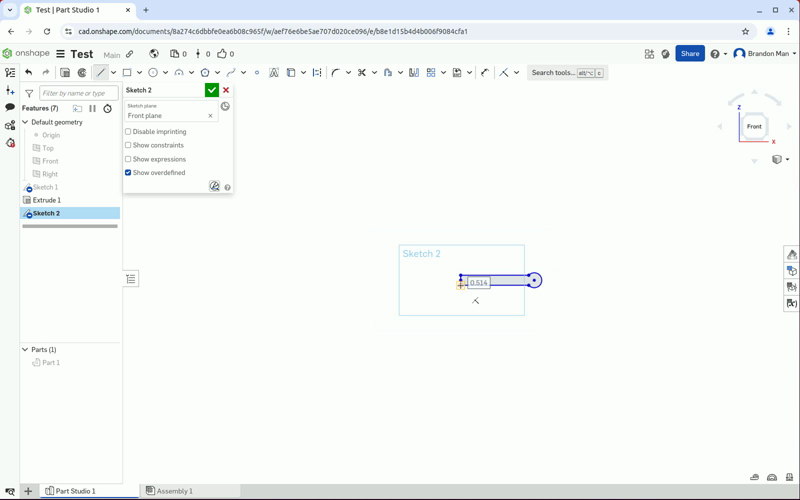
scroll(-6)
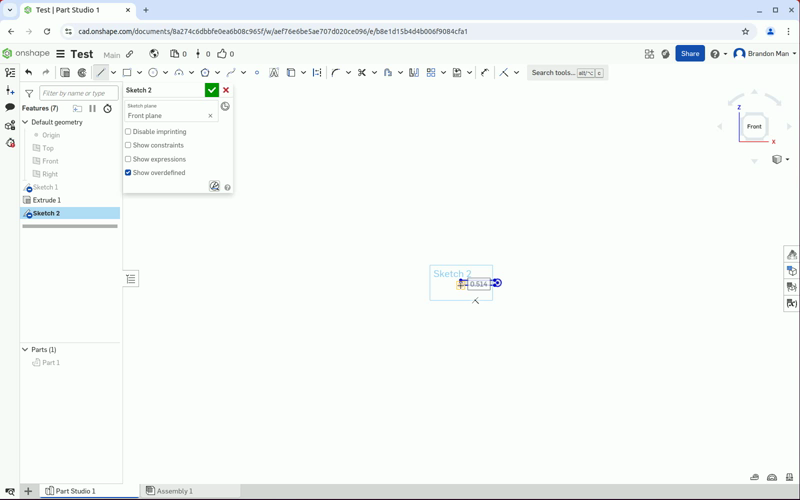
key(esc)
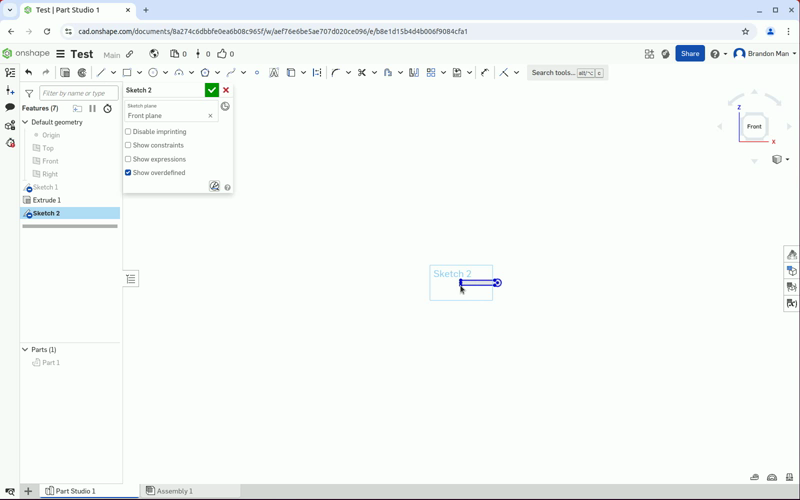
key(c)
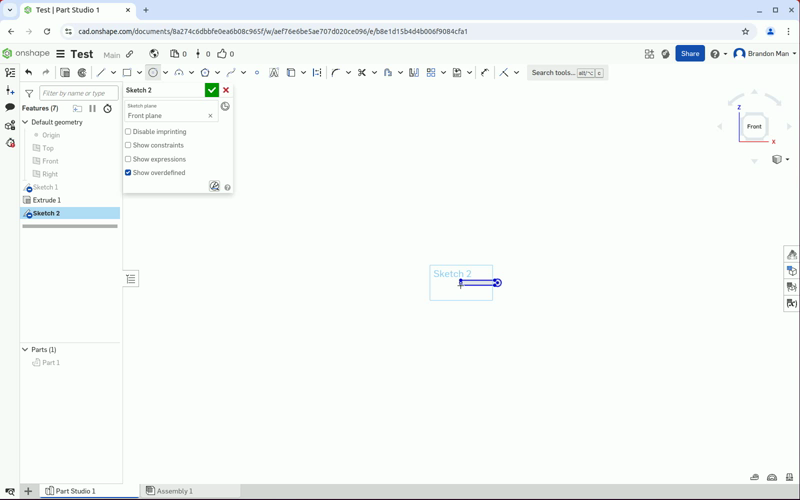
key_down(shift)
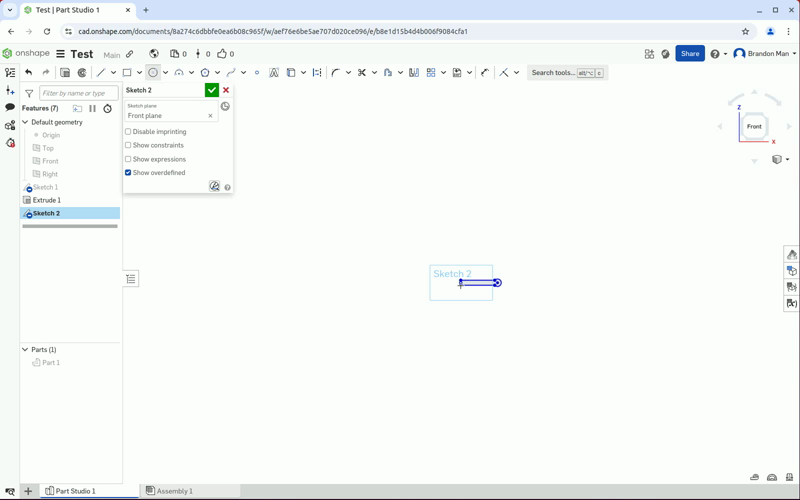
mouse_move(497, 282)
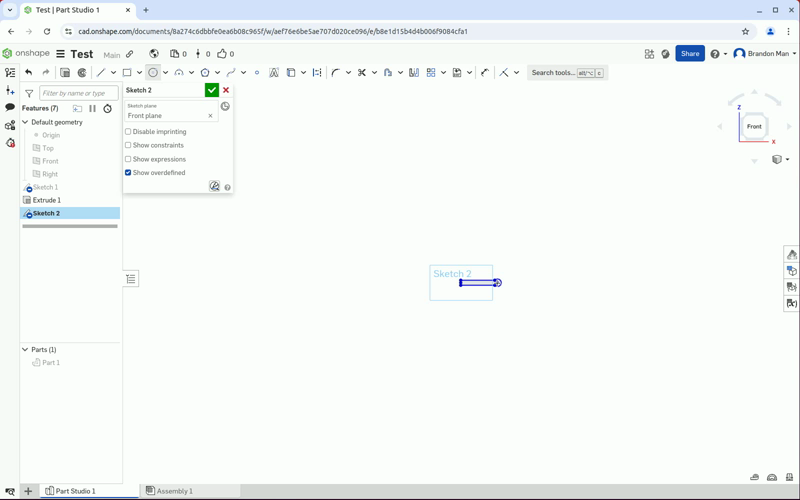
scroll(6)
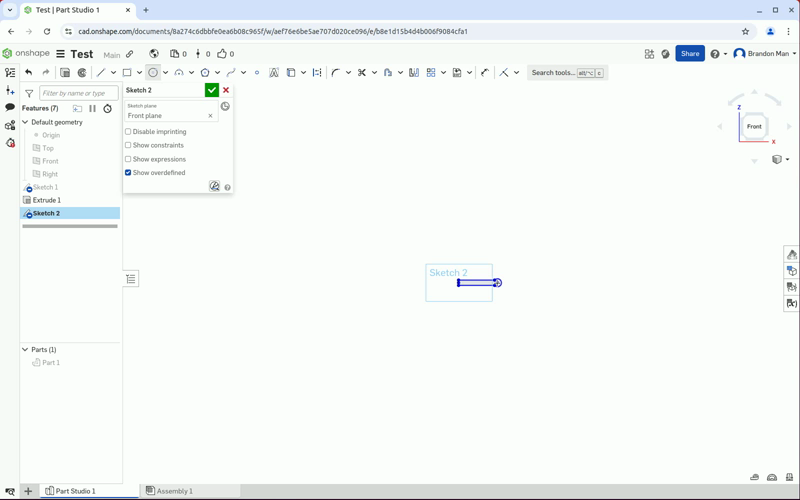
scroll(6)
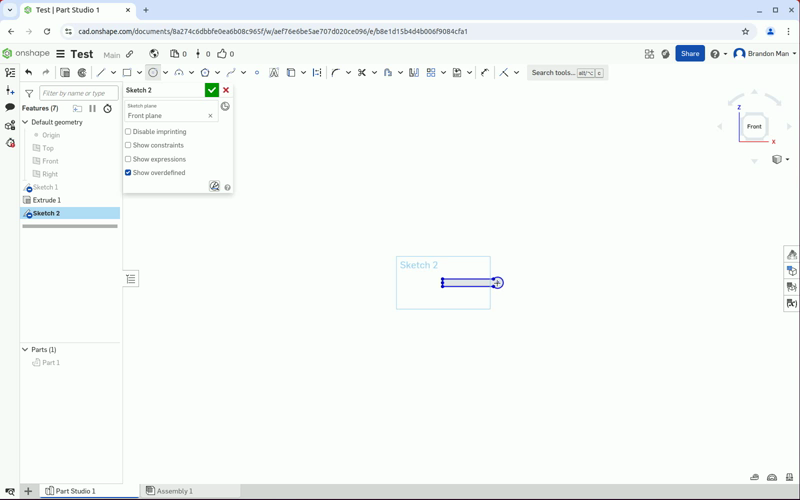
scroll(6)
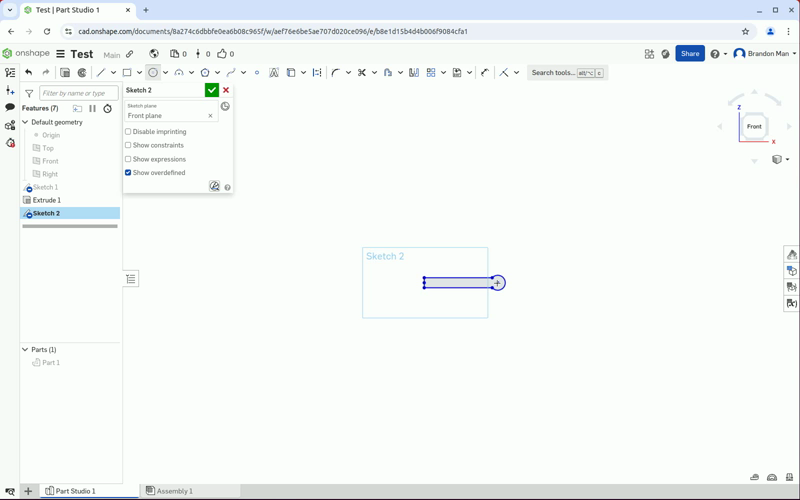
scroll(6)
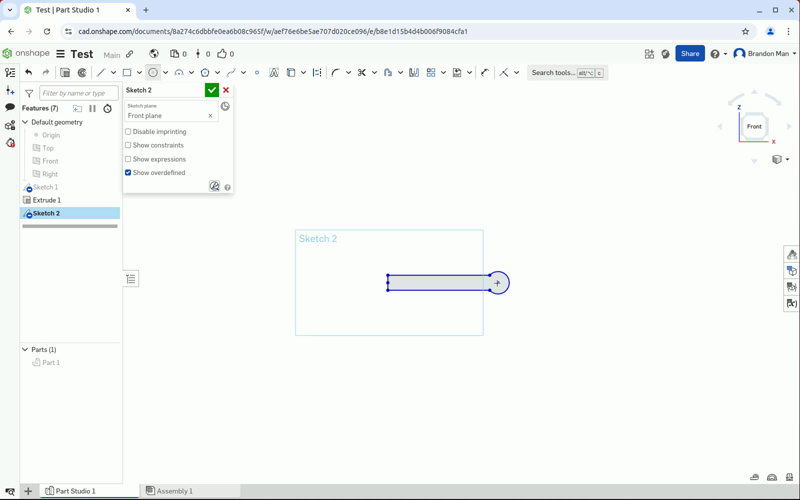
scroll(6)
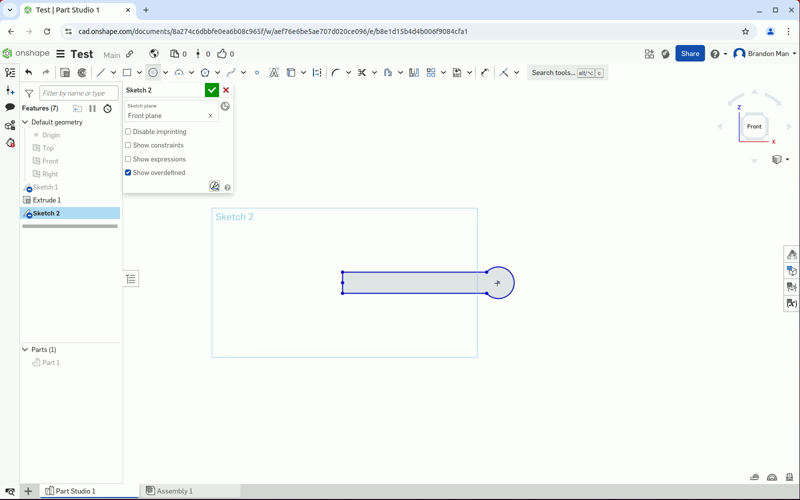
scroll(6)
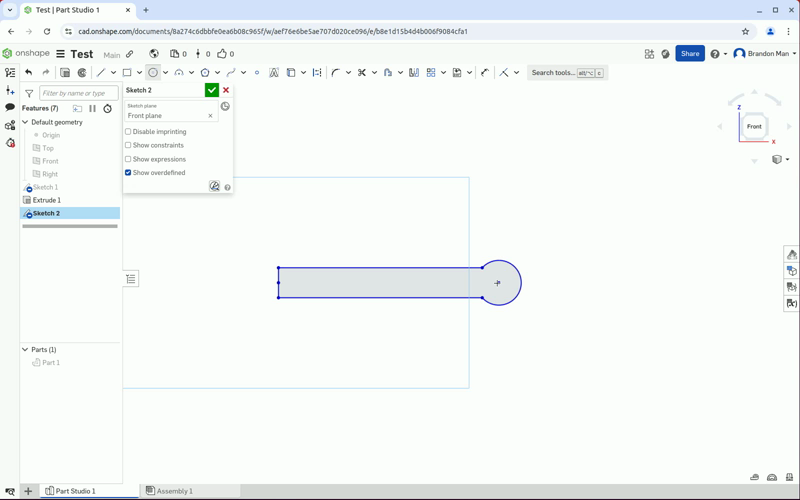
scroll(6)
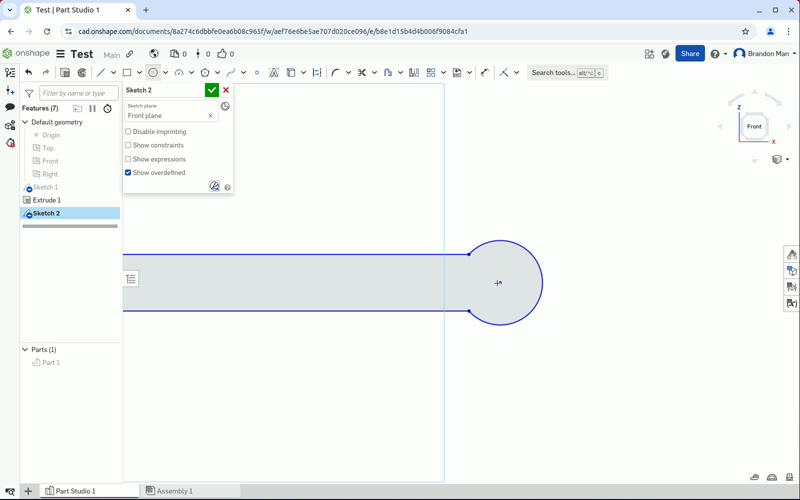
click(497, 282)
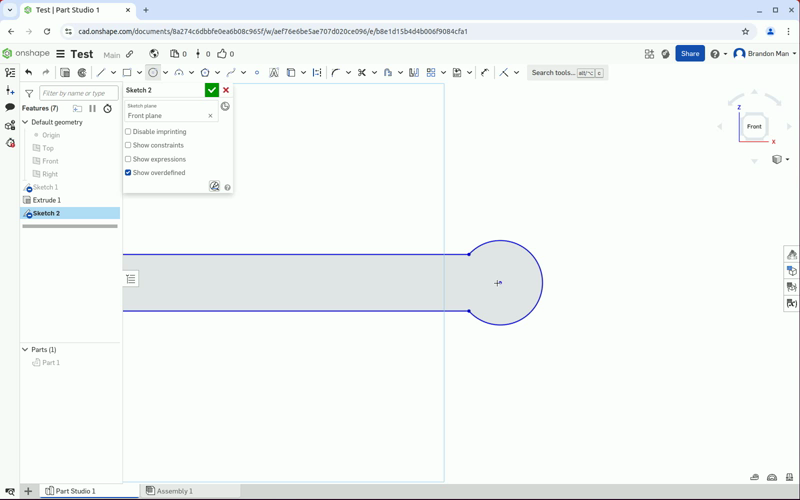
scroll(-6)
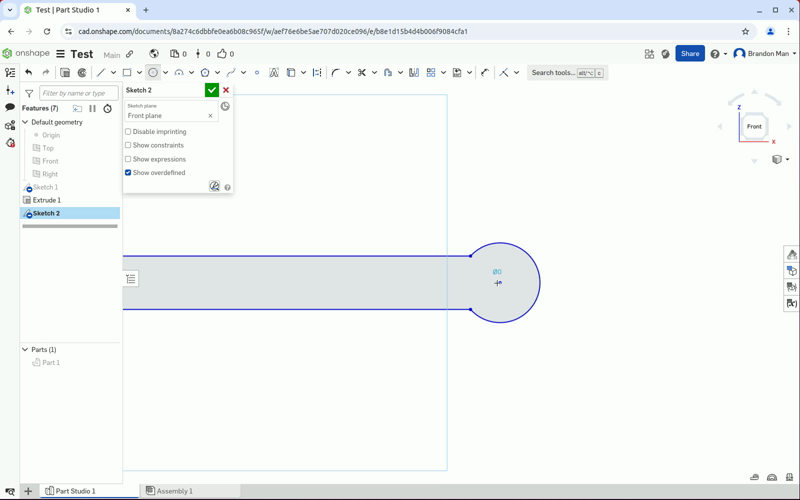
scroll(-6)
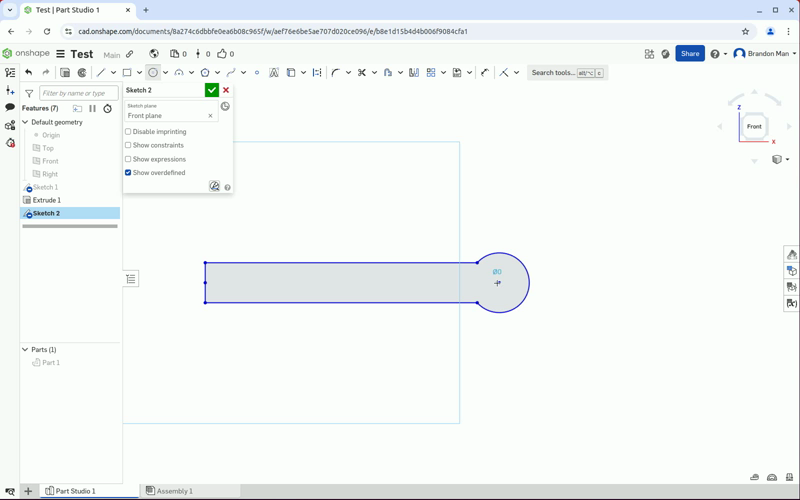
scroll(-6)
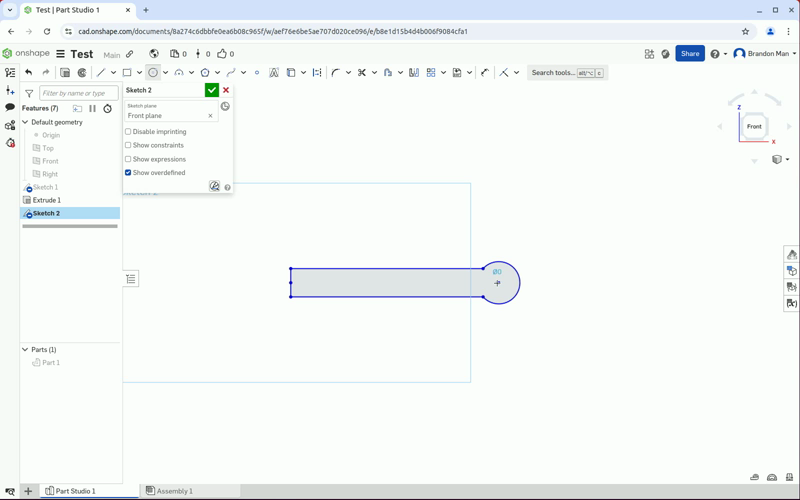
scroll(-6)
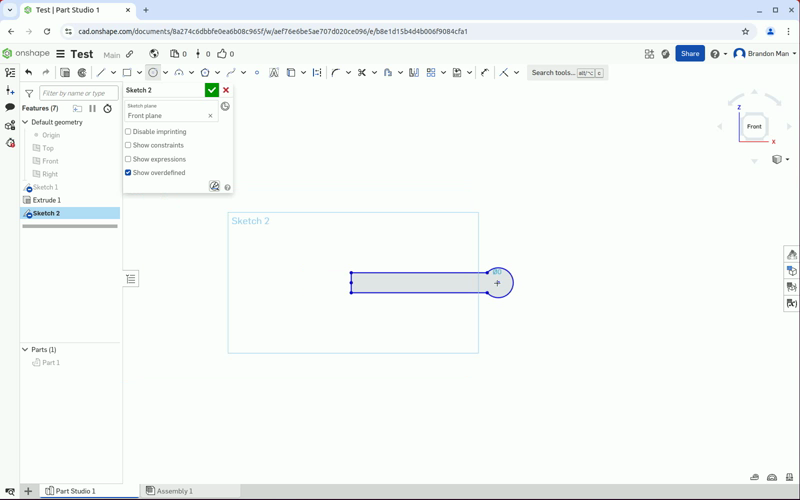
scroll(-6)
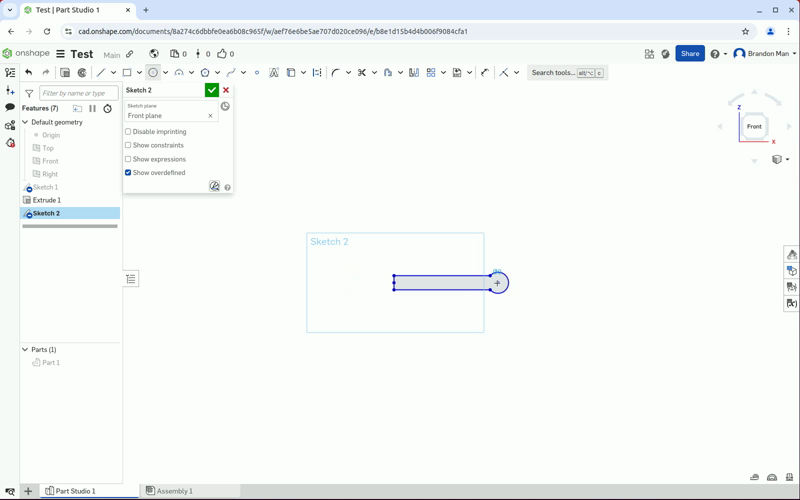
scroll(-6)
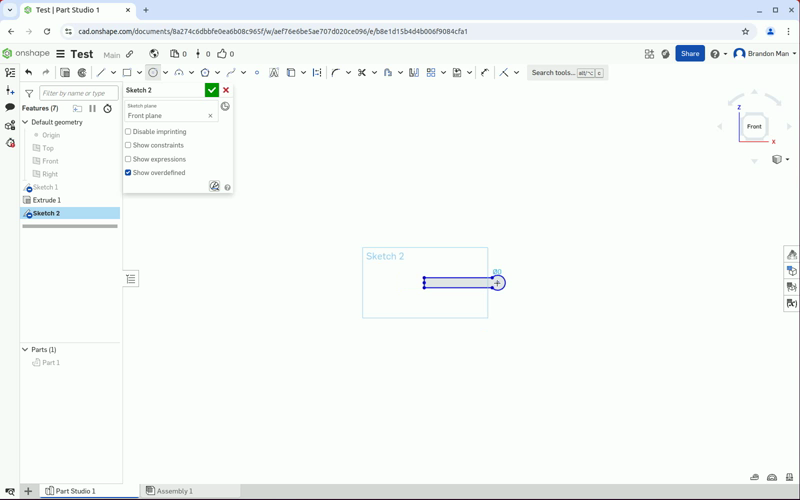
scroll(-6)
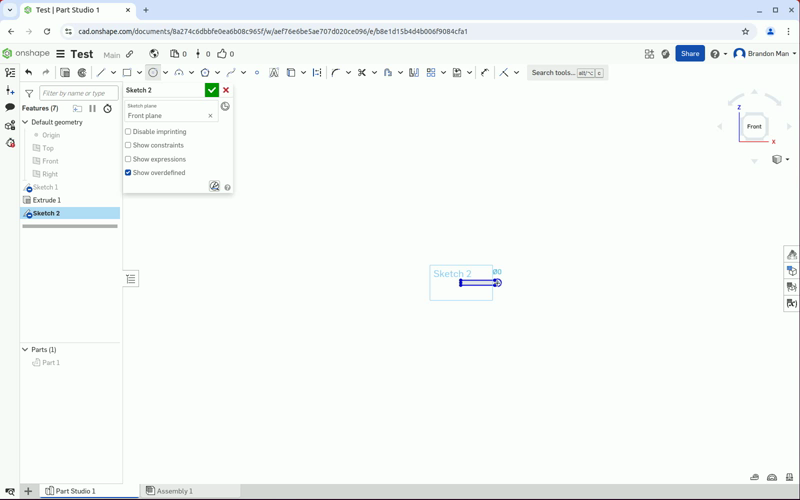
key_up(shift)
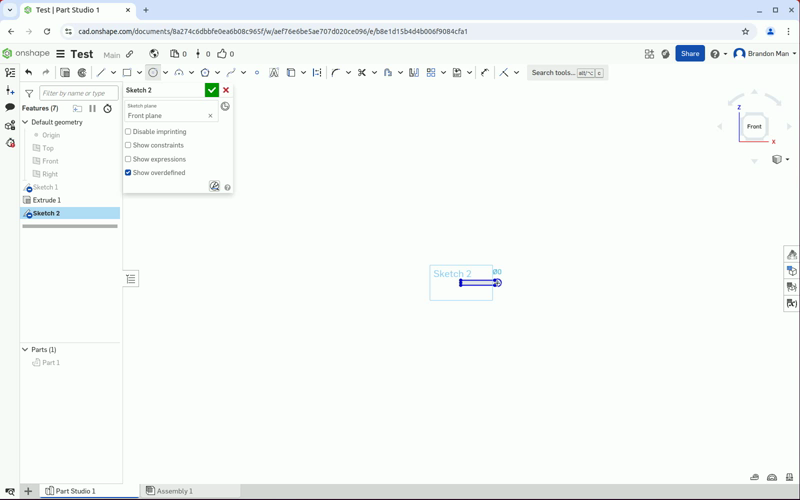
mouse_move(498, 282)
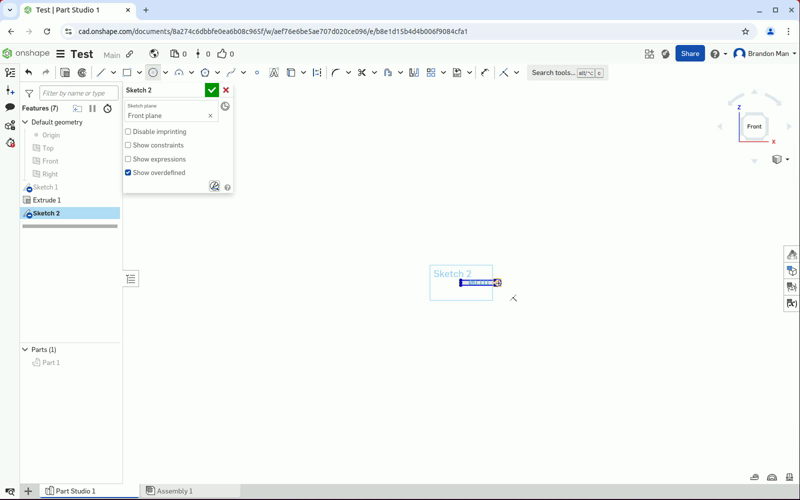
scroll(6)
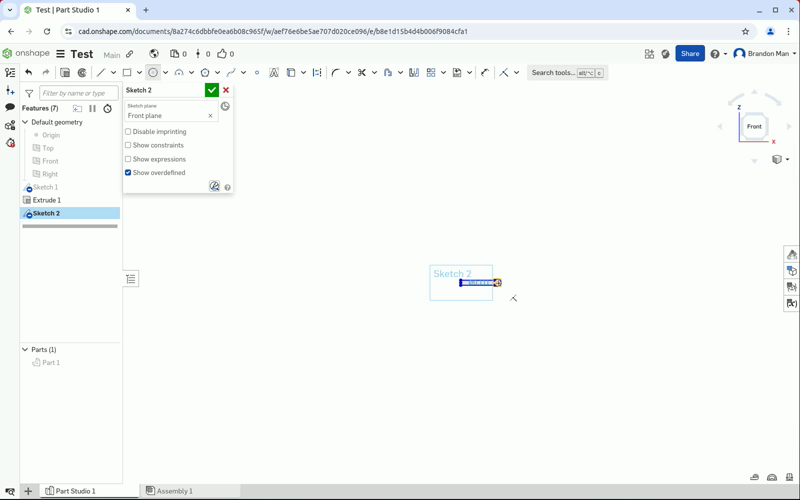
scroll(6)
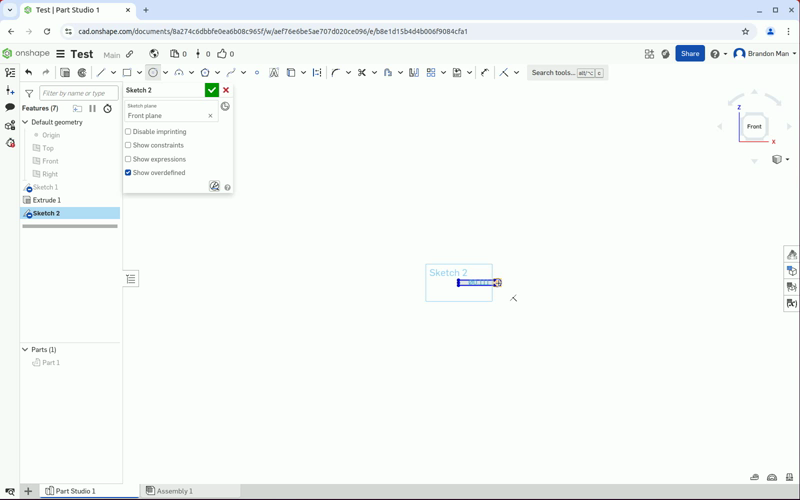
scroll(6)
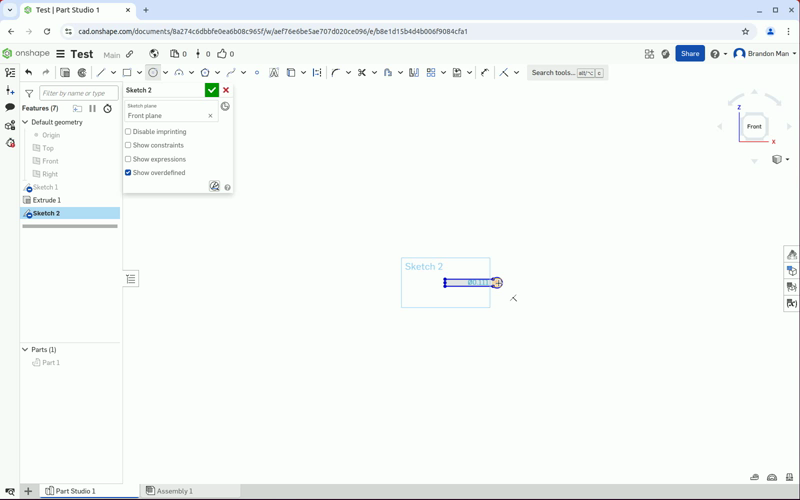
scroll(6)
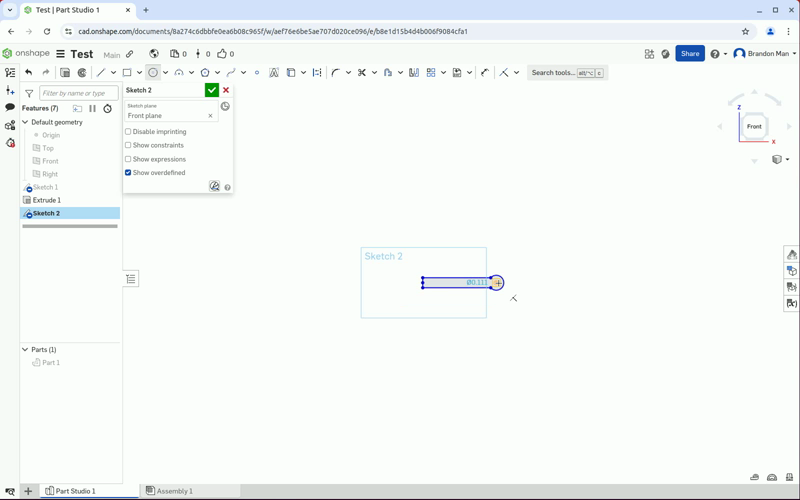
scroll(6)
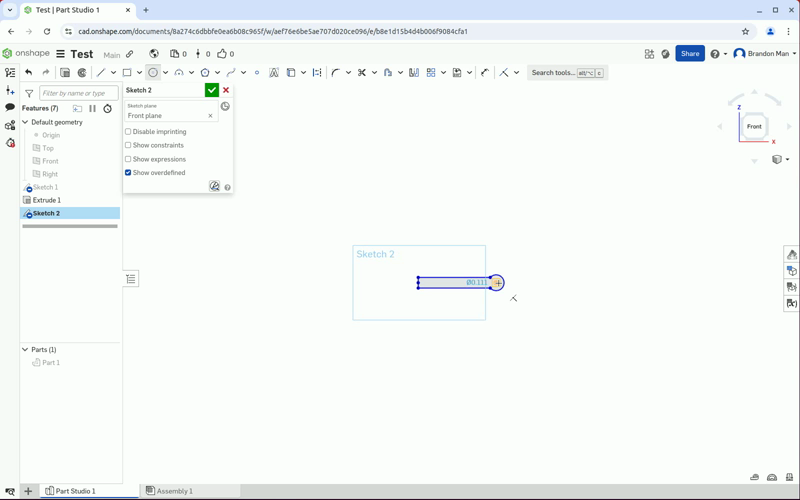
scroll(6)
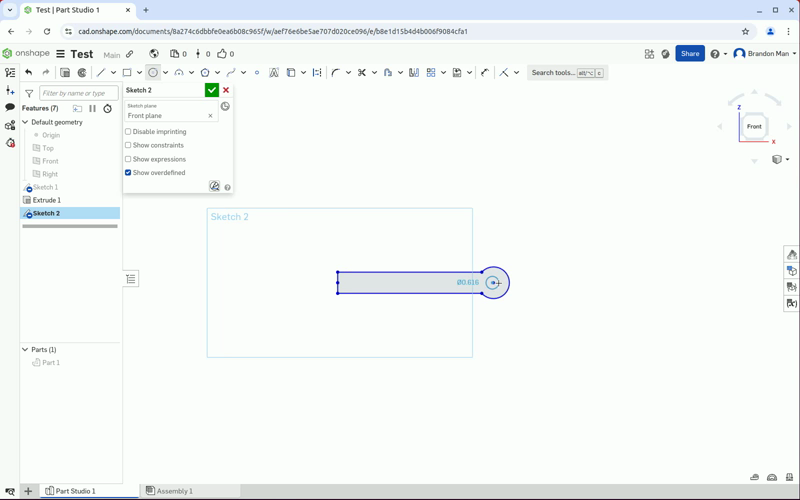
scroll(6)
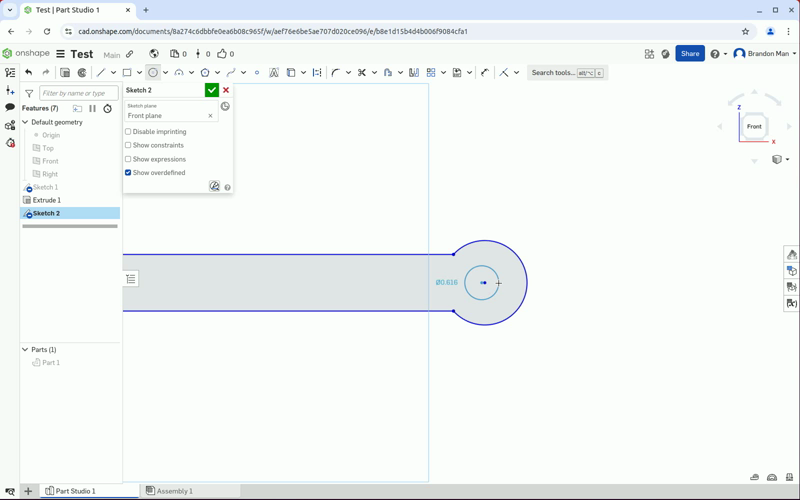
click(498, 282)
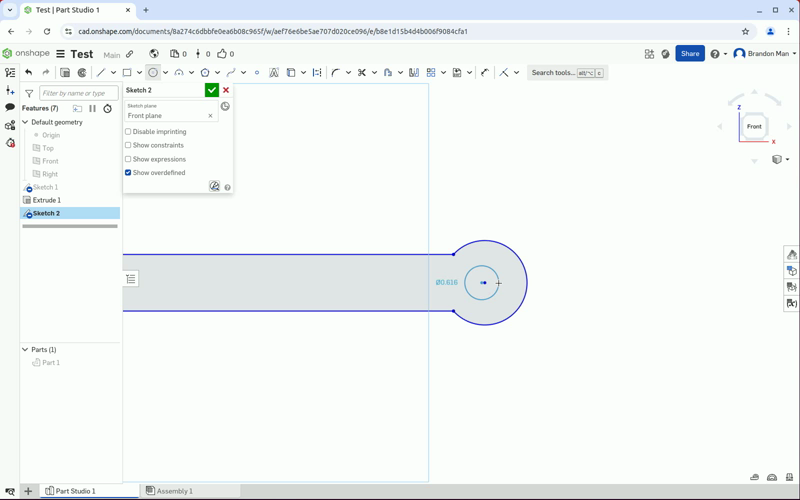
scroll(-6)
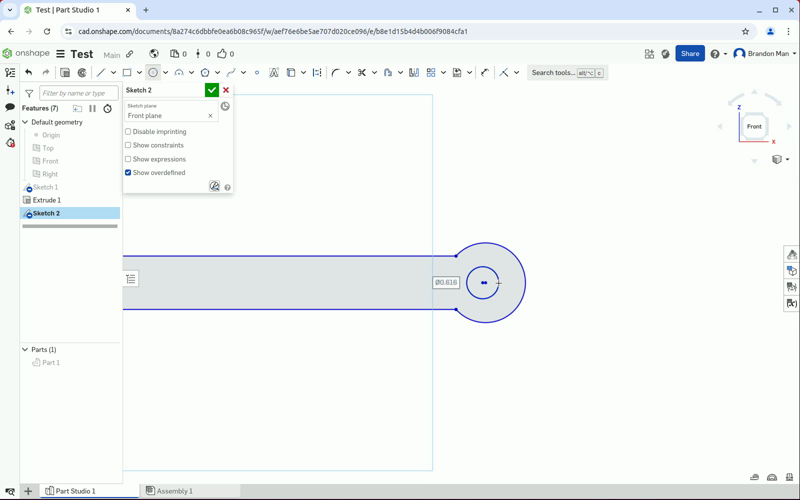
scroll(-6)
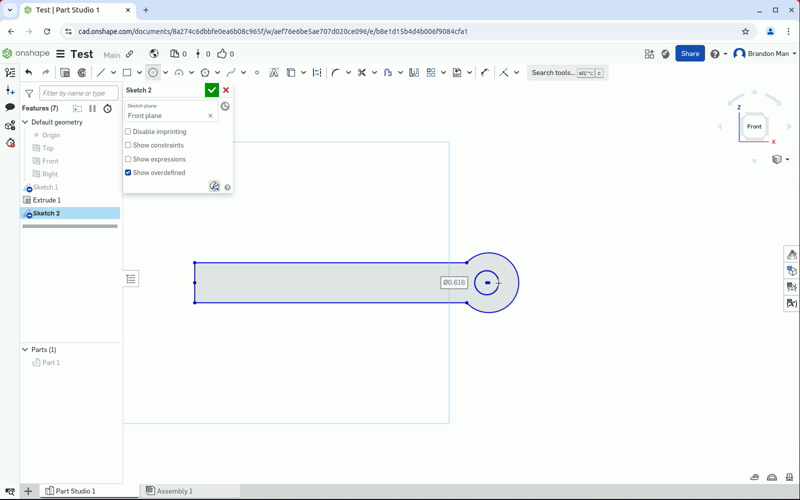
scroll(-6)
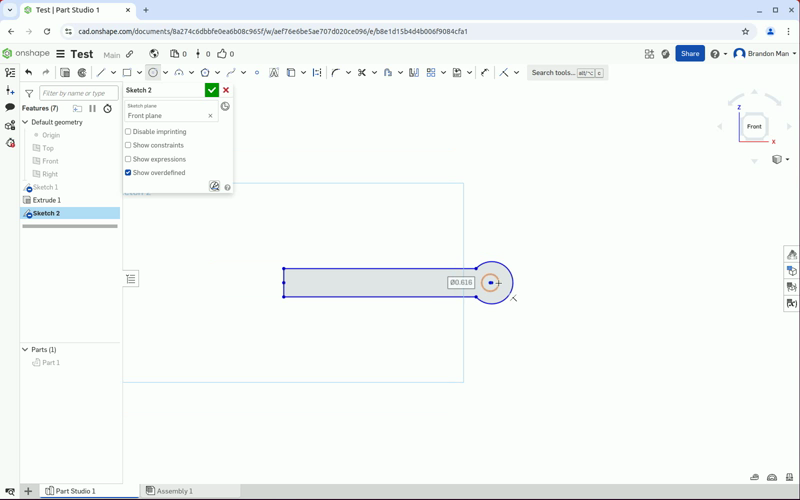
scroll(-6)
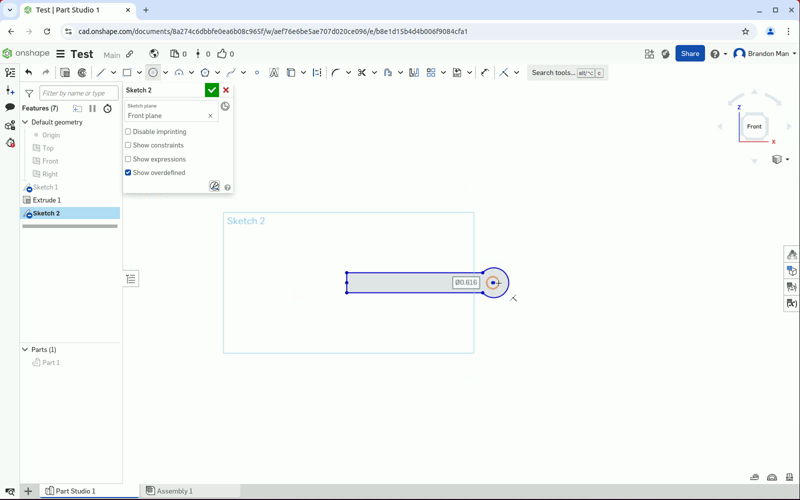
scroll(-6)
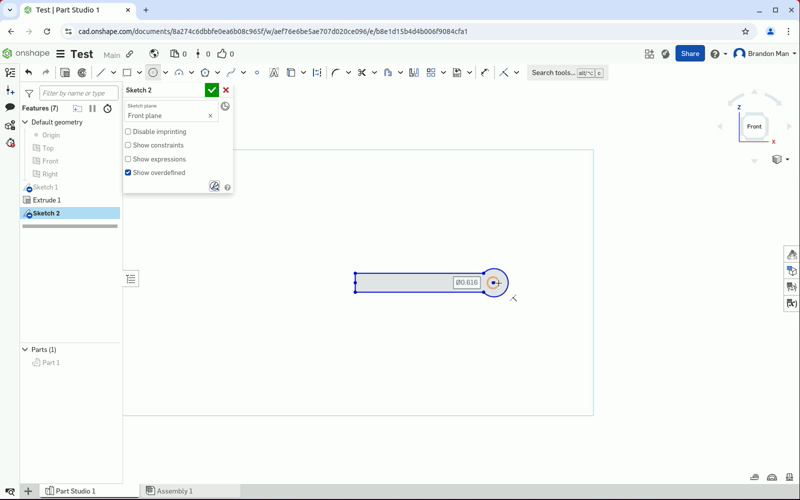
scroll(-6)
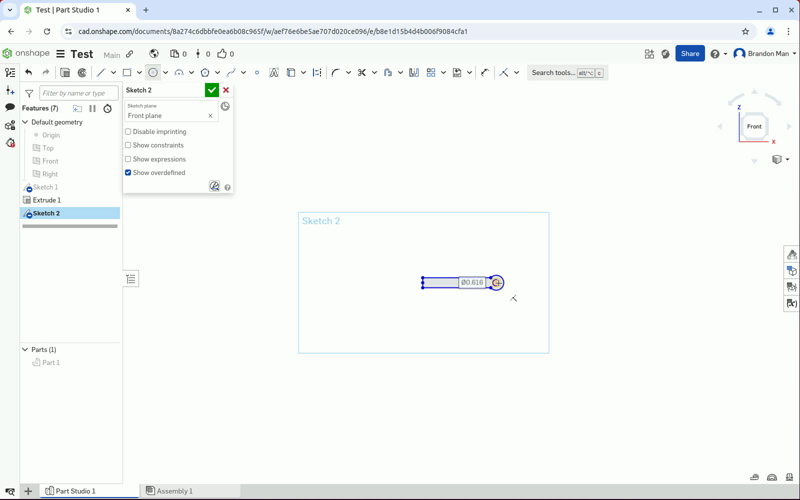
scroll(-6)
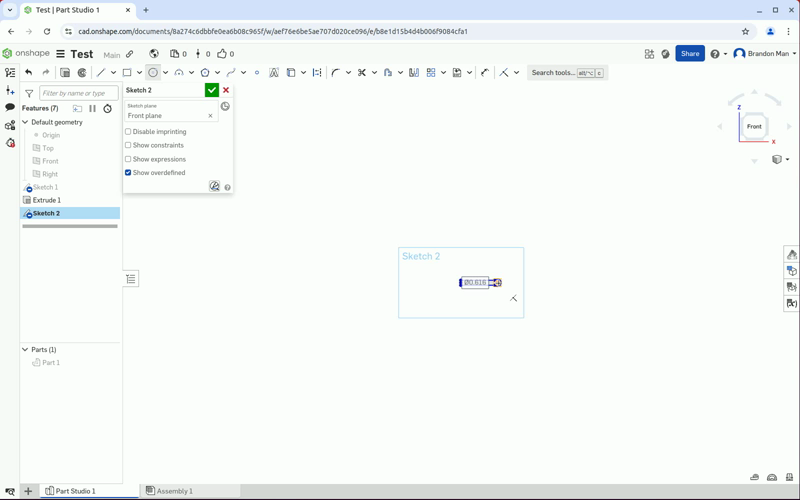
key(esc)
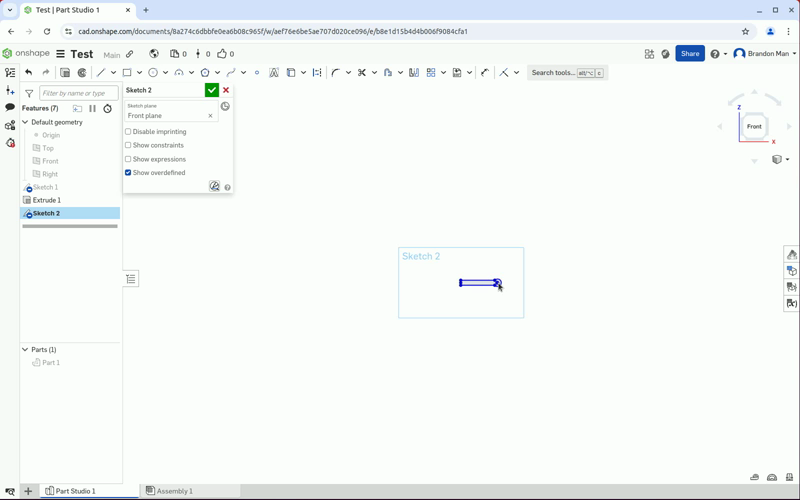
mouse_move(488, 282)
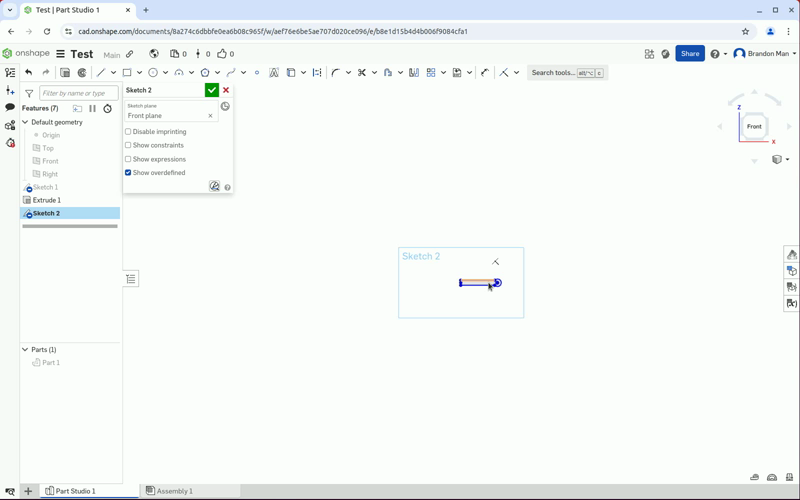
scroll(6)
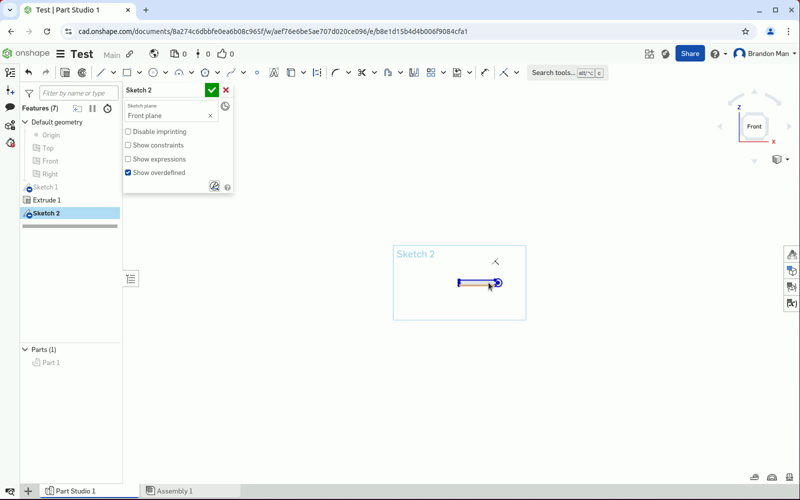
scroll(6)
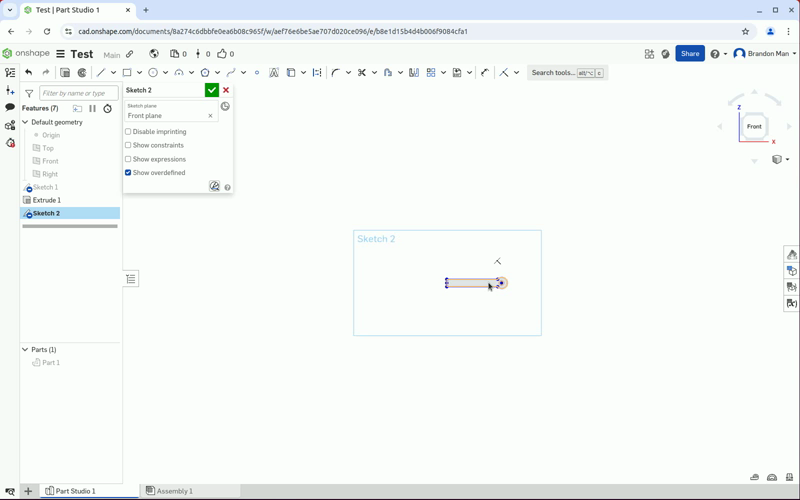
scroll(6)
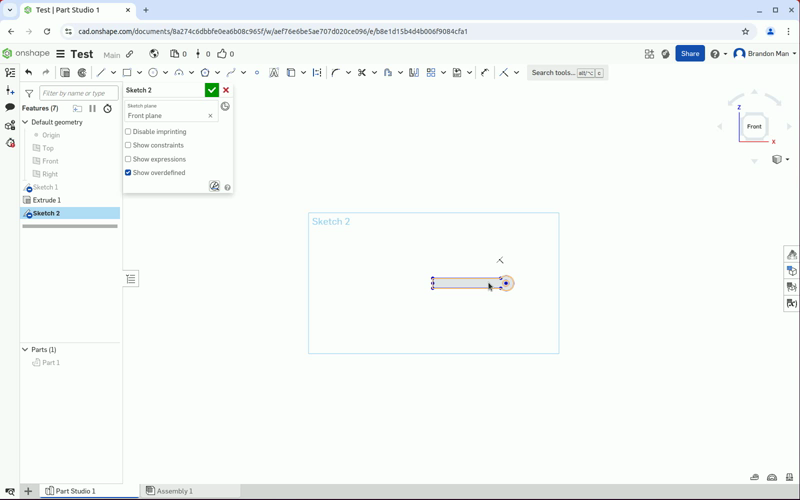
scroll(6)
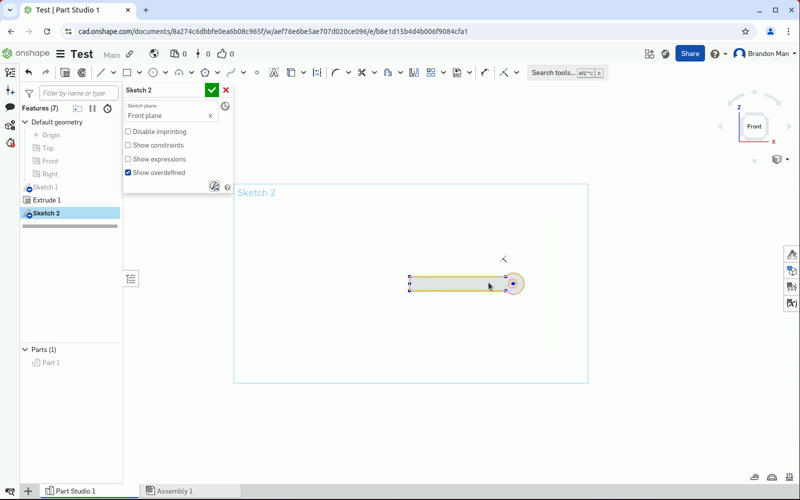
scroll(6)
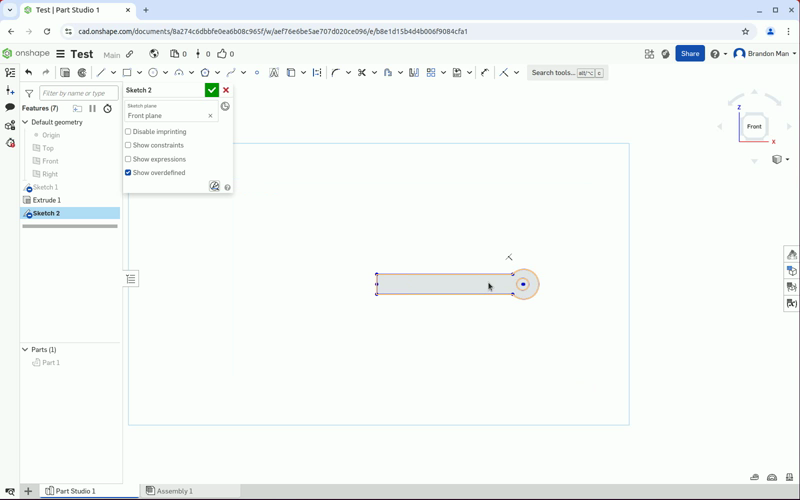
scroll(6)
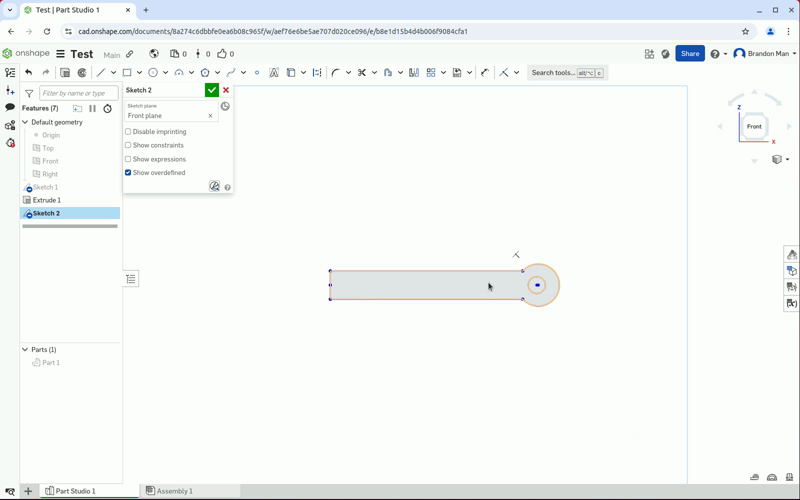
scroll(6)
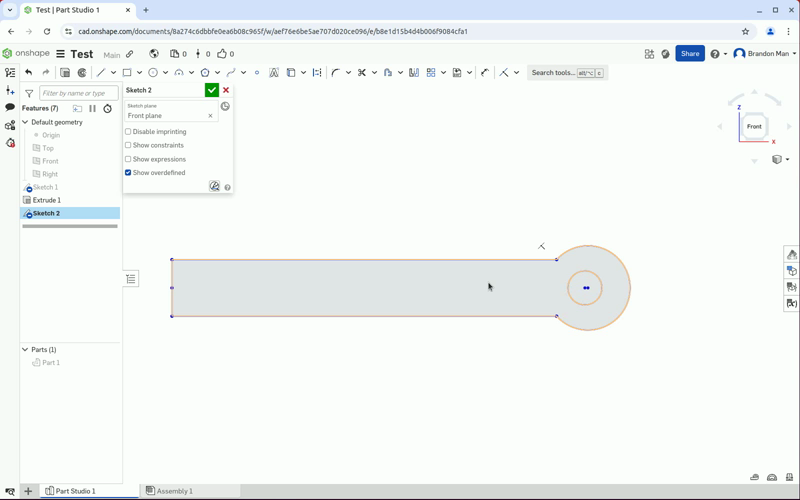
click(488, 282)
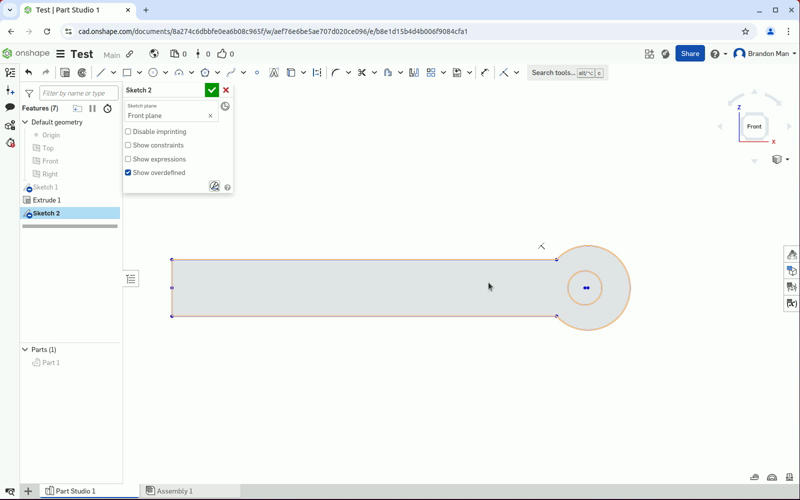
scroll(-6)
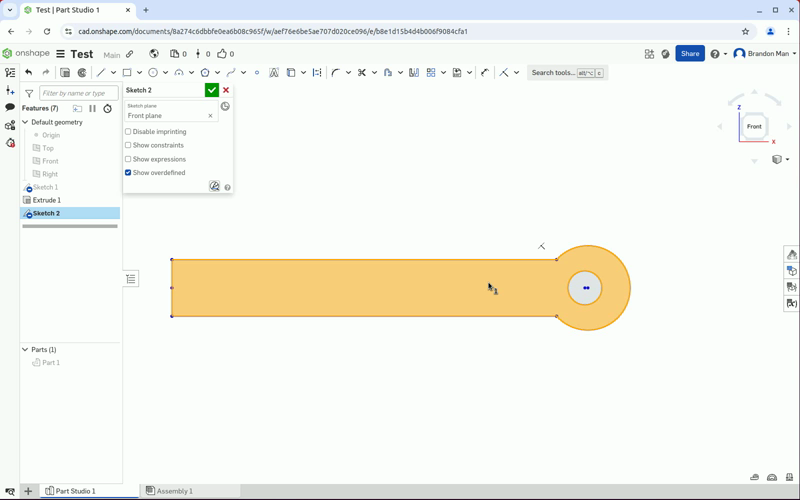
scroll(-6)
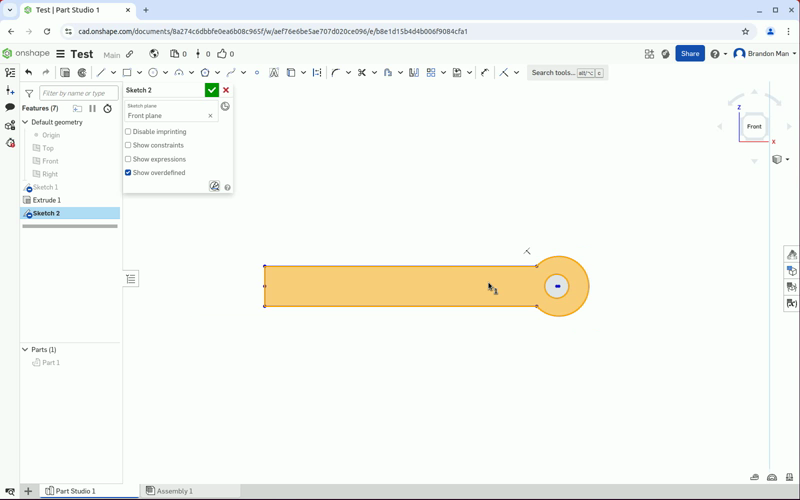
scroll(-6)
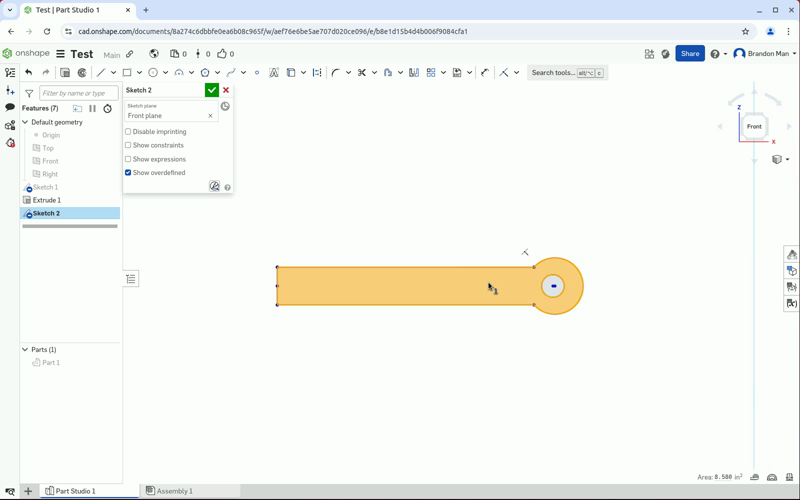
scroll(-6)
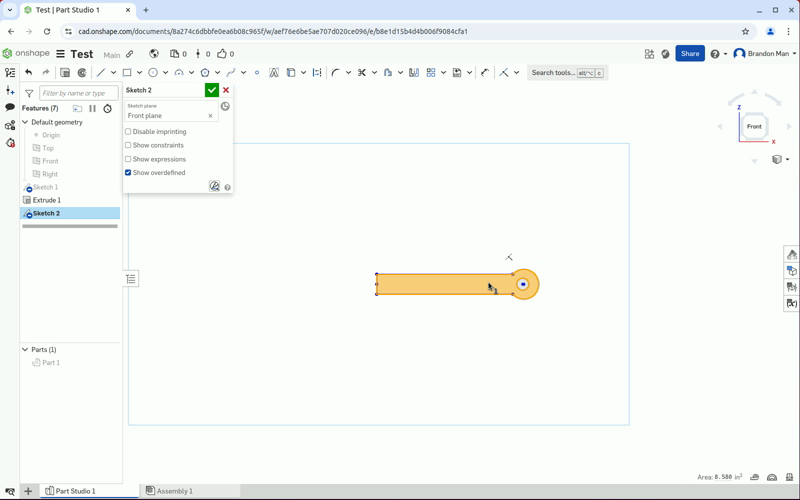
scroll(-6)
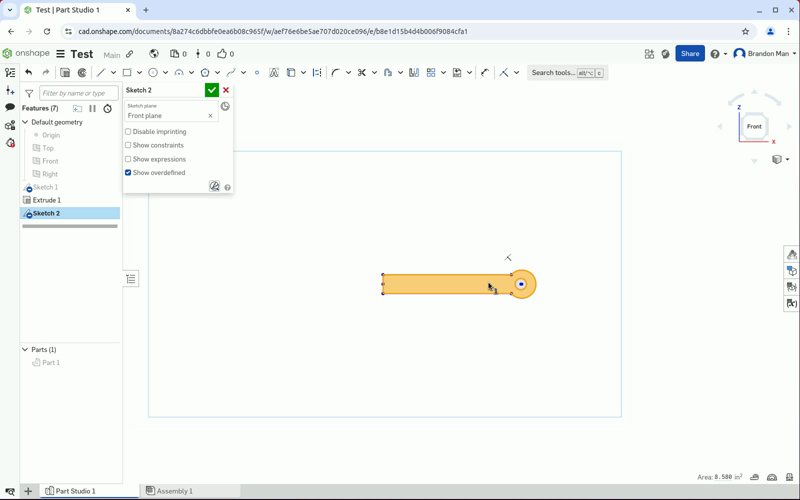
scroll(-6)
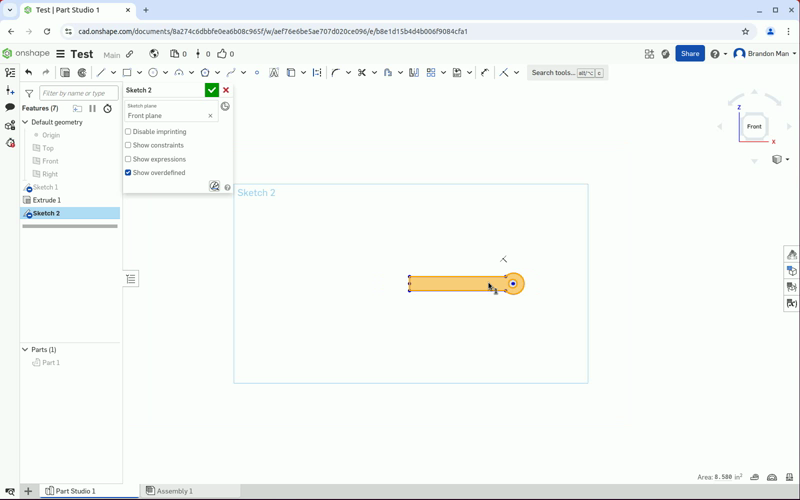
scroll(-6)
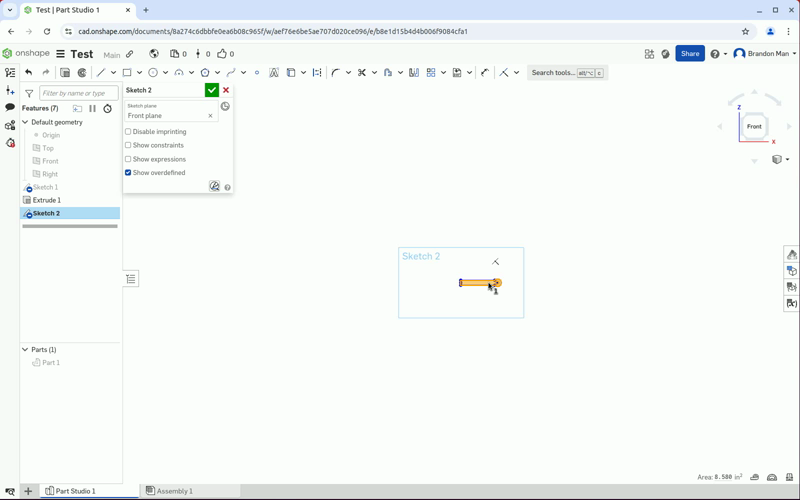
mouse_move(73, 352)
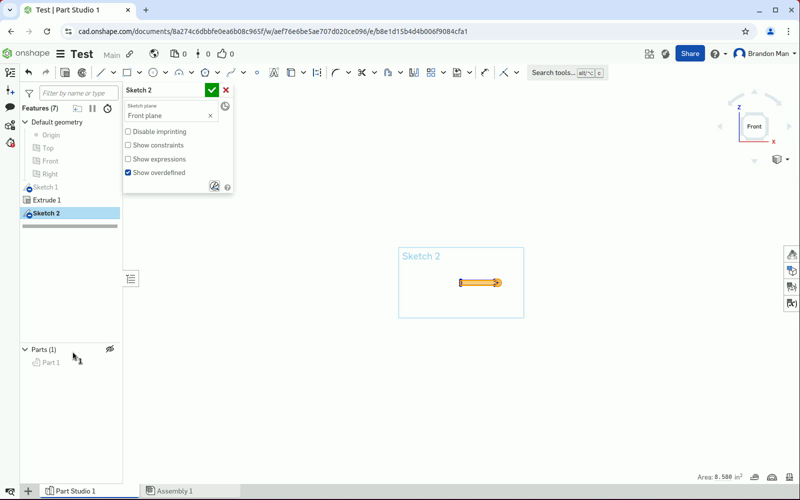
key(shift+y)
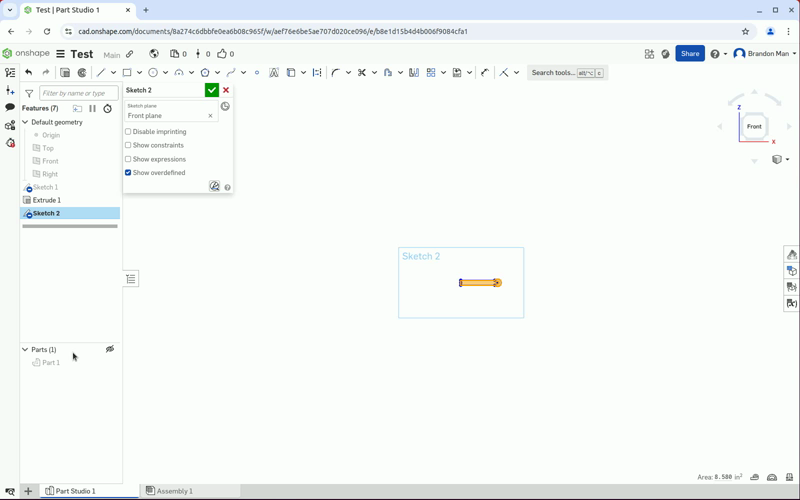
key(shift+e)
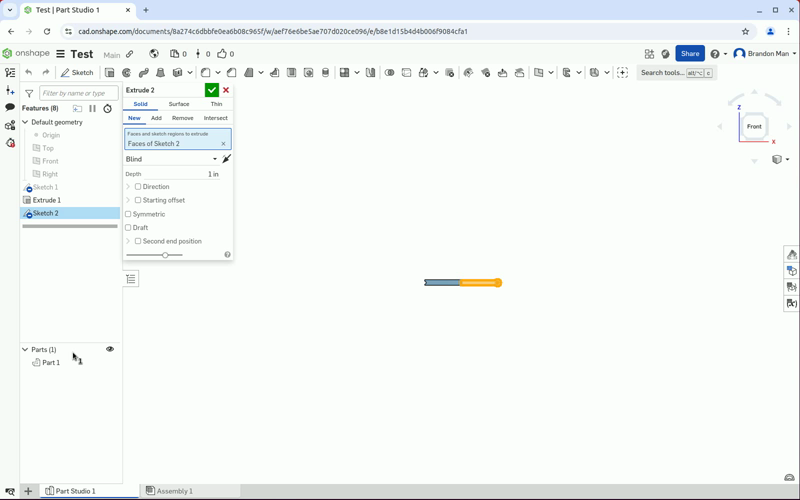
mouse_move(143, 106)
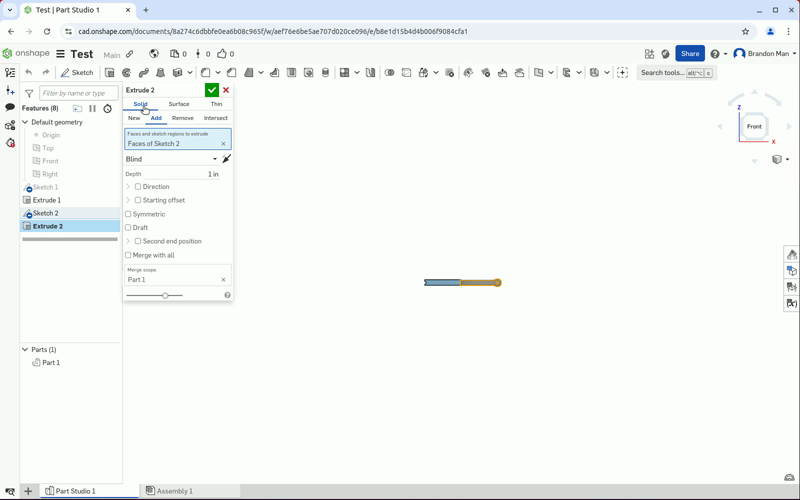
click(143, 106)
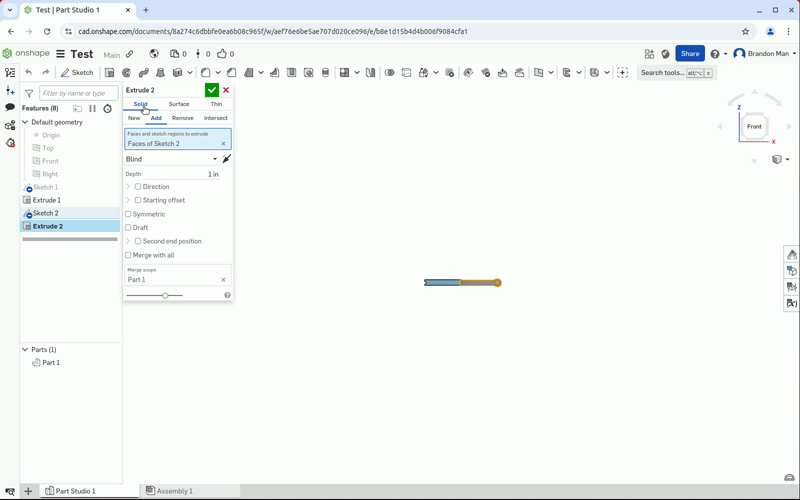
mouse_move(137, 120)
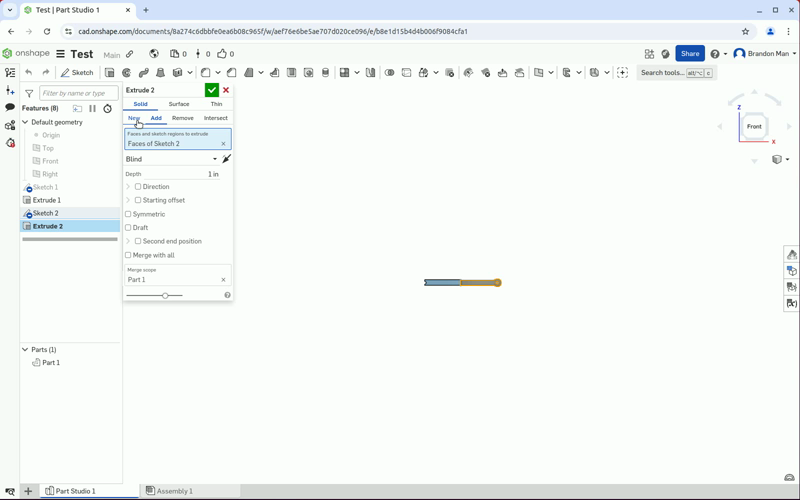
click(137, 120)
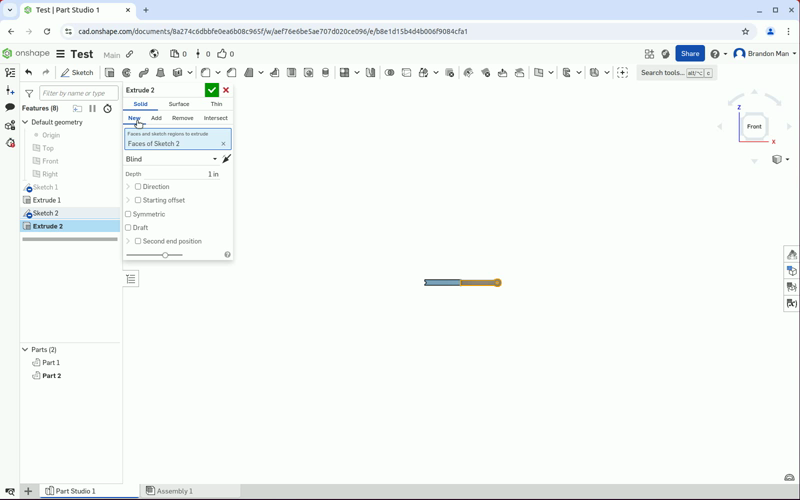
key(tab, 4)
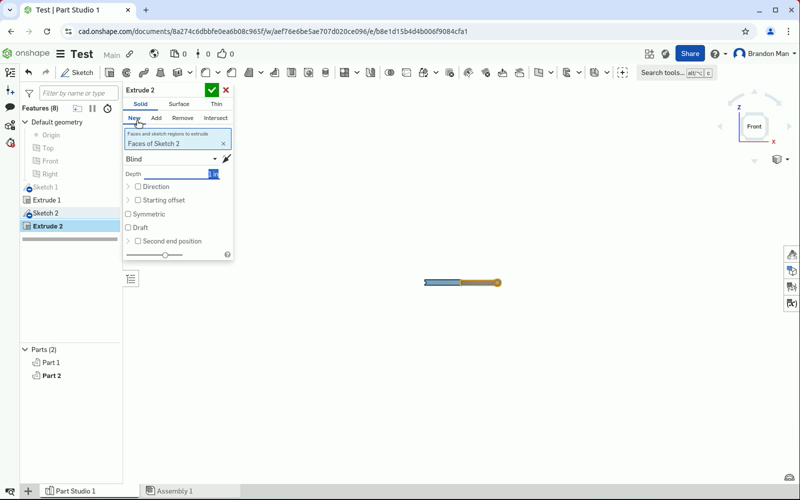
text(0.481)
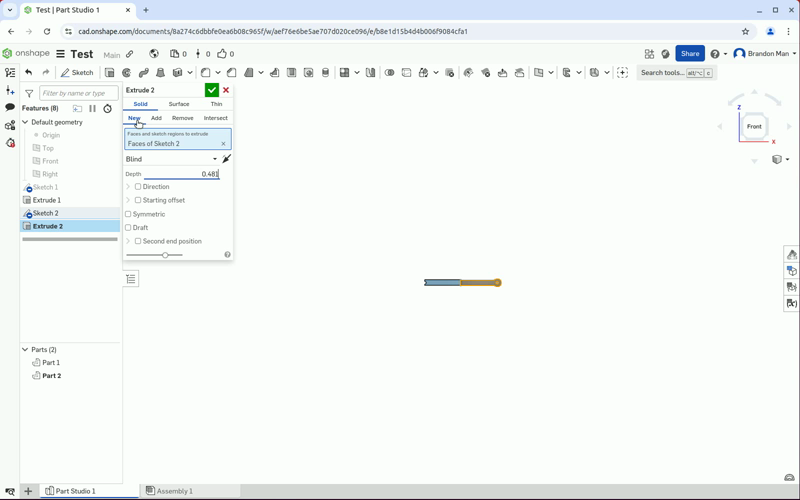
key(enter)
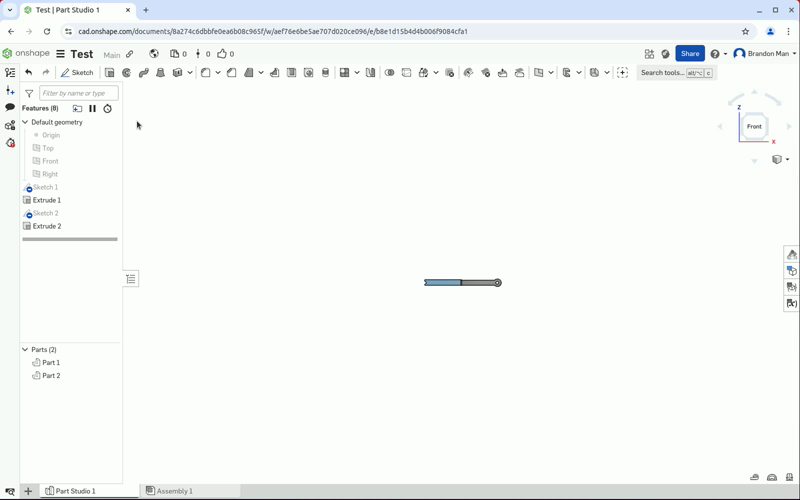
key(shift+h)
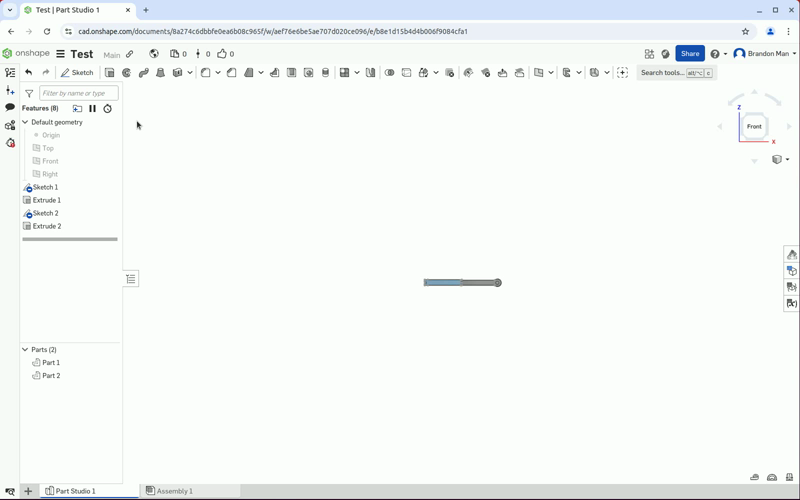
key(shift+h)
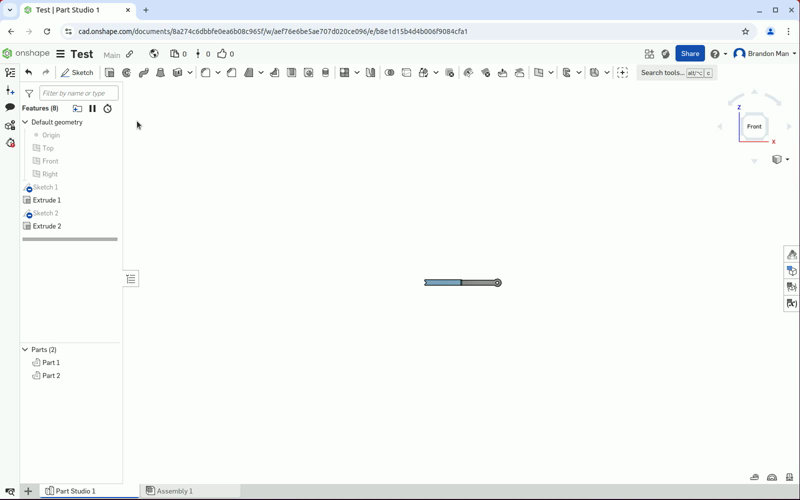
mouse_move(73, 189)
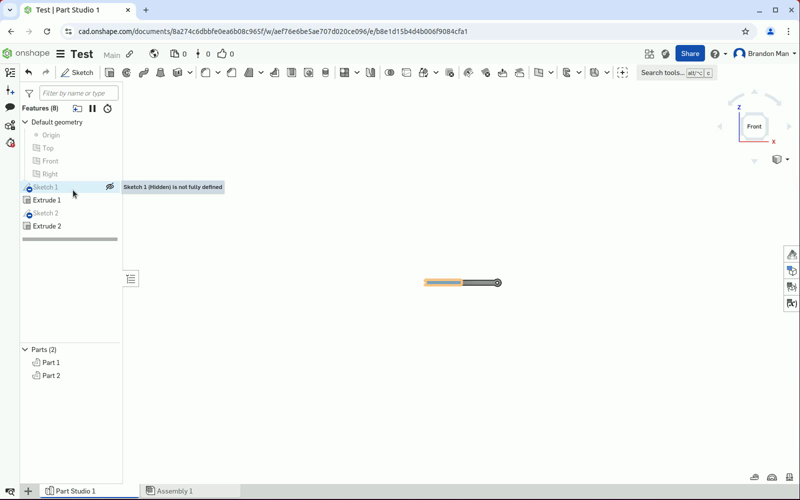
click(73, 189)
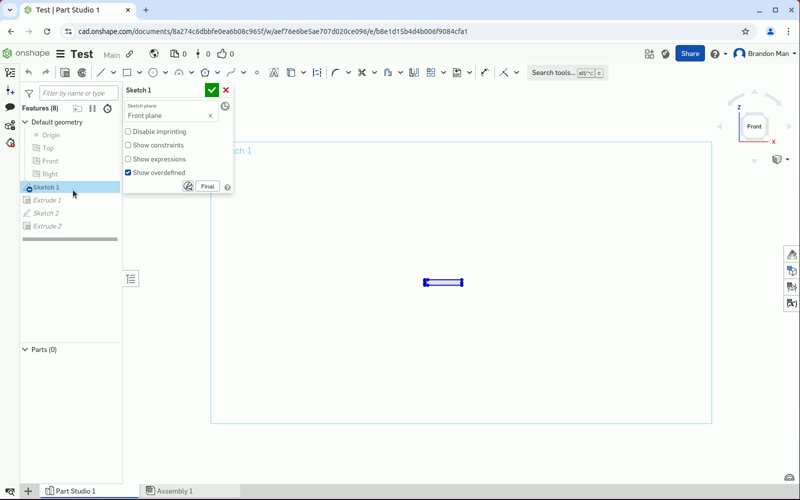
mouse_move(229, 92)
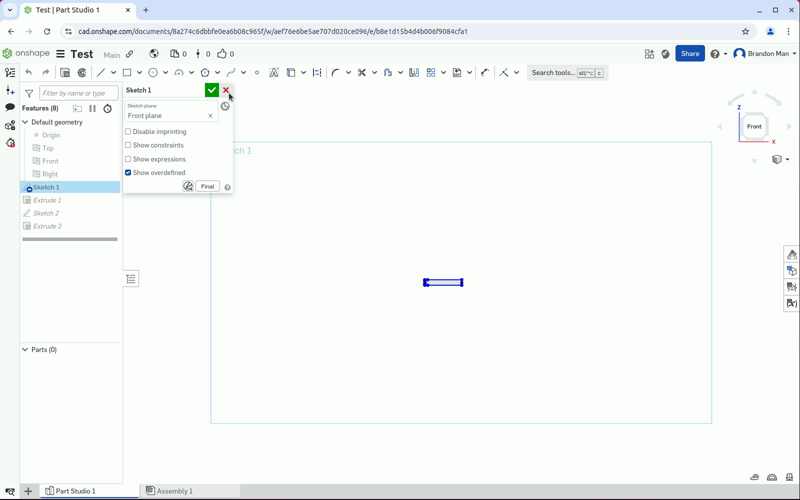
click(229, 92)
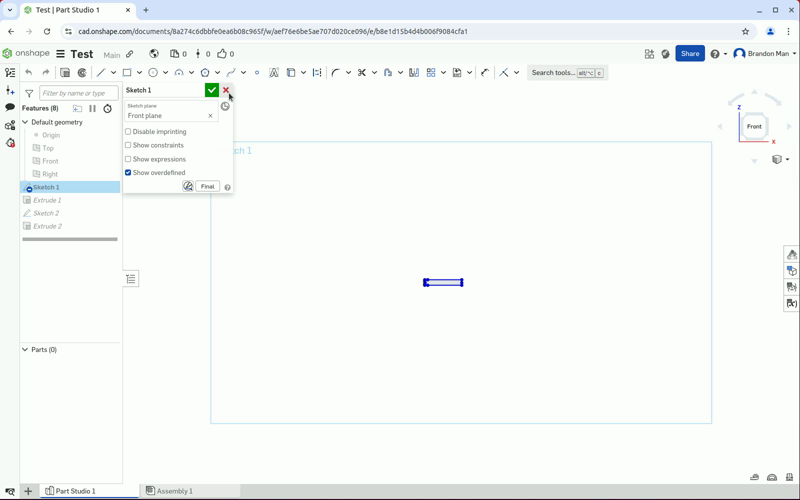
key(shift+s)
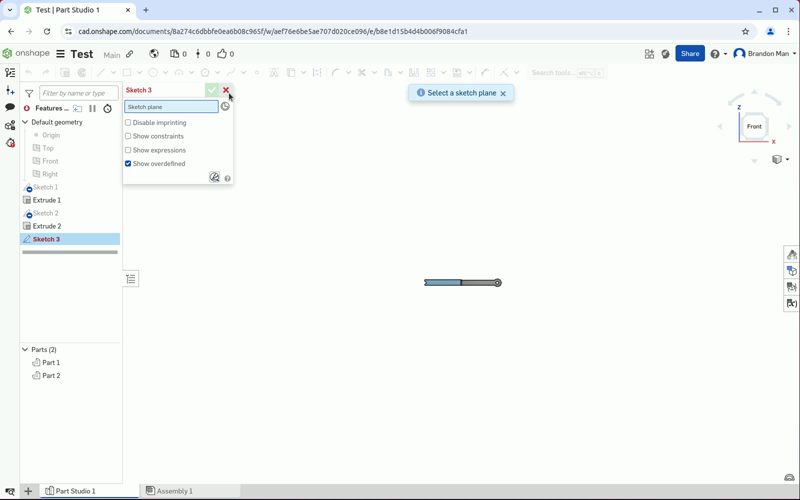
mouse_move(73, 163)
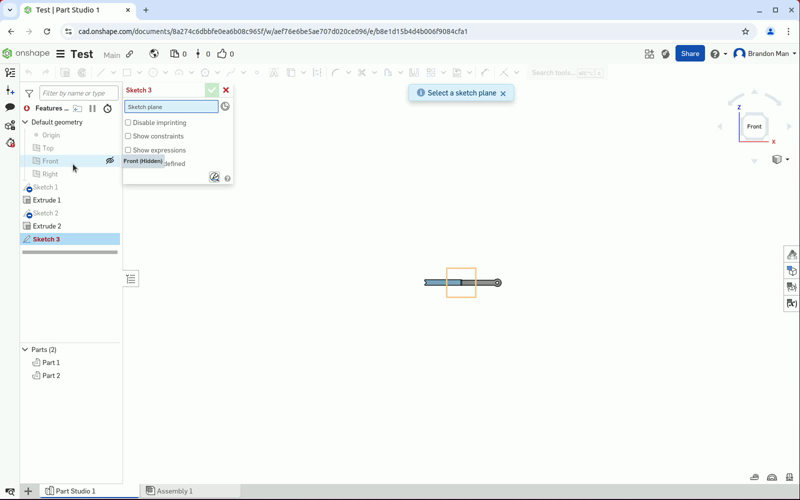
click(73, 163)
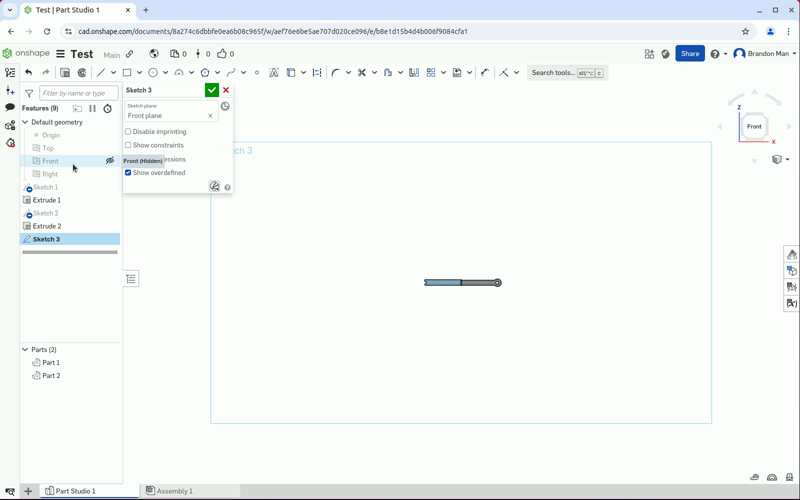
mouse_move(73, 352)
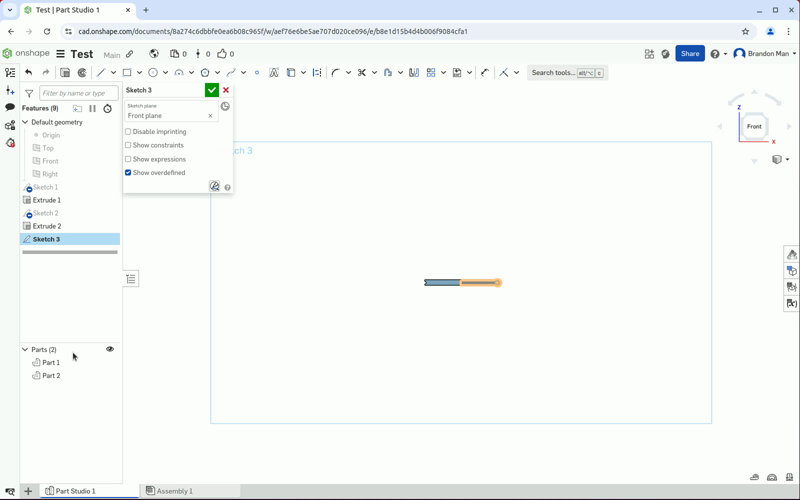
key(y)
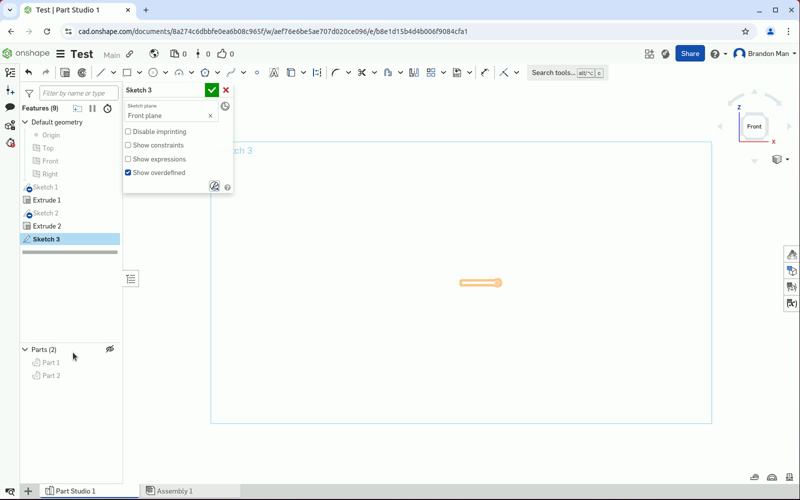
key(l)
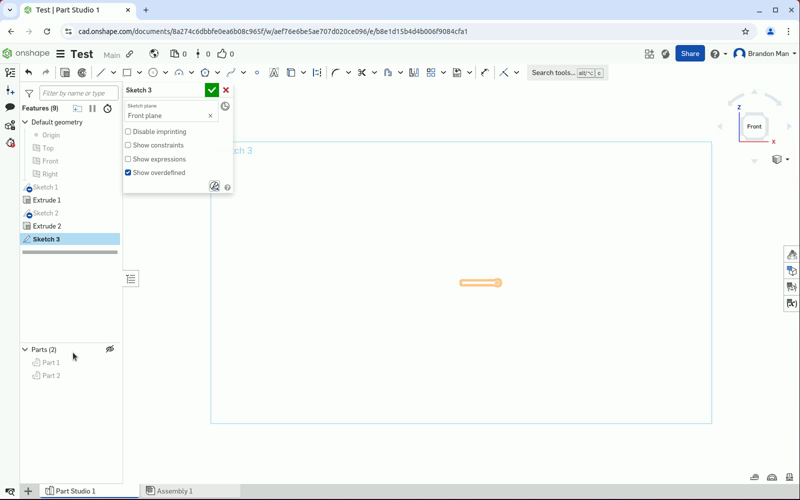
key_down(shift)
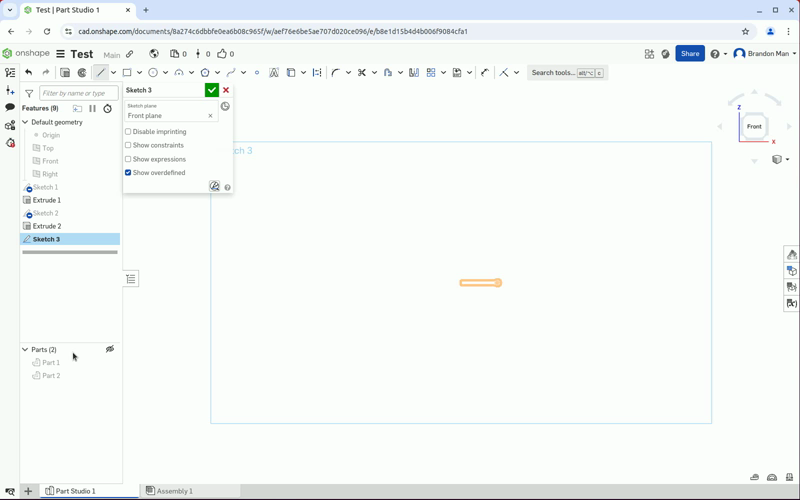
mouse_move(355, 285)
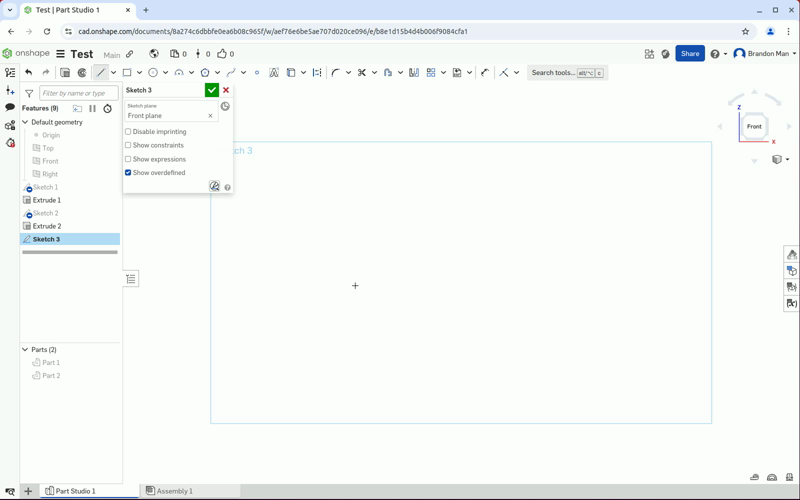
click(355, 285)
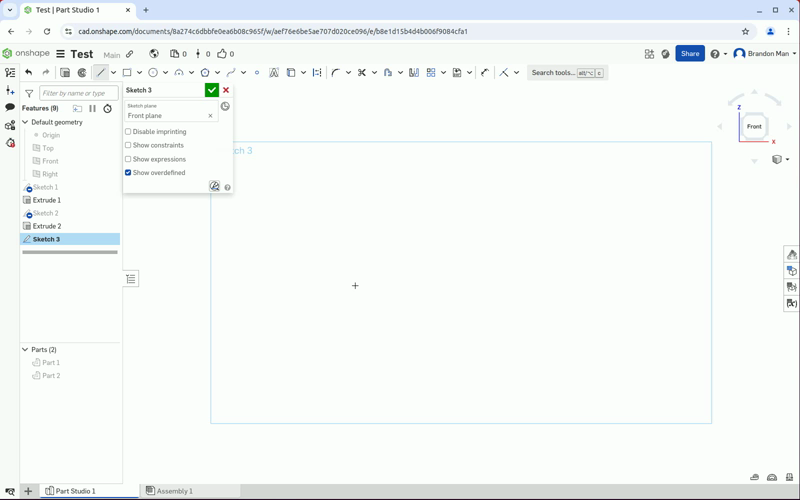
key_up(shift)
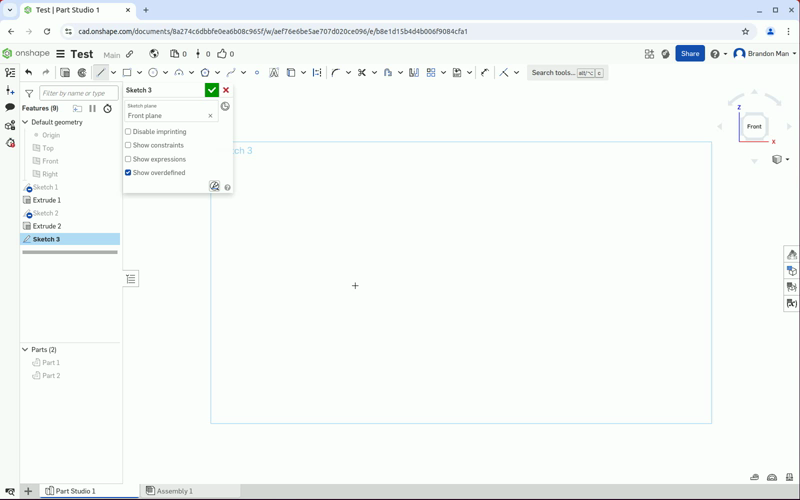
key_down(shift)
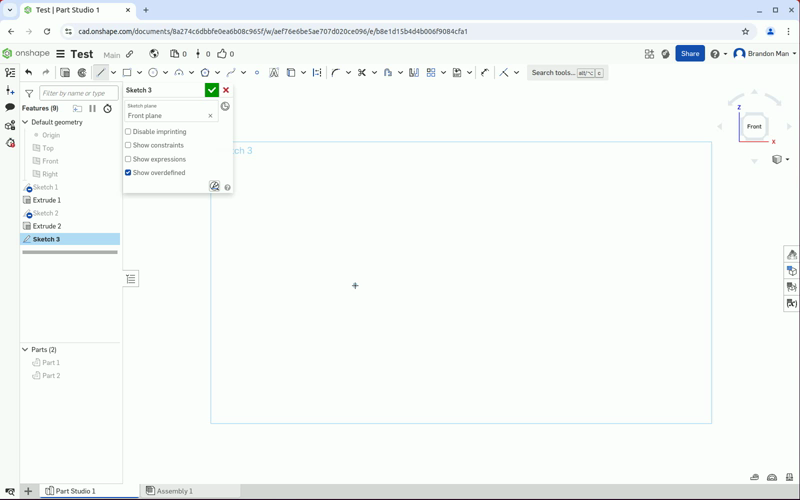
mouse_move(385, 285)
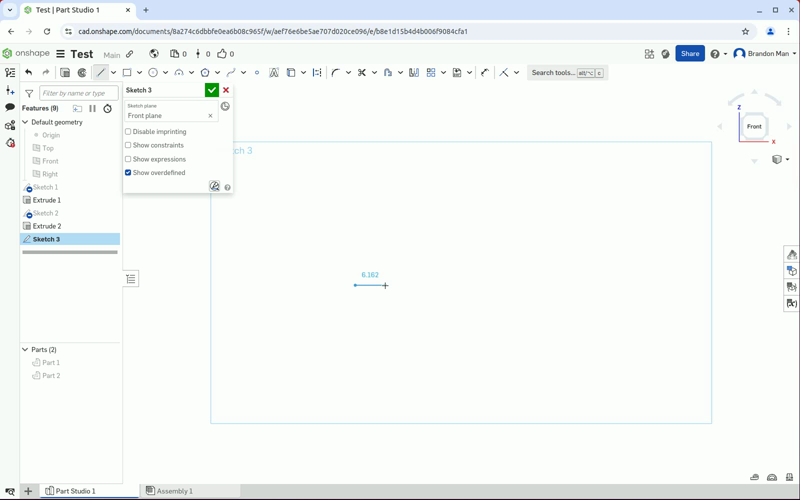
mouse_move(389, 285)
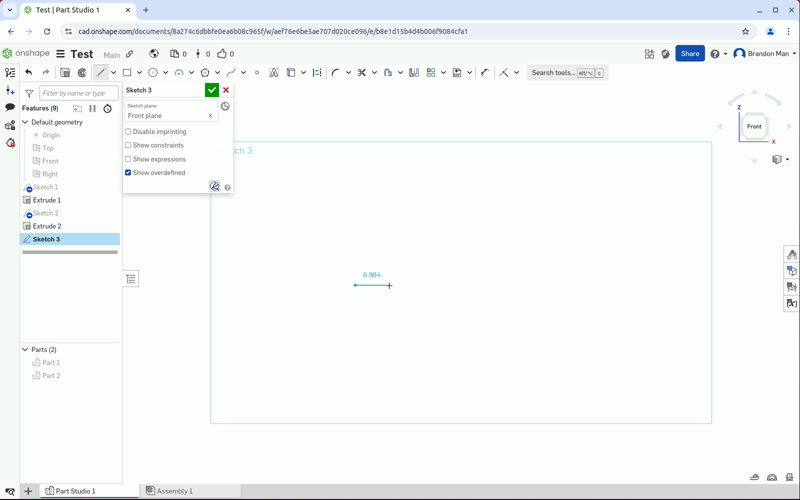
click(389, 285)
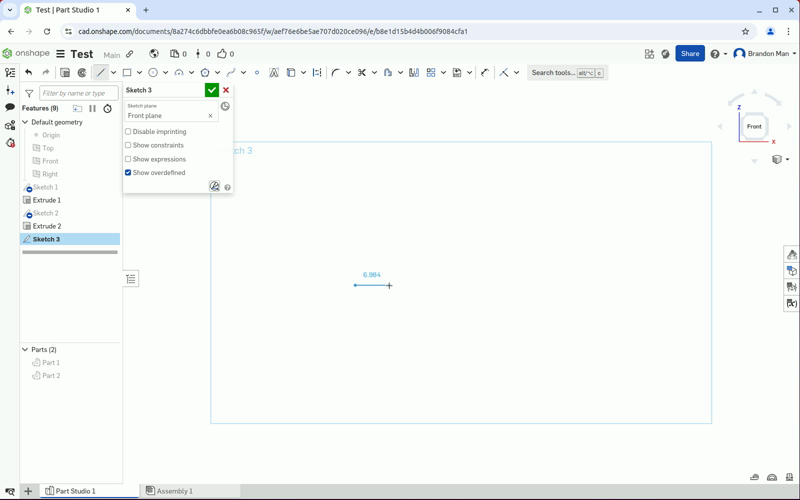
key_up(shift)
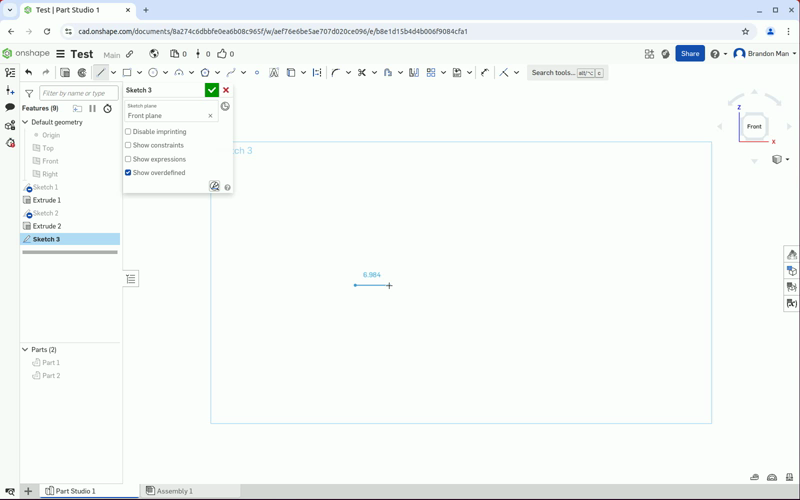
key_down(shift)
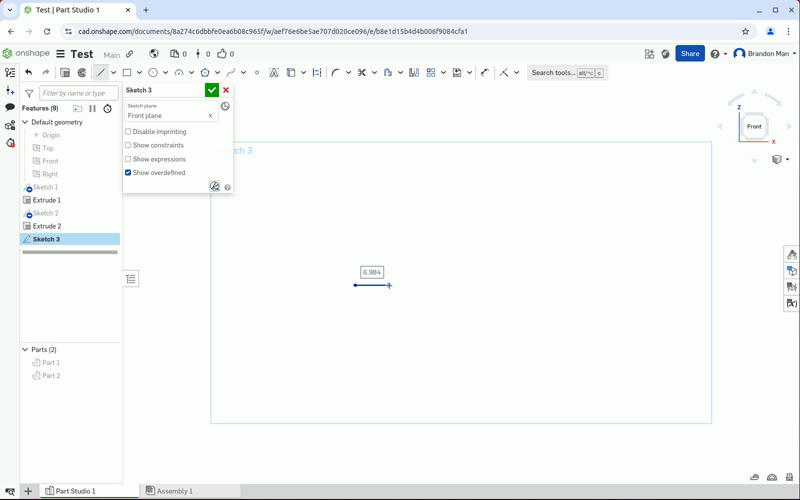
mouse_move(419, 285)
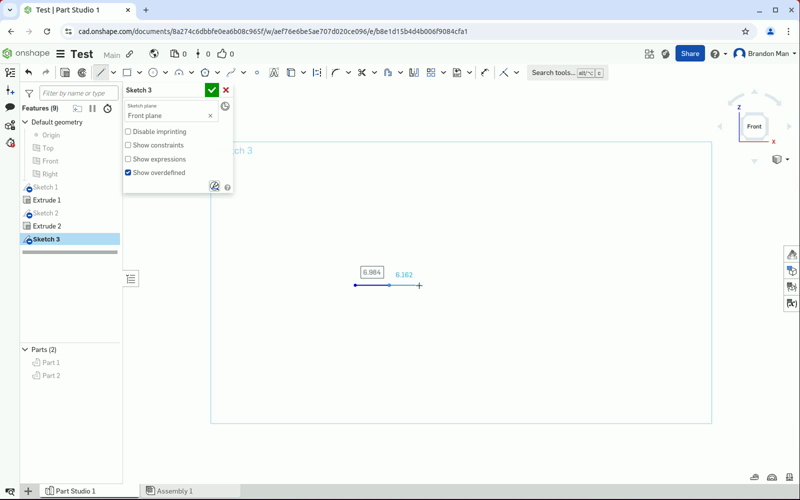
mouse_move(422, 285)
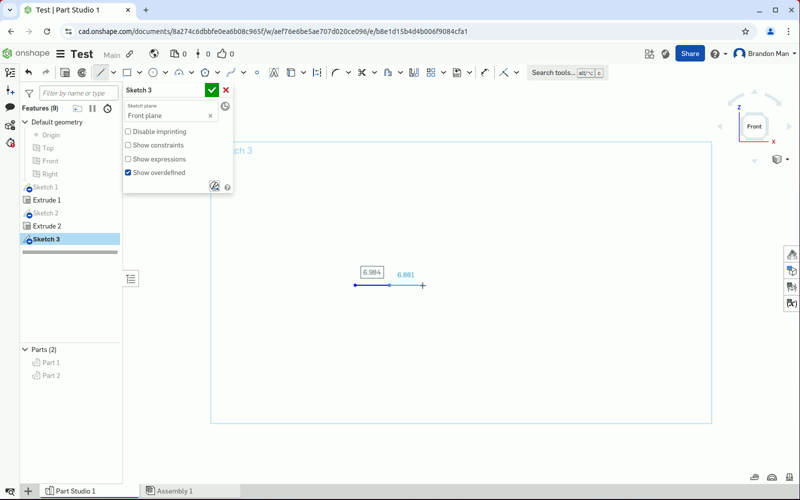
click(422, 285)
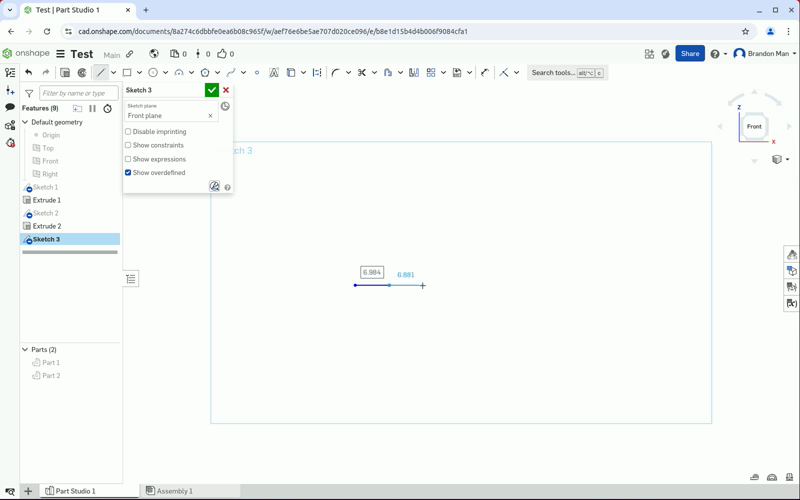
key_up(shift)
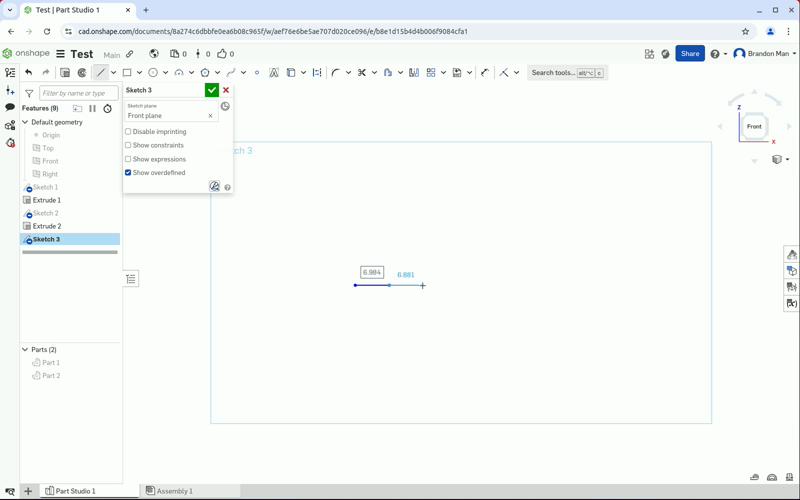
key(esc)
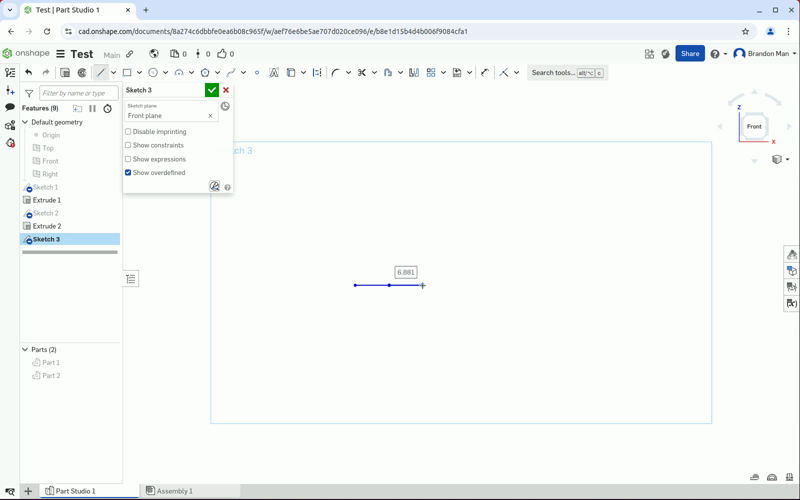
key(a)
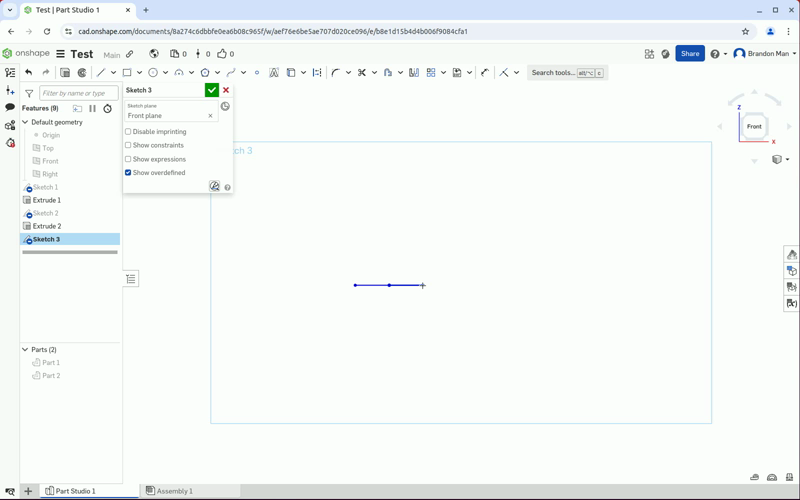
mouse_move(422, 285)
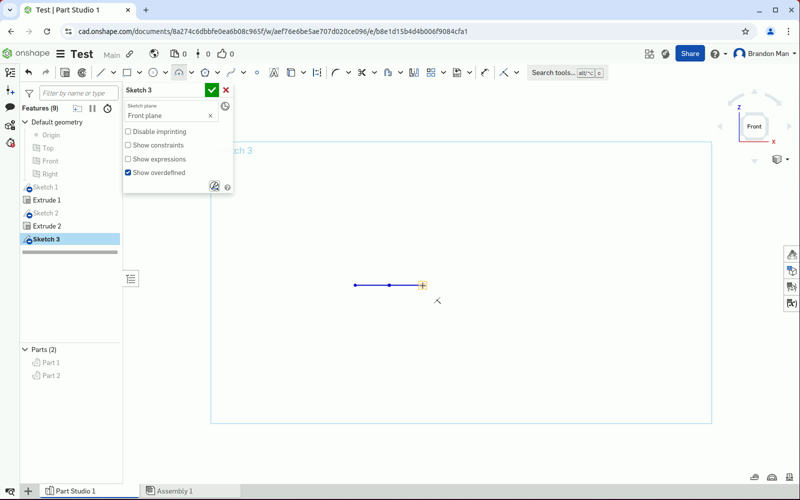
click(422, 285)
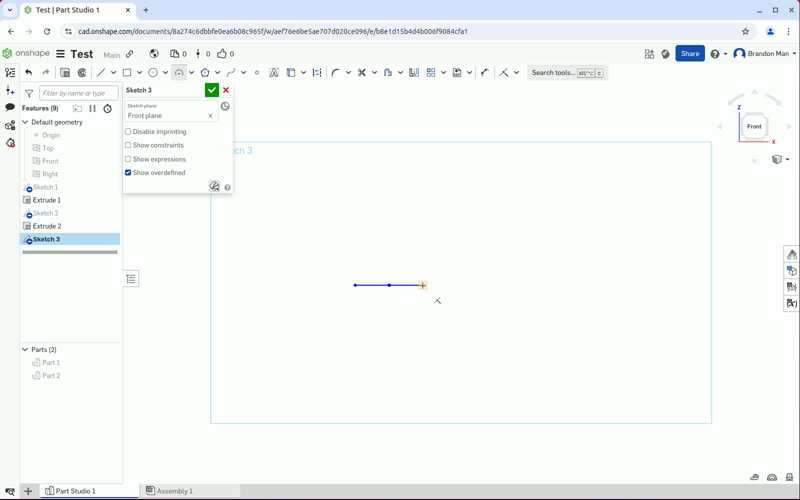
key_down(shift)
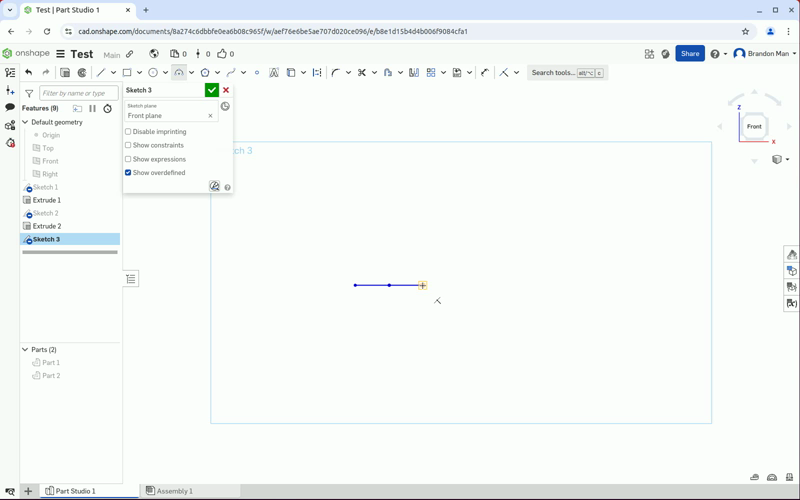
mouse_move(422, 280)
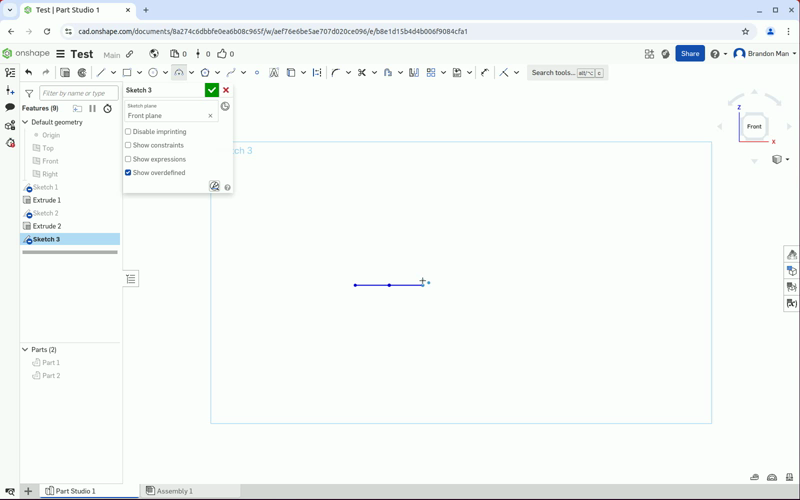
scroll(6)
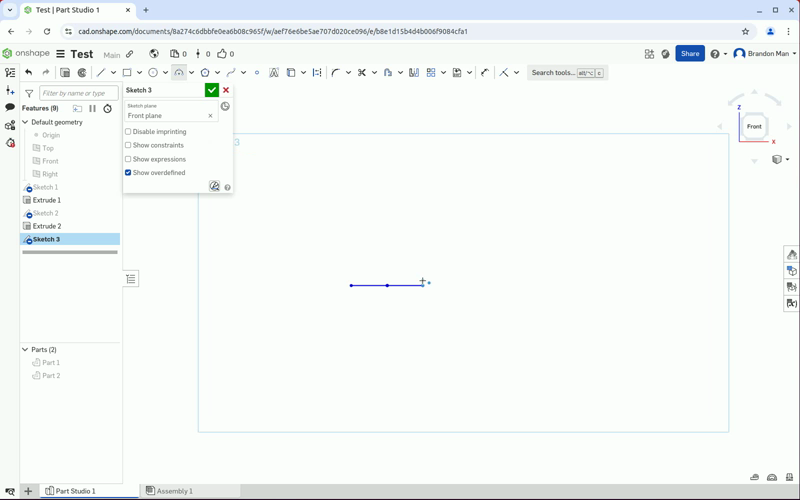
scroll(6)
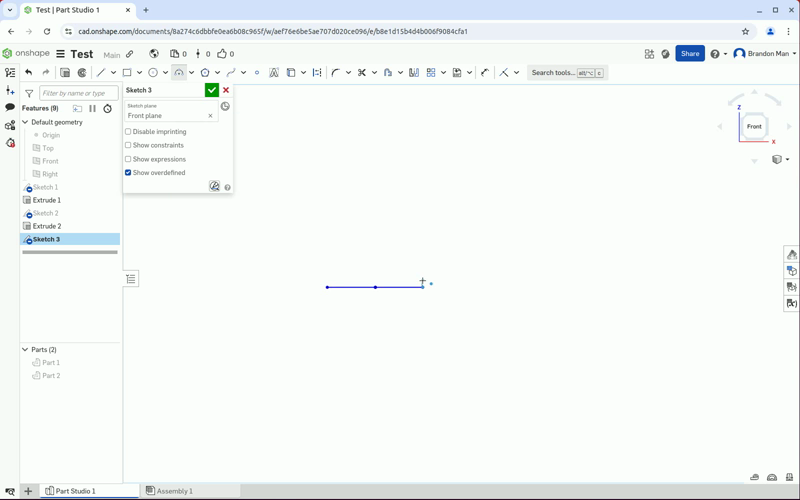
scroll(6)
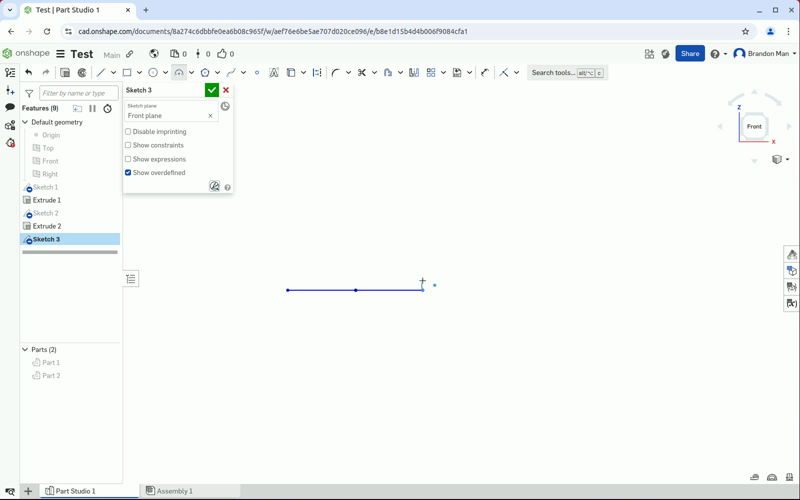
scroll(6)
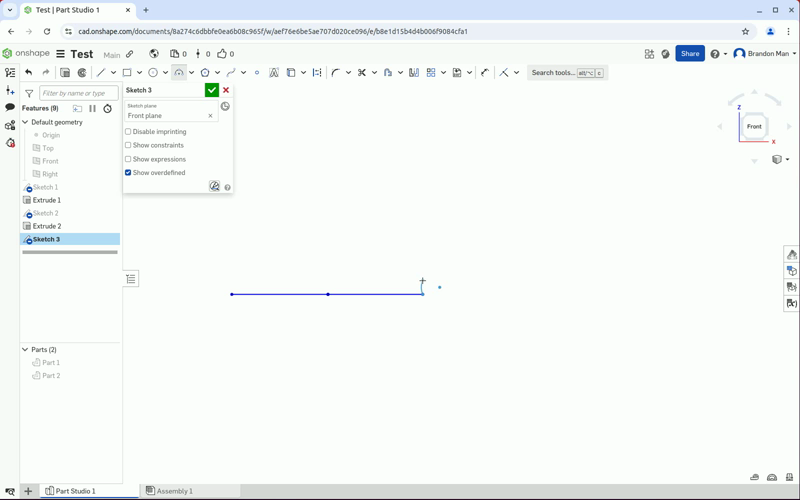
scroll(6)
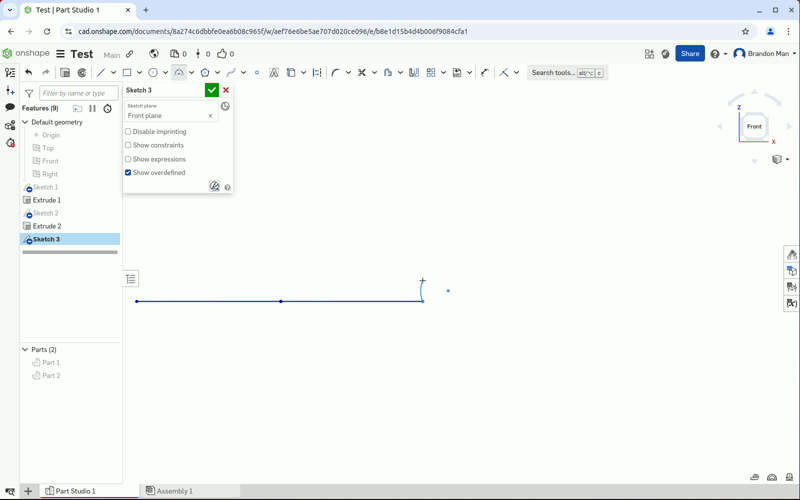
scroll(6)
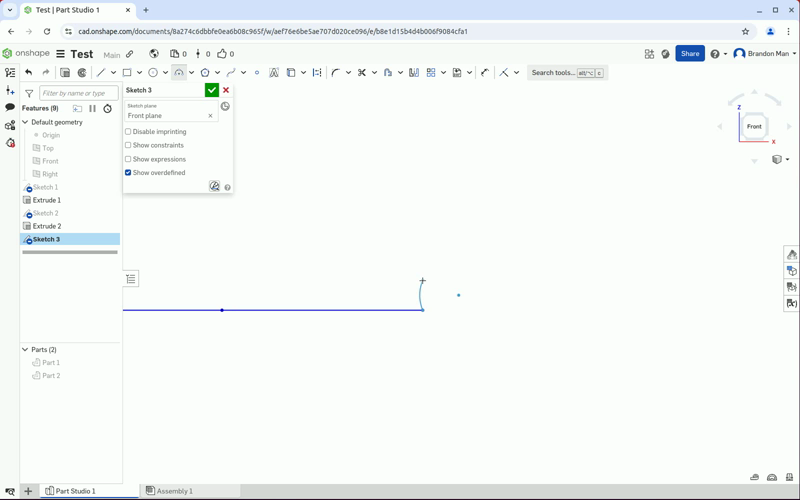
scroll(6)
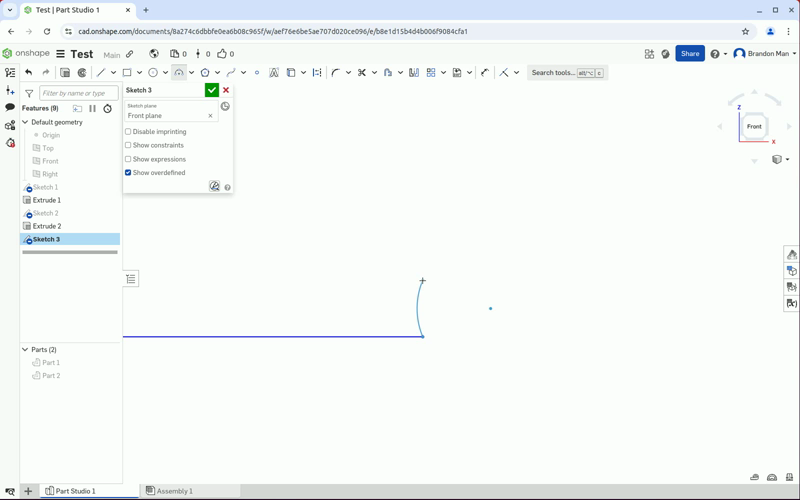
click(422, 280)
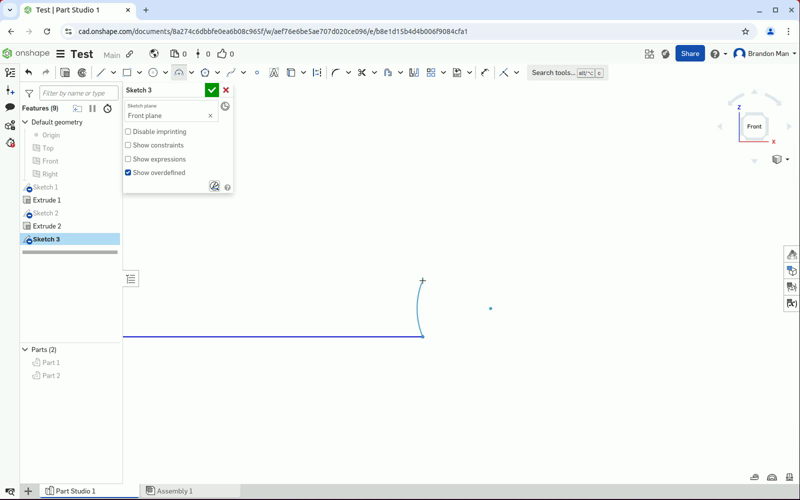
scroll(-6)
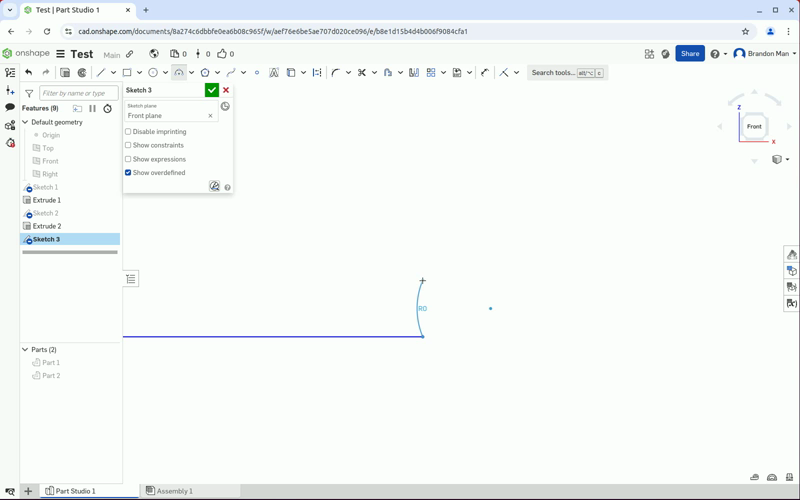
scroll(-6)
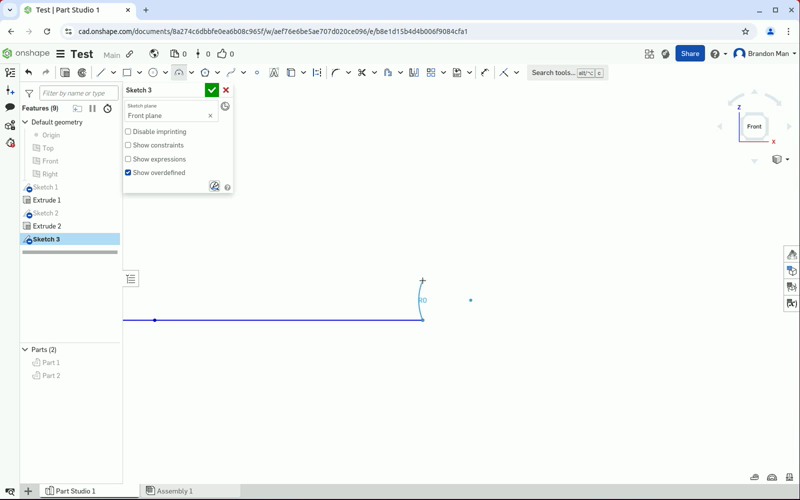
scroll(-6)
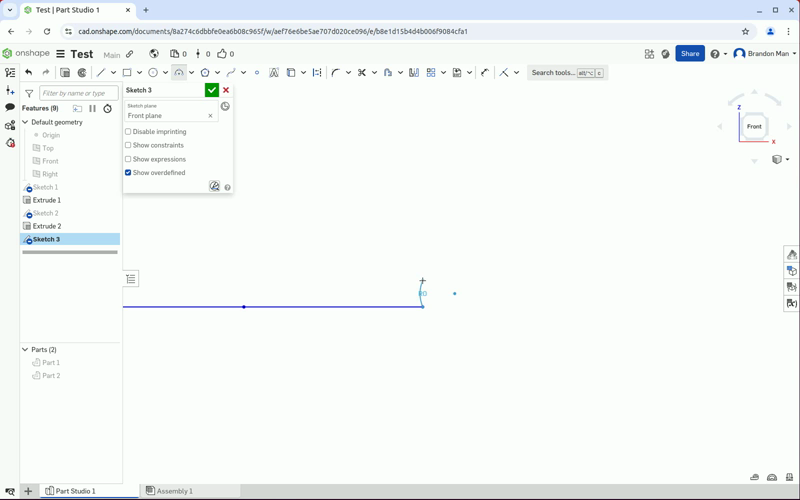
scroll(-6)
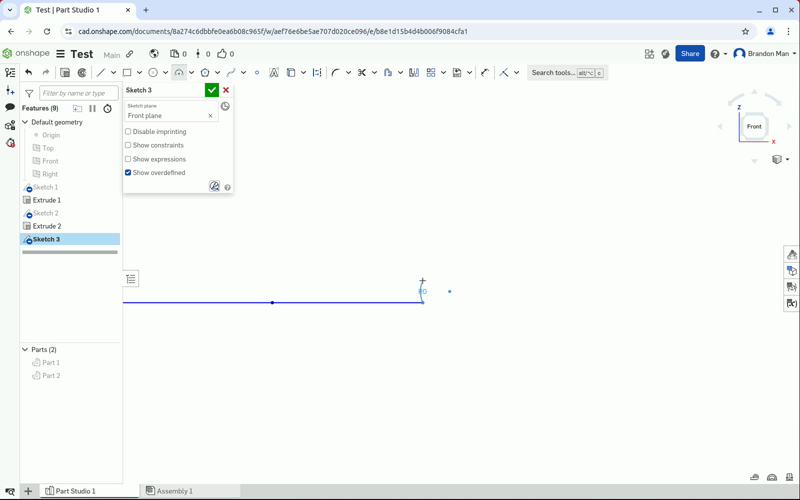
scroll(-6)
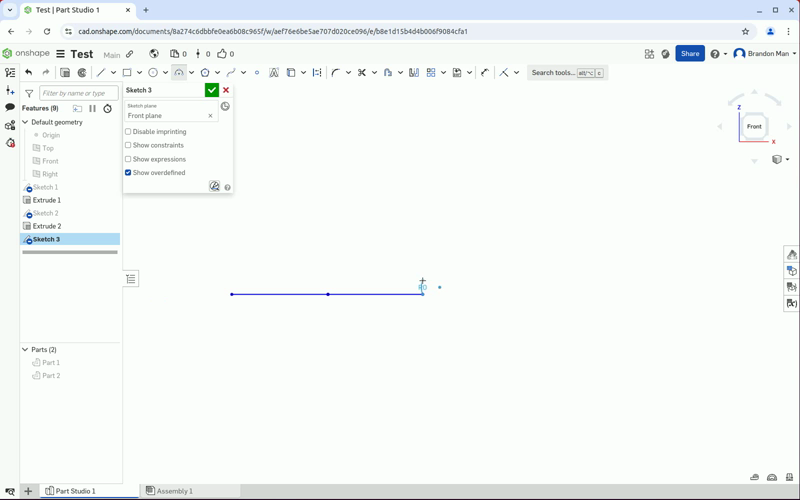
scroll(-6)
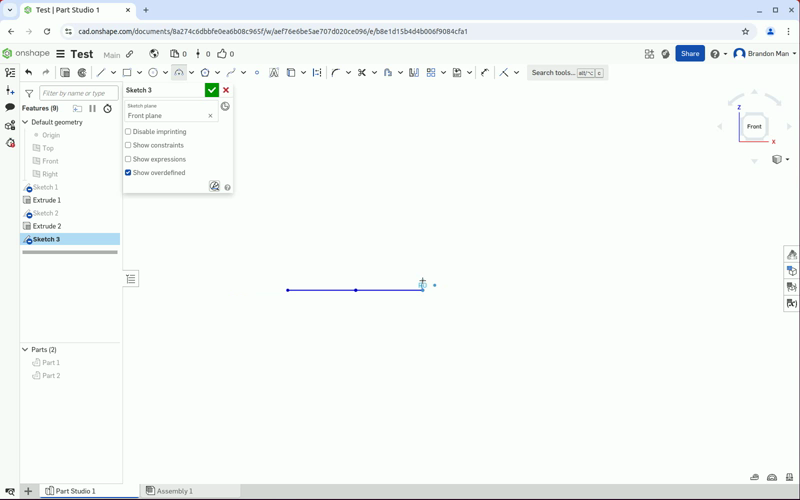
scroll(-6)
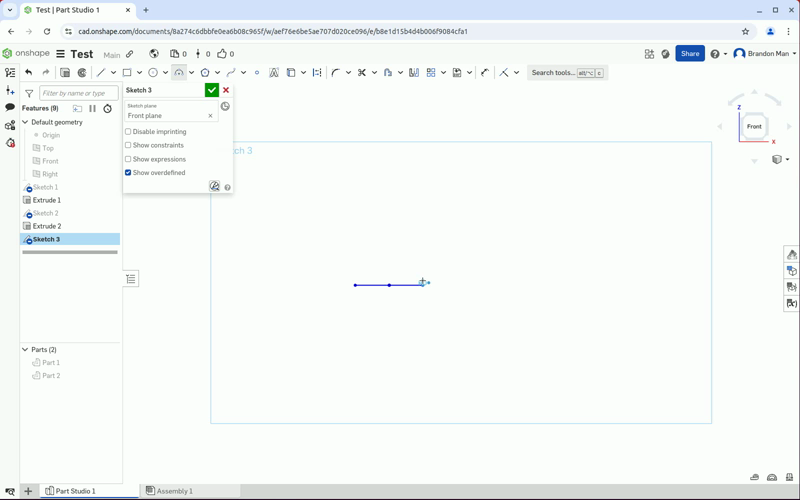
mouse_move(421, 282)
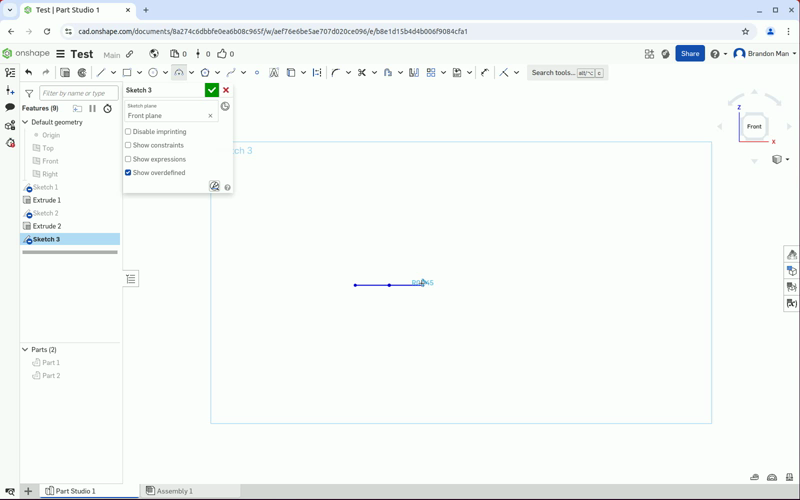
scroll(6)
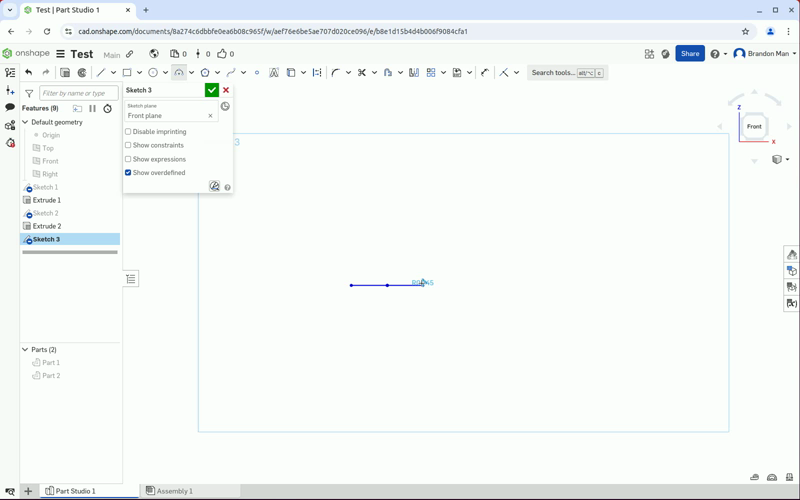
scroll(6)
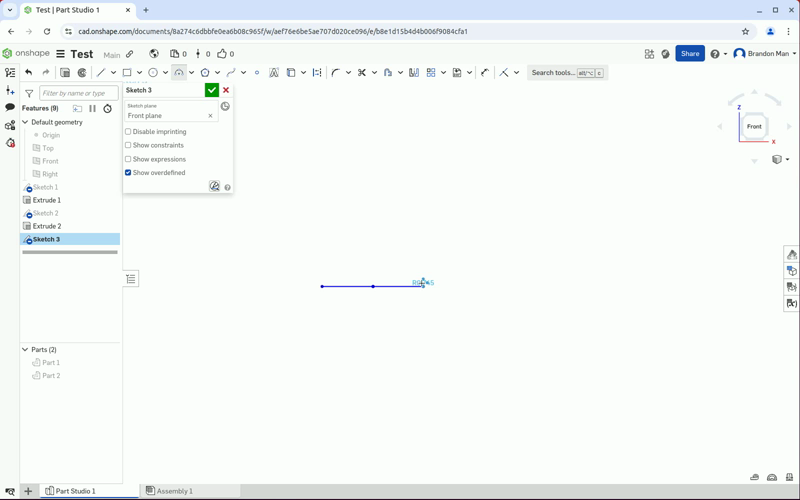
scroll(6)
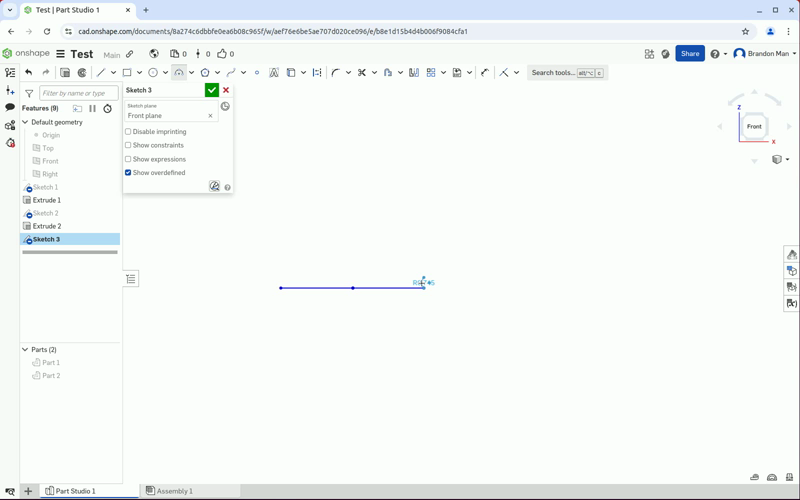
scroll(6)
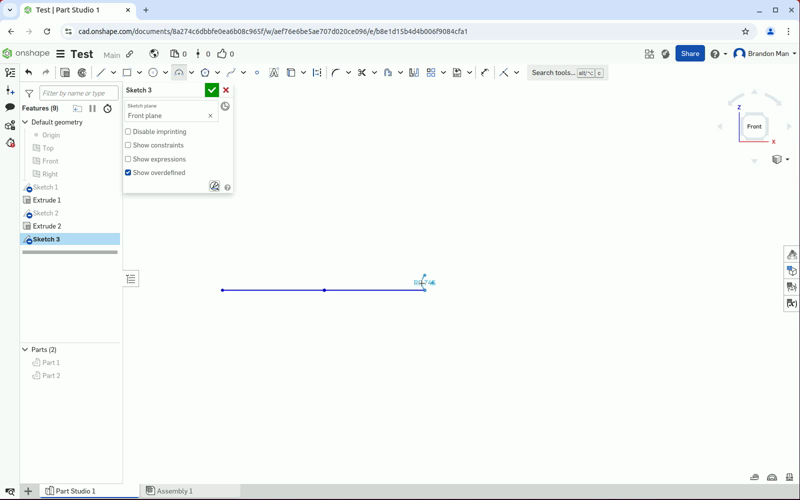
scroll(6)
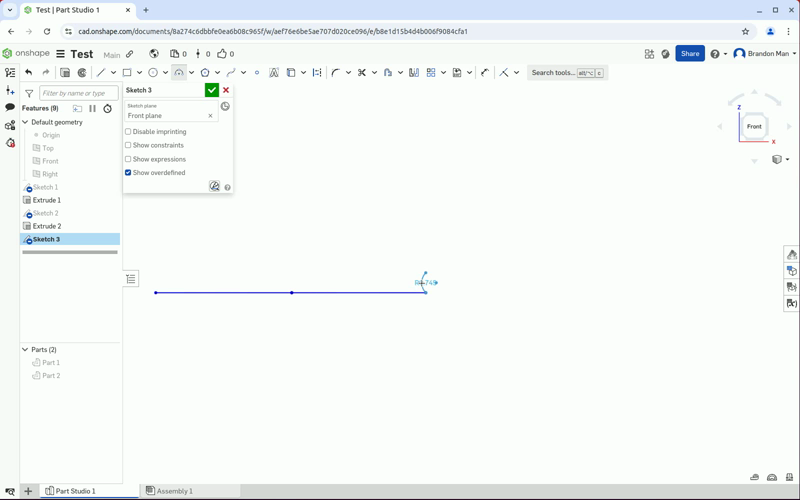
scroll(6)
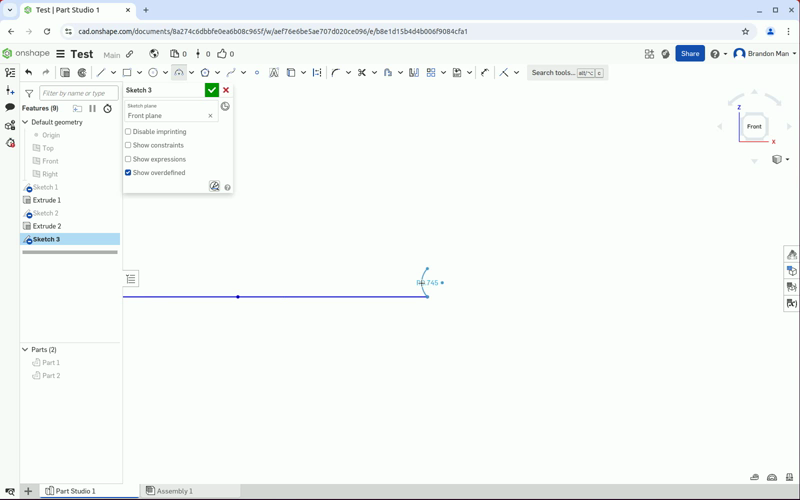
scroll(6)
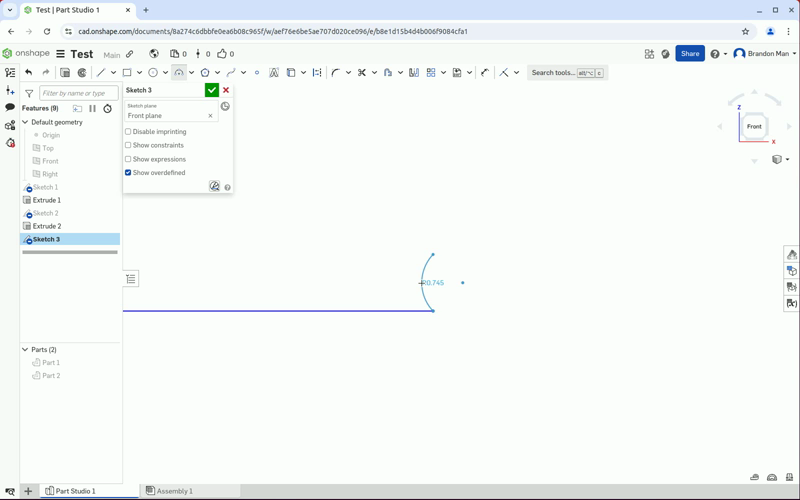
click(421, 282)
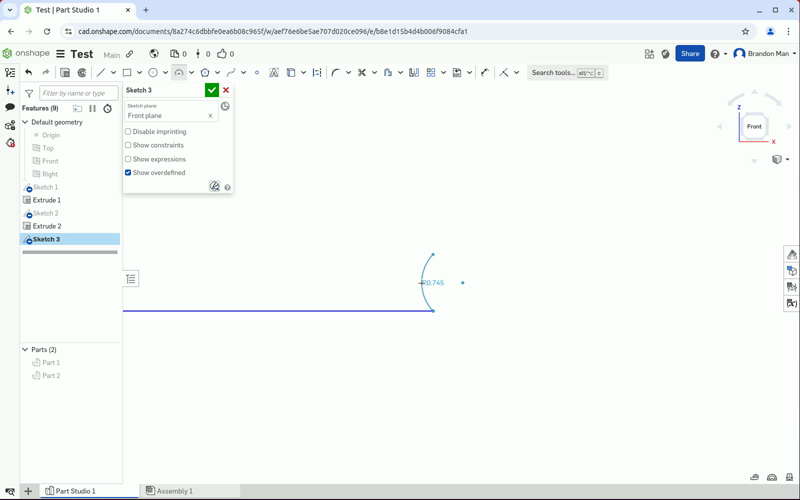
scroll(-6)
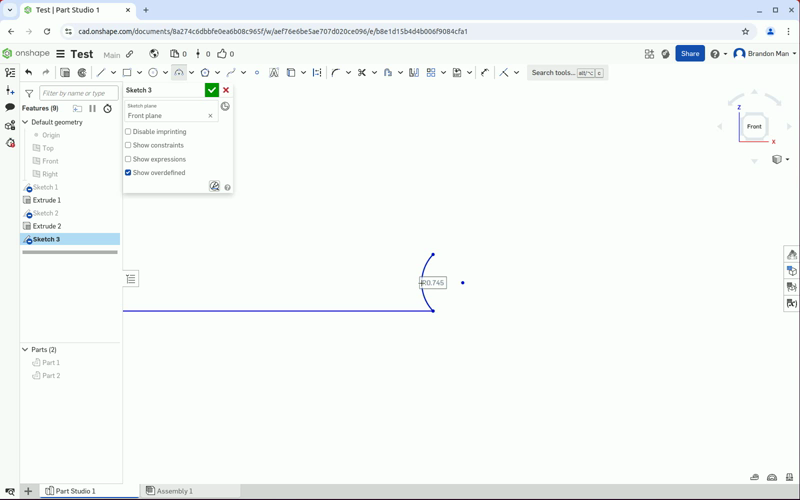
scroll(-6)
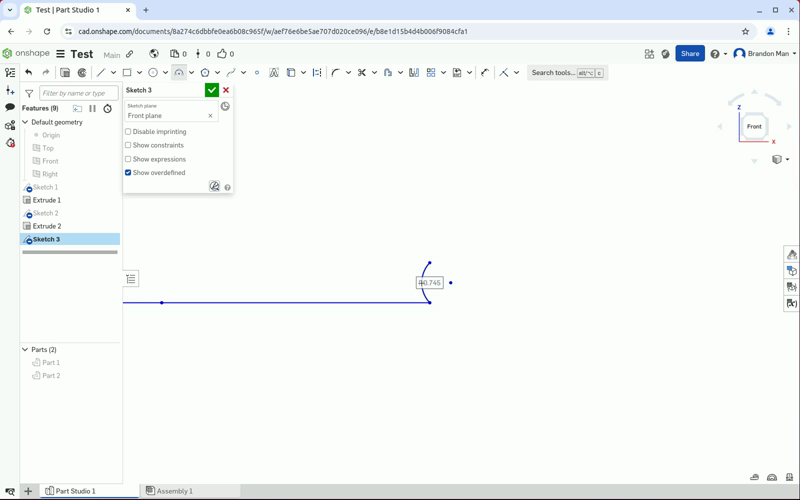
scroll(-6)
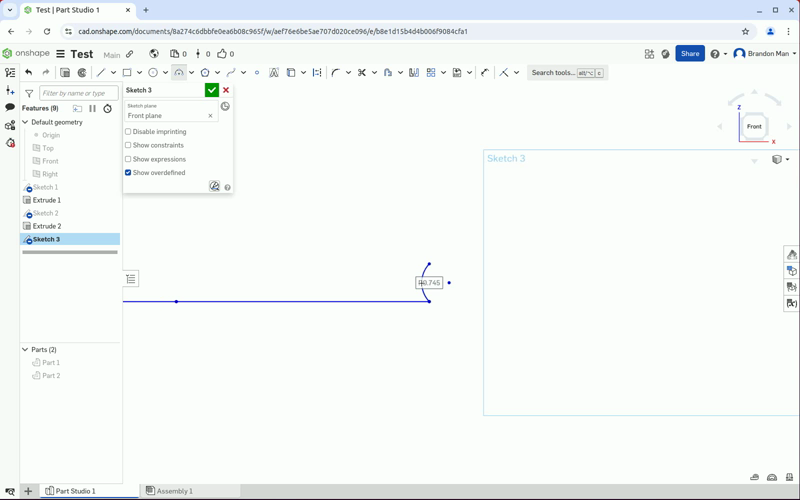
scroll(-6)
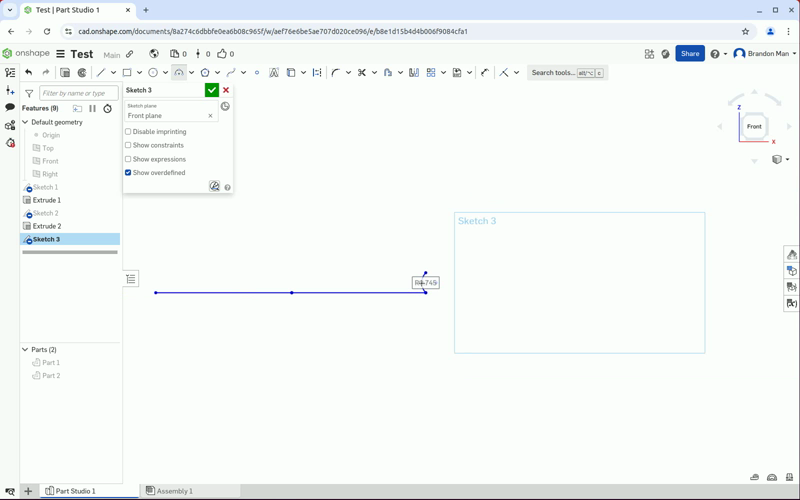
scroll(-6)
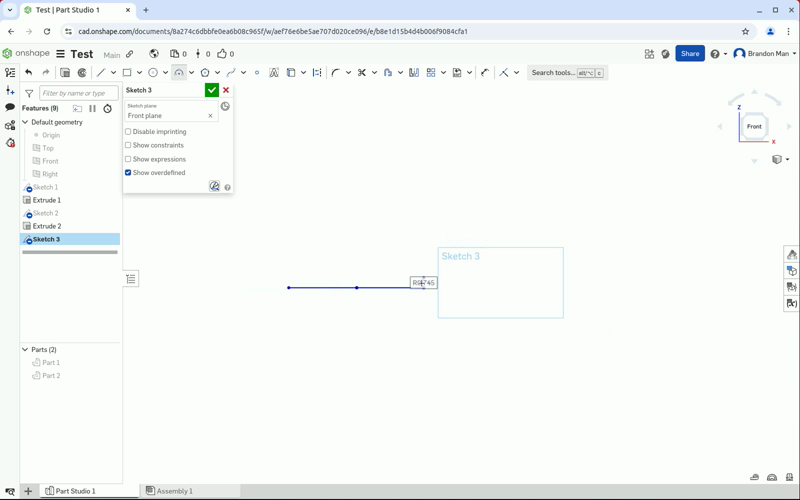
scroll(-6)
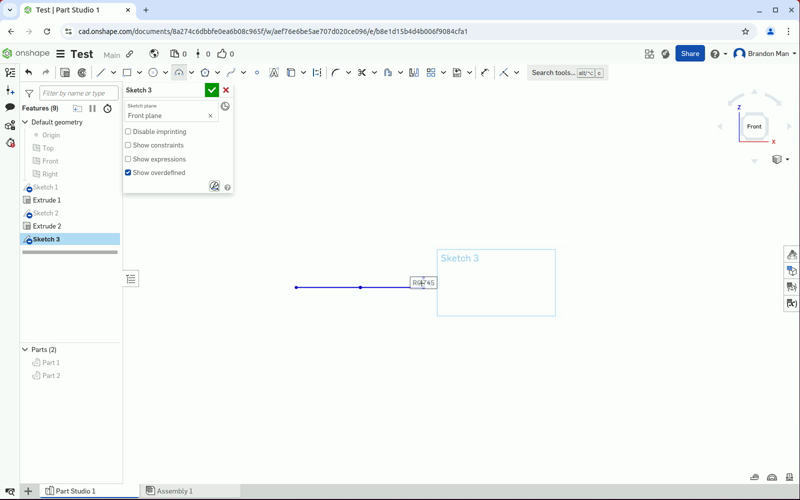
scroll(-6)
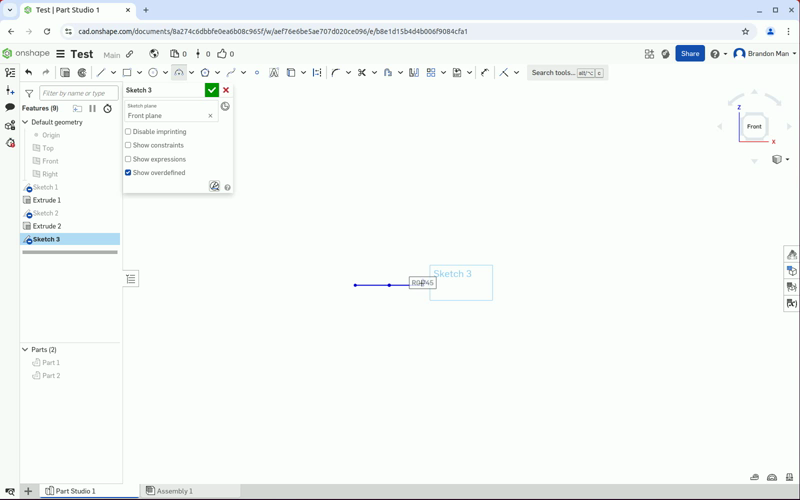
key_up(shift)
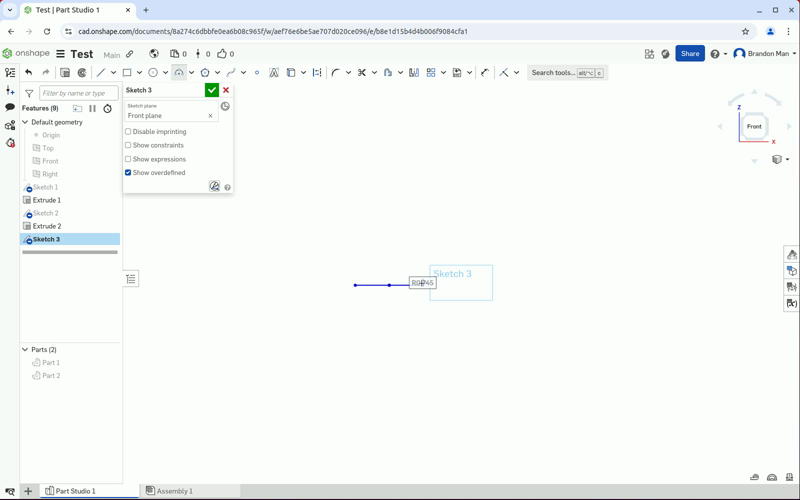
key(esc)
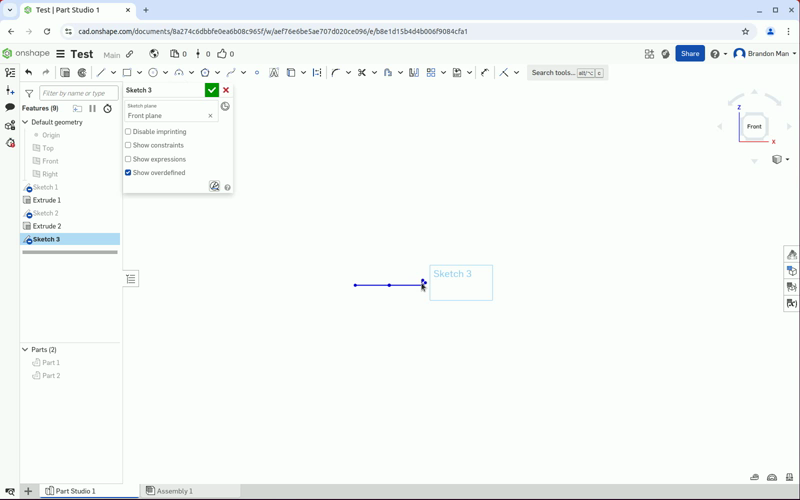
key(l)
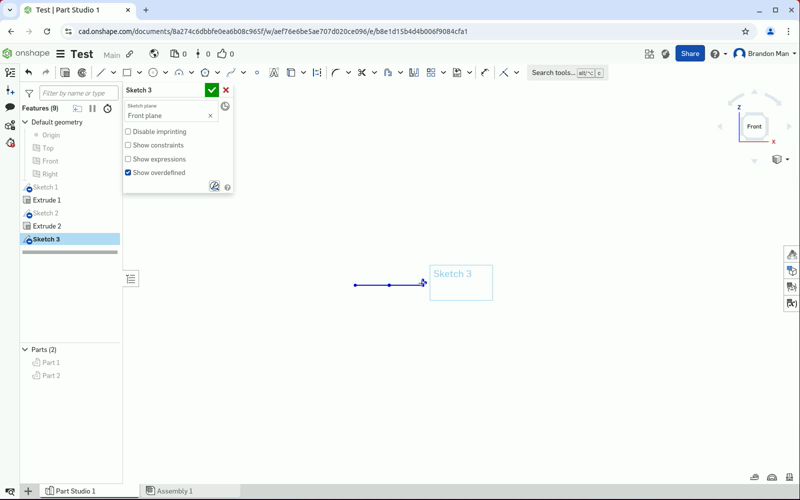
mouse_move(422, 280)
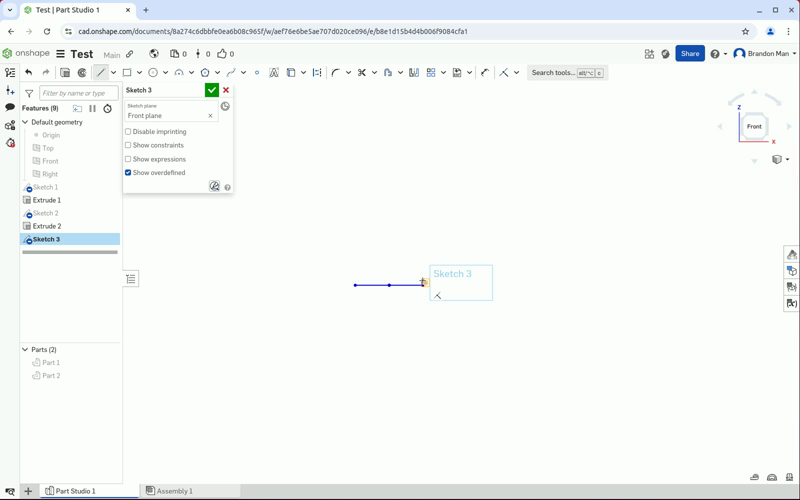
scroll(6)
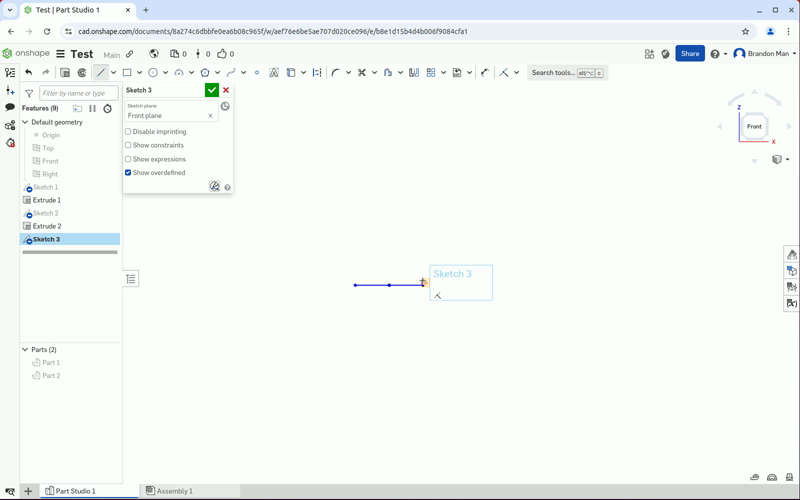
scroll(6)
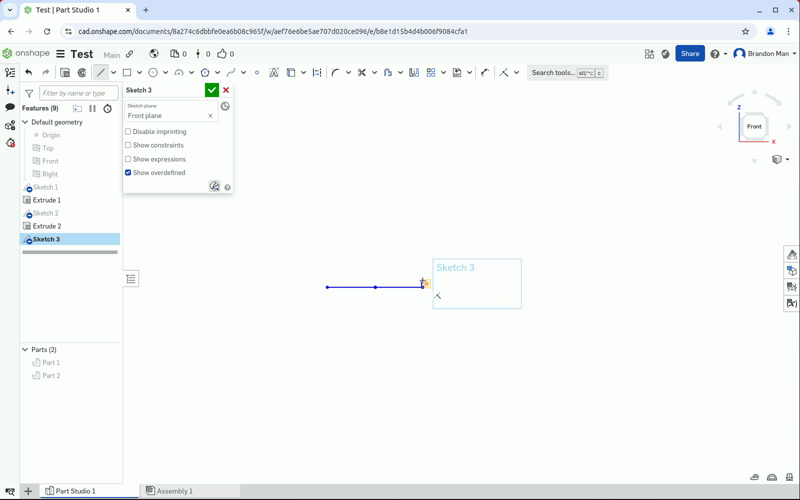
scroll(6)
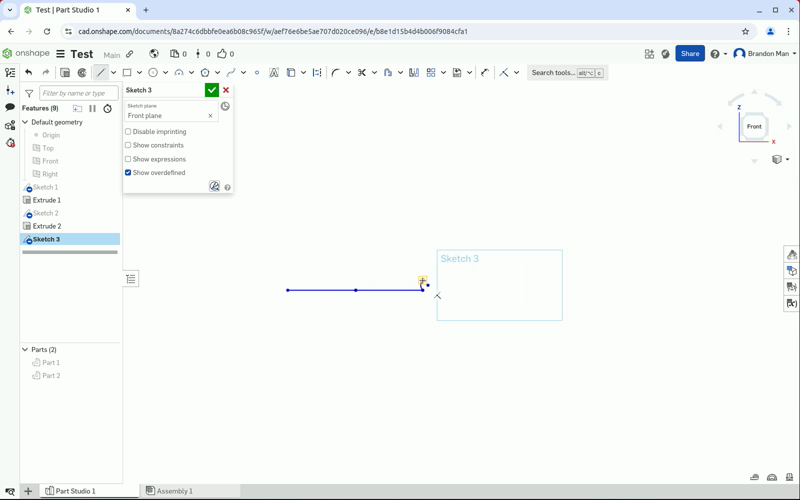
scroll(6)
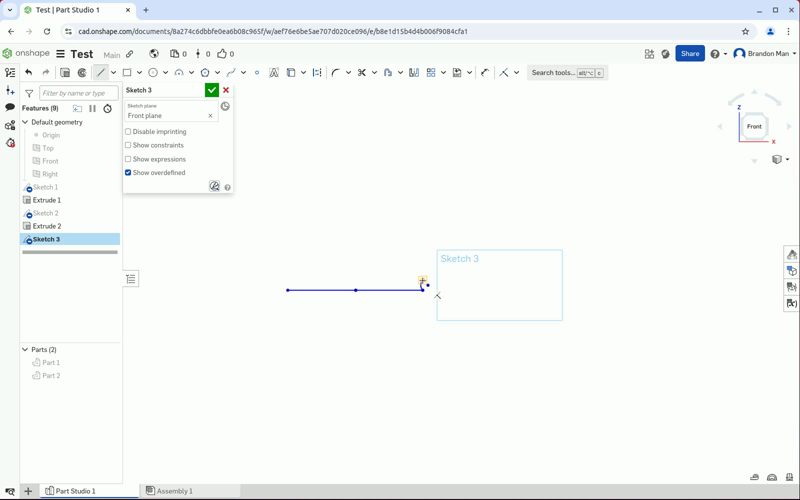
scroll(6)
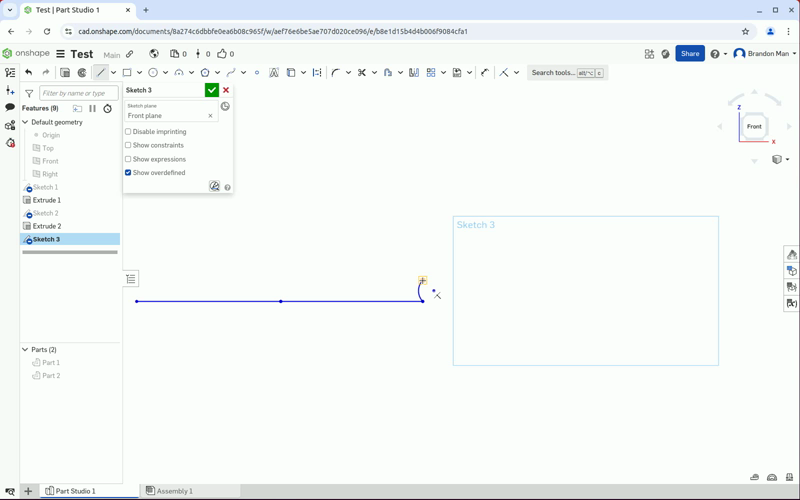
scroll(6)
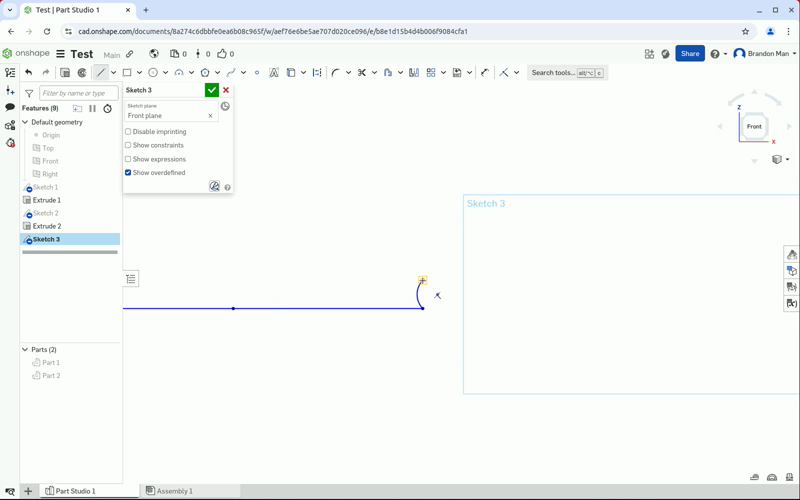
scroll(6)
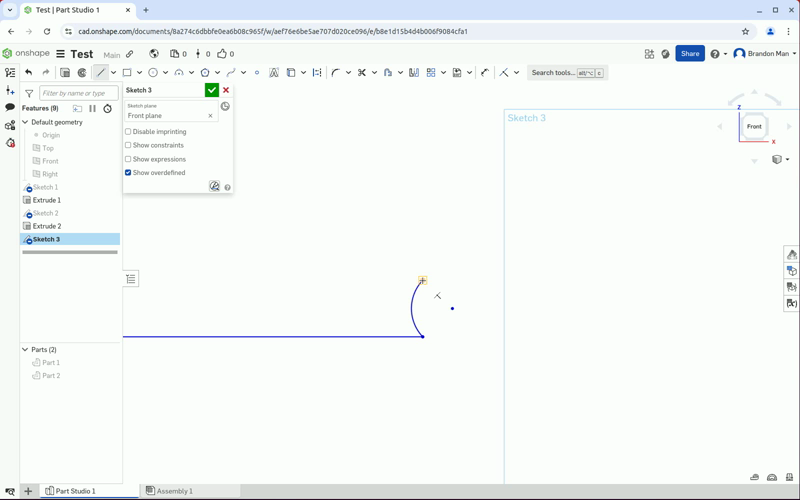
click(422, 280)
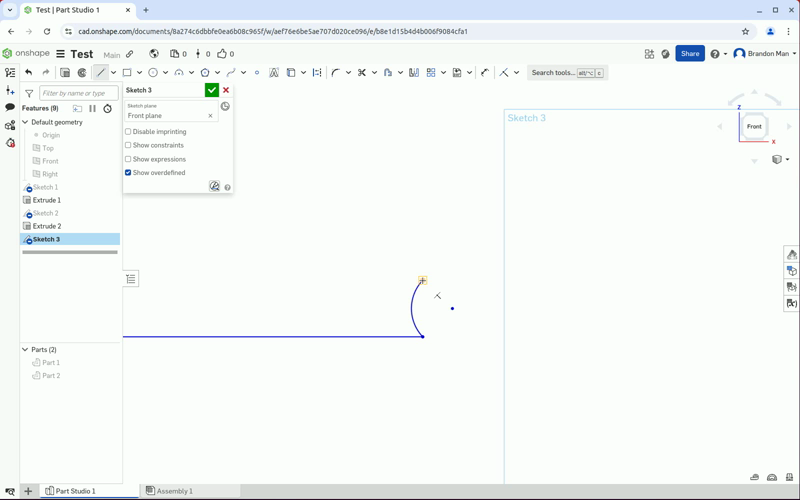
scroll(-6)
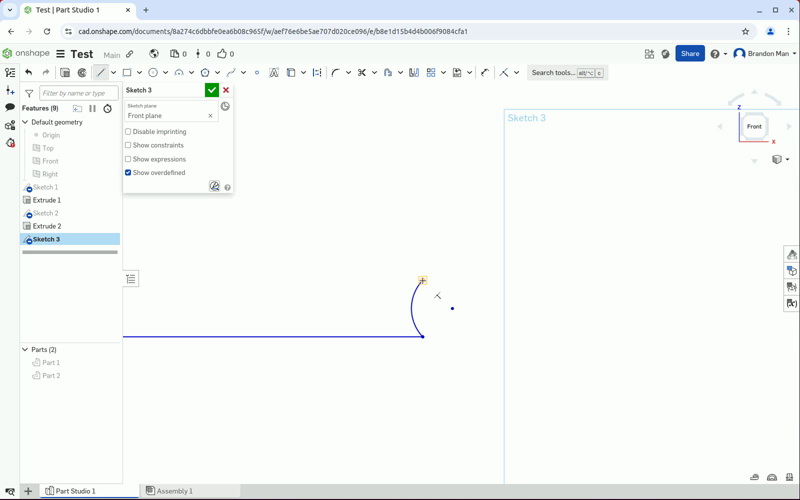
scroll(-6)
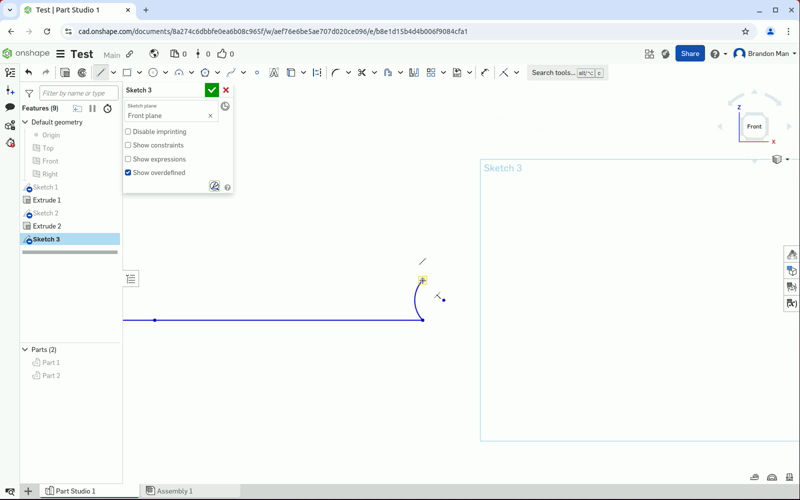
scroll(-6)
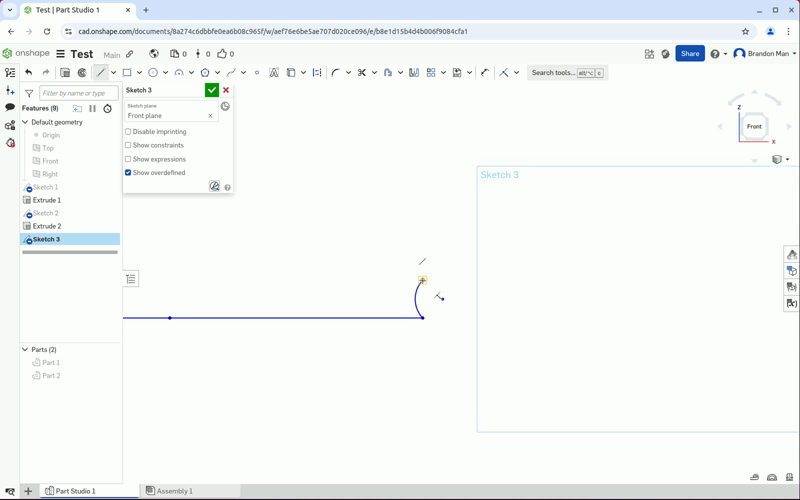
scroll(-6)
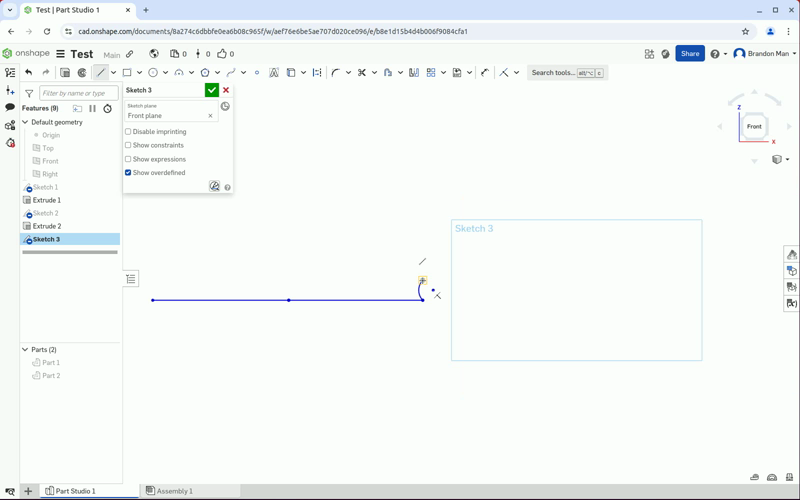
scroll(-6)
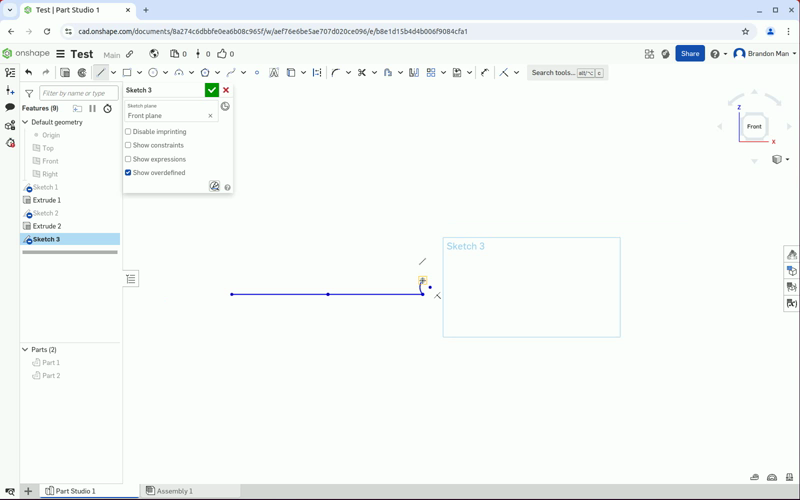
scroll(-6)
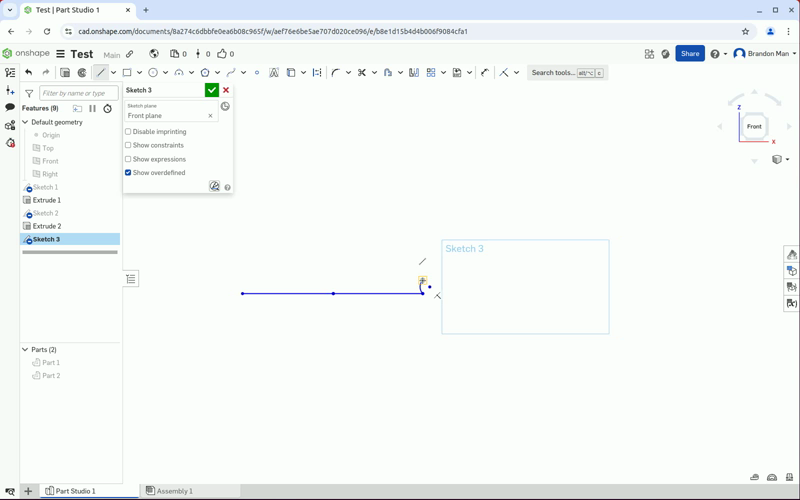
scroll(-6)
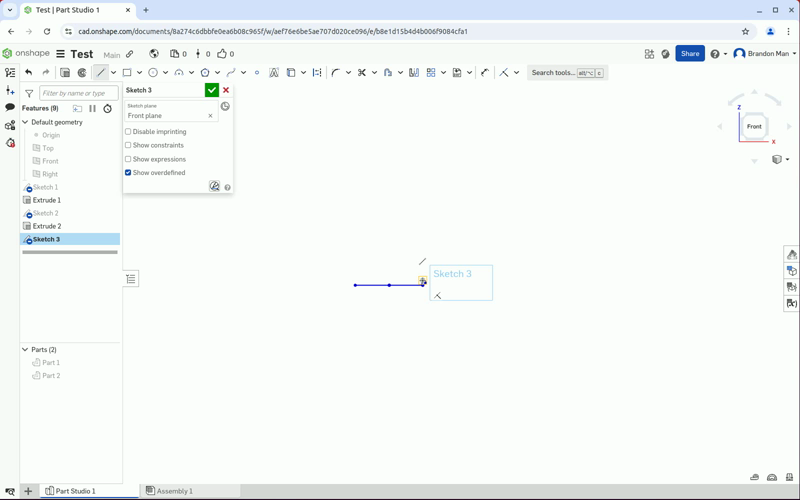
key_down(shift)
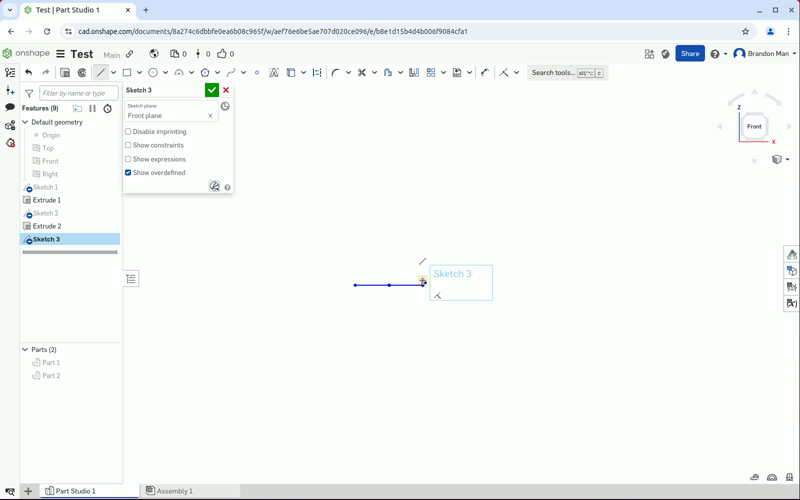
mouse_move(452, 280)
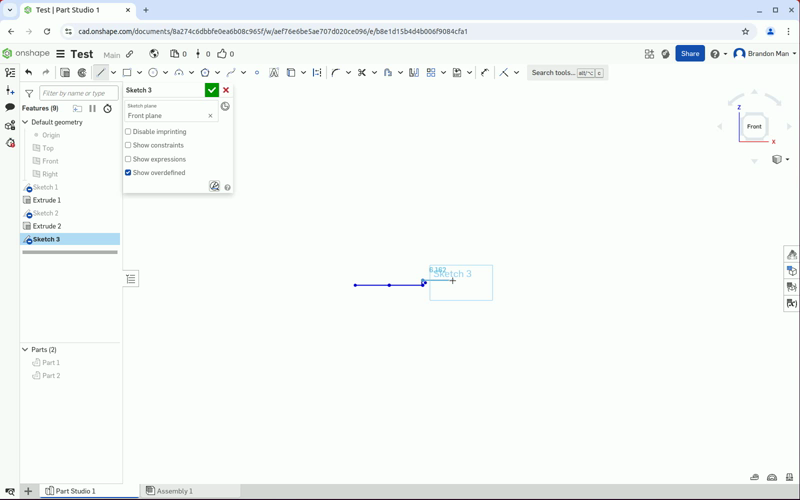
mouse_move(389, 280)
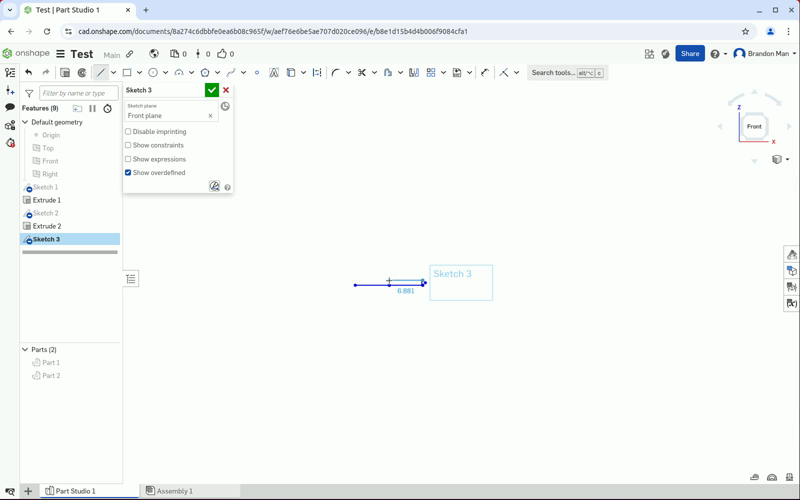
click(389, 280)
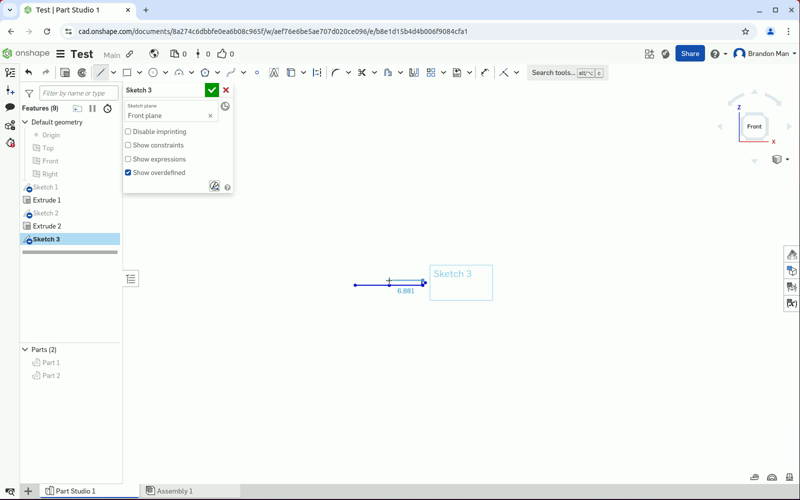
key_up(shift)
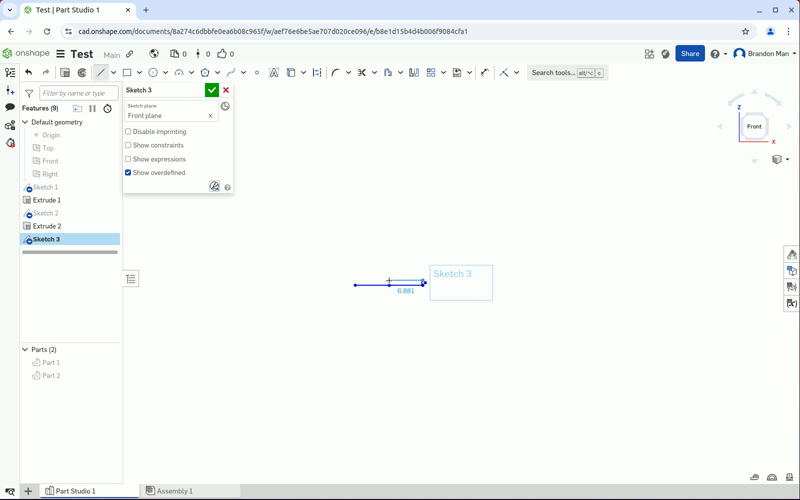
key_down(shift)
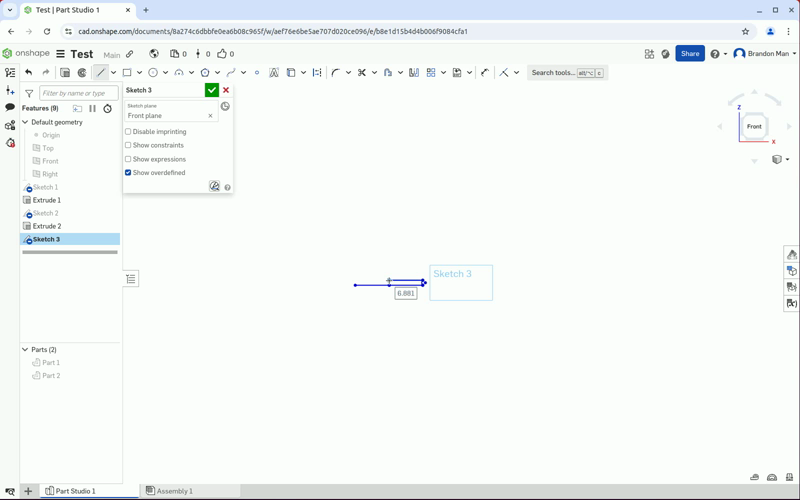
mouse_move(419, 280)
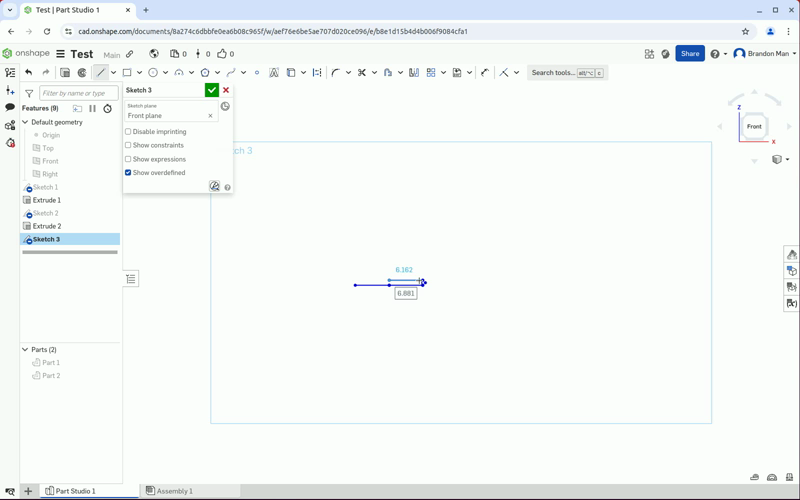
mouse_move(355, 280)
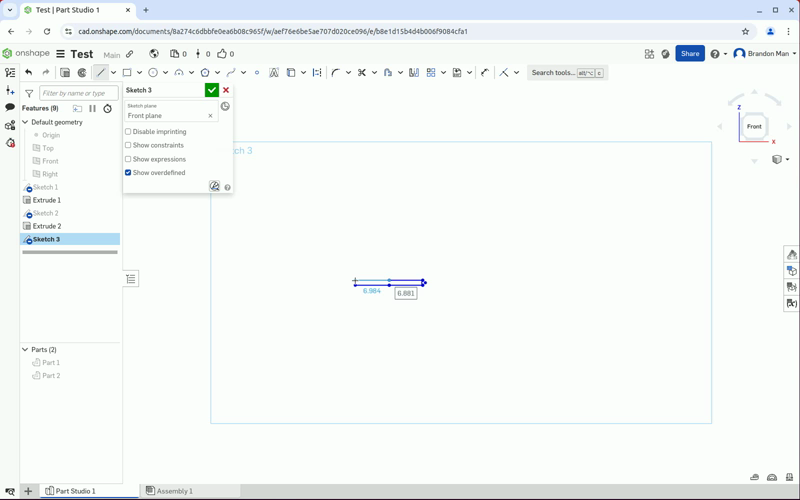
click(355, 280)
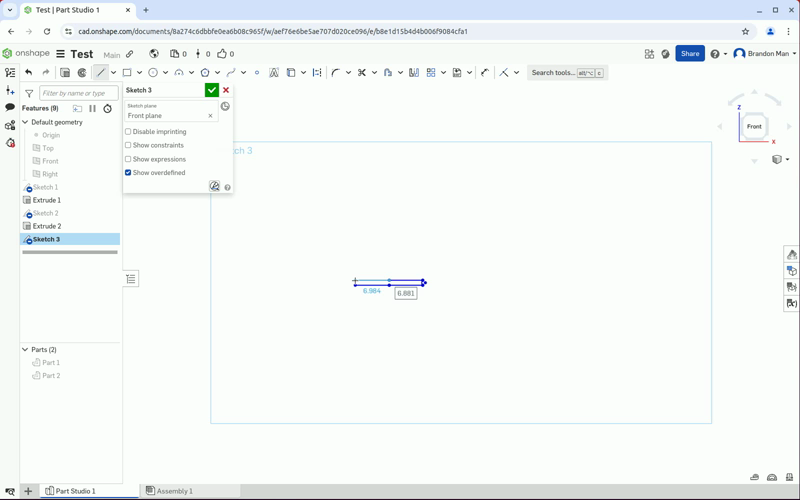
key_up(shift)
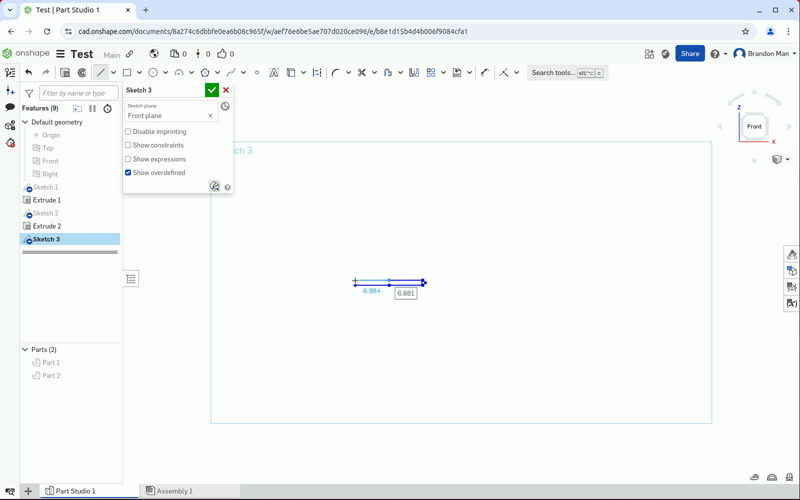
key(esc)
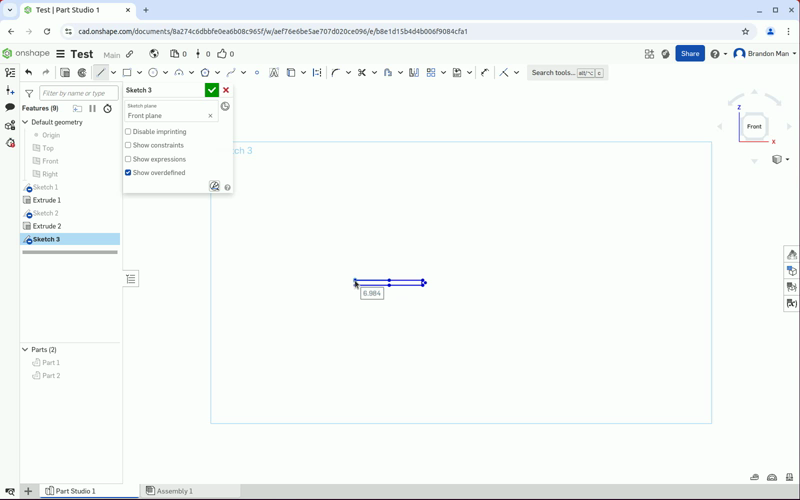
key(a)
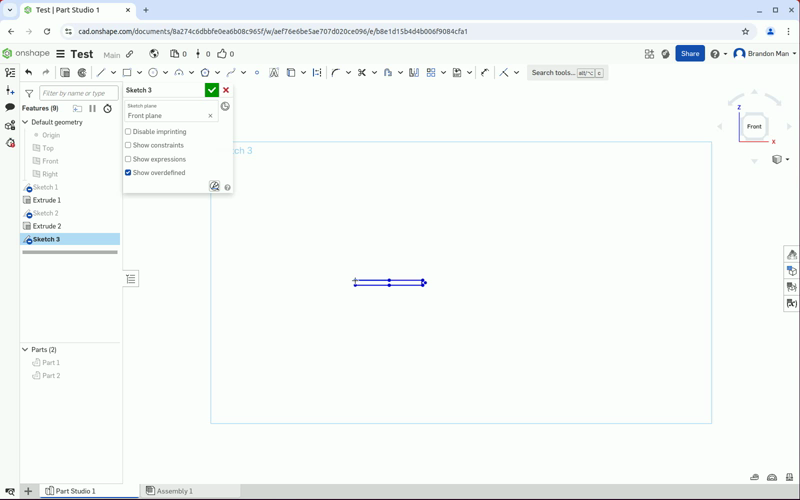
mouse_move(355, 280)
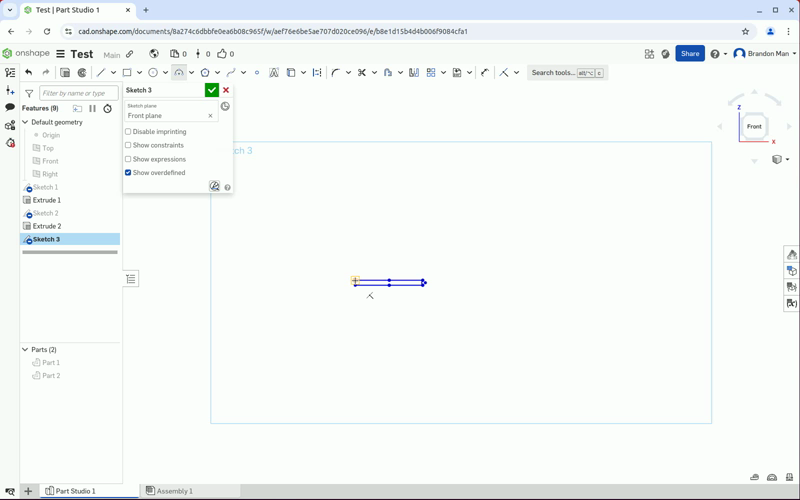
click(355, 280)
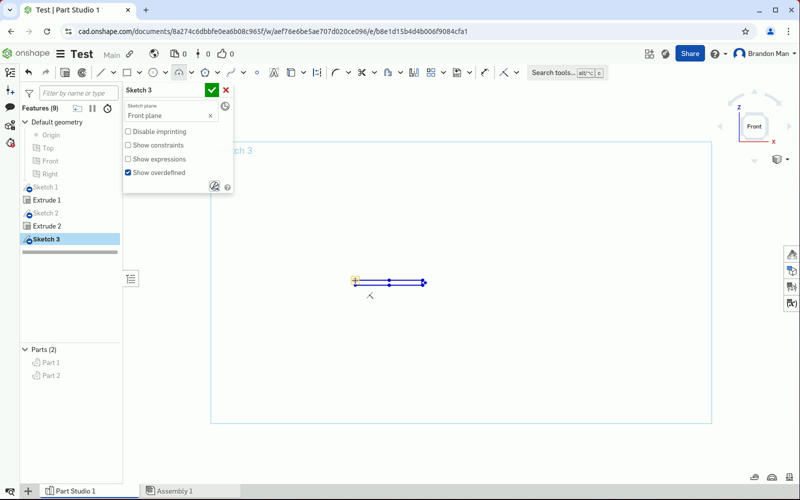
mouse_move(355, 285)
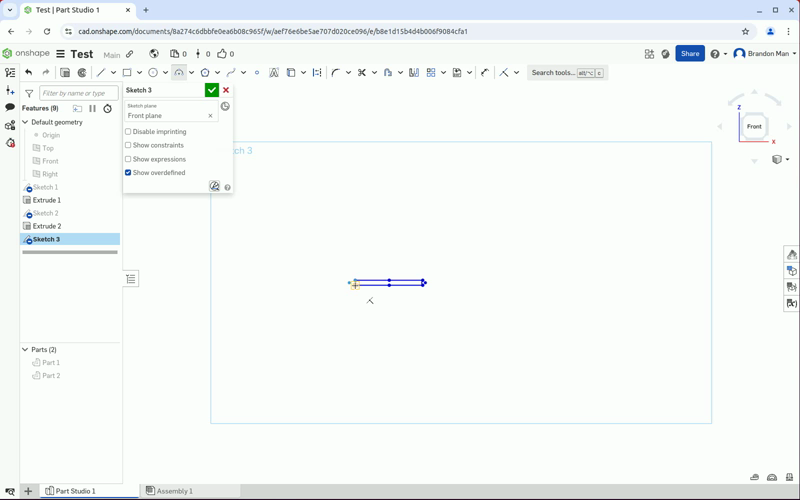
scroll(6)
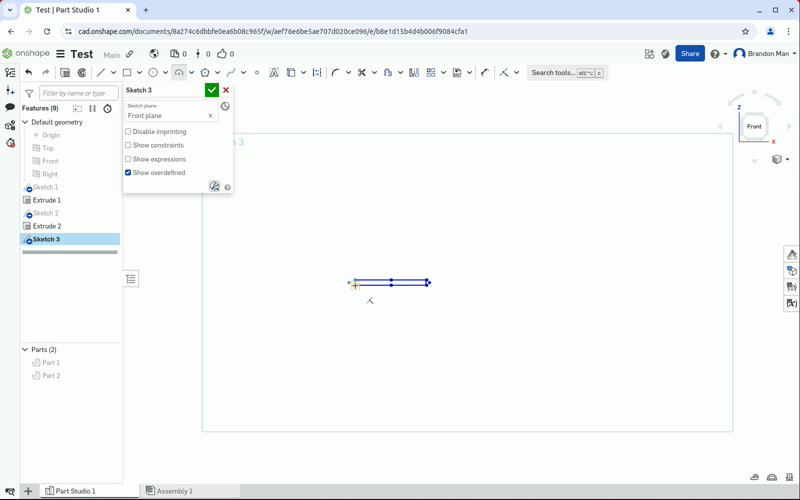
scroll(6)
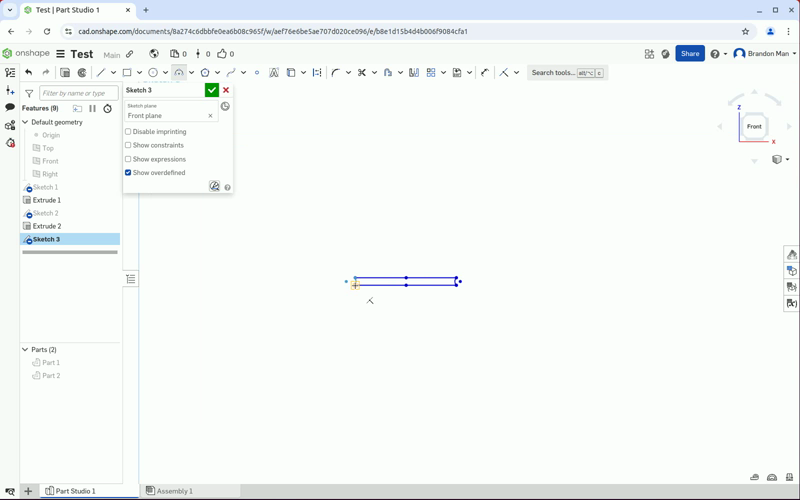
scroll(6)
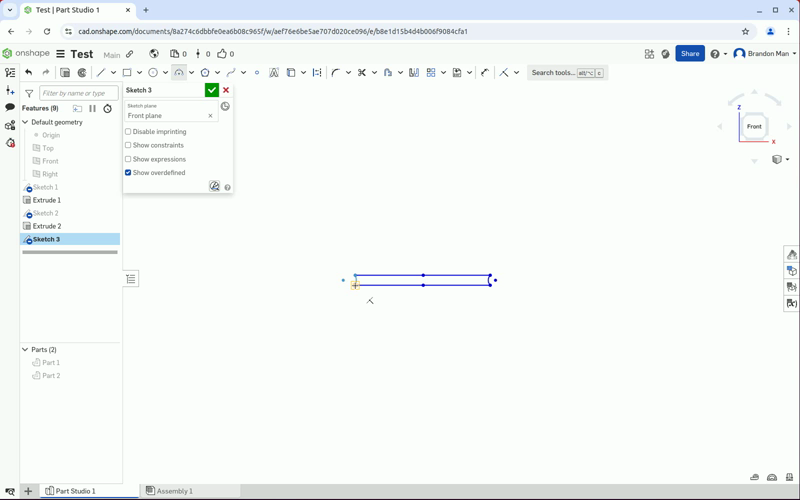
scroll(6)
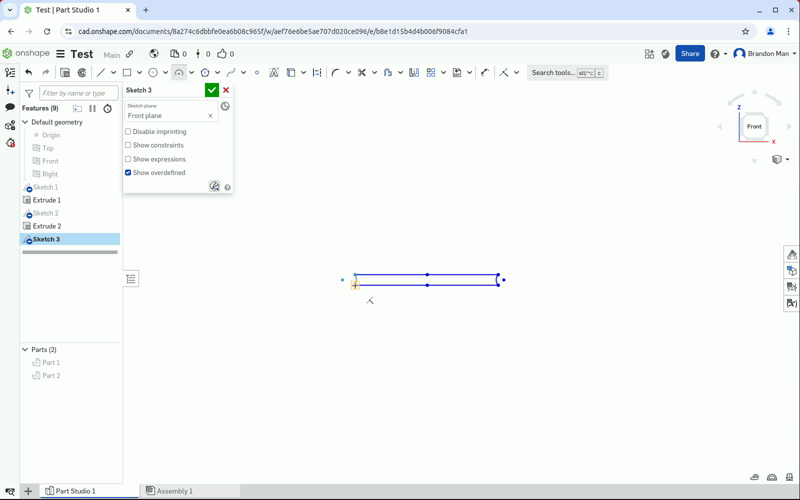
scroll(6)
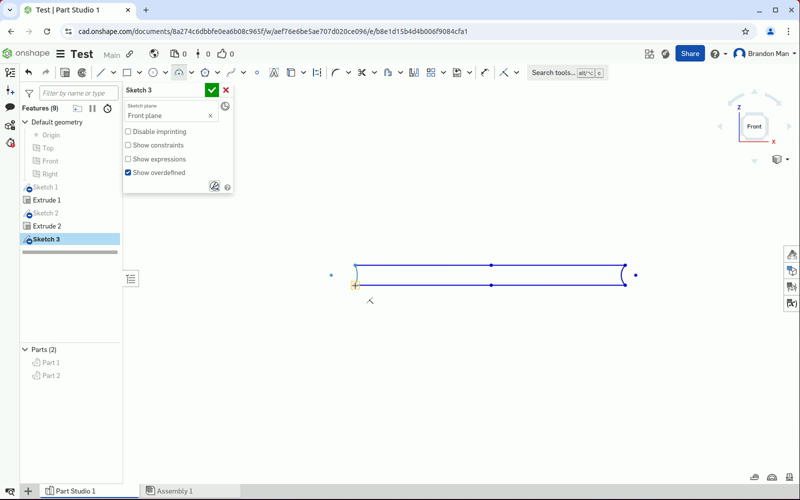
scroll(6)
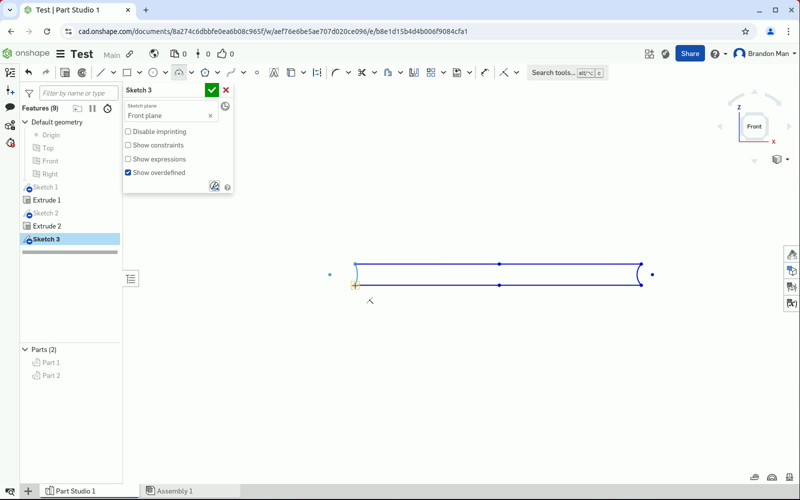
scroll(6)
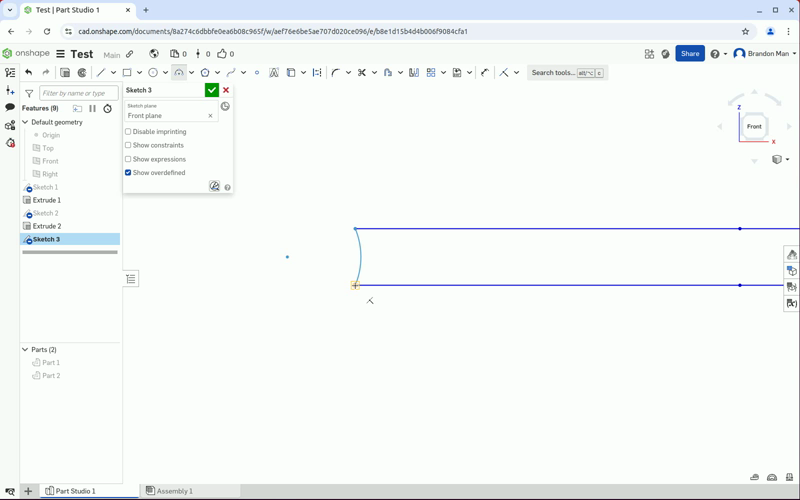
click(355, 285)
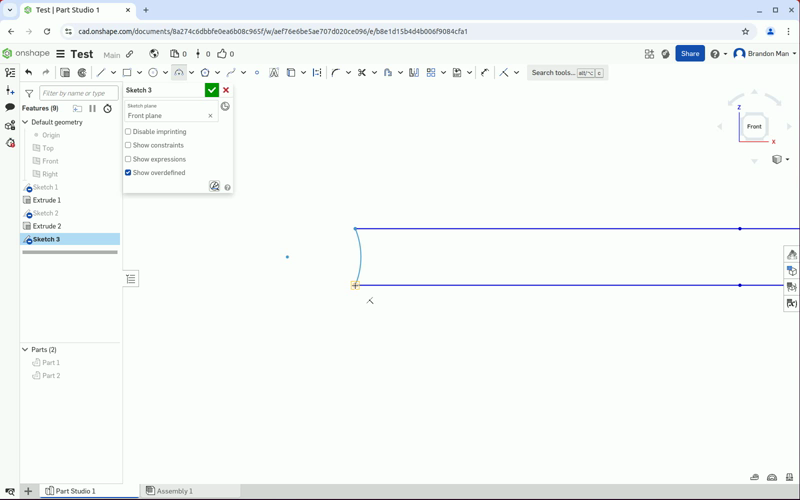
scroll(-6)
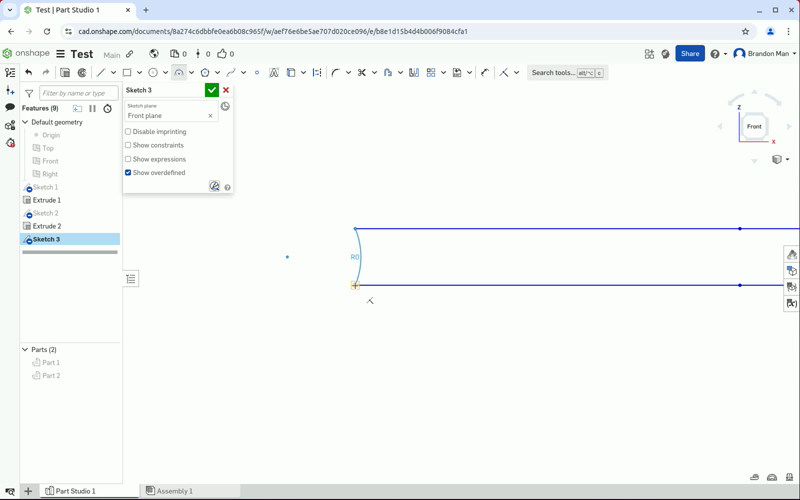
scroll(-6)
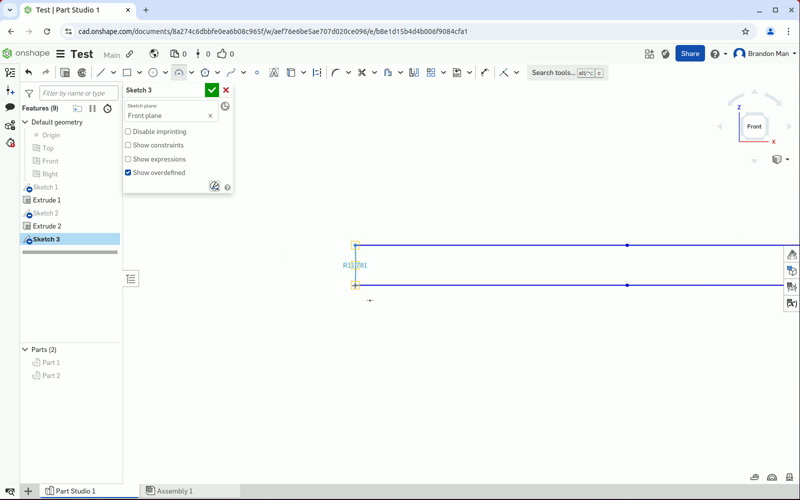
scroll(-6)
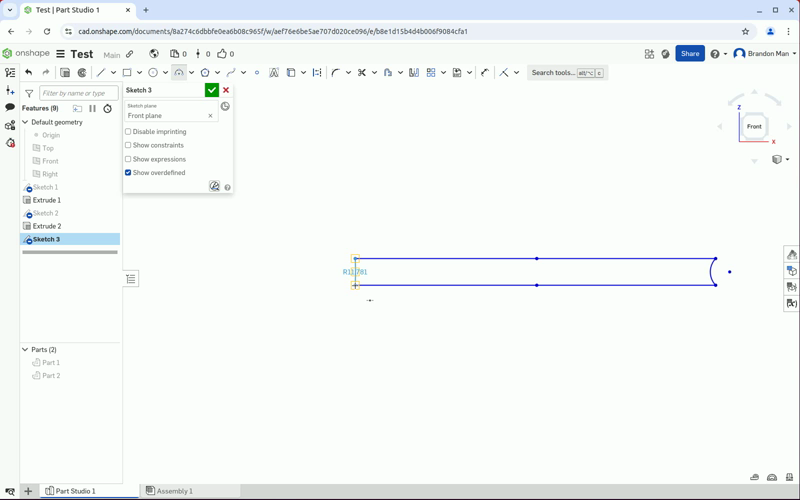
scroll(-6)
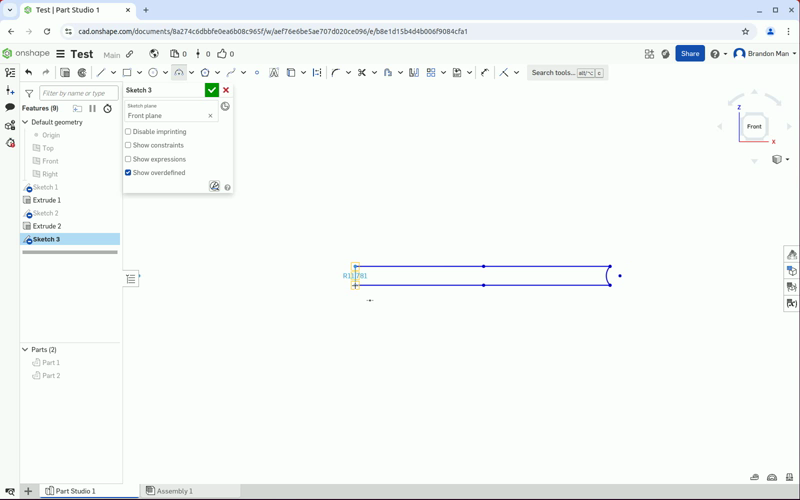
scroll(-6)
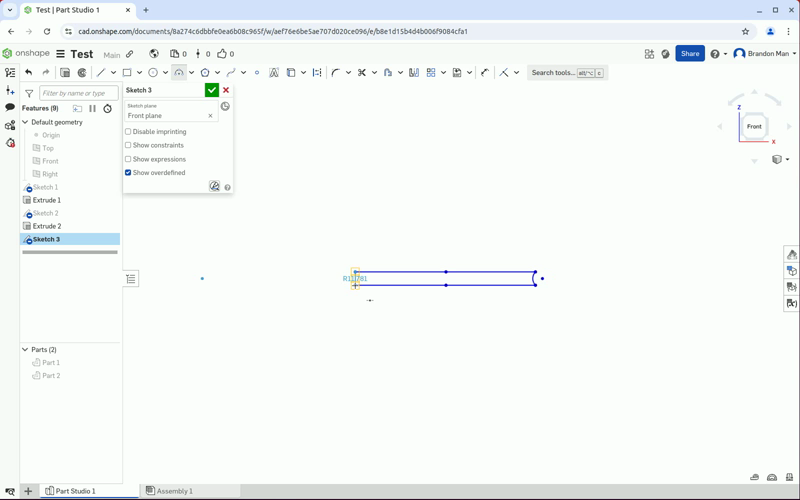
scroll(-6)
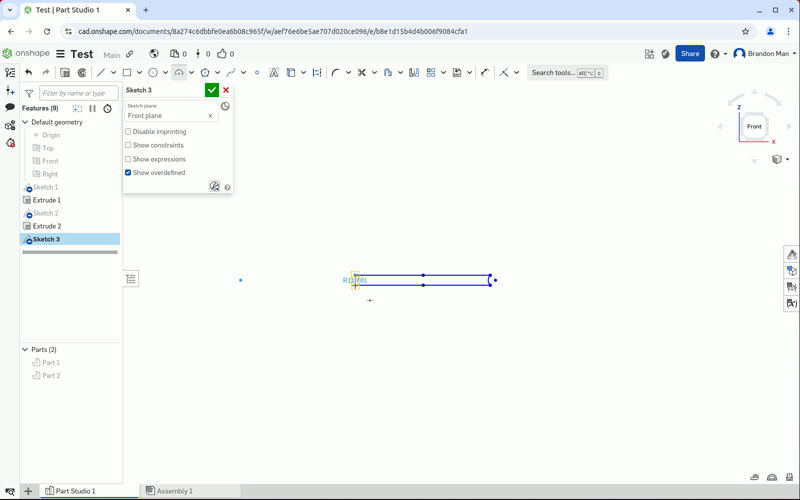
scroll(-6)
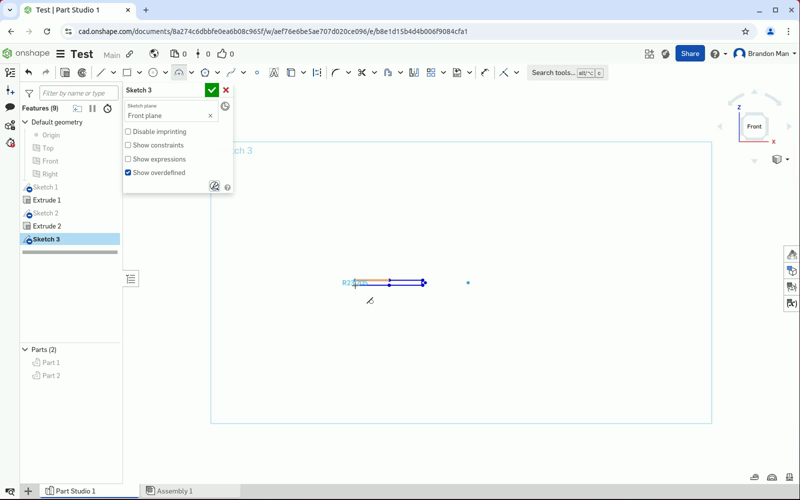
key_down(shift)
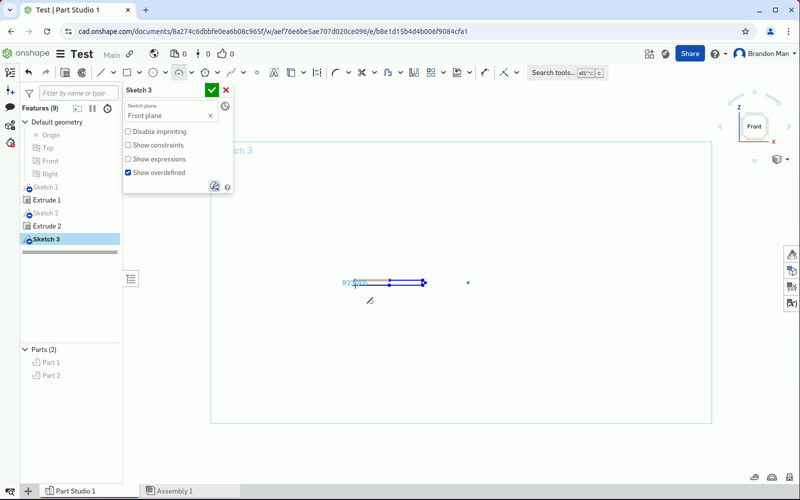
mouse_move(348, 282)
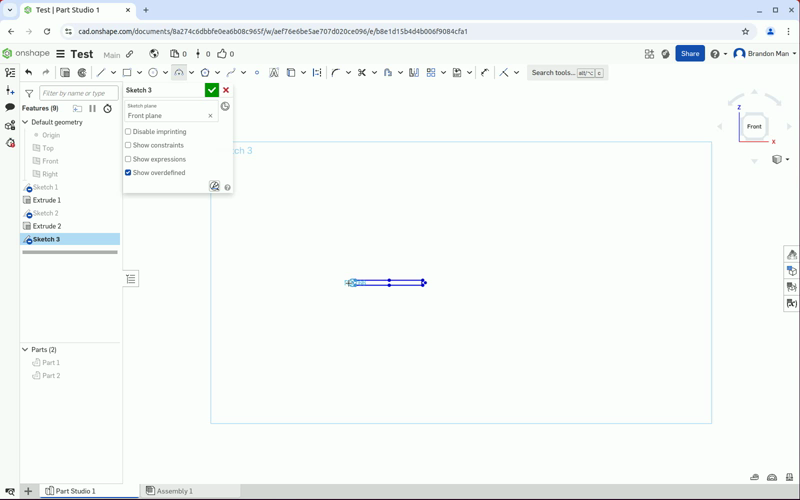
scroll(6)
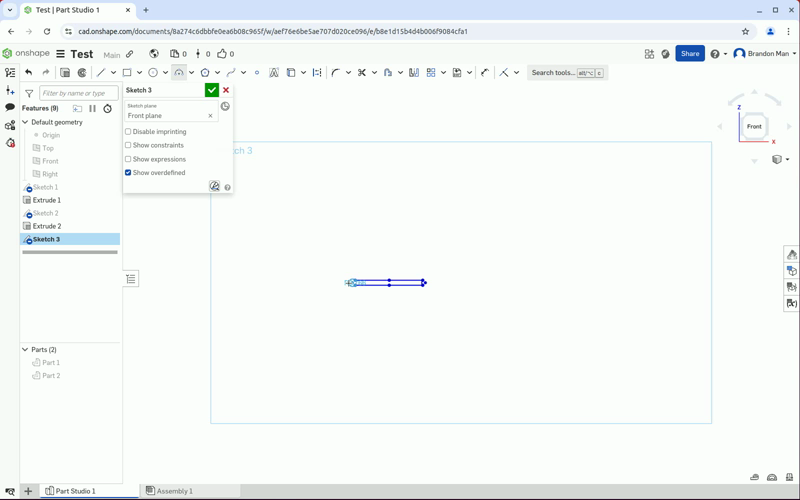
scroll(6)
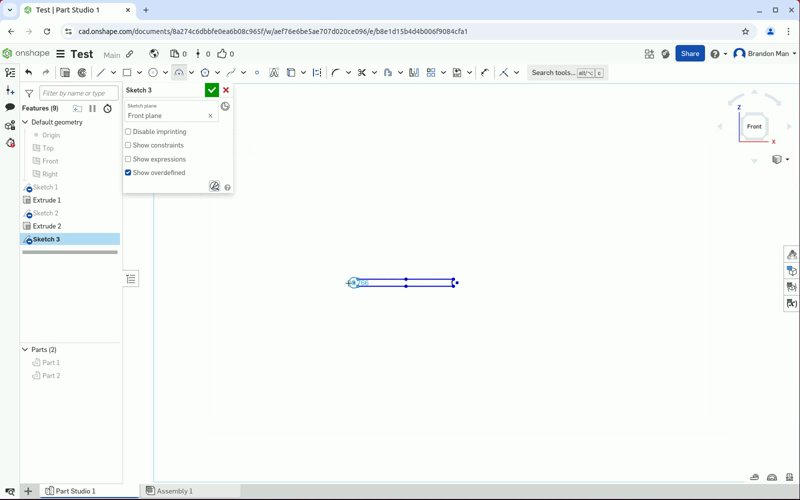
scroll(6)
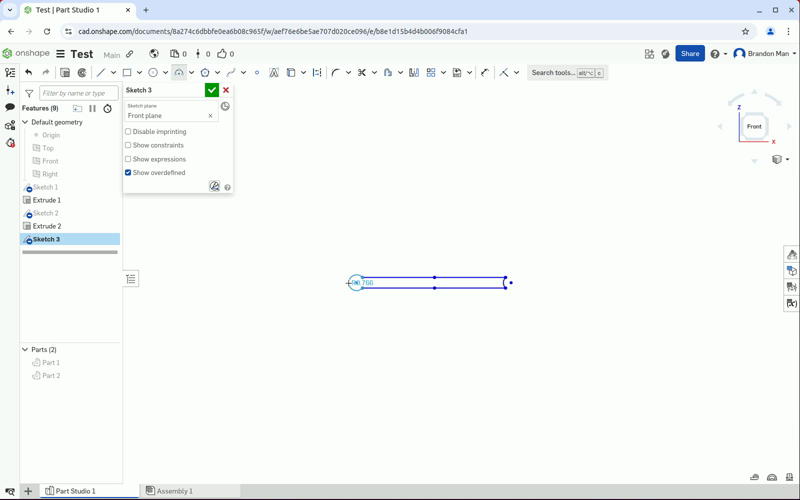
scroll(6)
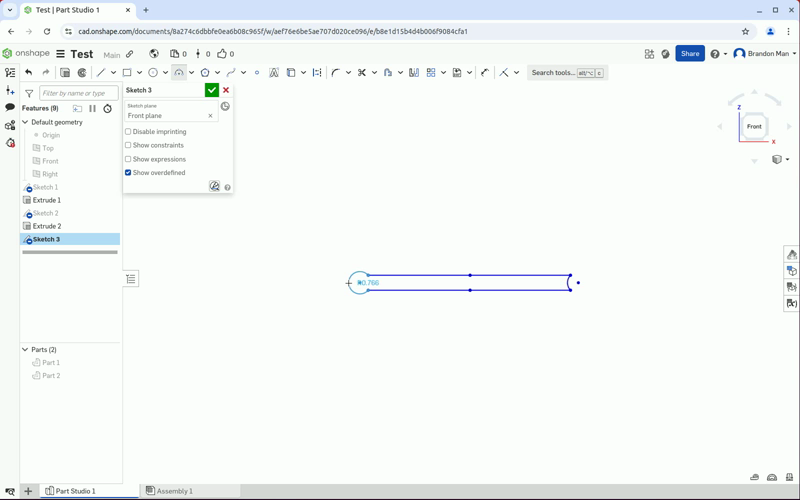
scroll(6)
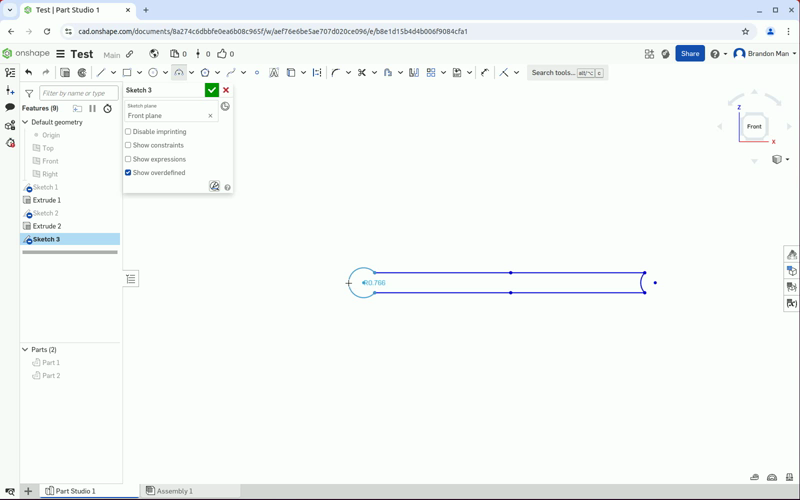
scroll(6)
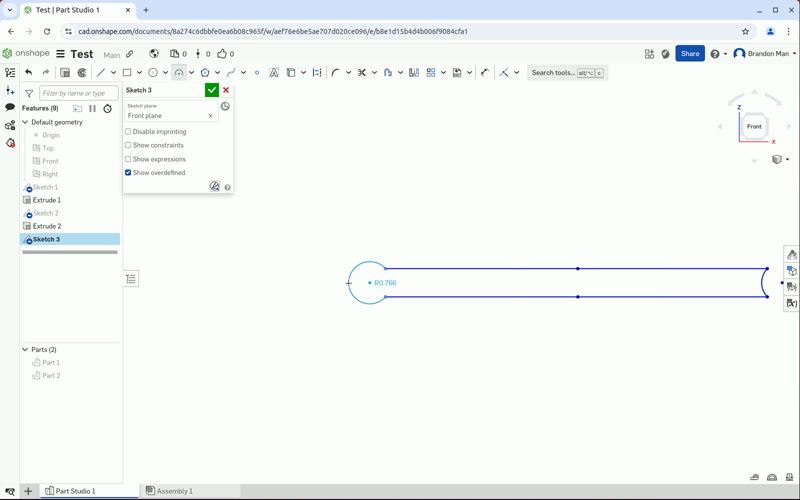
scroll(6)
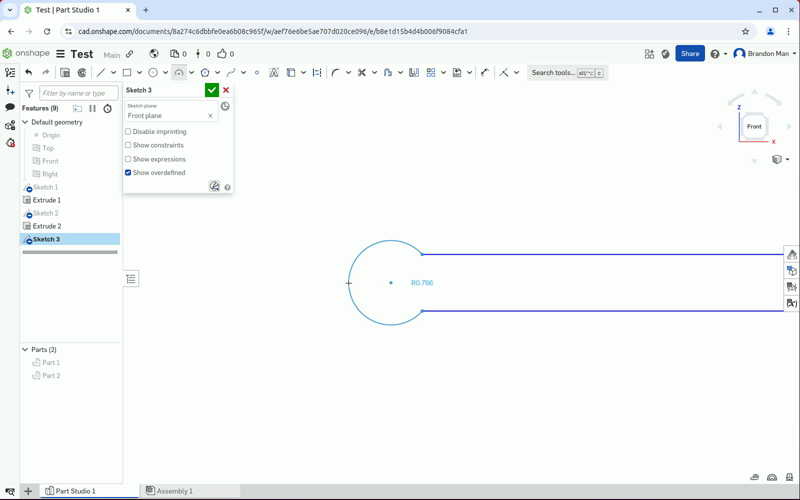
click(348, 282)
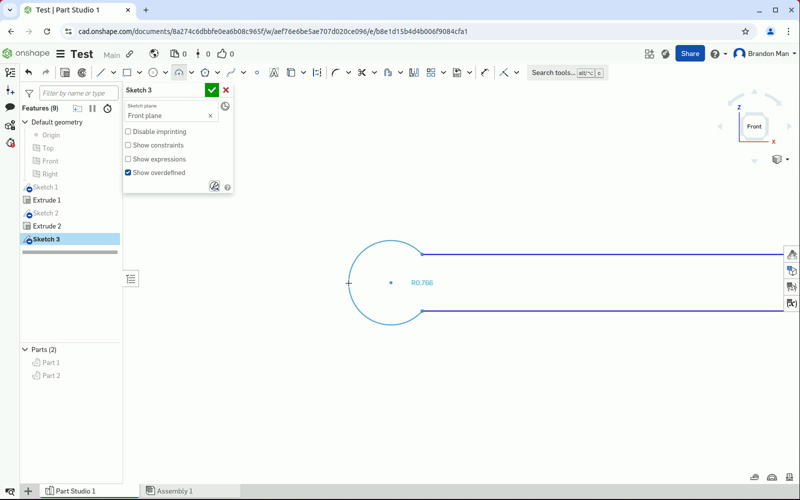
scroll(-6)
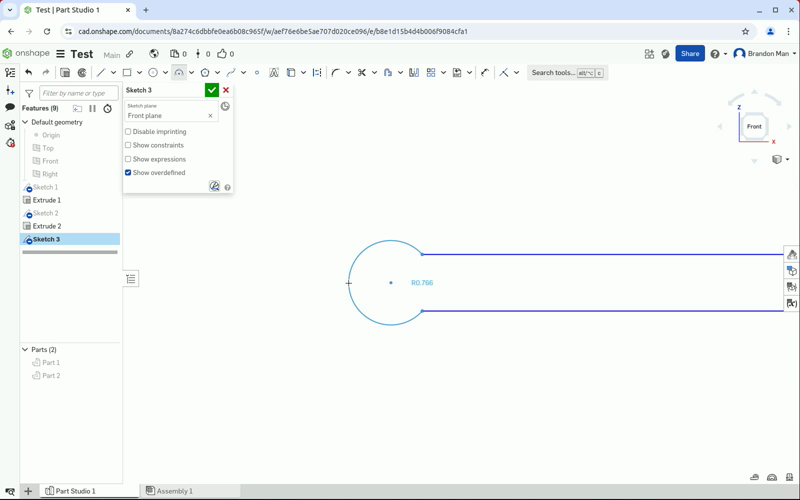
scroll(-6)
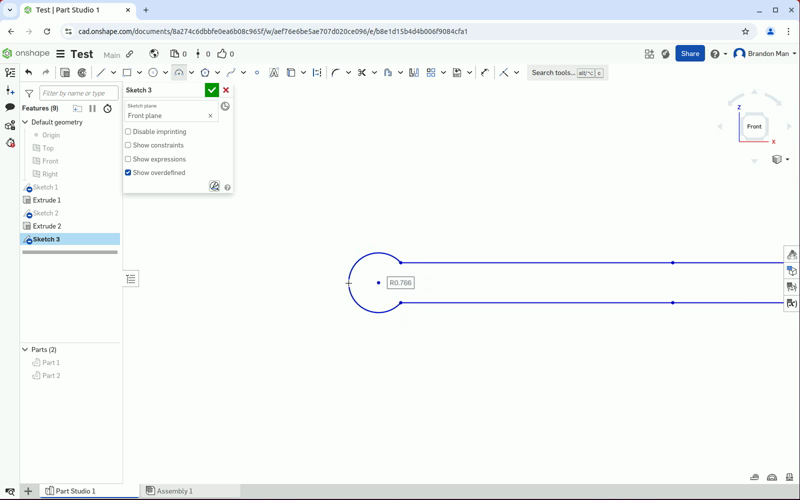
scroll(-6)
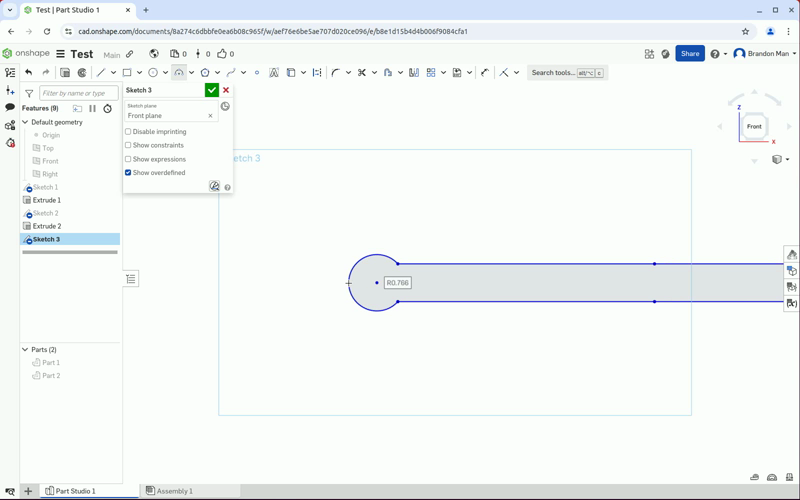
scroll(-6)
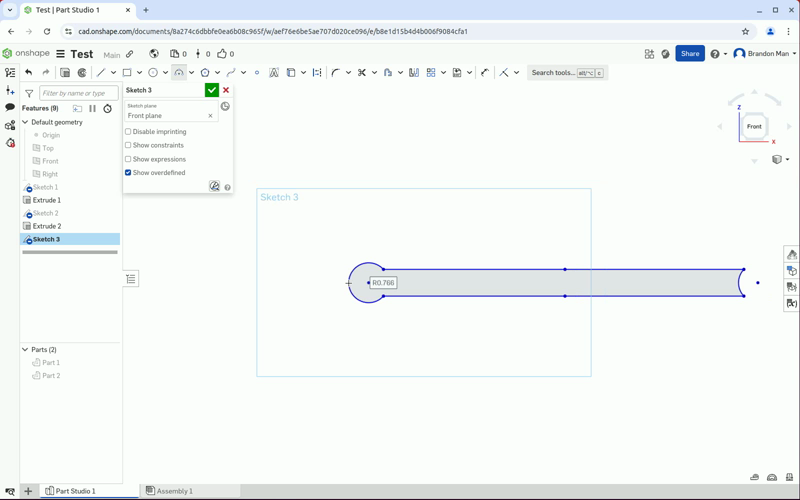
scroll(-6)
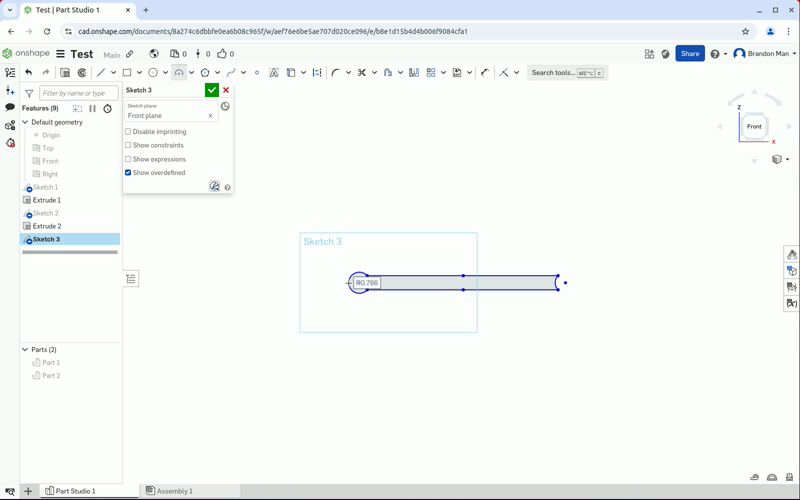
scroll(-6)
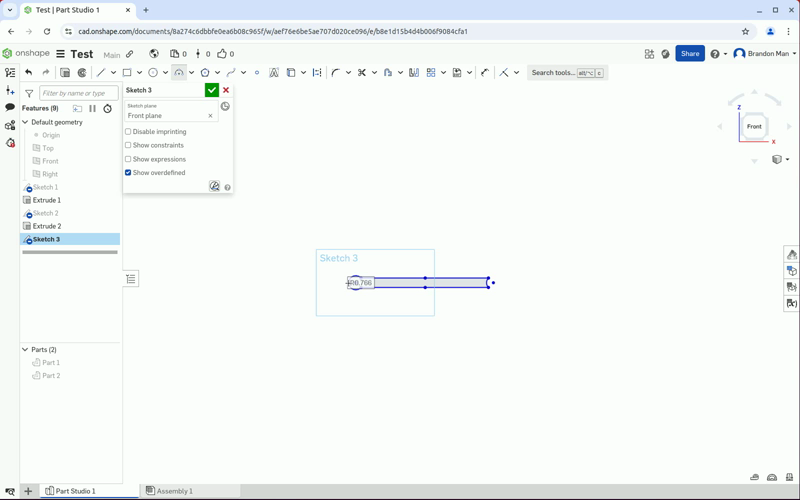
scroll(-6)
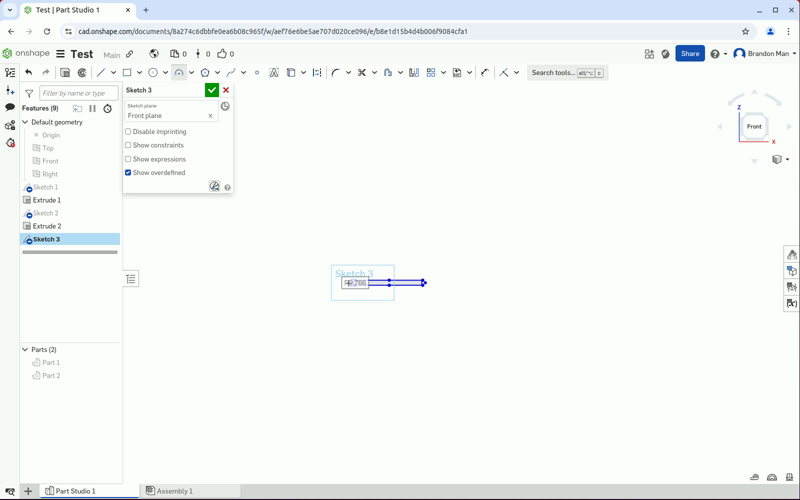
key_up(shift)
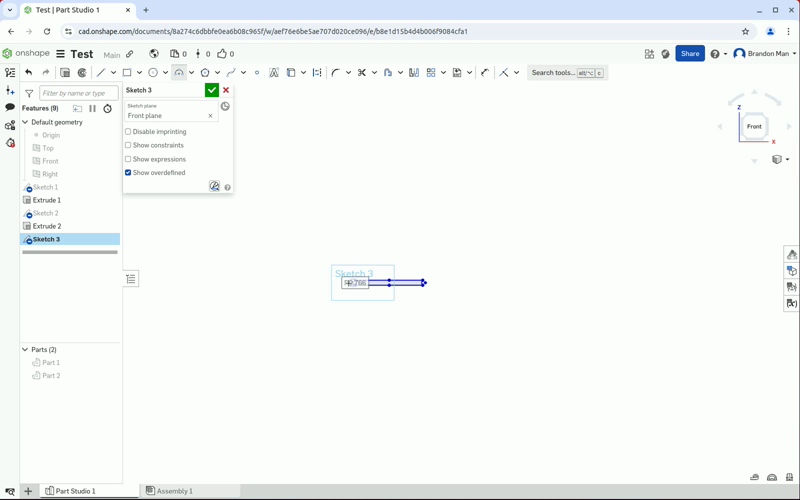
key(esc)
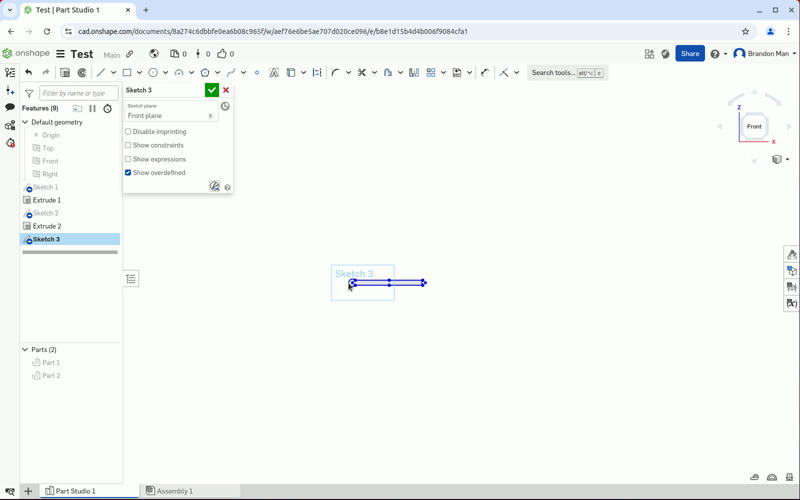
key(c)
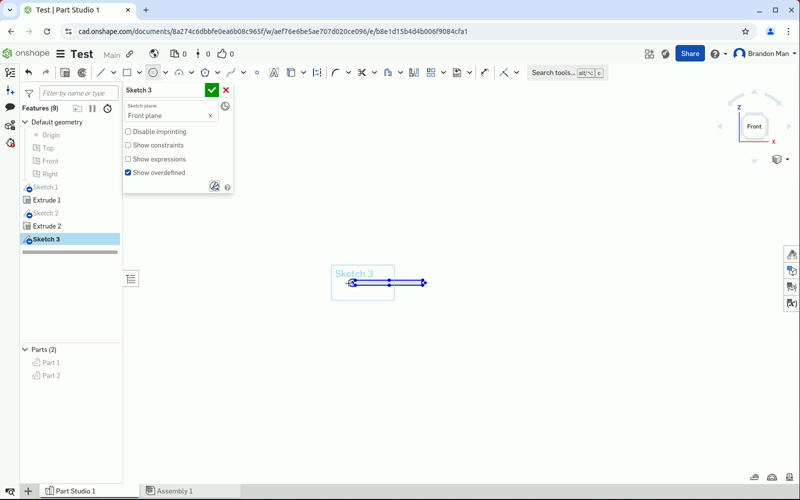
key_down(shift)
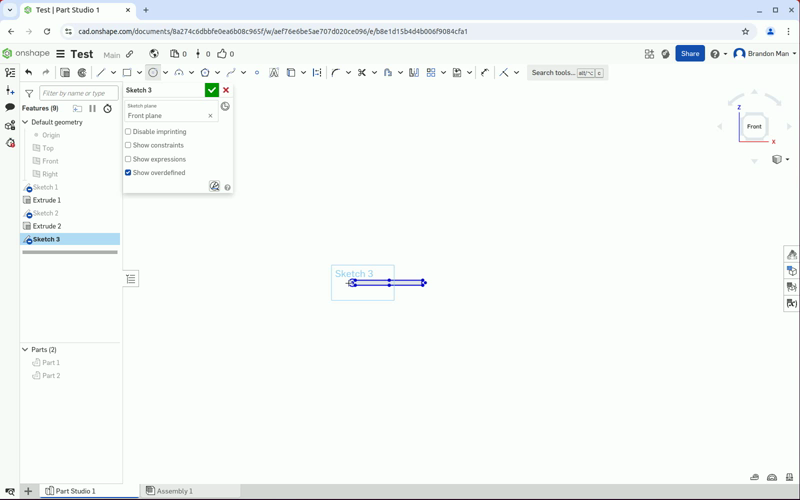
mouse_move(352, 282)
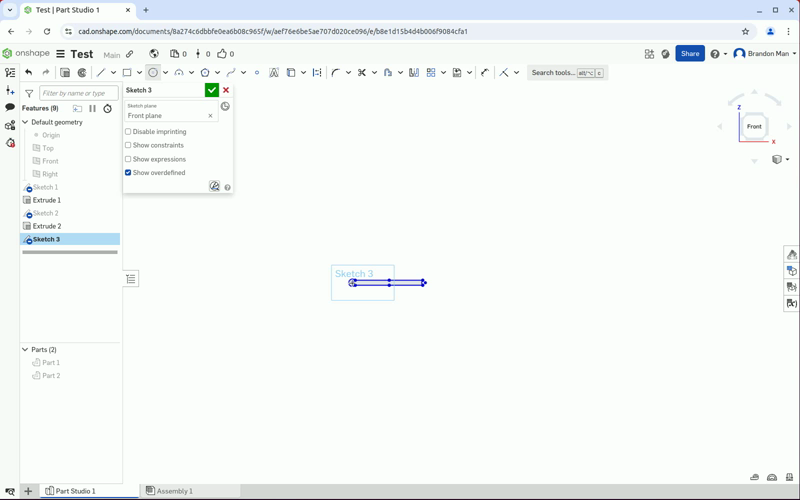
scroll(6)
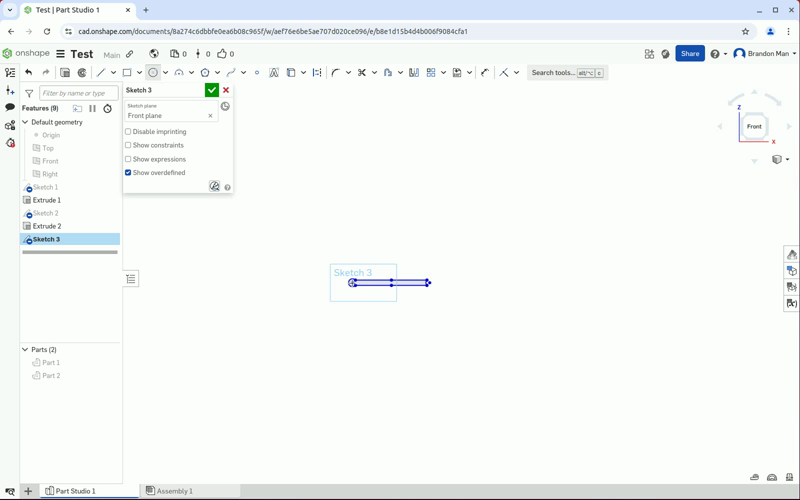
scroll(6)
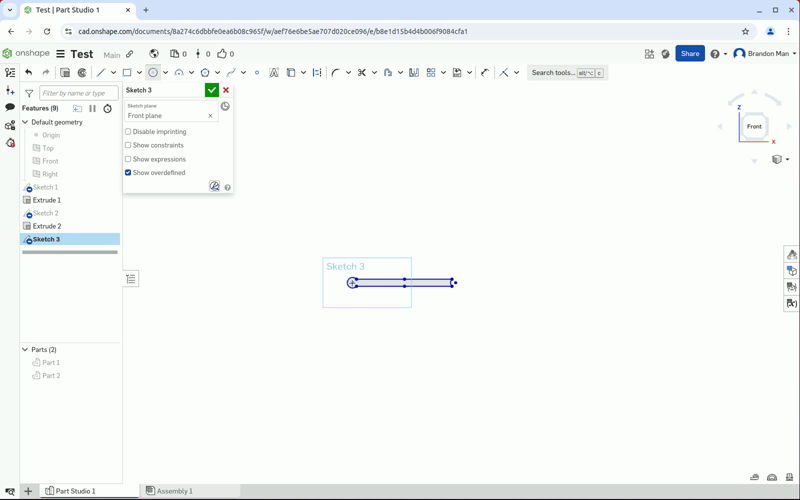
scroll(6)
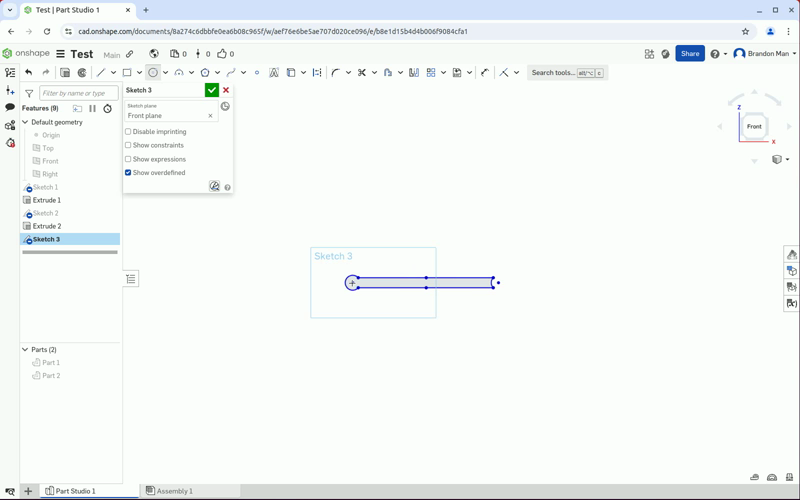
scroll(6)
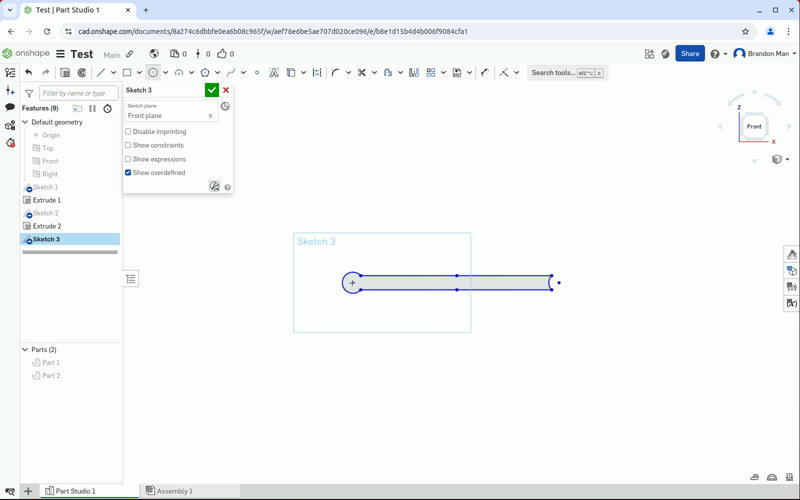
scroll(6)
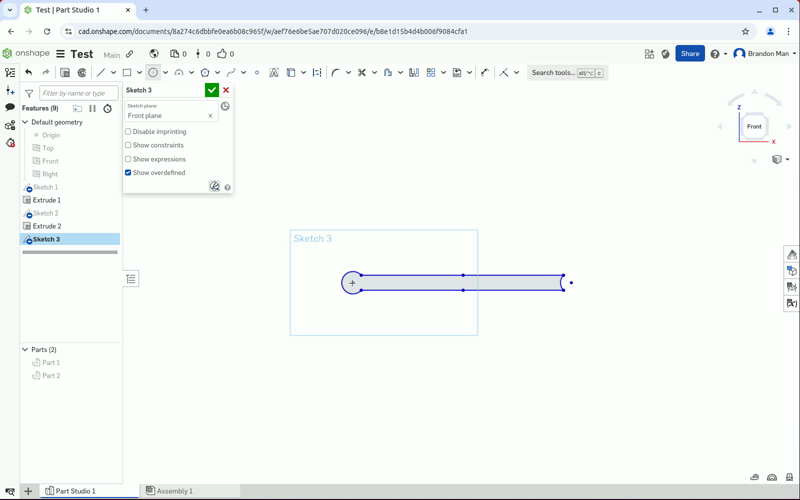
scroll(6)
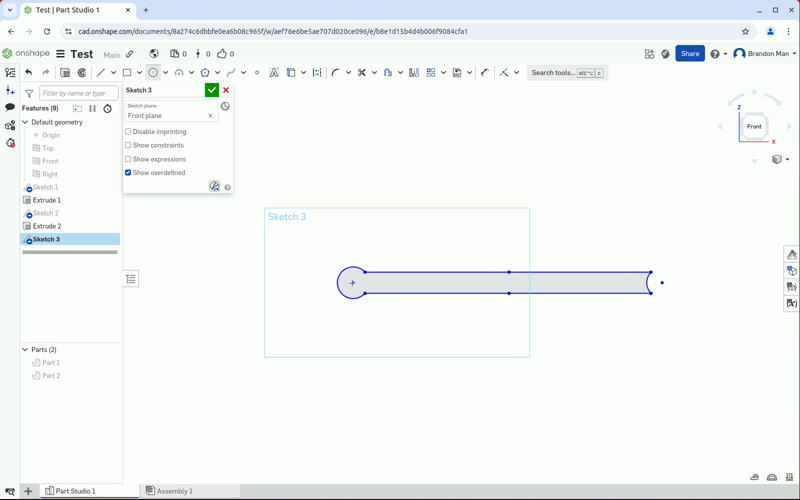
scroll(6)
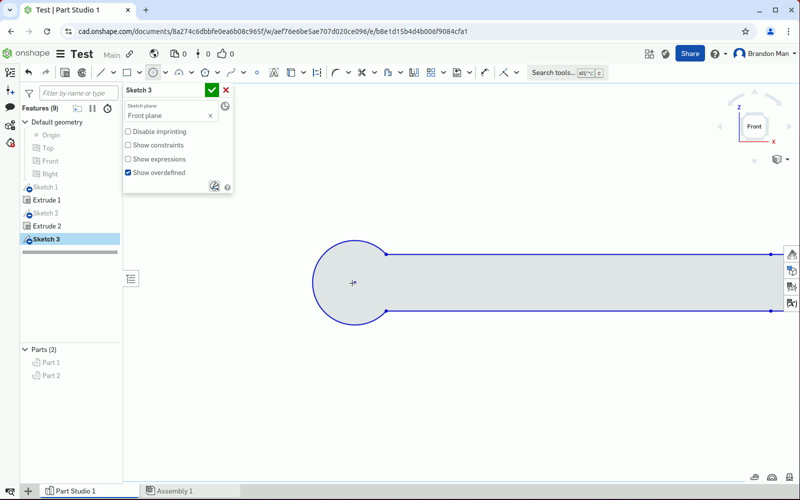
click(352, 282)
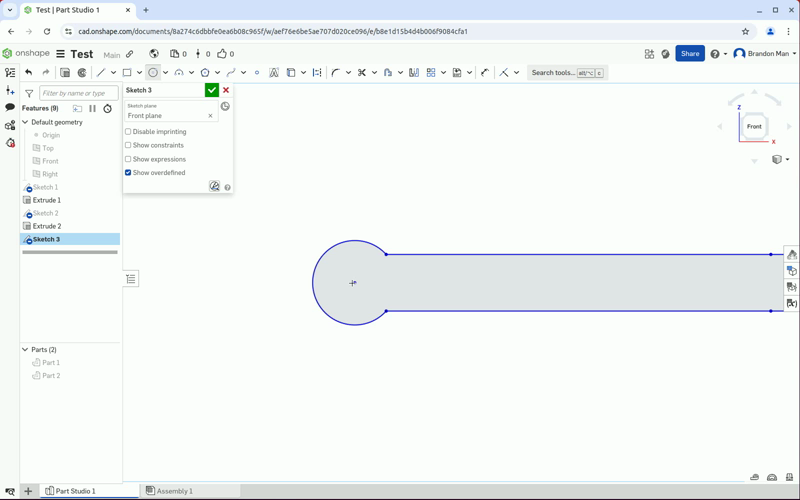
scroll(-6)
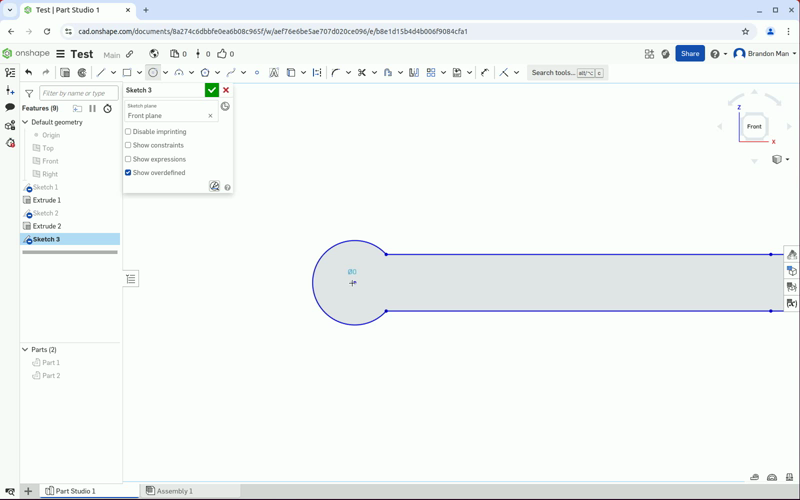
scroll(-6)
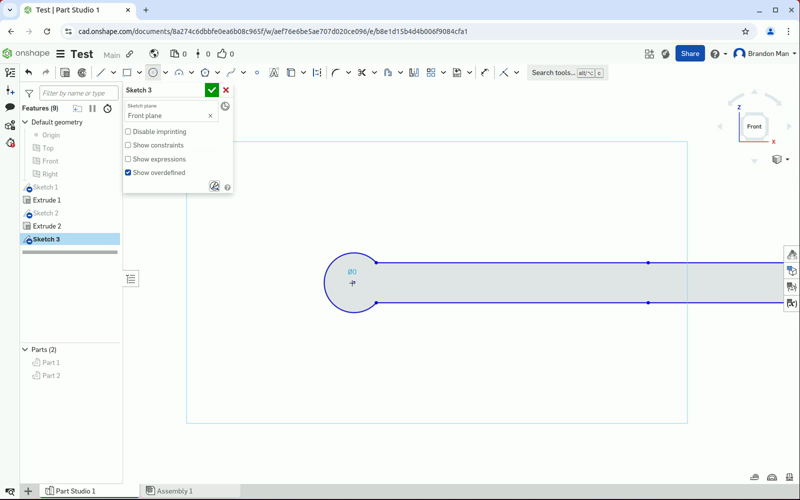
scroll(-6)
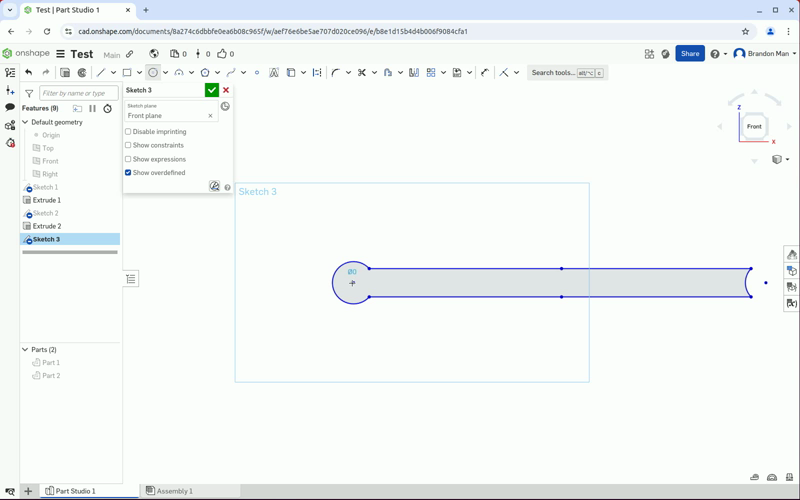
scroll(-6)
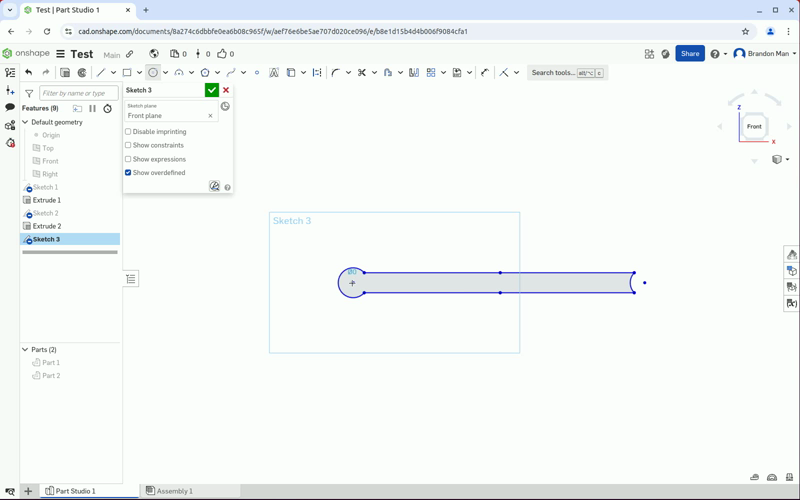
scroll(-6)
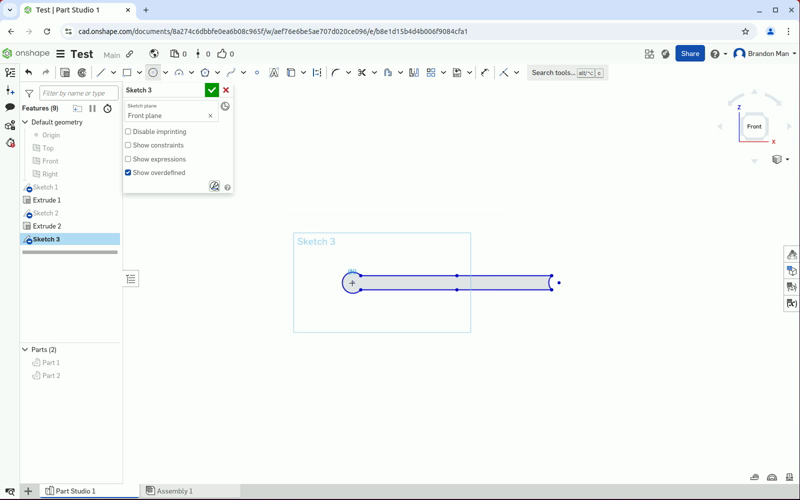
scroll(-6)
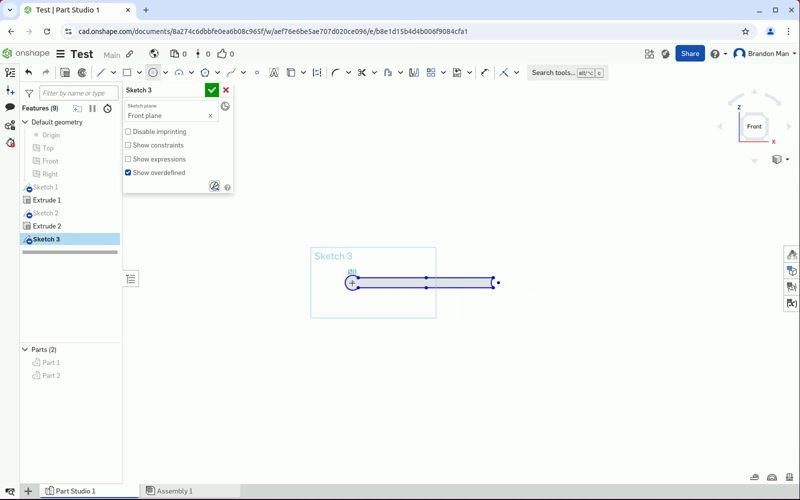
scroll(-6)
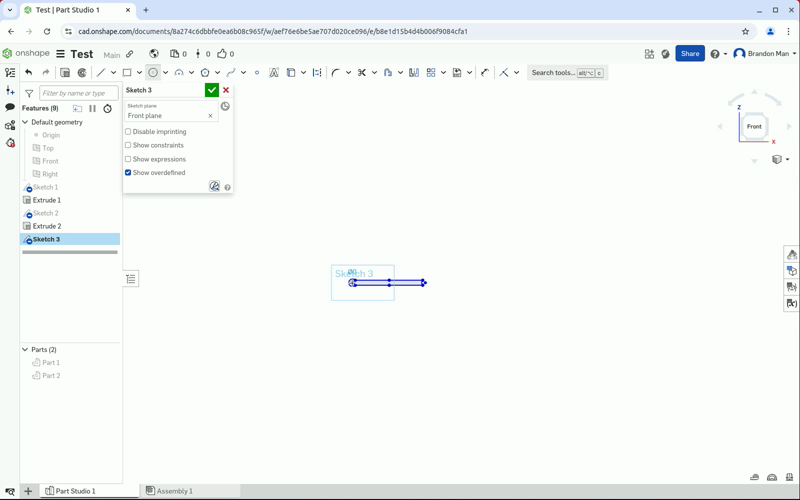
key_up(shift)
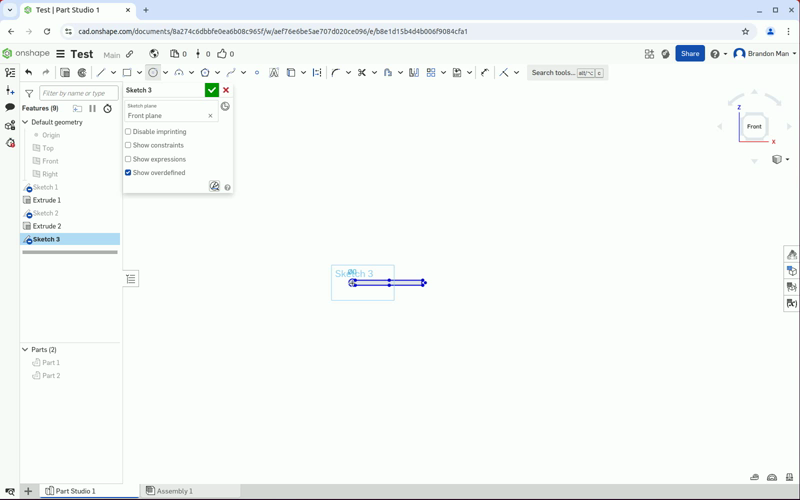
mouse_move(353, 282)
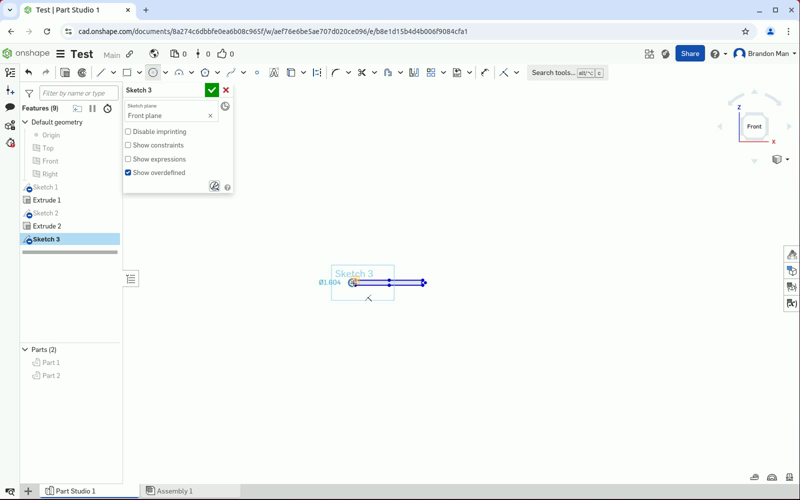
scroll(6)
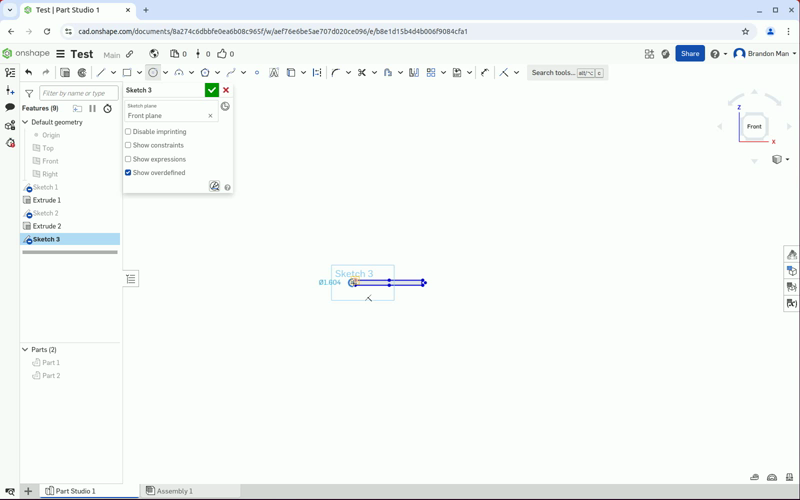
scroll(6)
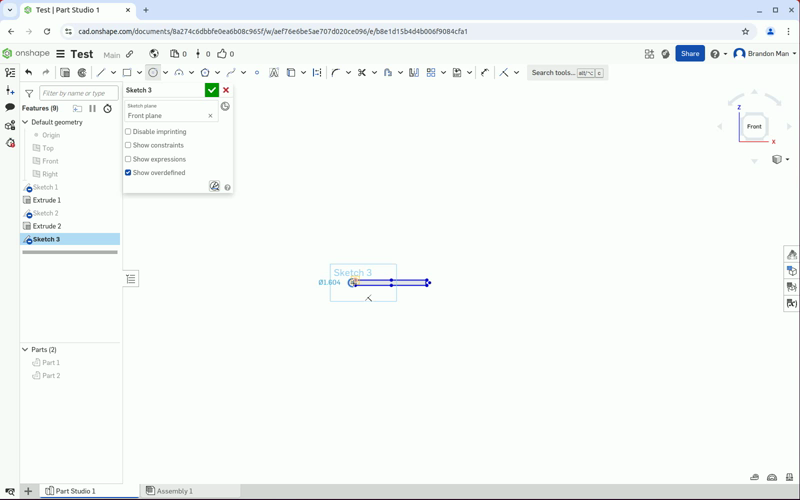
scroll(6)
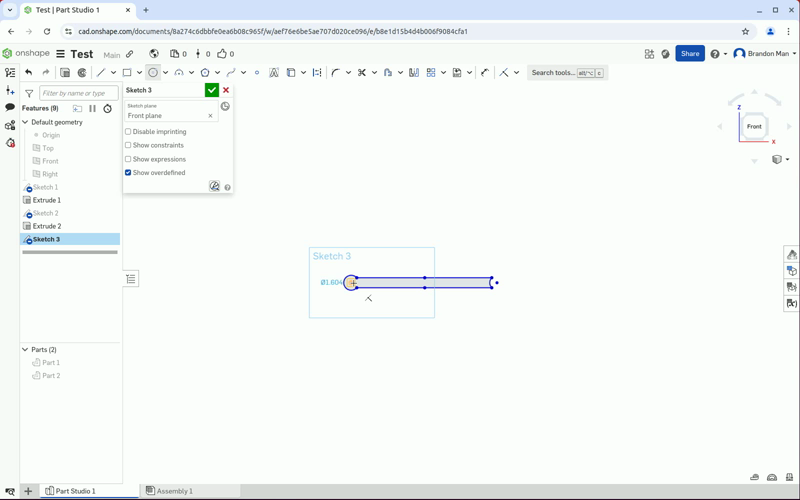
scroll(6)
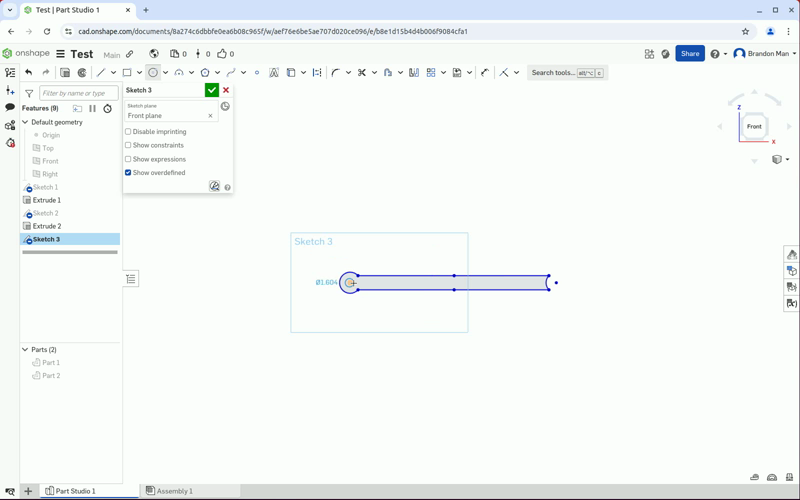
scroll(6)
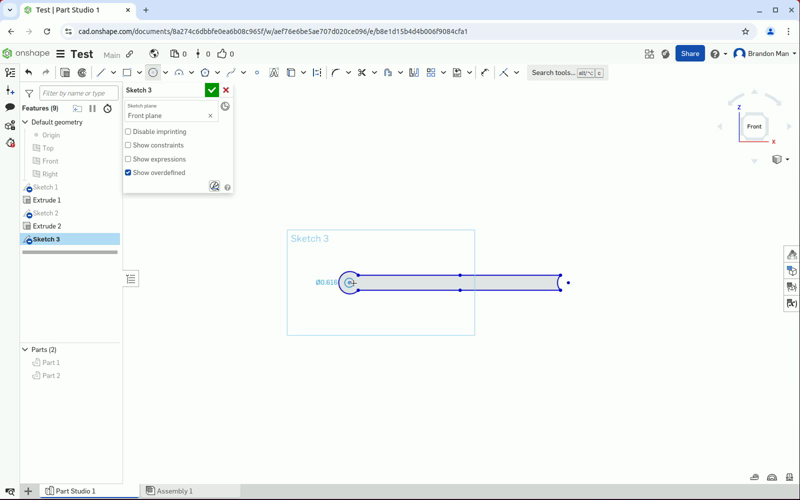
scroll(6)
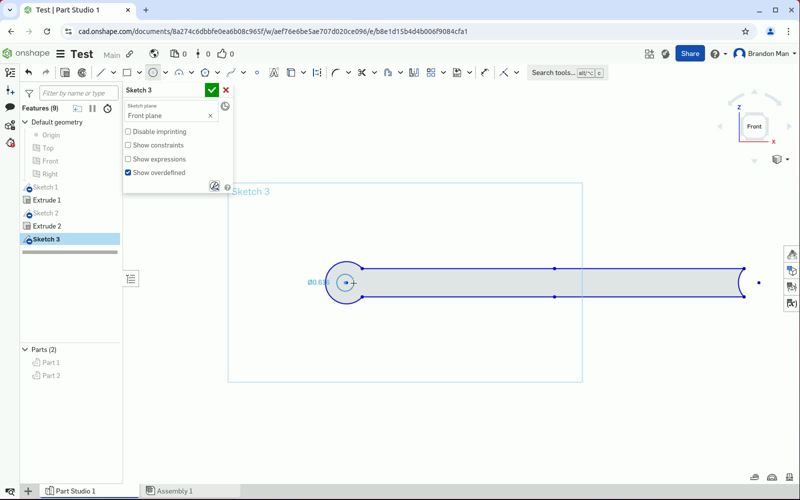
scroll(6)
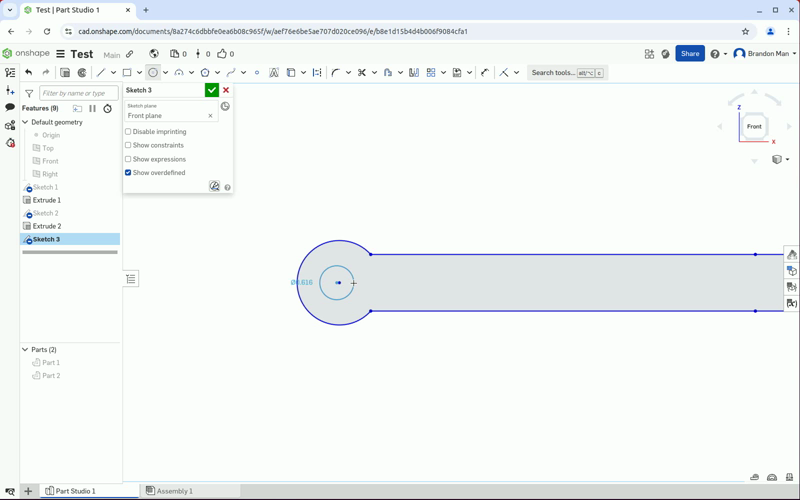
click(353, 282)
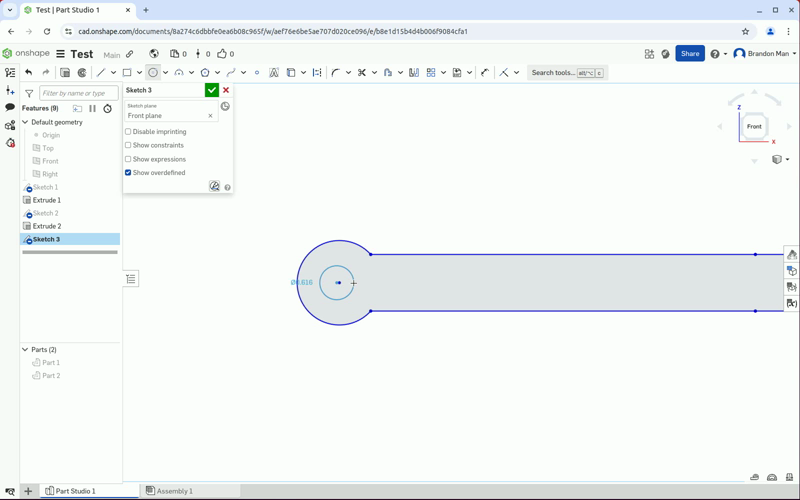
scroll(-6)
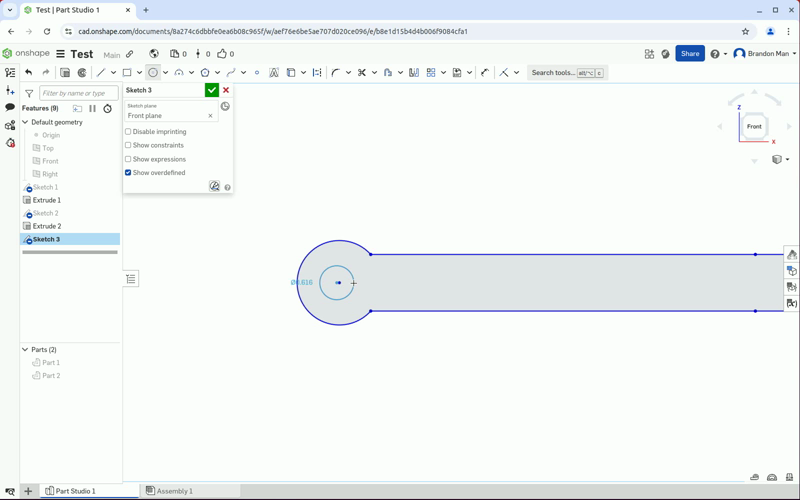
scroll(-6)
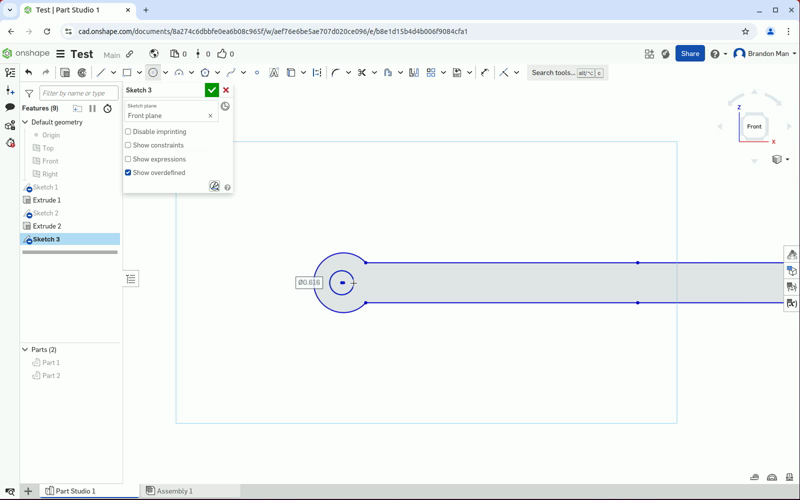
scroll(-6)
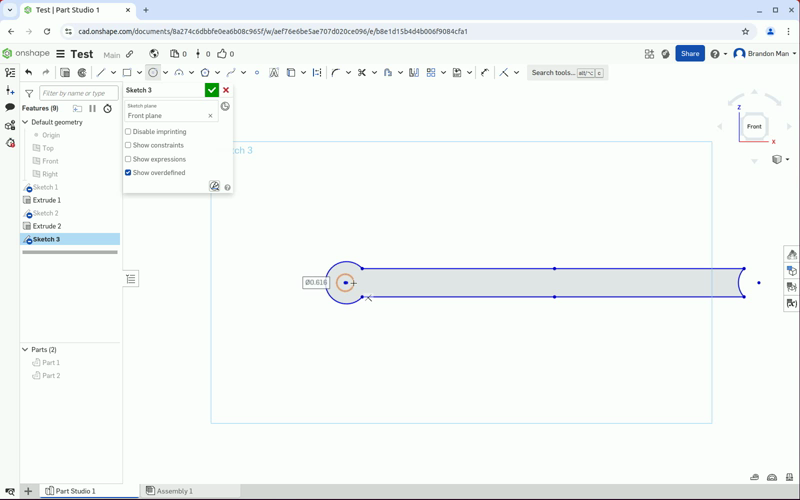
scroll(-6)
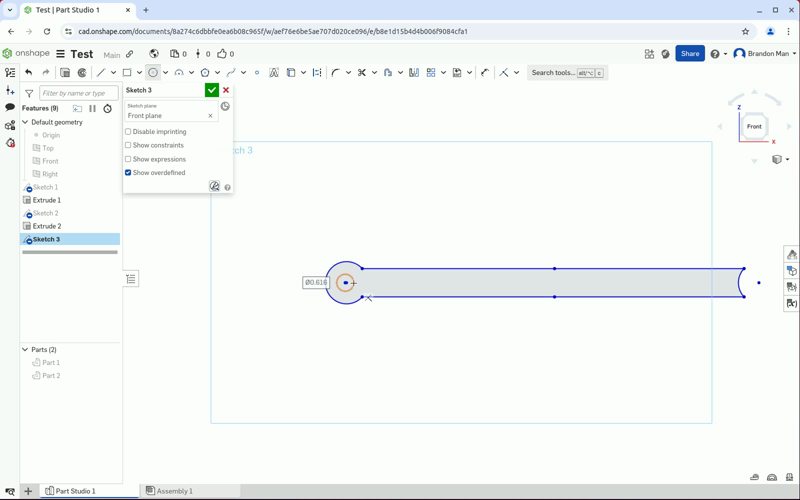
scroll(-6)
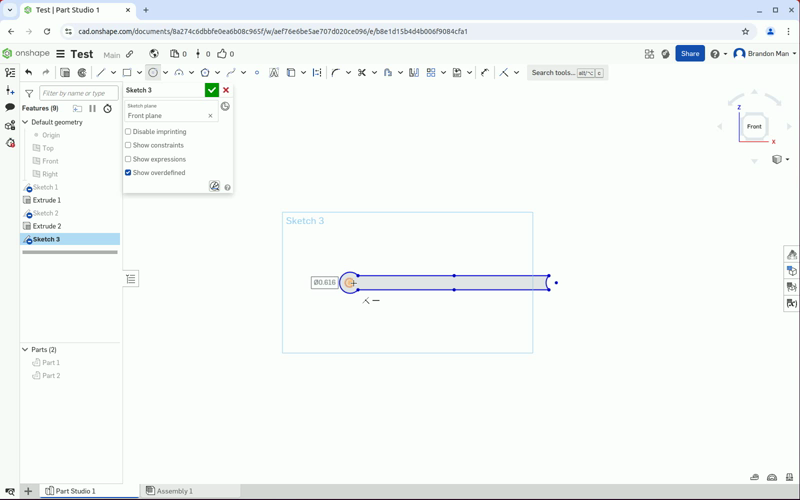
scroll(-6)
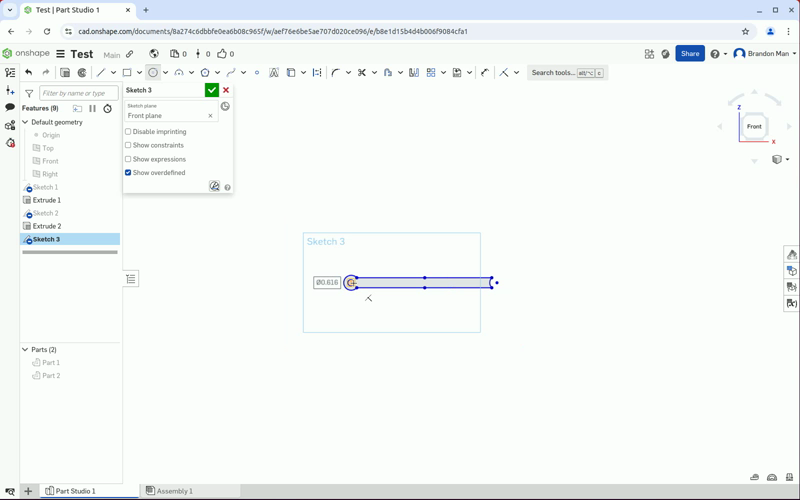
scroll(-6)
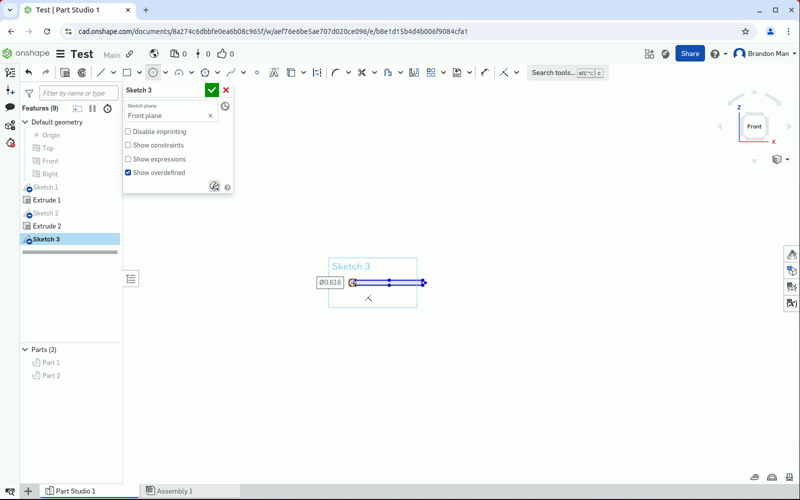
key(esc)
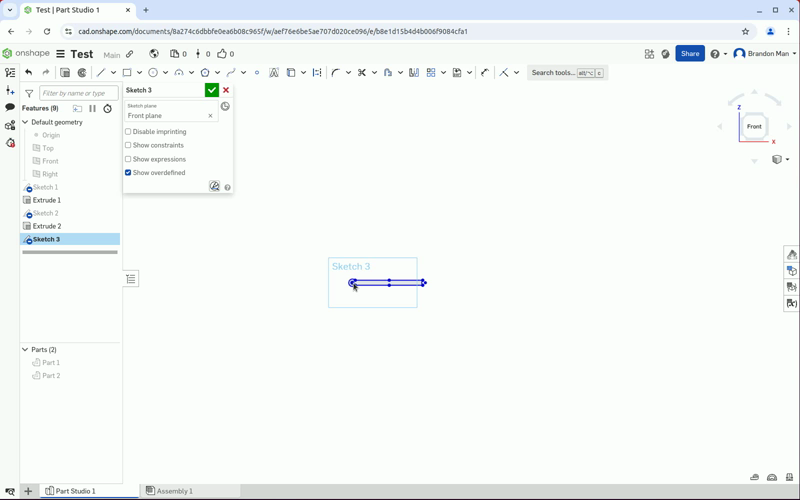
mouse_move(395, 283)
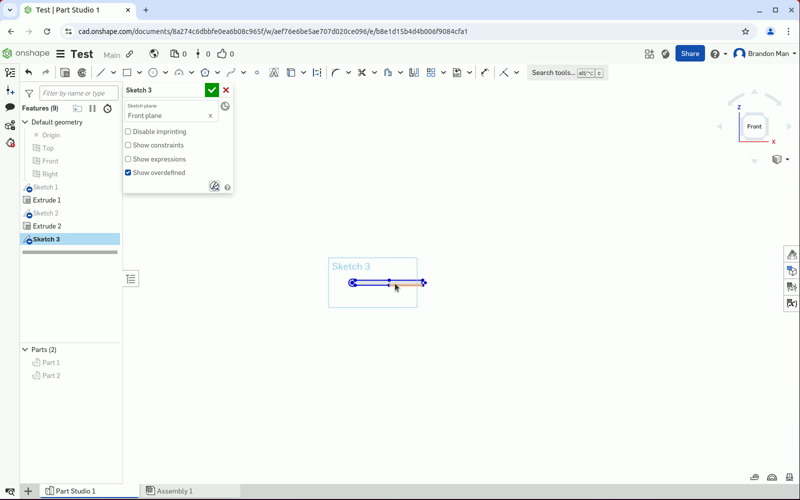
scroll(6)
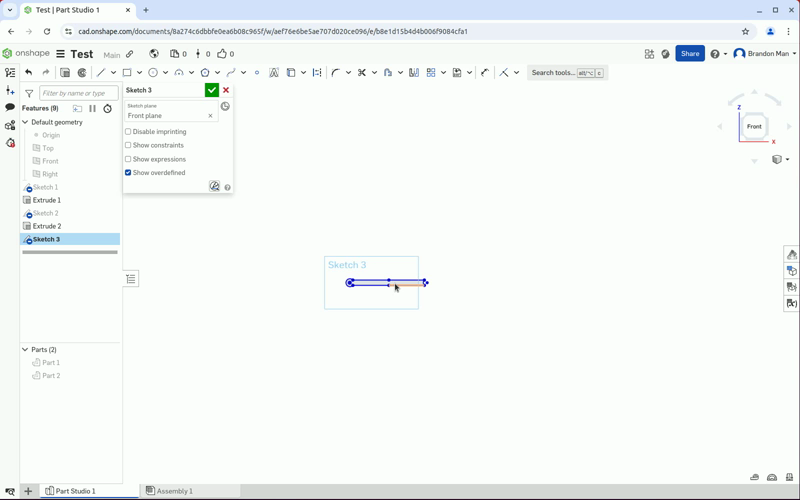
scroll(6)
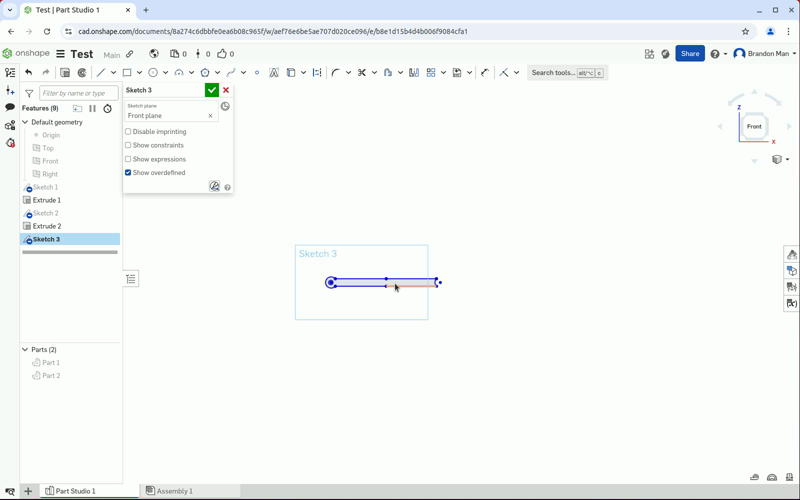
scroll(6)
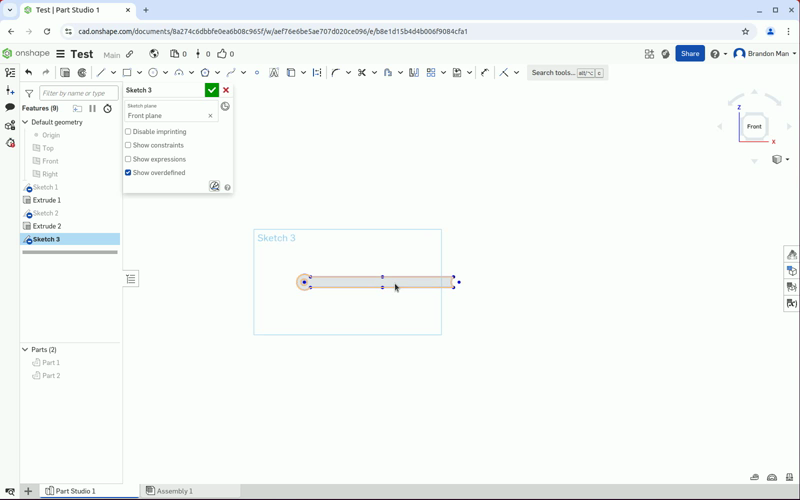
scroll(6)
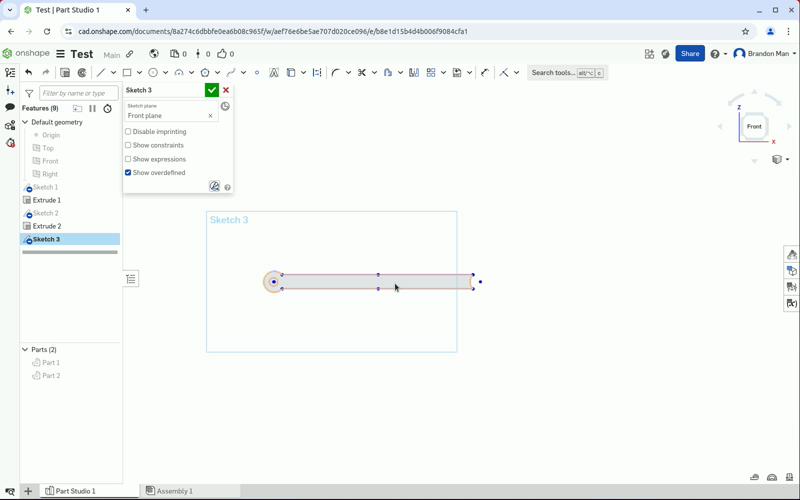
scroll(6)
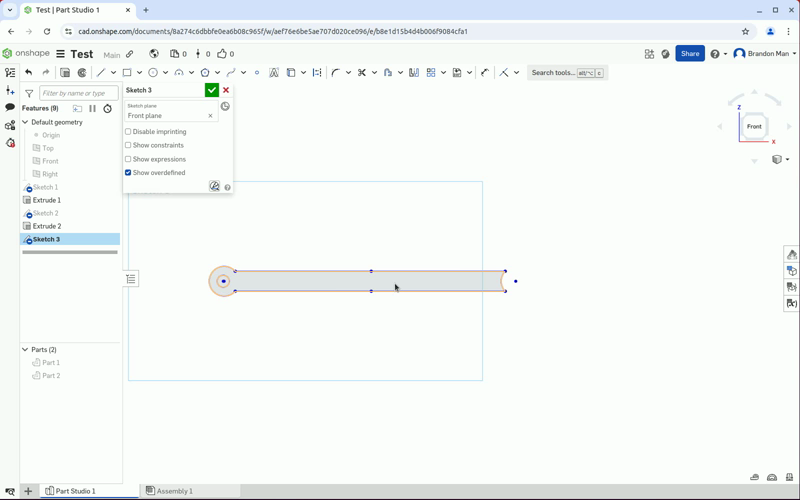
scroll(6)
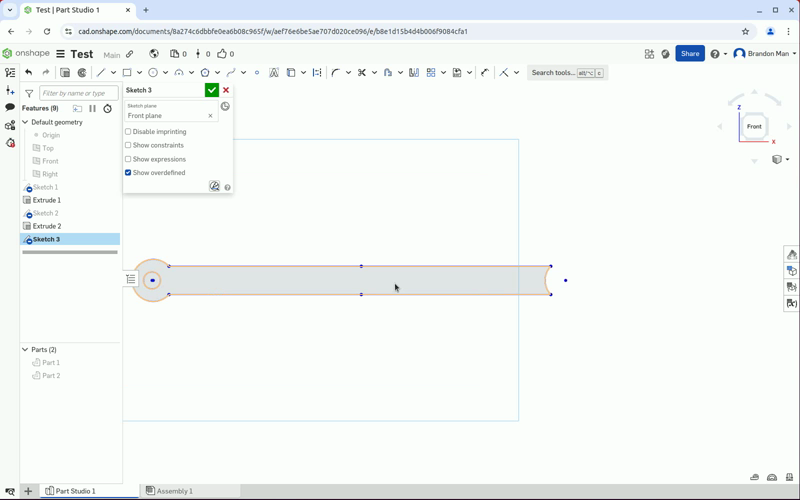
scroll(6)
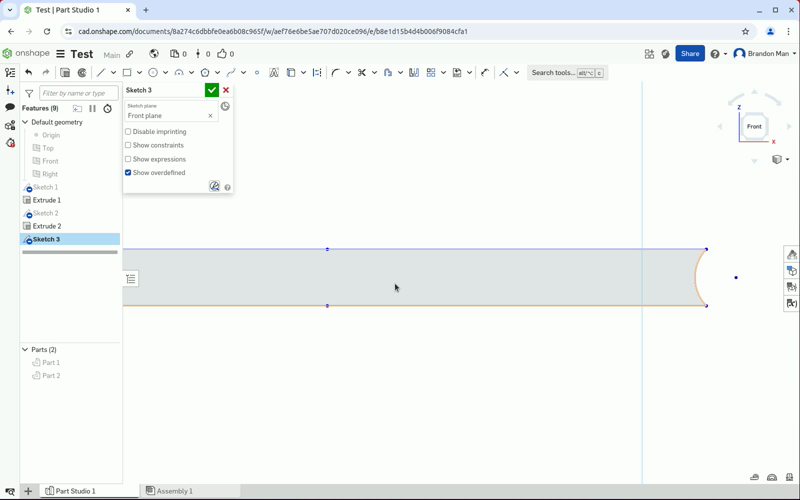
click(395, 283)
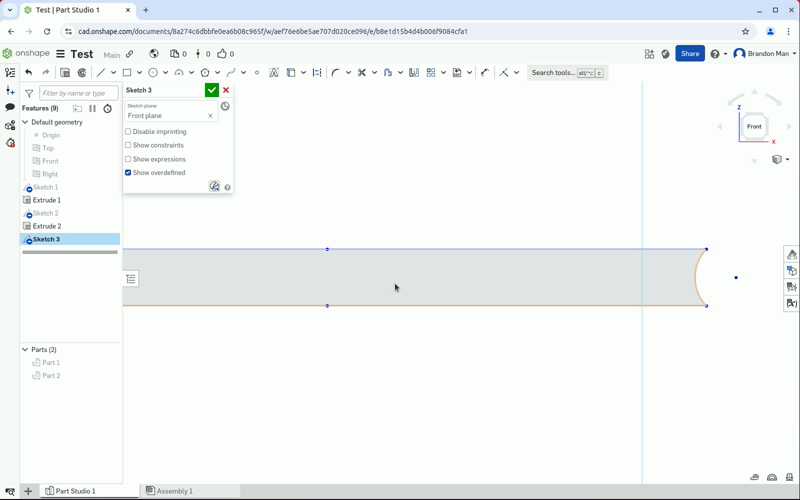
scroll(-6)
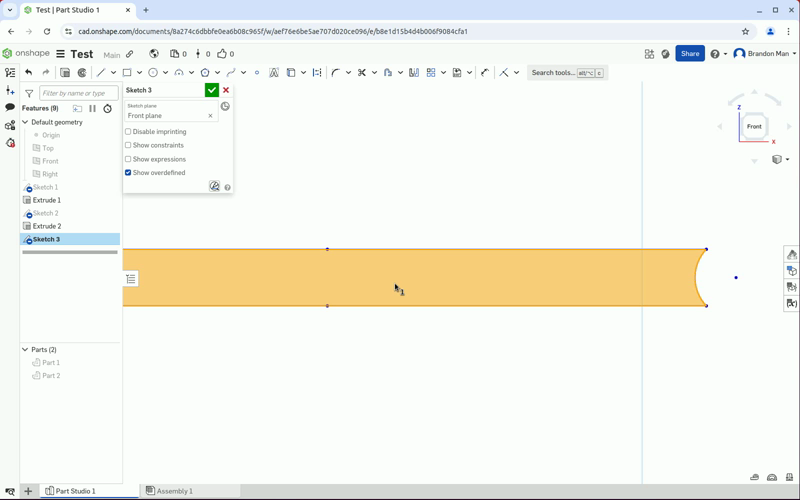
scroll(-6)
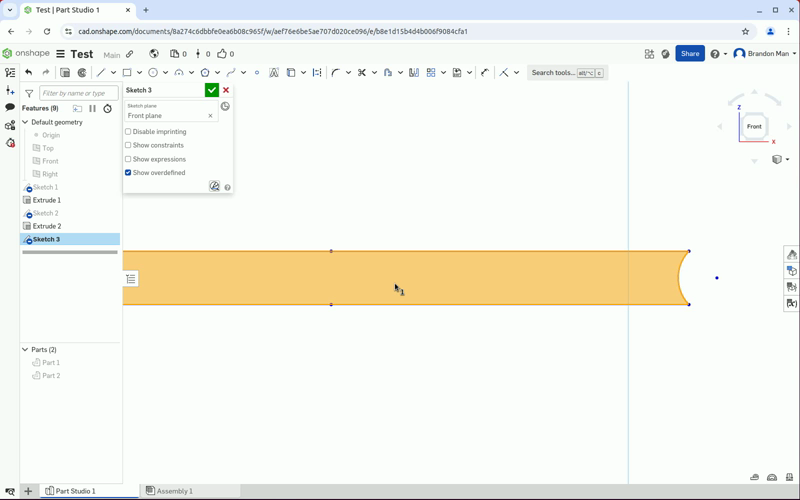
scroll(-6)
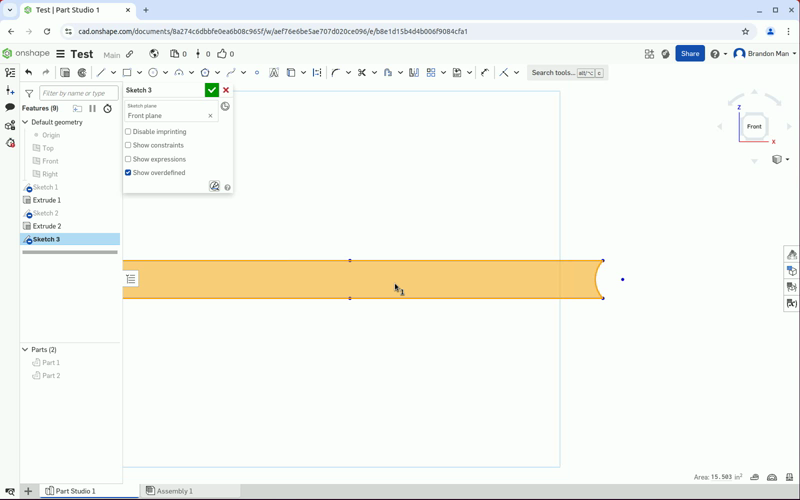
scroll(-6)
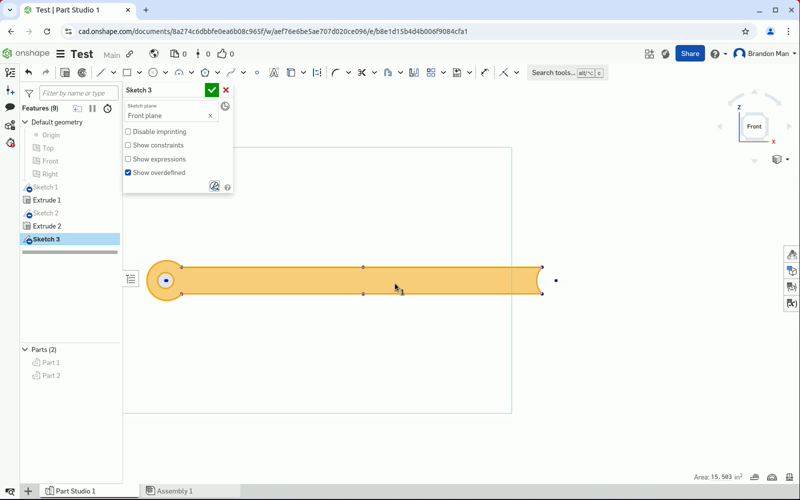
scroll(-6)
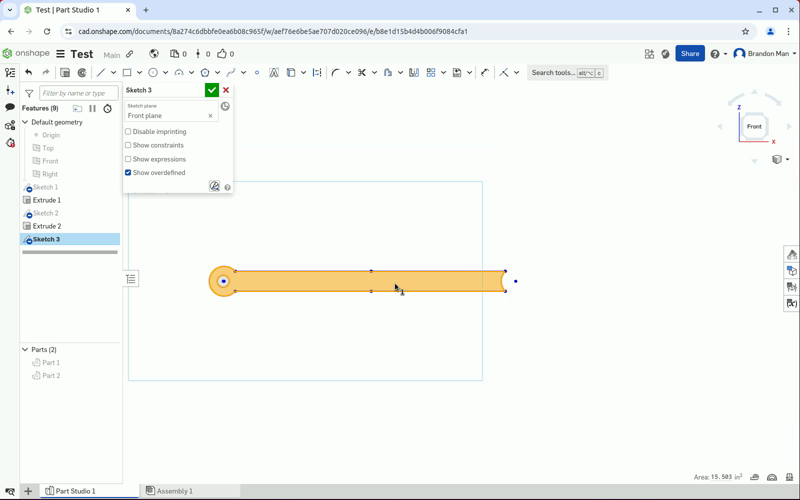
scroll(-6)
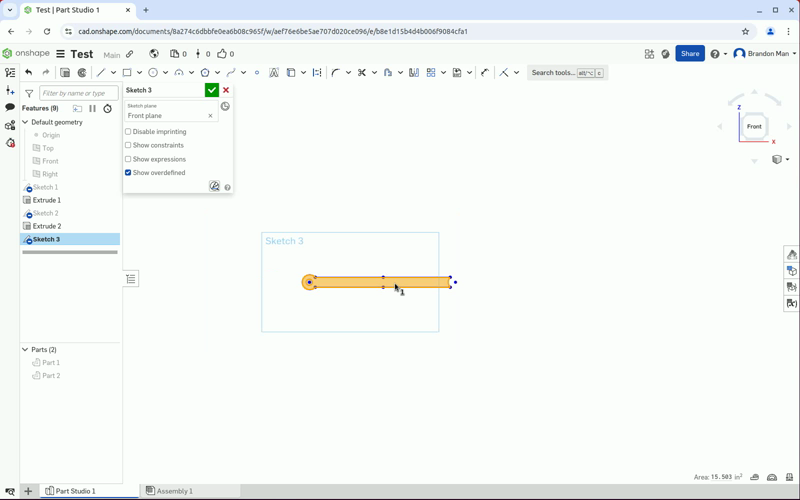
scroll(-6)
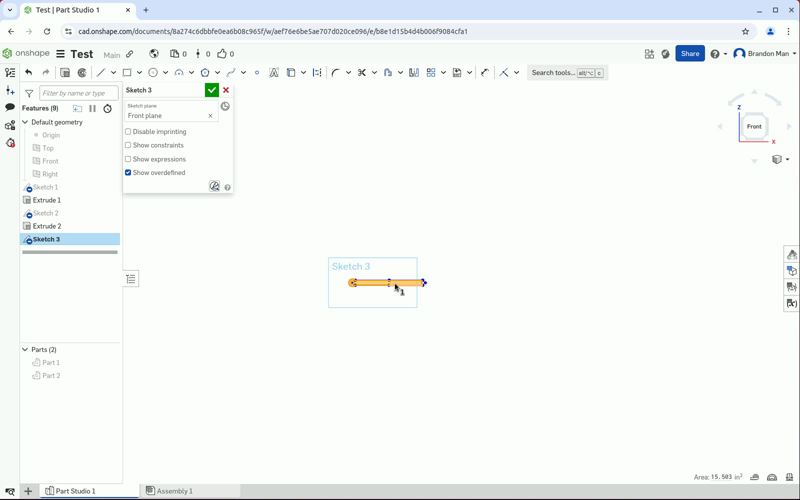
mouse_move(73, 352)
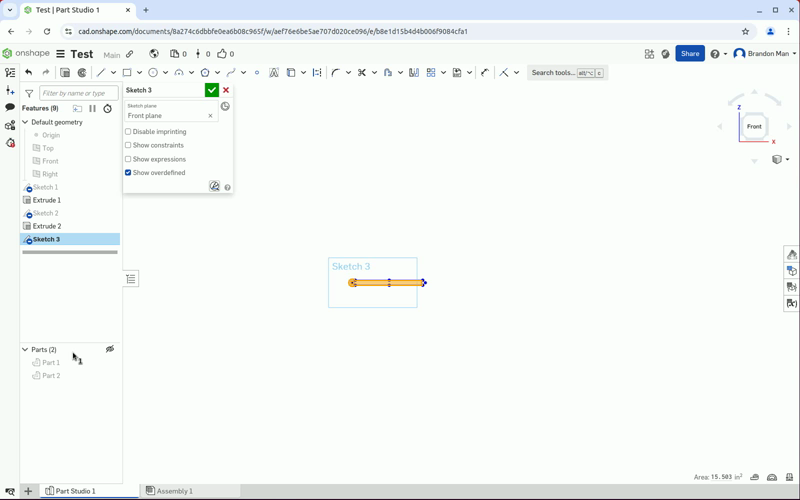
key(shift+y)
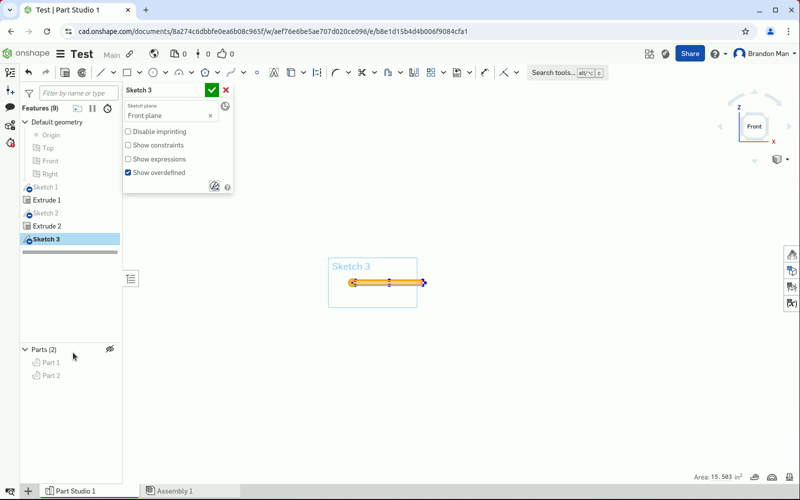
key(shift+e)
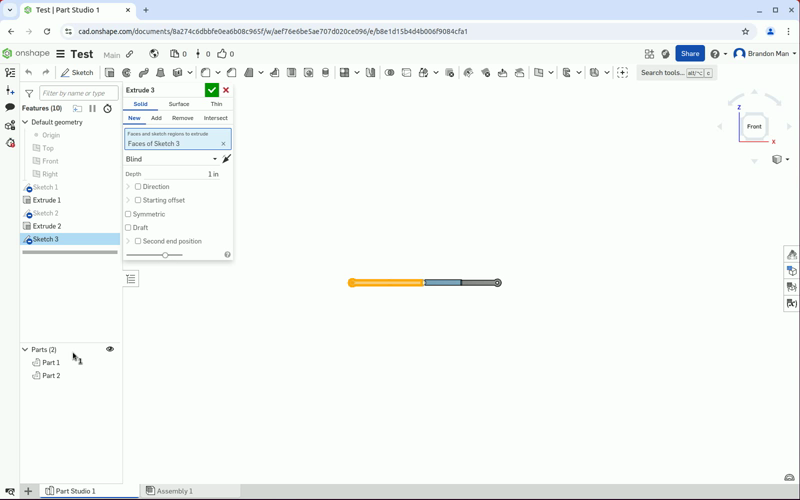
mouse_move(143, 106)
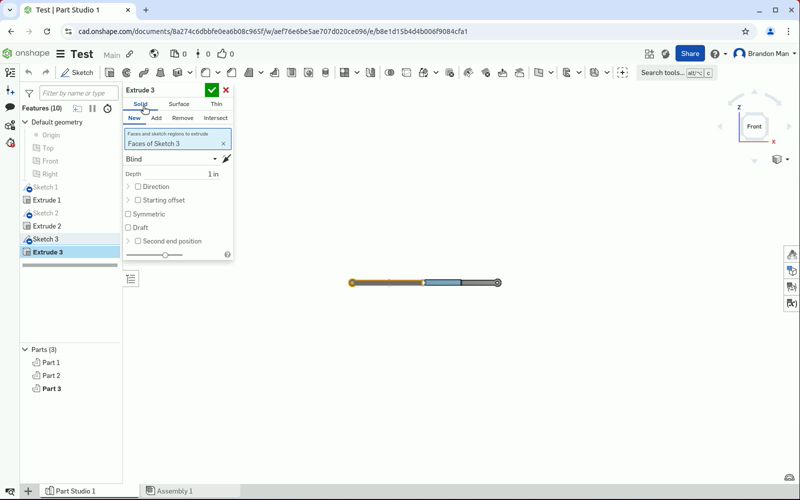
click(143, 106)
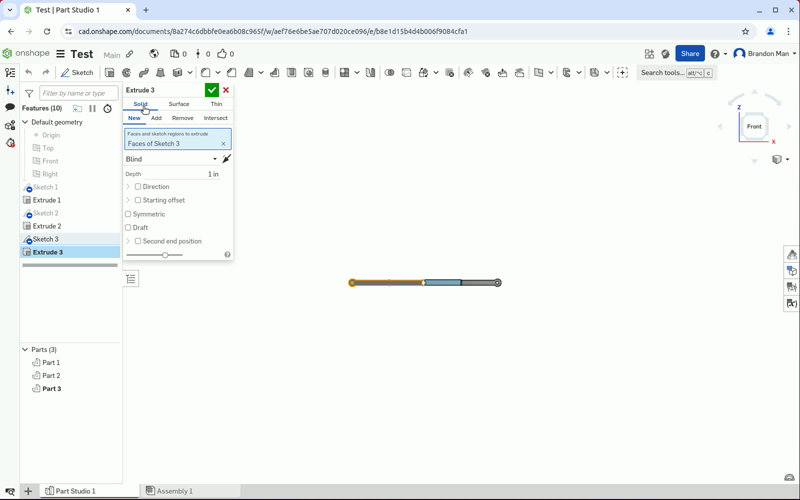
mouse_move(137, 120)
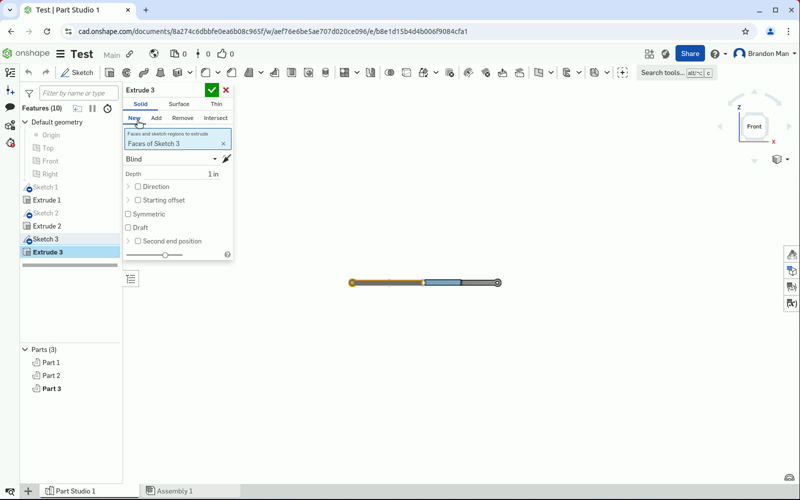
click(137, 120)
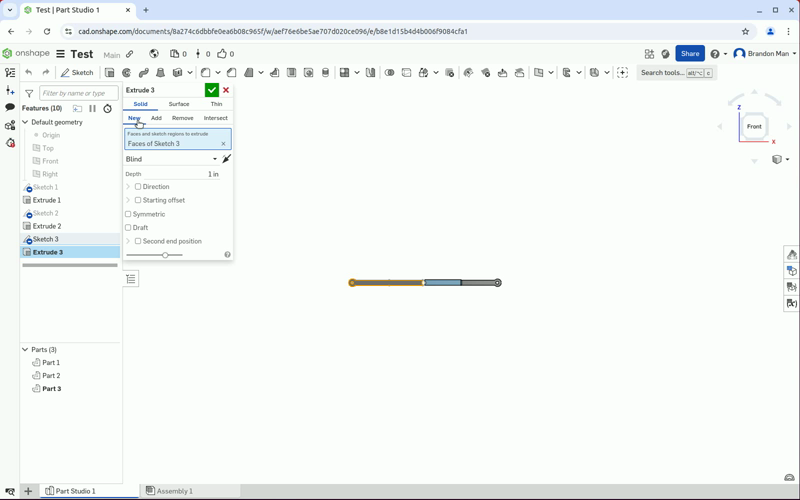
key(tab, 4)
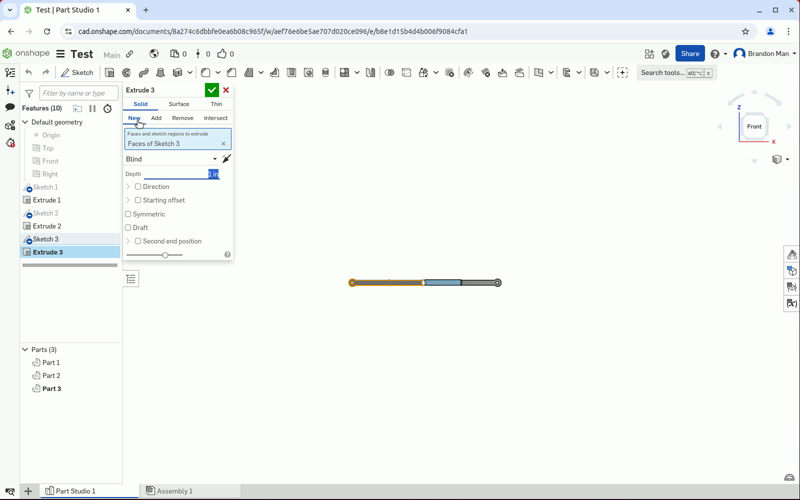
text(0.481)
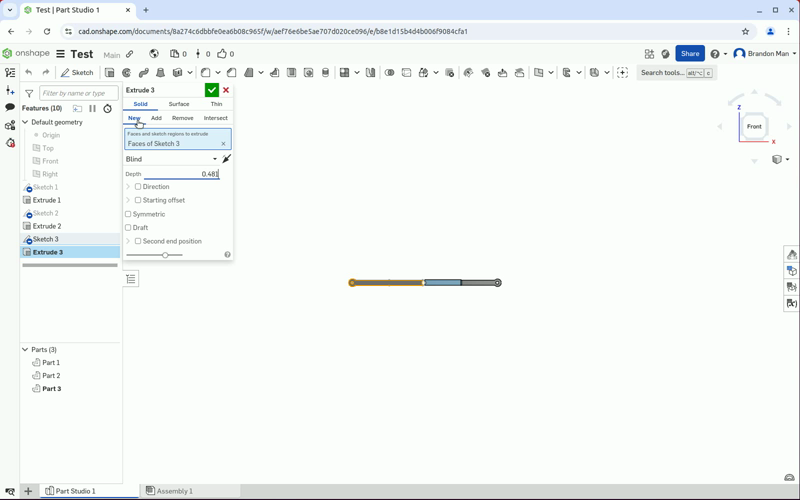
key(enter)
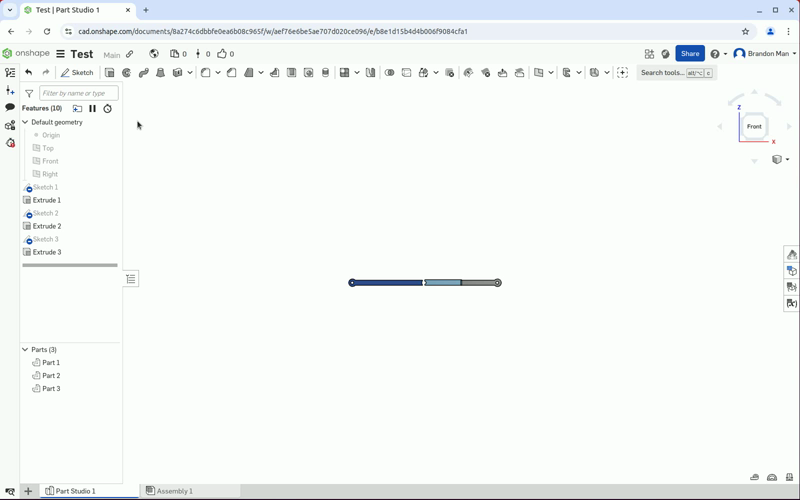
key(shift+h)
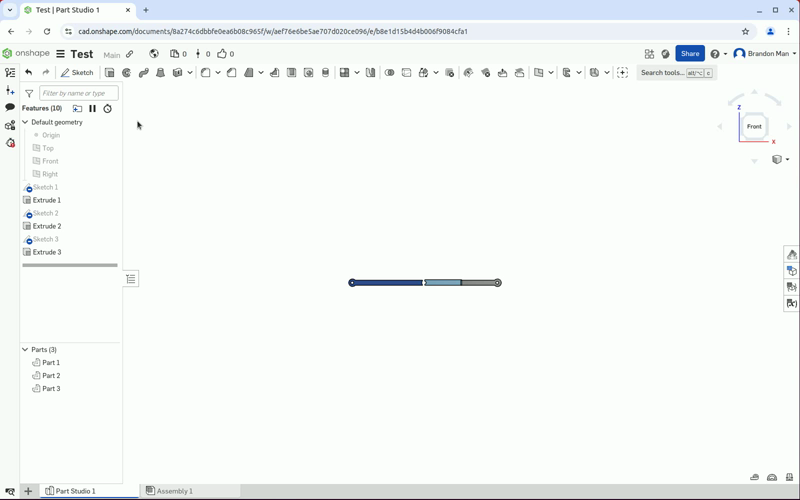
key(shift+h)
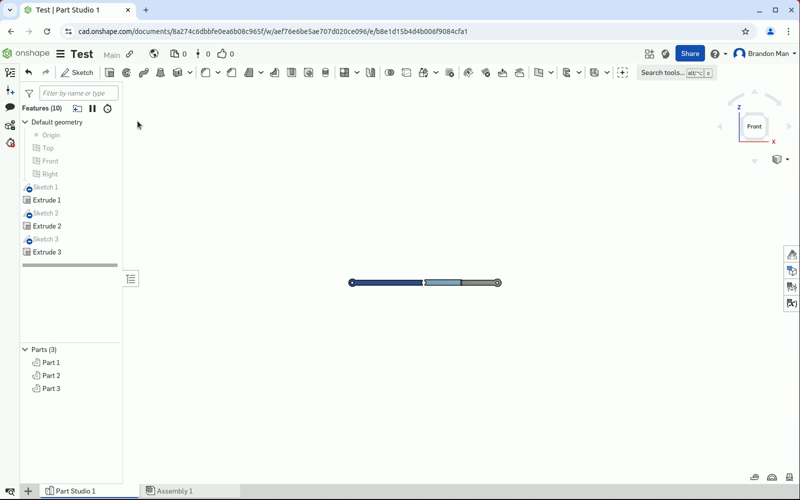
mouse_move(73, 189)
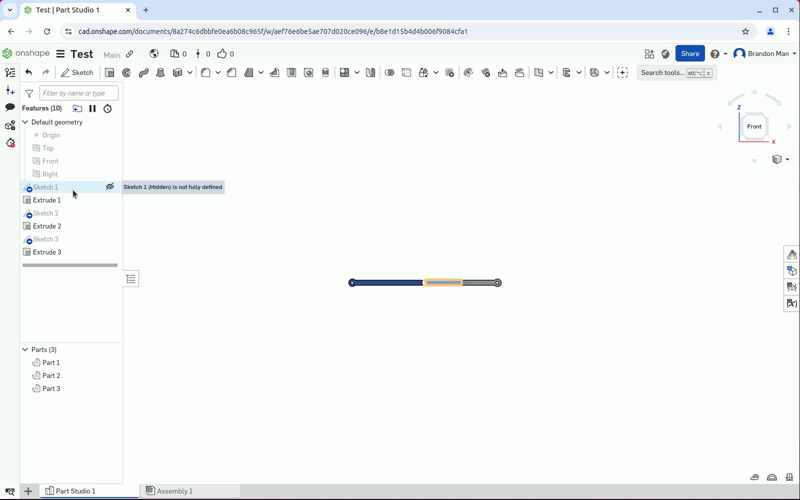
click(73, 189)
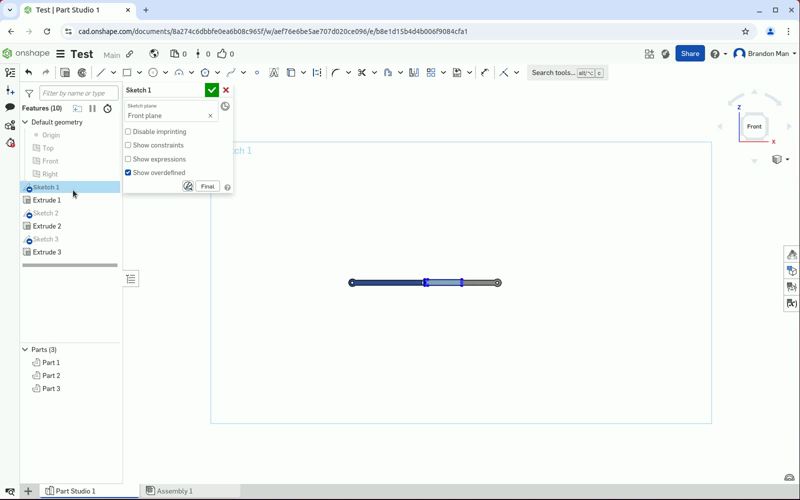
mouse_move(229, 92)
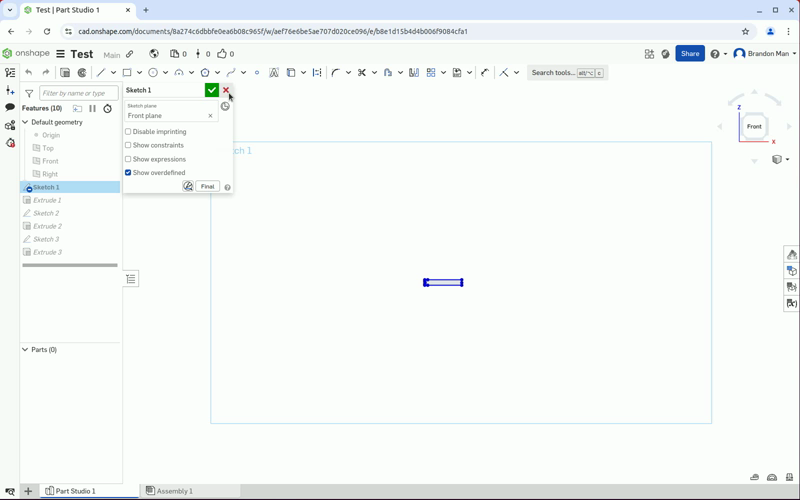
click(229, 92)
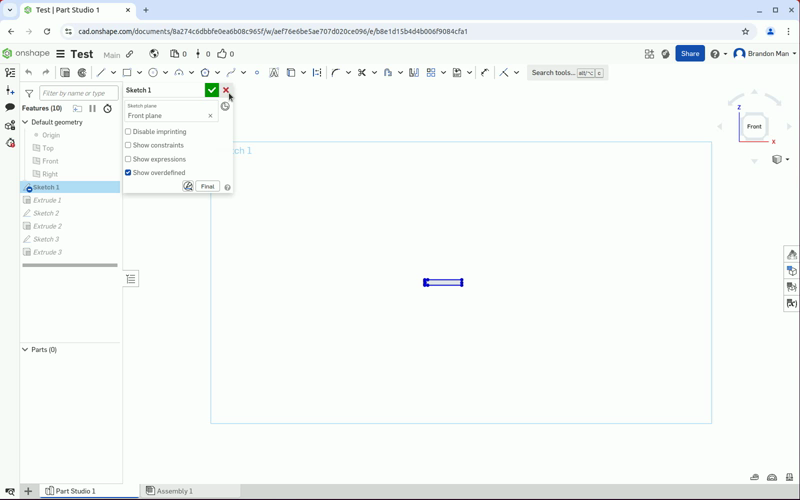
key(shift+s)
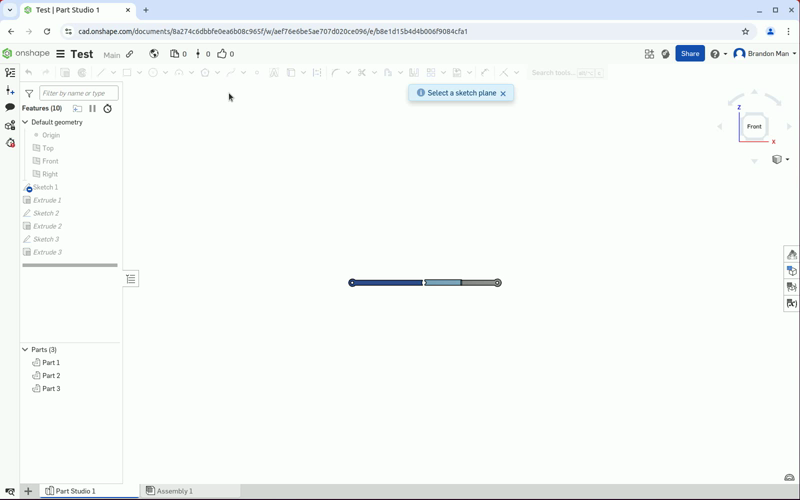
mouse_move(73, 163)
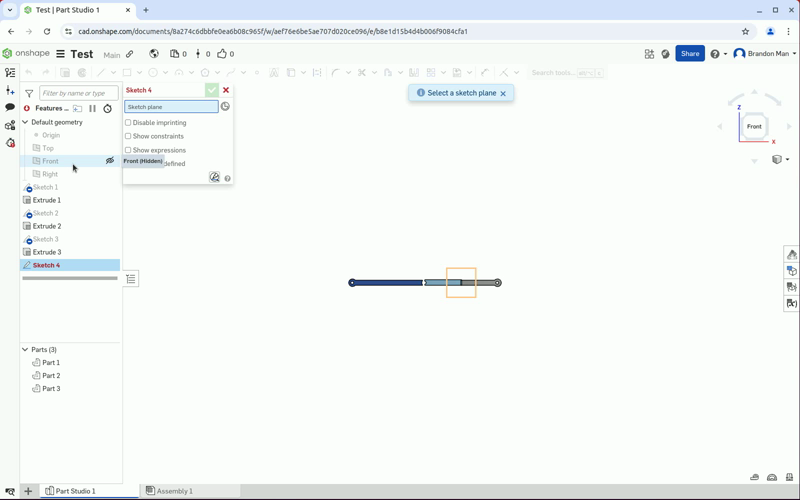
click(73, 163)
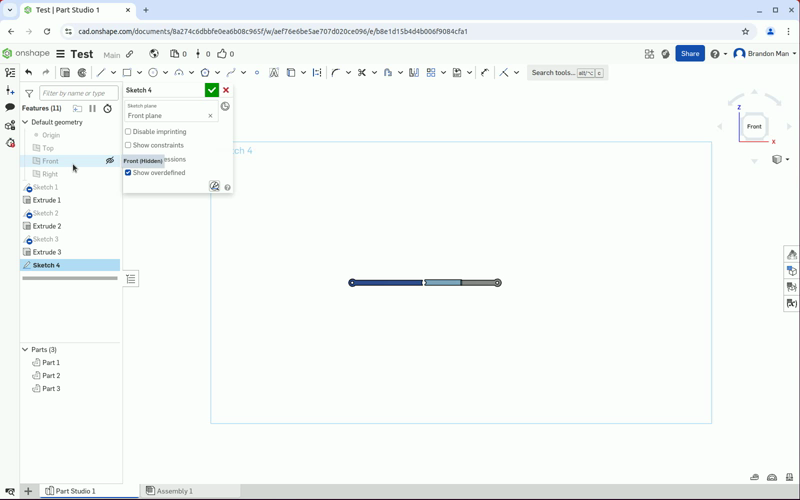
mouse_move(73, 352)
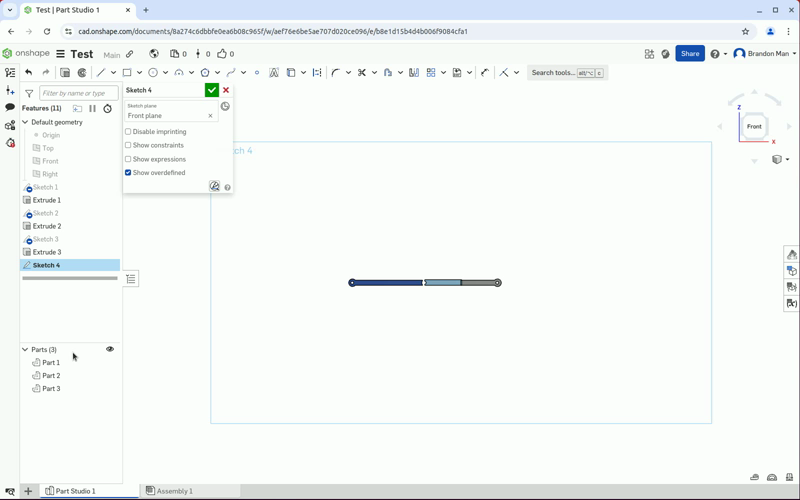
key(y)
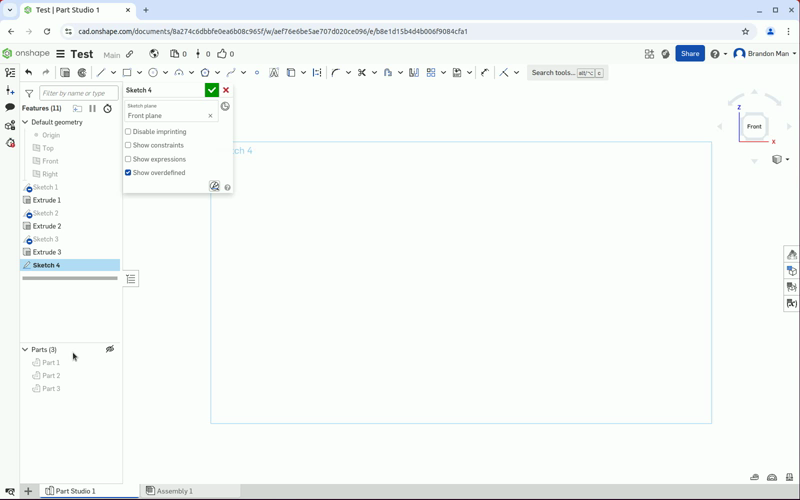
key(l)
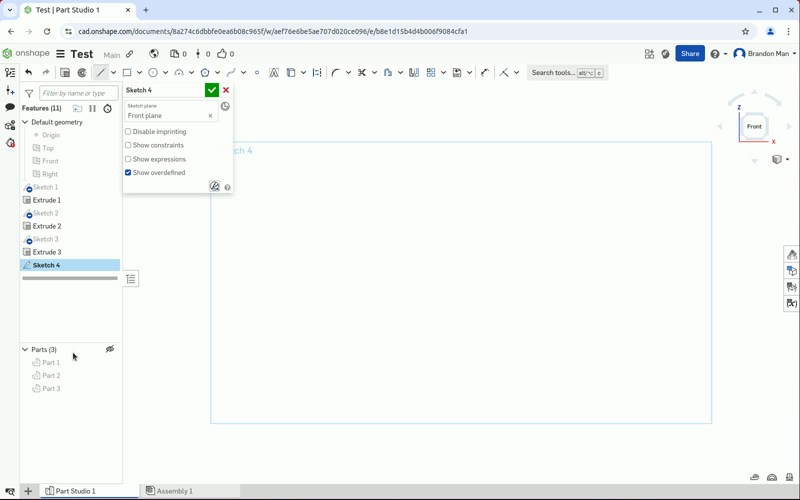
key_down(shift)
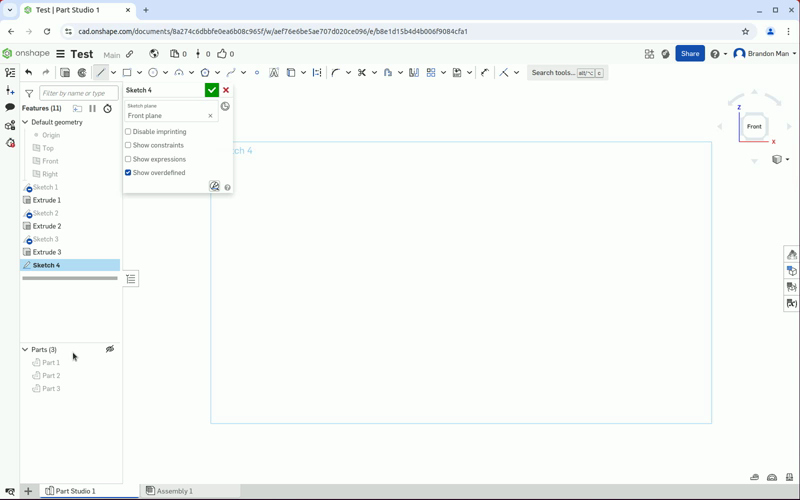
mouse_move(422, 285)
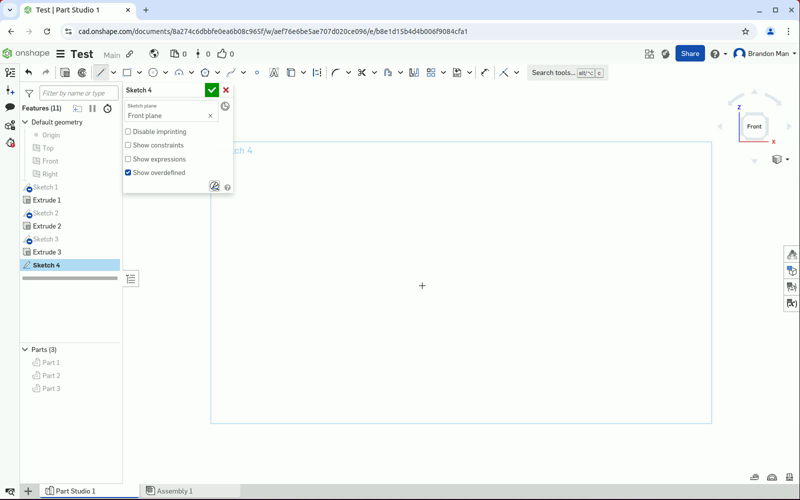
click(422, 285)
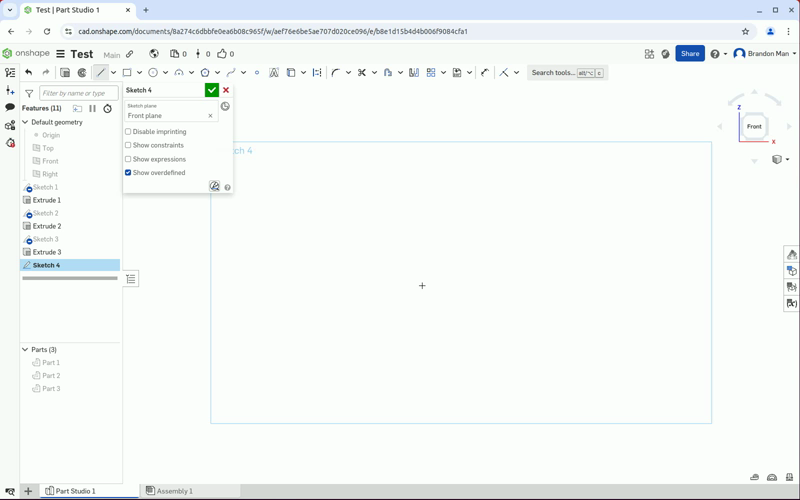
key_up(shift)
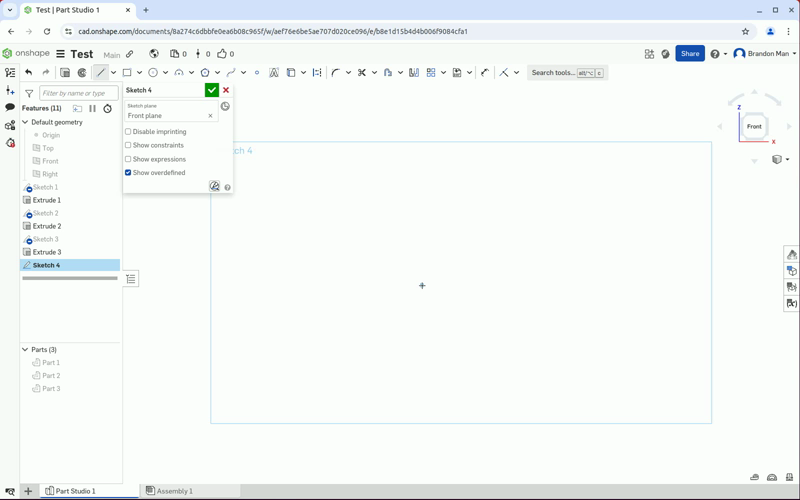
key_down(shift)
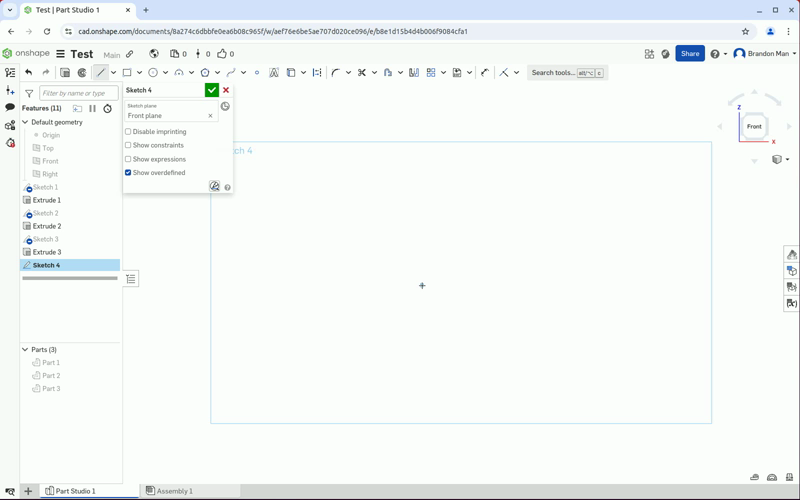
mouse_move(452, 285)
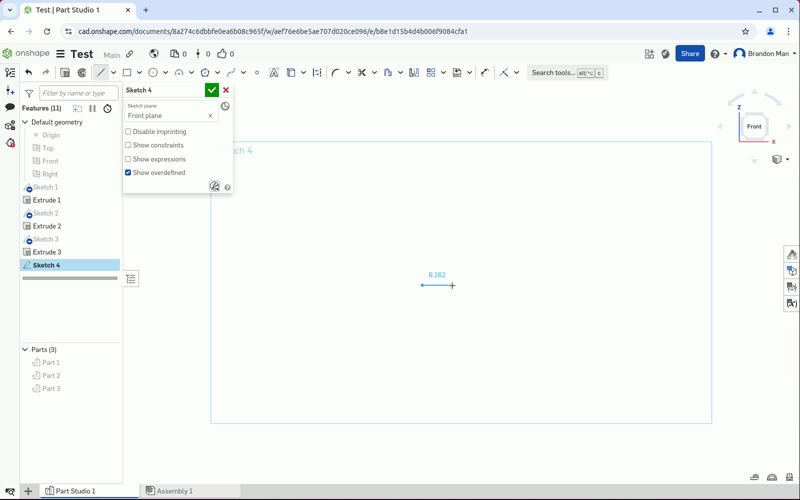
mouse_move(425, 285)
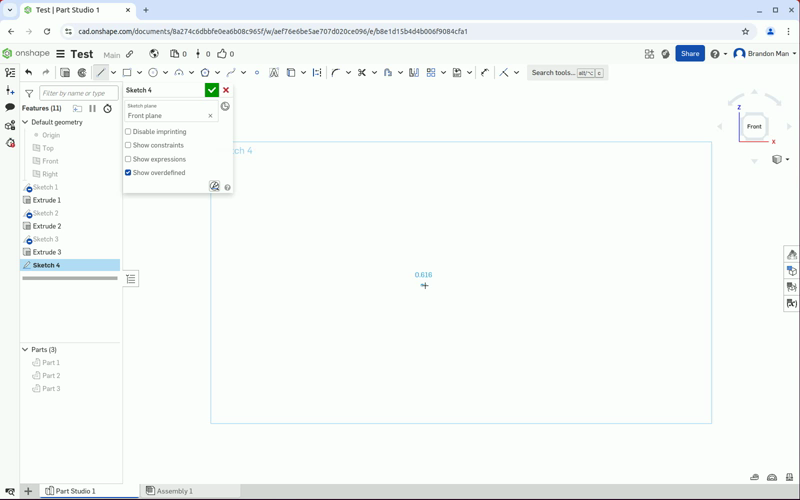
scroll(6)
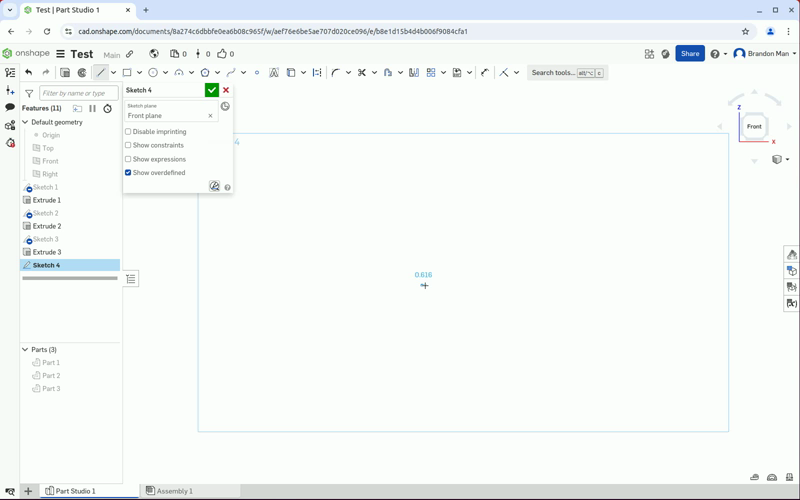
scroll(6)
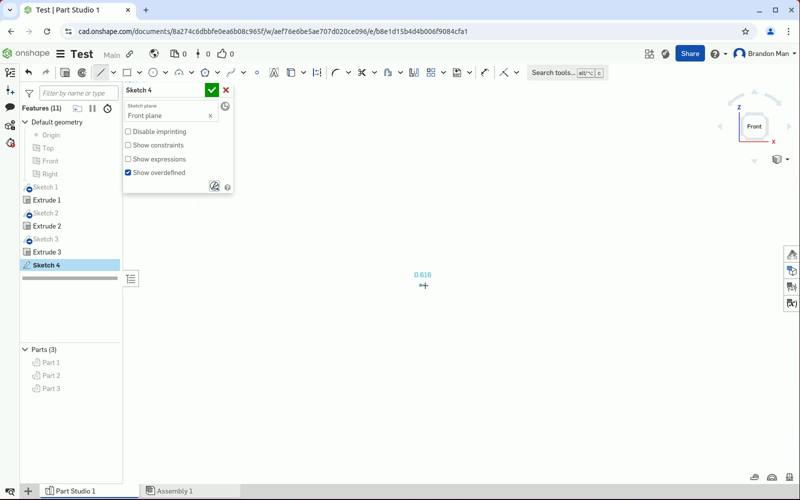
scroll(6)
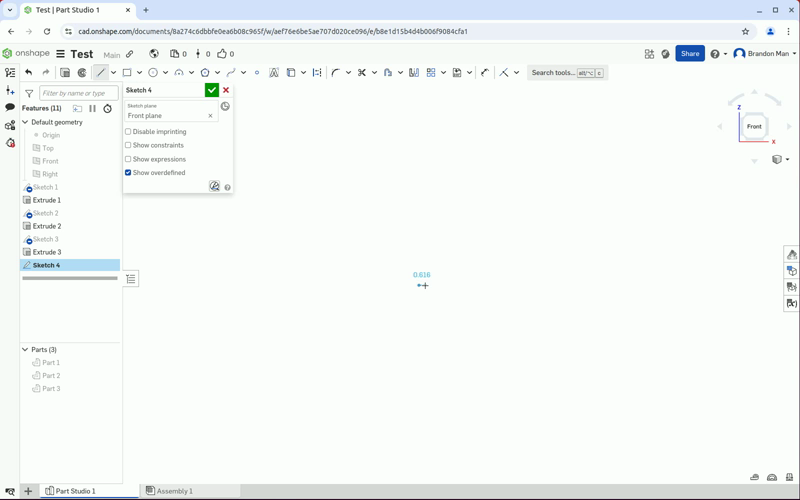
scroll(6)
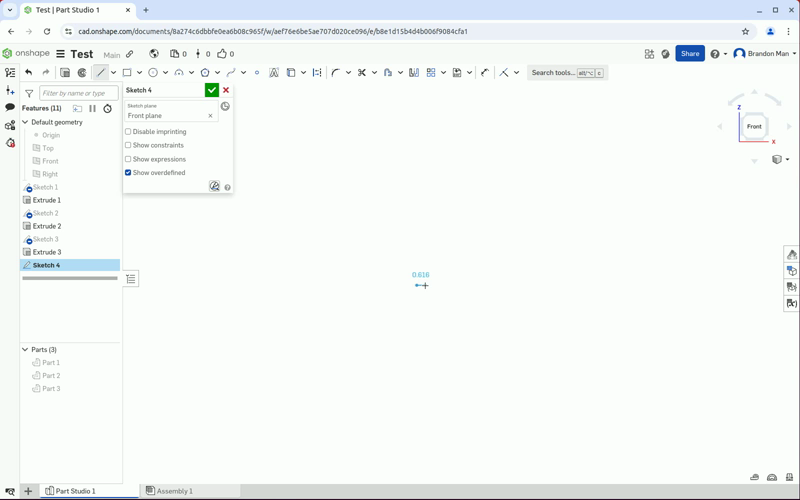
scroll(6)
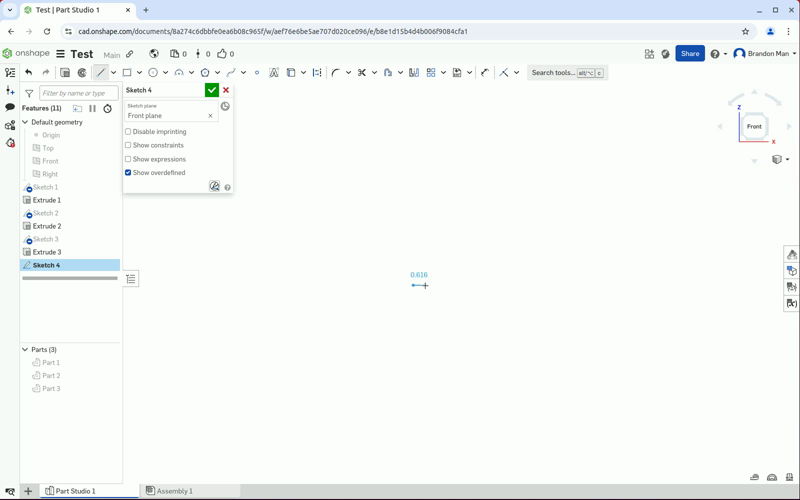
scroll(6)
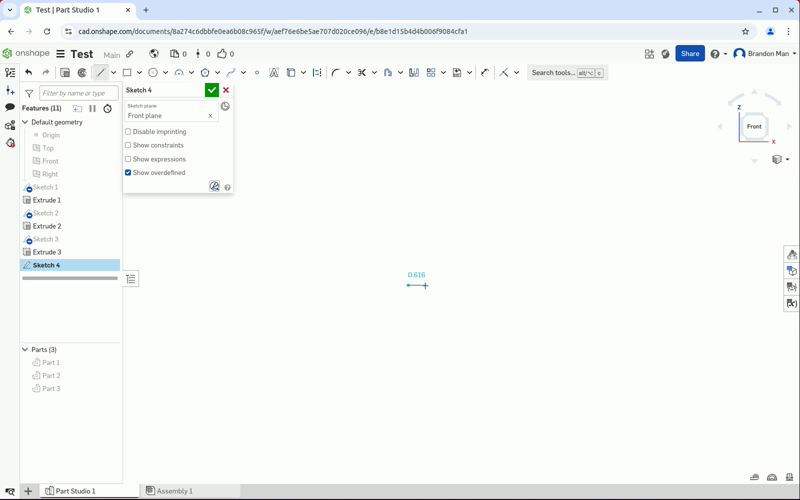
scroll(6)
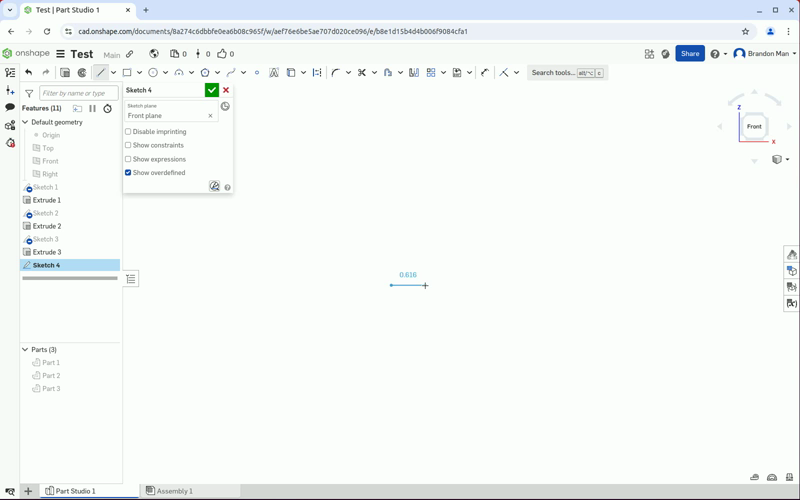
click(425, 285)
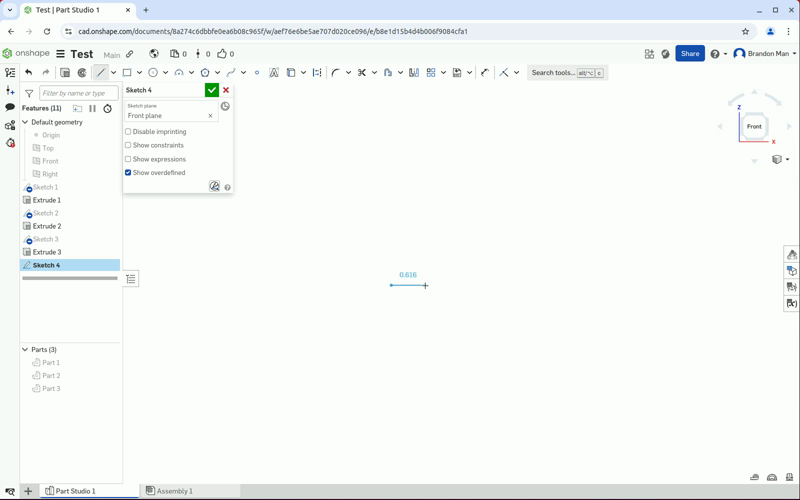
scroll(-6)
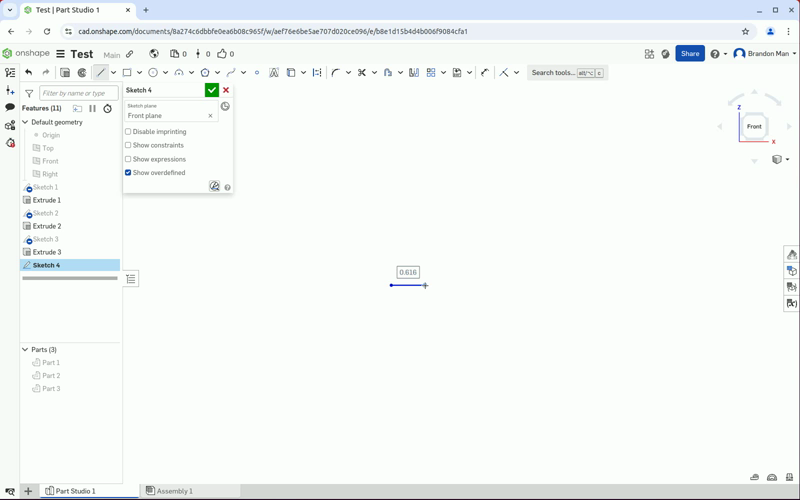
scroll(-6)
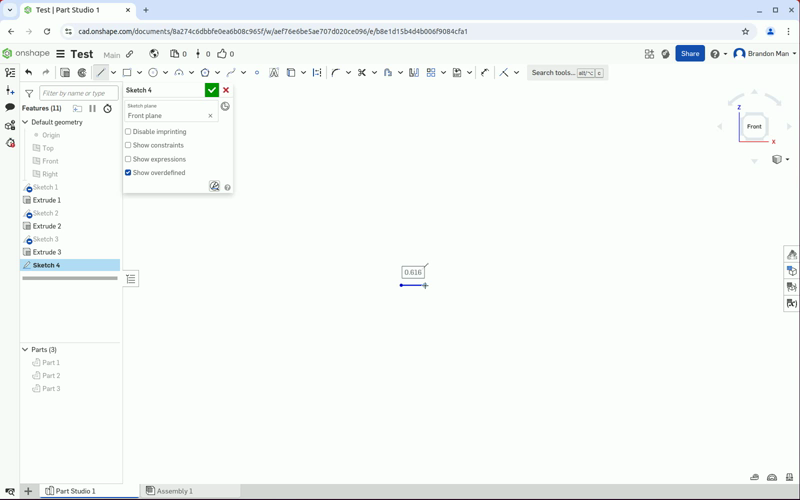
scroll(-6)
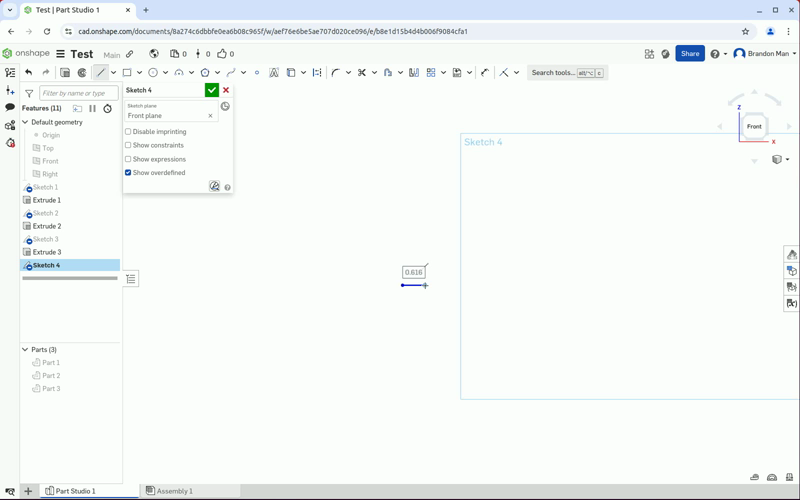
scroll(-6)
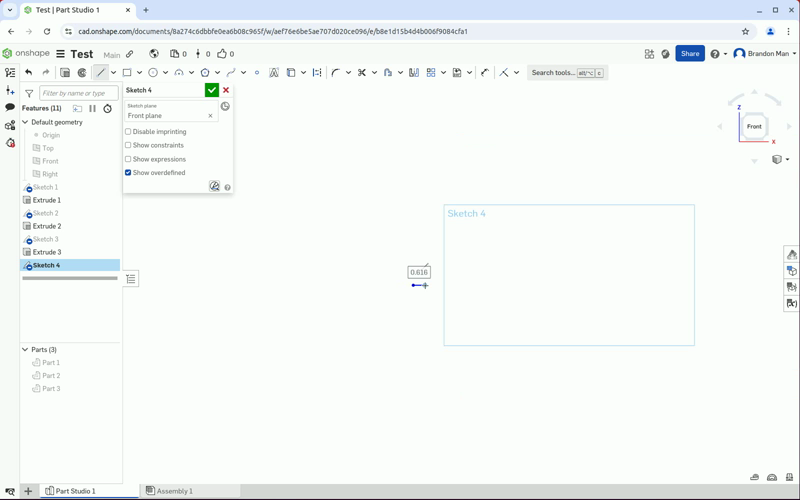
scroll(-6)
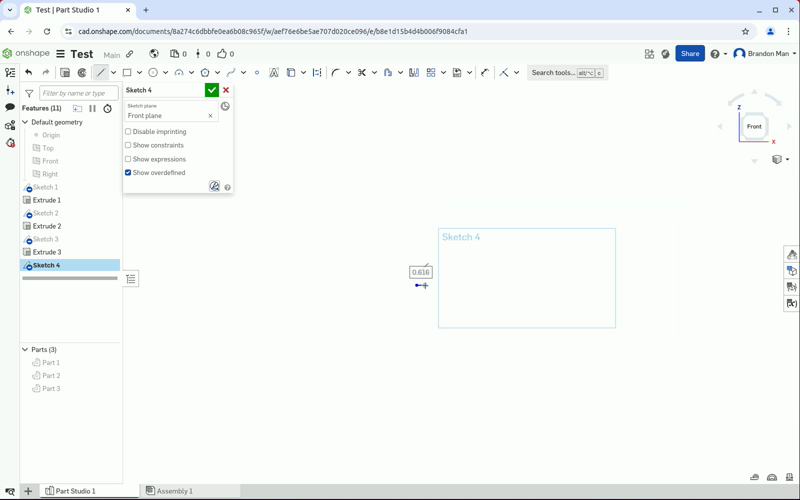
scroll(-6)
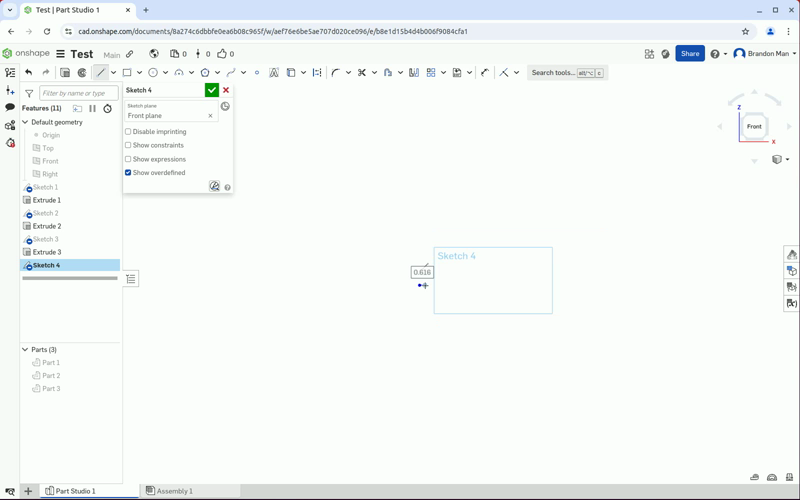
scroll(-6)
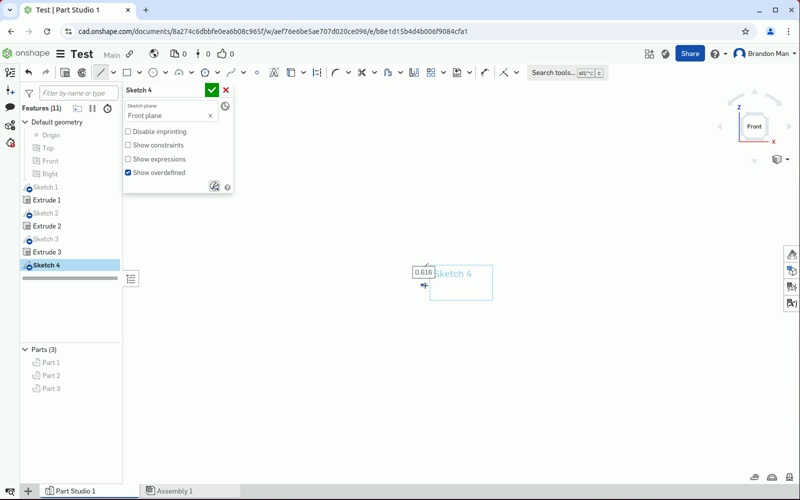
key_up(shift)
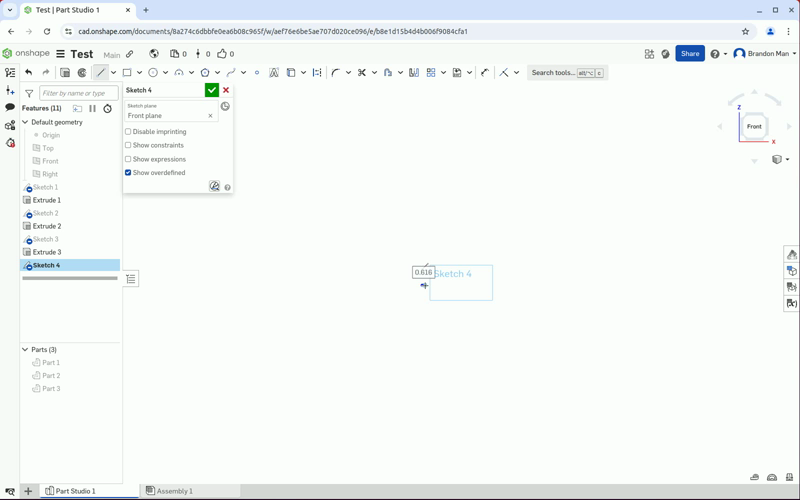
key_down(shift)
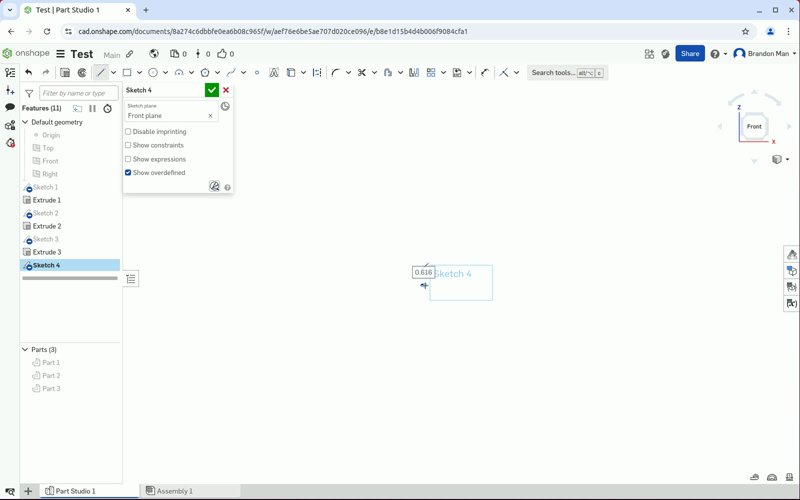
mouse_move(455, 285)
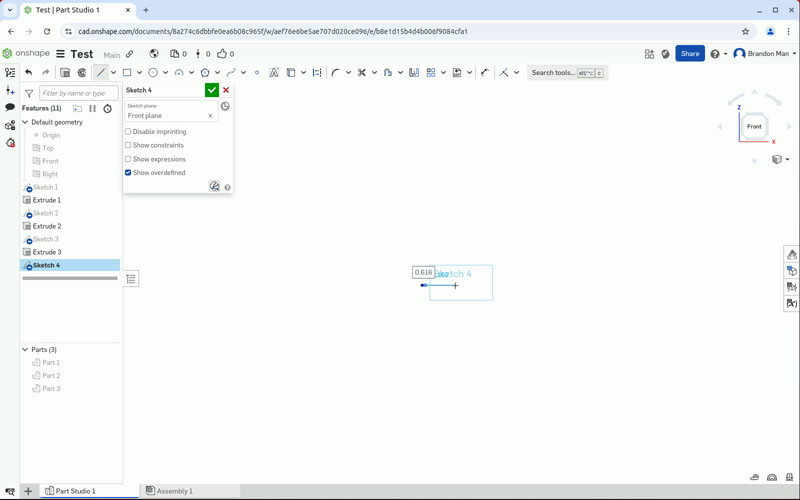
mouse_move(425, 283)
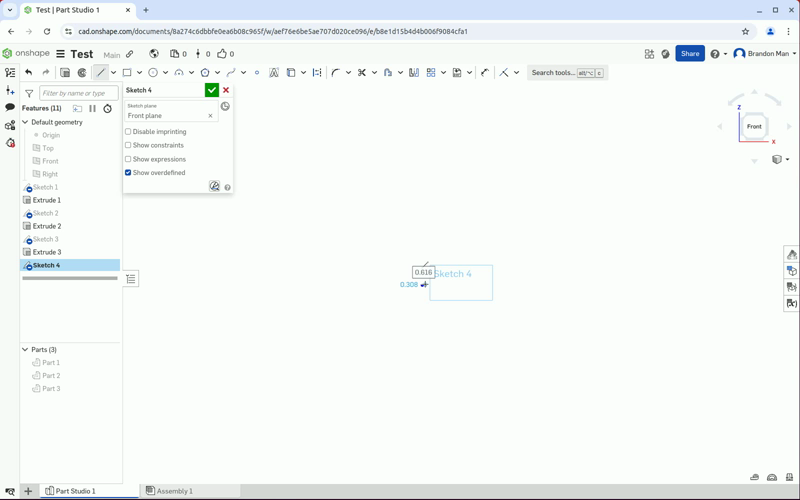
scroll(6)
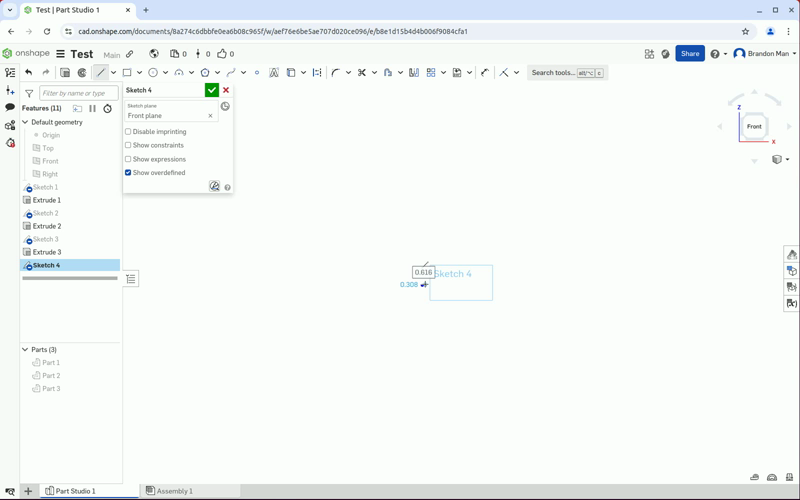
scroll(6)
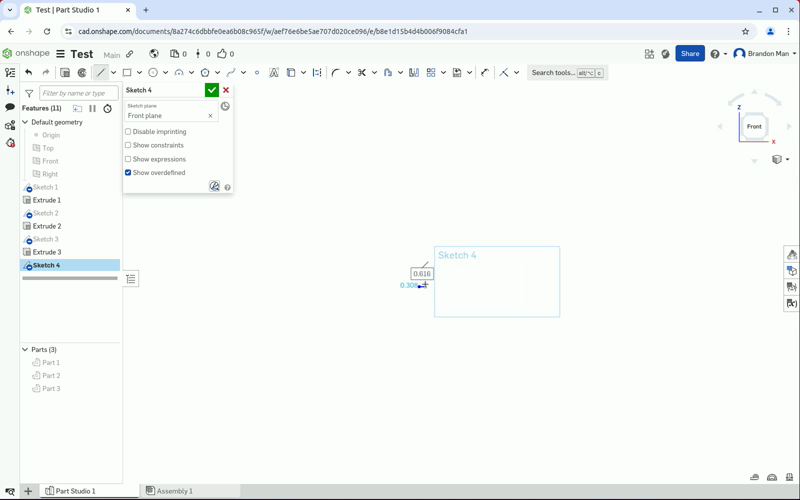
scroll(6)
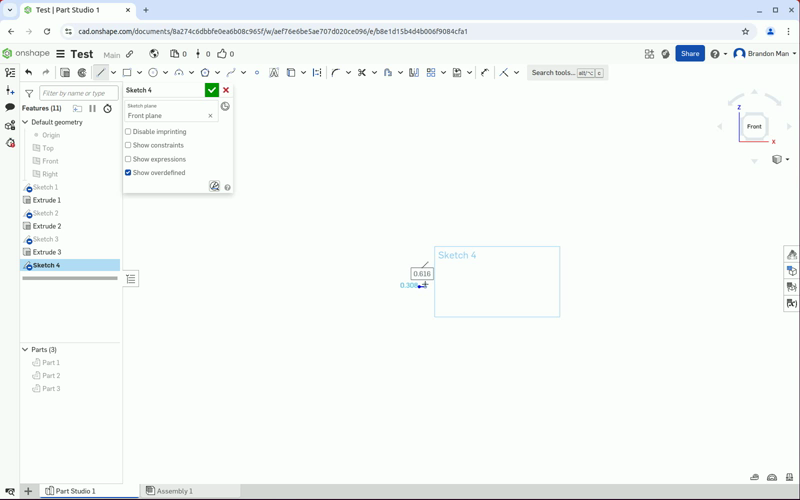
scroll(6)
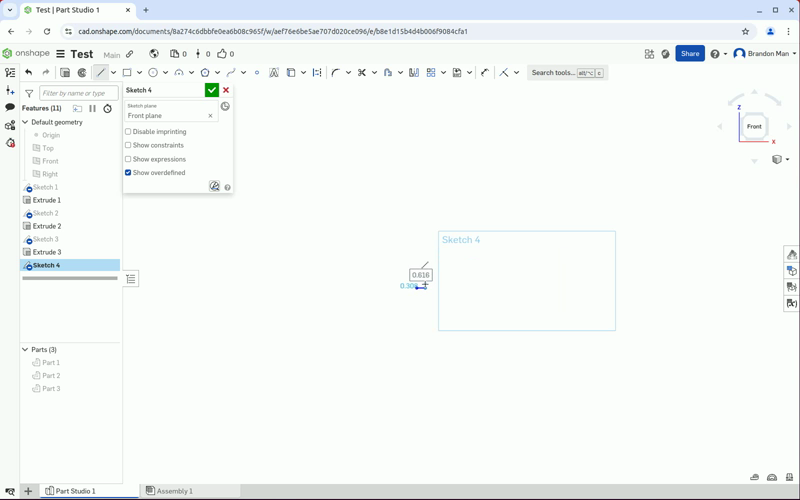
scroll(6)
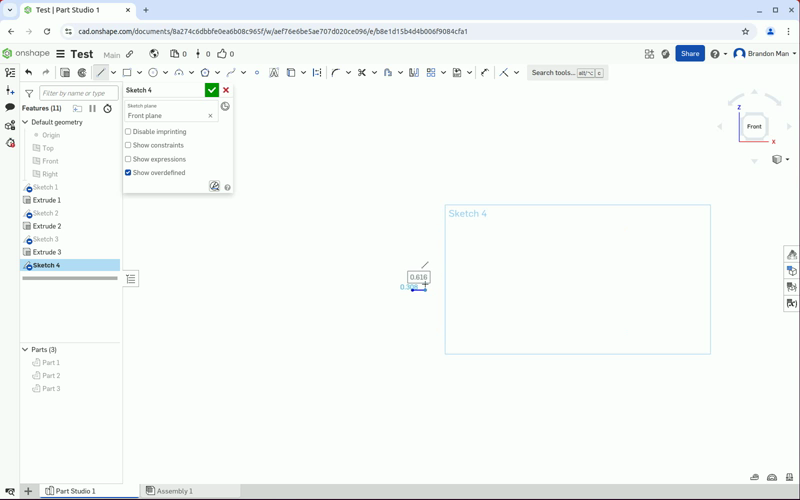
scroll(6)
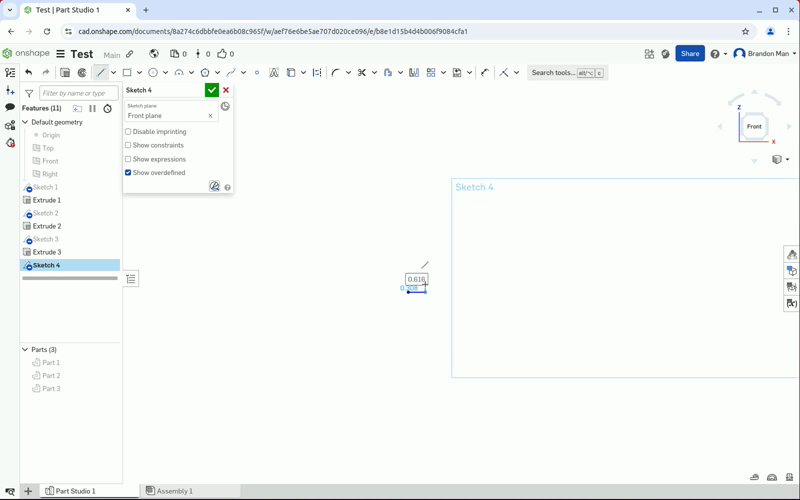
scroll(6)
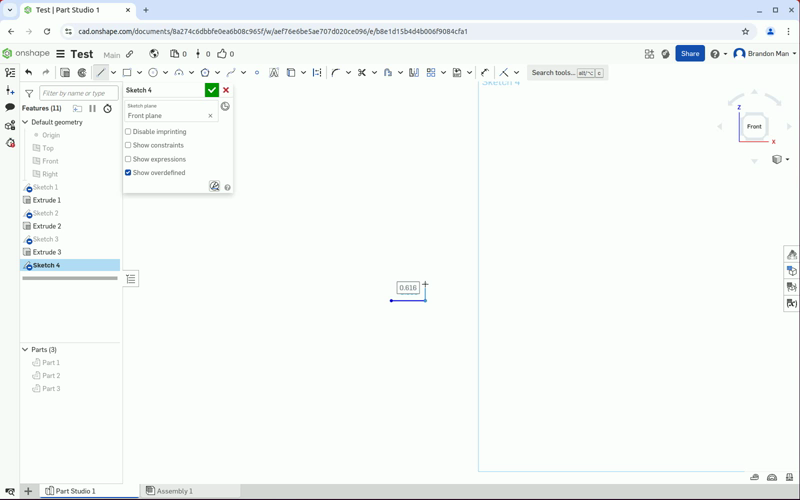
click(425, 283)
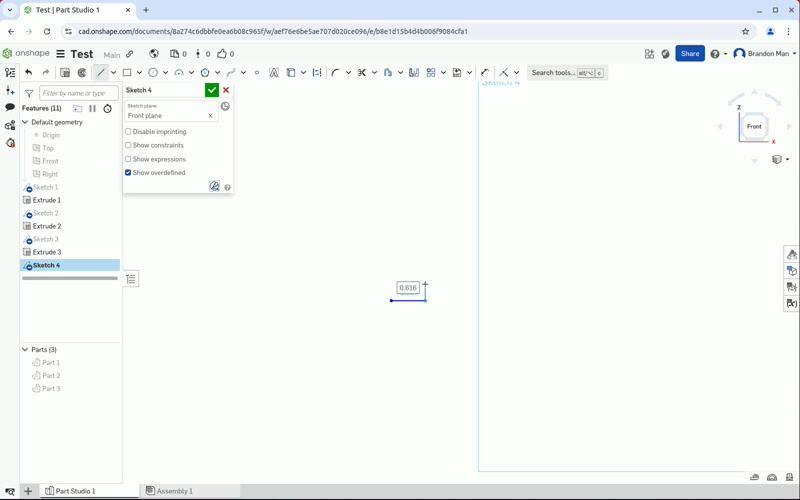
scroll(-6)
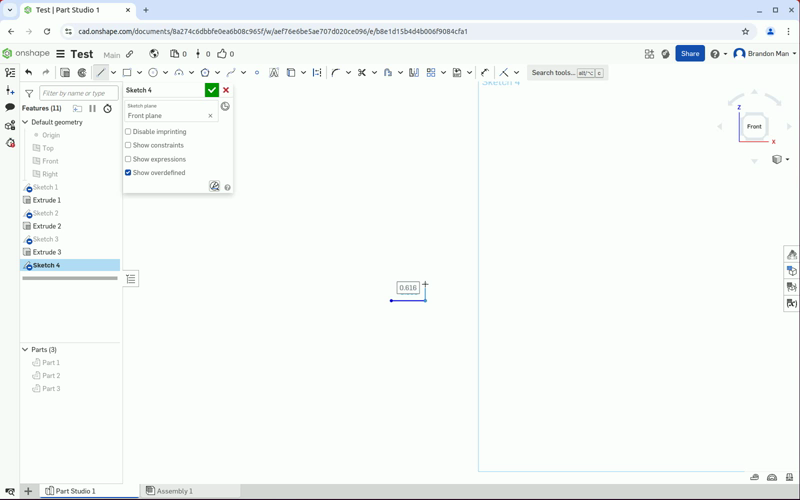
scroll(-6)
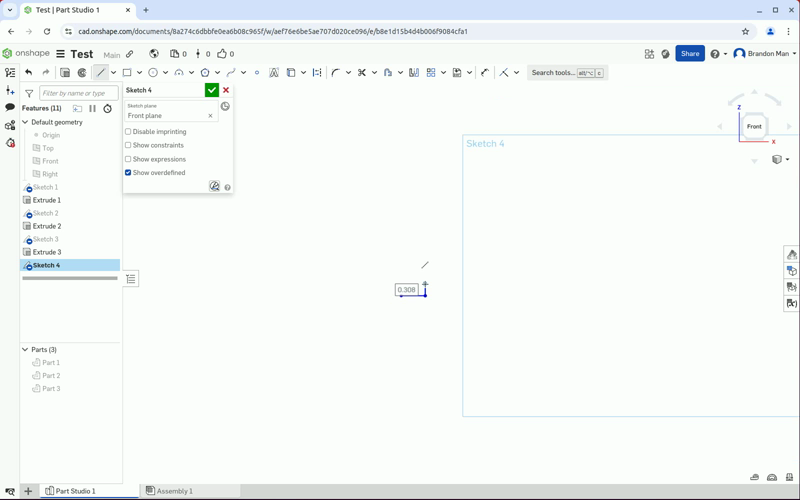
scroll(-6)
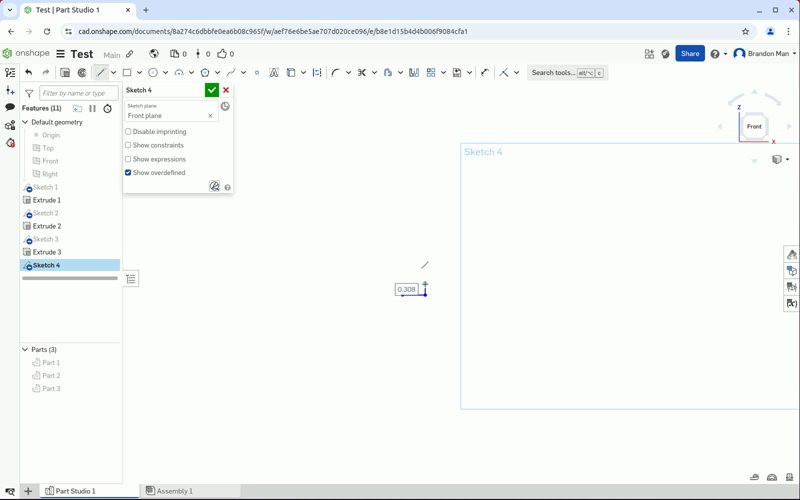
scroll(-6)
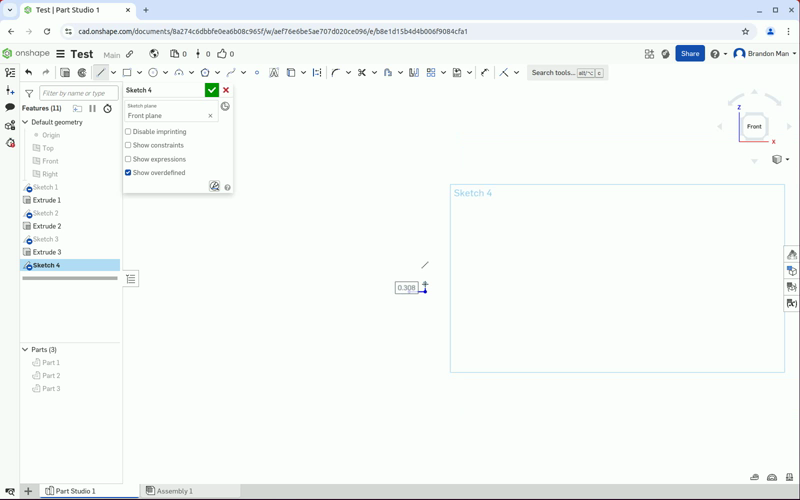
scroll(-6)
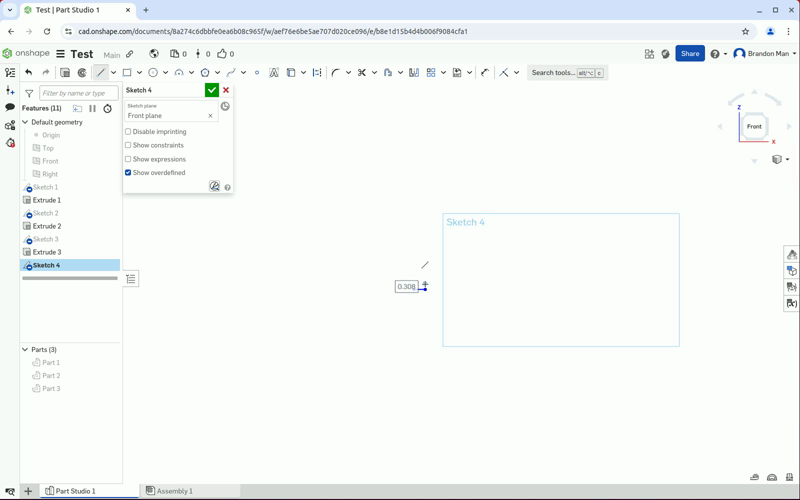
scroll(-6)
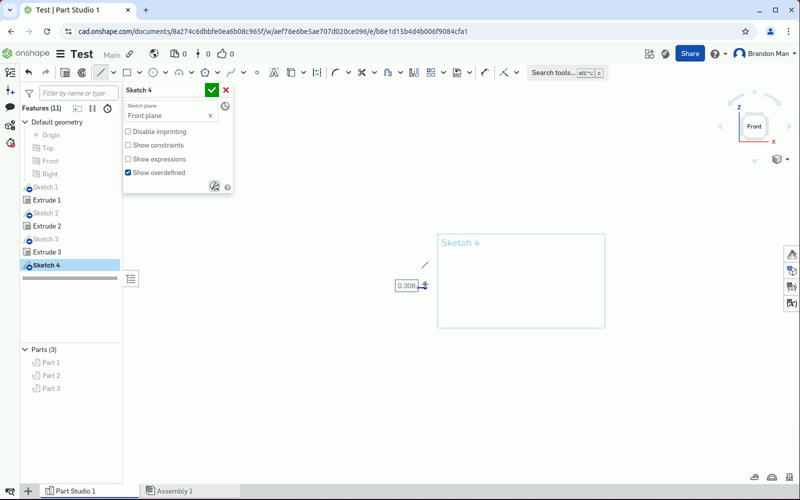
scroll(-6)
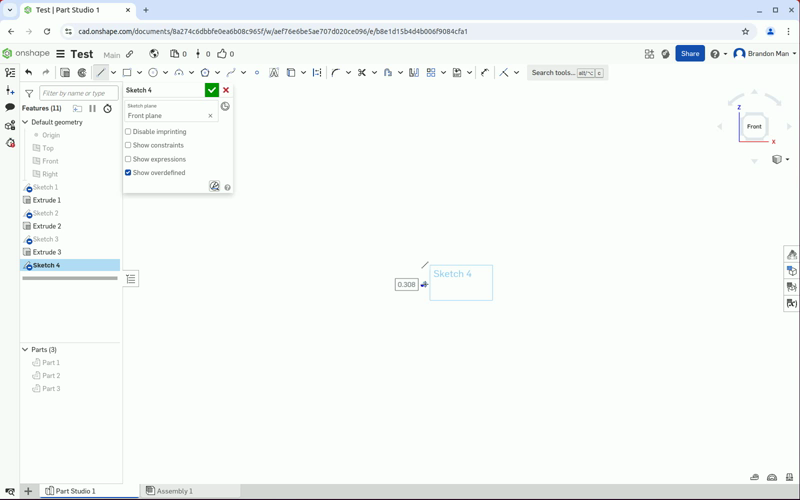
key_up(shift)
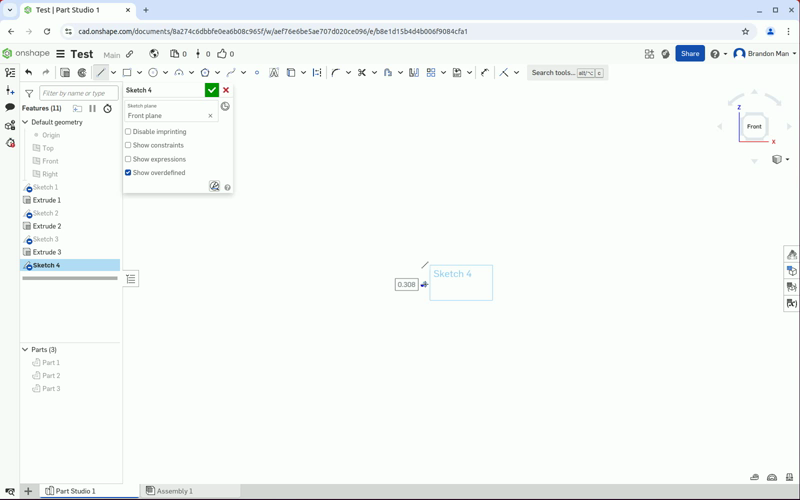
key(esc)
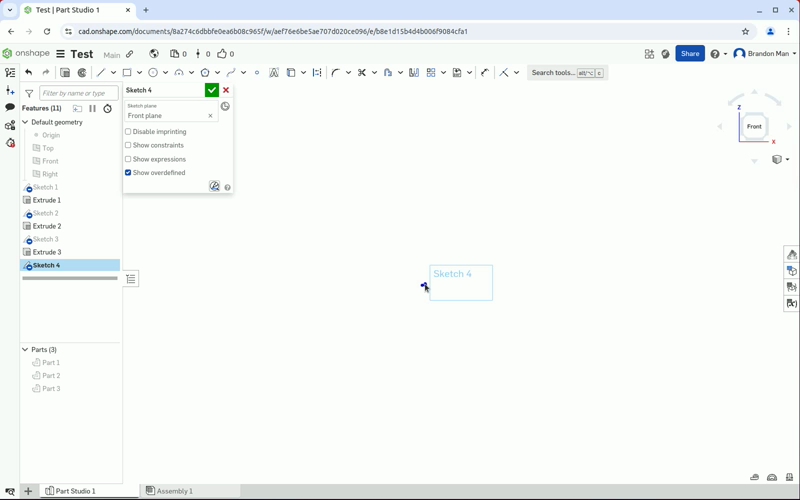
key(a)
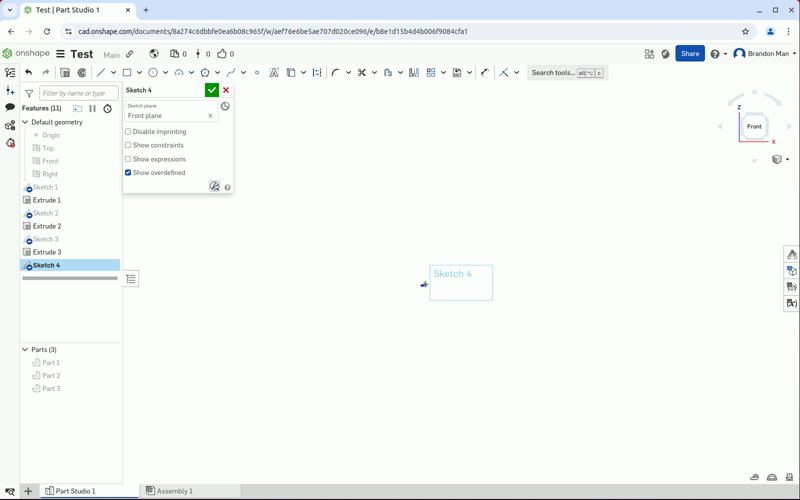
mouse_move(425, 283)
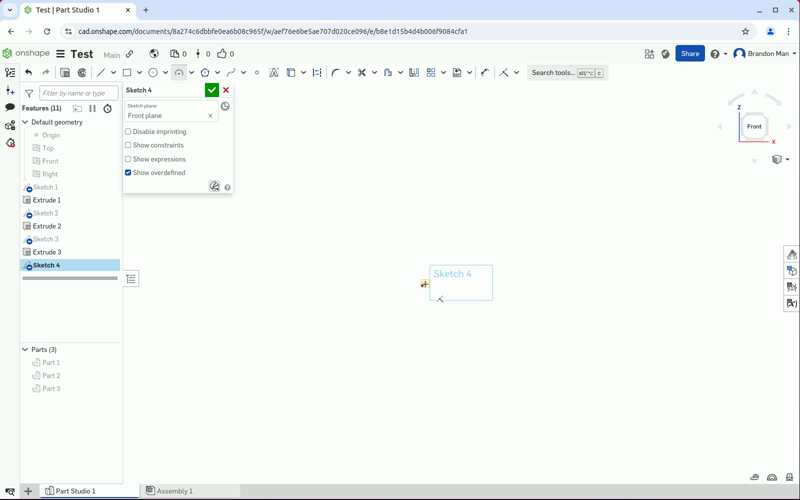
scroll(6)
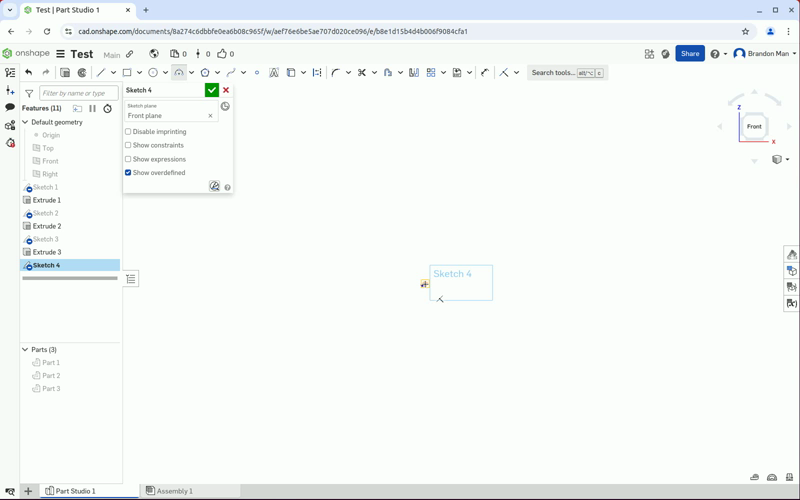
scroll(6)
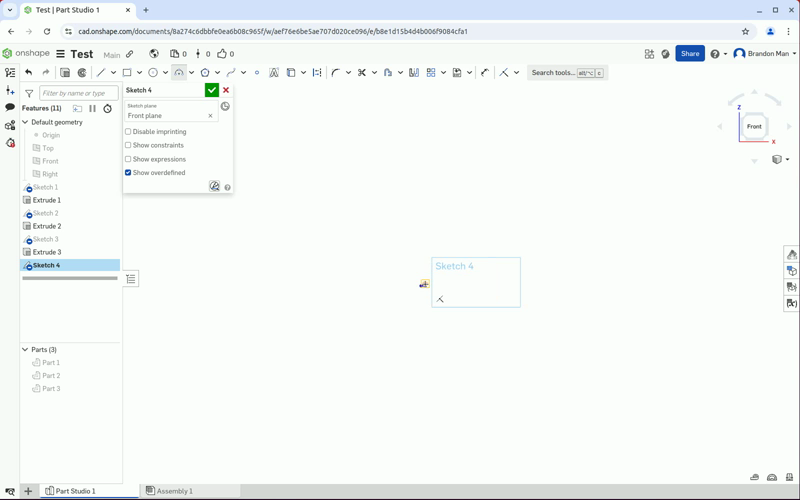
scroll(6)
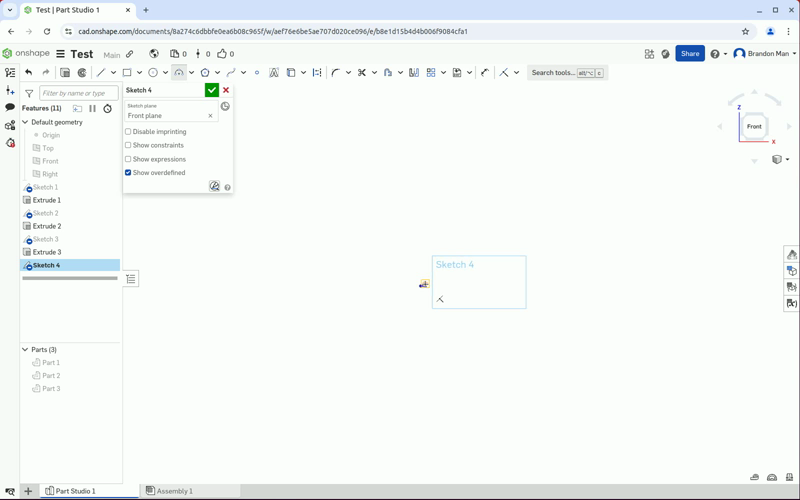
scroll(6)
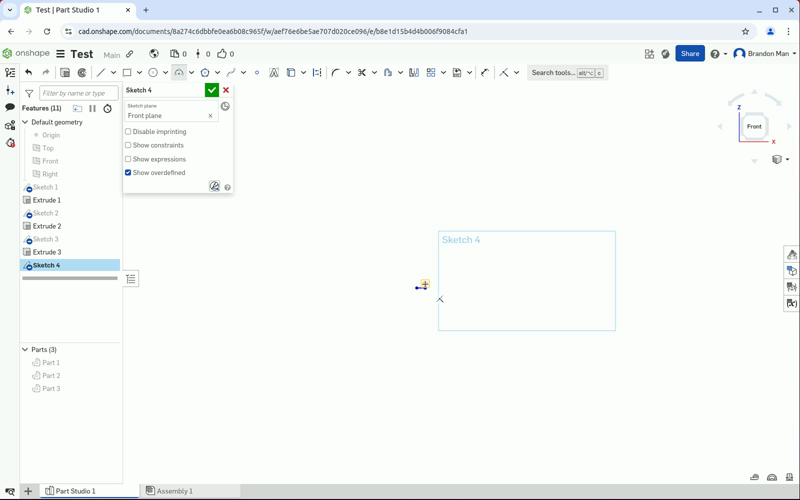
scroll(6)
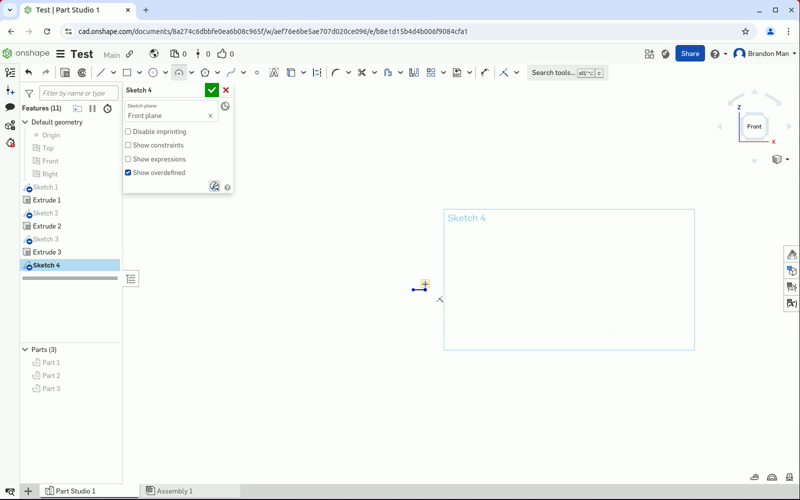
scroll(6)
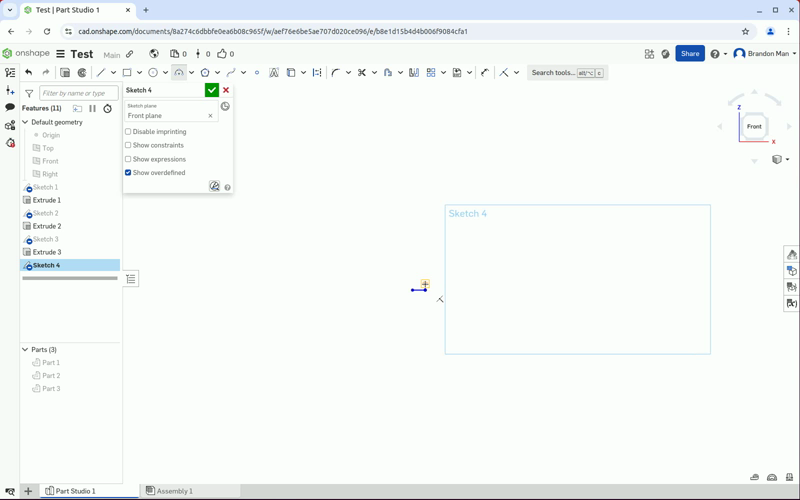
scroll(6)
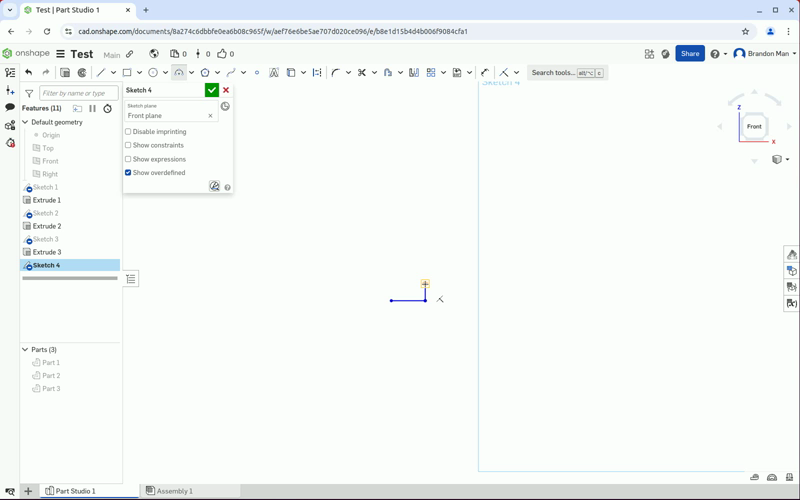
click(425, 283)
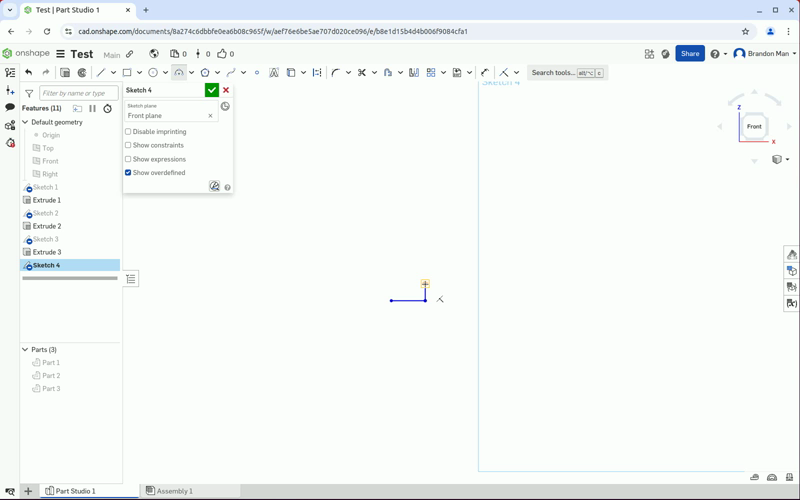
scroll(-6)
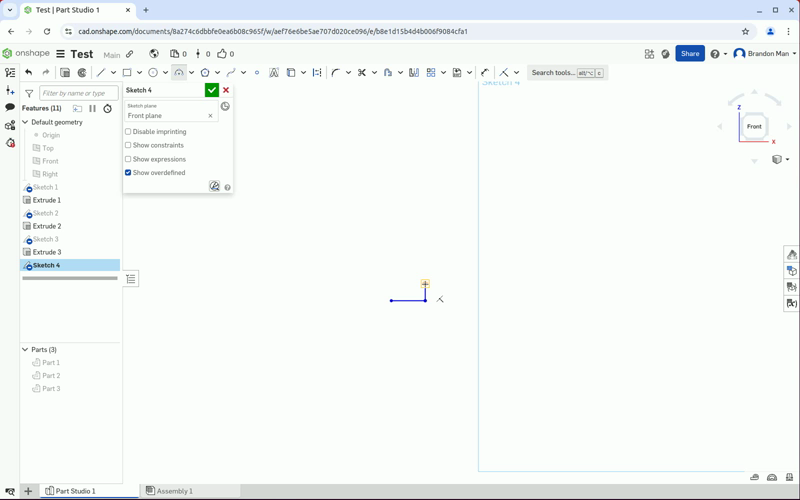
scroll(-6)
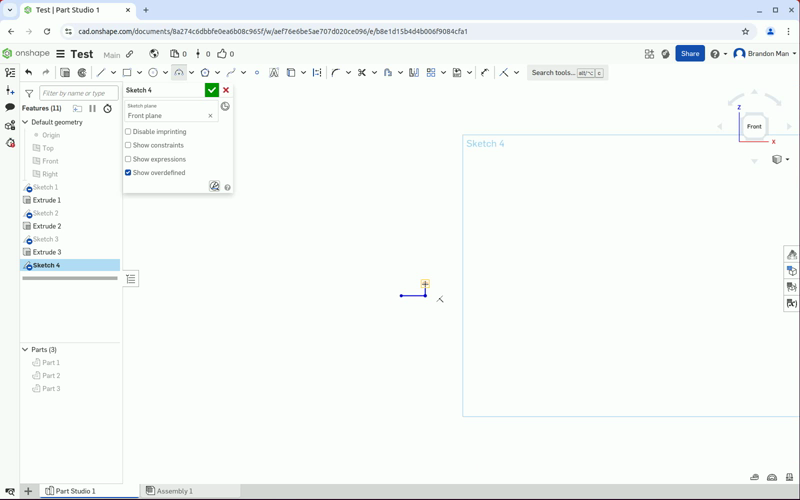
scroll(-6)
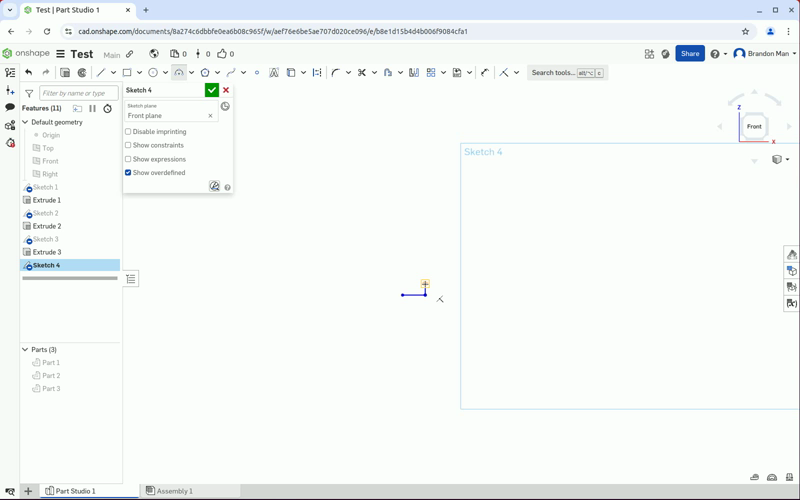
scroll(-6)
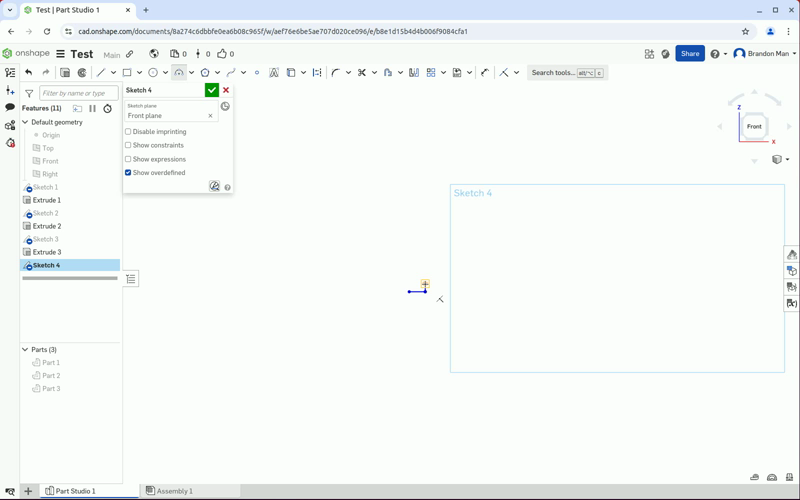
scroll(-6)
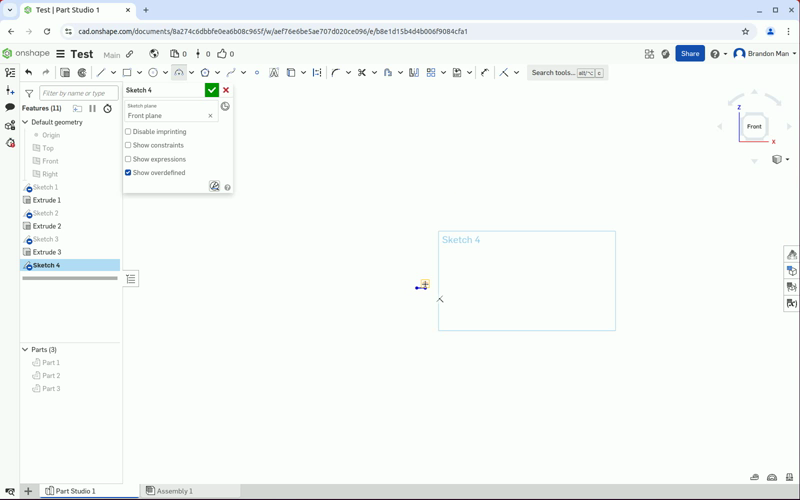
scroll(-6)
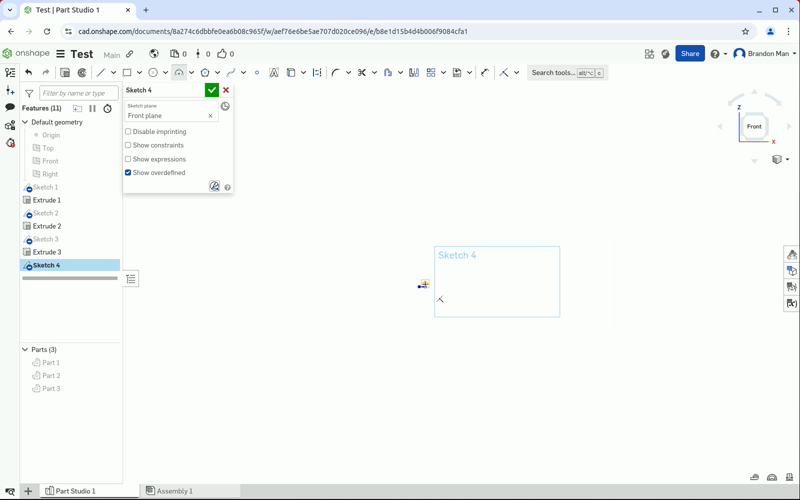
scroll(-6)
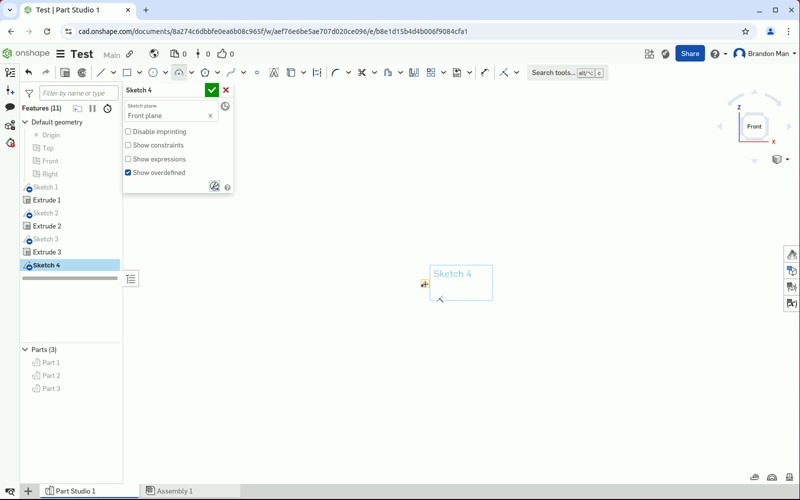
key_down(shift)
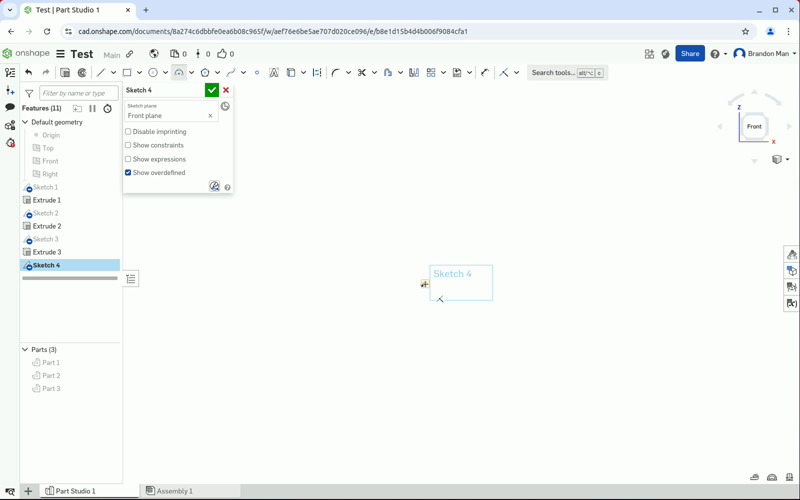
mouse_move(425, 280)
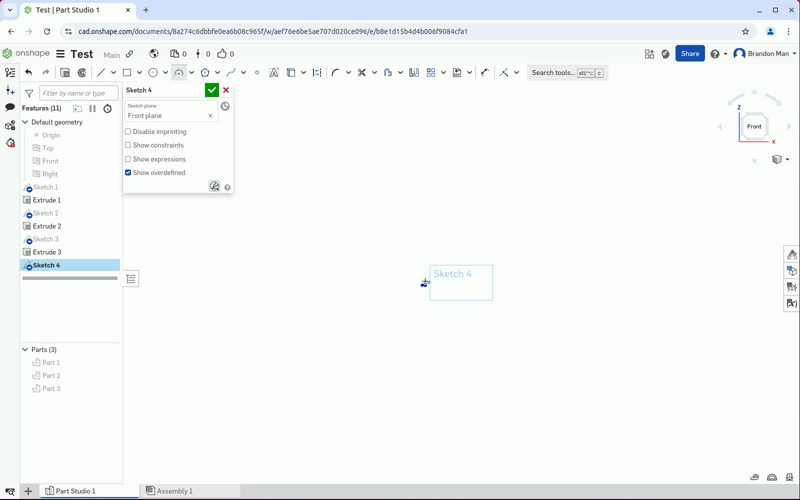
scroll(6)
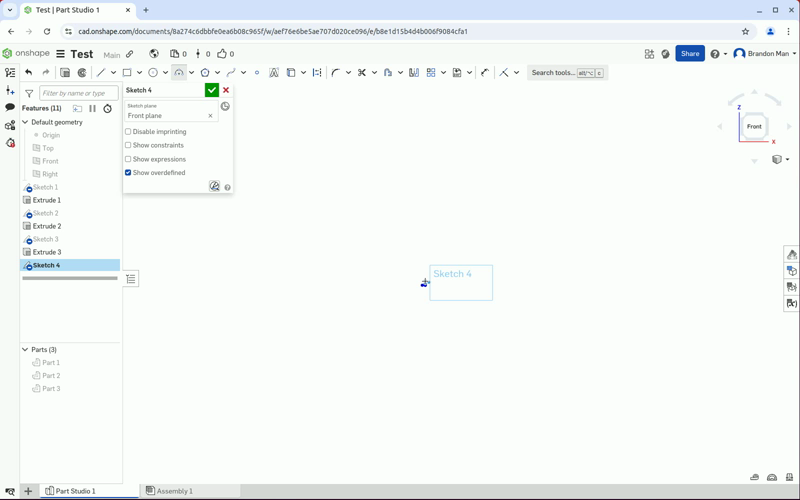
scroll(6)
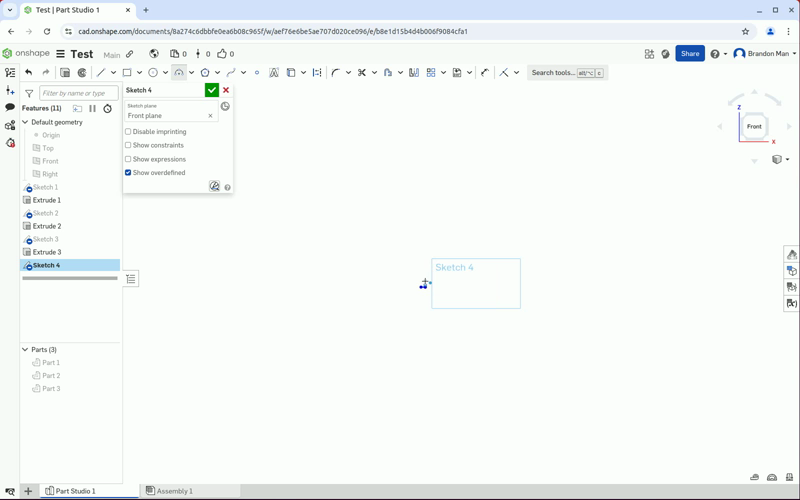
scroll(6)
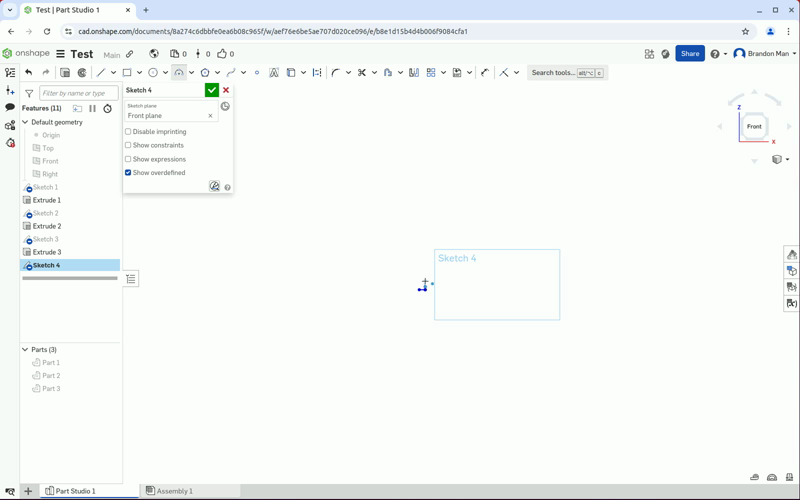
scroll(6)
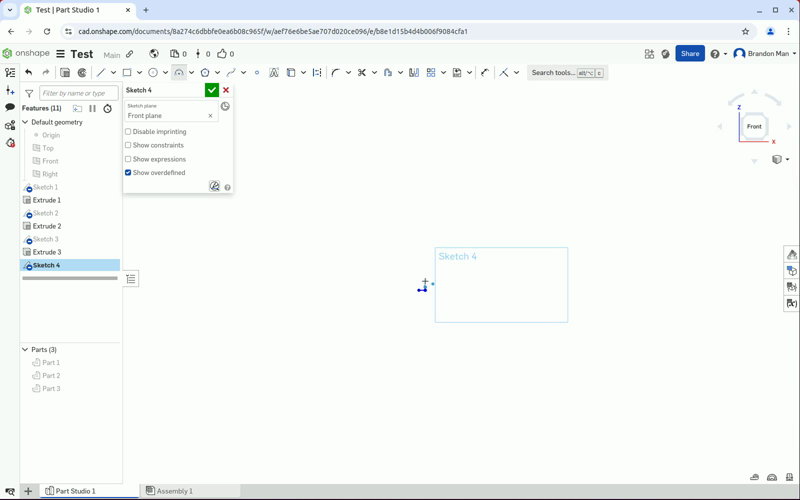
scroll(6)
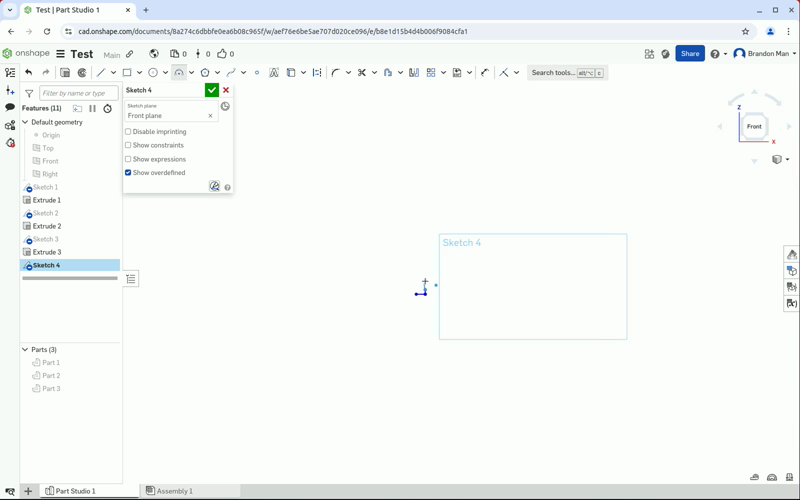
scroll(6)
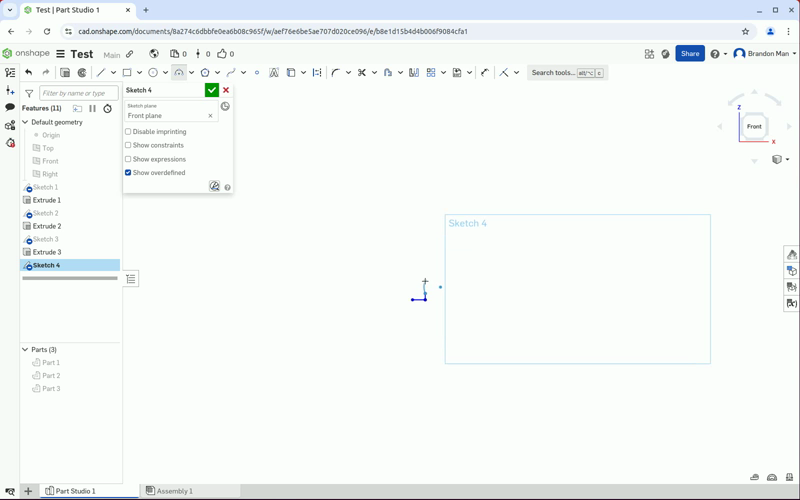
scroll(6)
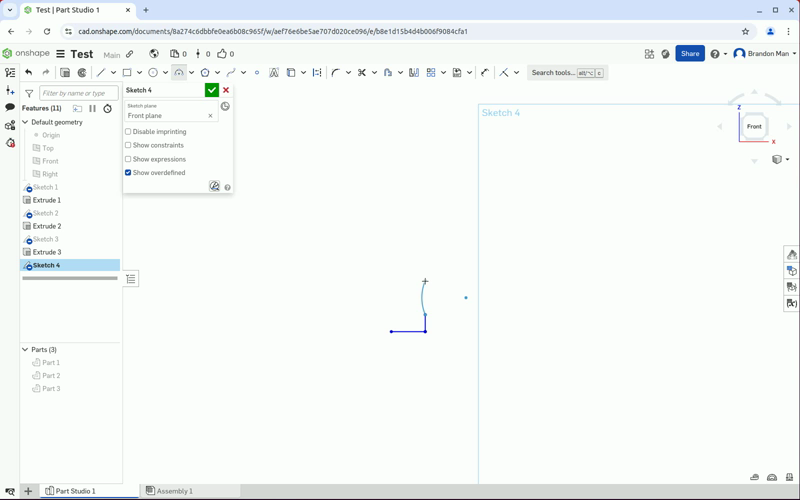
click(425, 280)
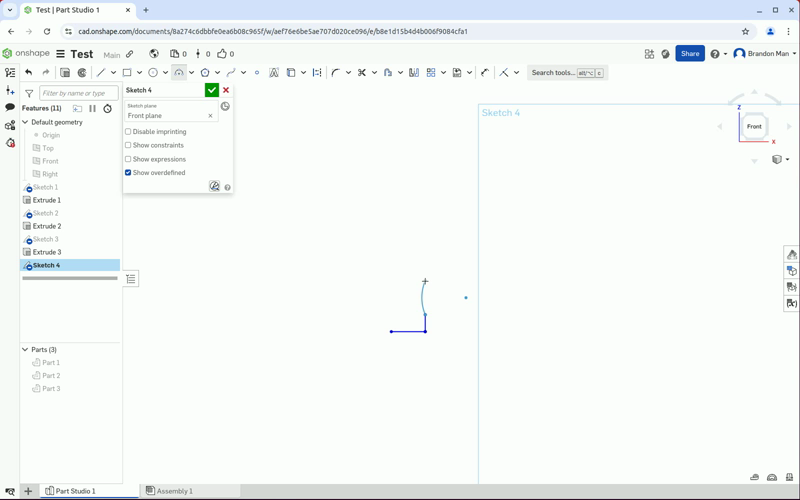
scroll(-6)
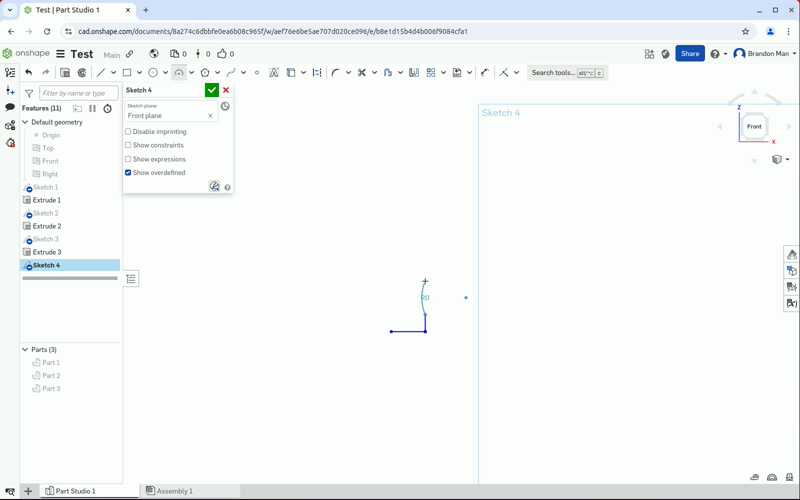
scroll(-6)
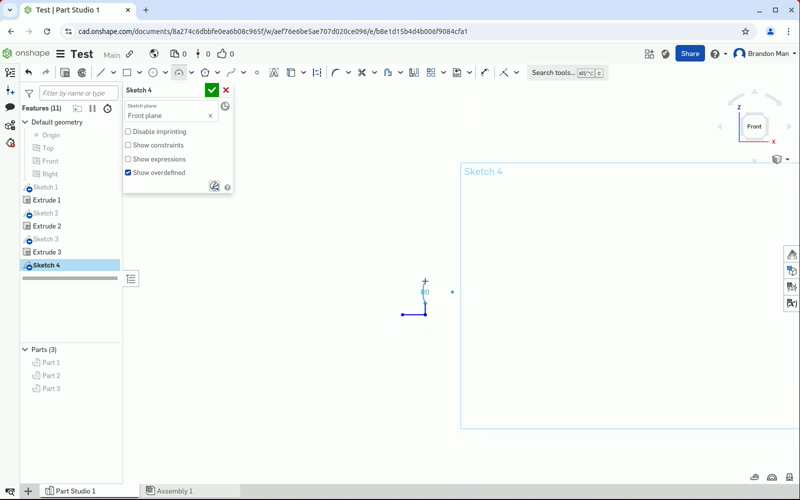
scroll(-6)
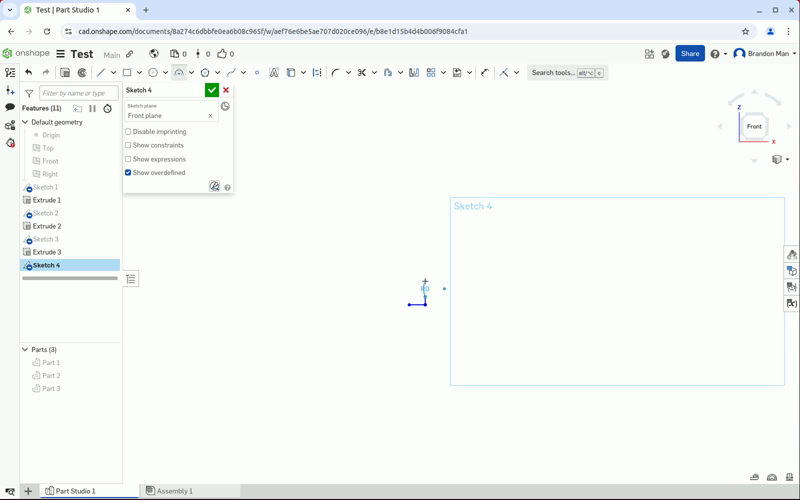
scroll(-6)
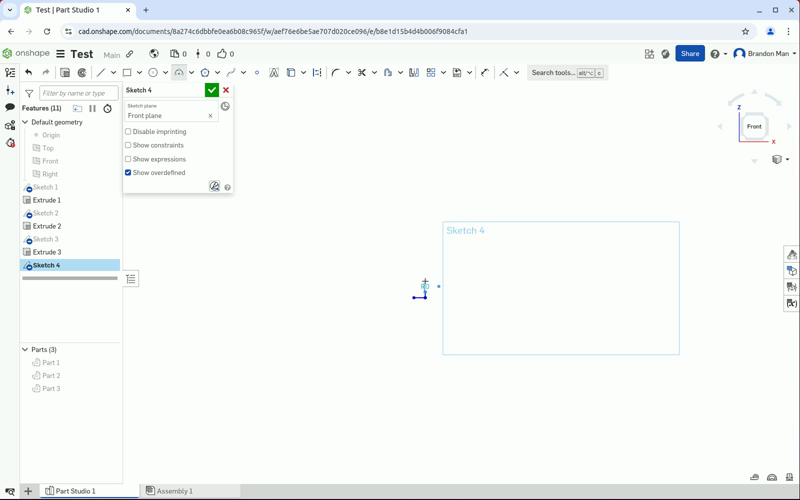
scroll(-6)
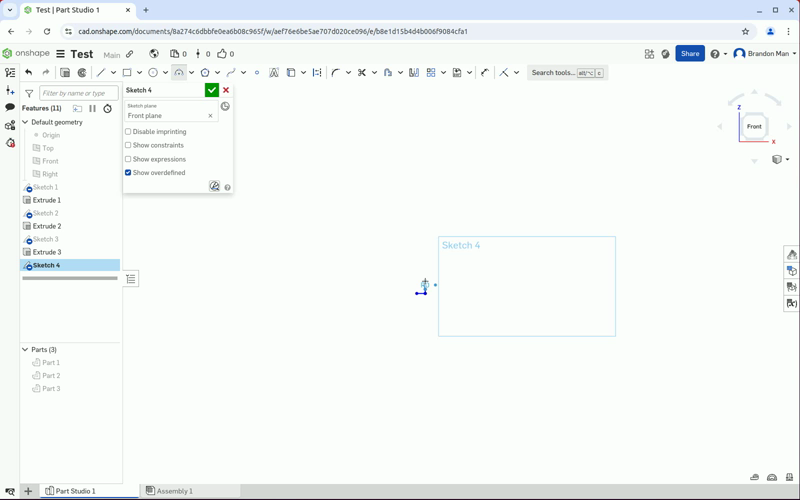
scroll(-6)
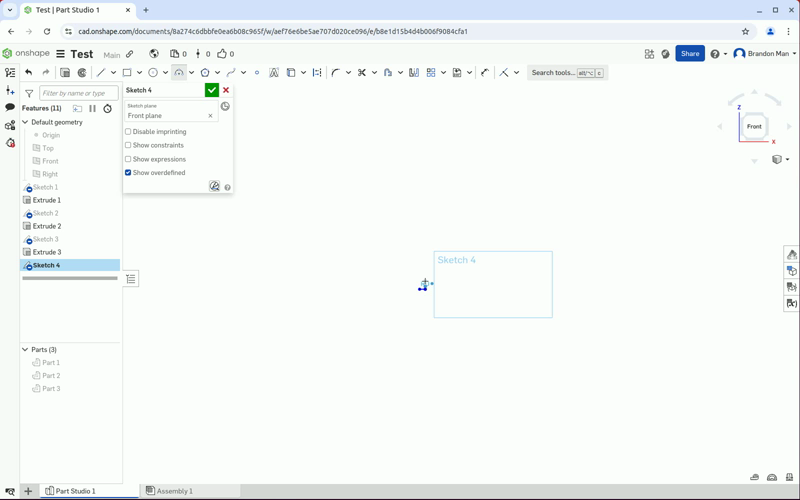
scroll(-6)
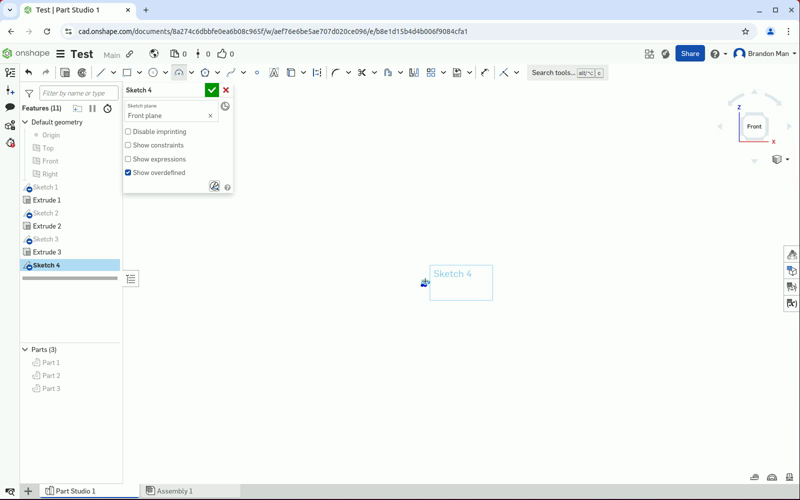
mouse_move(423, 282)
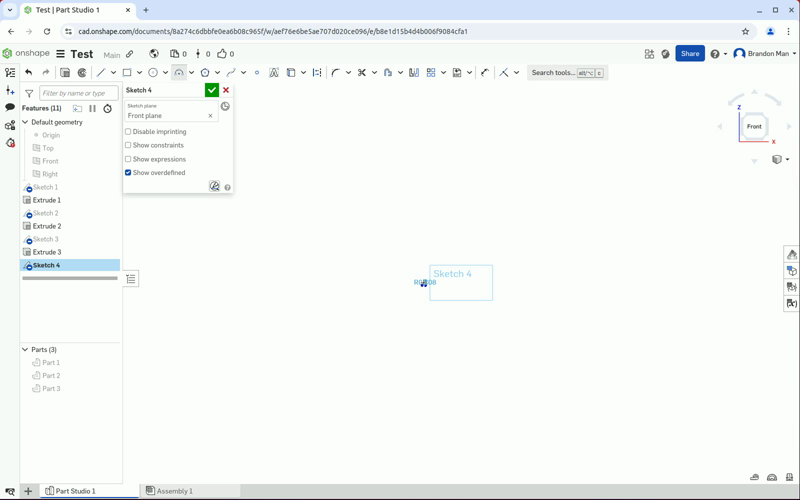
scroll(6)
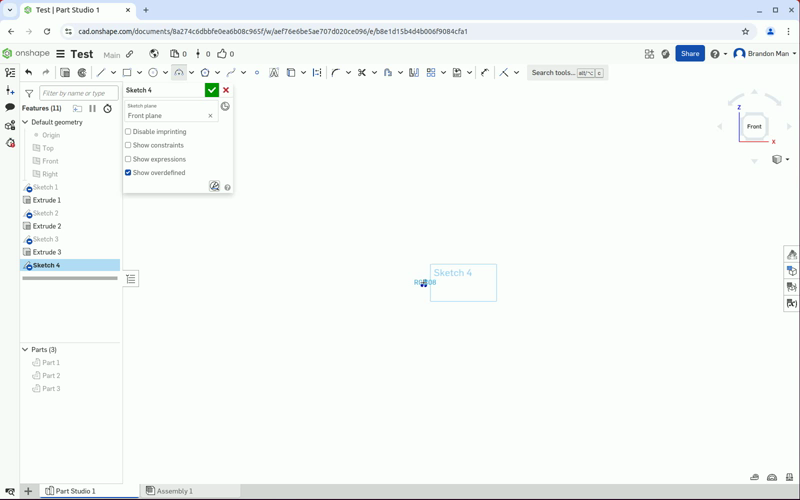
scroll(6)
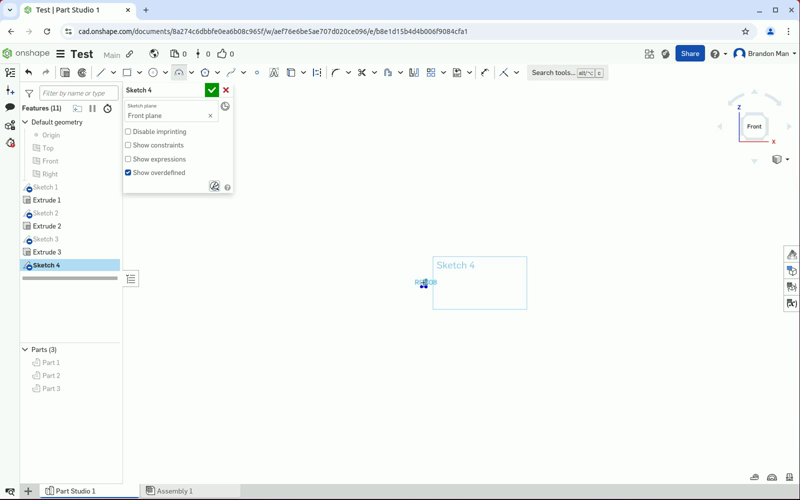
scroll(6)
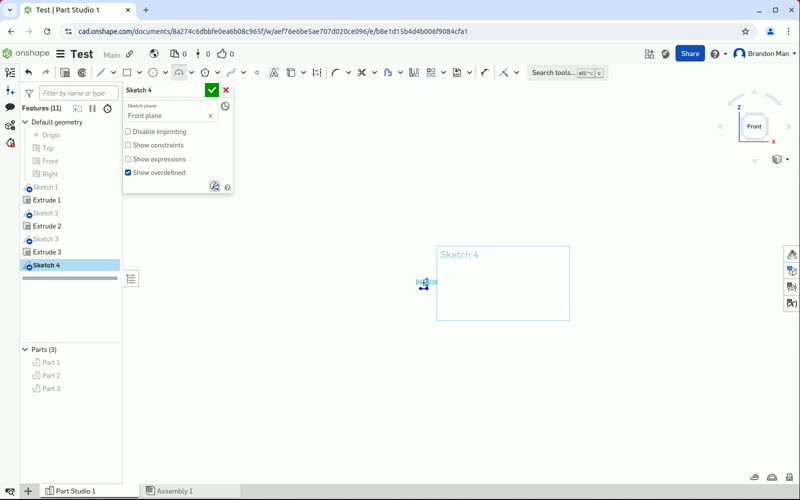
scroll(6)
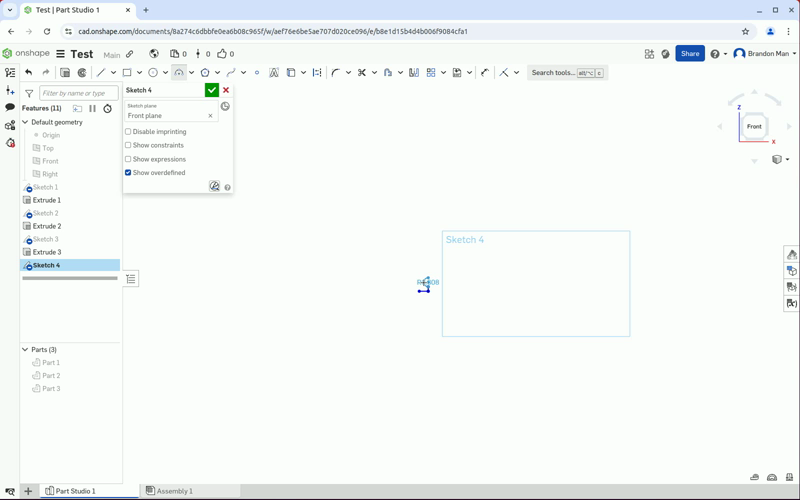
scroll(6)
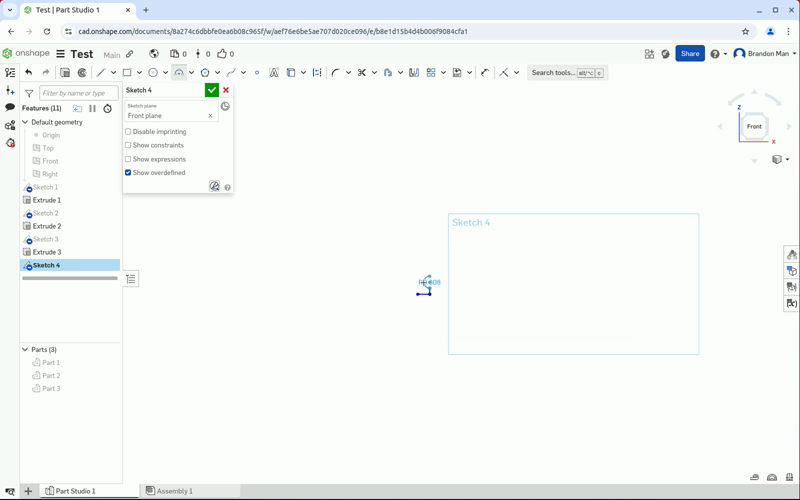
scroll(6)
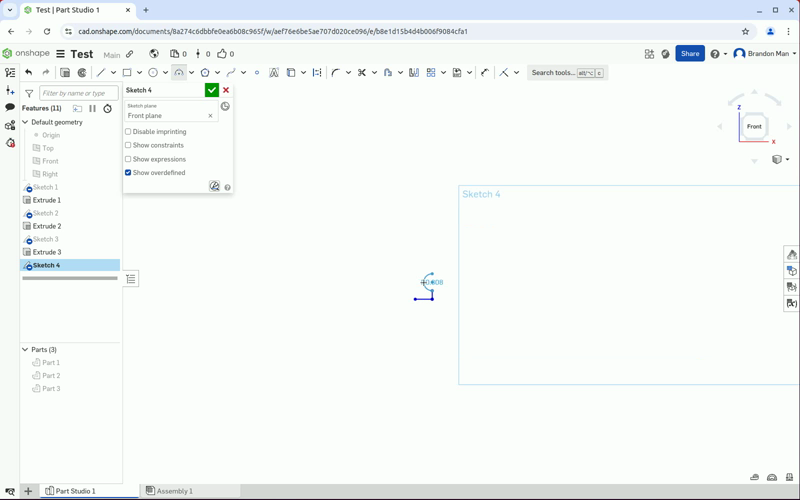
scroll(6)
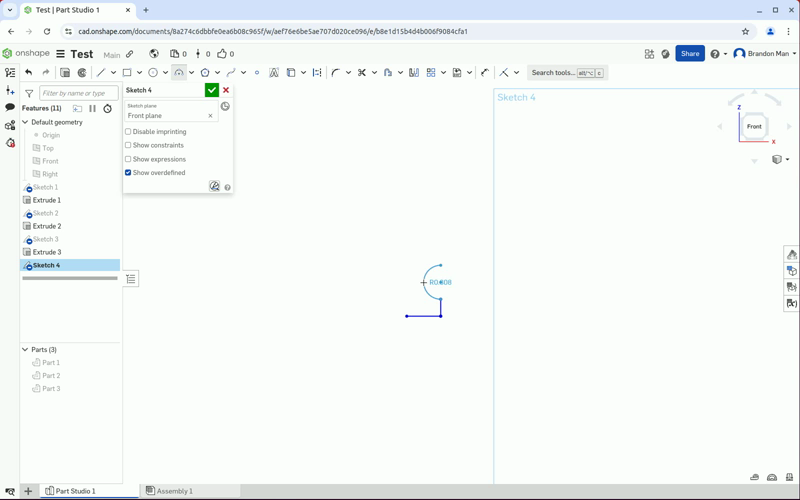
click(423, 282)
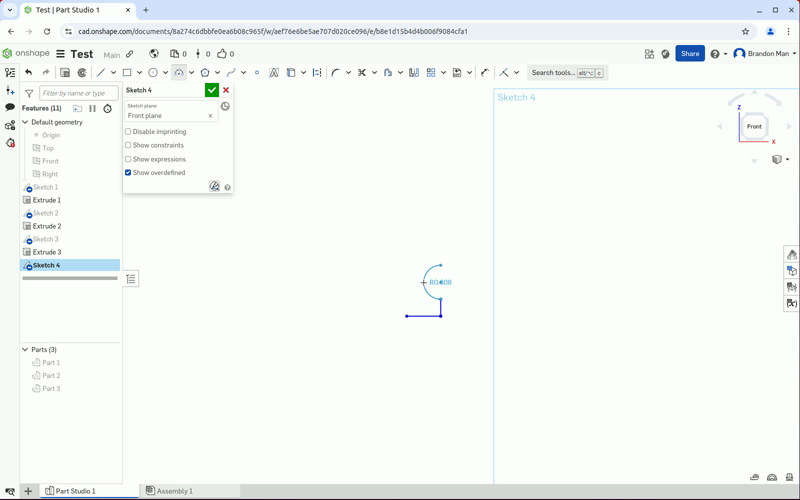
scroll(-6)
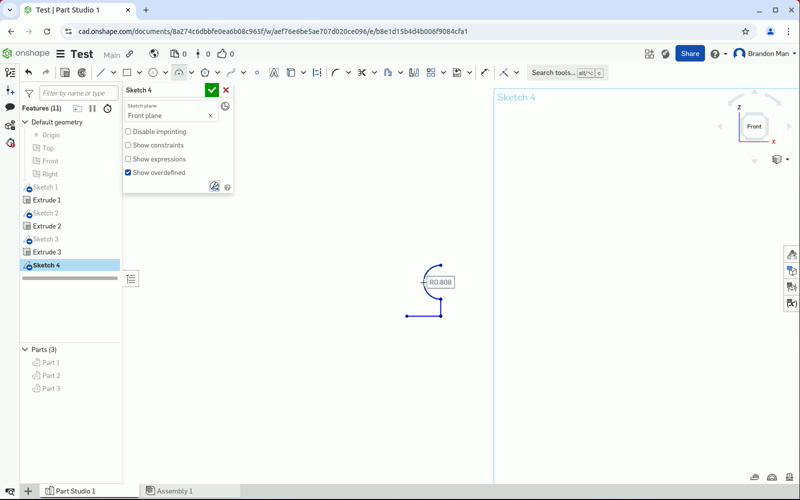
scroll(-6)
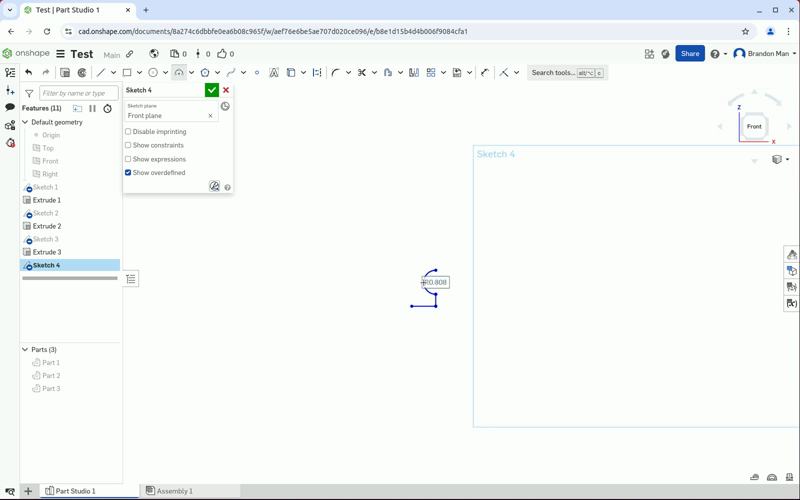
scroll(-6)
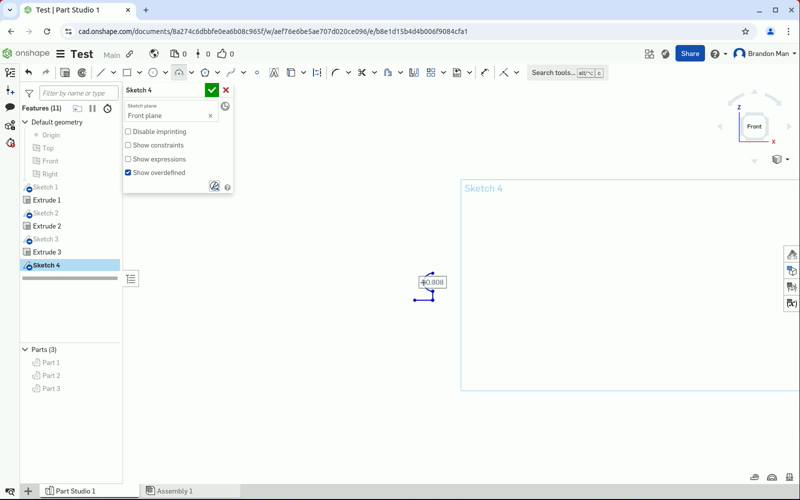
scroll(-6)
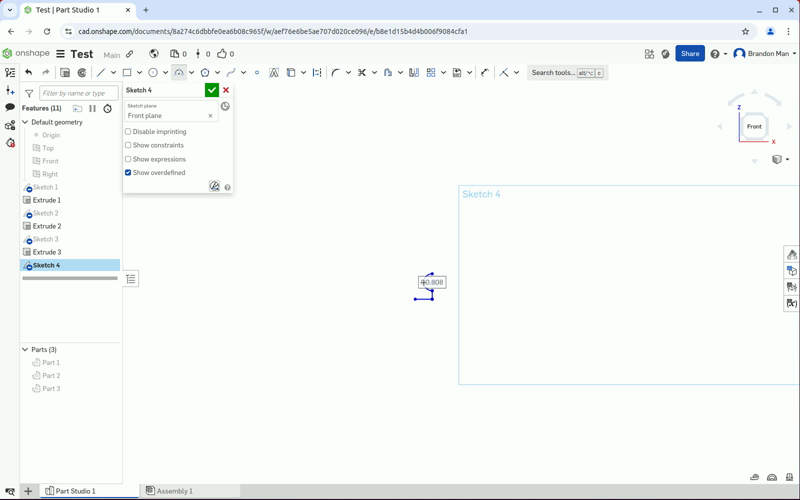
scroll(-6)
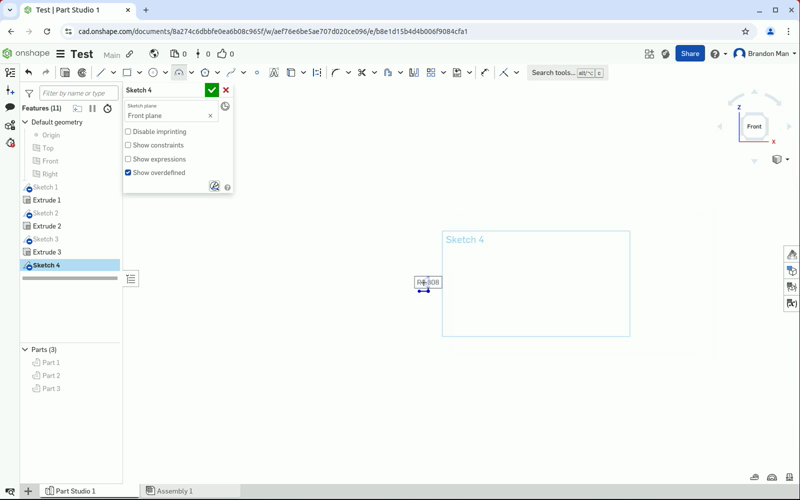
scroll(-6)
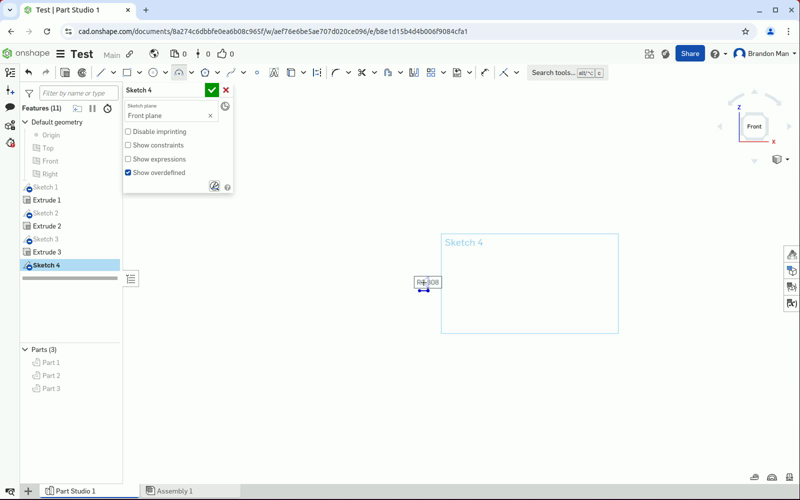
scroll(-6)
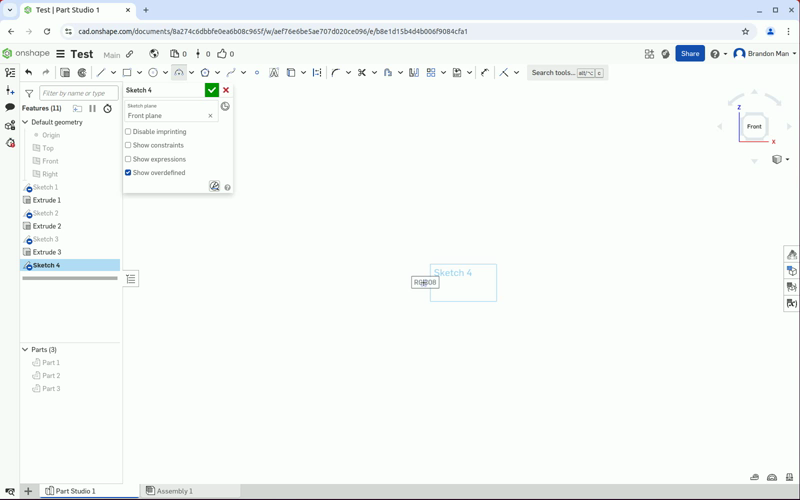
key_up(shift)
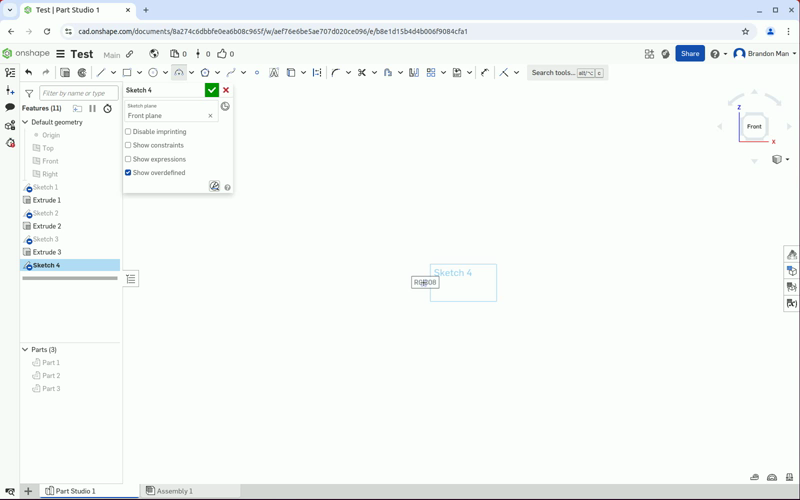
key(esc)
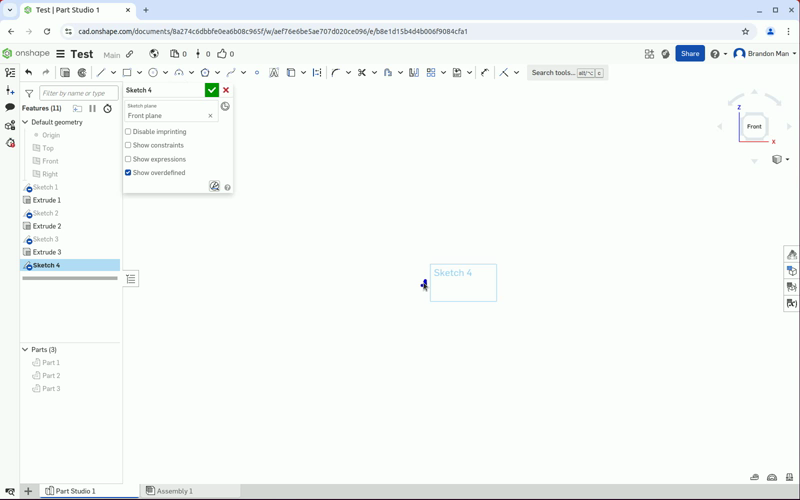
key(l)
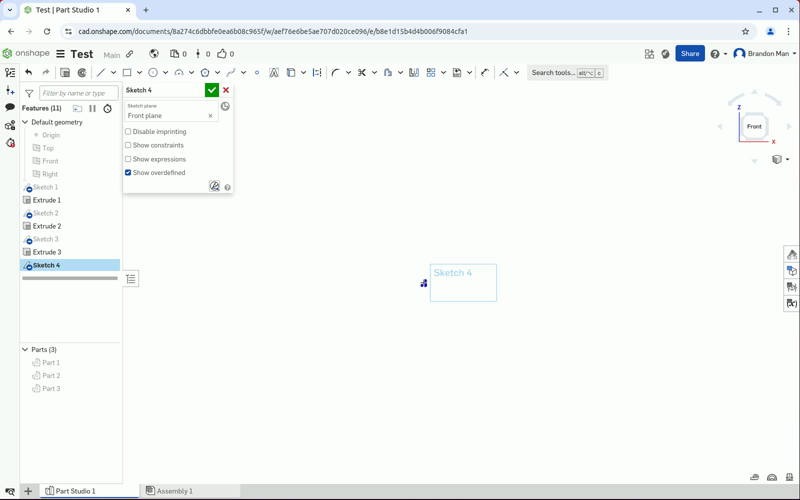
mouse_move(425, 280)
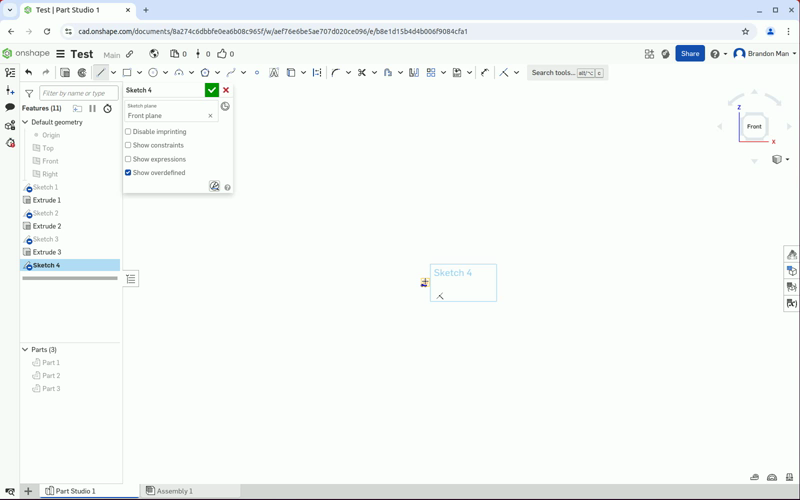
scroll(6)
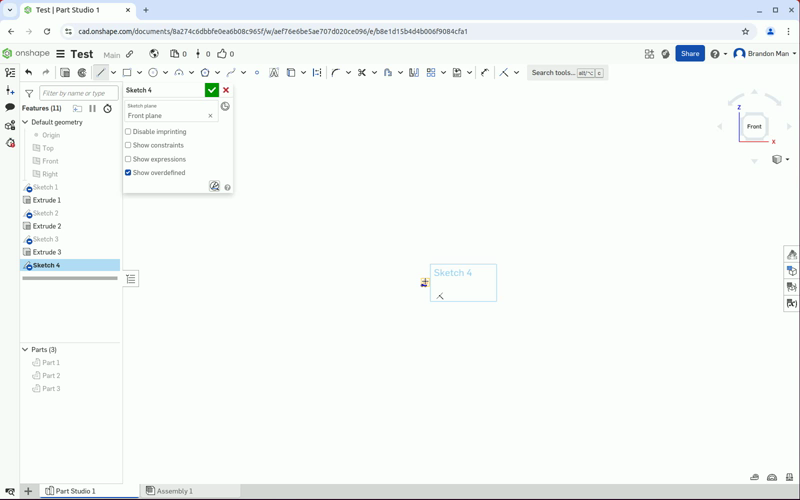
scroll(6)
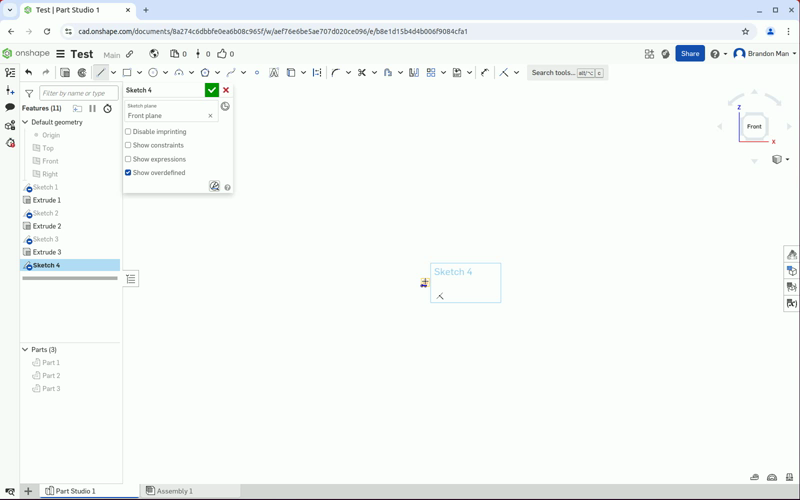
scroll(6)
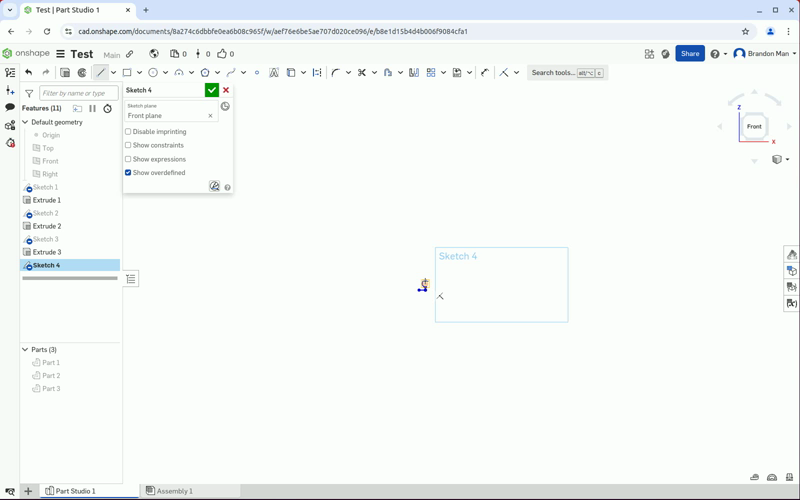
scroll(6)
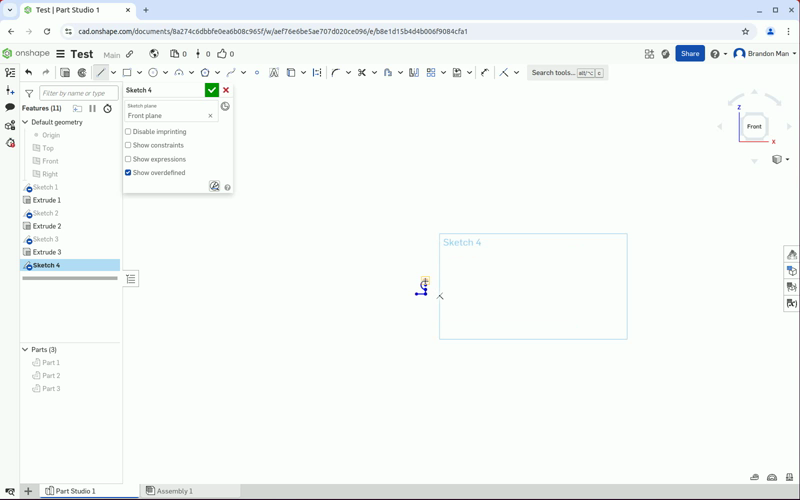
scroll(6)
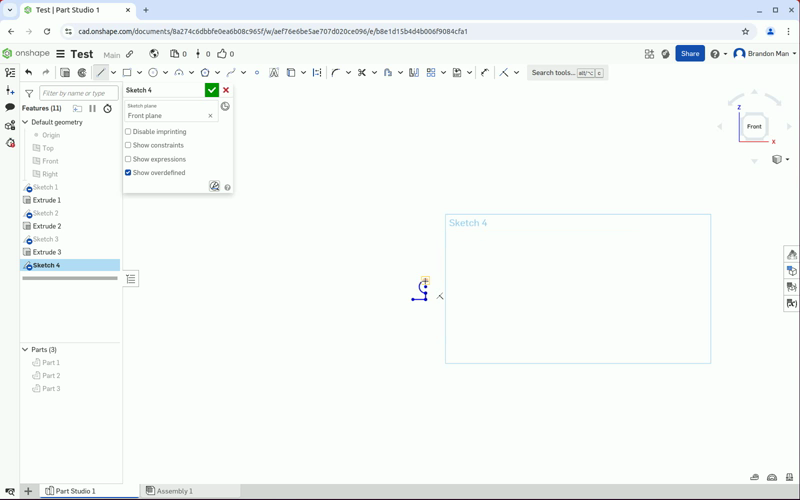
scroll(6)
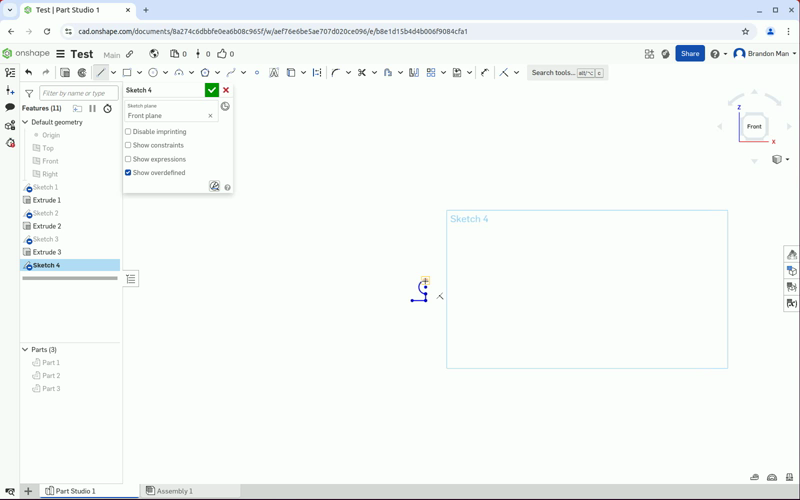
scroll(6)
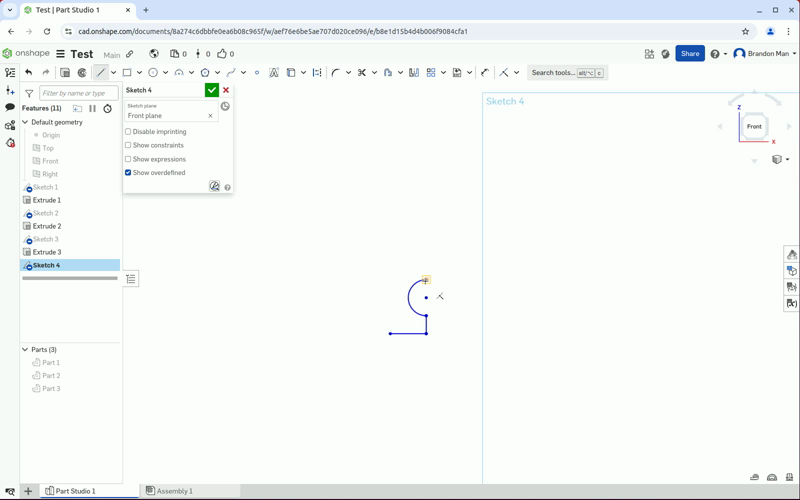
click(425, 280)
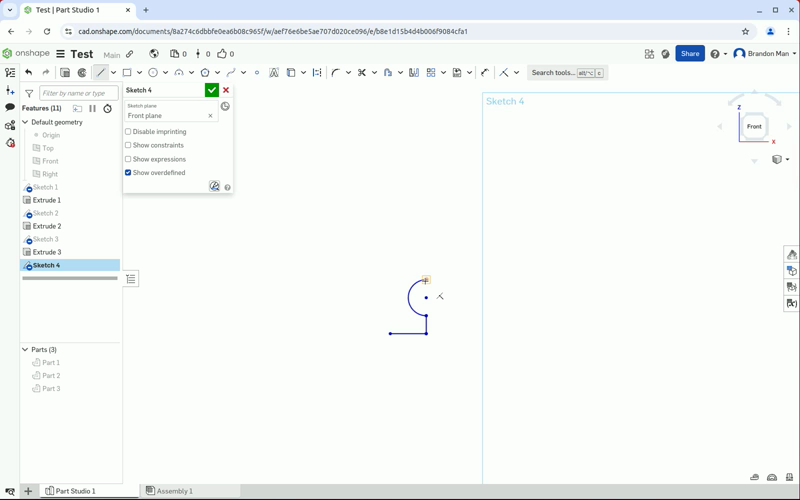
scroll(-6)
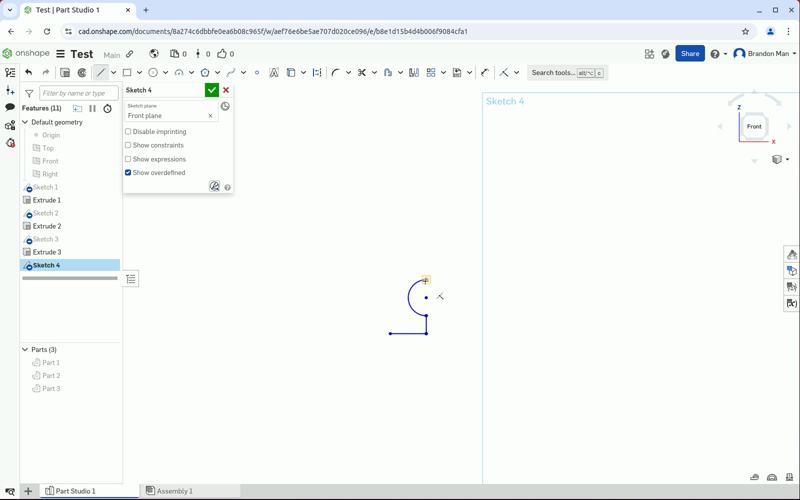
scroll(-6)
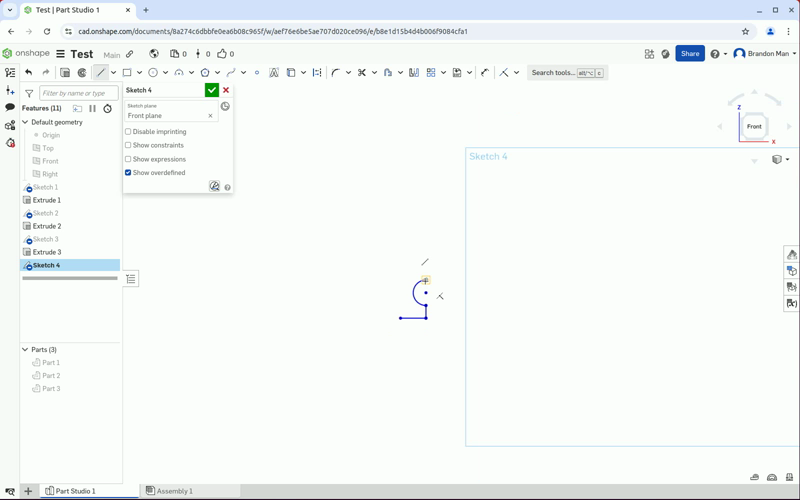
scroll(-6)
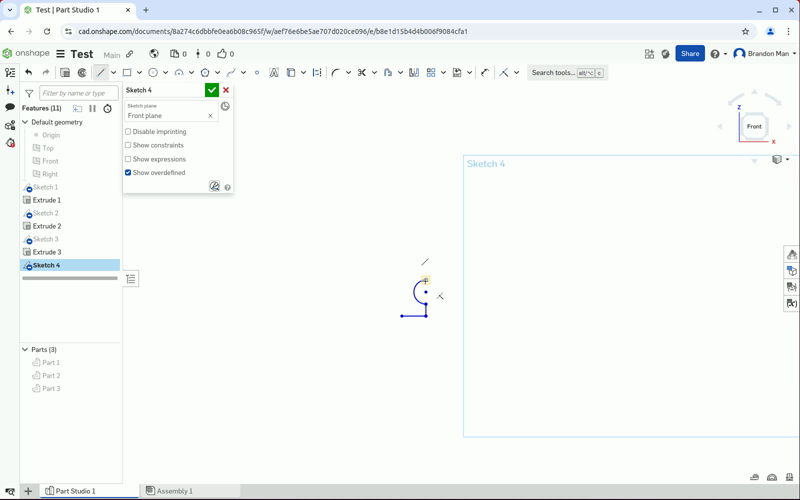
scroll(-6)
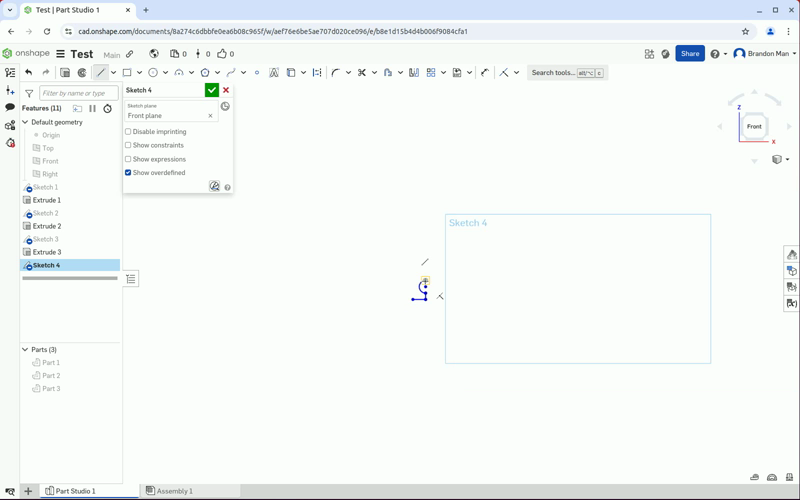
scroll(-6)
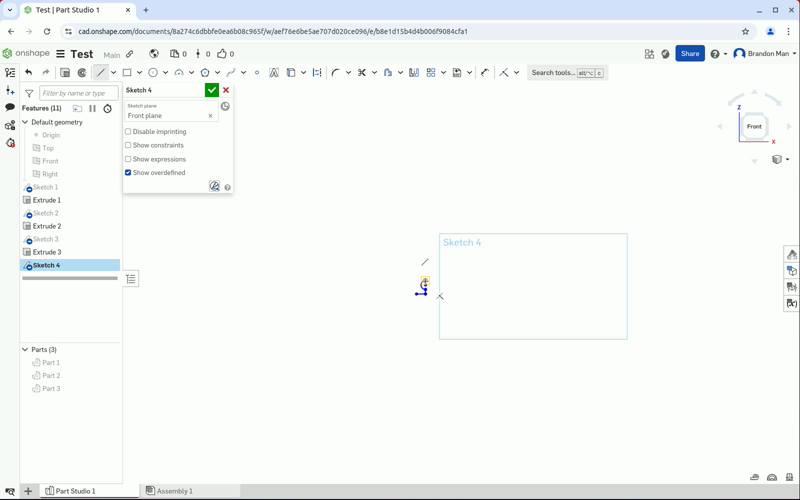
scroll(-6)
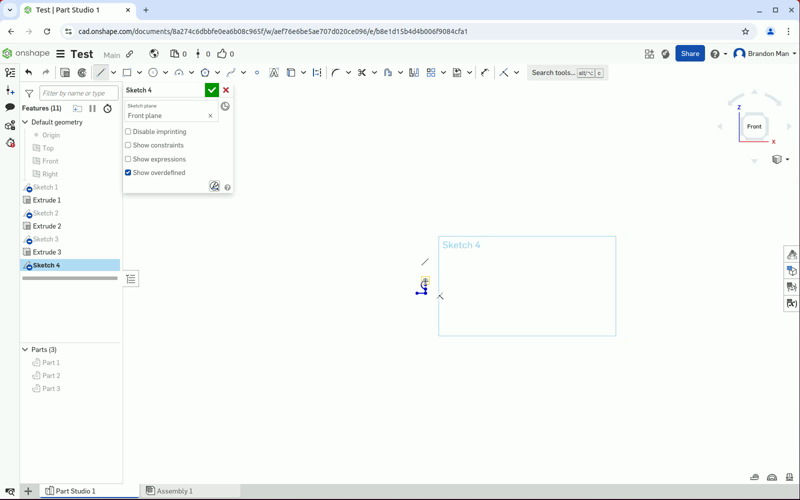
scroll(-6)
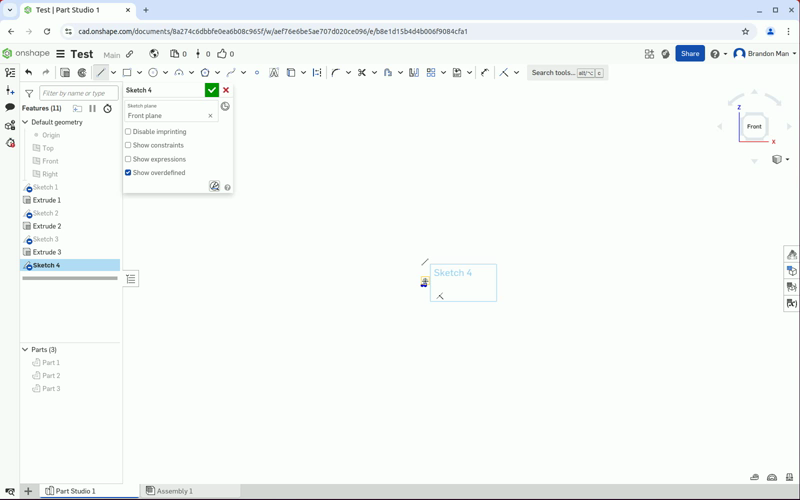
key_down(shift)
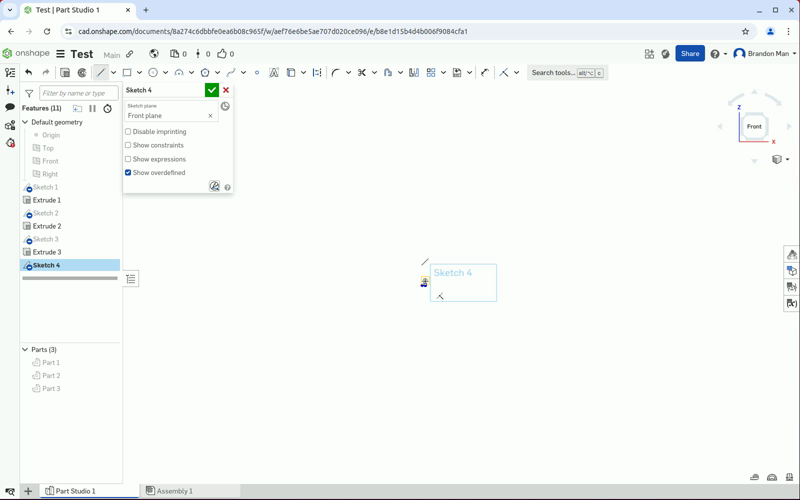
mouse_move(455, 280)
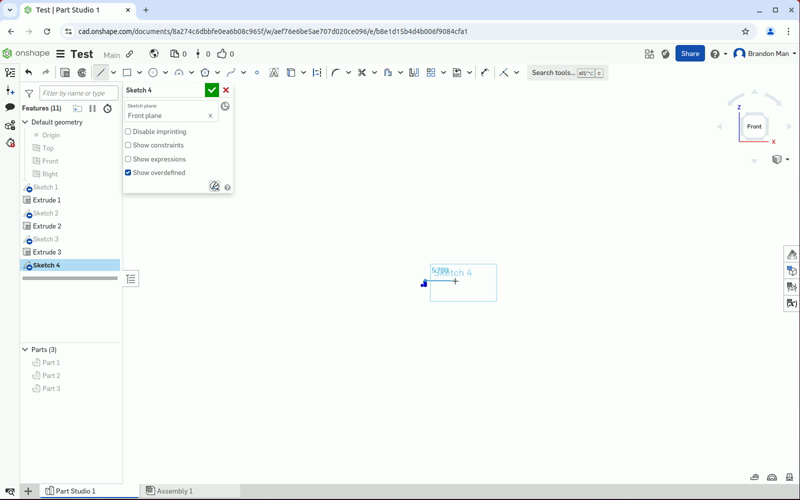
mouse_move(425, 279)
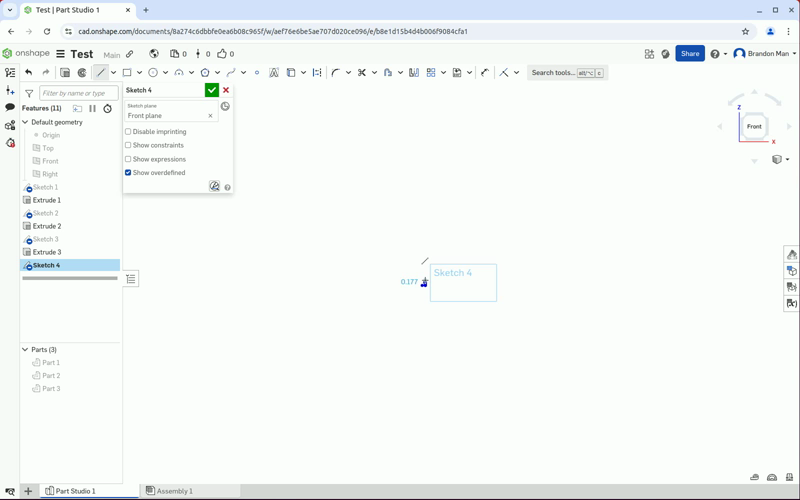
scroll(6)
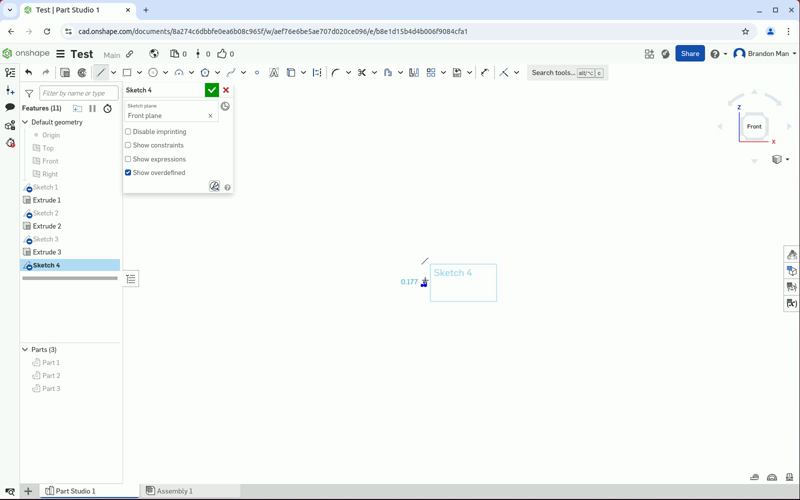
scroll(6)
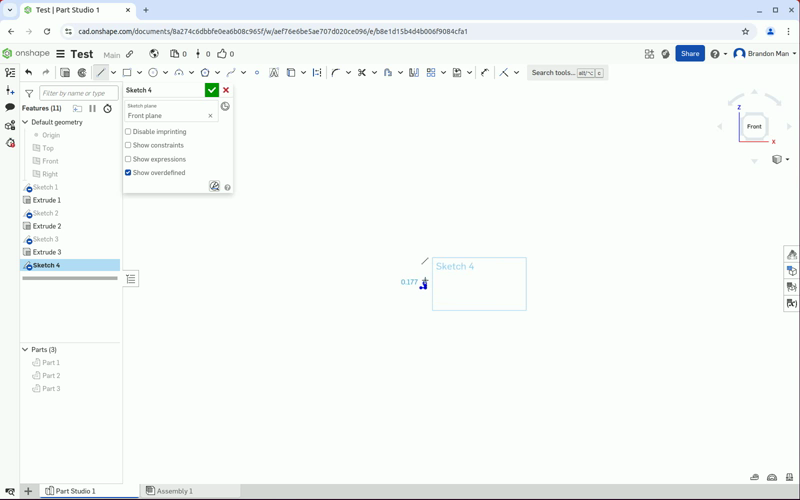
scroll(6)
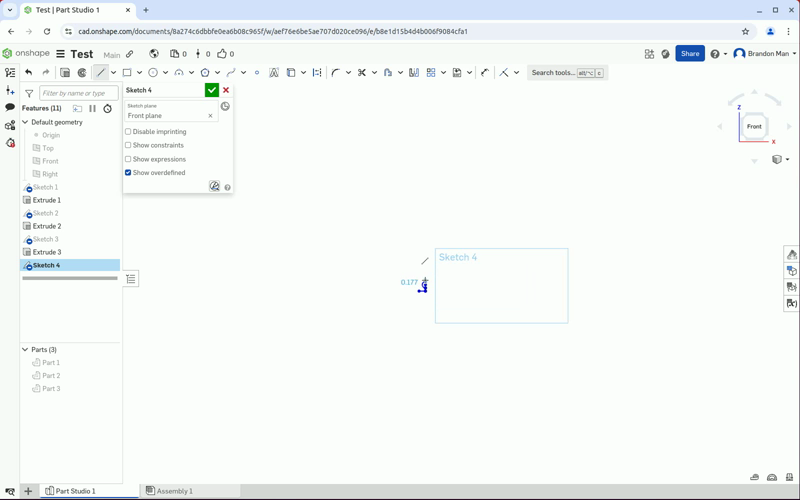
scroll(6)
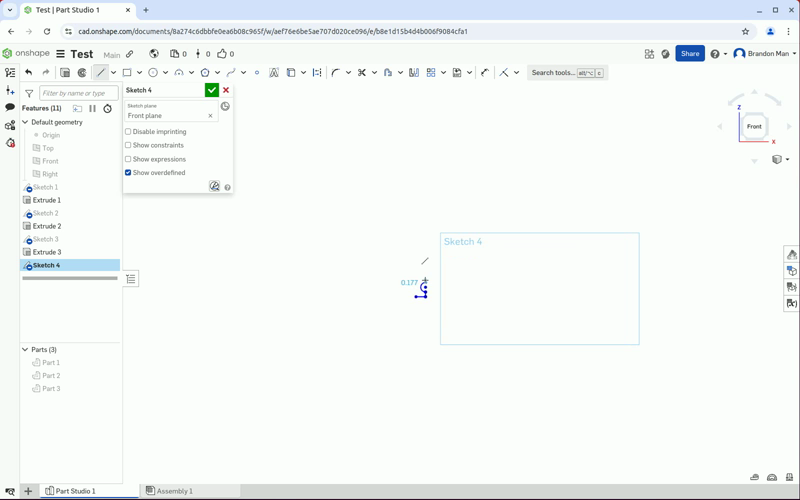
scroll(6)
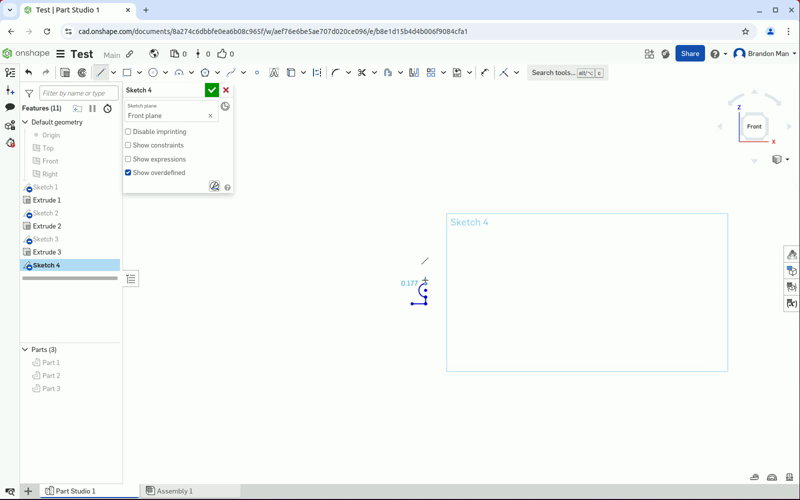
scroll(6)
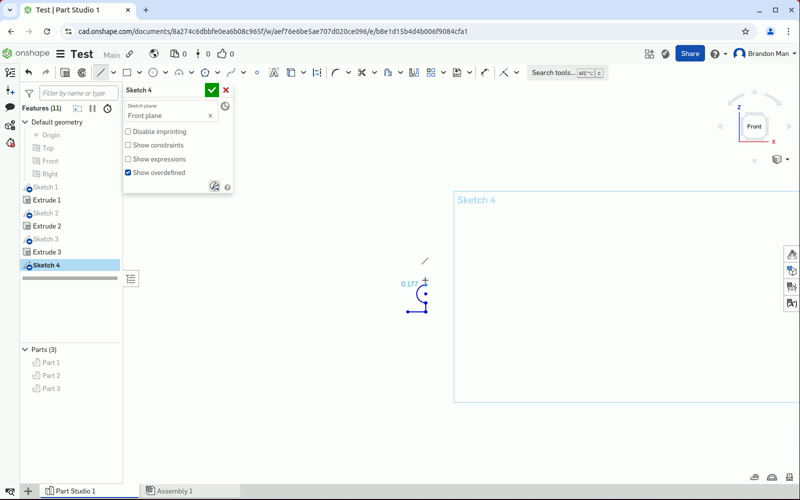
scroll(6)
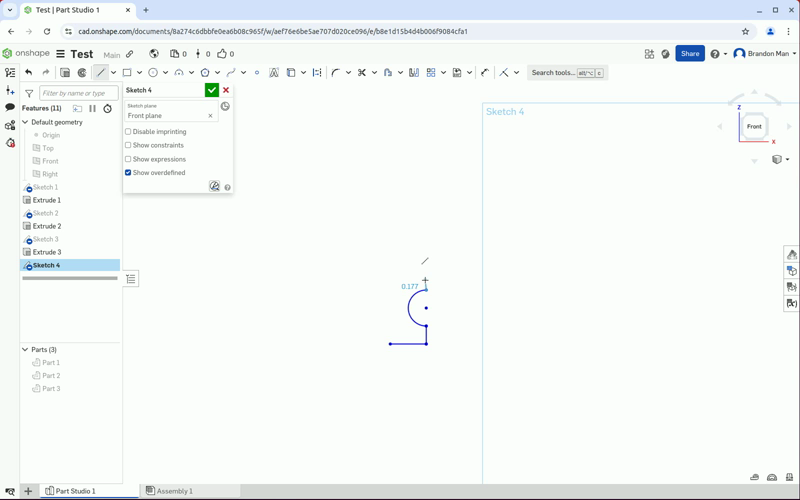
click(425, 279)
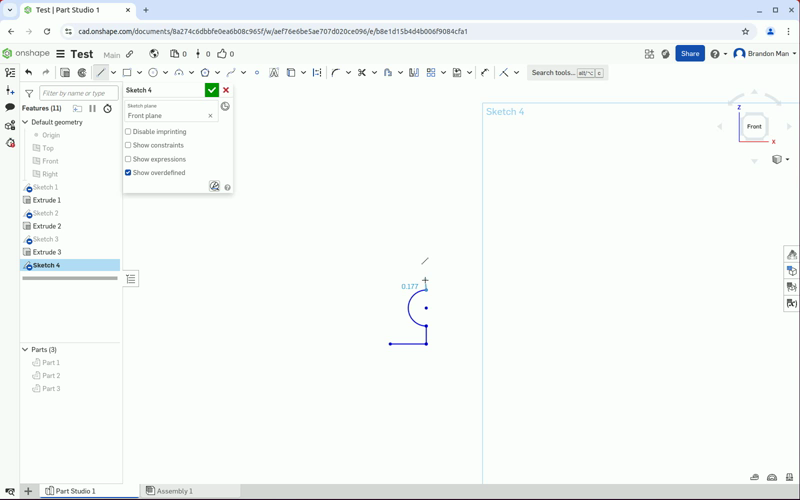
scroll(-6)
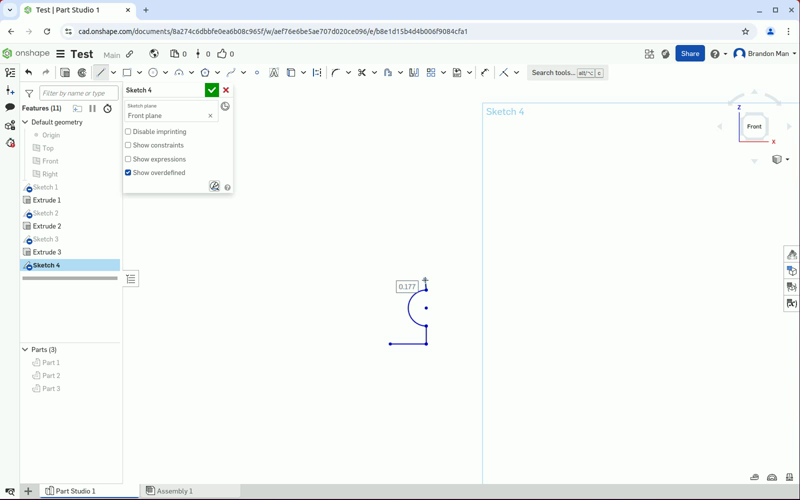
scroll(-6)
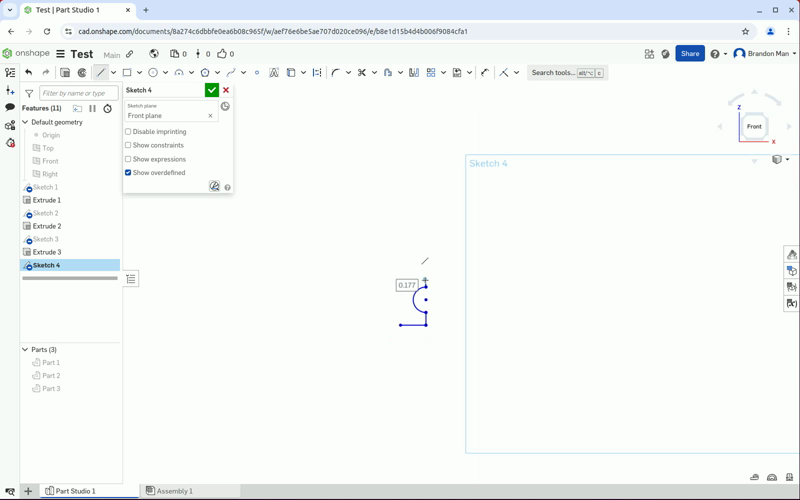
scroll(-6)
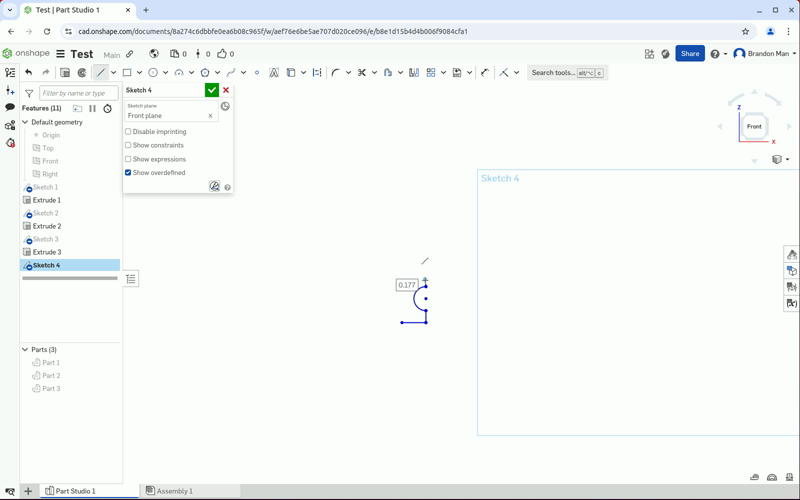
scroll(-6)
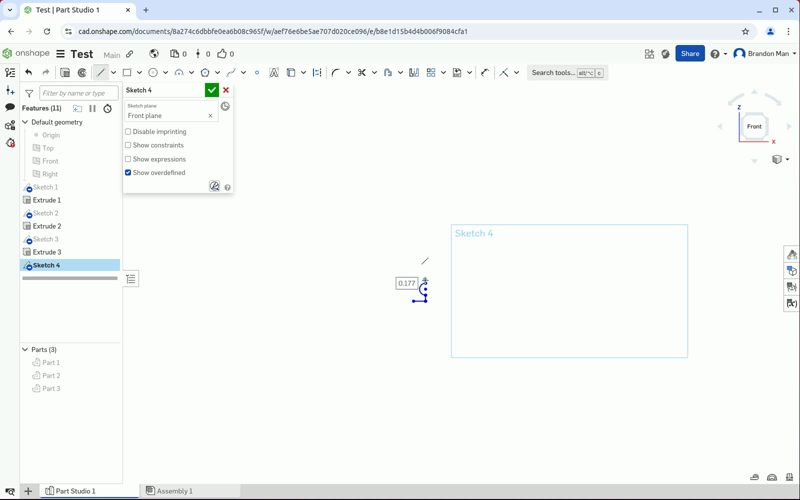
scroll(-6)
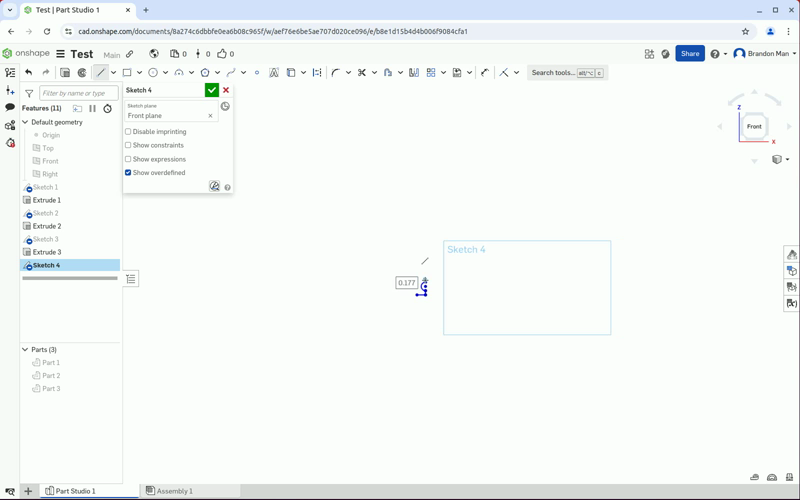
scroll(-6)
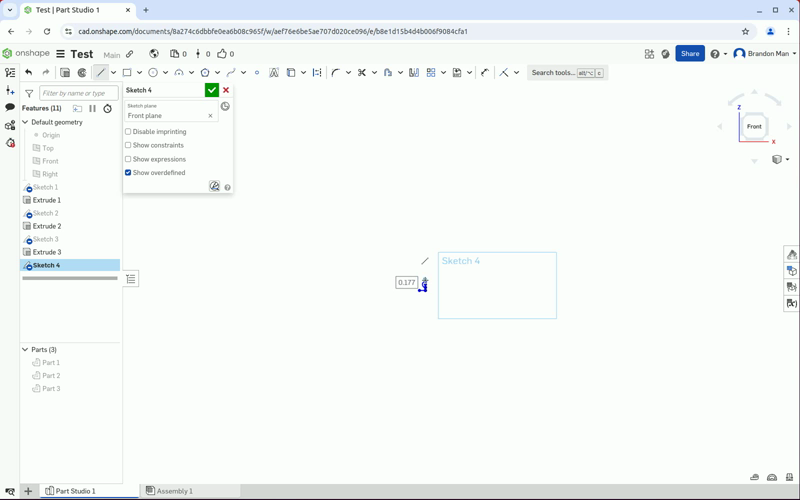
scroll(-6)
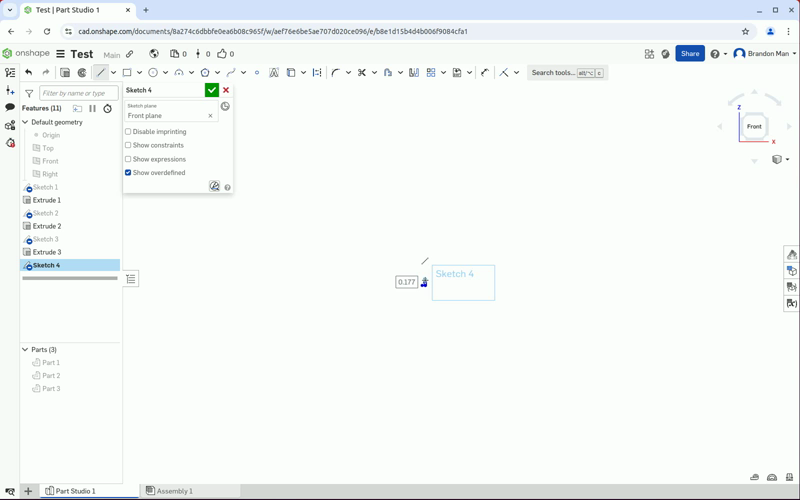
key_up(shift)
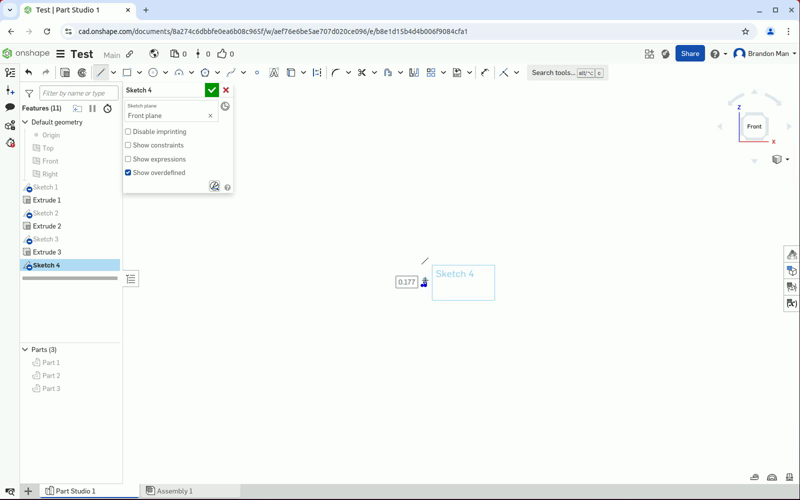
key_down(shift)
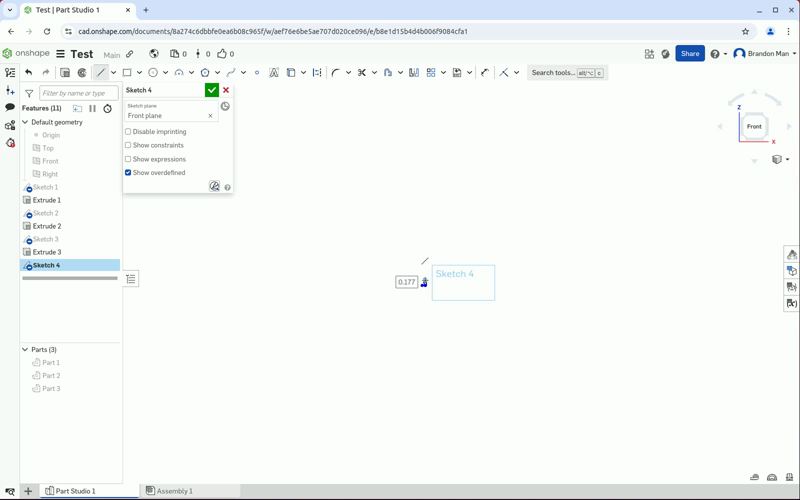
mouse_move(455, 279)
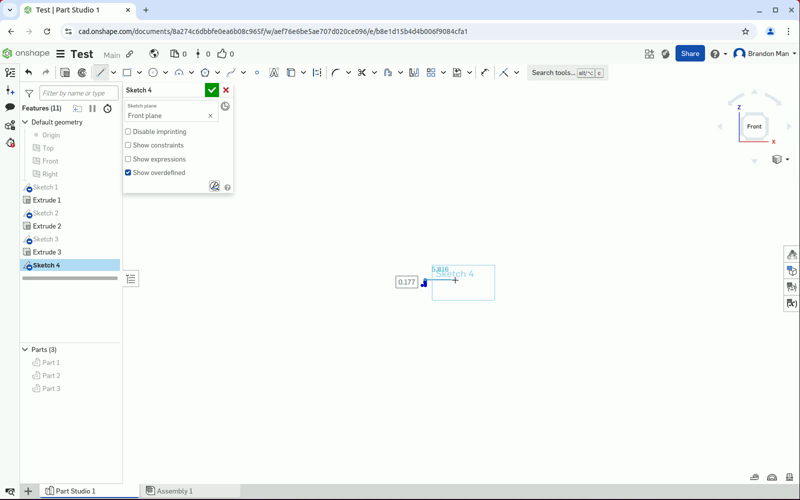
mouse_move(422, 279)
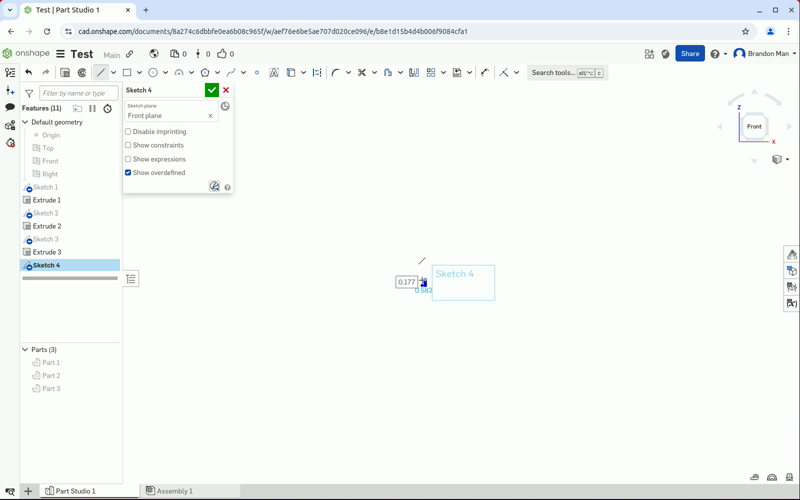
scroll(6)
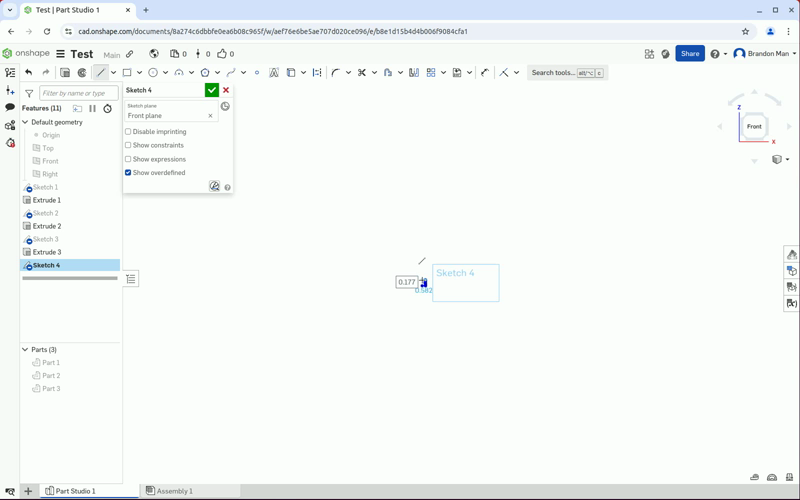
scroll(6)
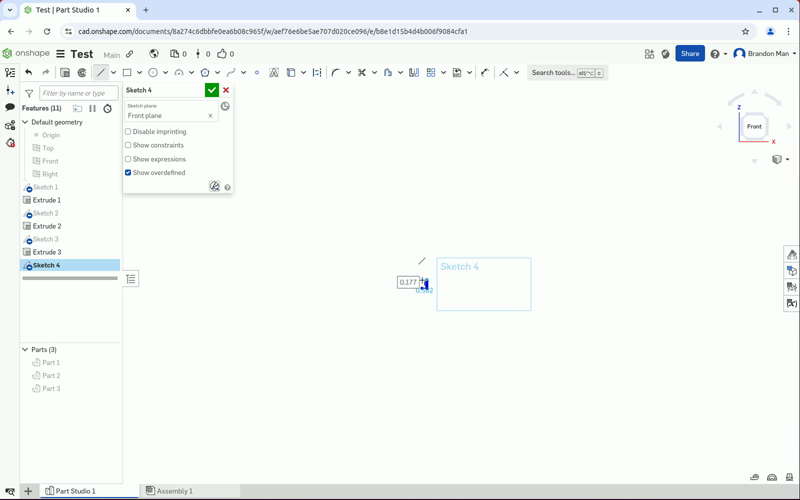
scroll(6)
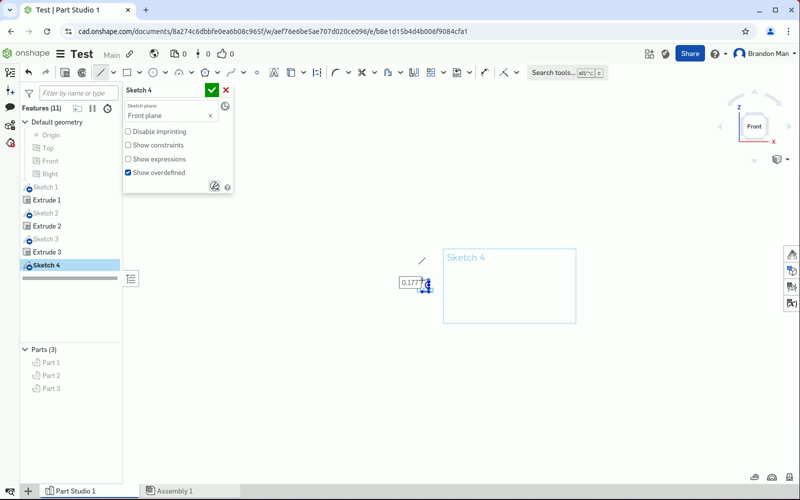
scroll(6)
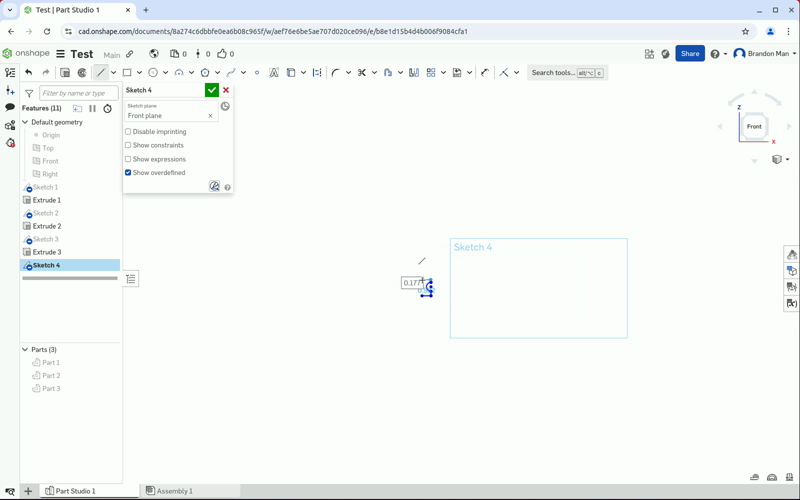
scroll(6)
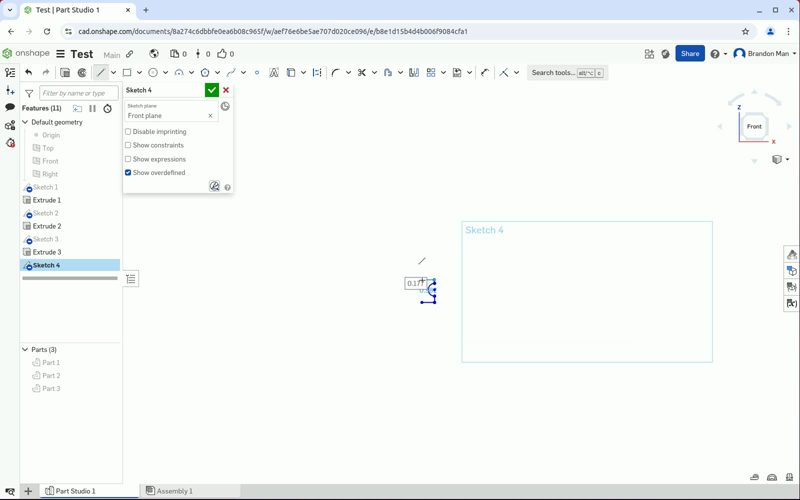
scroll(6)
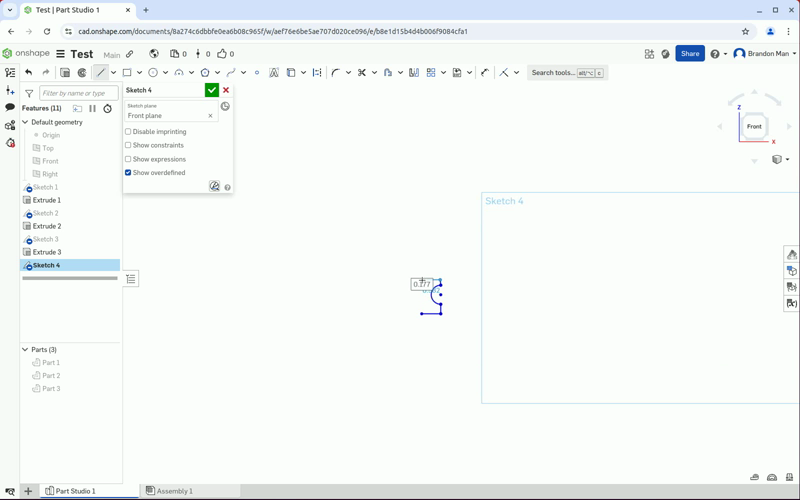
scroll(6)
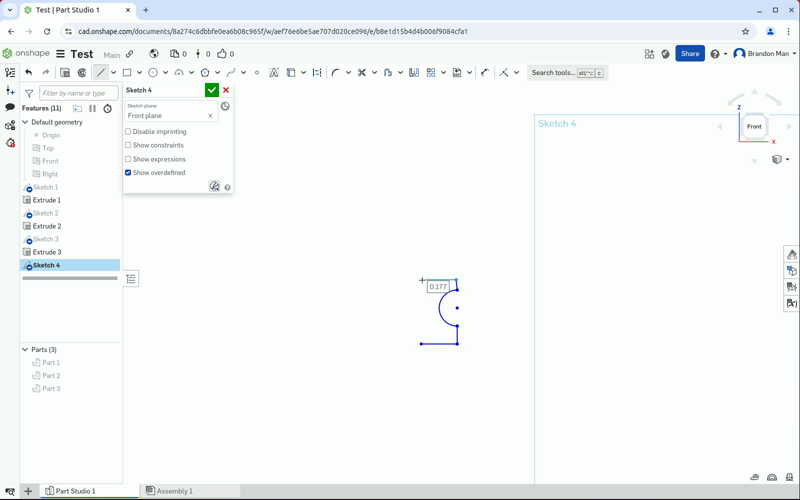
click(422, 279)
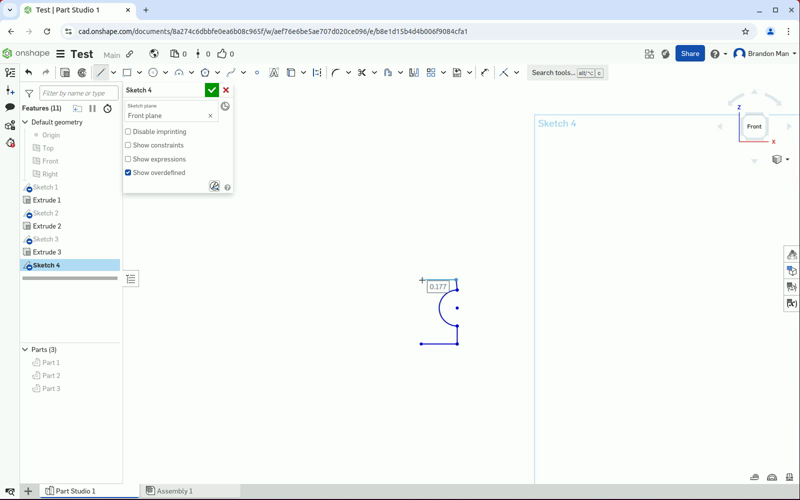
scroll(-6)
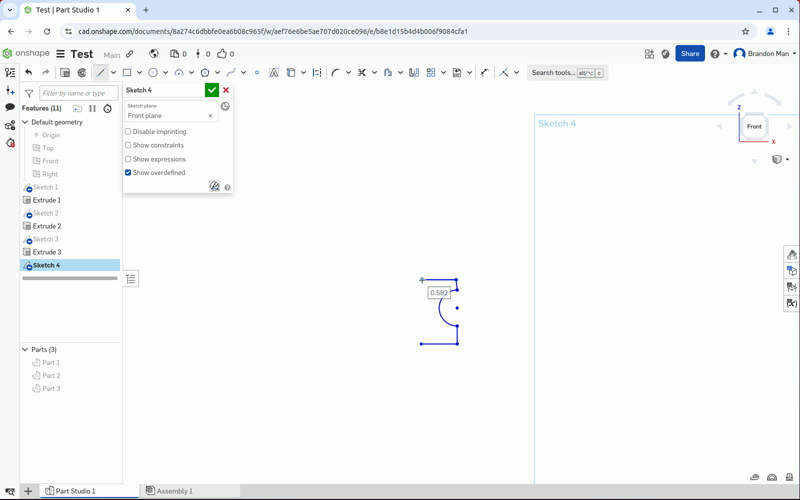
scroll(-6)
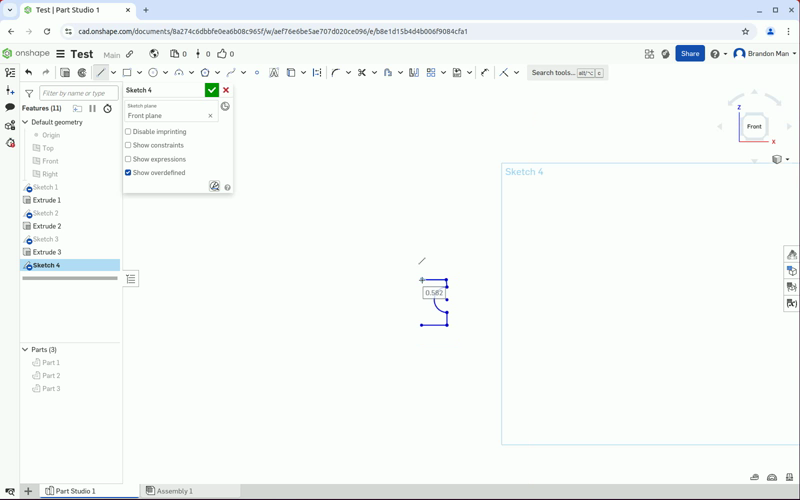
scroll(-6)
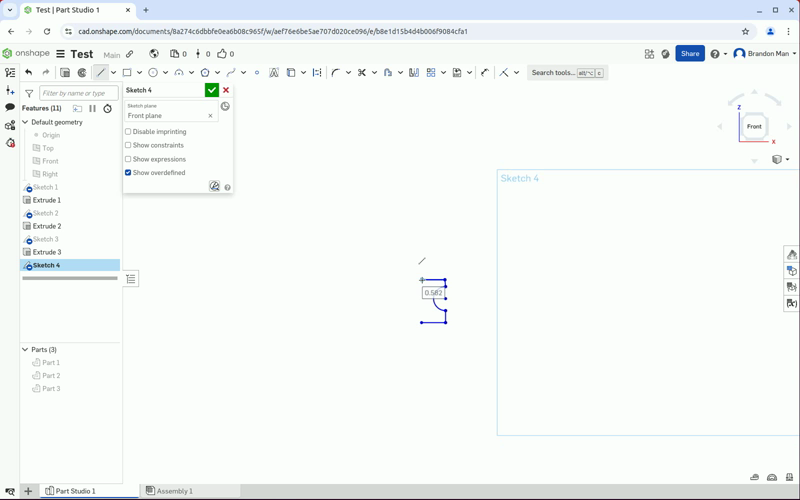
scroll(-6)
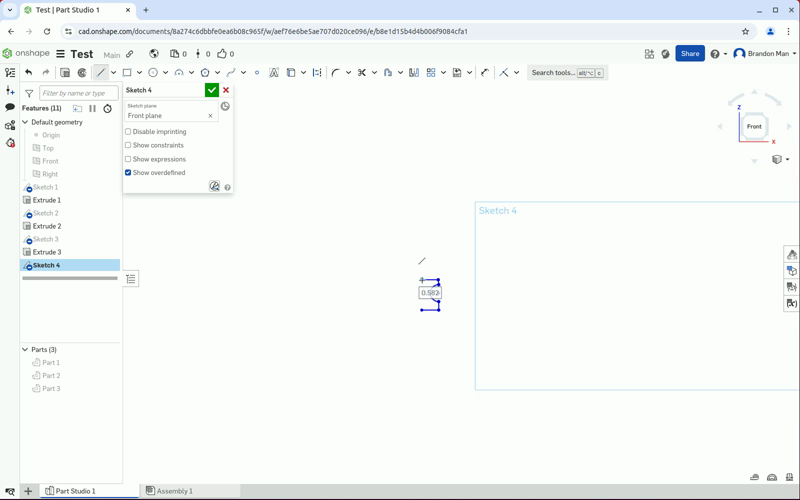
scroll(-6)
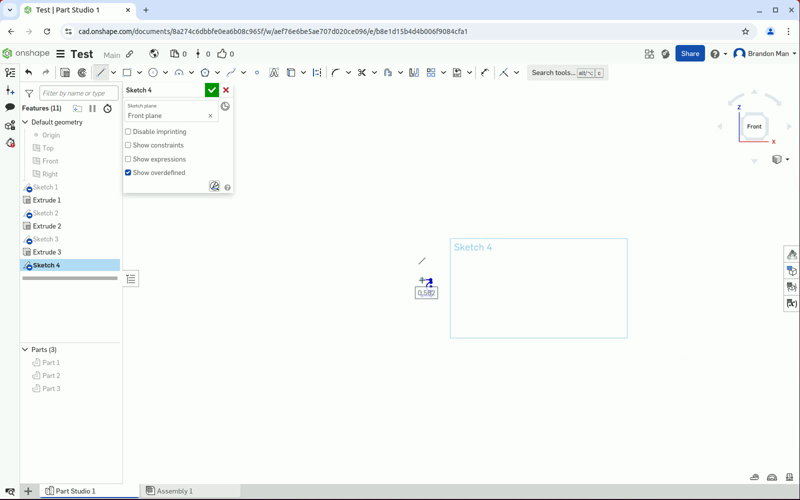
scroll(-6)
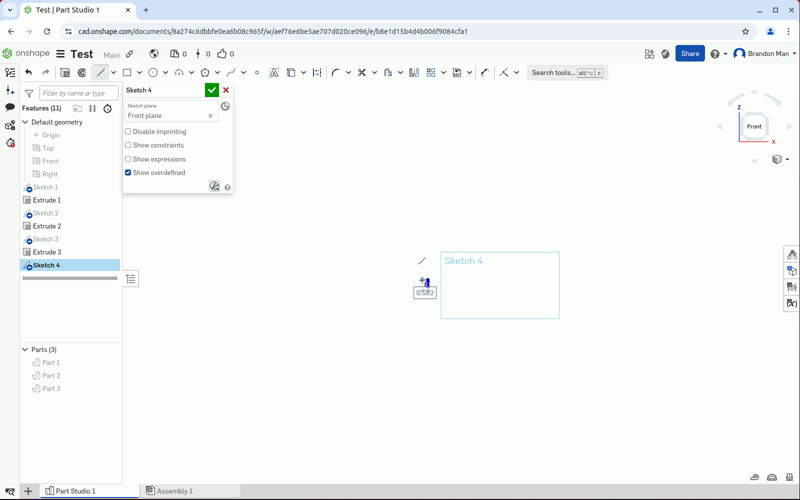
scroll(-6)
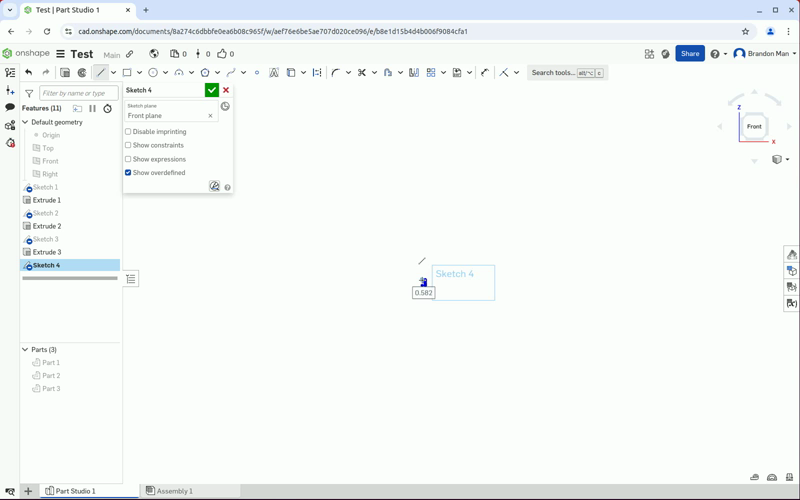
key_up(shift)
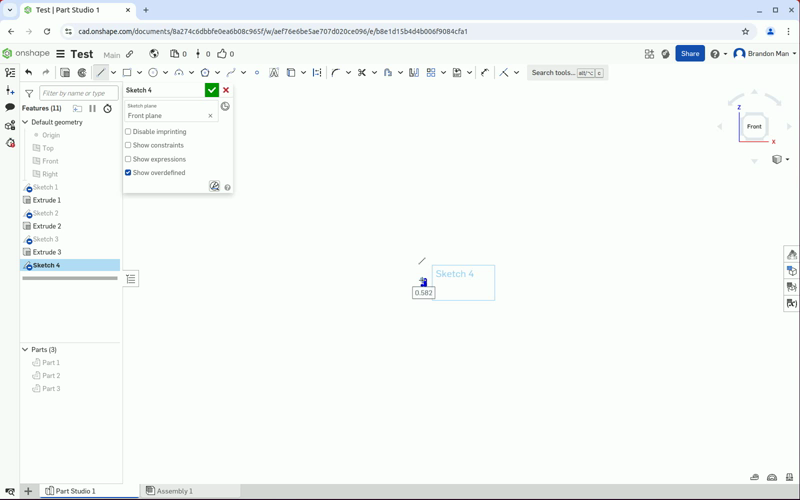
key(esc)
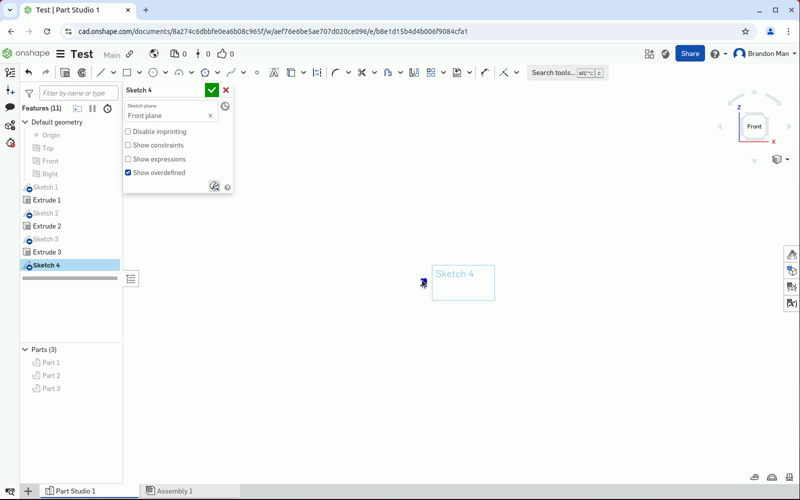
key(a)
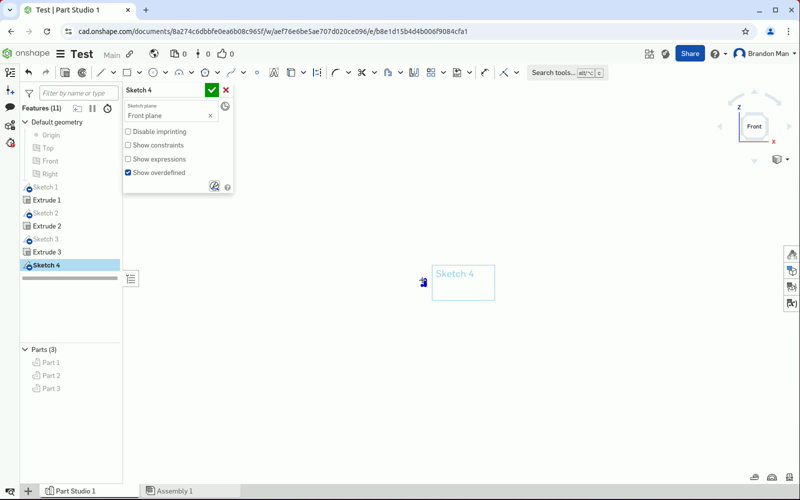
mouse_move(422, 279)
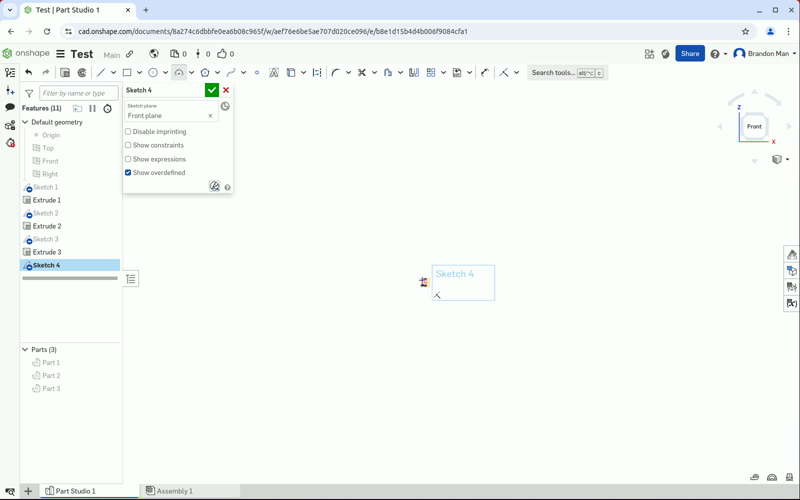
scroll(6)
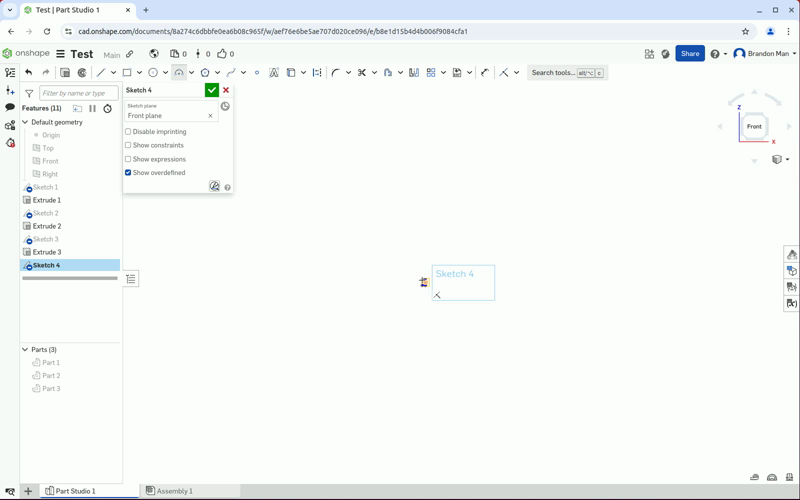
scroll(6)
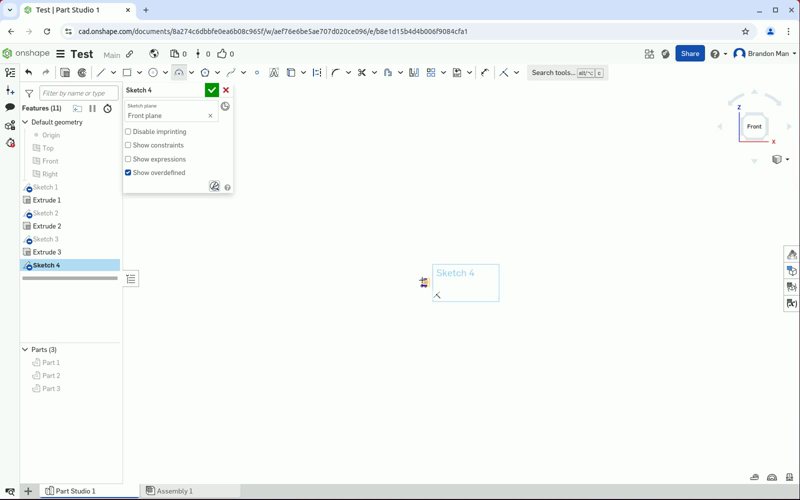
scroll(6)
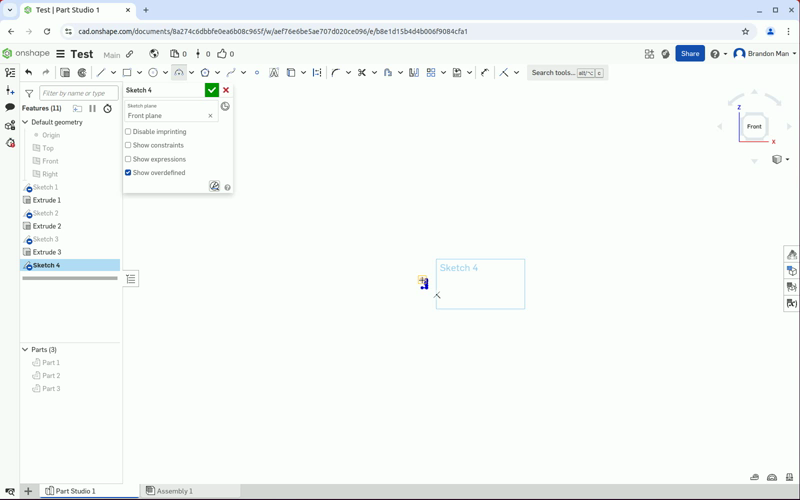
scroll(6)
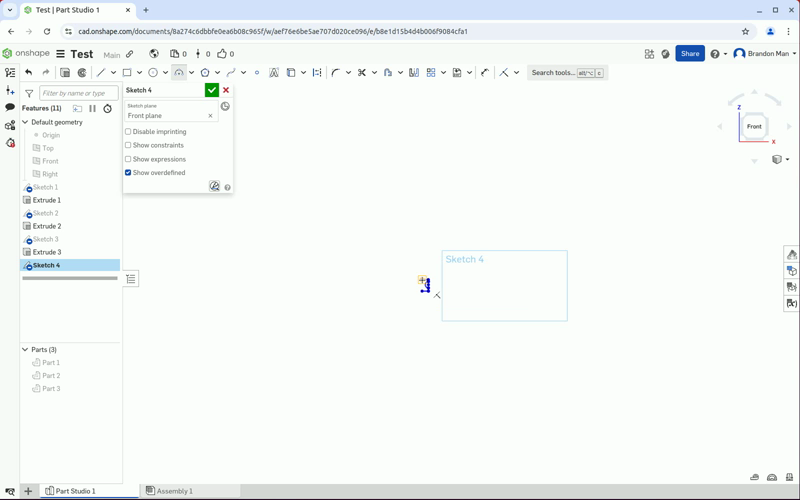
scroll(6)
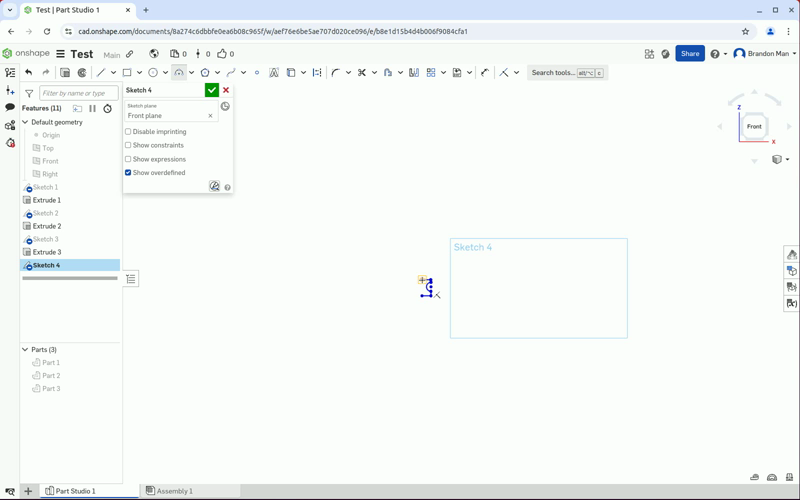
scroll(6)
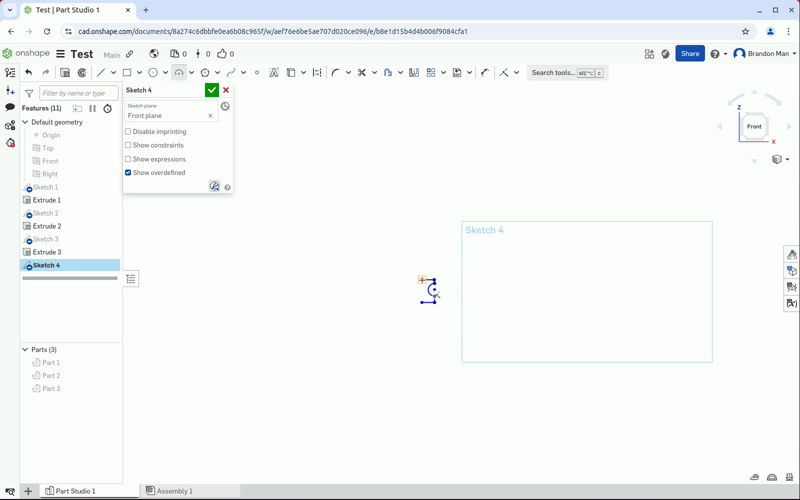
scroll(6)
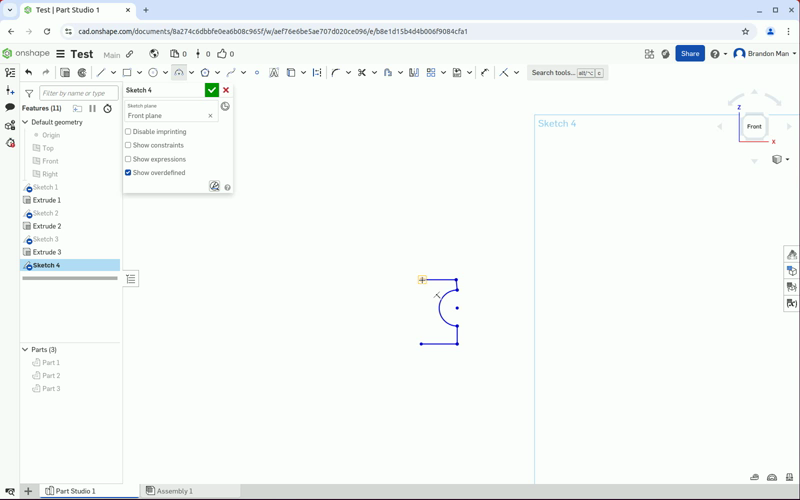
click(422, 279)
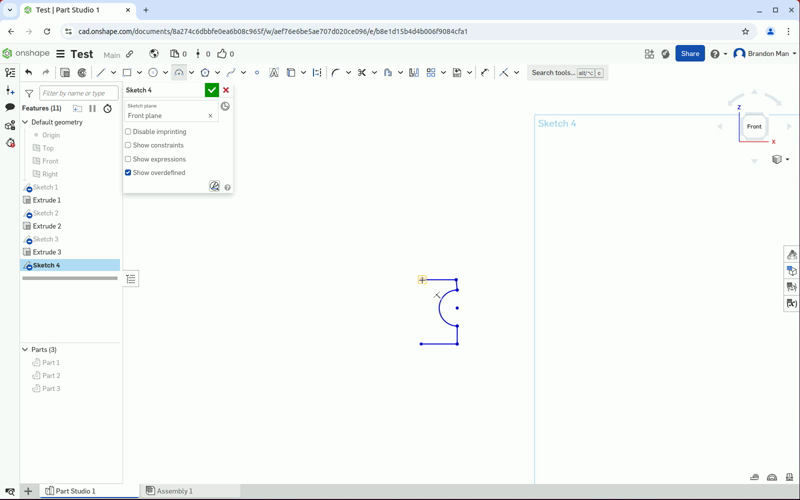
scroll(-6)
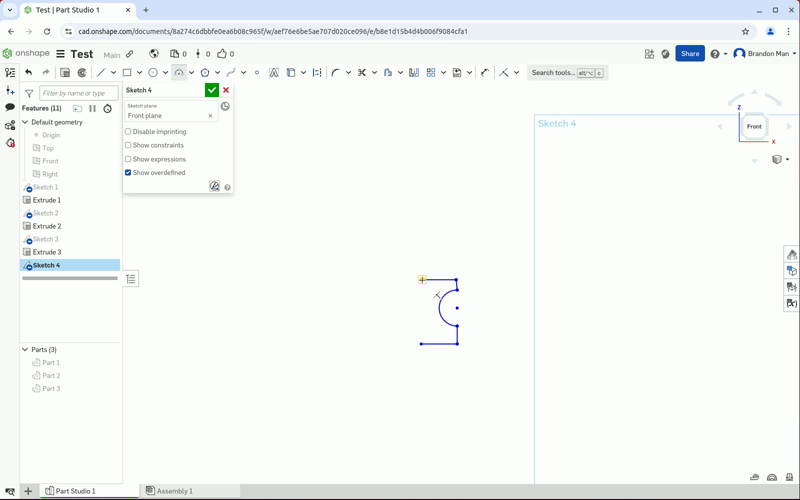
scroll(-6)
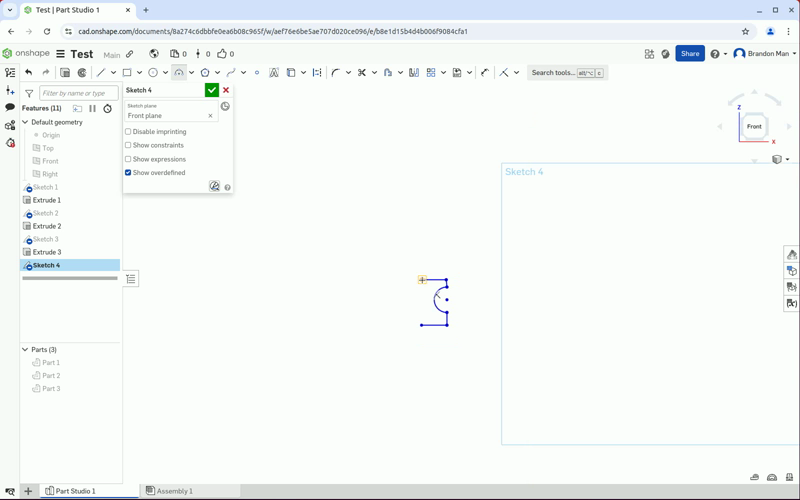
scroll(-6)
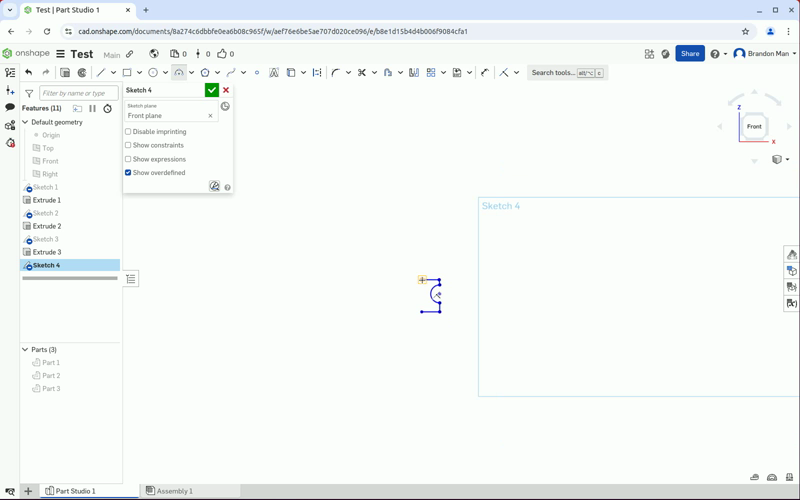
scroll(-6)
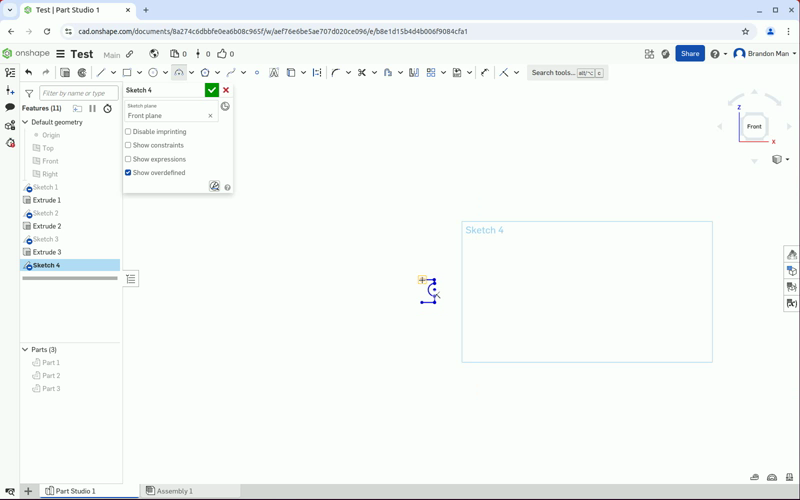
scroll(-6)
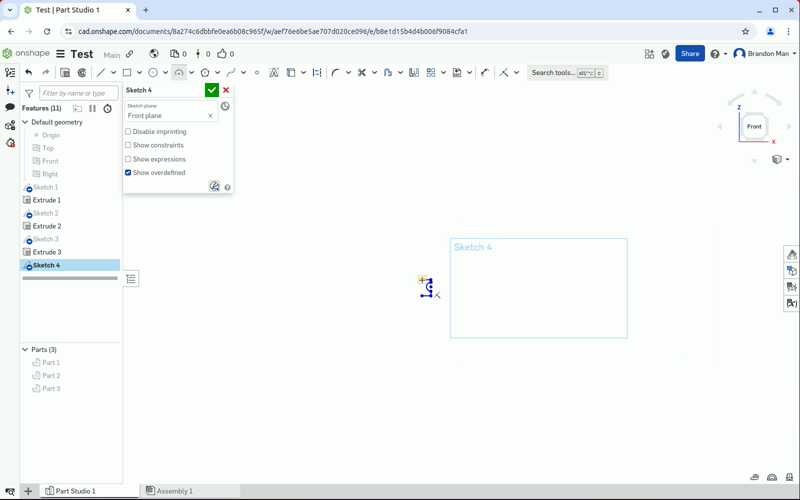
scroll(-6)
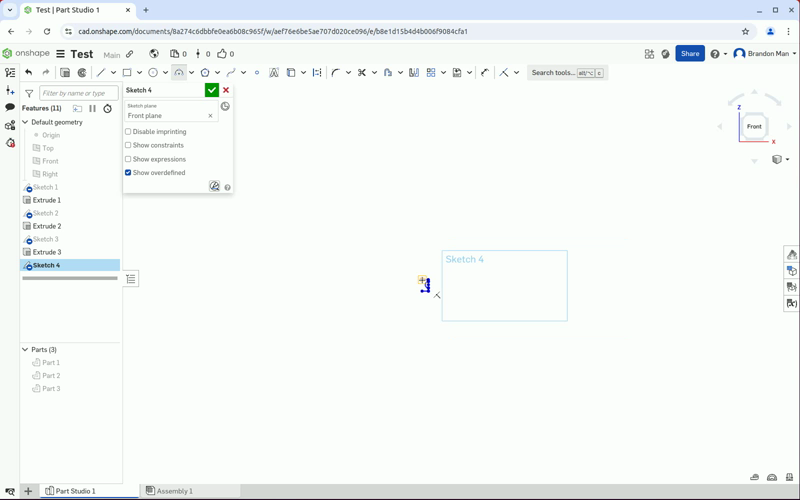
scroll(-6)
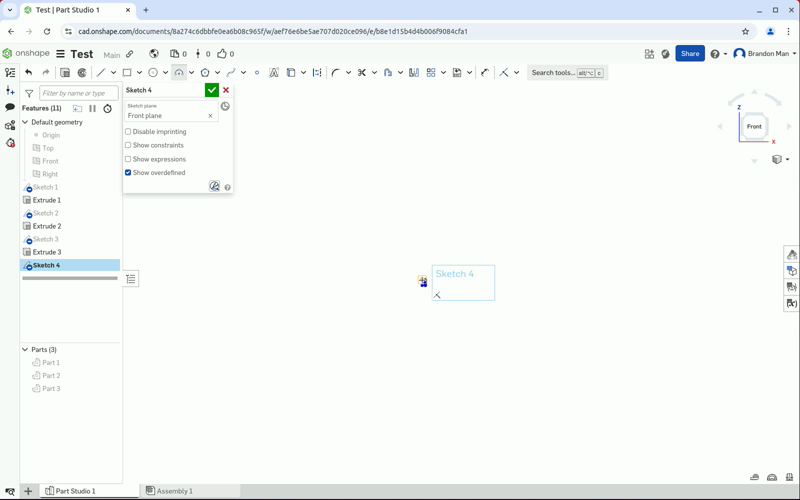
mouse_move(422, 285)
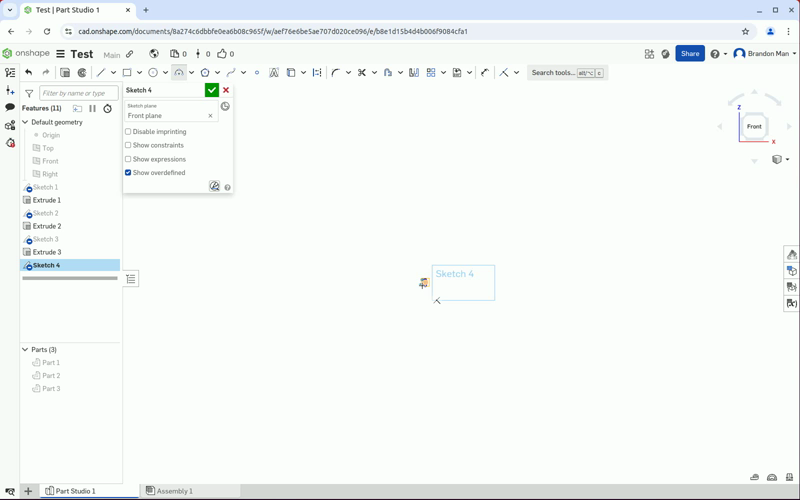
scroll(6)
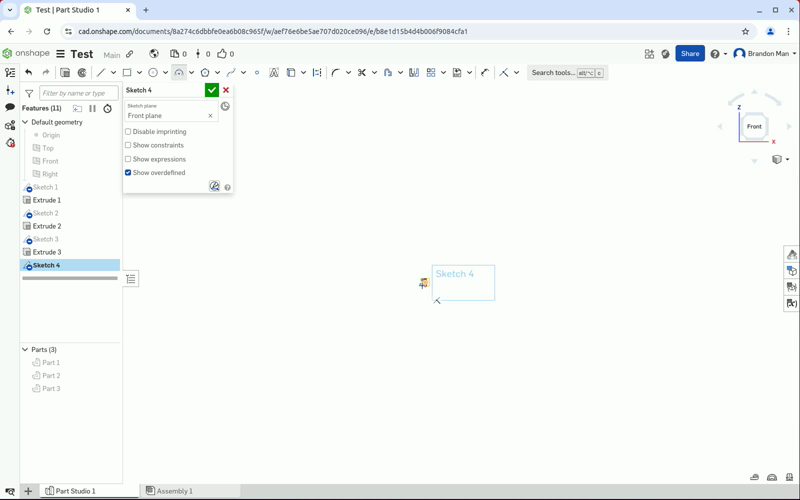
scroll(6)
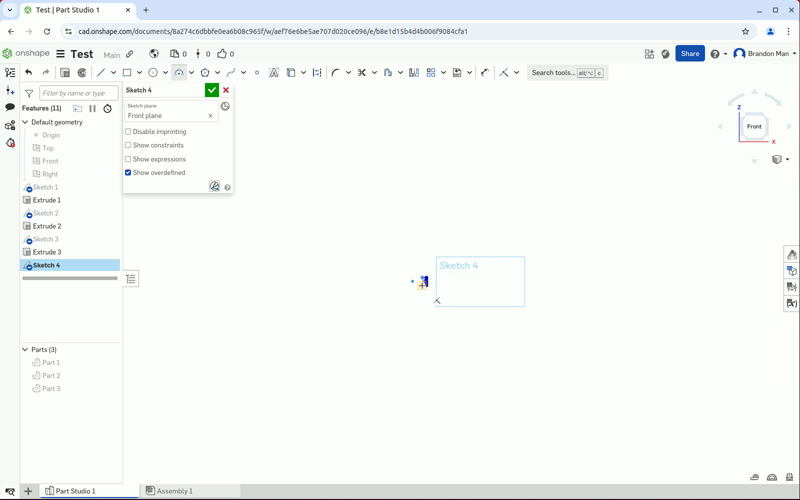
scroll(6)
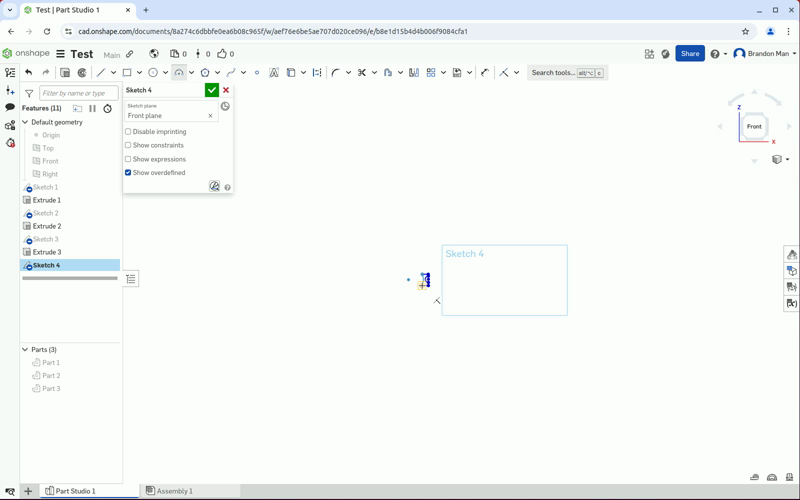
scroll(6)
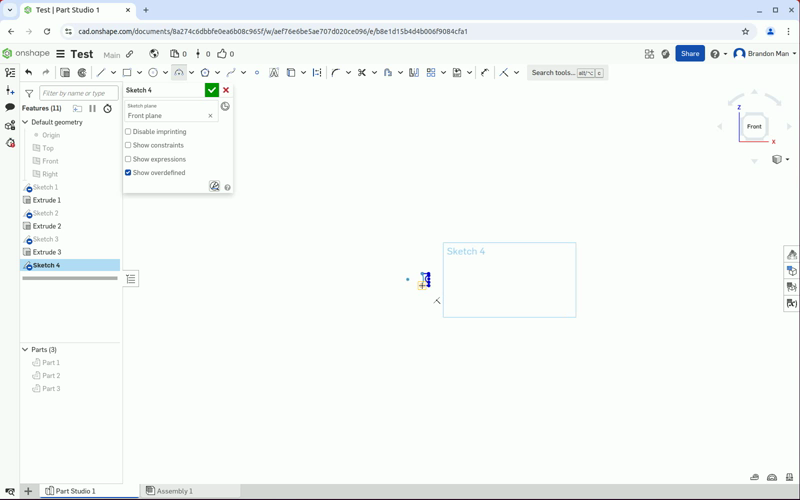
scroll(6)
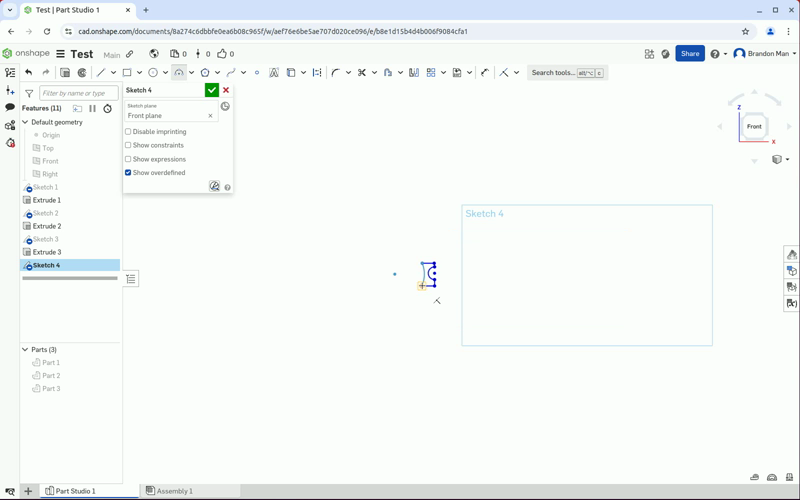
scroll(6)
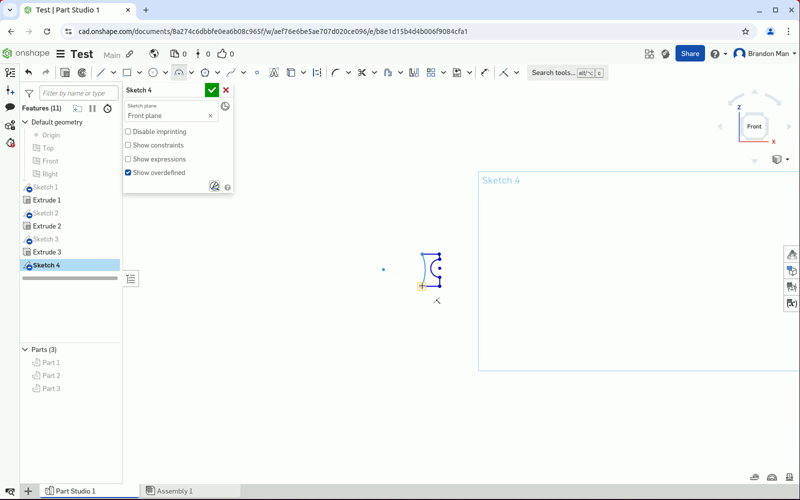
scroll(6)
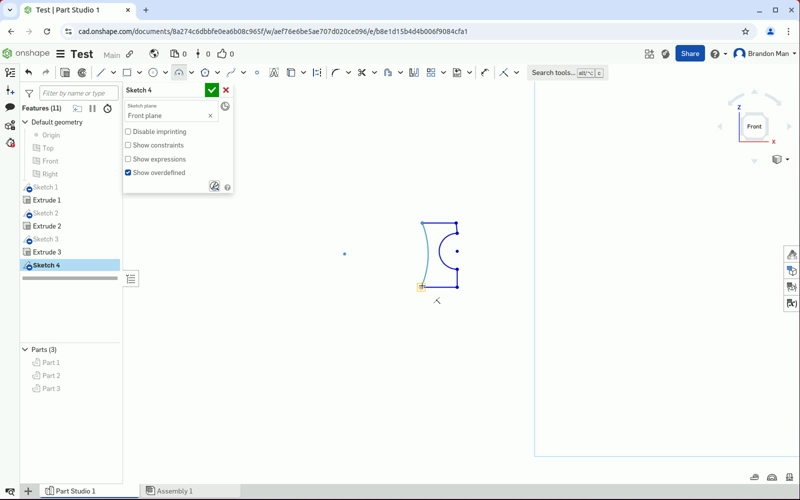
click(422, 285)
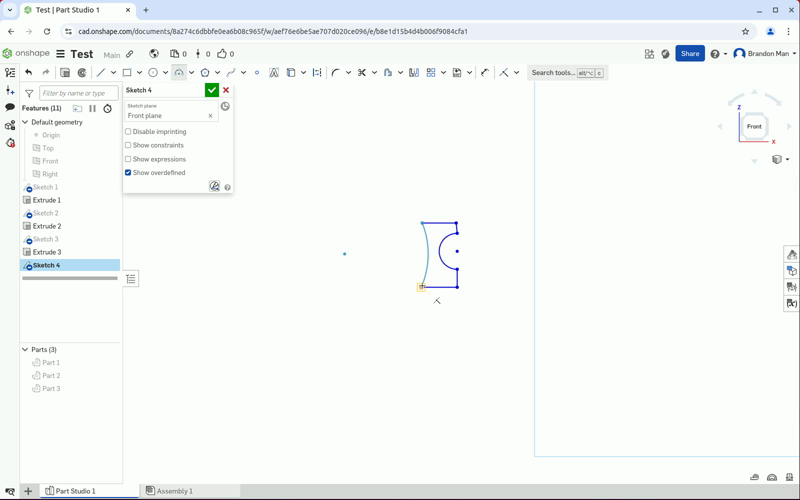
scroll(-6)
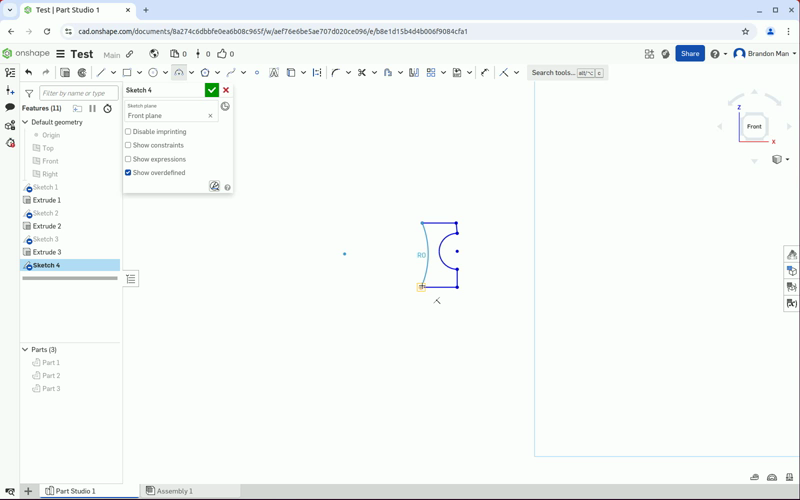
scroll(-6)
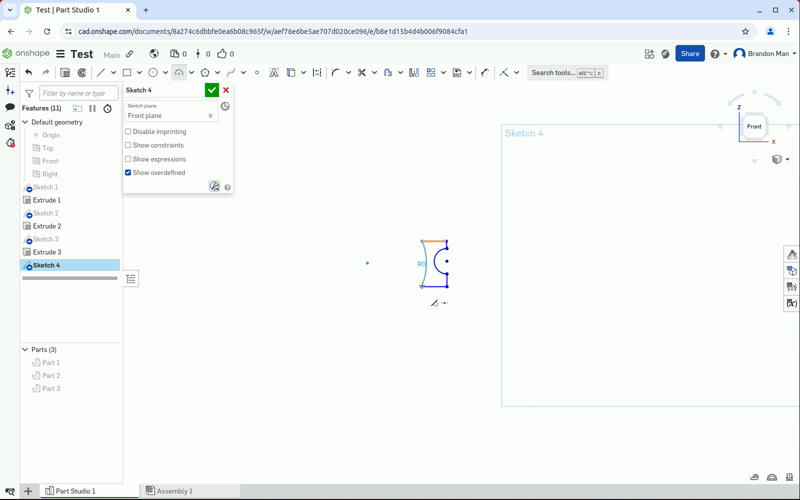
scroll(-6)
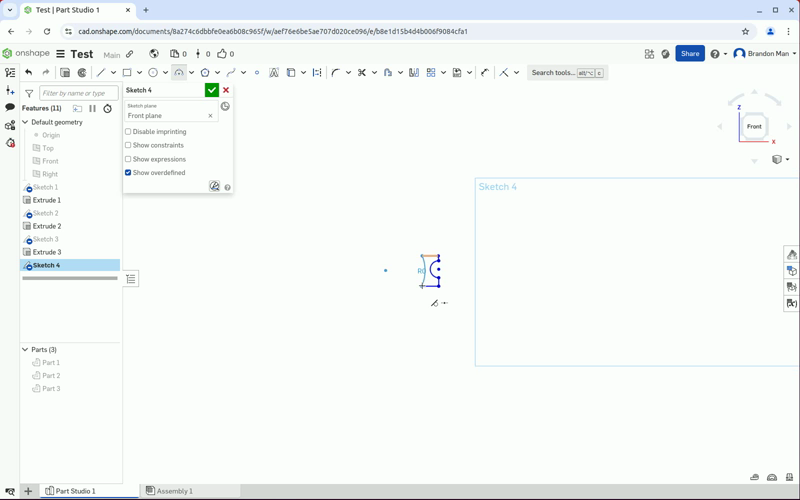
scroll(-6)
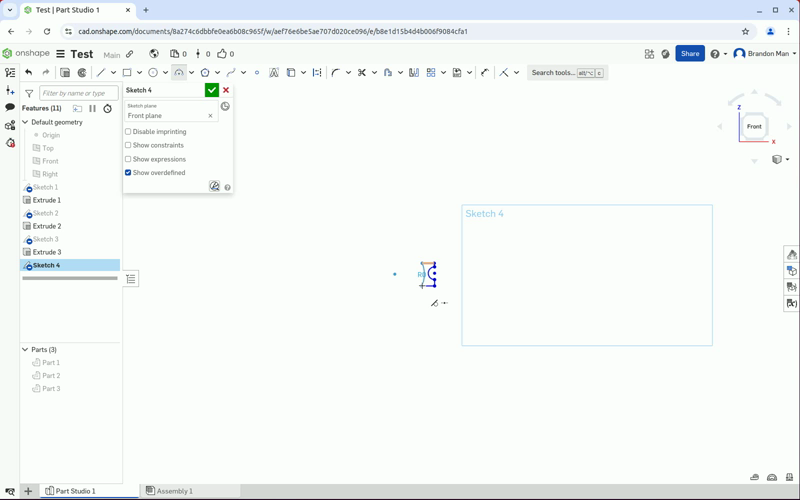
scroll(-6)
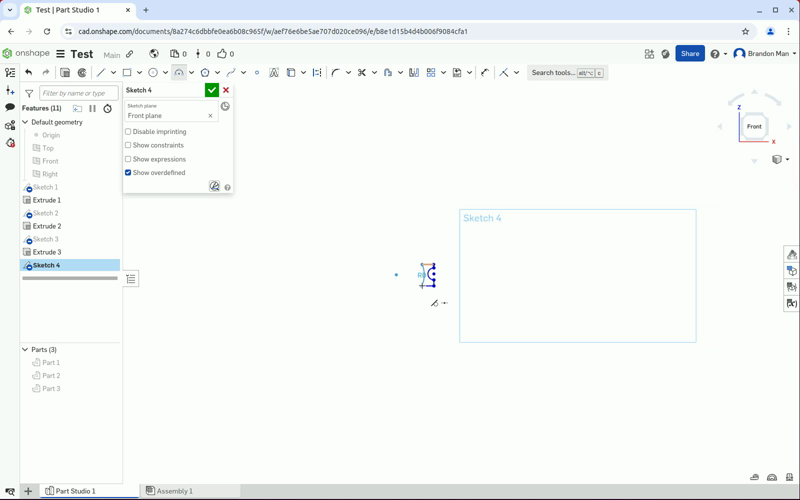
scroll(-6)
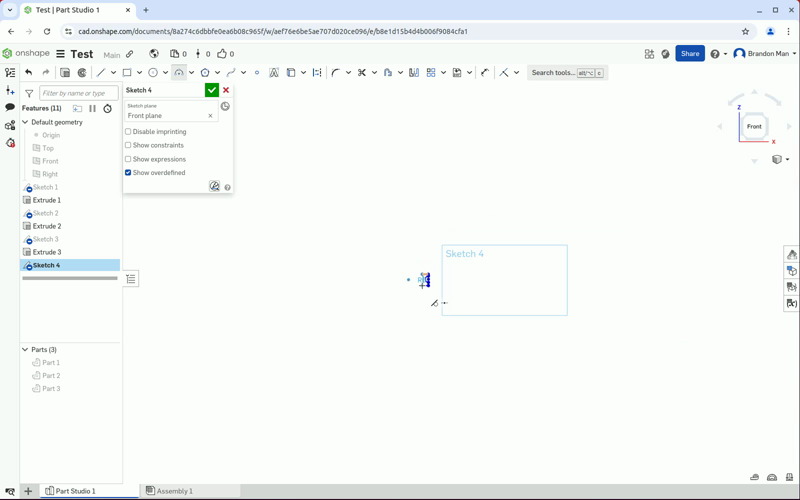
scroll(-6)
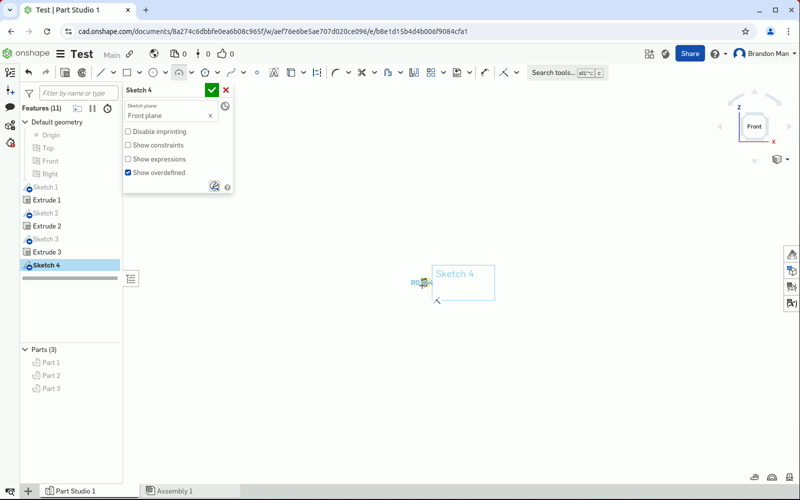
key_down(shift)
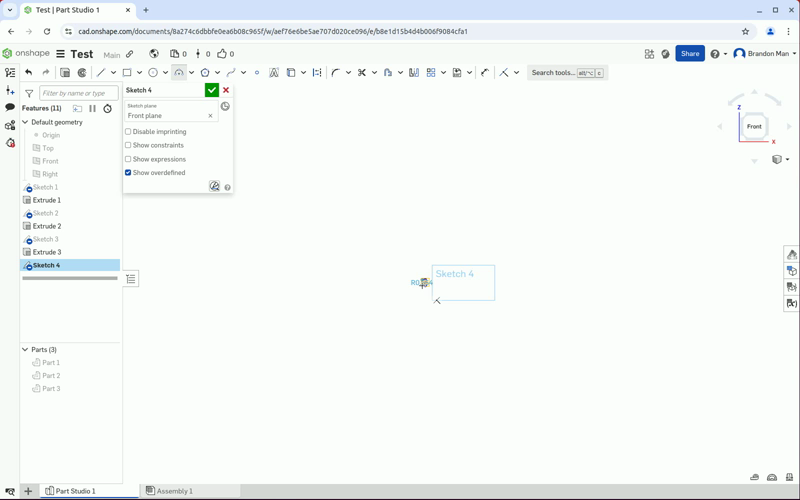
mouse_move(420, 282)
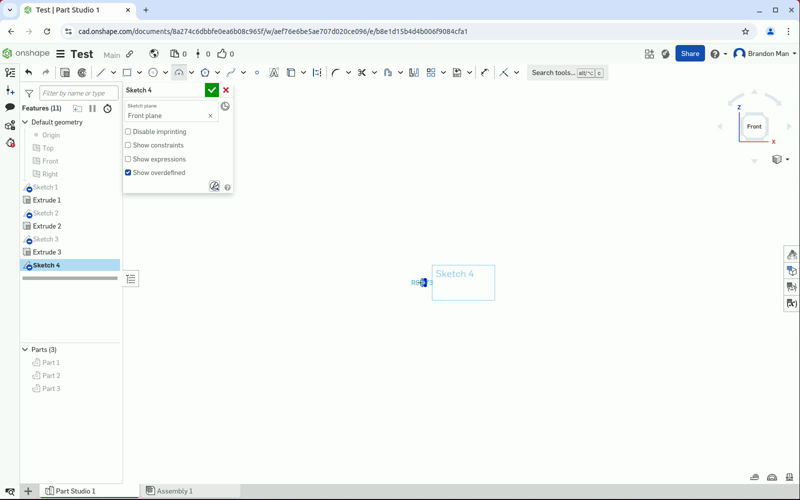
scroll(6)
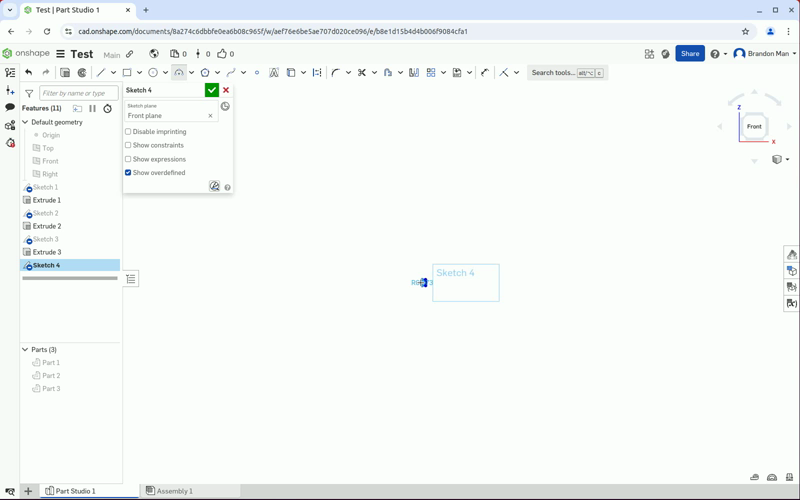
scroll(6)
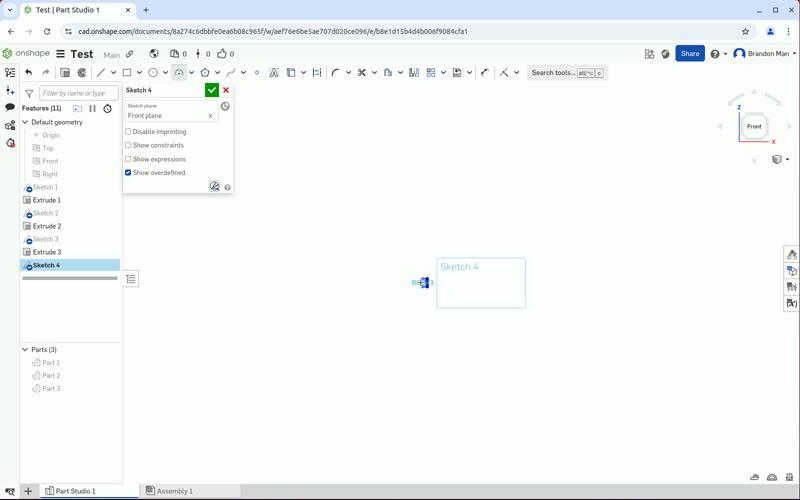
scroll(6)
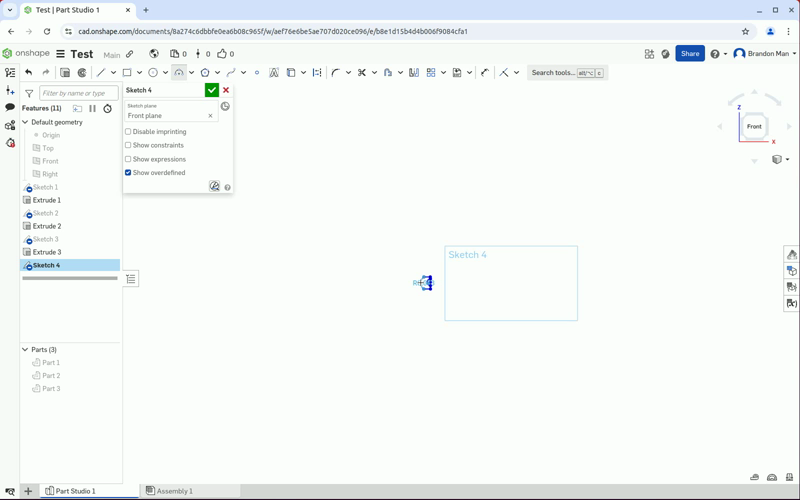
scroll(6)
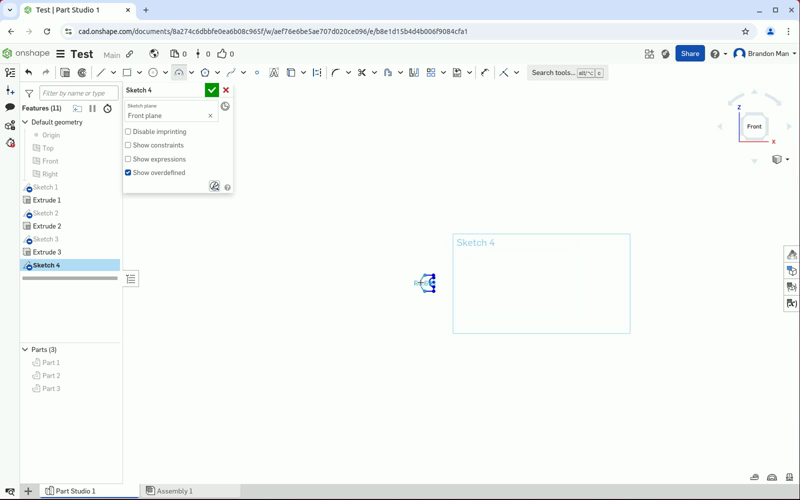
scroll(6)
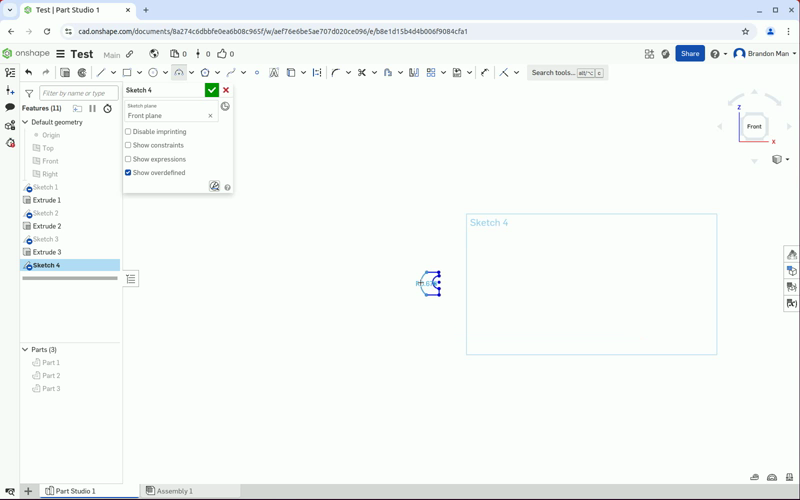
scroll(6)
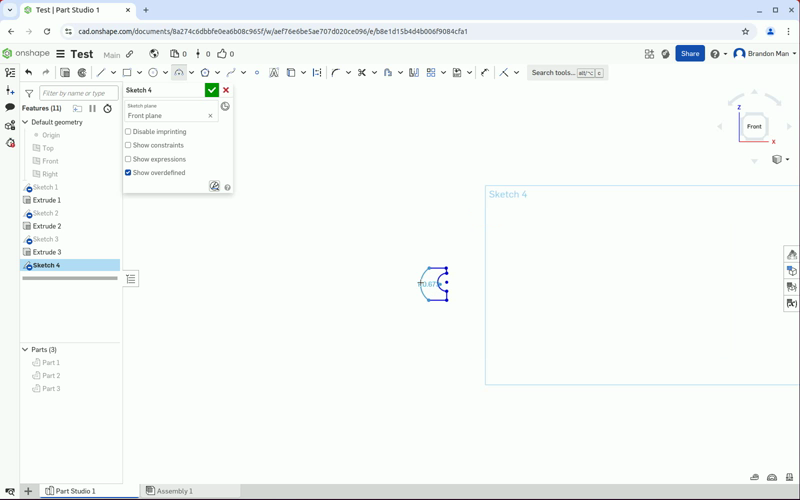
scroll(6)
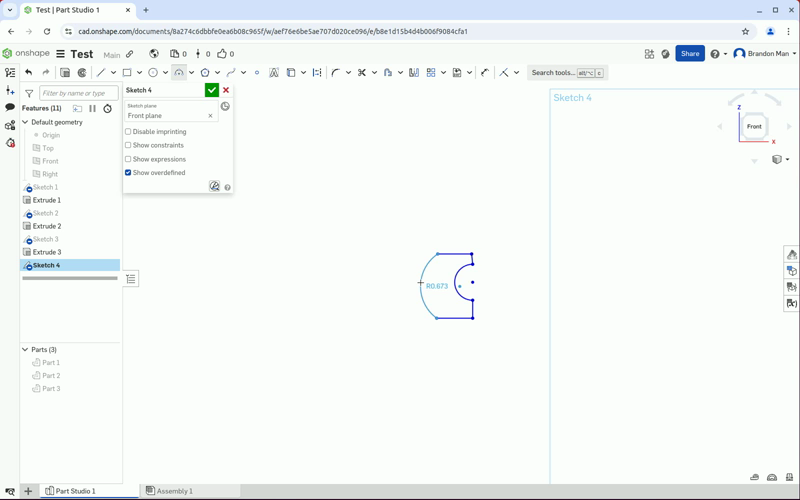
click(420, 282)
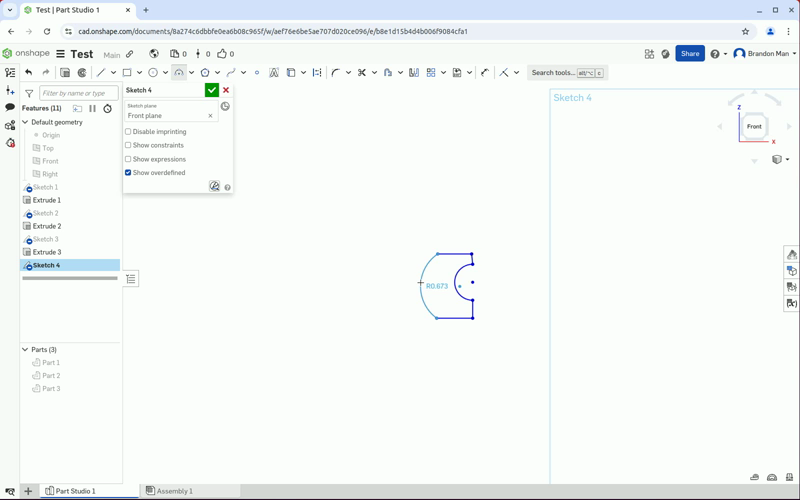
scroll(-6)
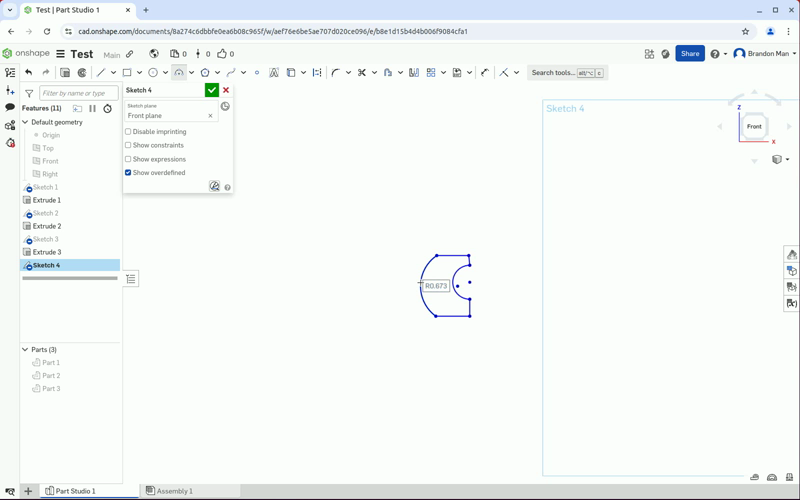
scroll(-6)
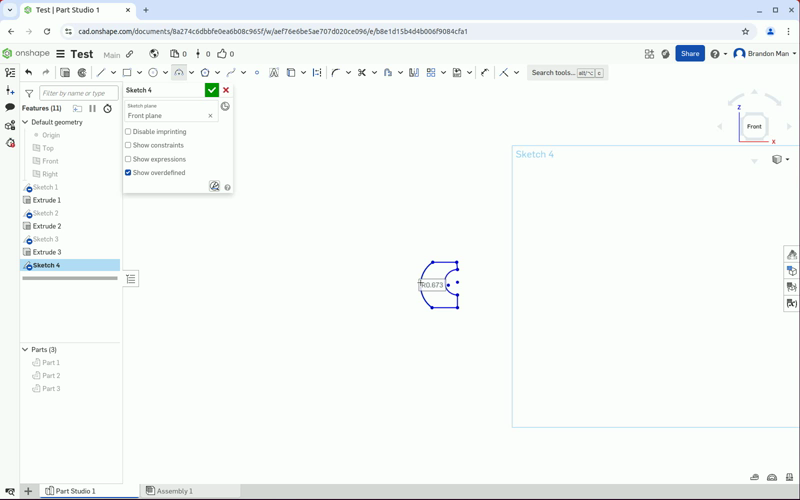
scroll(-6)
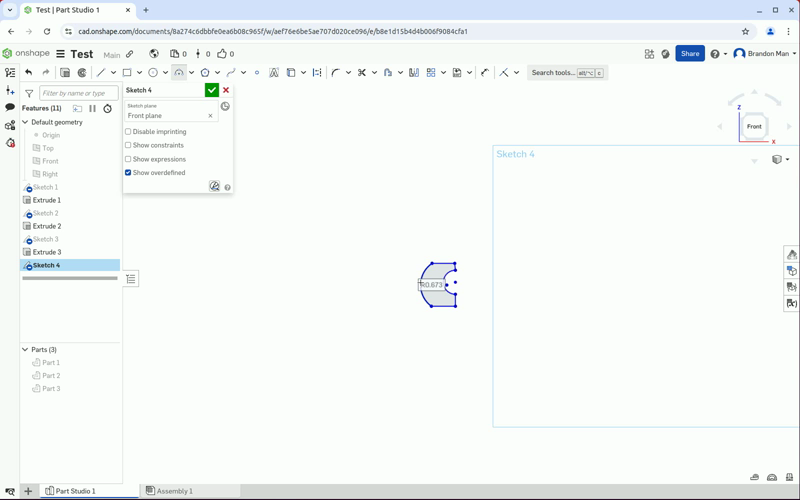
scroll(-6)
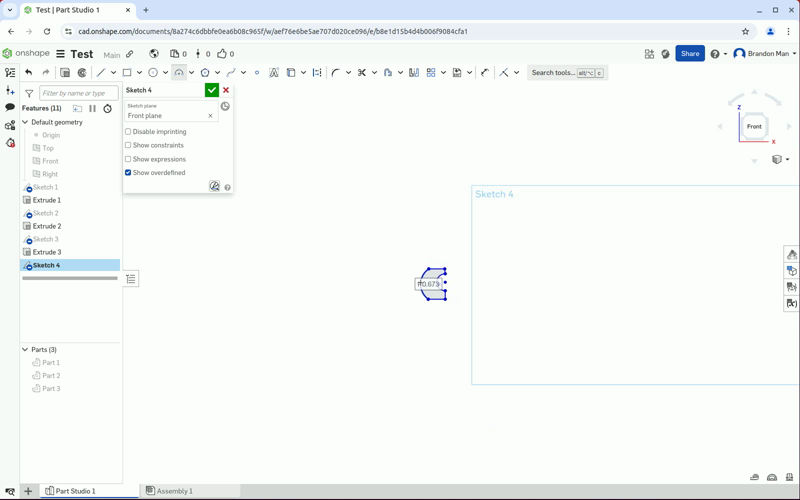
scroll(-6)
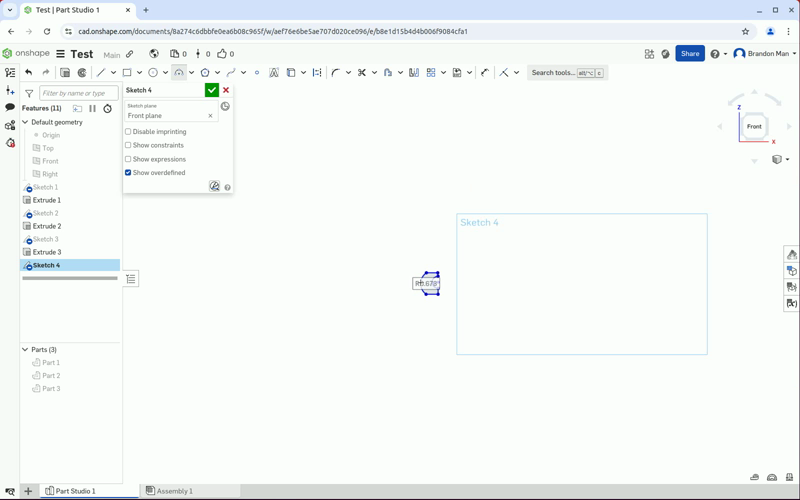
scroll(-6)
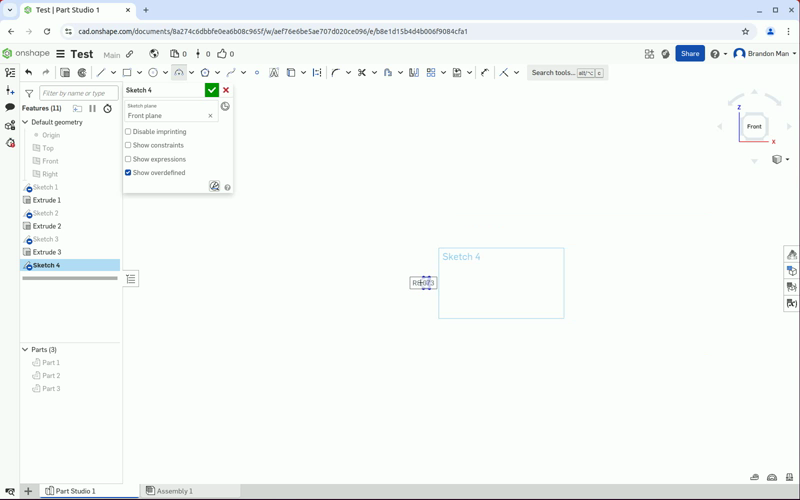
scroll(-6)
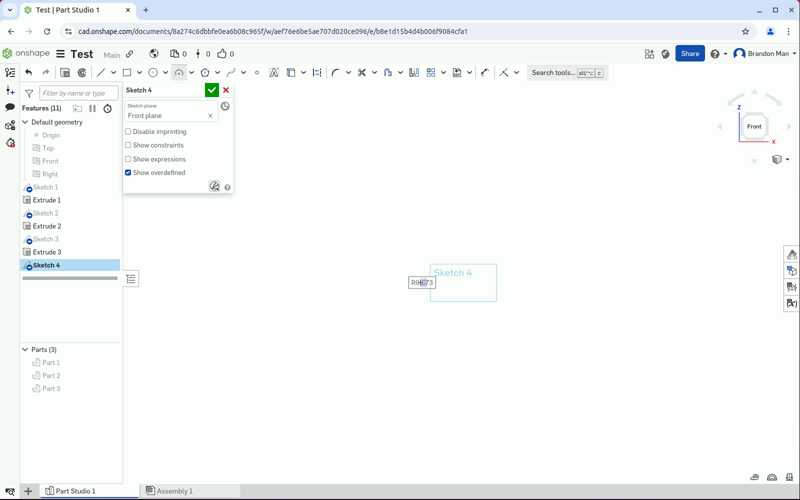
key_up(shift)
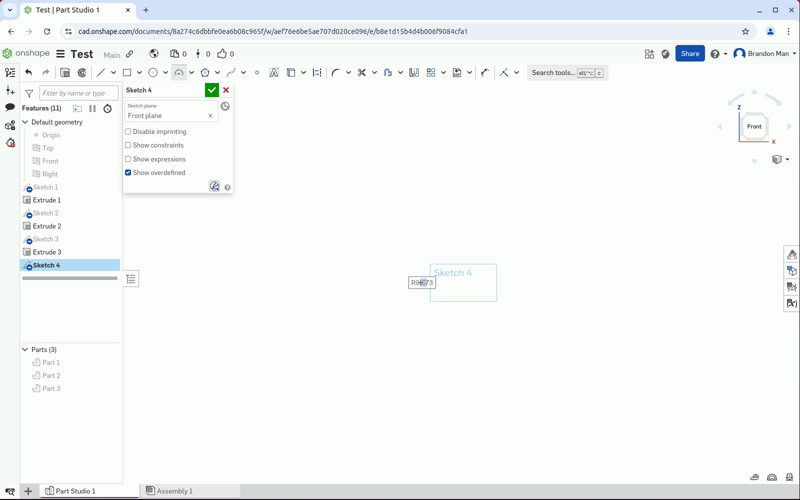
key(esc)
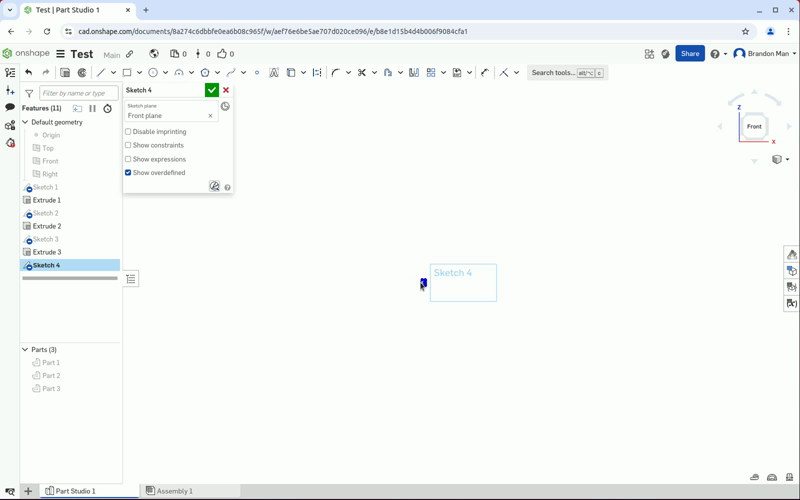
mouse_move(425, 282)
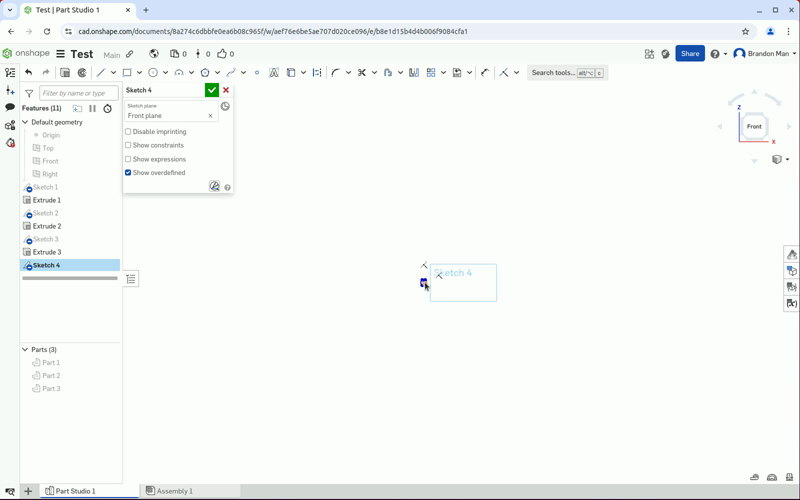
scroll(6)
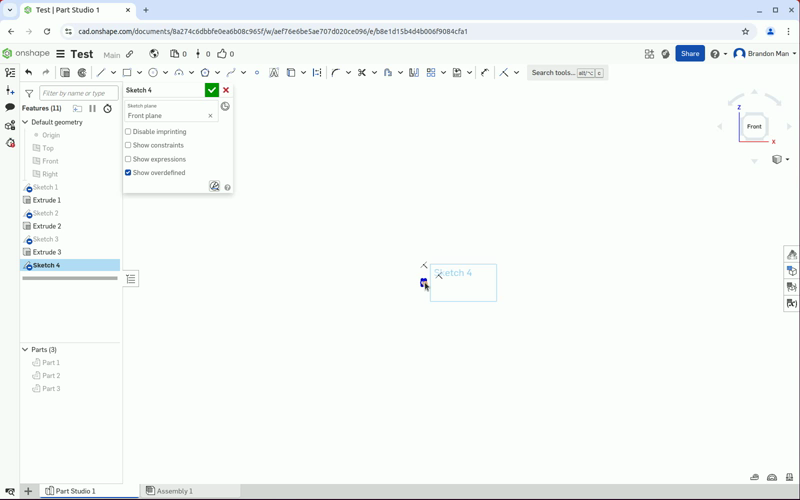
scroll(6)
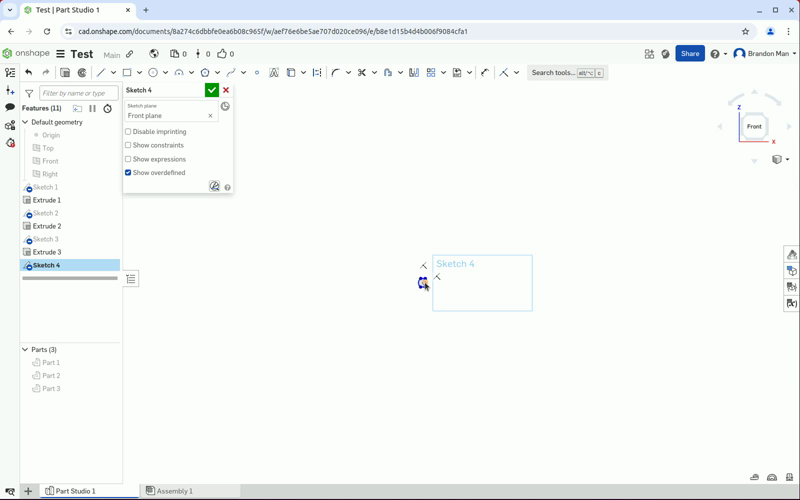
scroll(6)
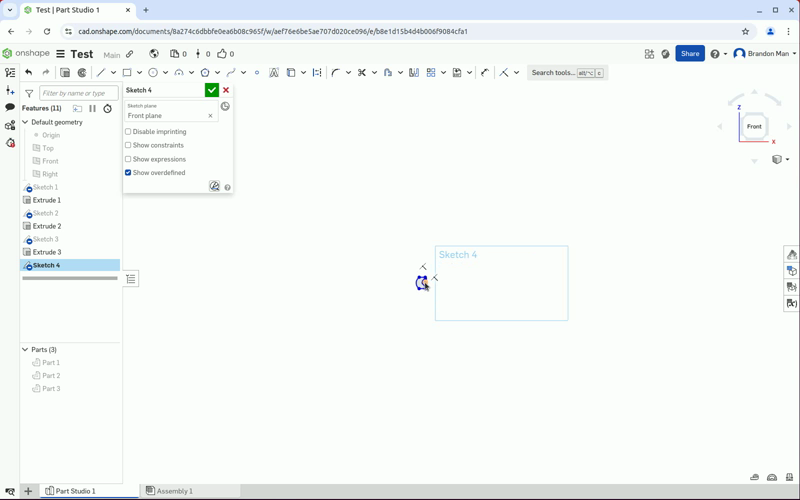
scroll(6)
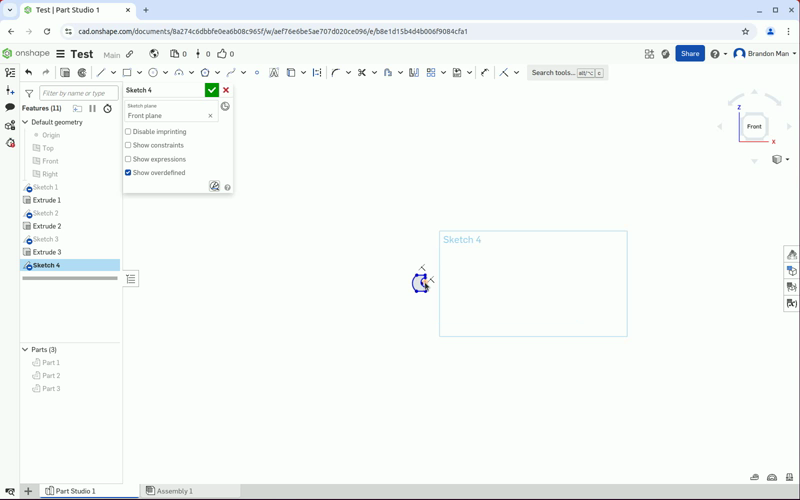
scroll(6)
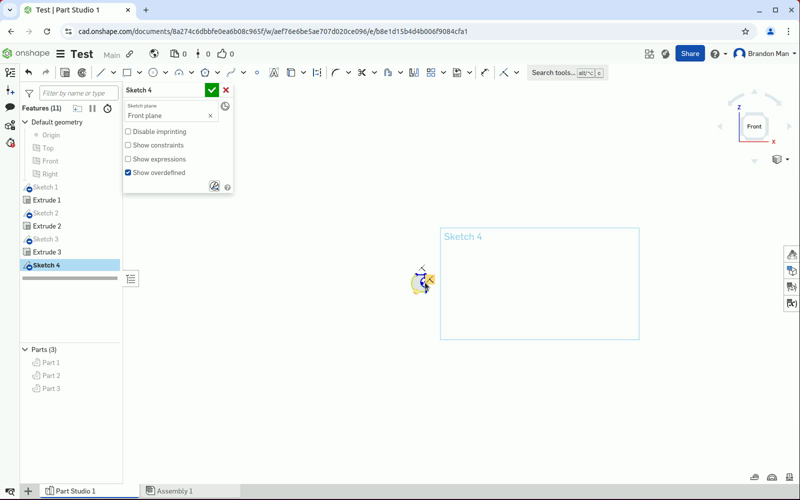
scroll(6)
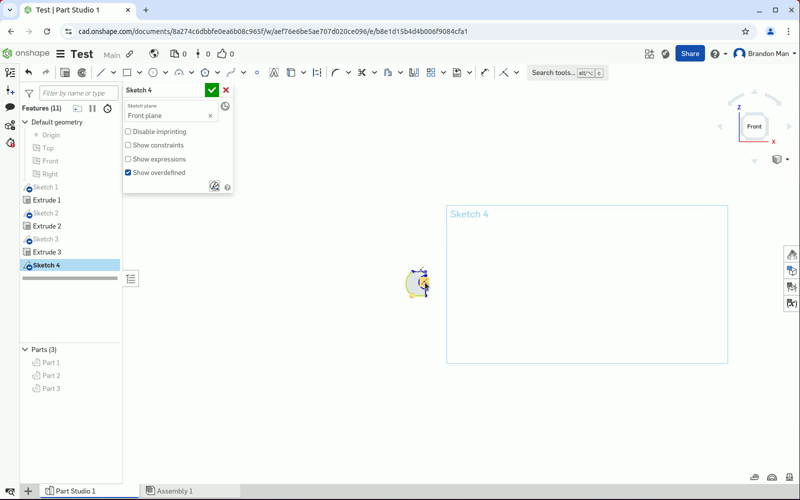
scroll(6)
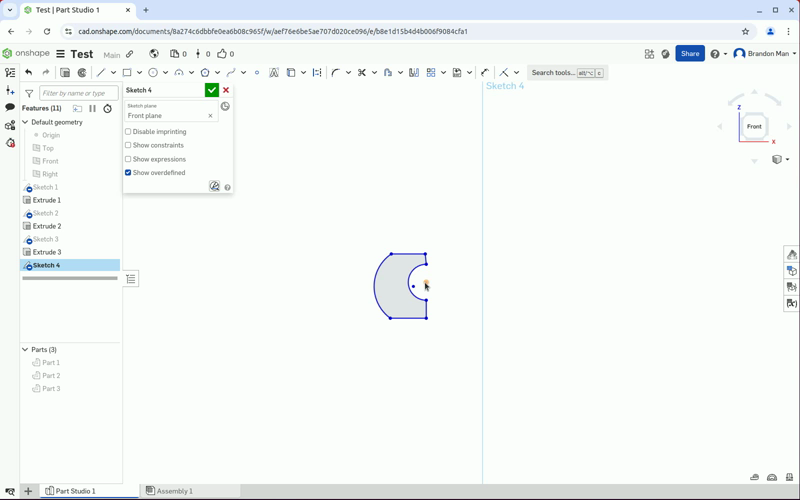
click(425, 282)
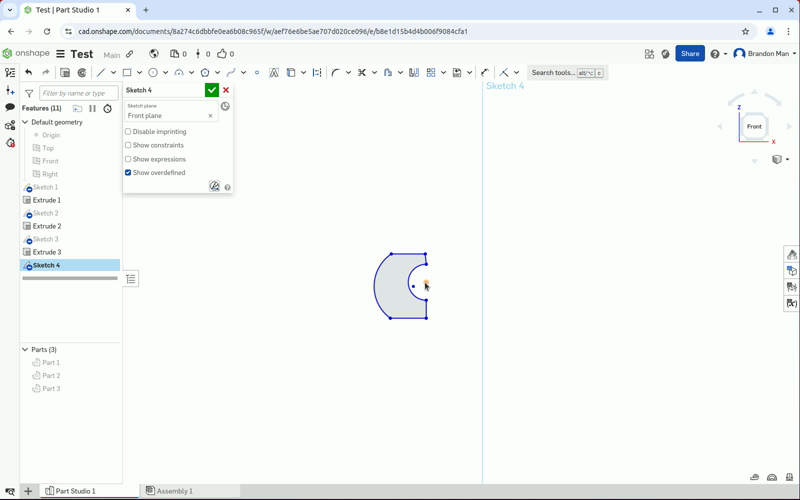
scroll(-6)
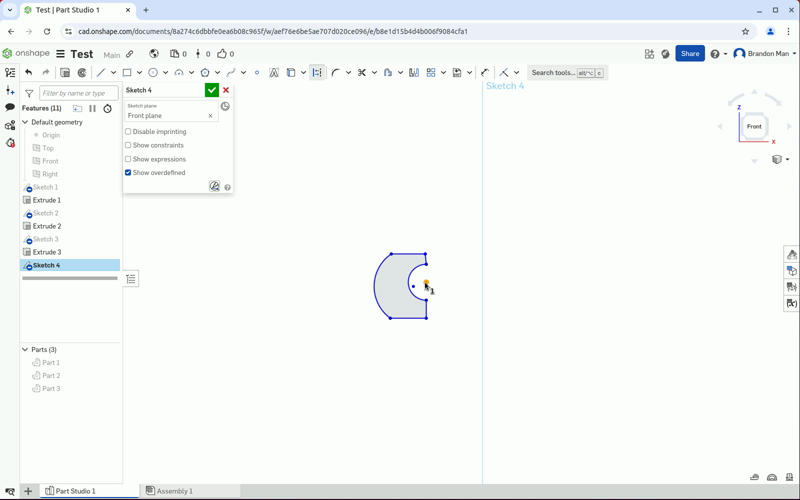
scroll(-6)
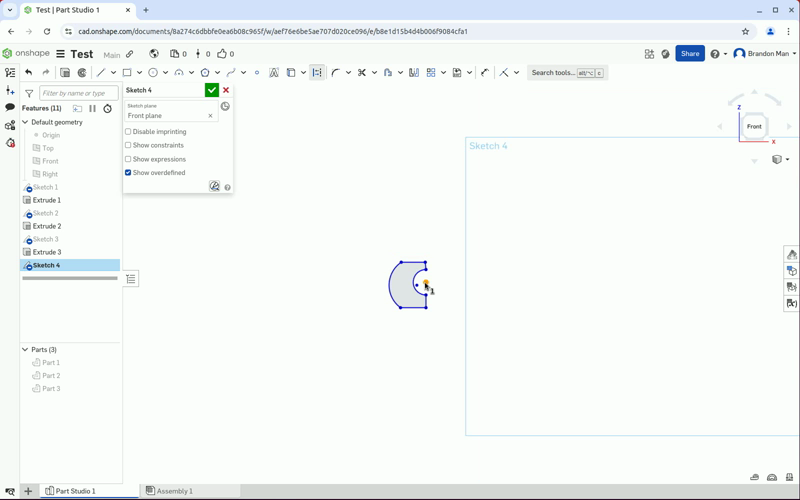
scroll(-6)
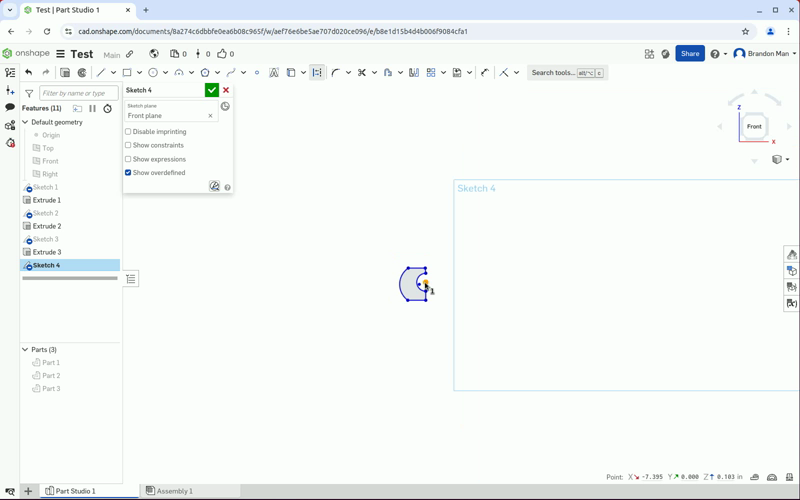
scroll(-6)
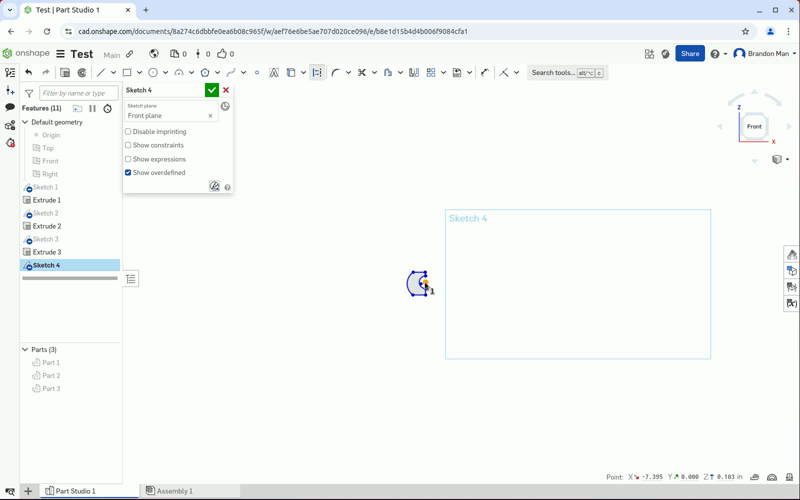
scroll(-6)
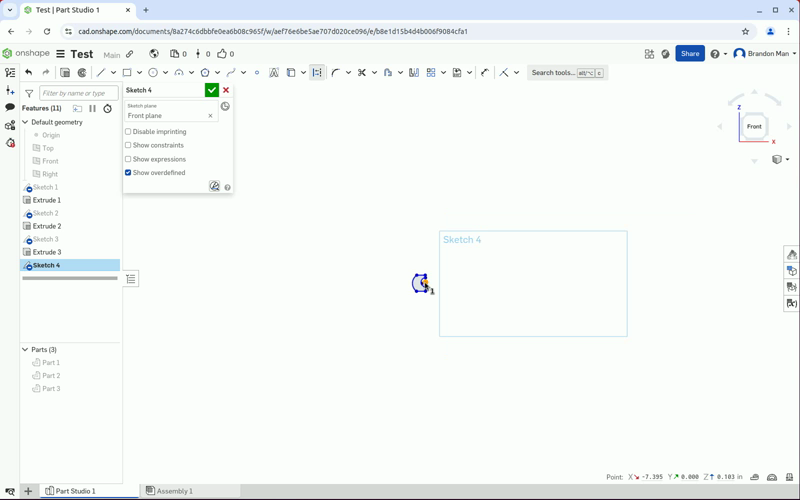
scroll(-6)
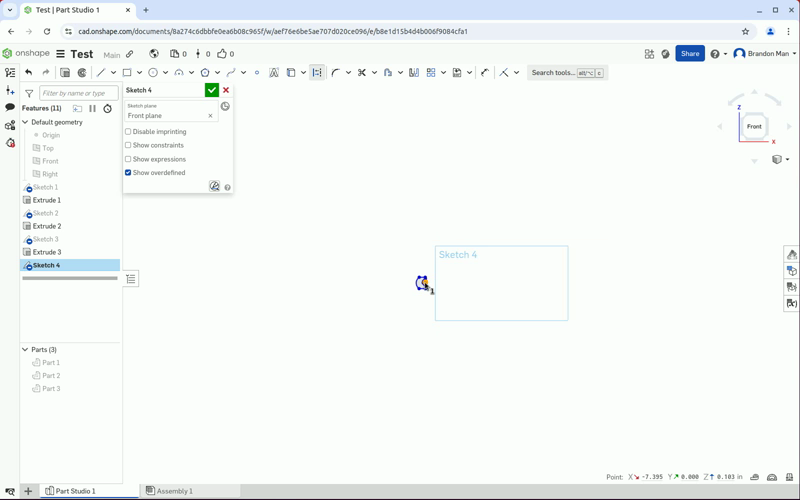
scroll(-6)
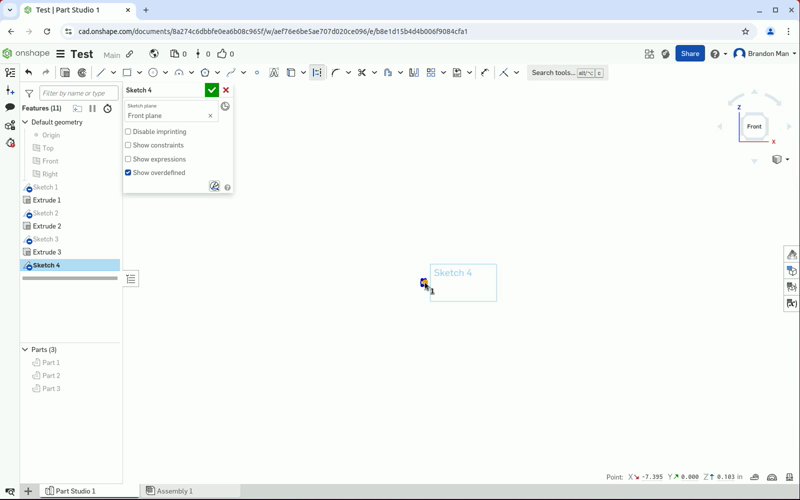
mouse_move(73, 352)
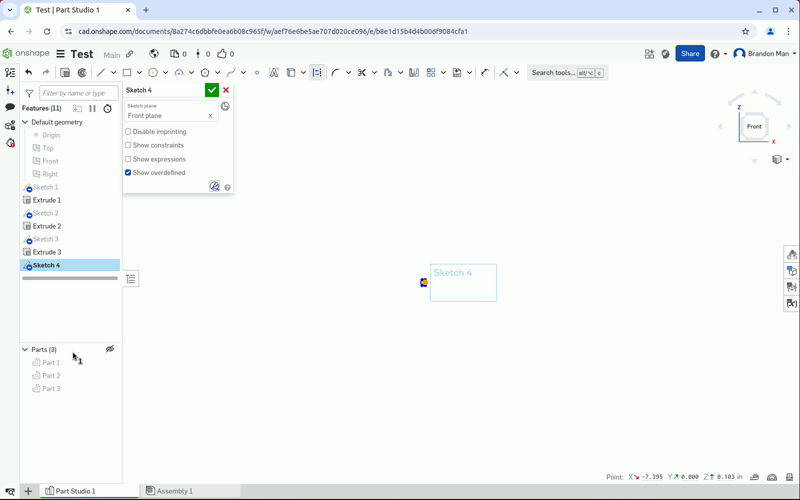
key(shift+y)
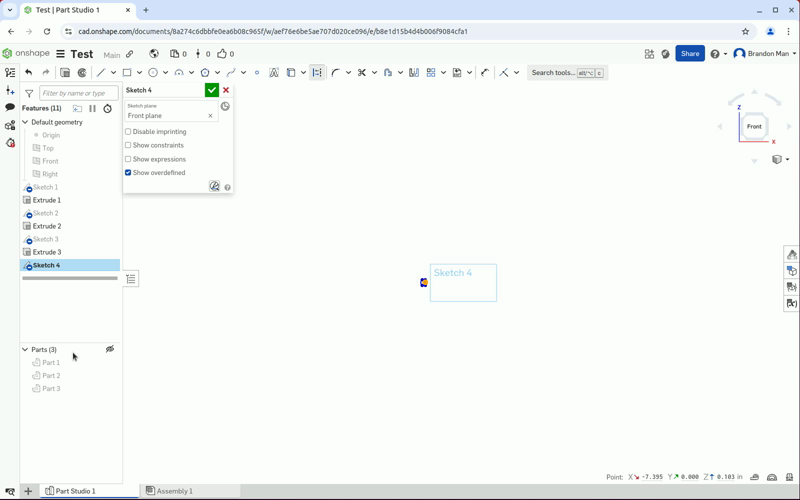
key(shift+e)
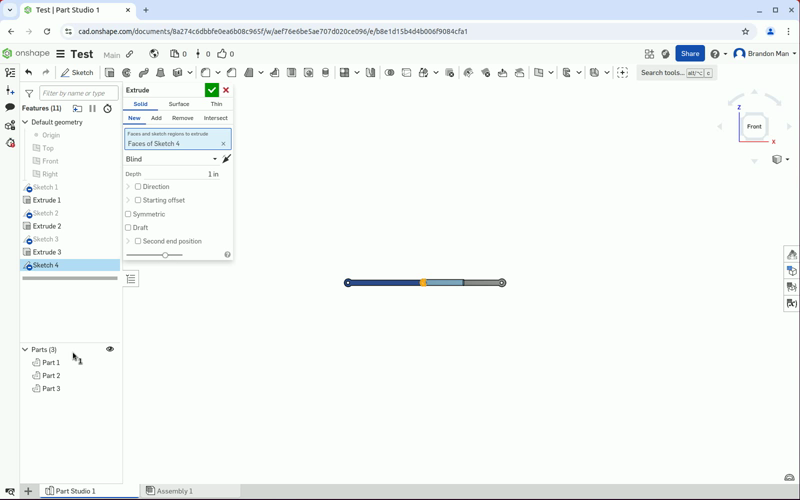
mouse_move(143, 106)
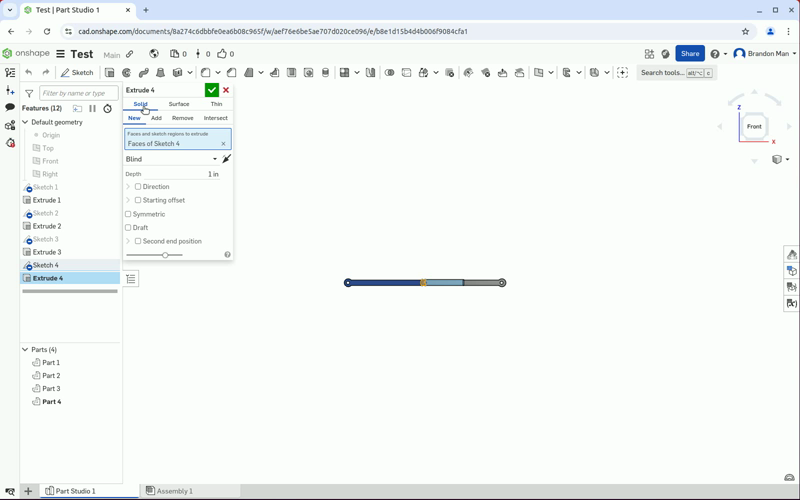
click(143, 106)
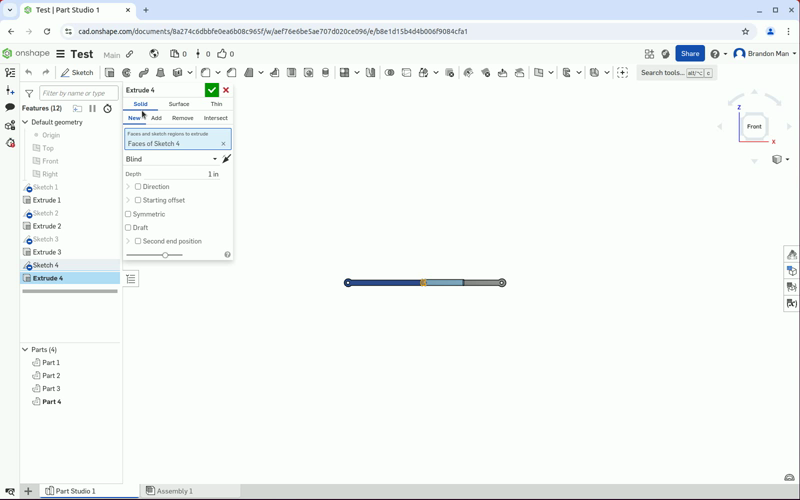
mouse_move(137, 120)
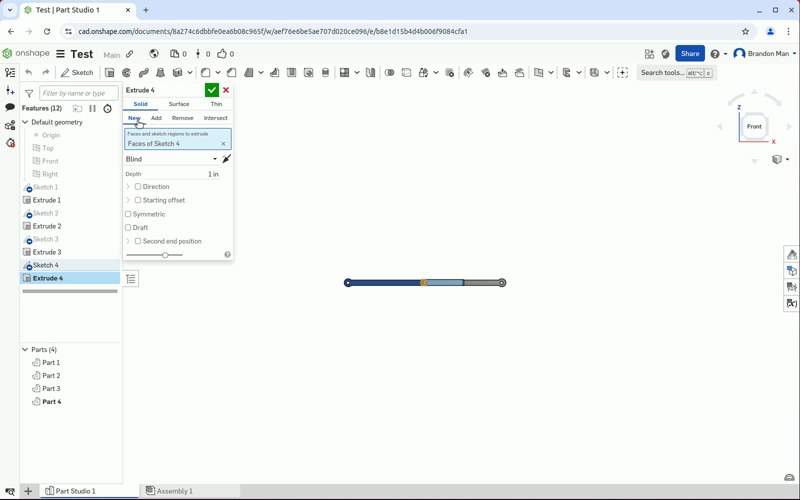
click(137, 120)
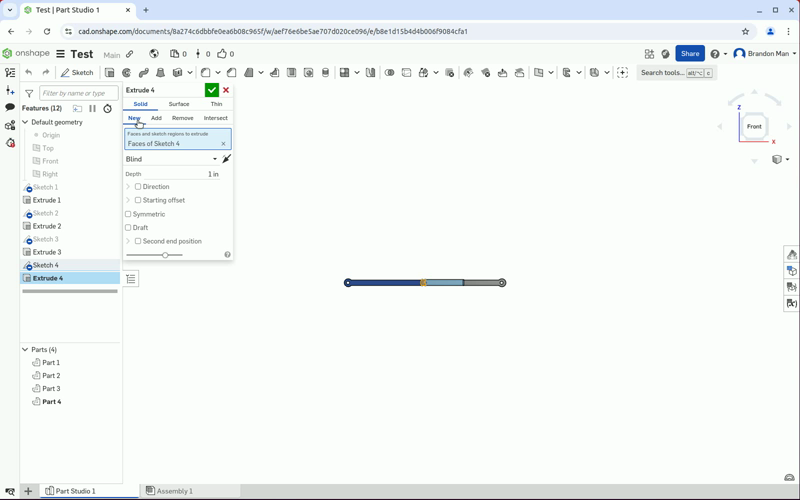
key(tab, 4)
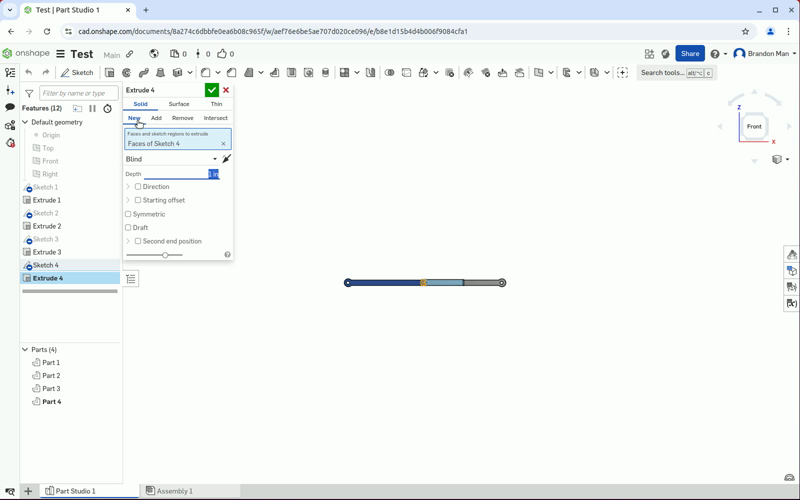
text(0.481)
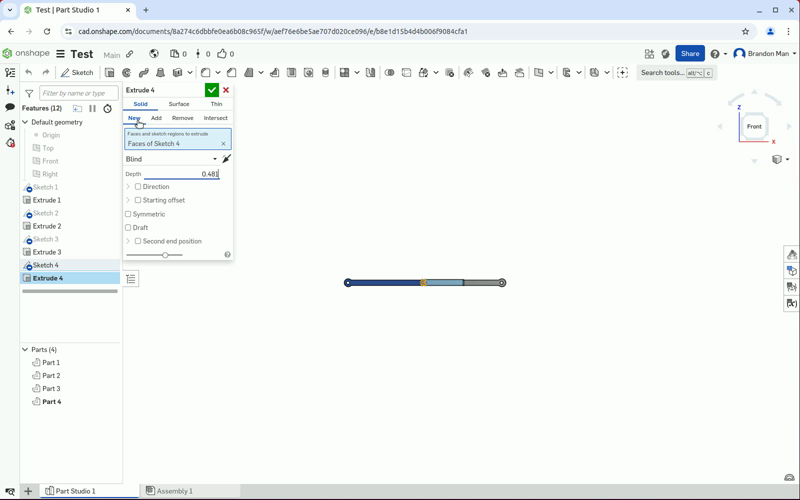
key(enter)
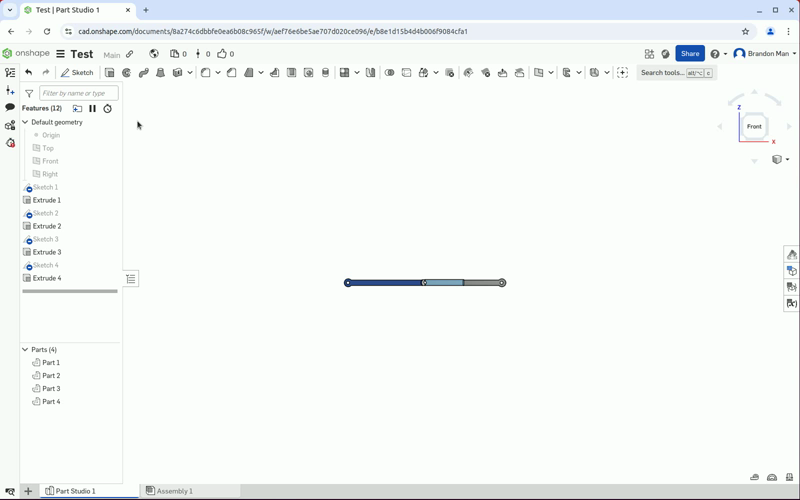
key(shift+h)
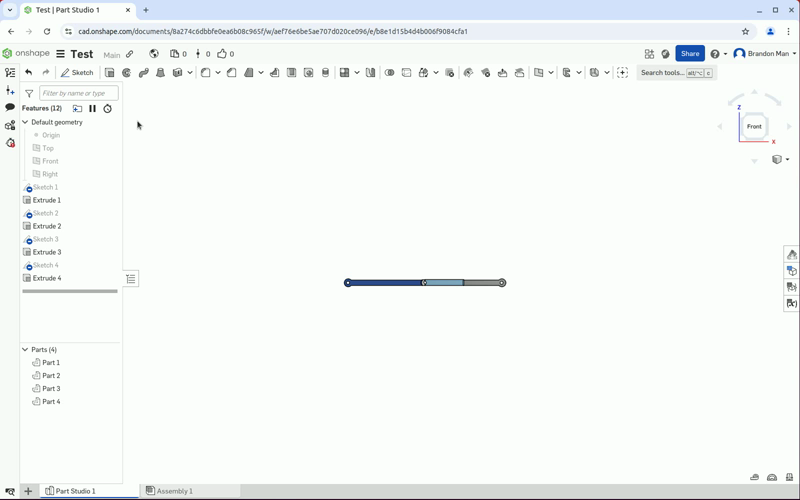
key(shift+h)
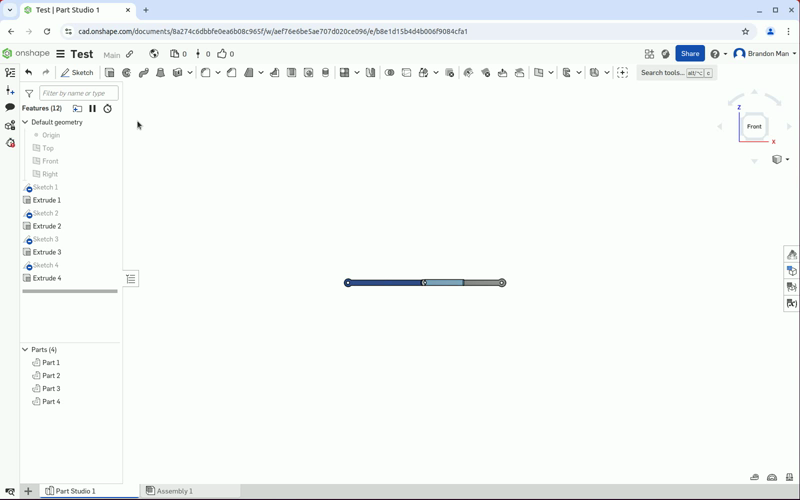
mouse_move(73, 189)
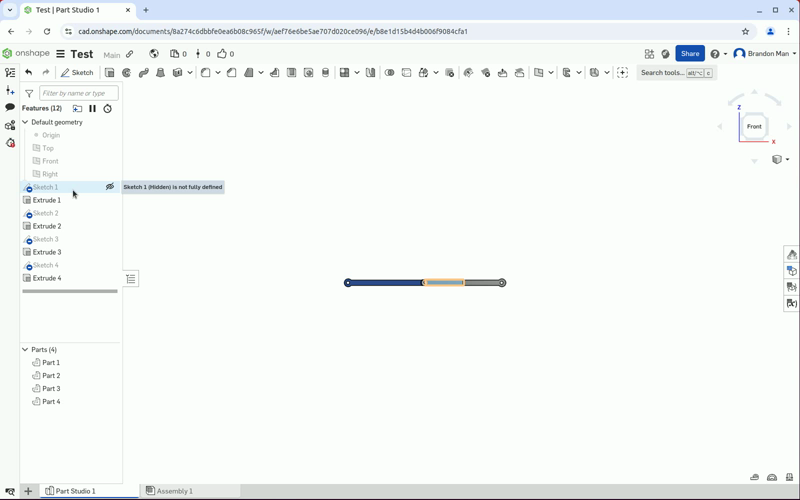
click(73, 189)
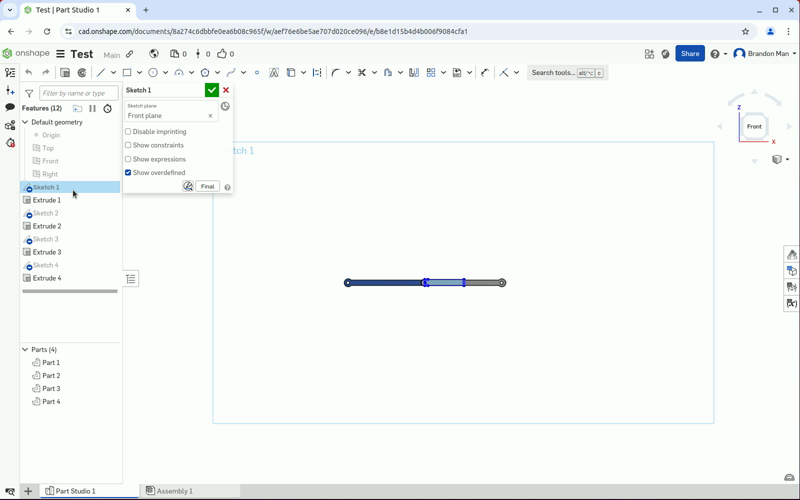
mouse_move(229, 92)
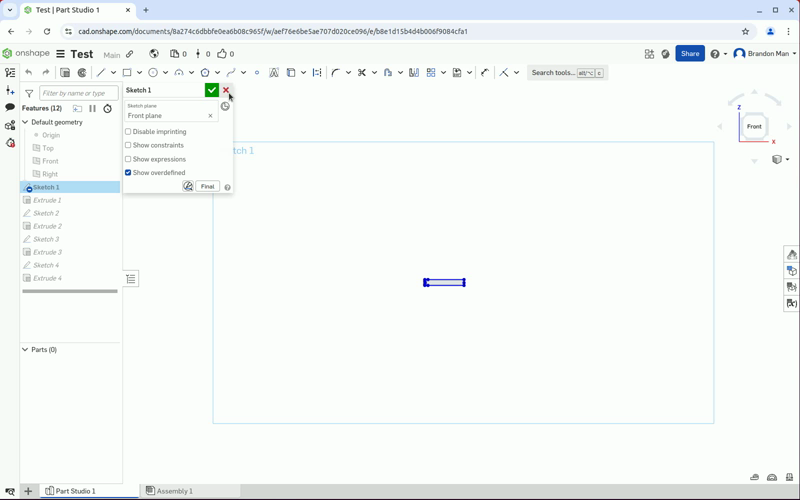
click(229, 92)
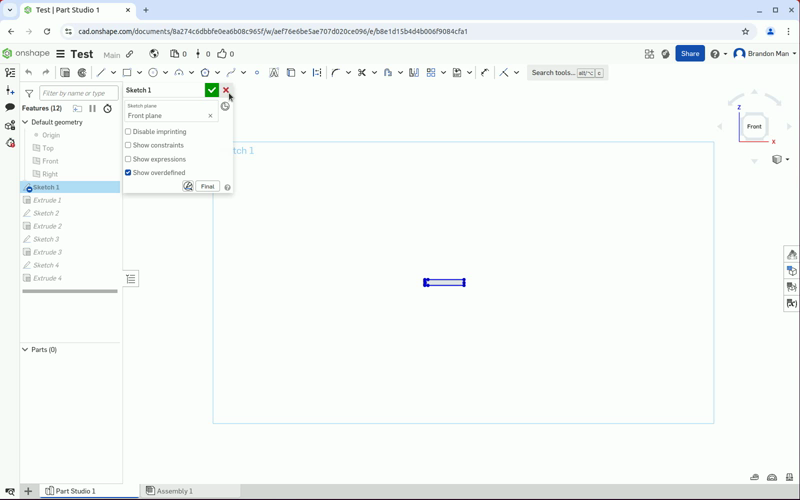
key(shift+s)
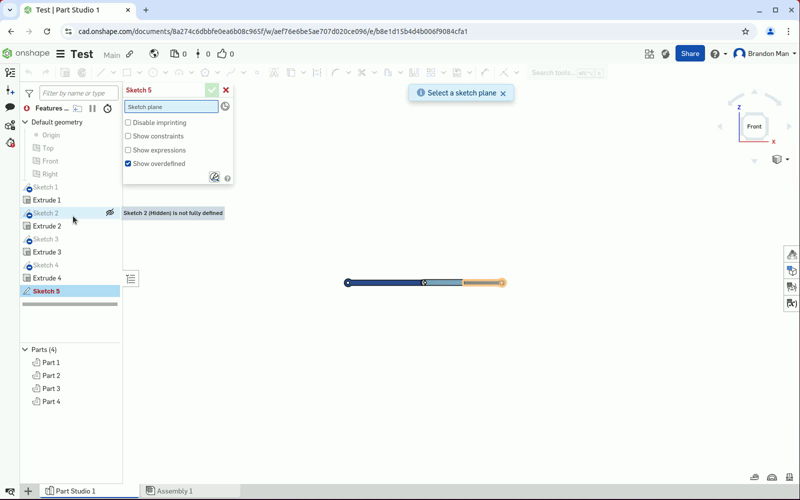
scroll(3)
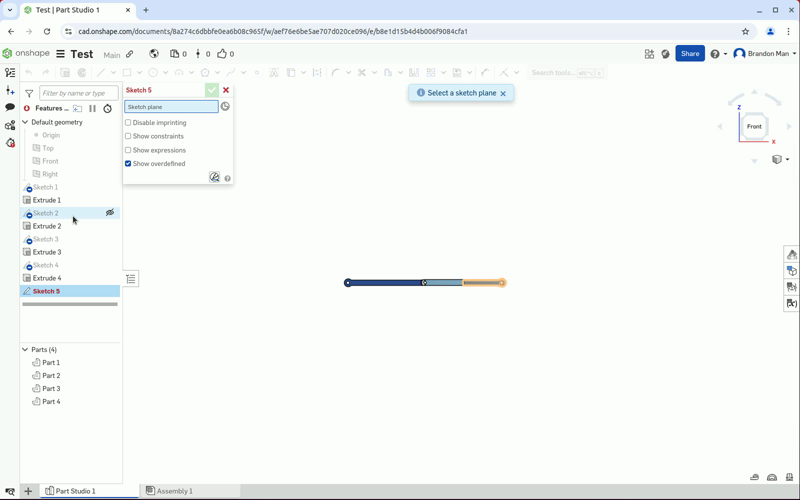
mouse_move(73, 163)
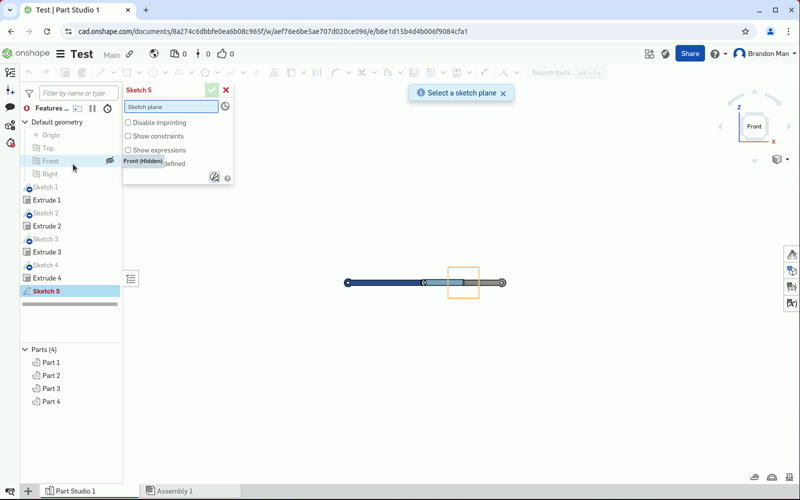
click(73, 163)
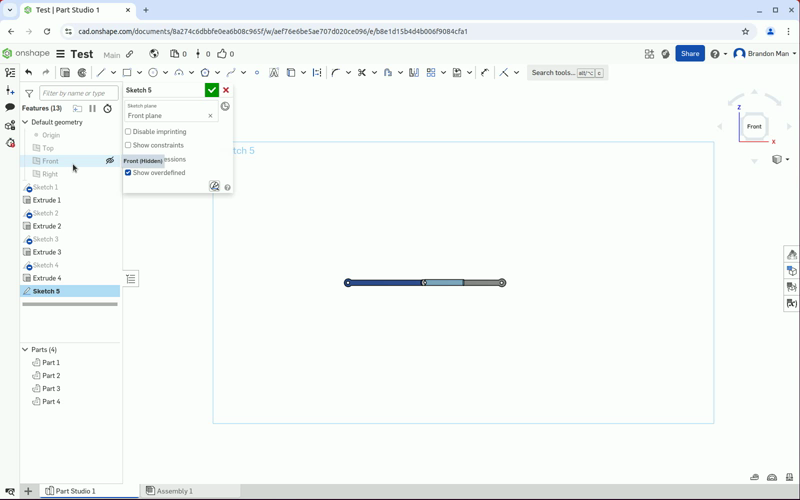
mouse_move(73, 352)
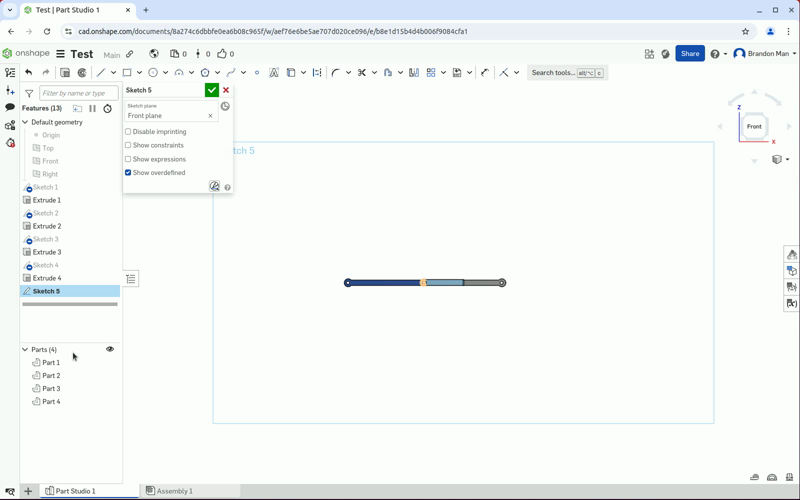
key(y)
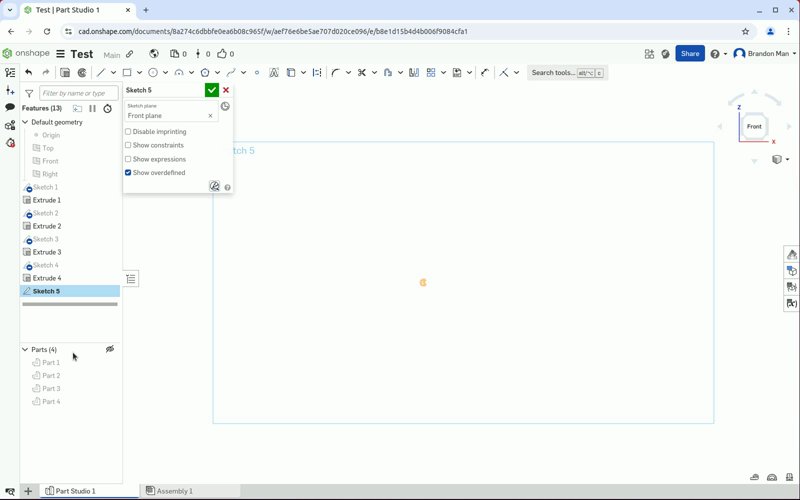
key(l)
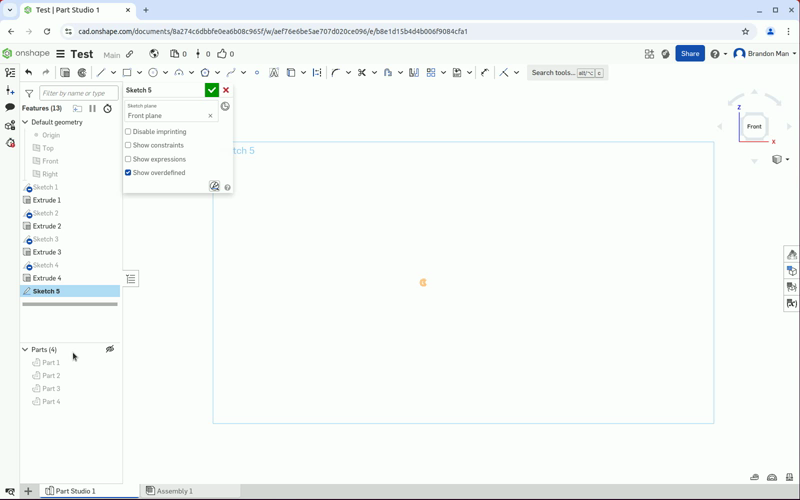
key_down(shift)
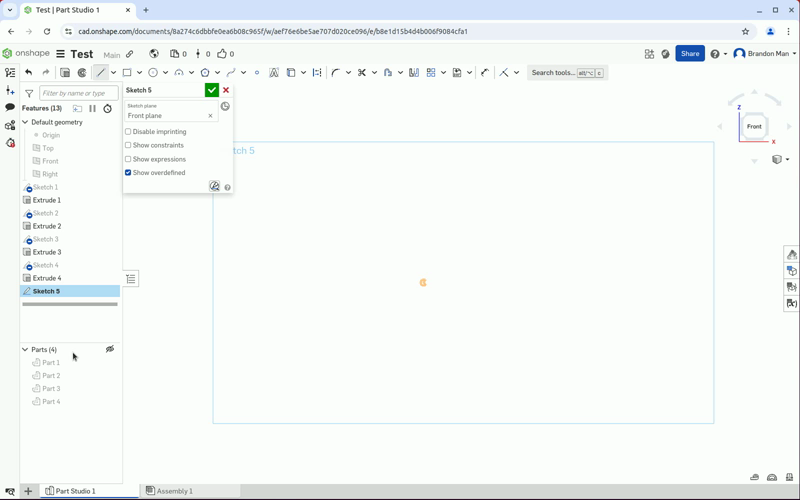
mouse_move(424, 284)
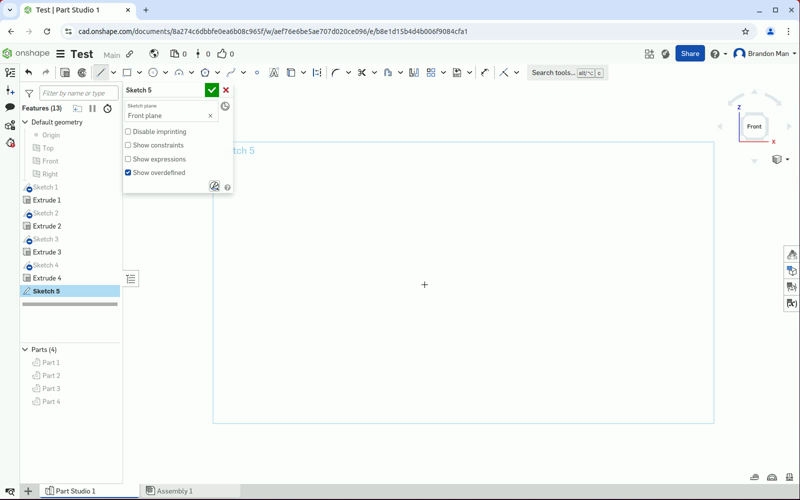
click(424, 284)
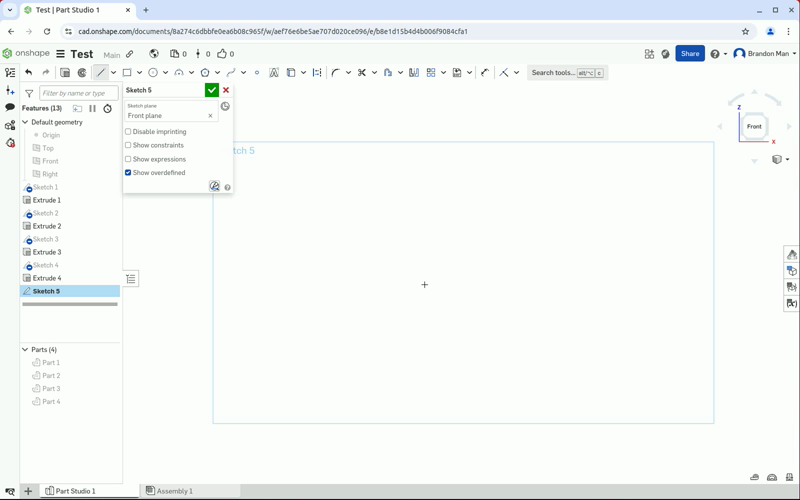
key_up(shift)
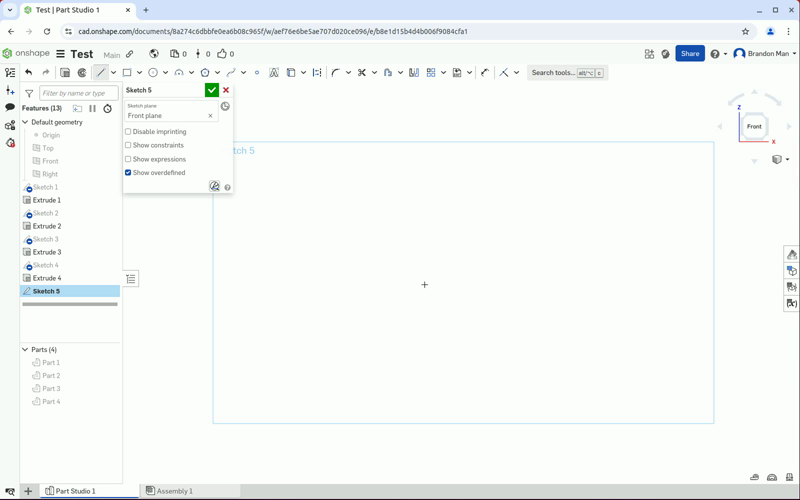
key_down(shift)
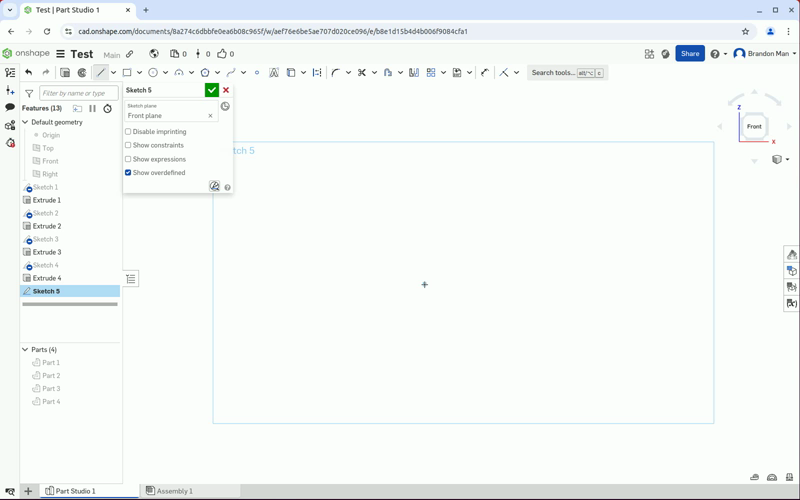
mouse_move(454, 284)
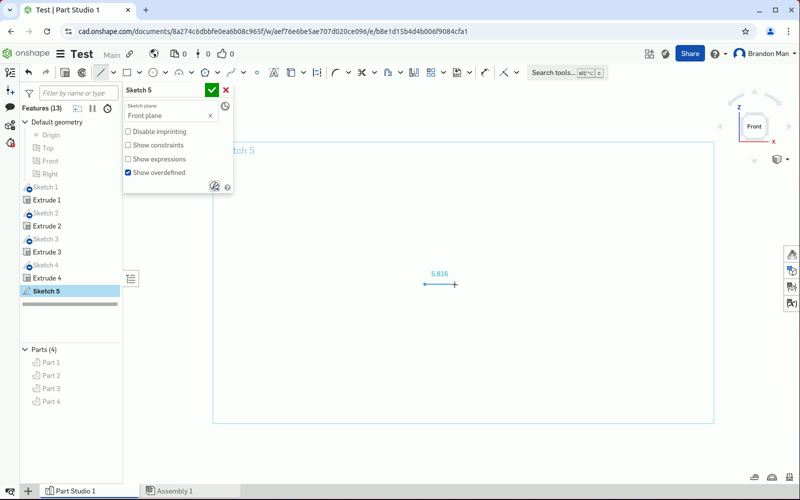
mouse_move(424, 280)
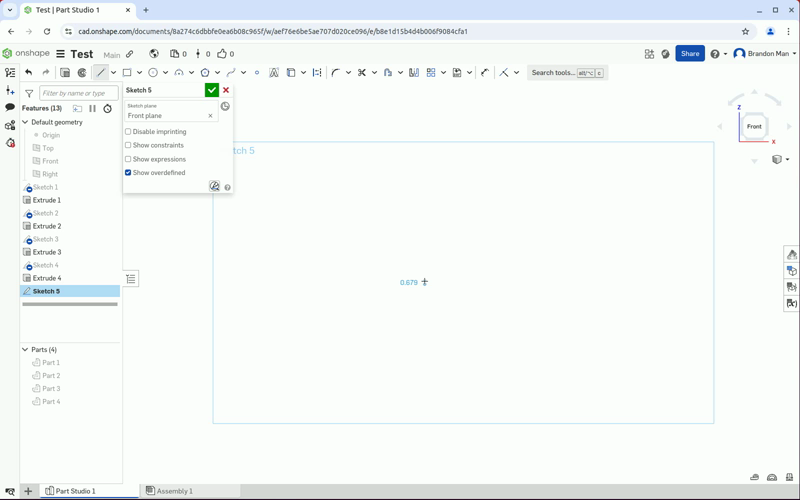
scroll(6)
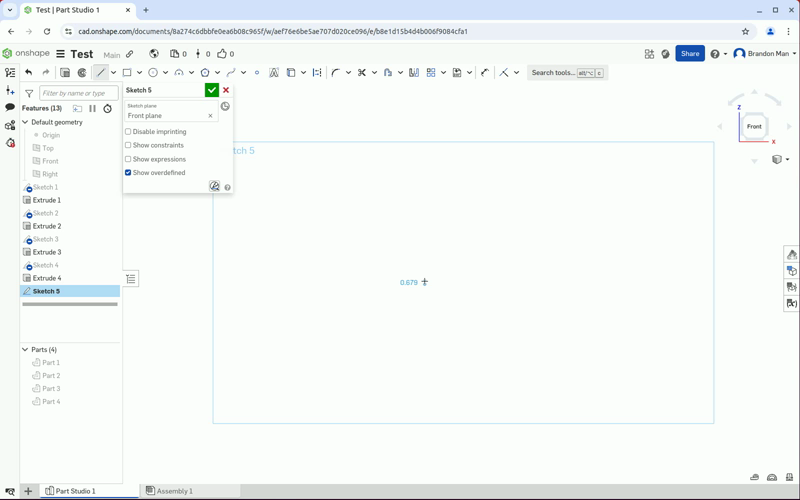
scroll(6)
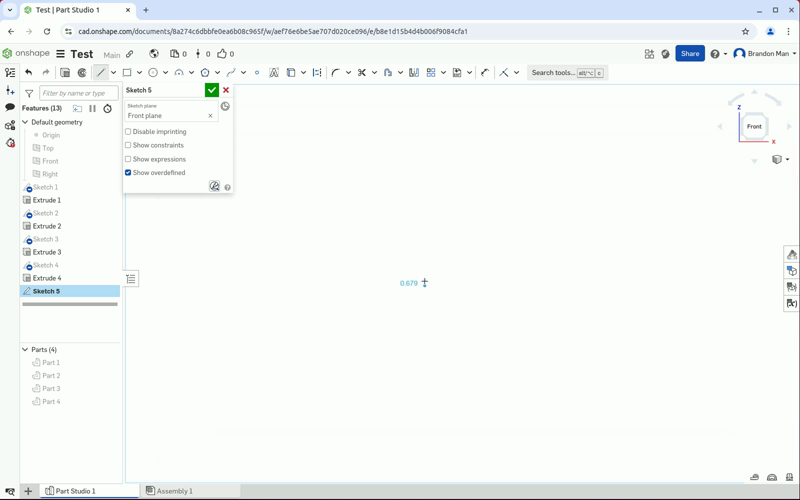
scroll(6)
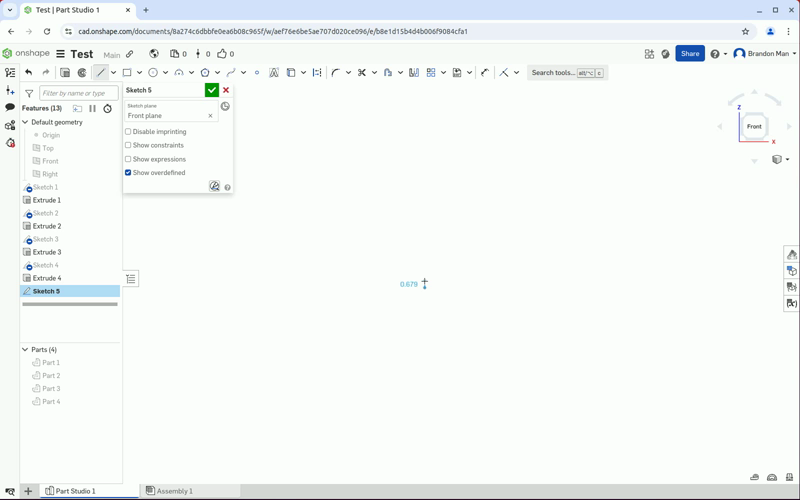
scroll(6)
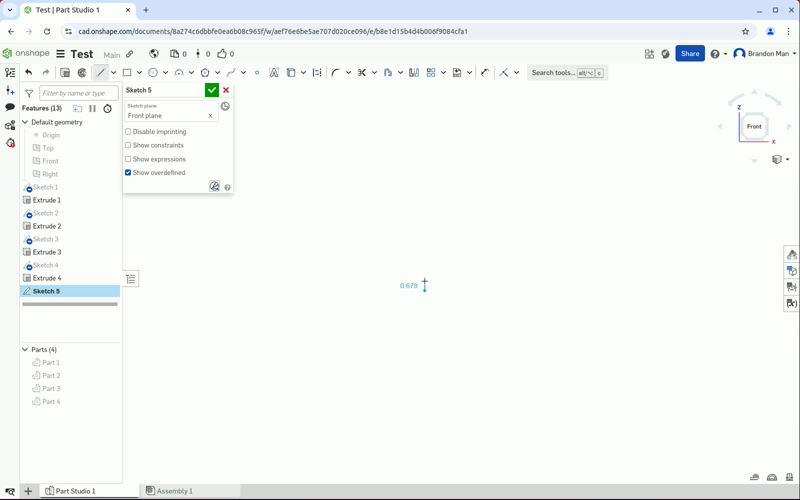
scroll(6)
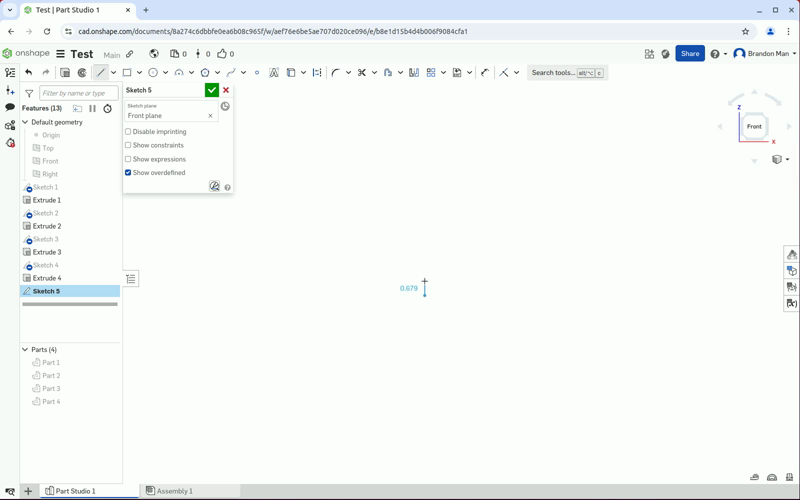
scroll(6)
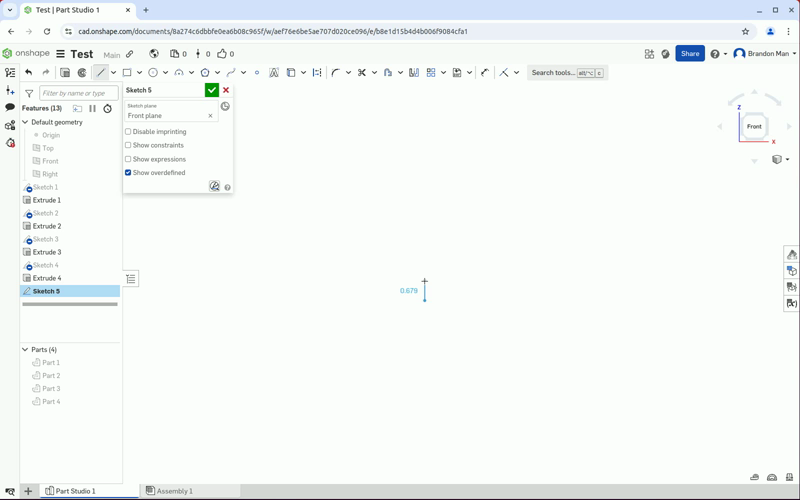
scroll(6)
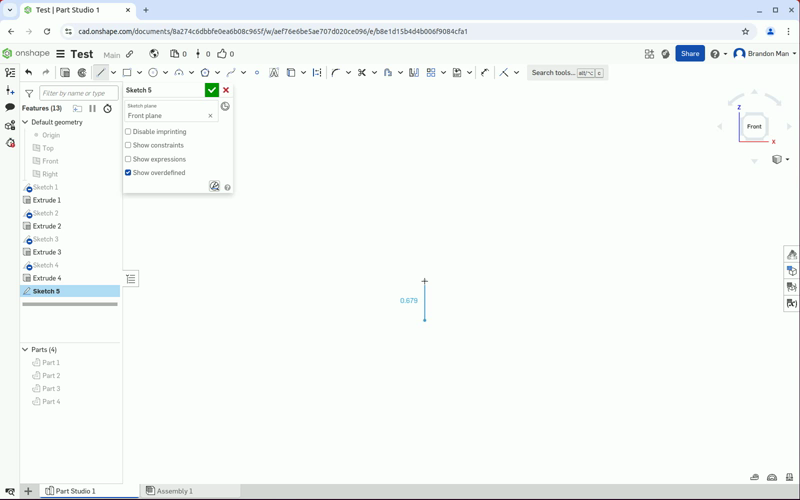
click(424, 280)
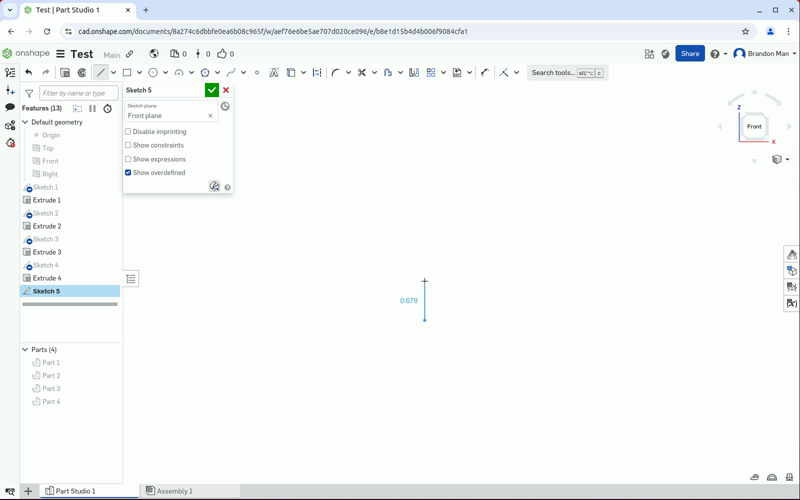
scroll(-6)
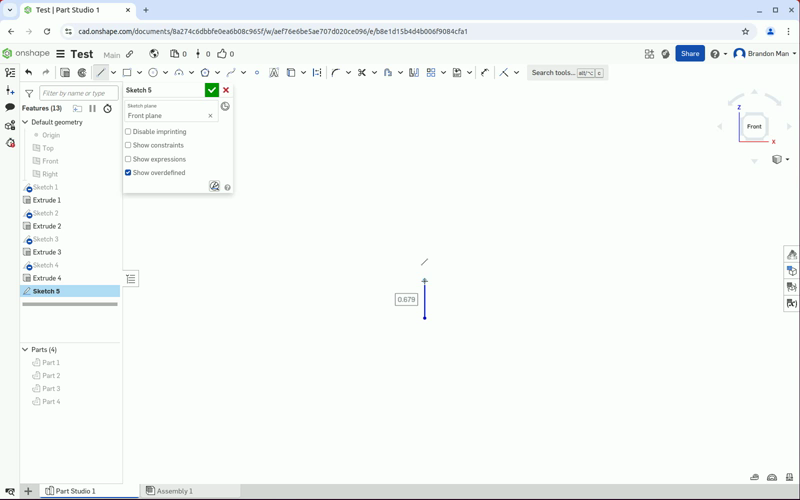
scroll(-6)
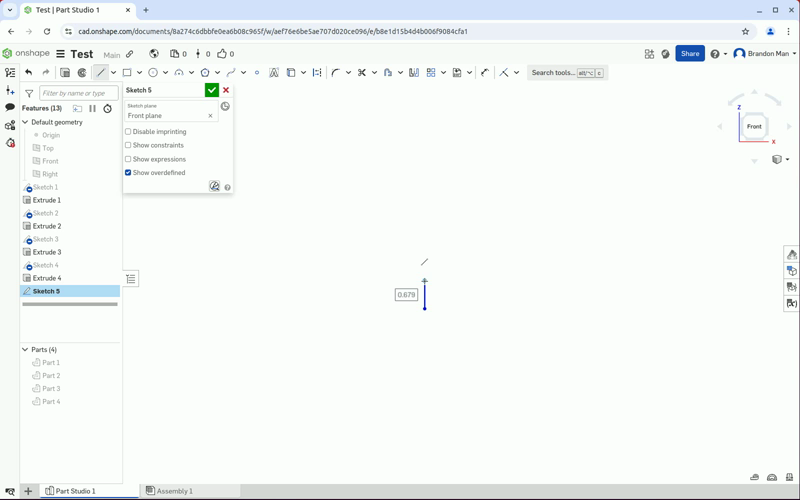
scroll(-6)
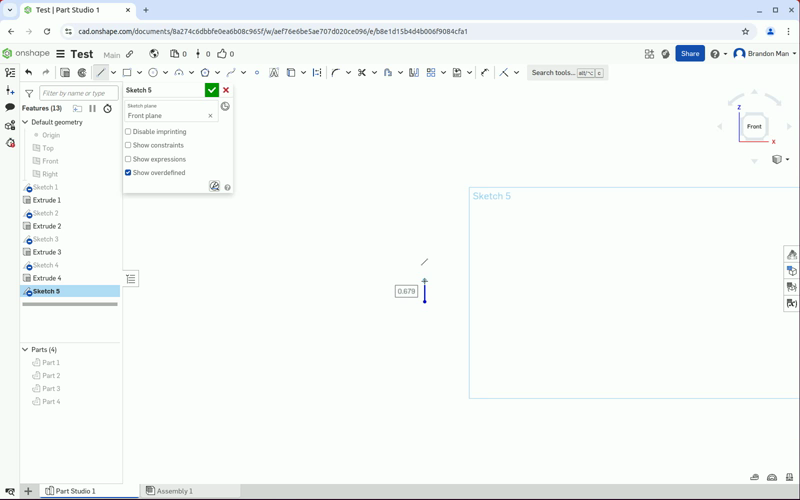
scroll(-6)
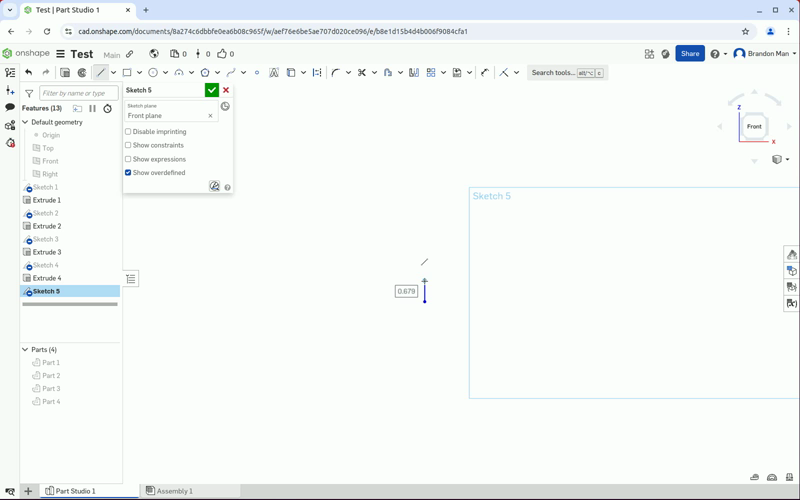
scroll(-6)
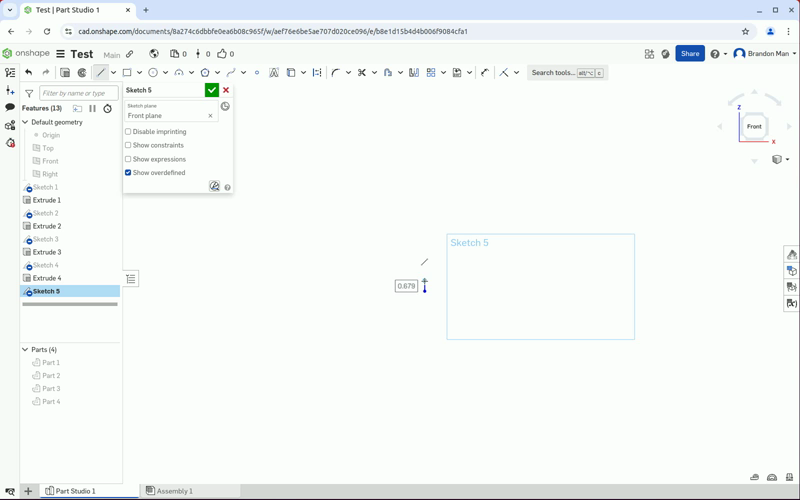
scroll(-6)
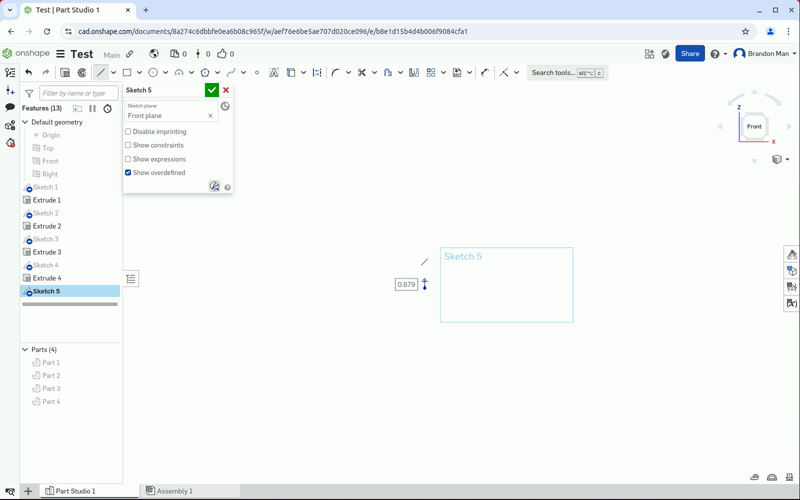
scroll(-6)
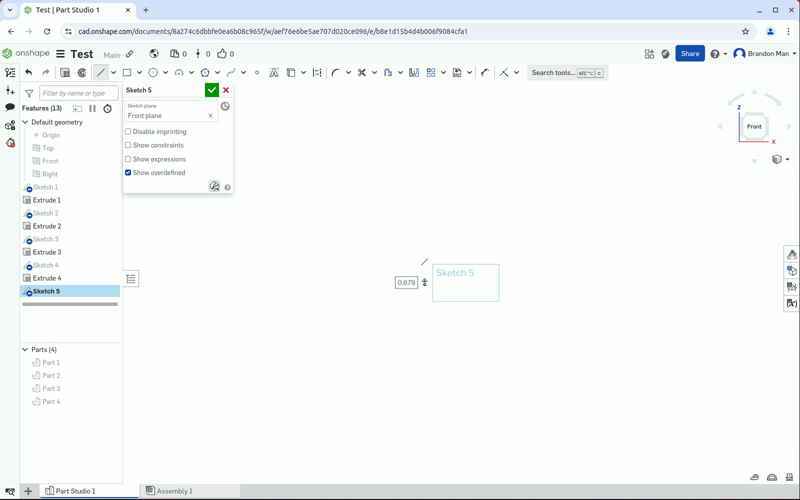
key_up(shift)
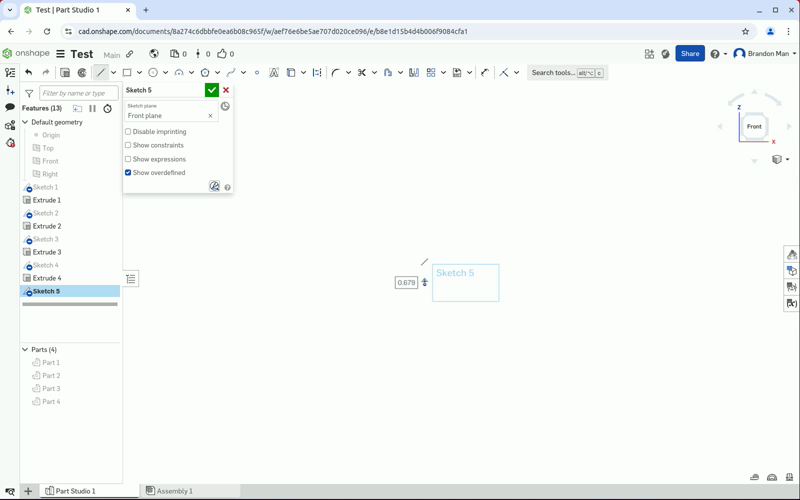
key(esc)
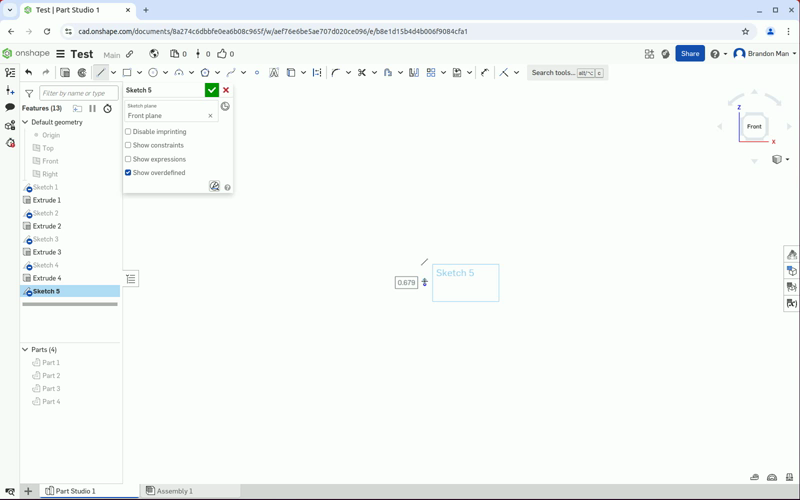
key(a)
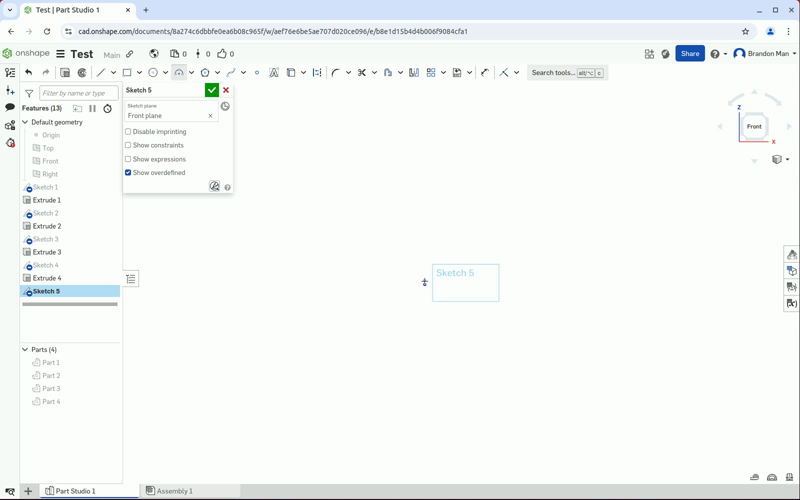
mouse_move(424, 280)
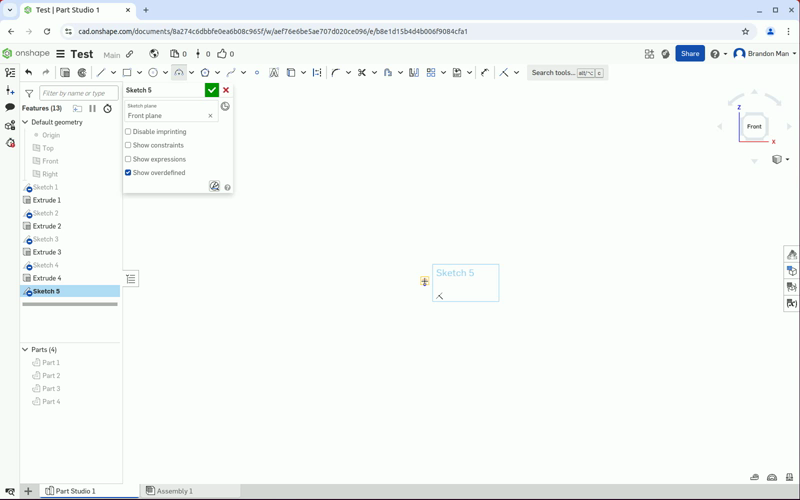
scroll(6)
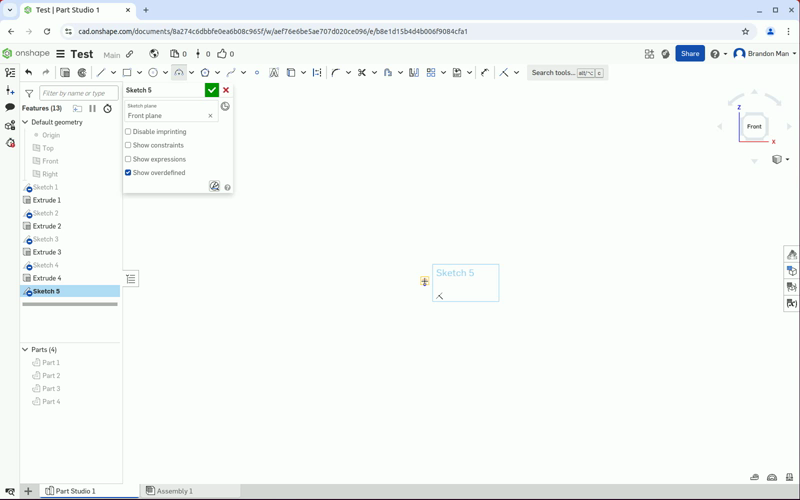
scroll(6)
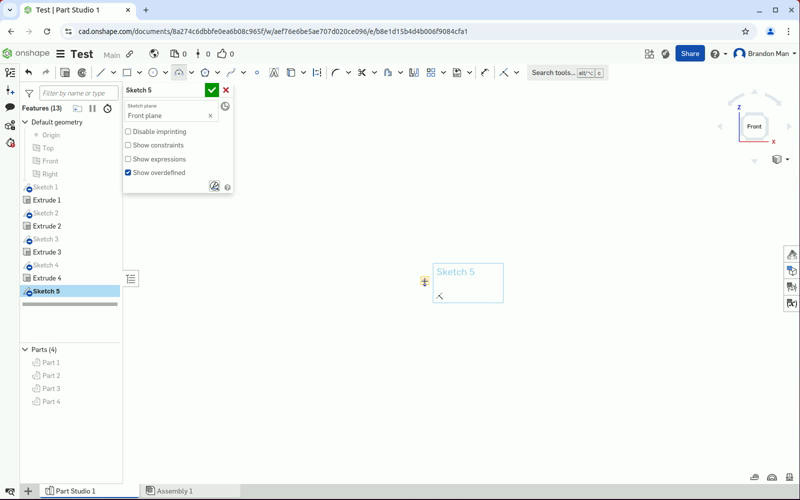
scroll(6)
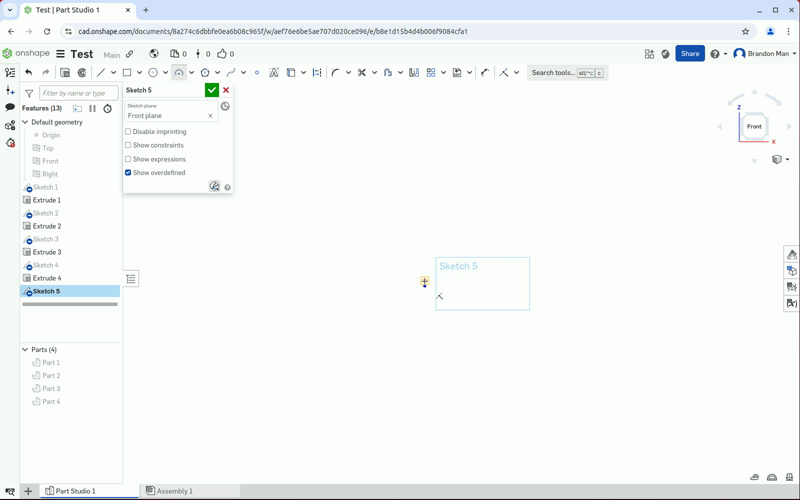
scroll(6)
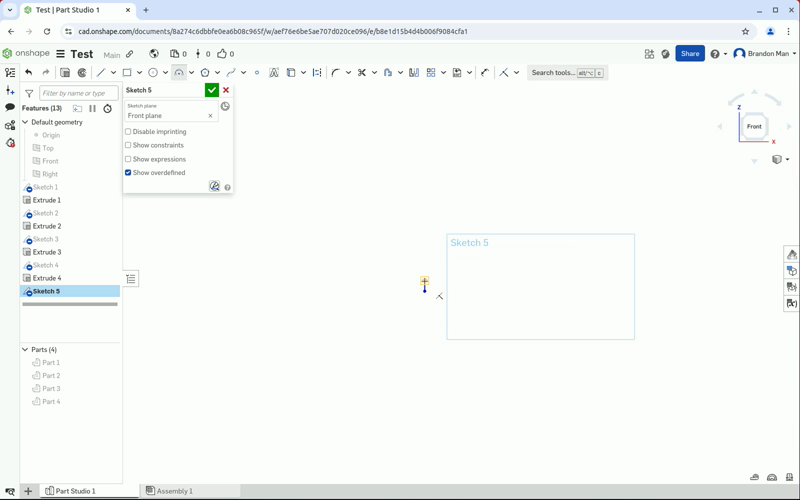
scroll(6)
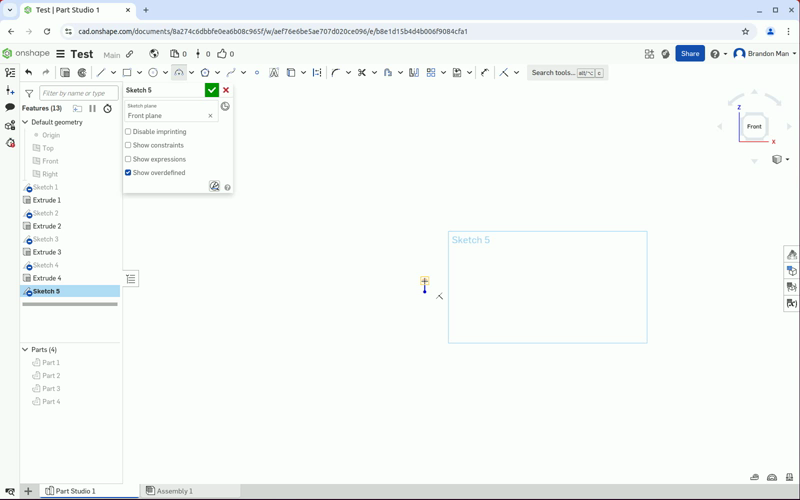
scroll(6)
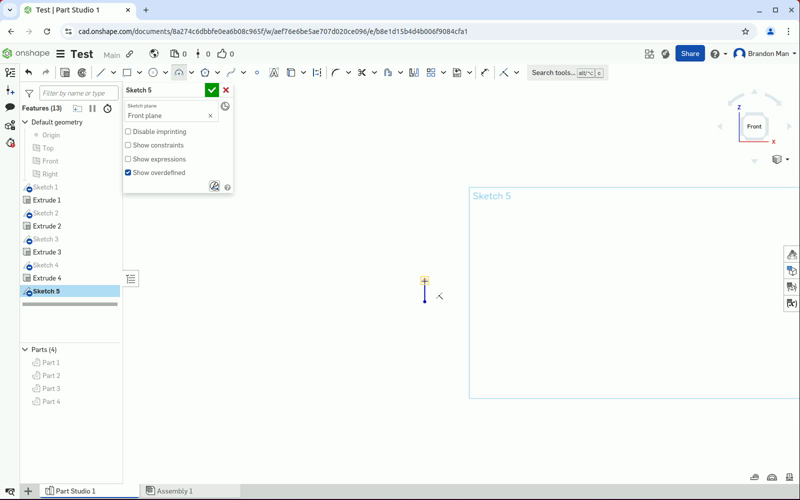
scroll(6)
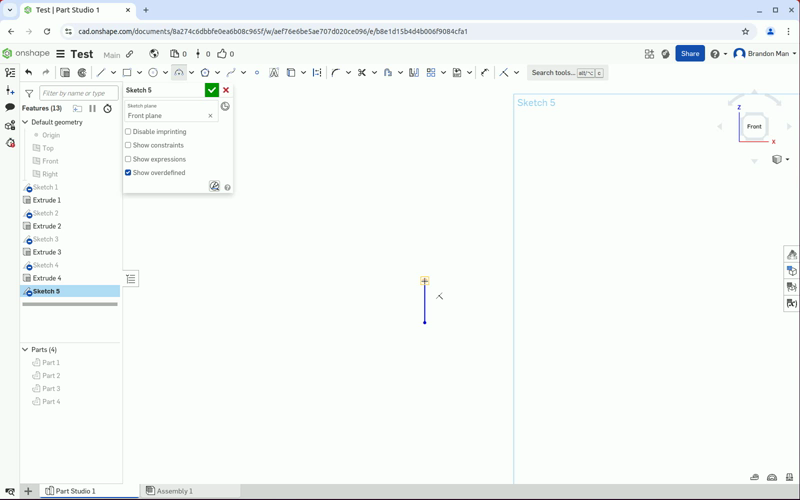
click(424, 280)
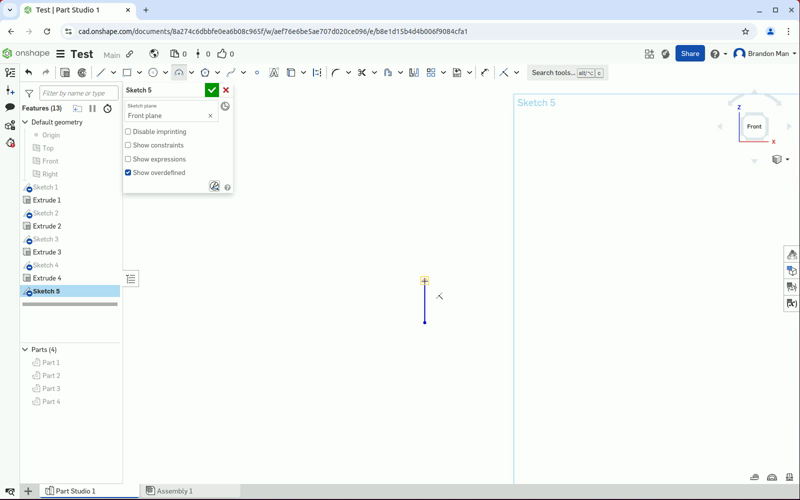
scroll(-6)
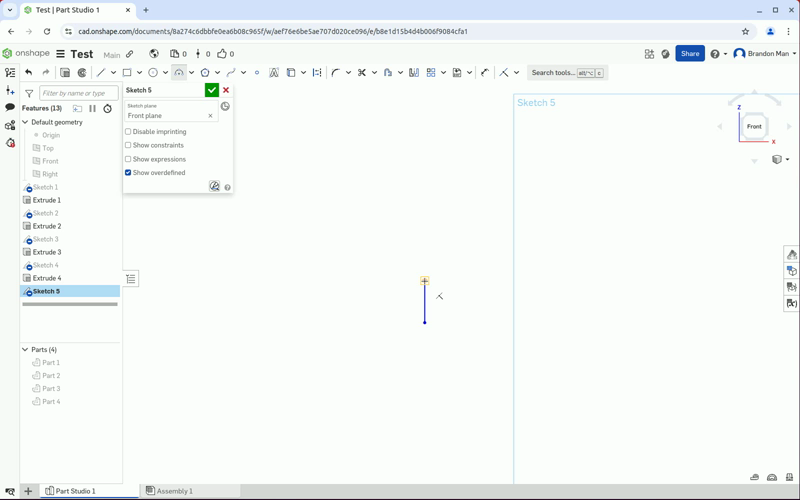
scroll(-6)
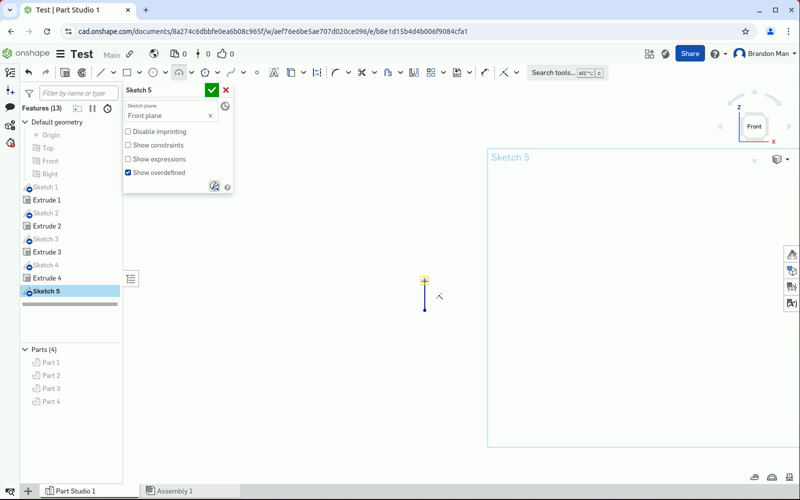
scroll(-6)
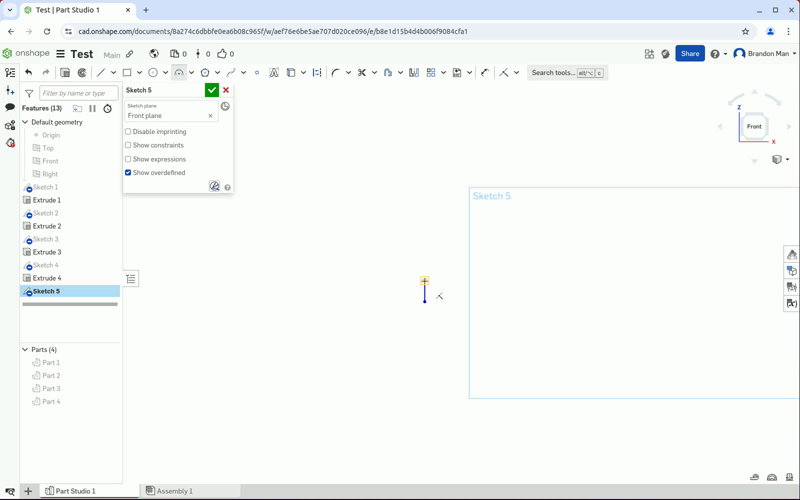
scroll(-6)
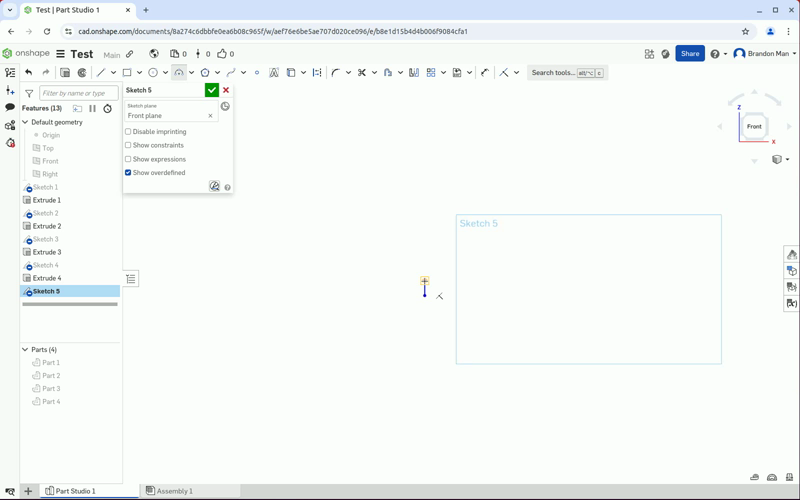
scroll(-6)
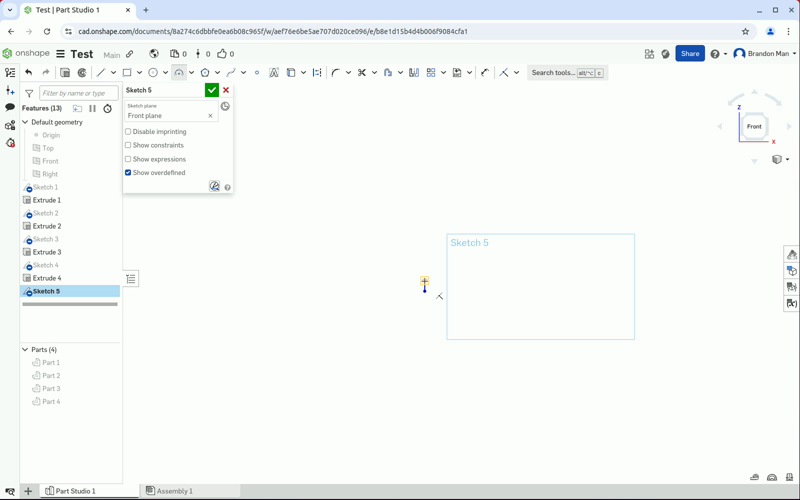
scroll(-6)
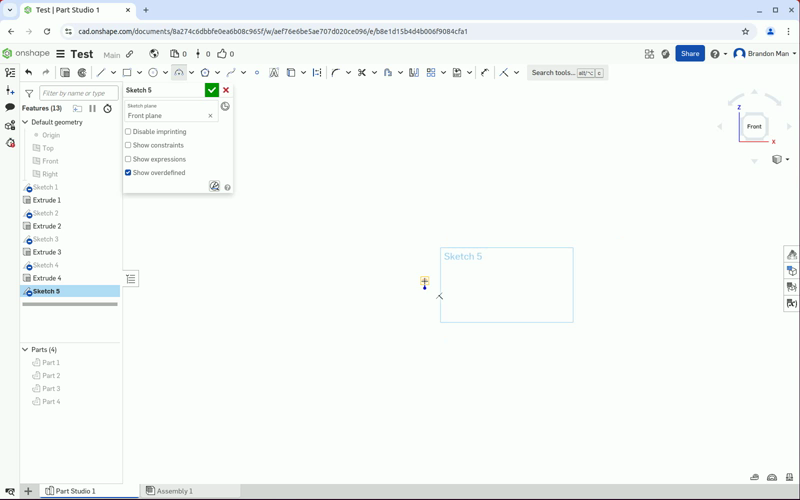
scroll(-6)
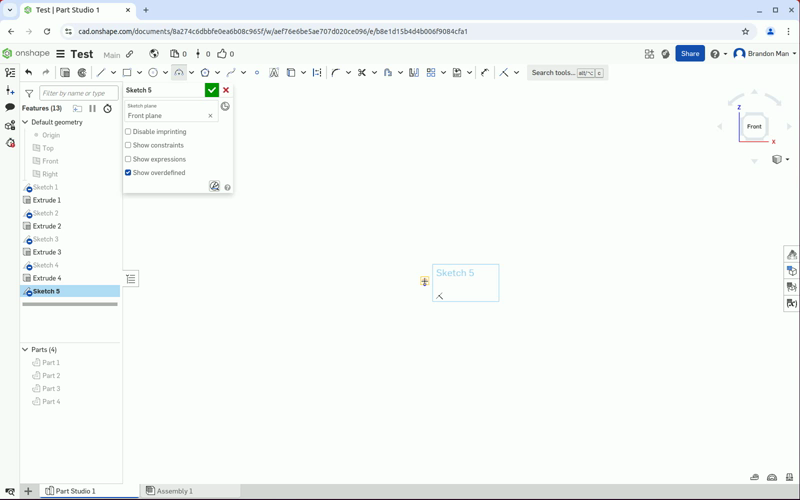
mouse_move(424, 284)
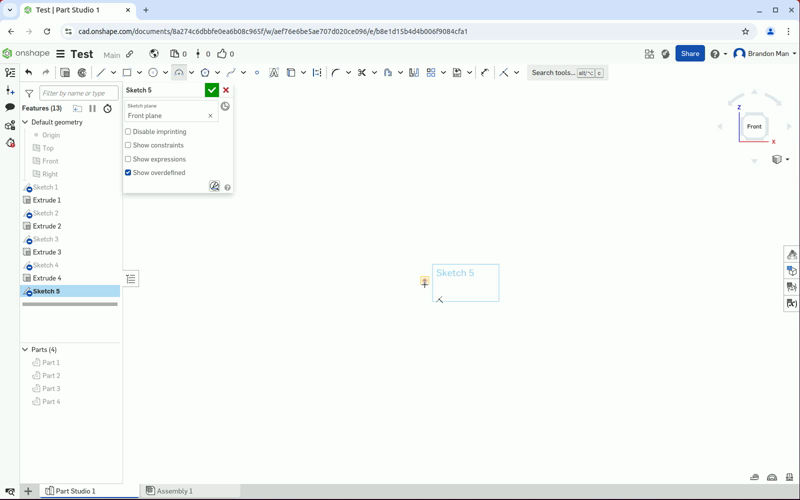
scroll(6)
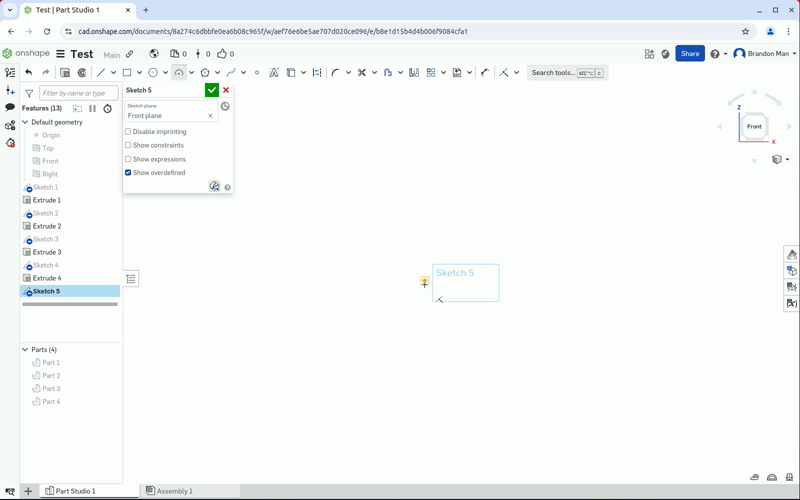
scroll(6)
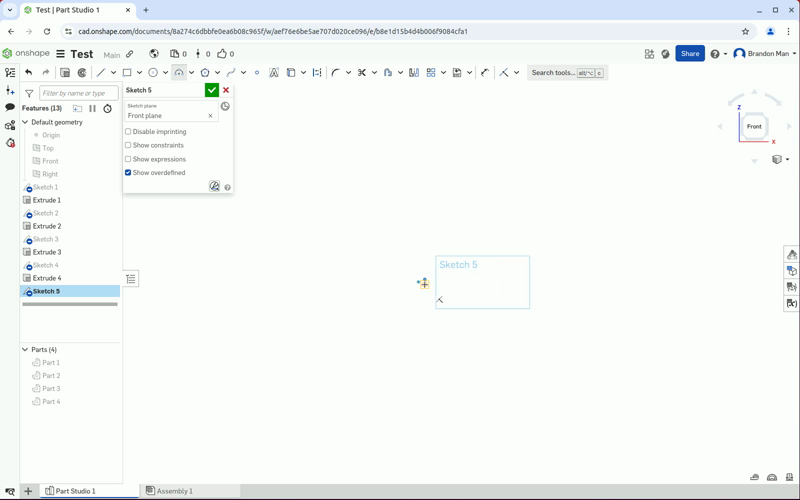
scroll(6)
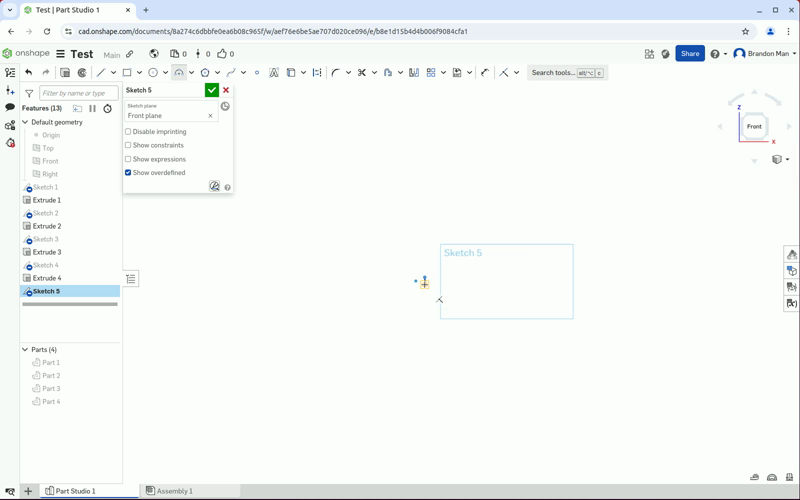
scroll(6)
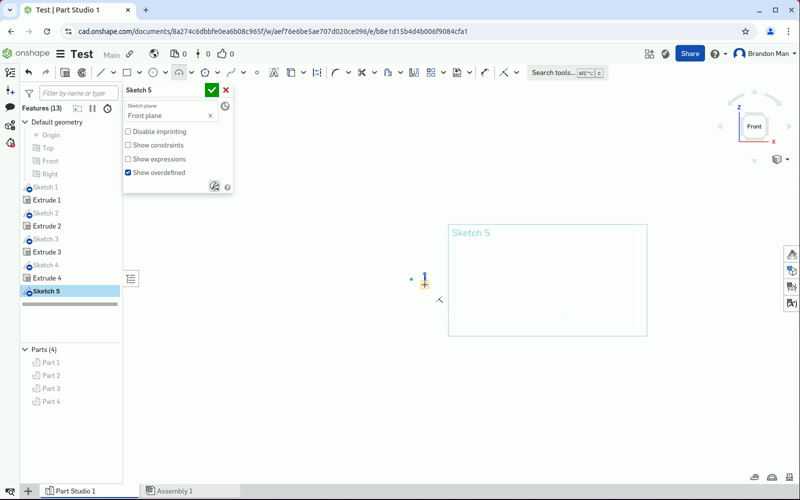
scroll(6)
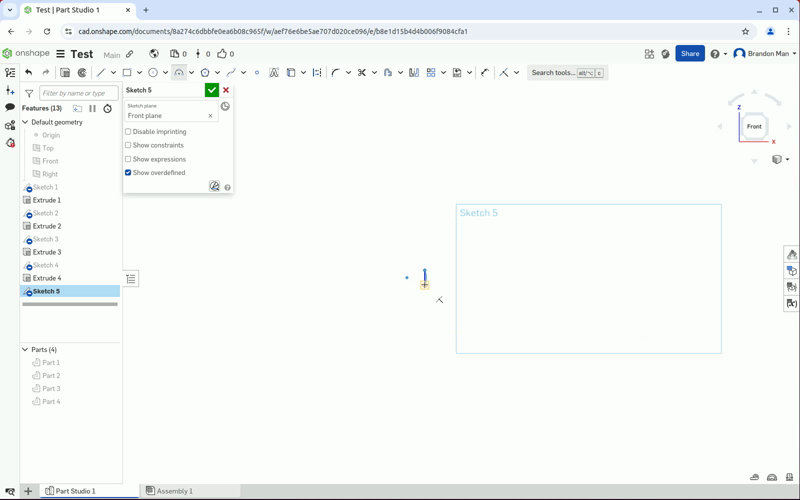
scroll(6)
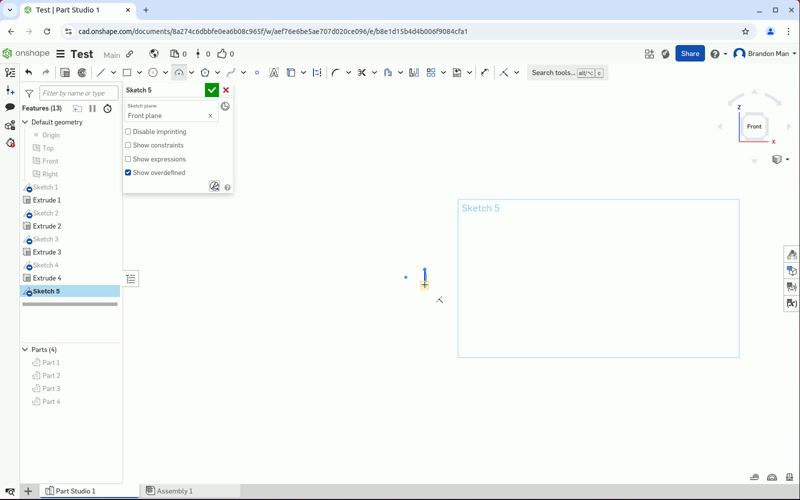
scroll(6)
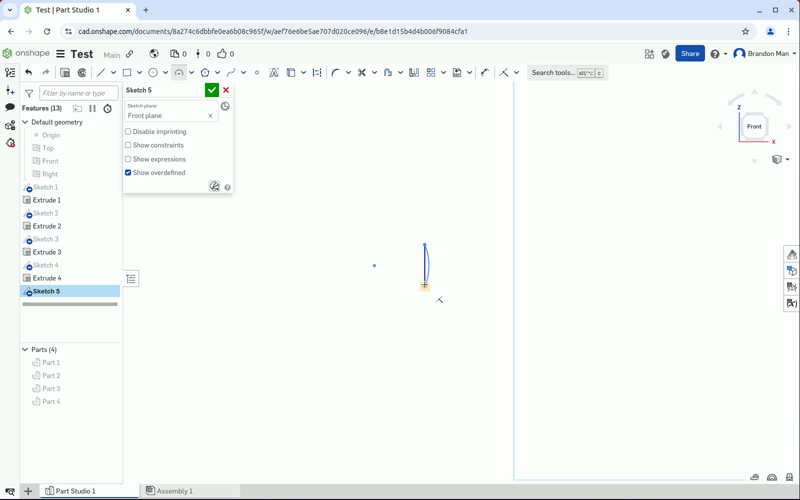
click(424, 284)
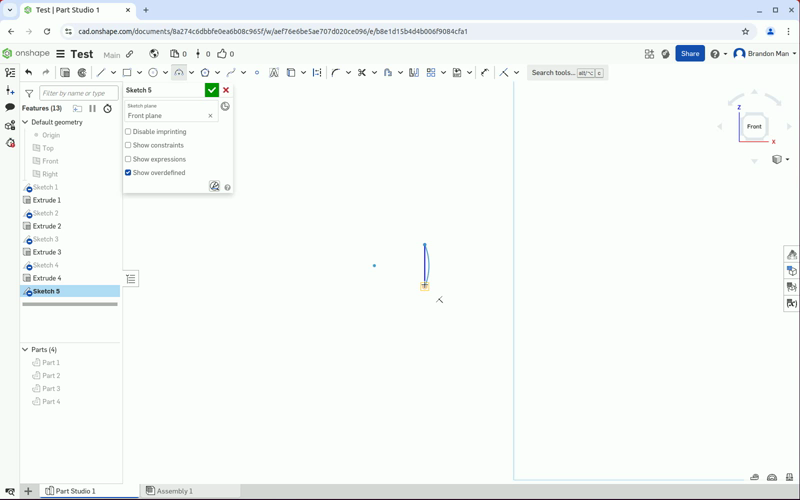
scroll(-6)
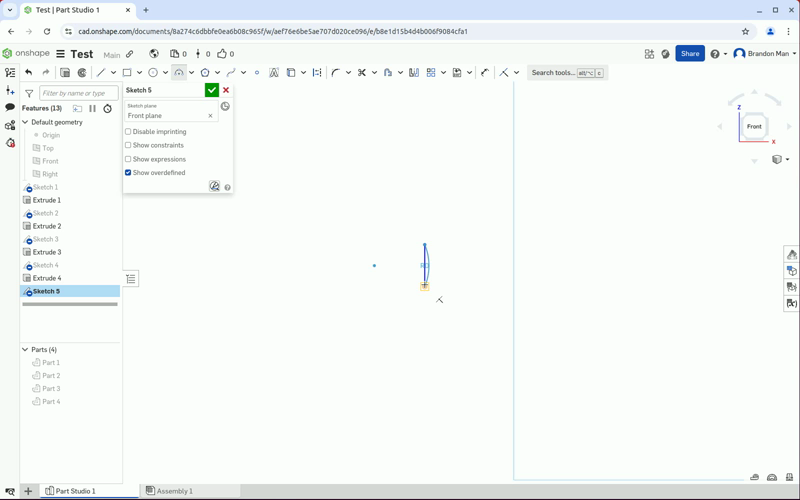
scroll(-6)
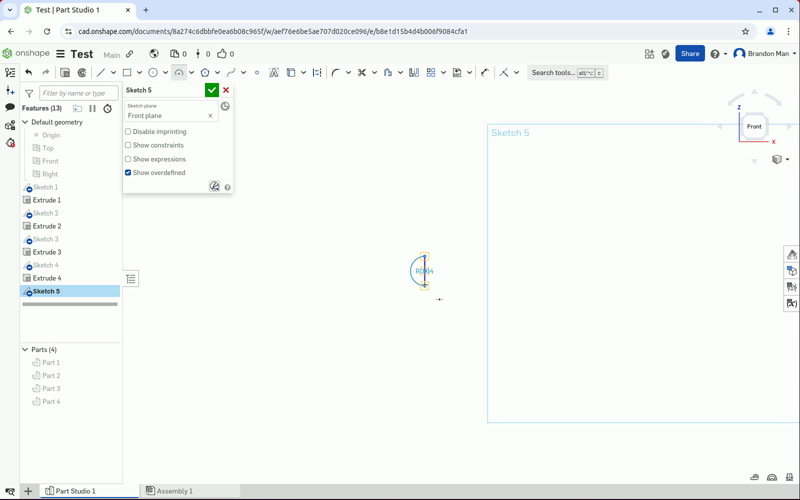
scroll(-6)
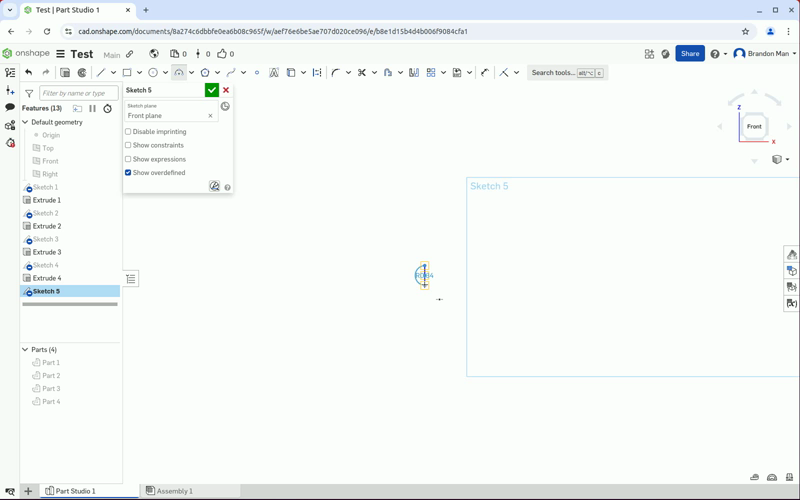
scroll(-6)
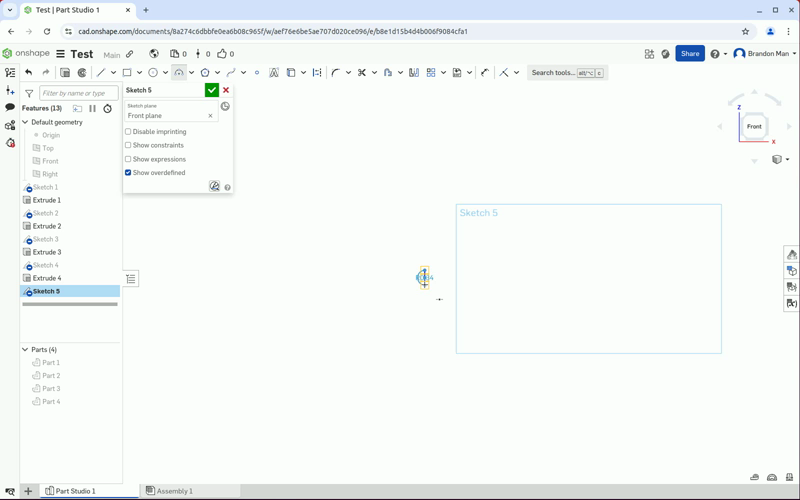
scroll(-6)
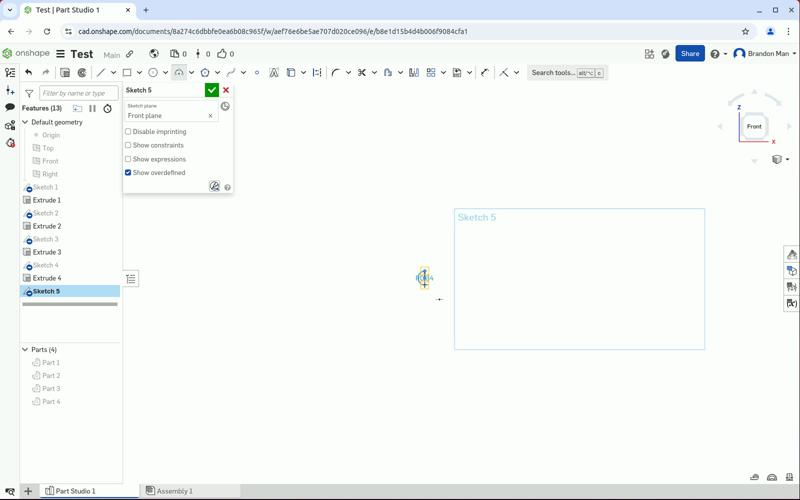
scroll(-6)
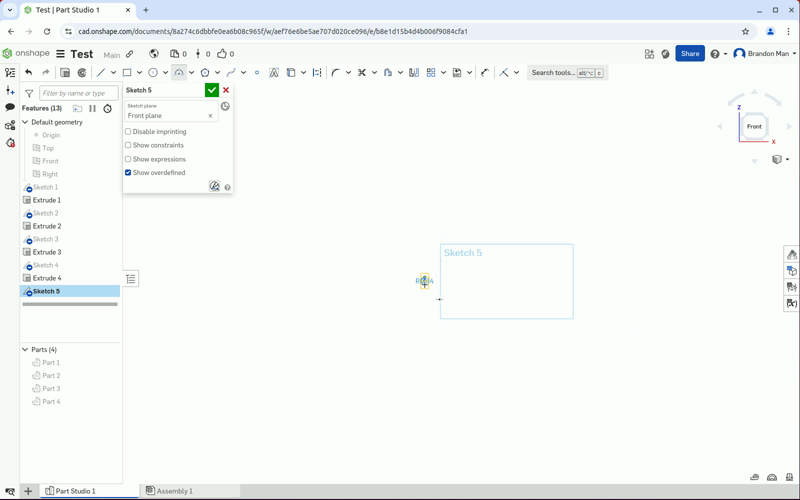
scroll(-6)
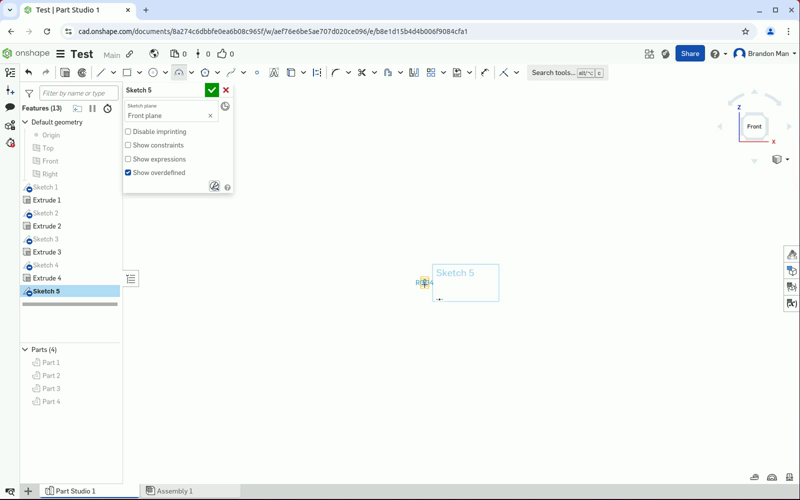
key_down(shift)
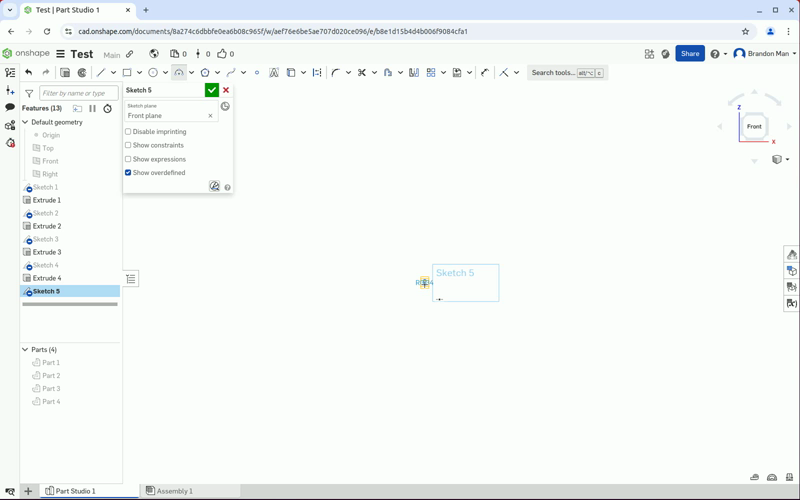
mouse_move(422, 282)
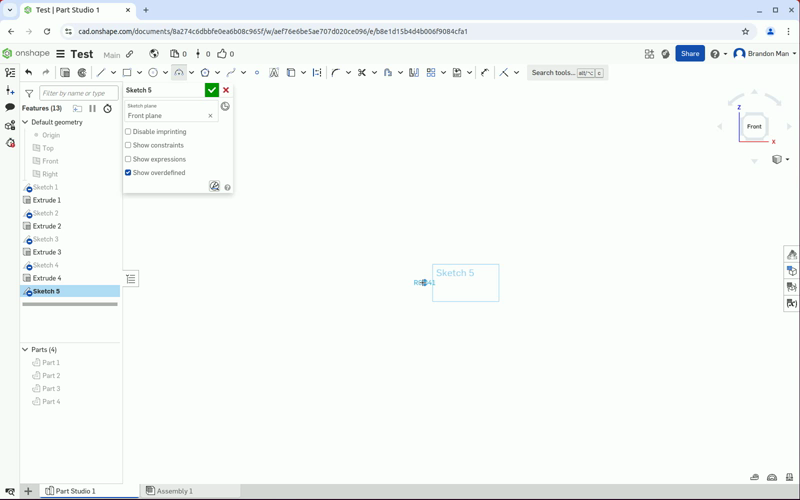
scroll(6)
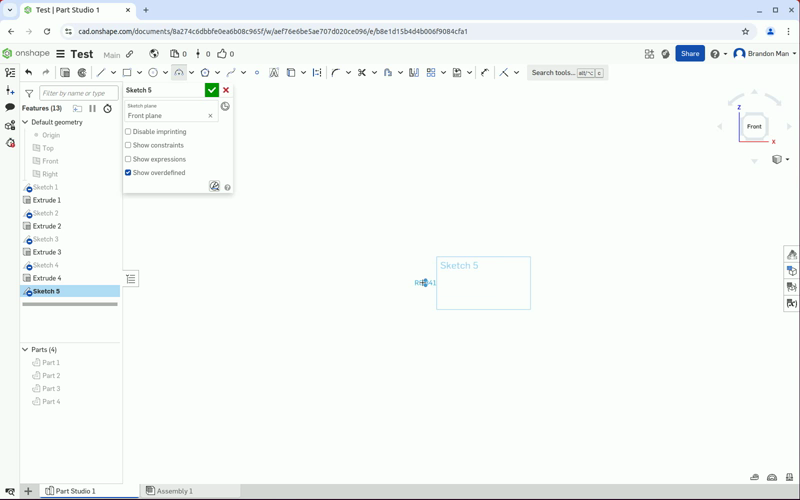
scroll(6)
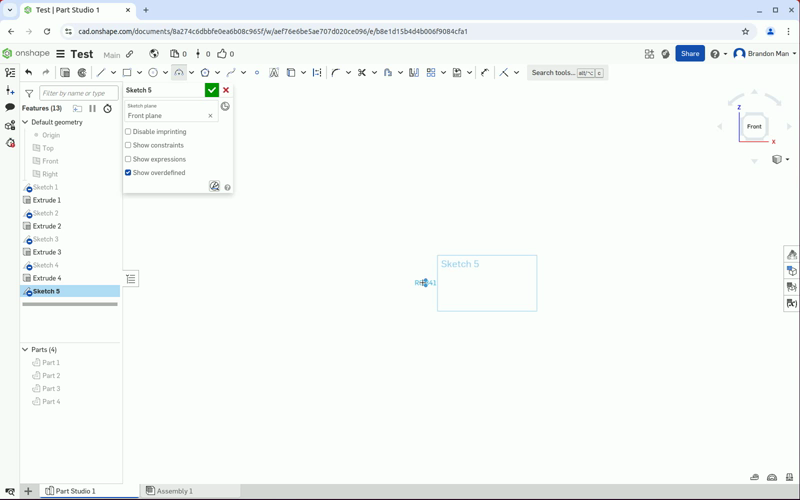
scroll(6)
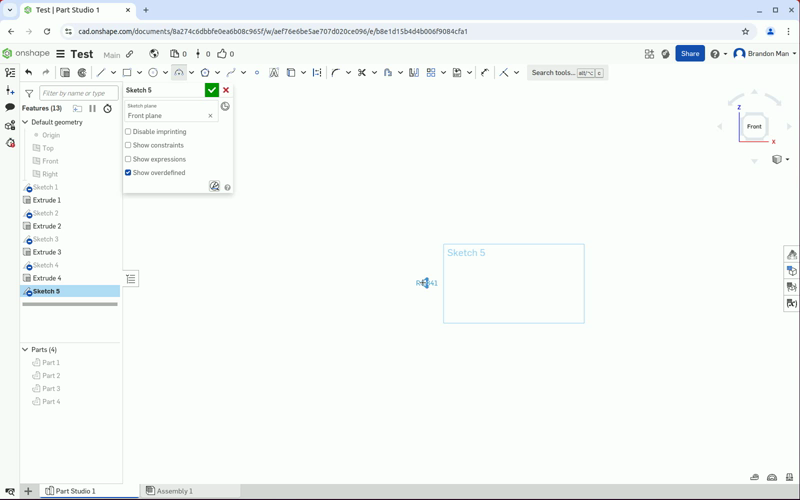
scroll(6)
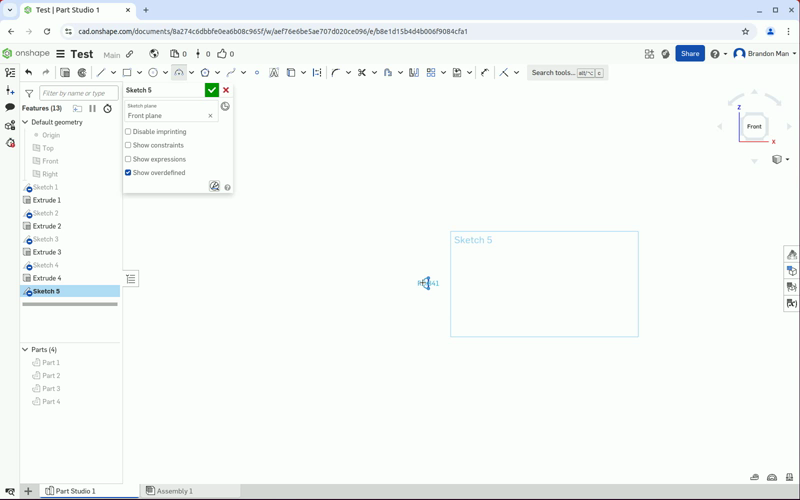
scroll(6)
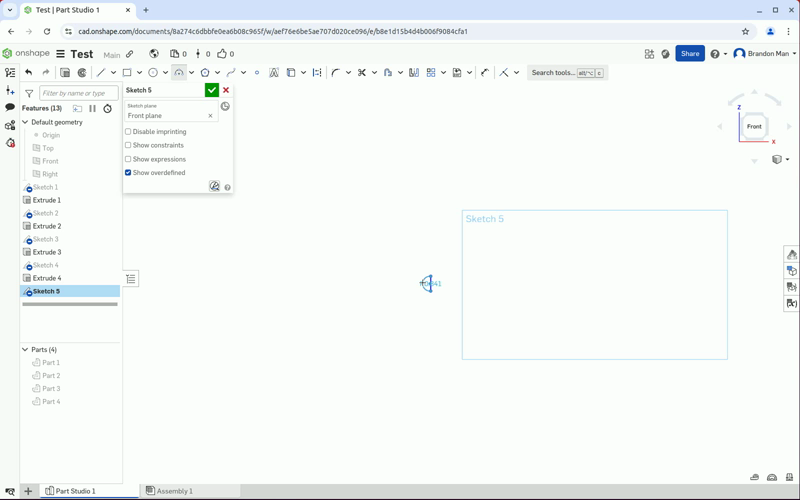
scroll(6)
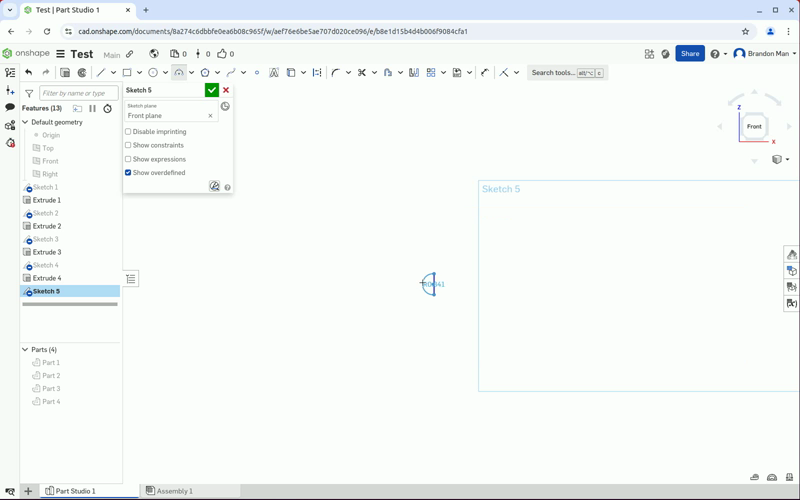
scroll(6)
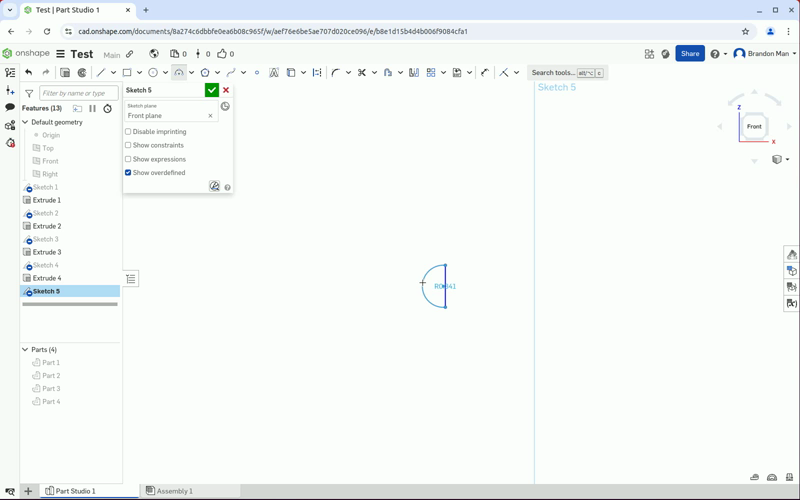
click(422, 282)
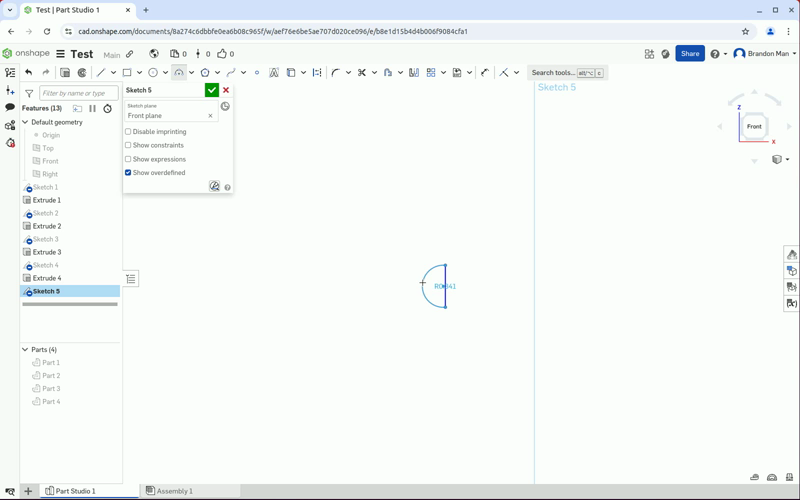
scroll(-6)
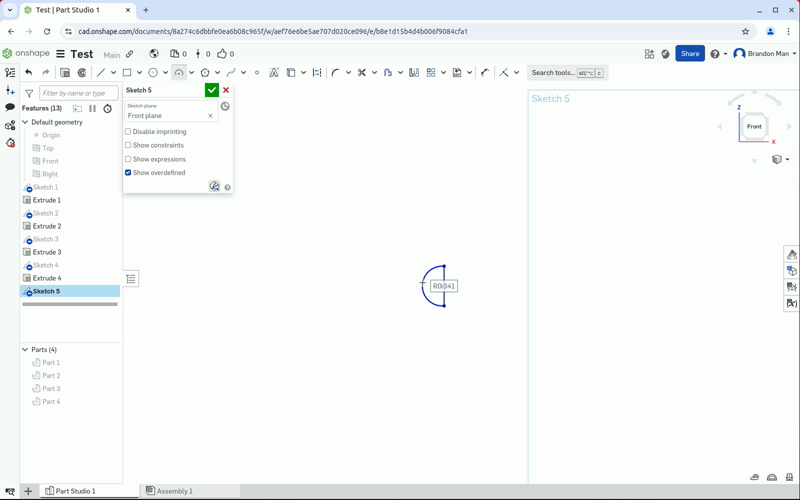
scroll(-6)
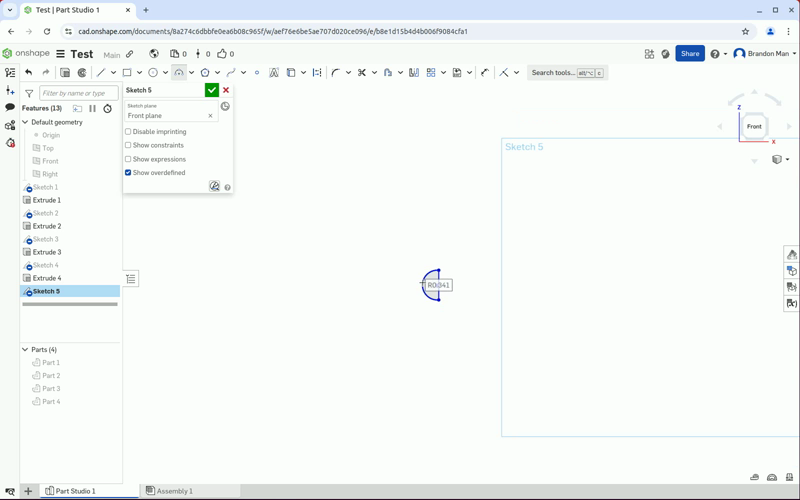
scroll(-6)
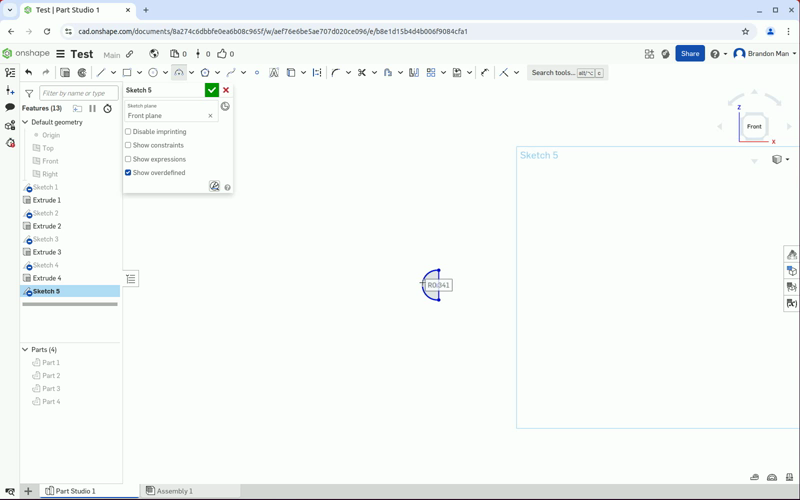
scroll(-6)
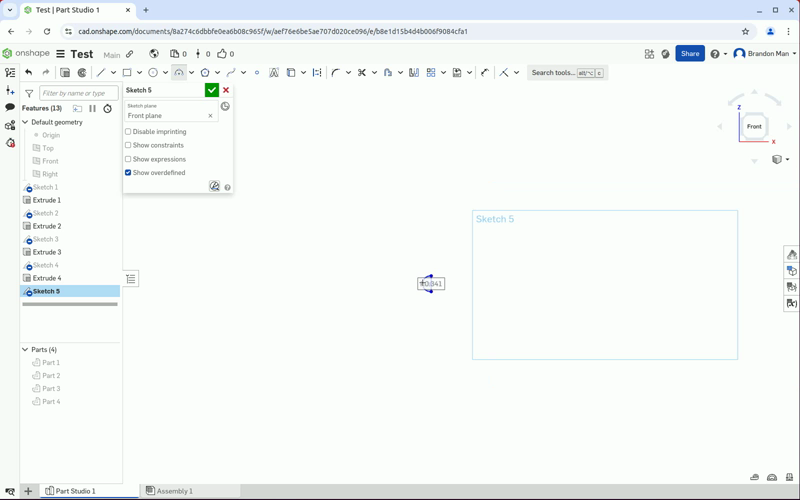
scroll(-6)
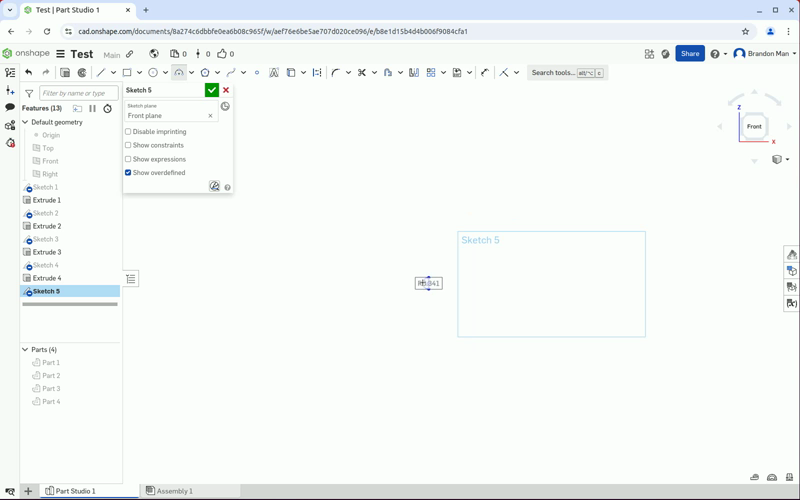
scroll(-6)
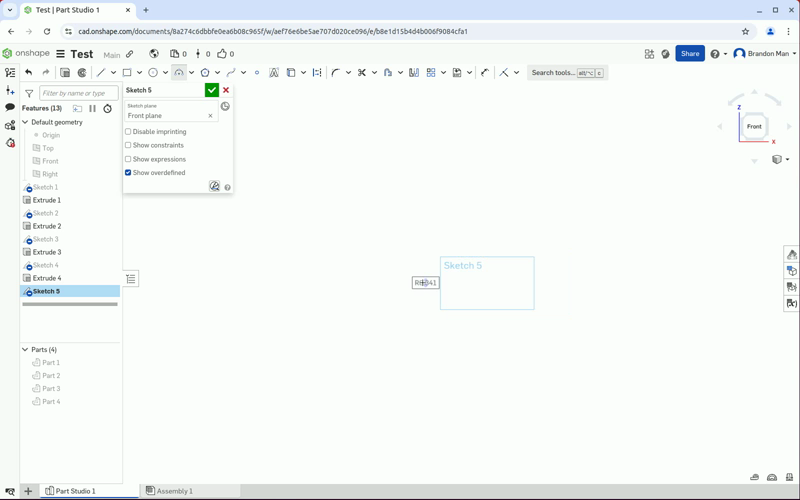
scroll(-6)
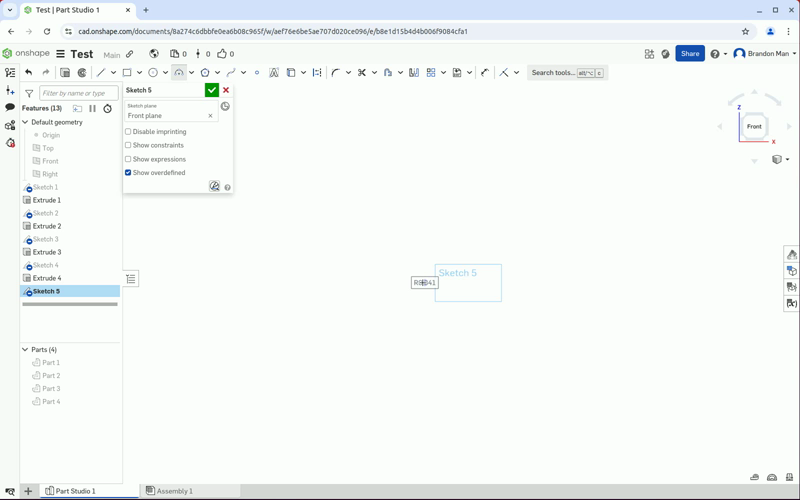
key_up(shift)
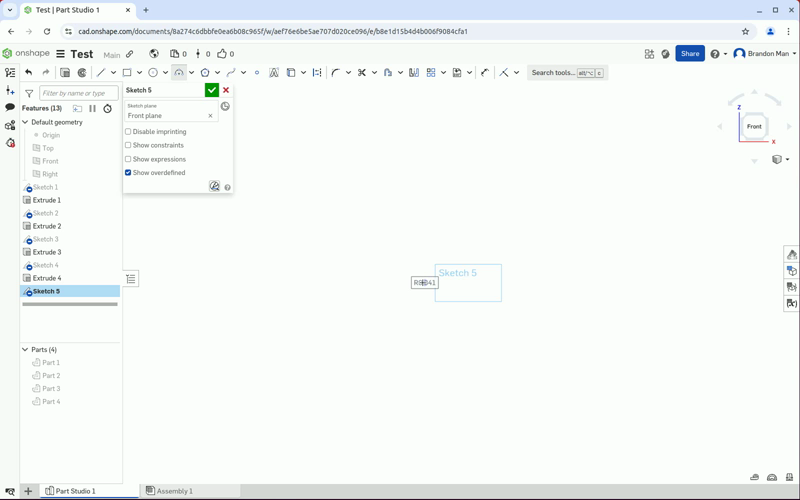
key(esc)
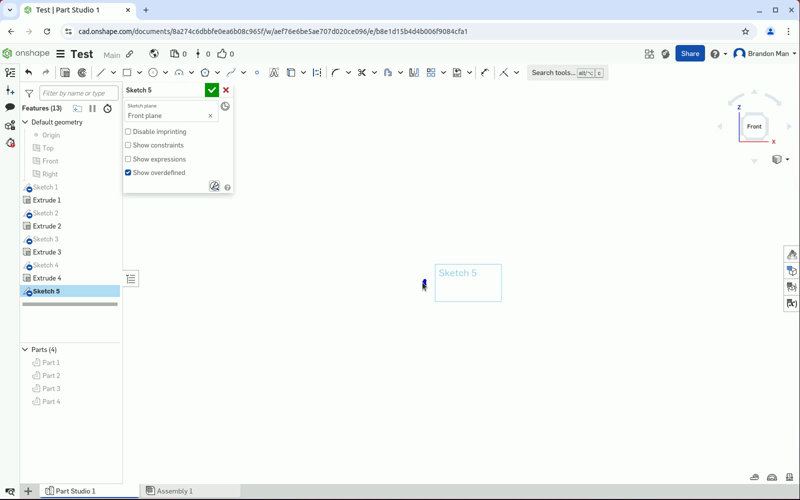
mouse_move(423, 283)
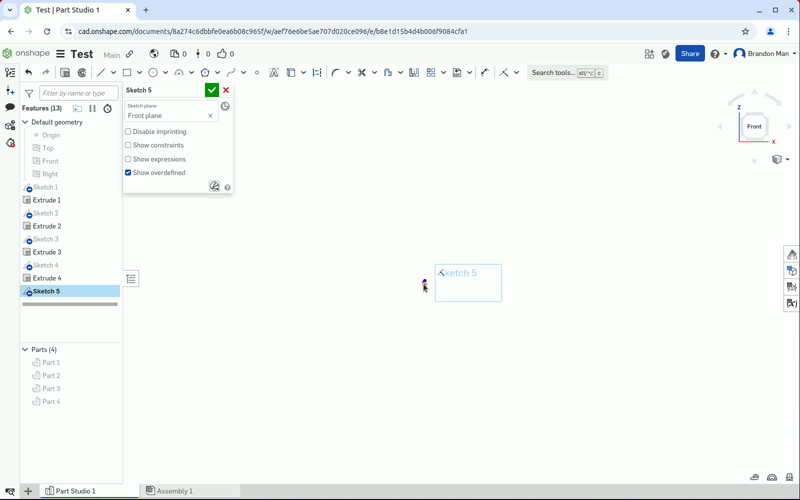
scroll(6)
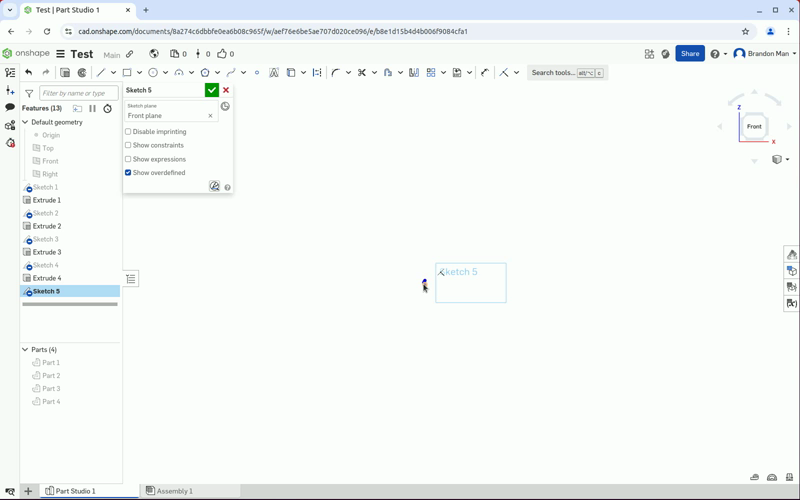
scroll(6)
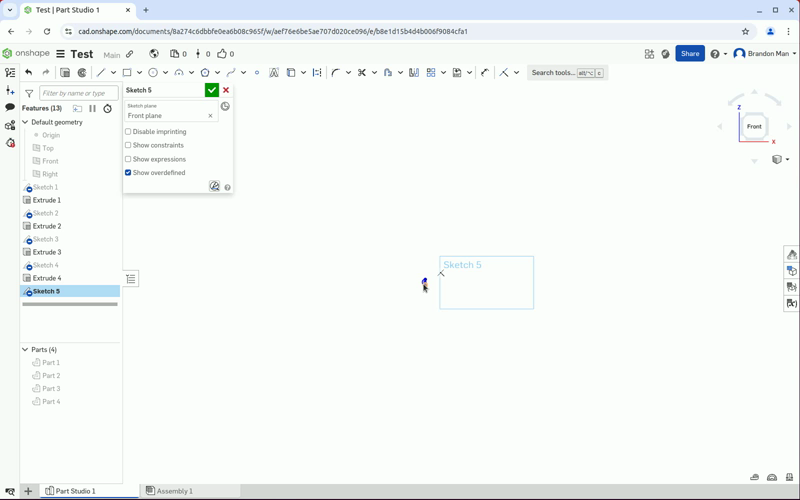
scroll(6)
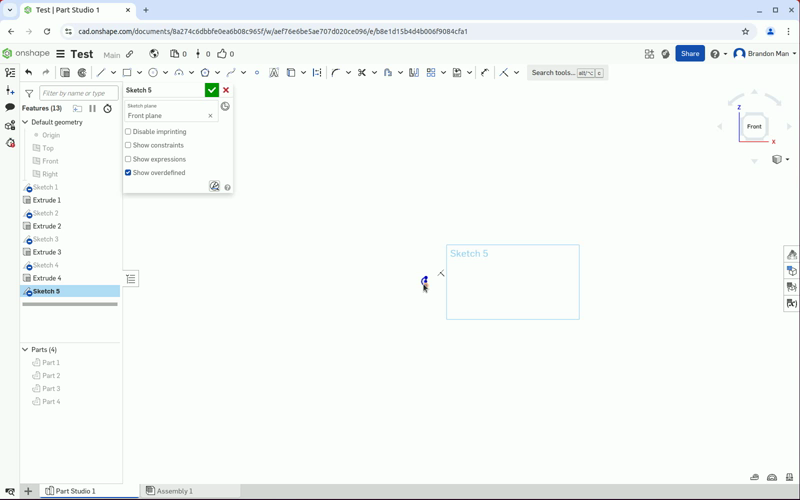
scroll(6)
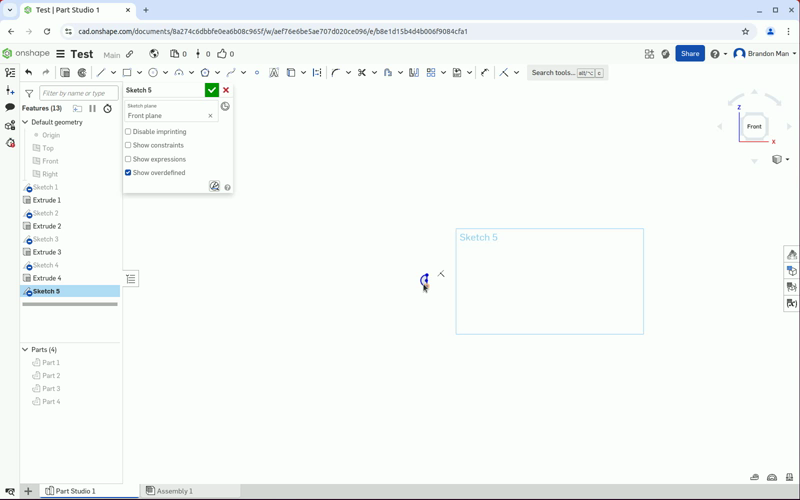
scroll(6)
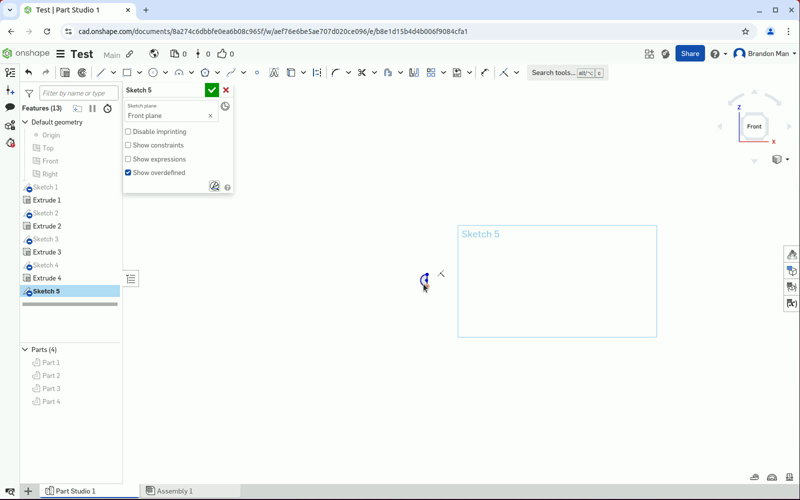
scroll(6)
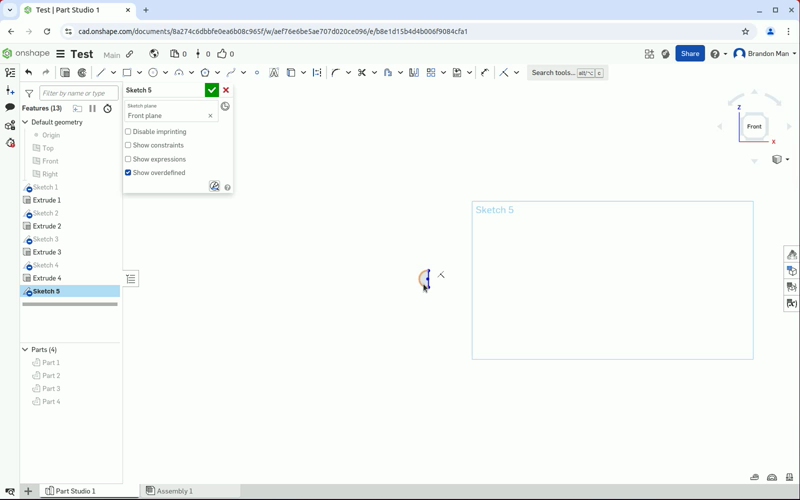
scroll(6)
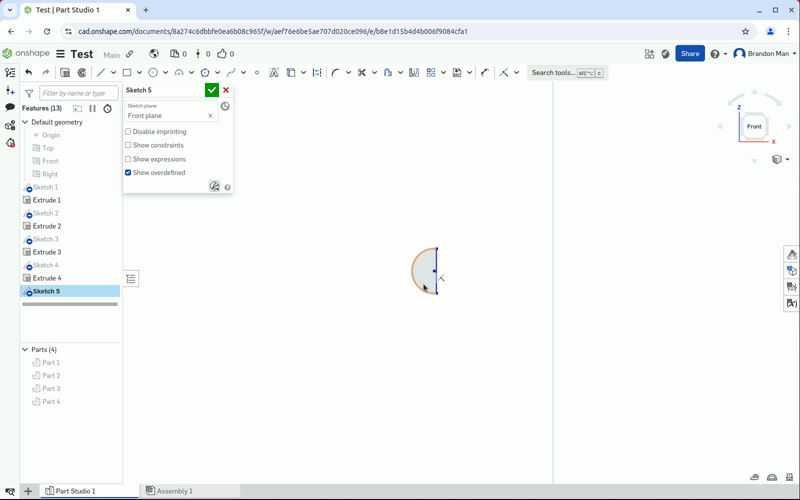
click(423, 283)
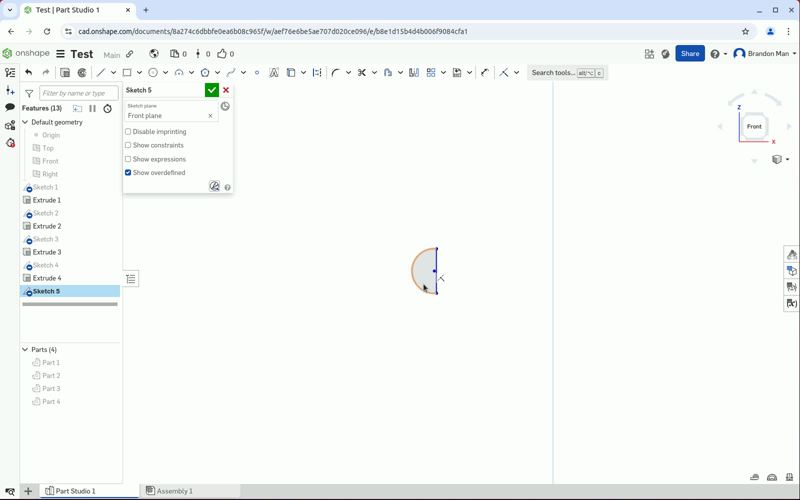
scroll(-6)
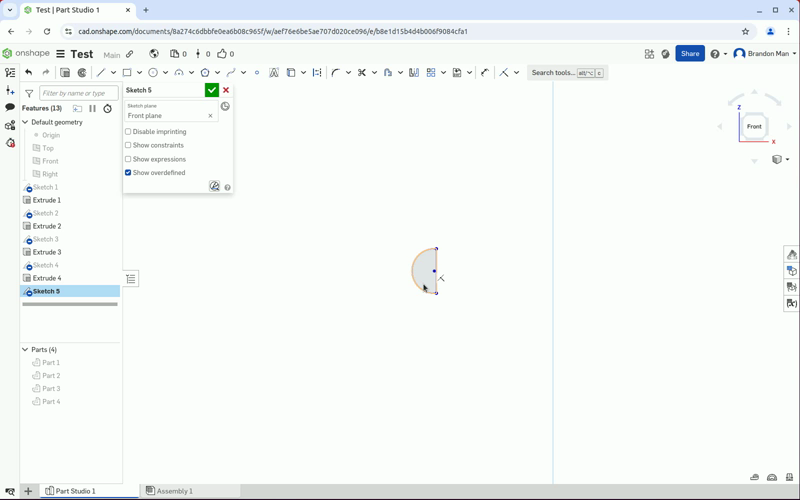
scroll(-6)
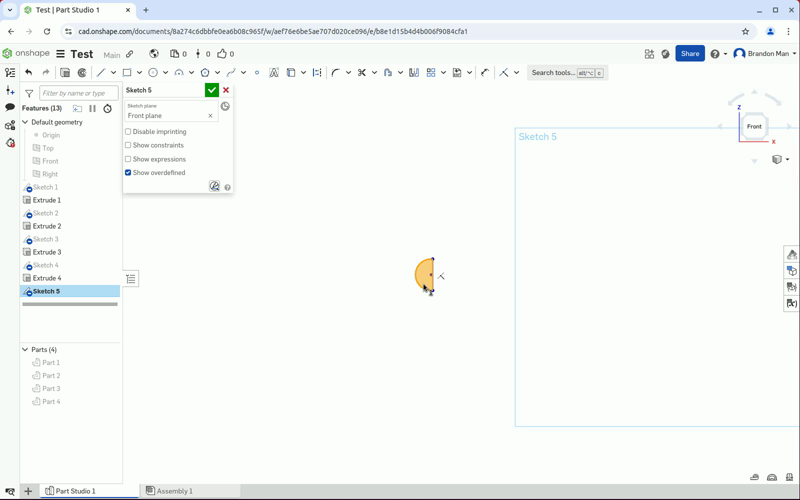
scroll(-6)
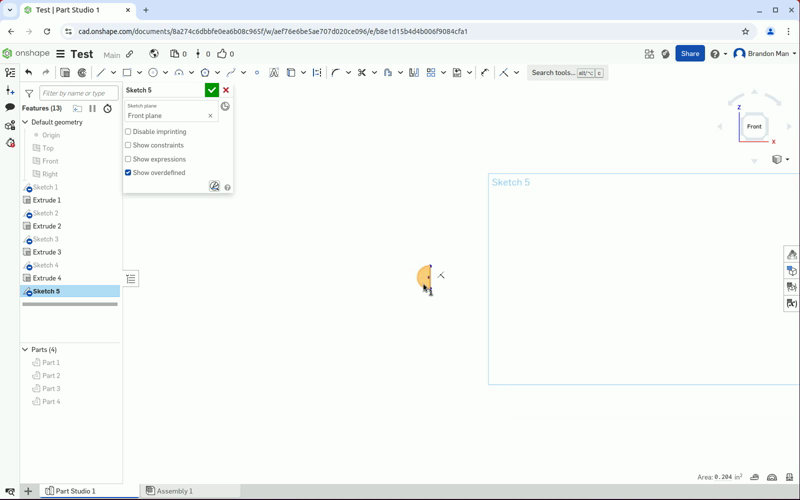
scroll(-6)
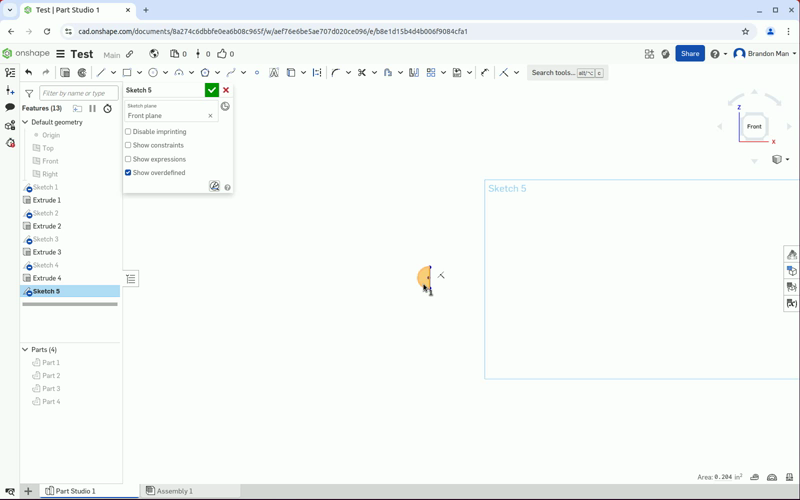
scroll(-6)
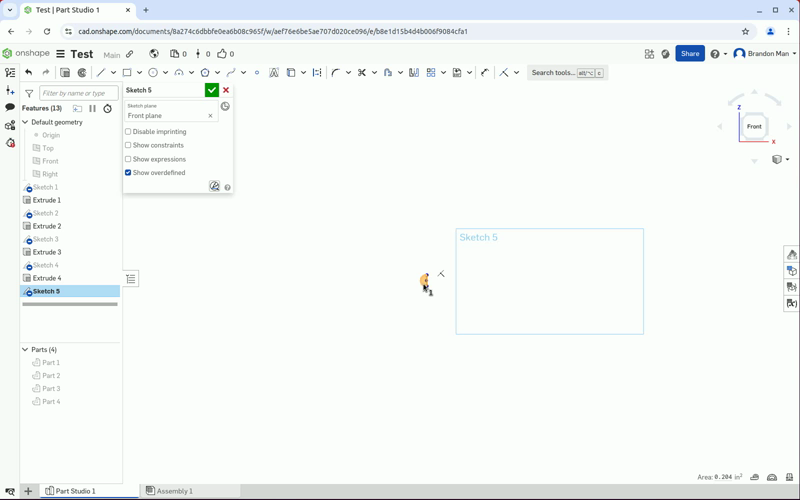
scroll(-6)
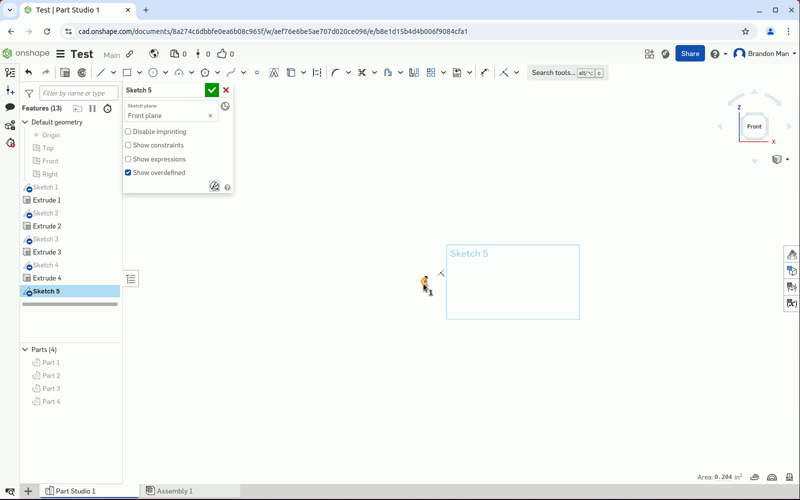
scroll(-6)
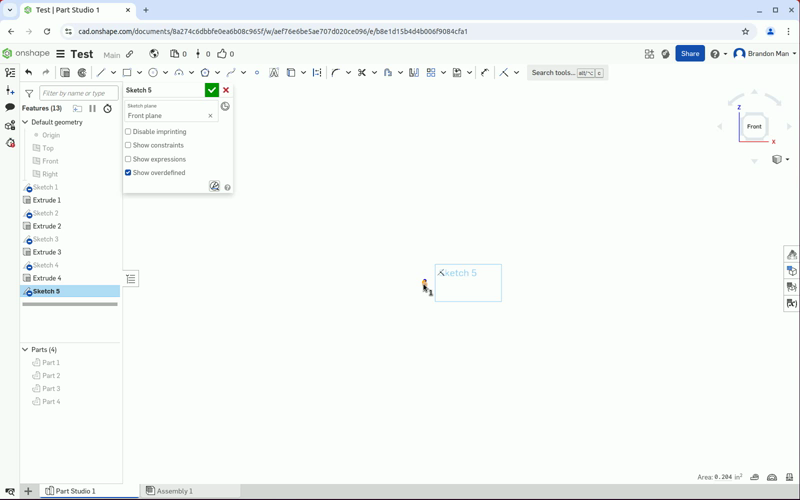
mouse_move(73, 352)
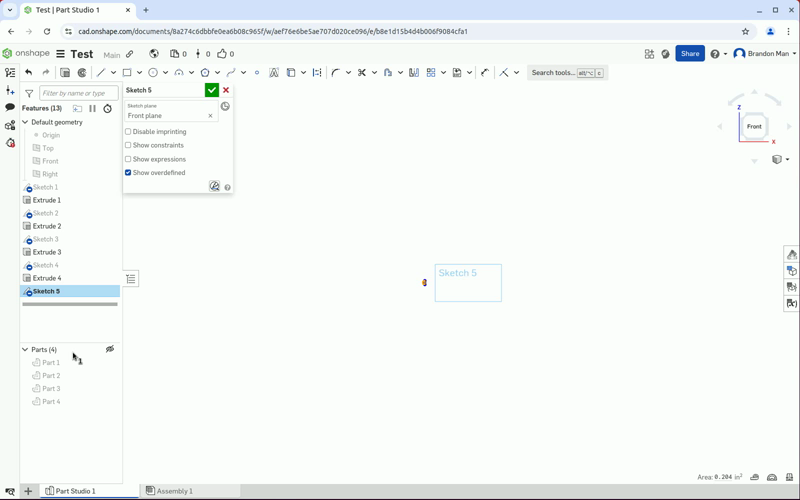
key(shift+y)
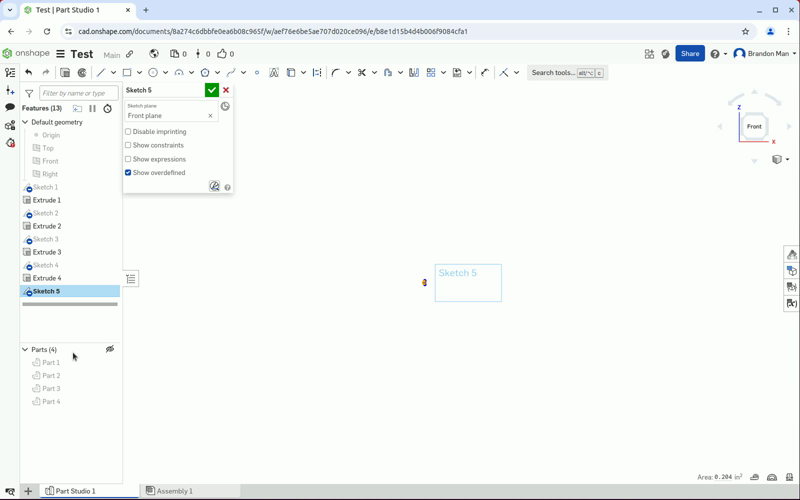
key(shift+e)
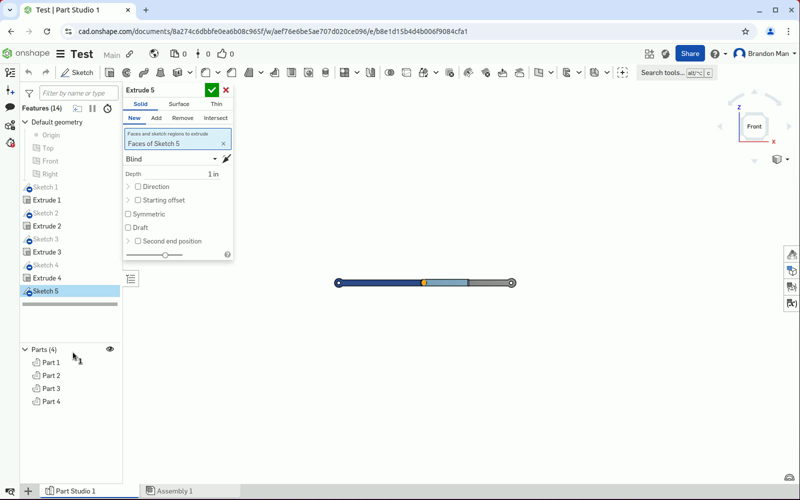
mouse_move(143, 106)
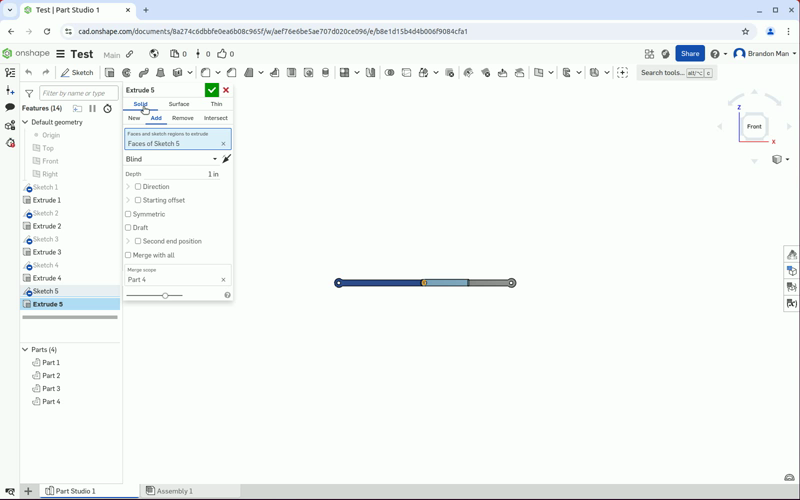
click(143, 106)
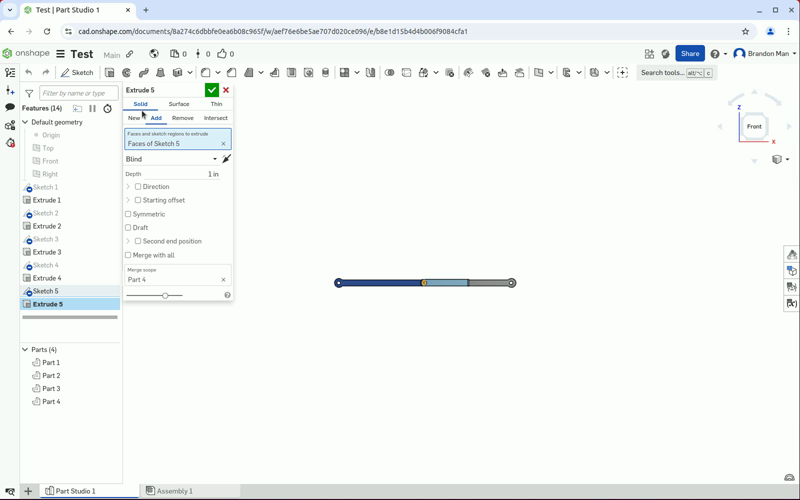
mouse_move(137, 120)
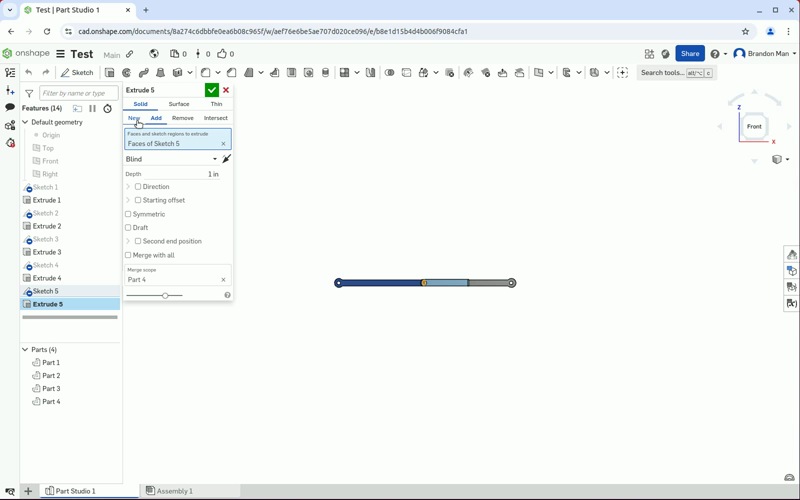
click(137, 120)
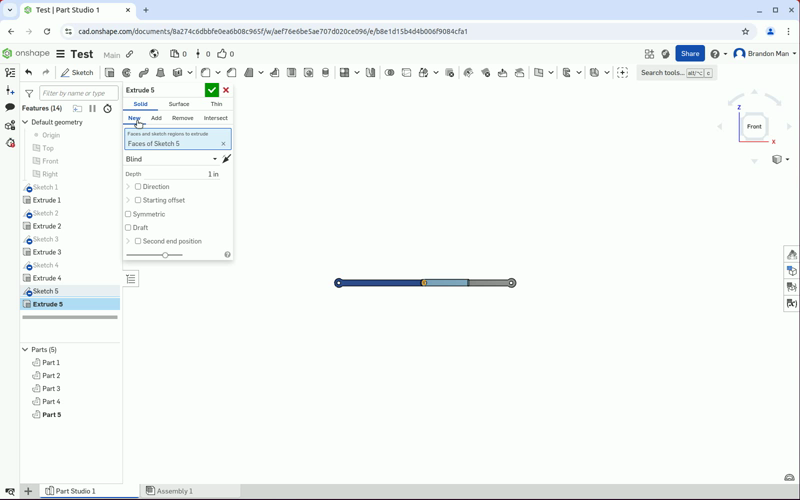
key(tab, 4)
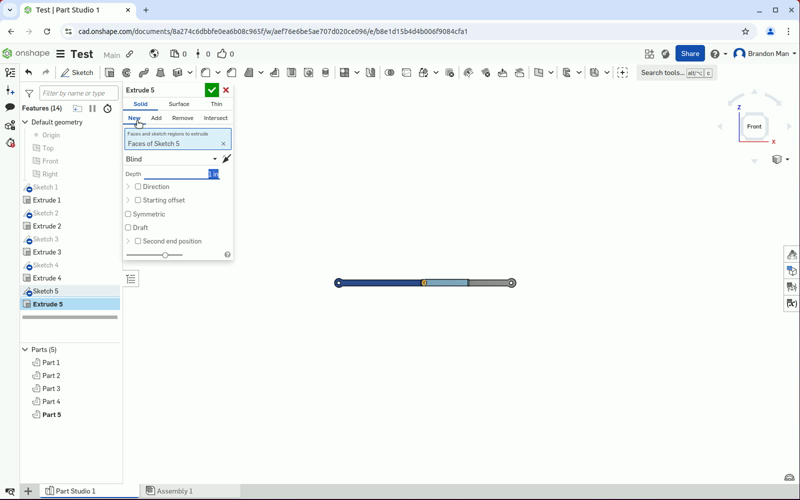
text(0.481)
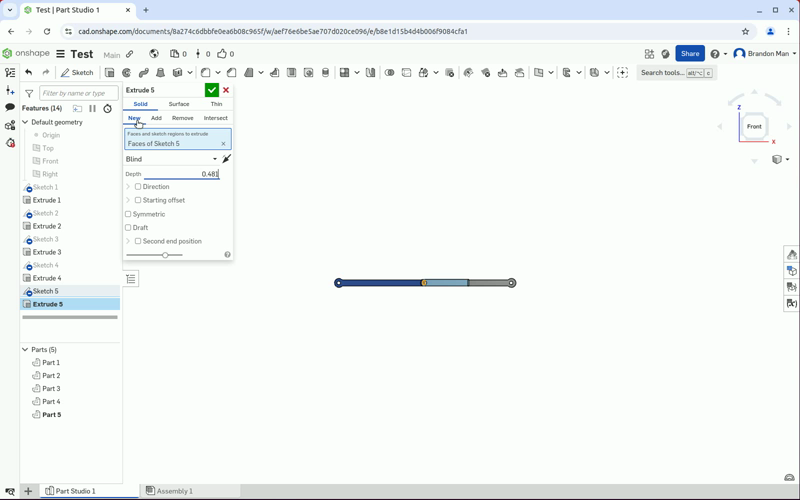
key(enter)
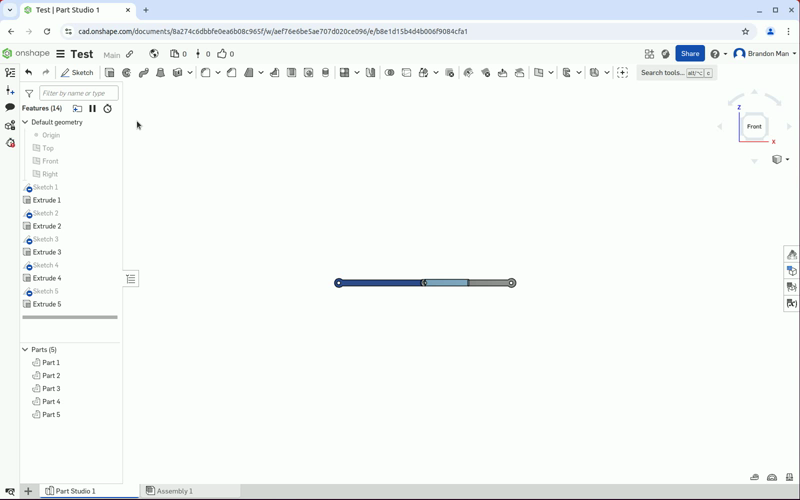
key(shift+h)
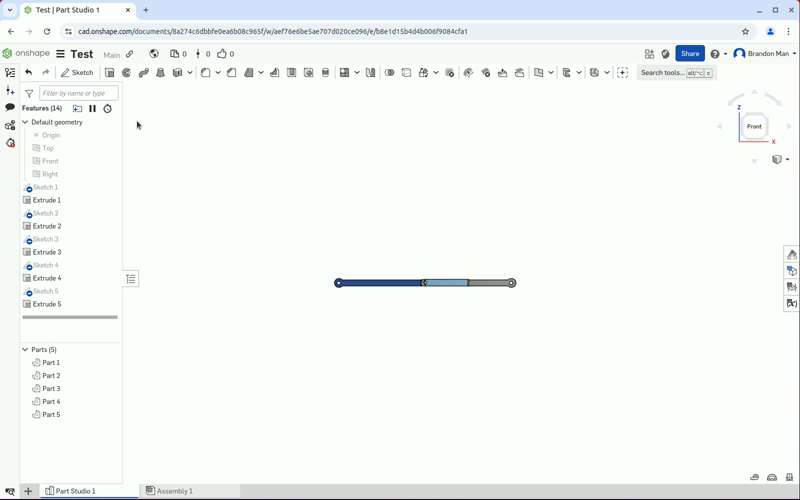
key(shift+h)
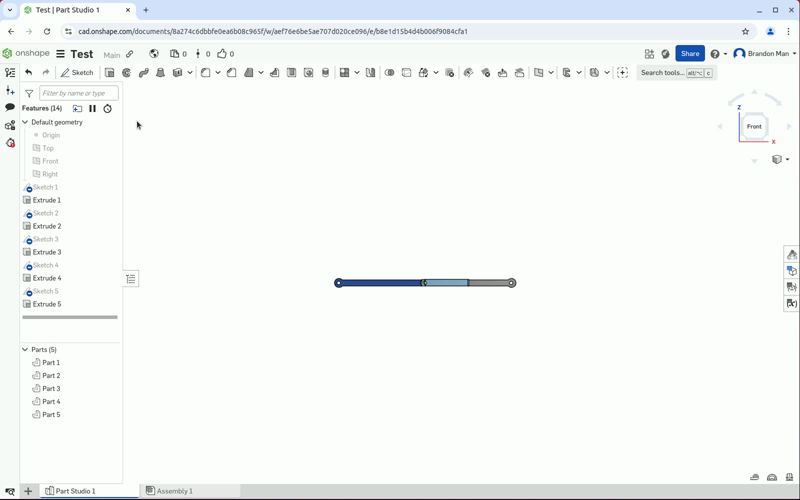
mouse_move(73, 189)
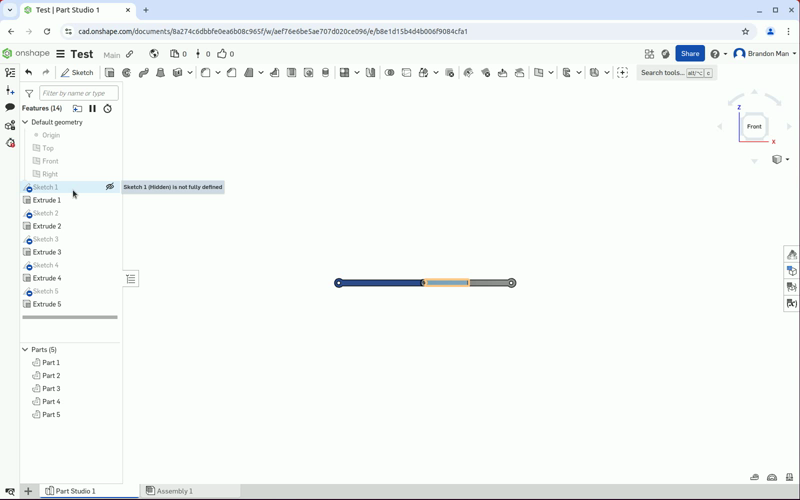
click(73, 189)
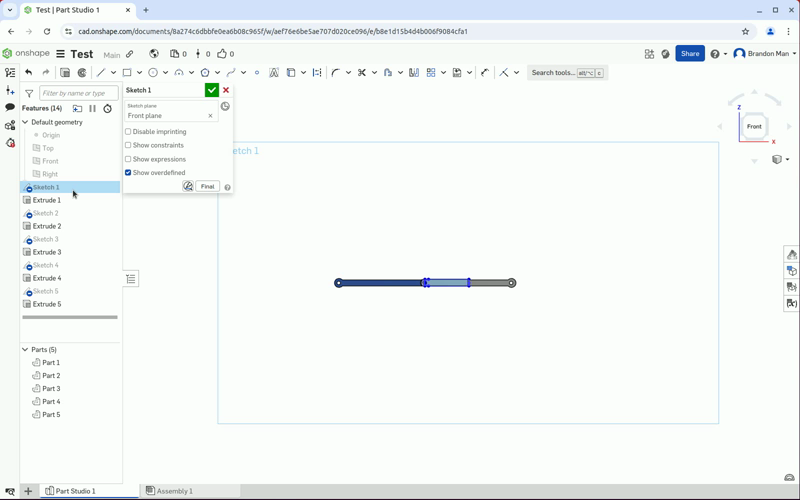
mouse_move(229, 92)
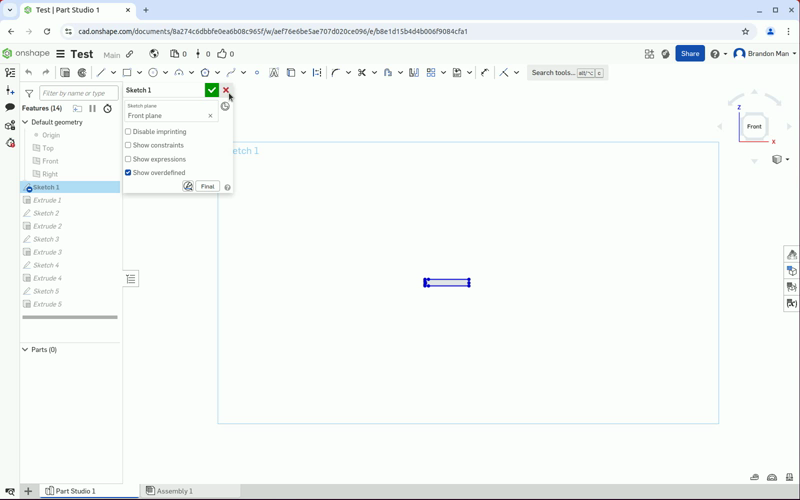
click(229, 92)
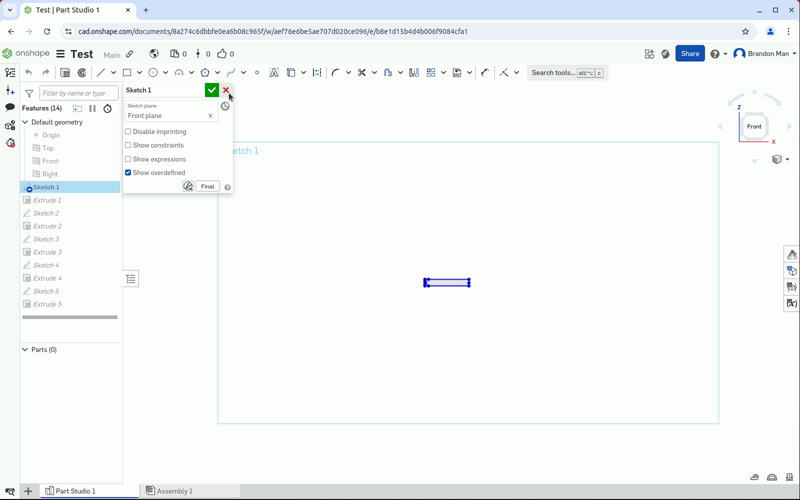
key(shift+s)
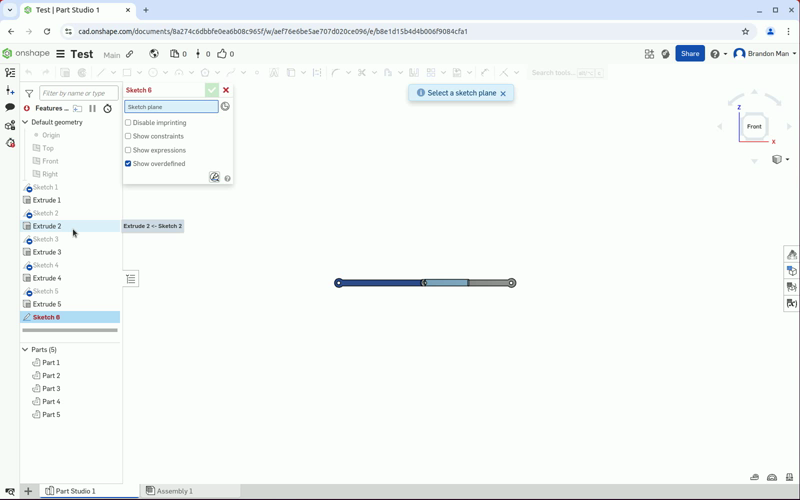
scroll(3)
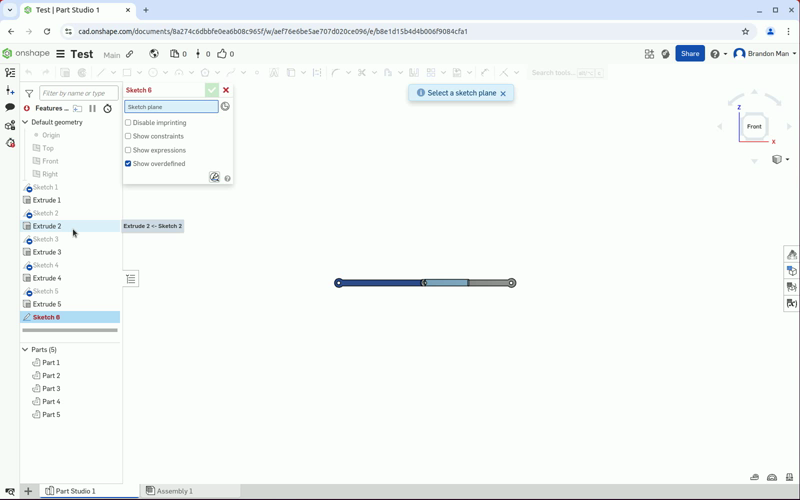
mouse_move(73, 163)
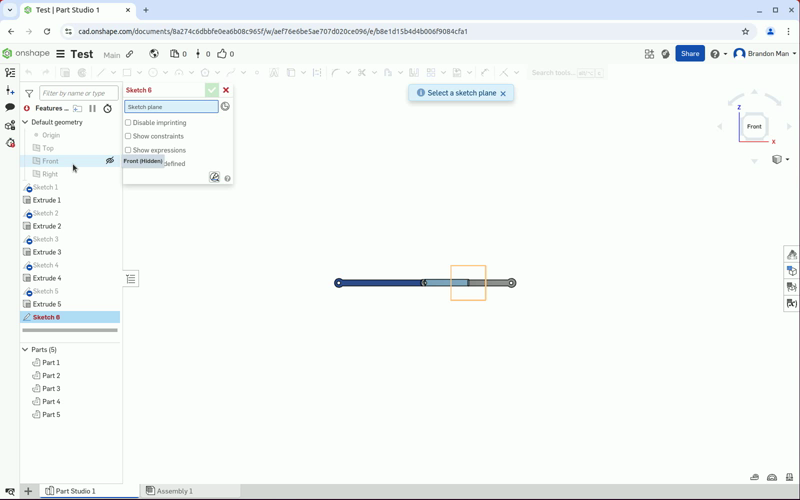
click(73, 163)
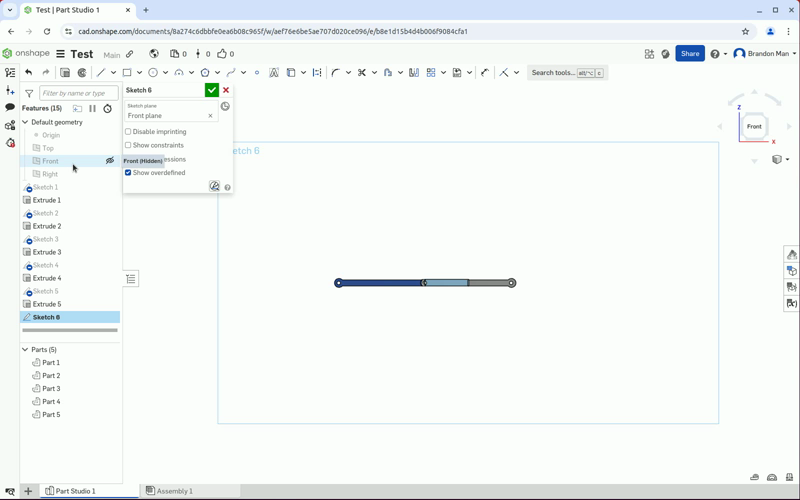
mouse_move(73, 352)
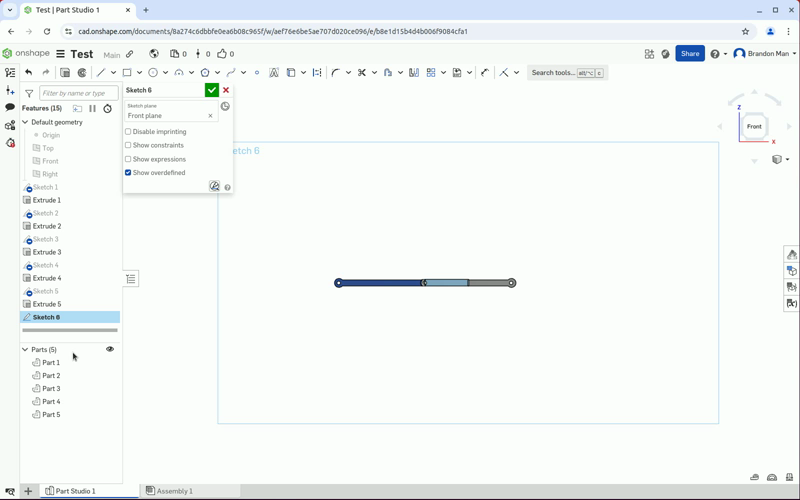
key(y)
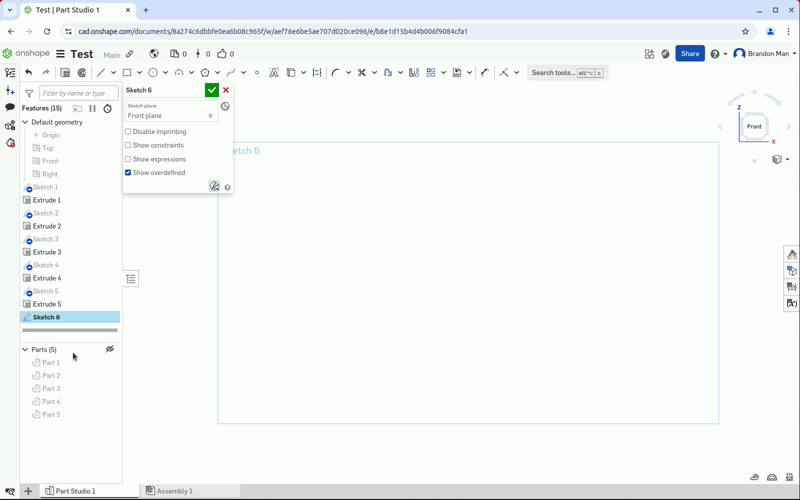
key(a)
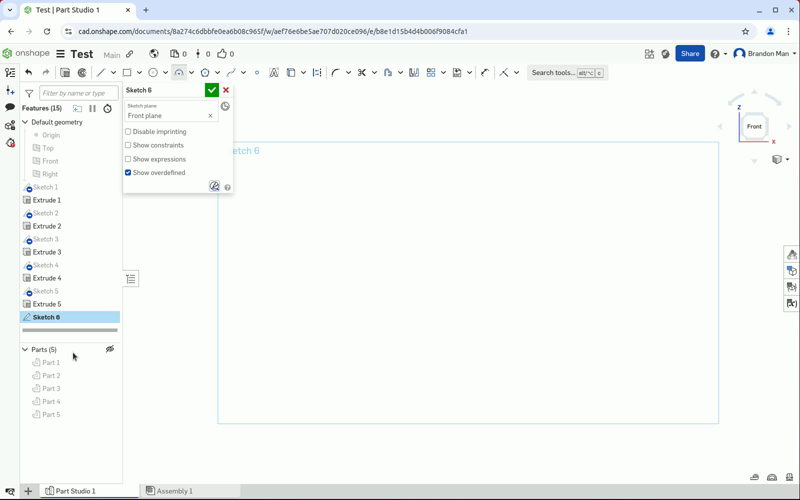
key_down(shift)
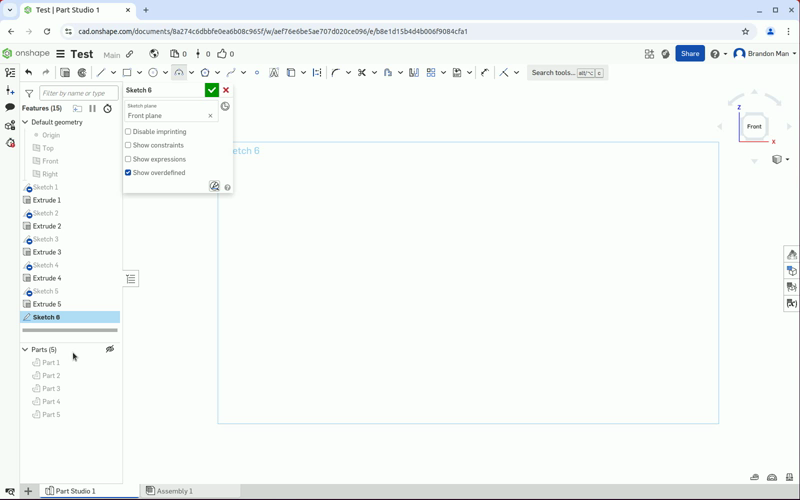
mouse_move(424, 284)
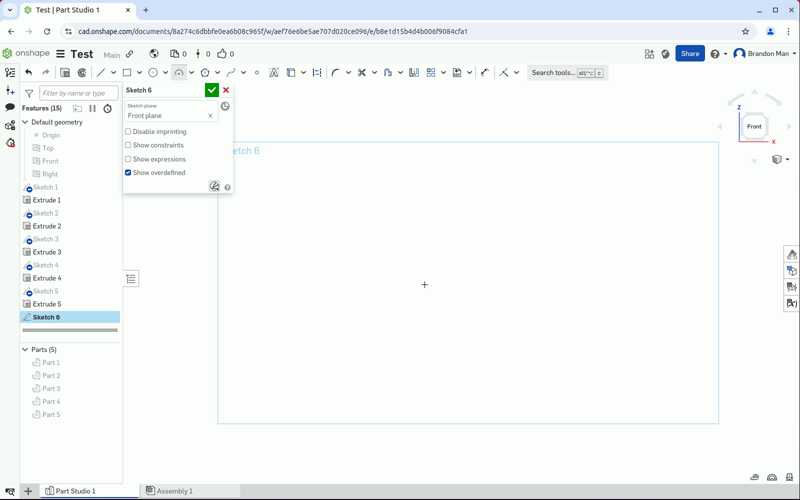
click(424, 284)
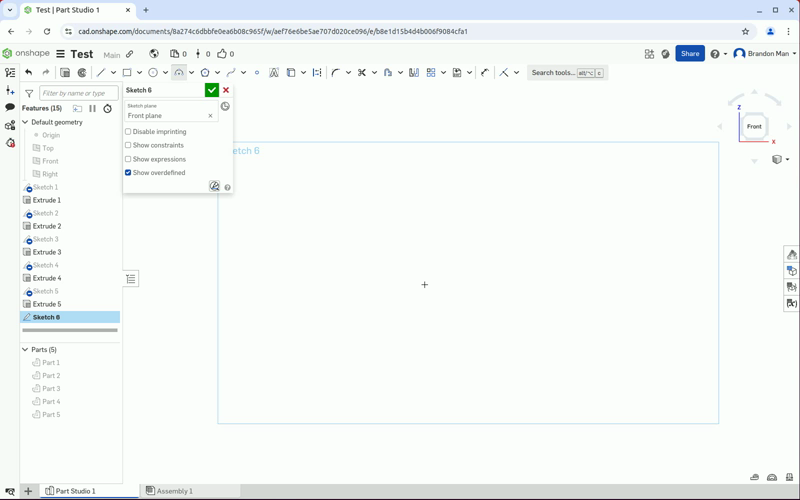
key_up(shift)
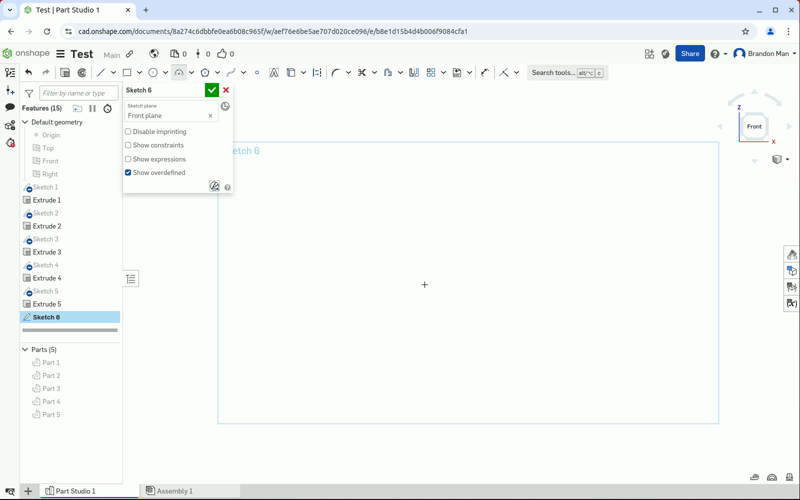
key_down(shift)
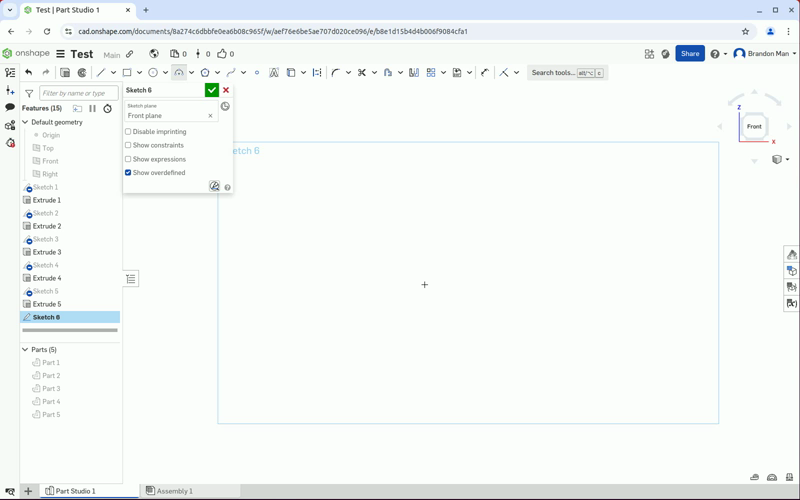
mouse_move(424, 280)
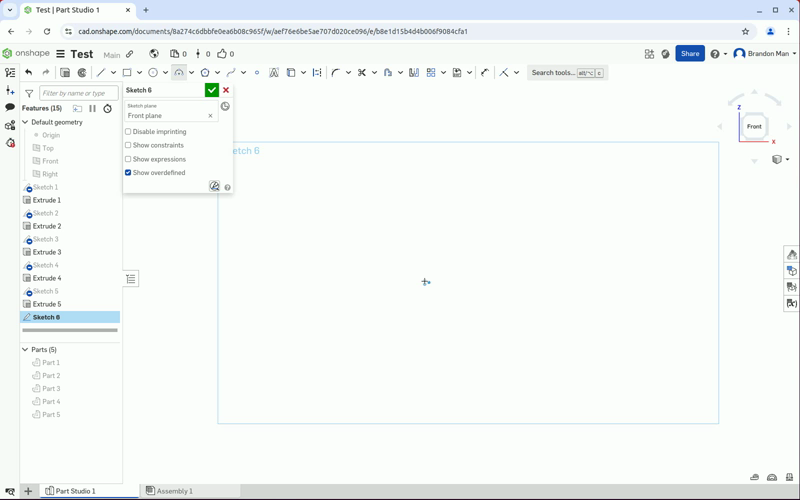
scroll(6)
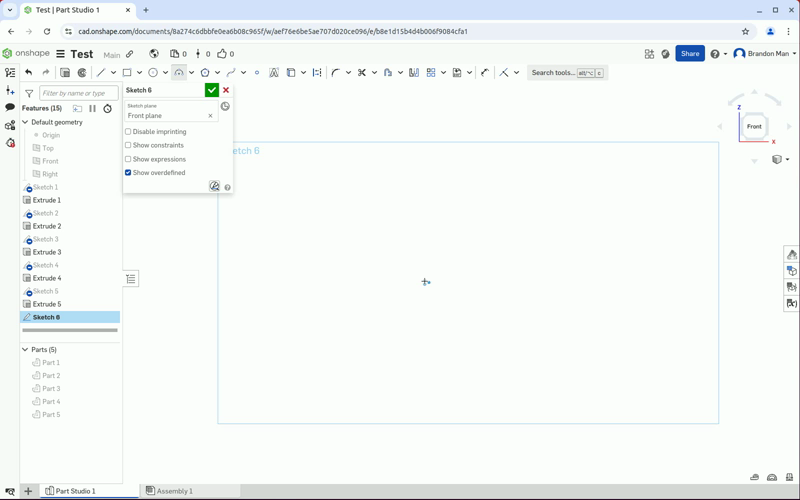
scroll(6)
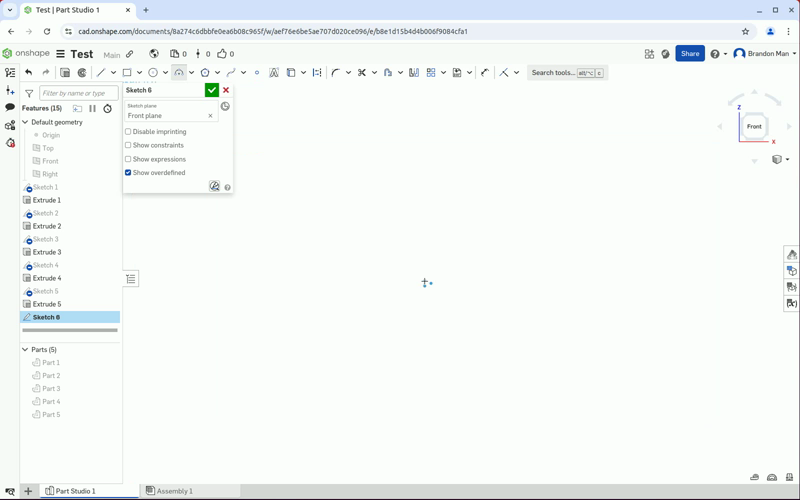
scroll(6)
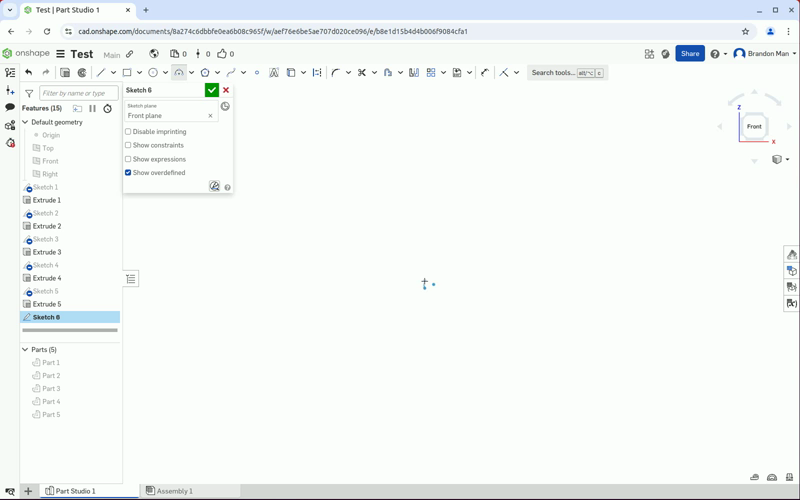
scroll(6)
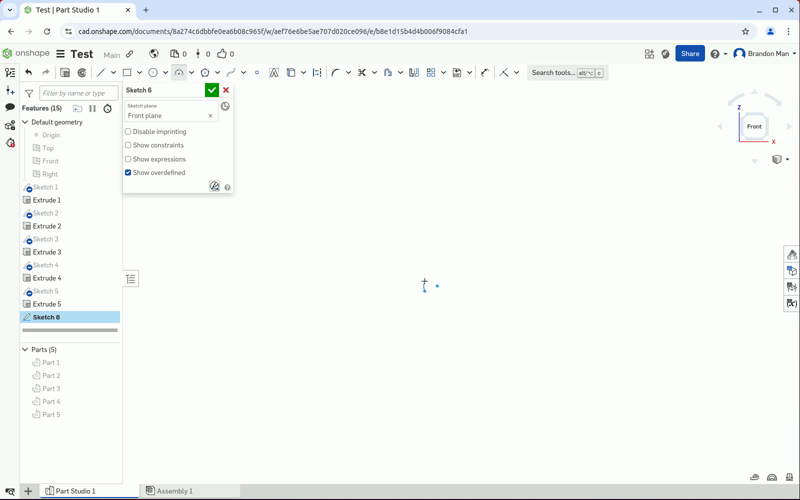
scroll(6)
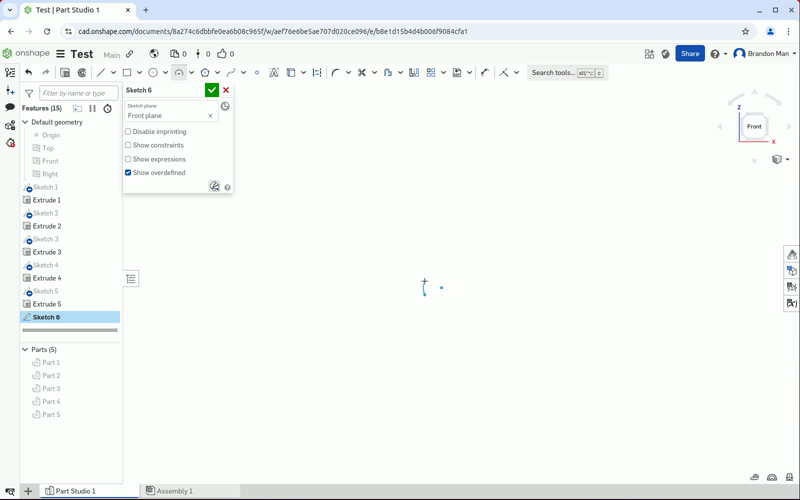
scroll(6)
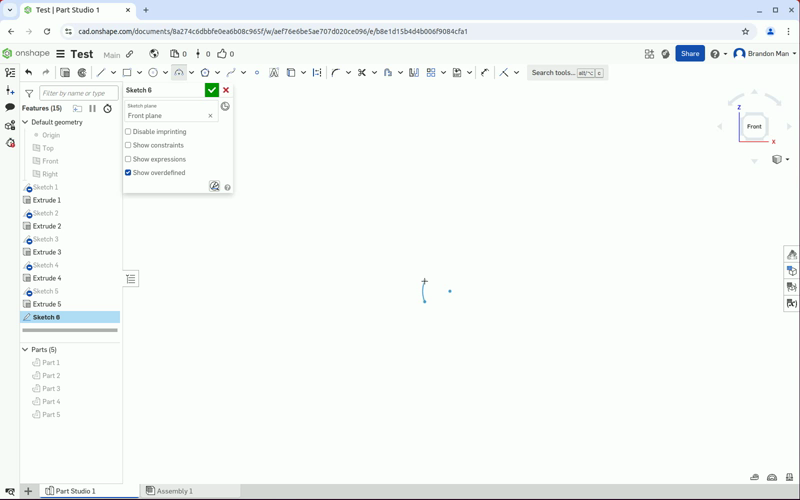
scroll(6)
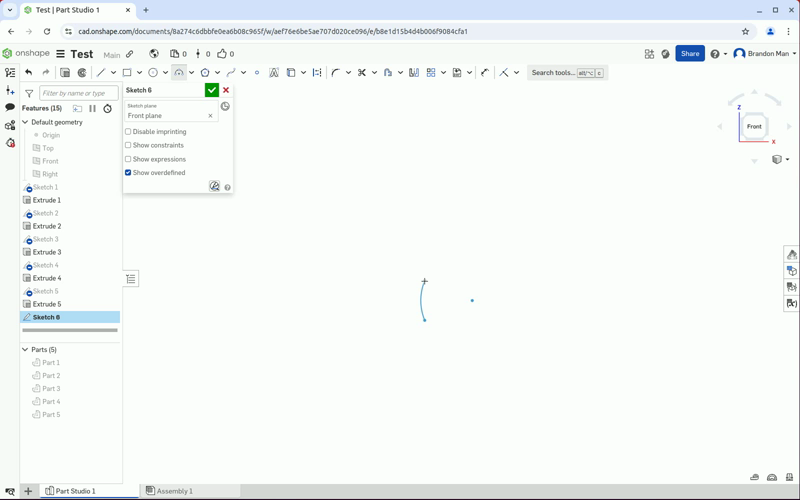
click(424, 280)
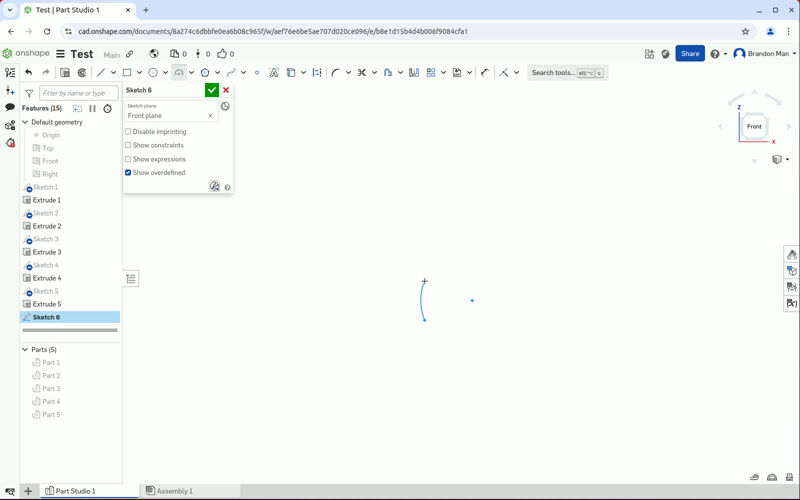
scroll(-6)
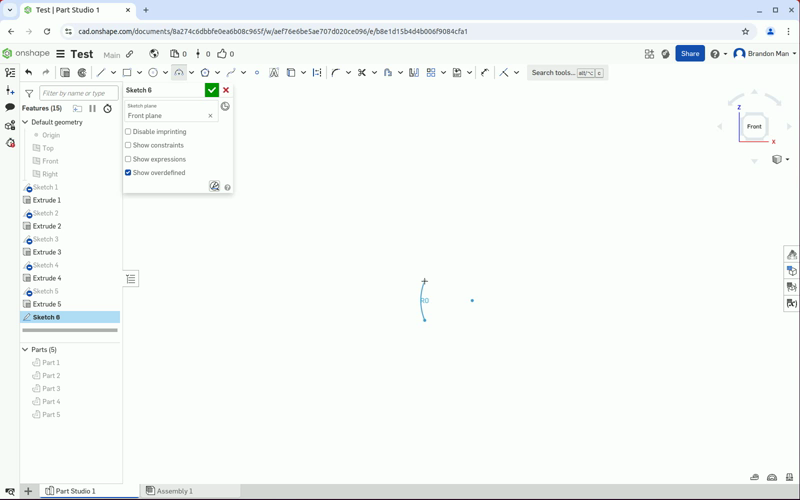
scroll(-6)
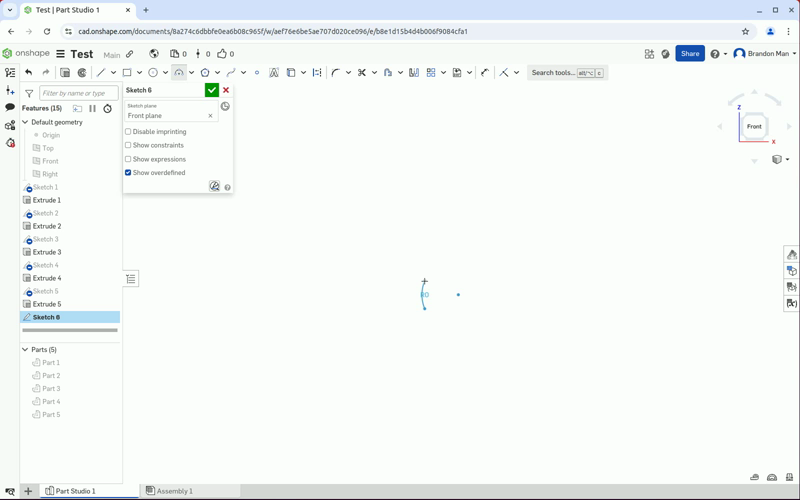
scroll(-6)
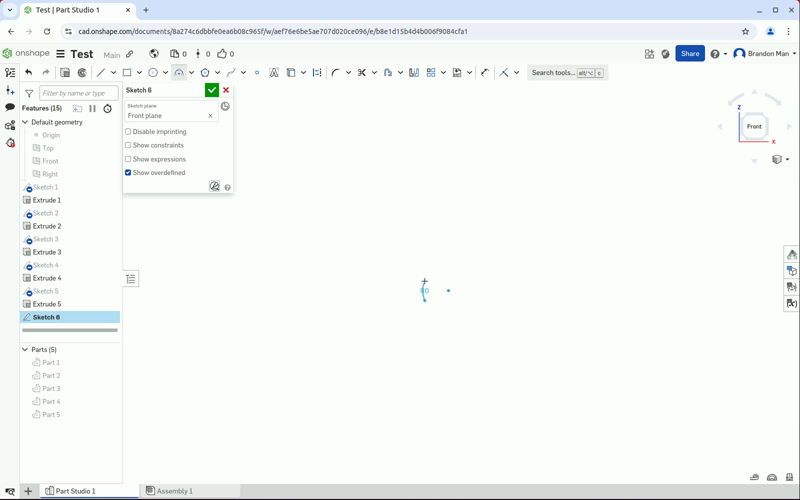
scroll(-6)
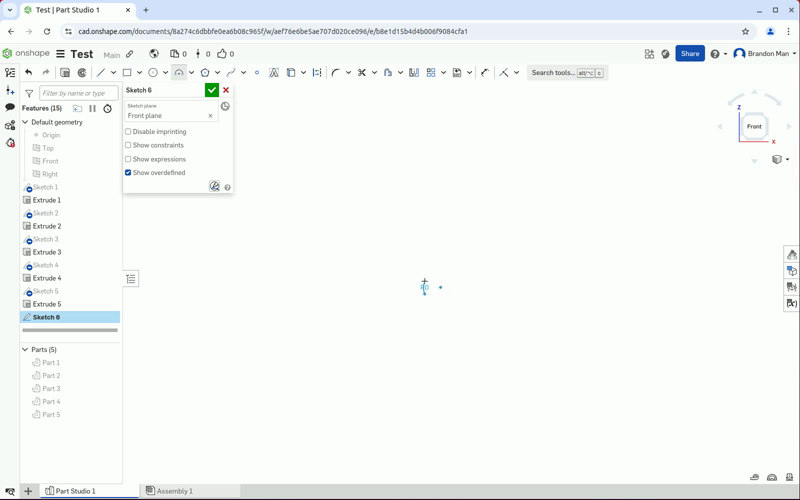
scroll(-6)
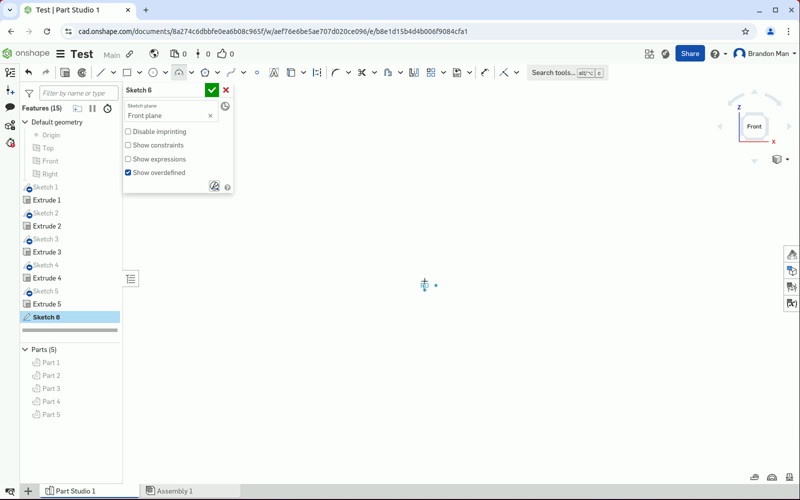
scroll(-6)
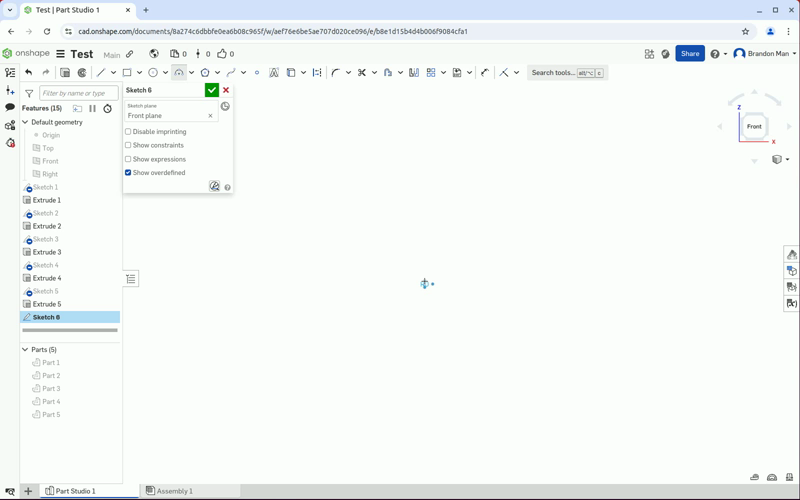
scroll(-6)
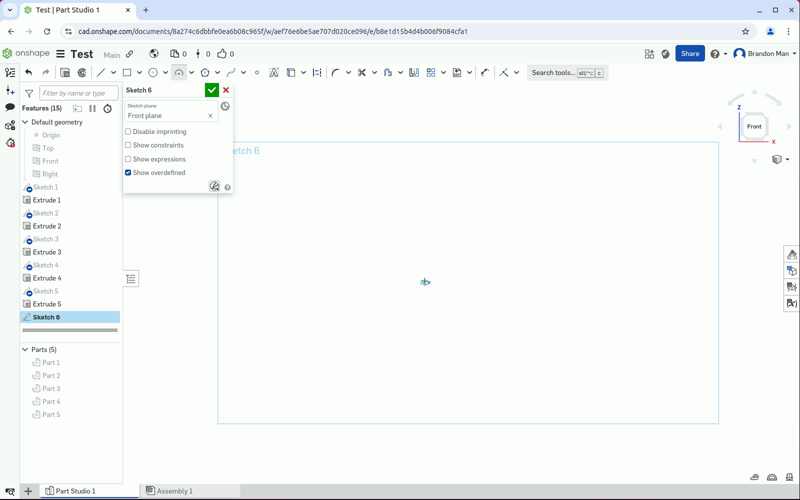
mouse_move(426, 282)
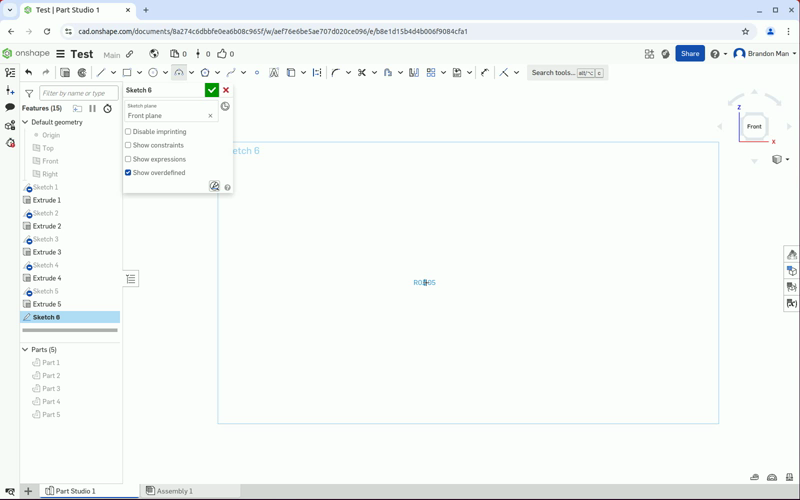
scroll(6)
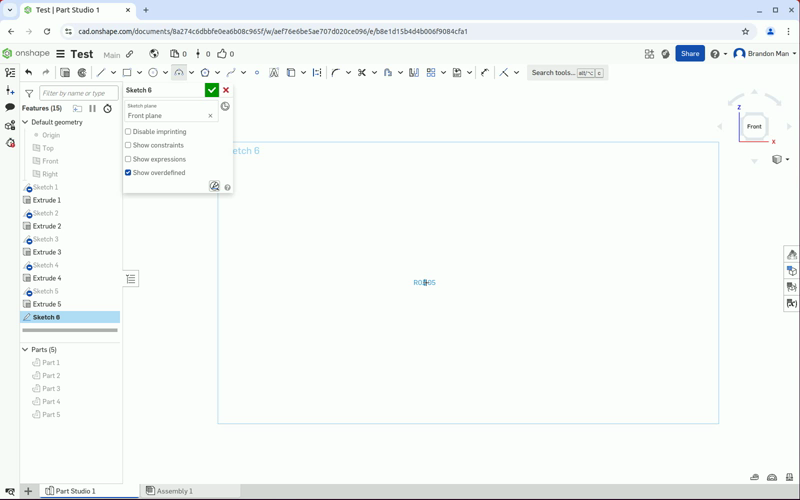
scroll(6)
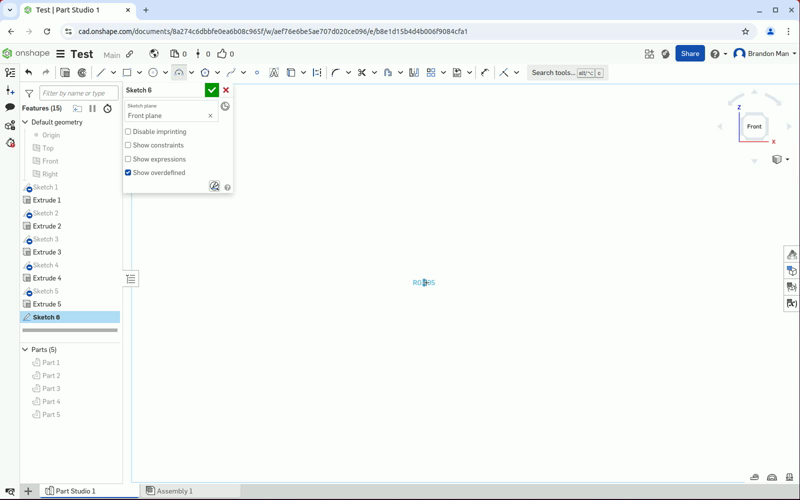
scroll(6)
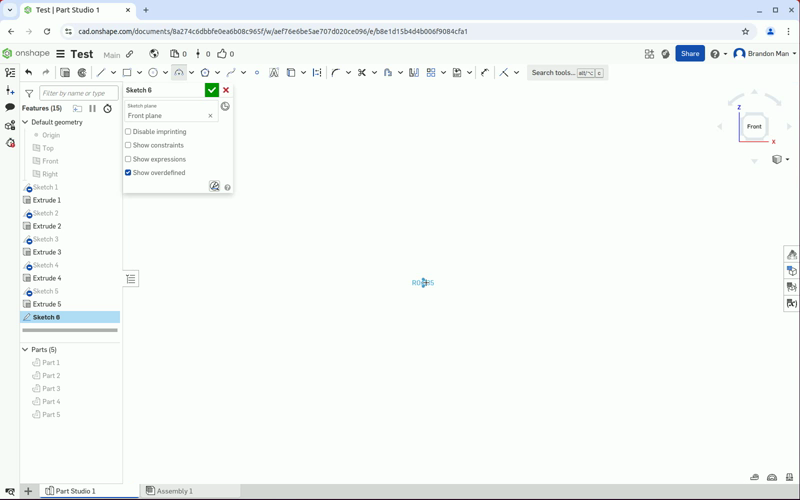
scroll(6)
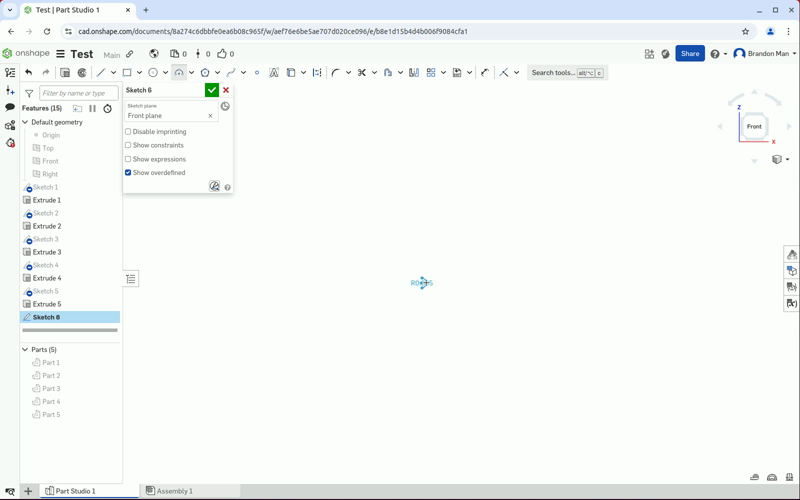
scroll(6)
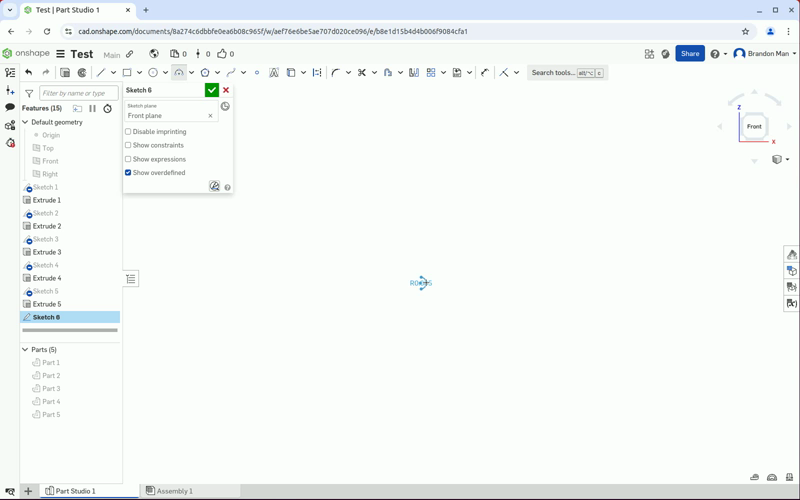
scroll(6)
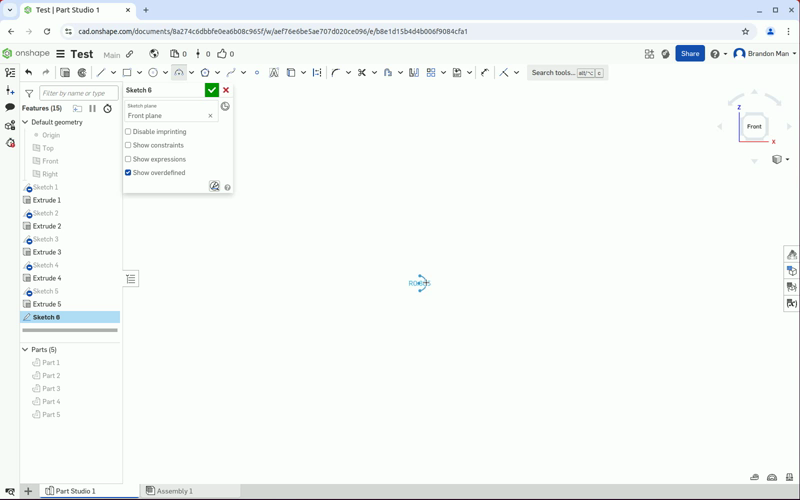
scroll(6)
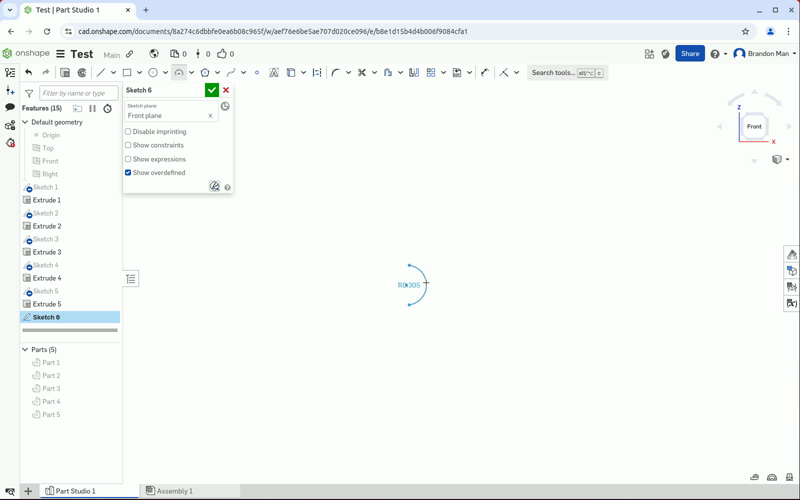
click(426, 282)
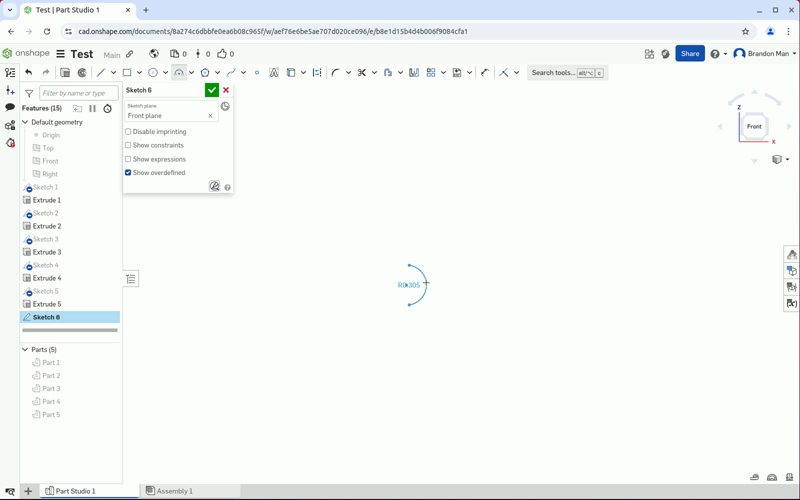
scroll(-6)
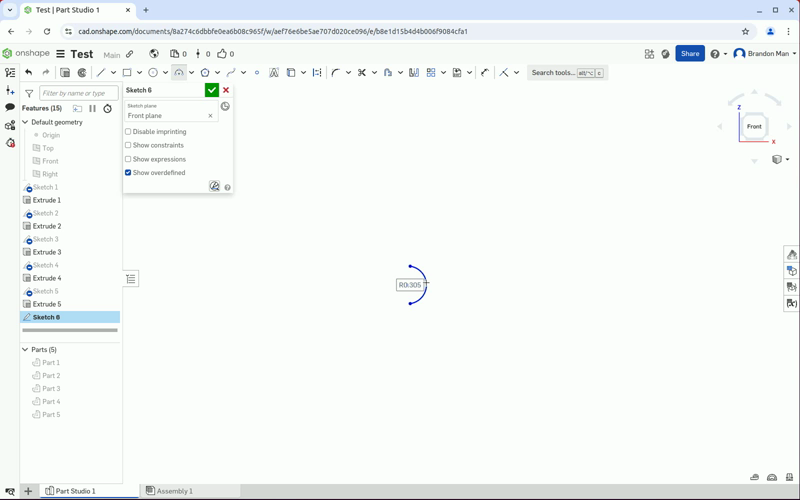
scroll(-6)
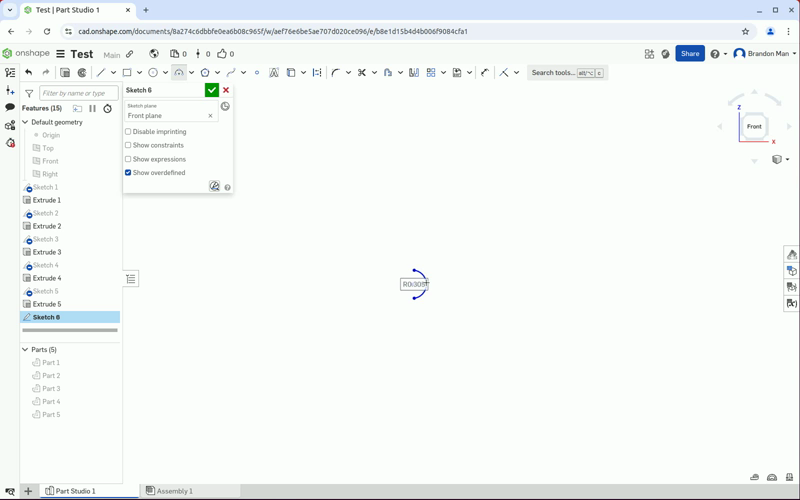
scroll(-6)
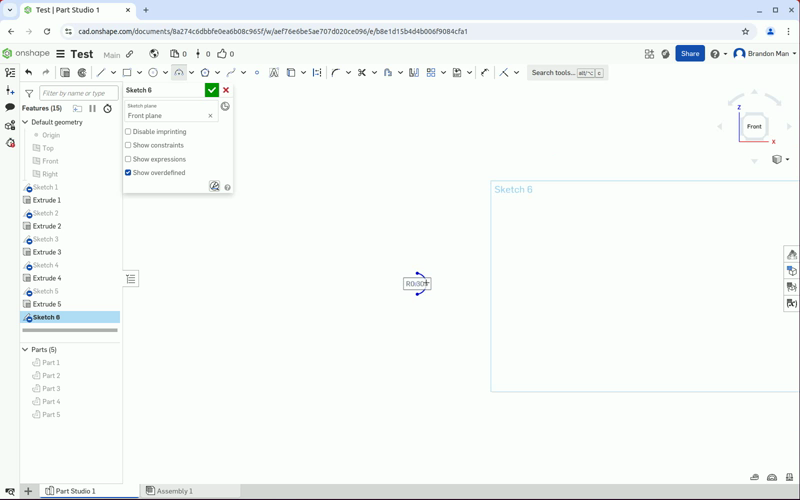
scroll(-6)
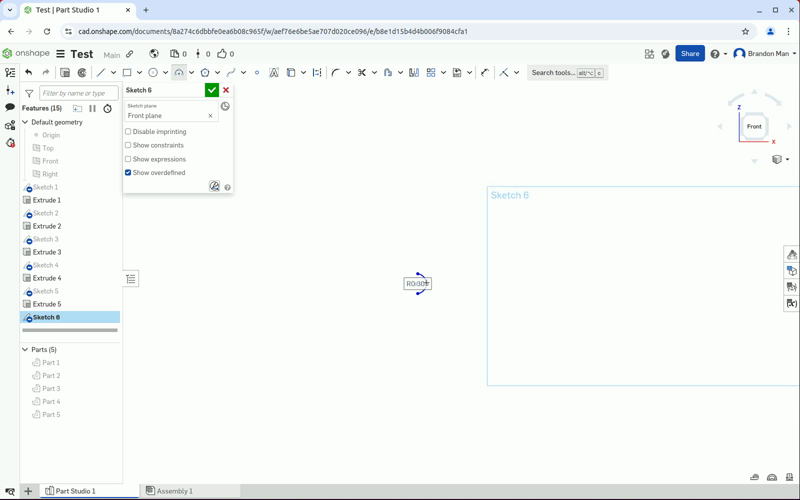
scroll(-6)
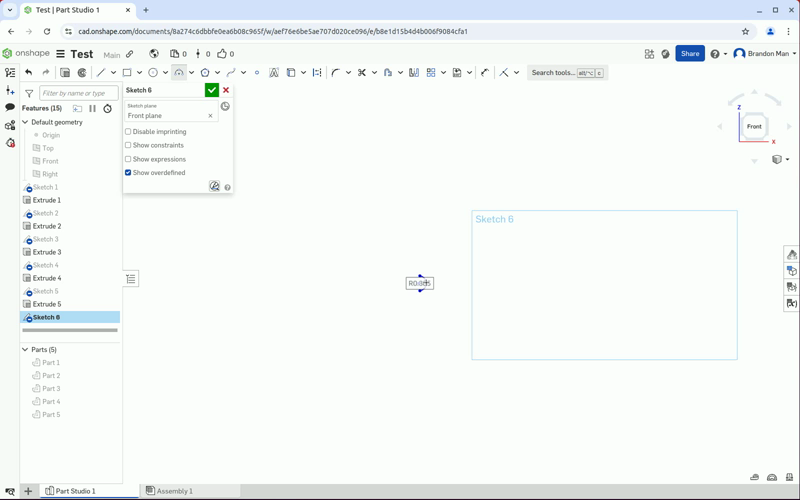
scroll(-6)
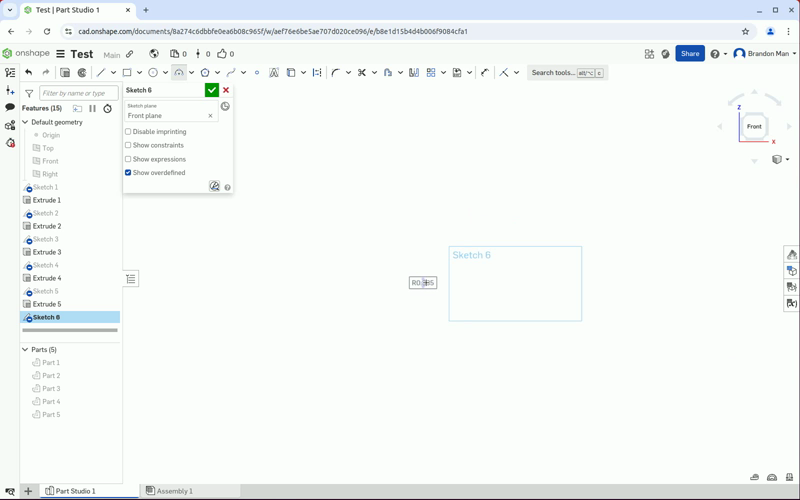
scroll(-6)
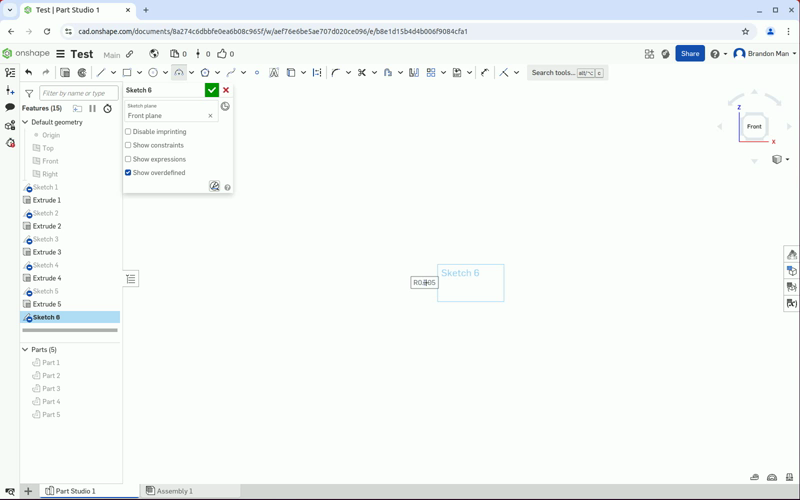
key_up(shift)
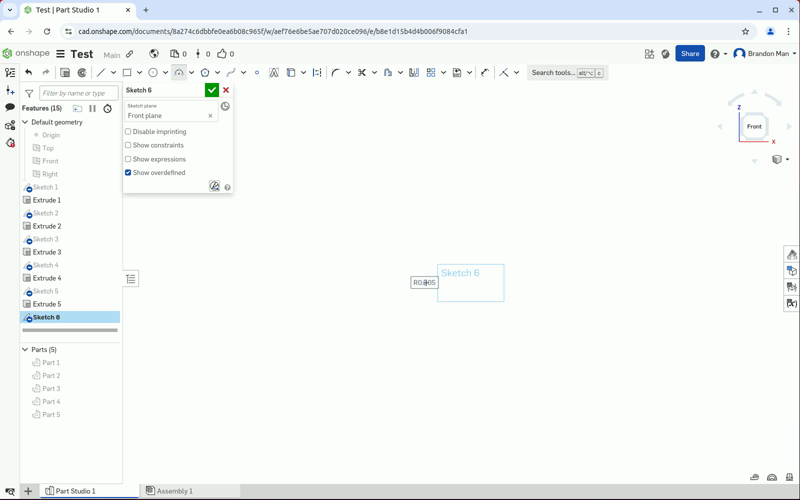
key(esc)
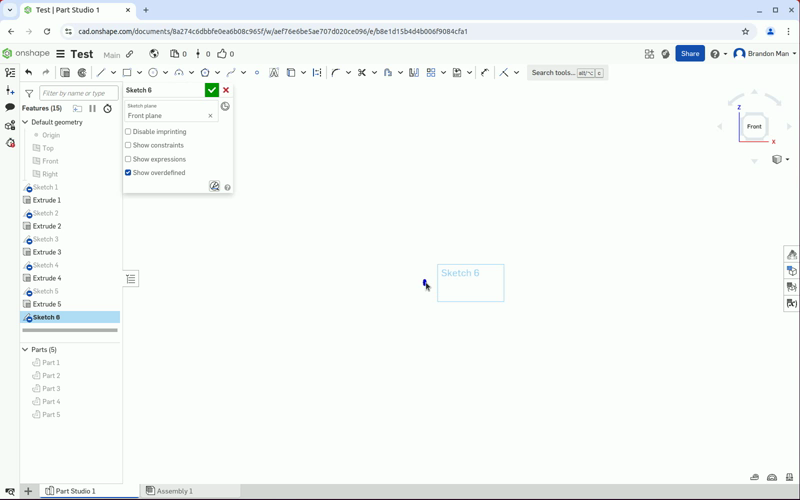
key(l)
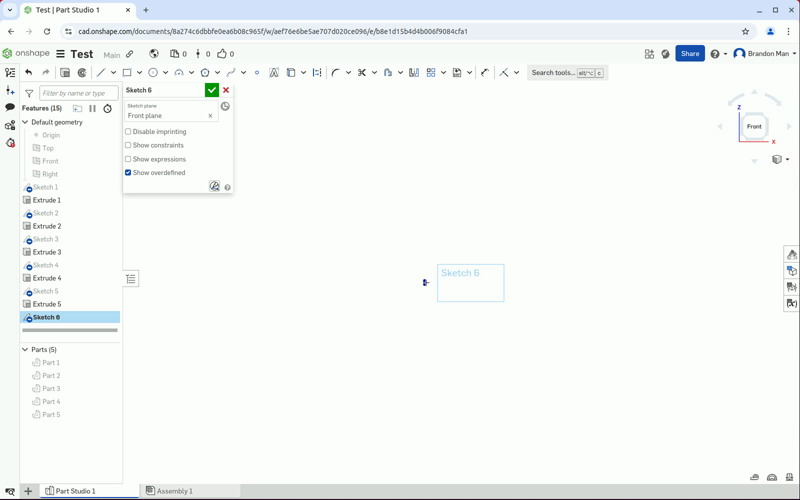
mouse_move(424, 280)
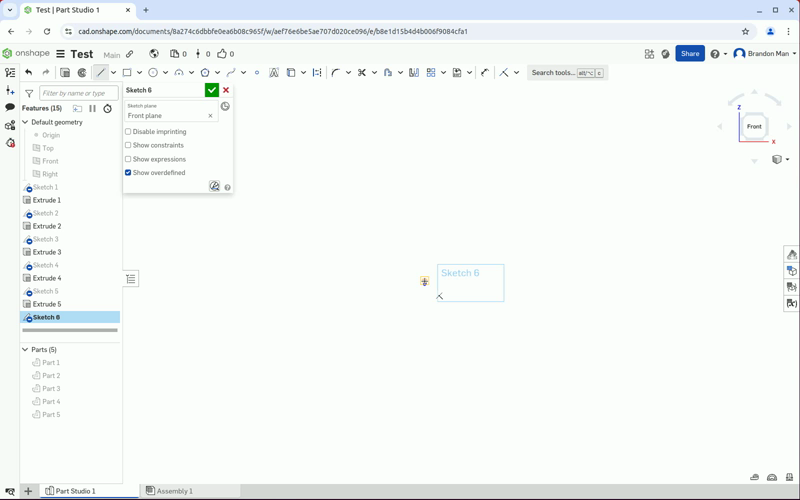
scroll(6)
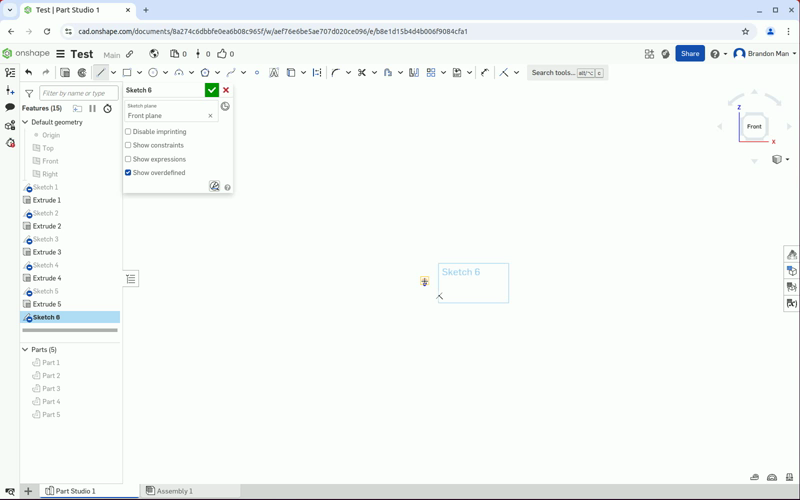
scroll(6)
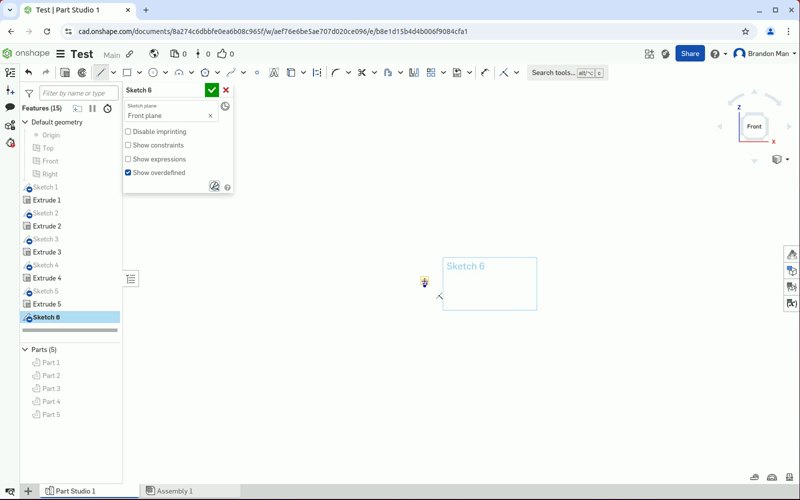
scroll(6)
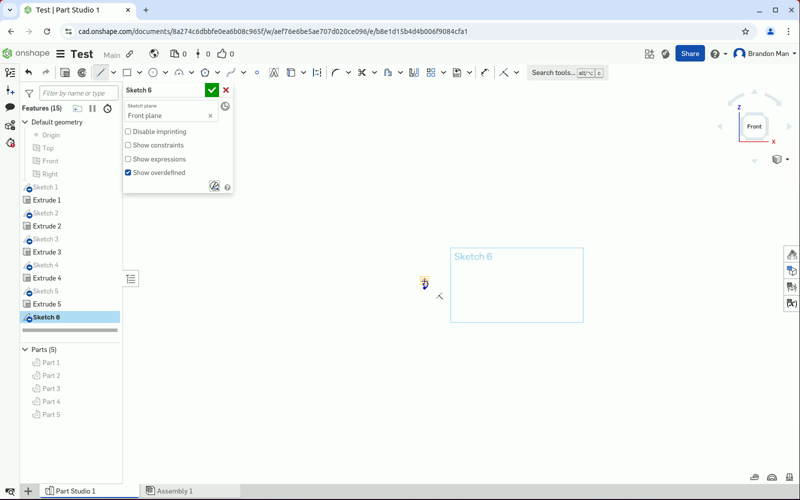
scroll(6)
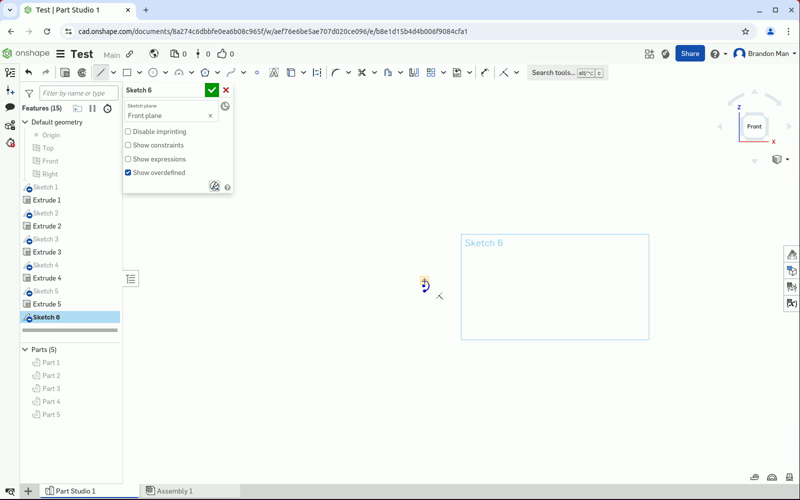
scroll(6)
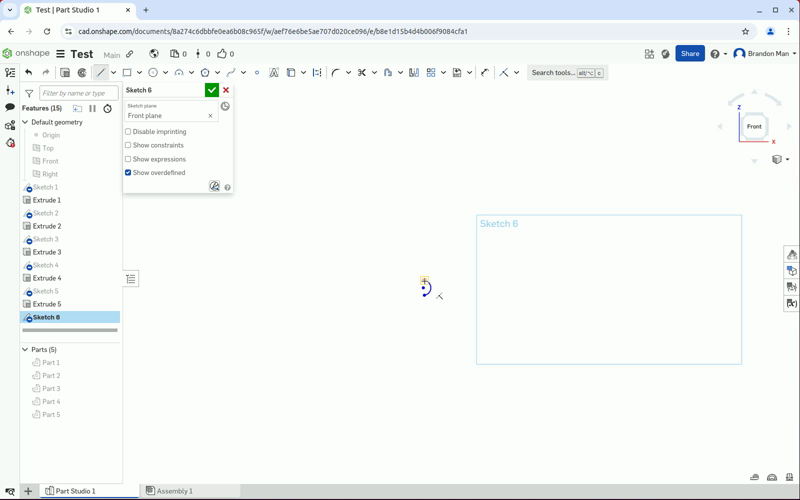
scroll(6)
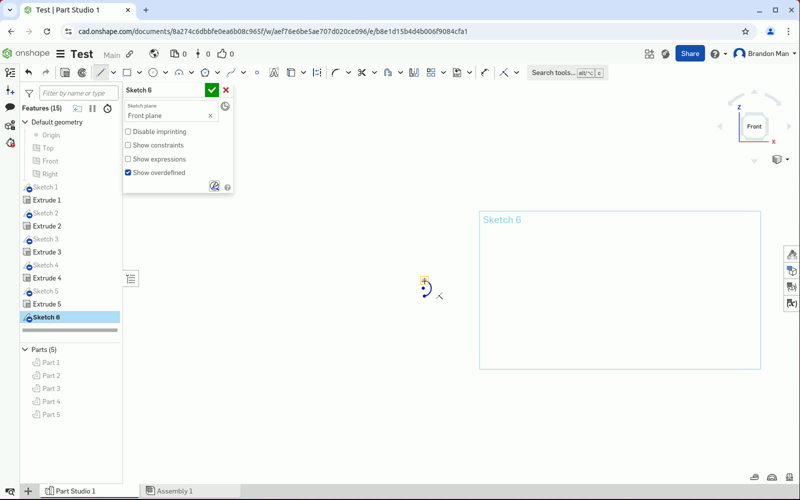
scroll(6)
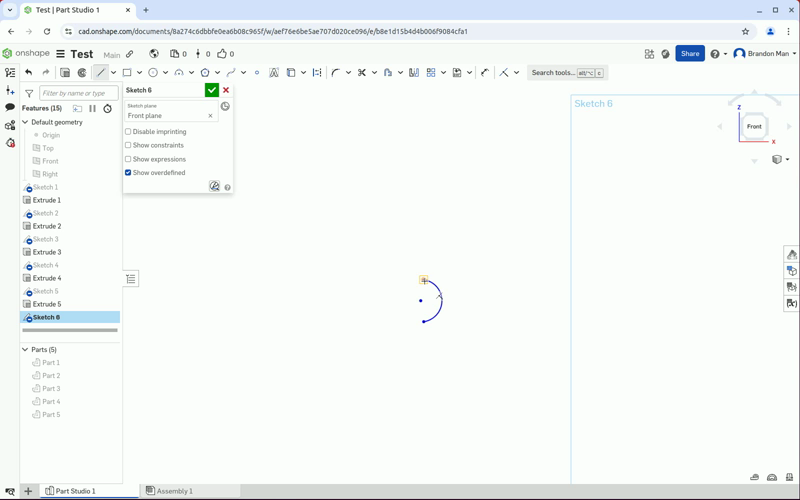
click(424, 280)
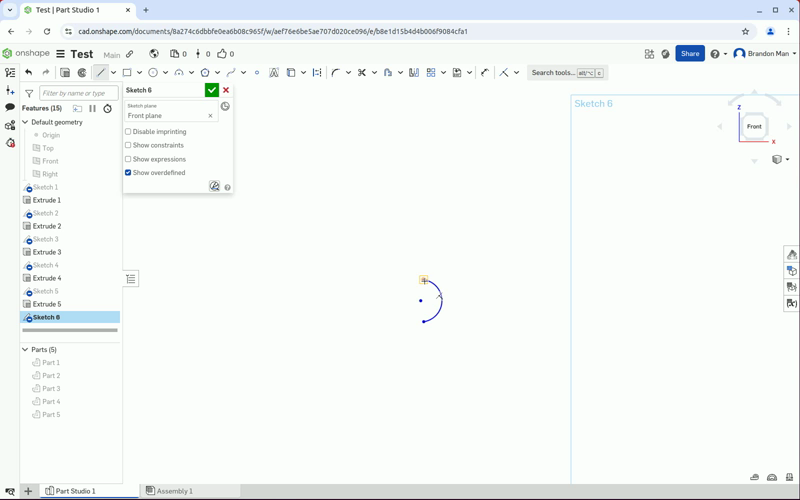
scroll(-6)
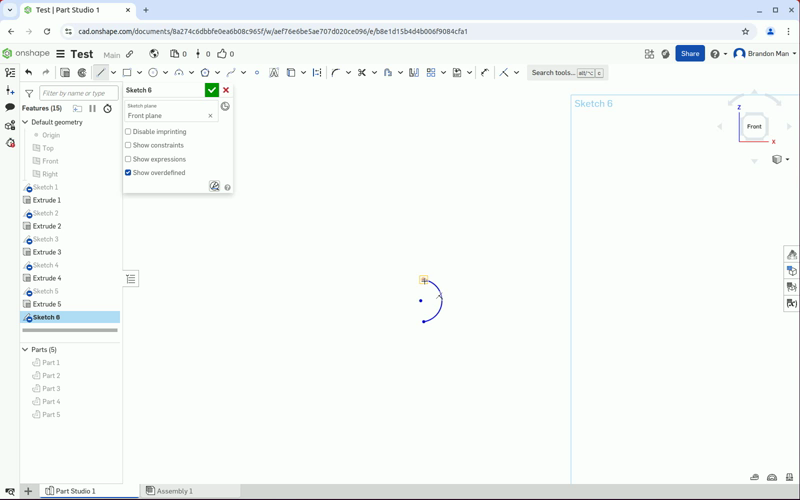
scroll(-6)
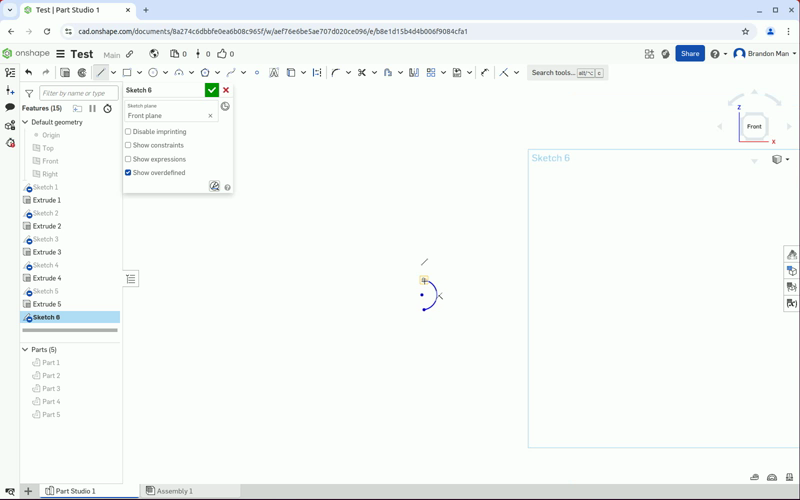
scroll(-6)
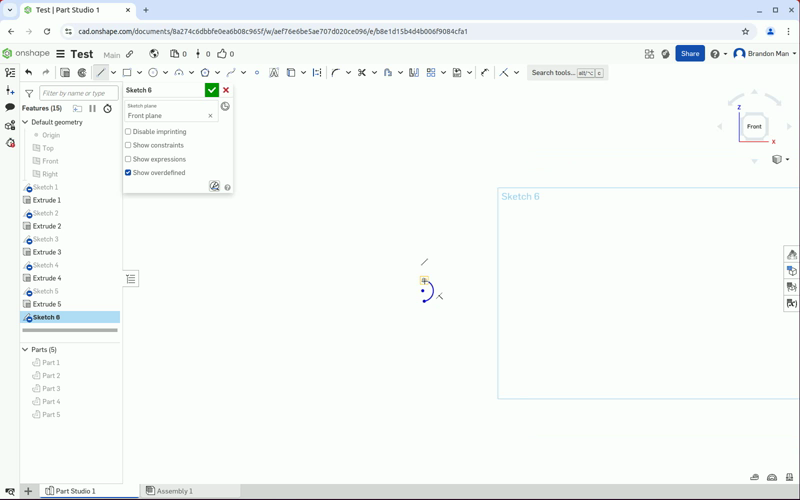
scroll(-6)
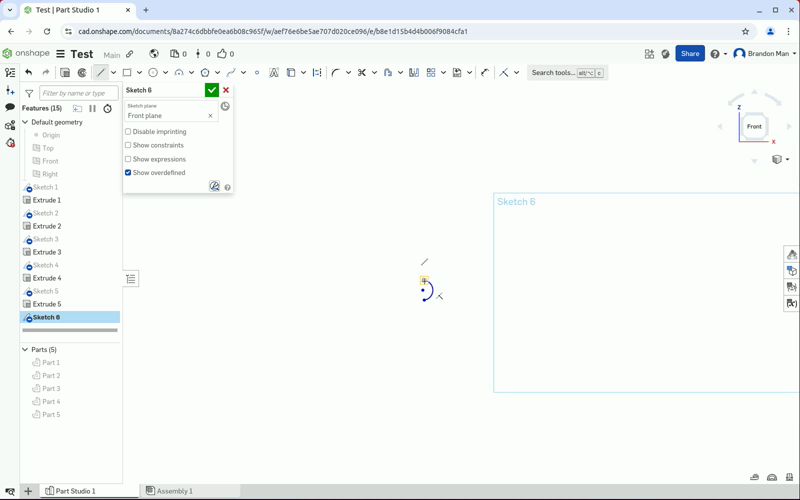
scroll(-6)
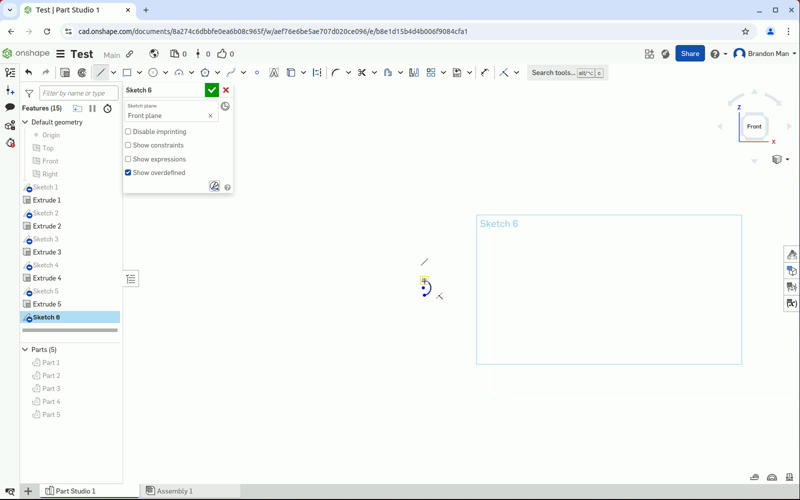
scroll(-6)
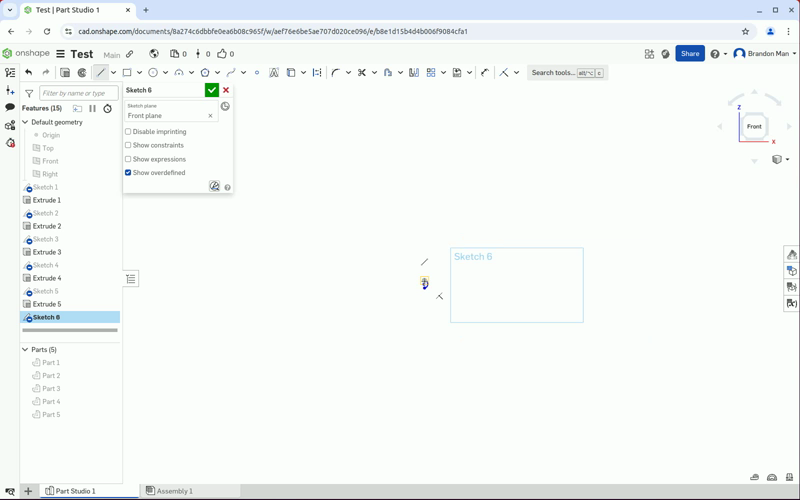
scroll(-6)
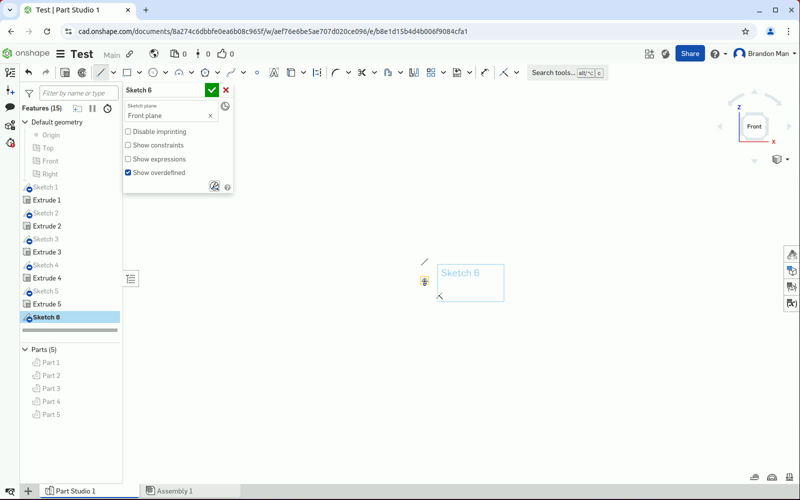
mouse_move(454, 280)
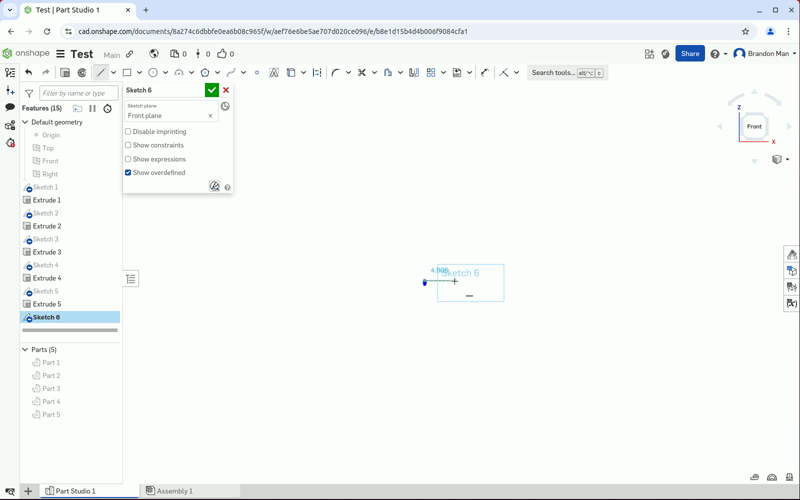
key_down(shift)
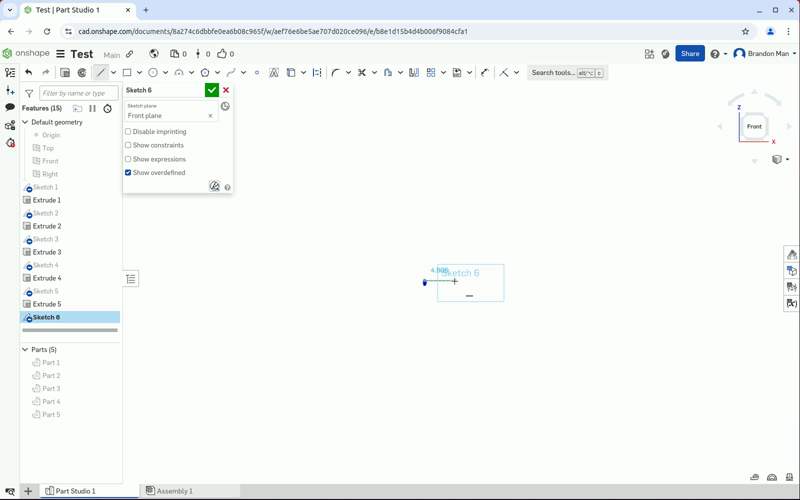
mouse_move(424, 284)
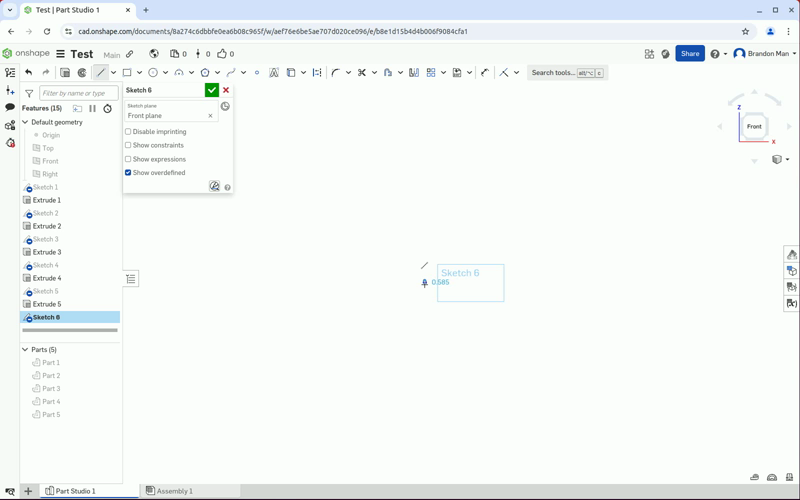
scroll(6)
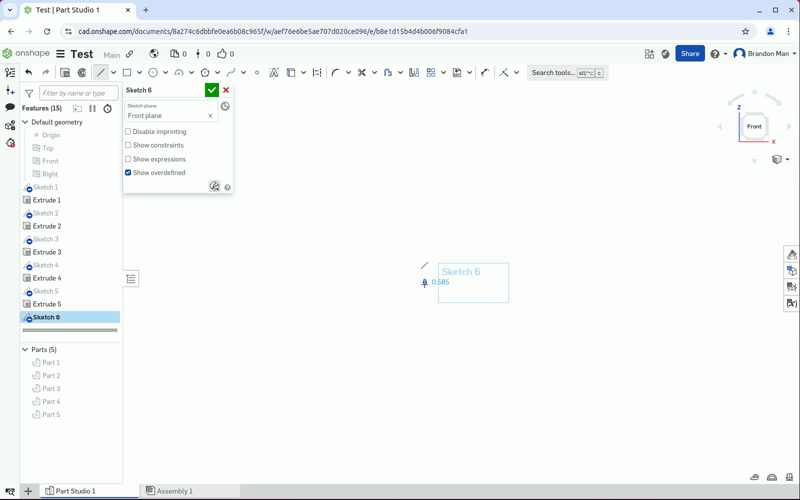
scroll(6)
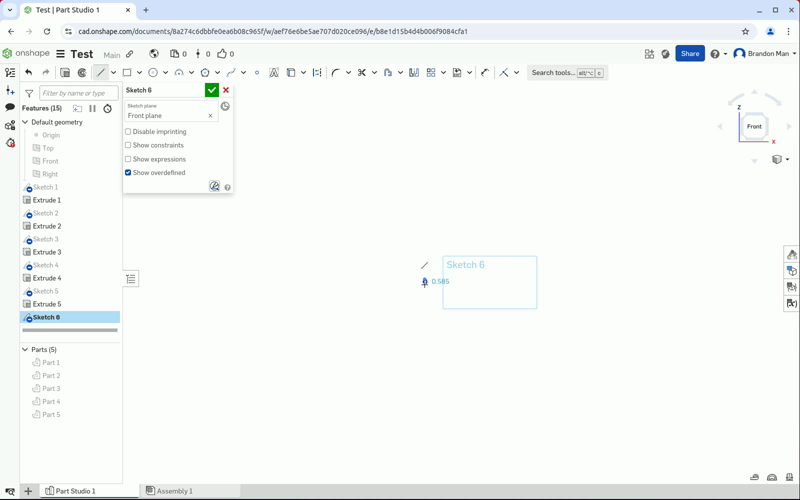
scroll(6)
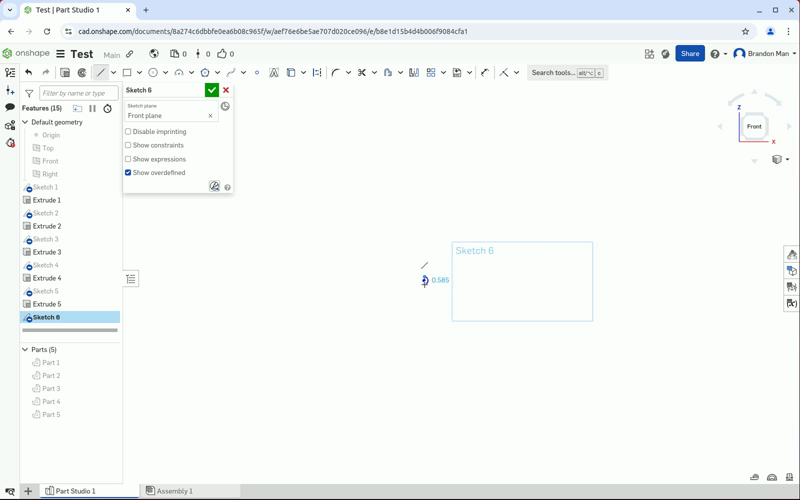
scroll(6)
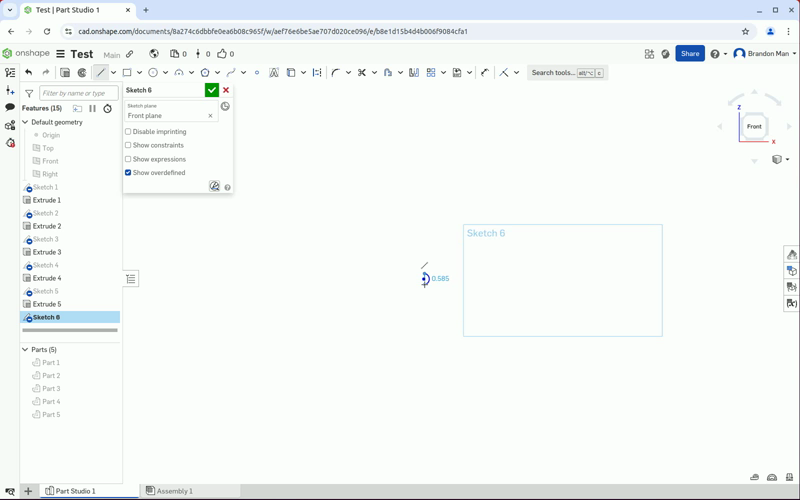
scroll(6)
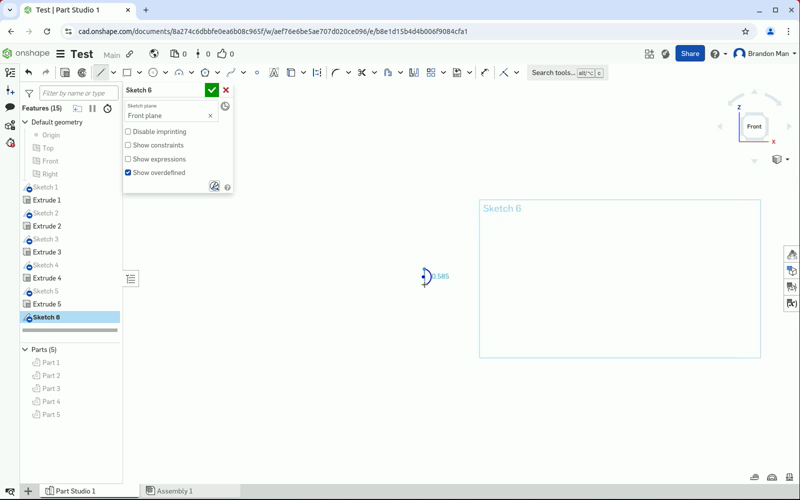
scroll(6)
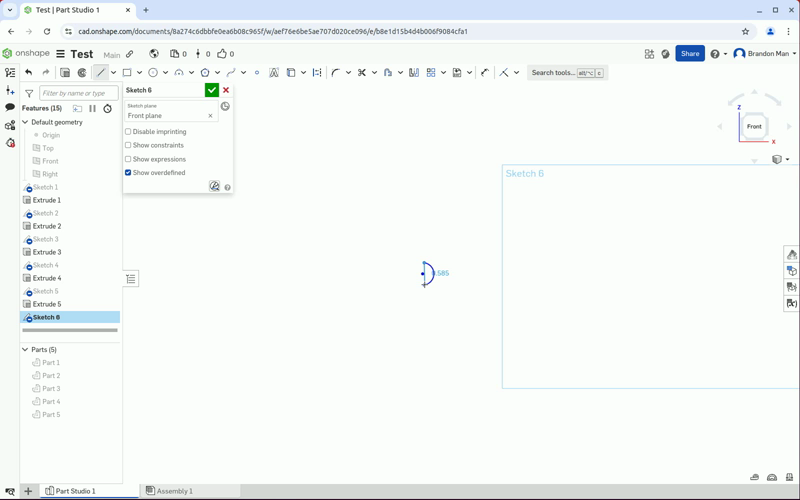
scroll(6)
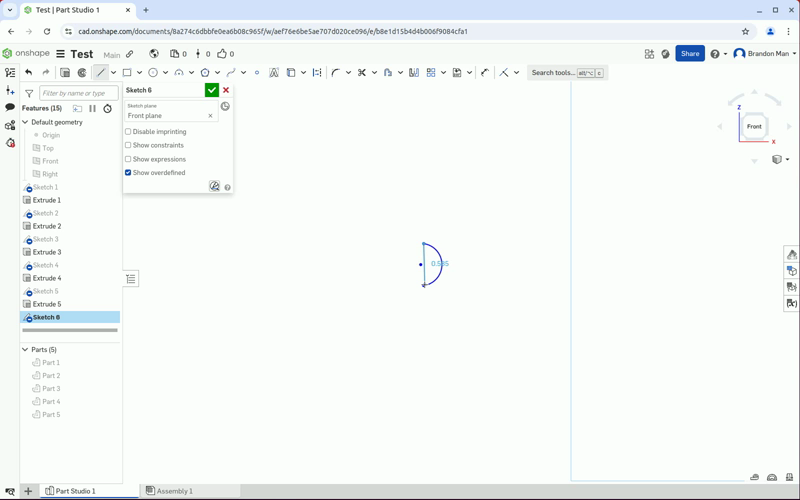
key_up(shift)
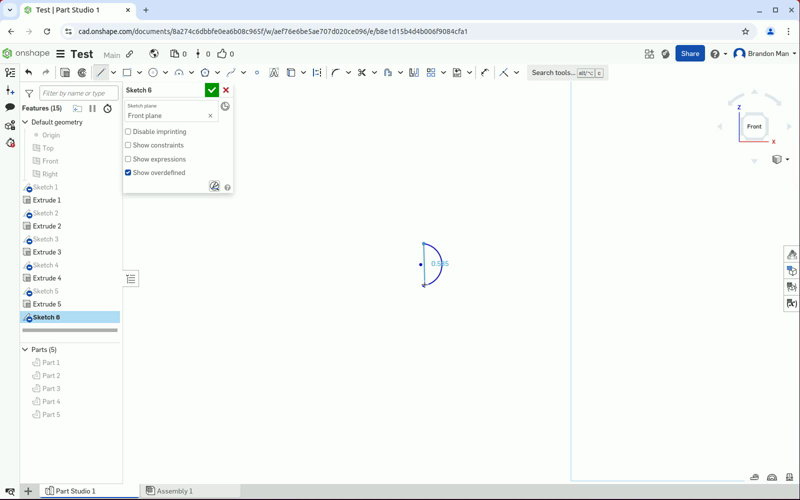
click(424, 284)
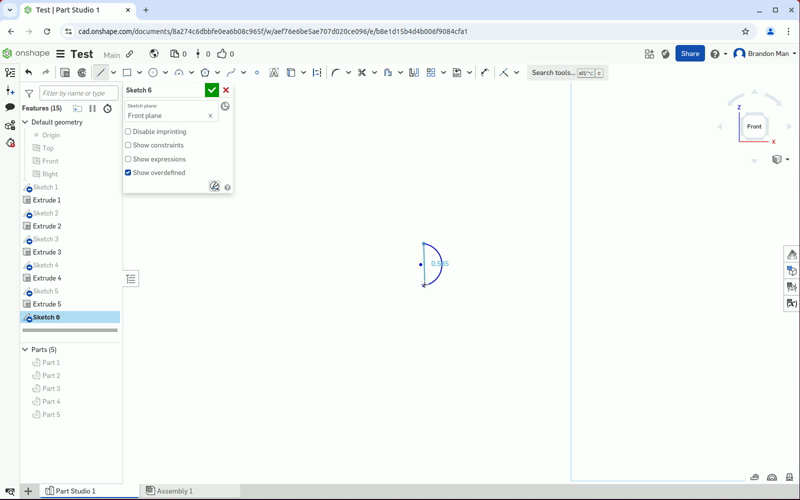
scroll(-6)
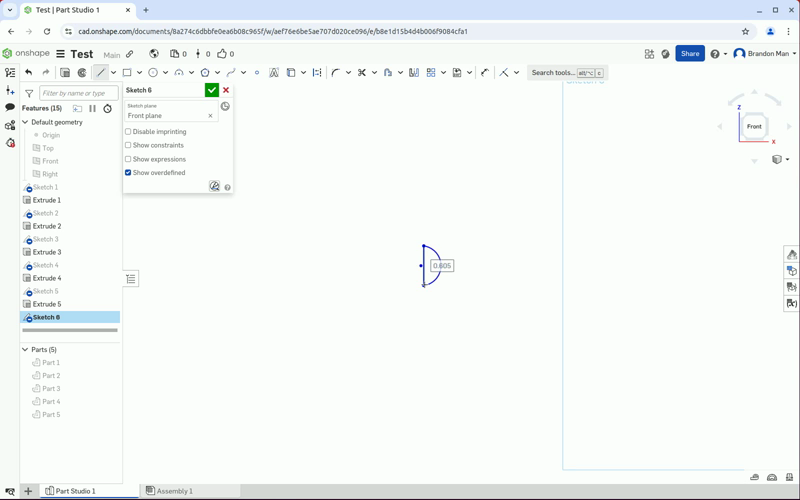
scroll(-6)
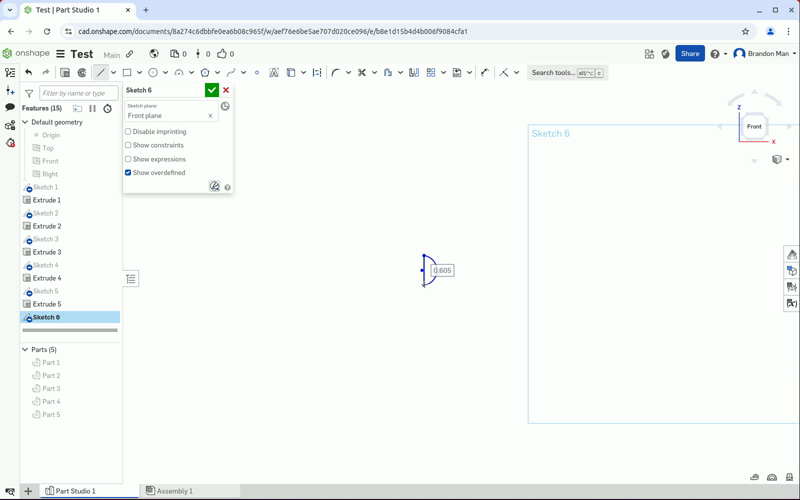
scroll(-6)
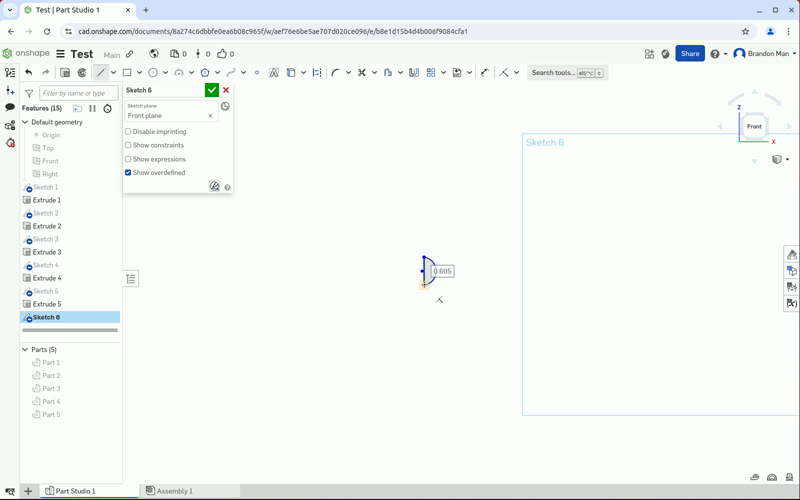
scroll(-6)
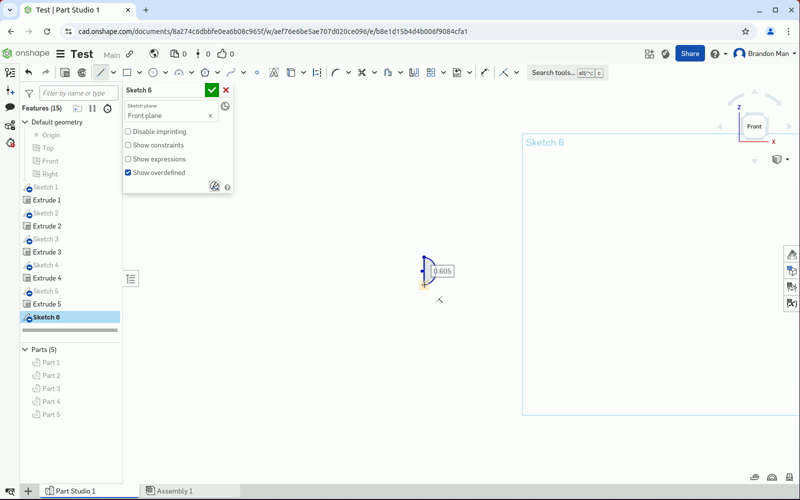
scroll(-6)
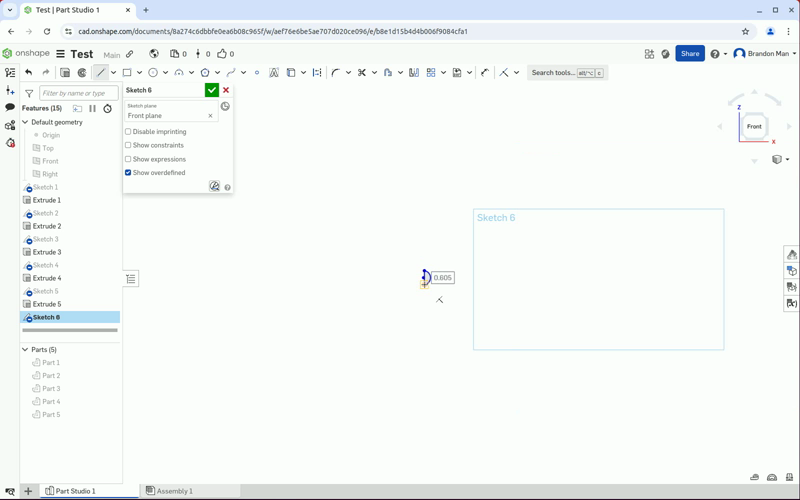
scroll(-6)
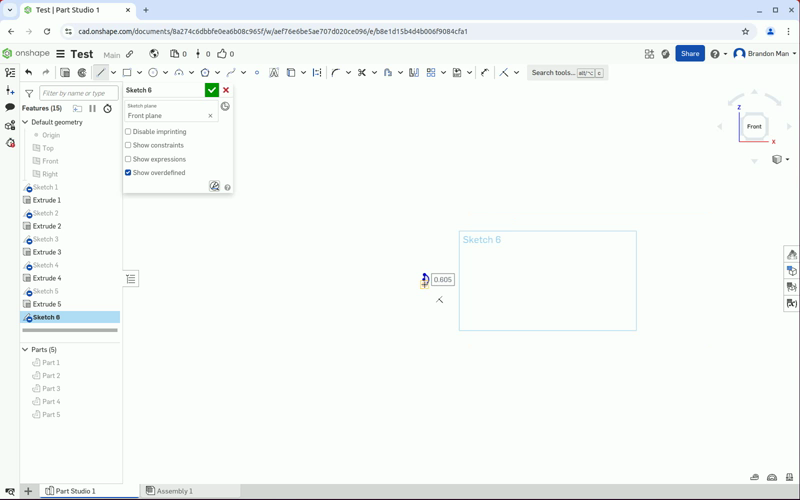
scroll(-6)
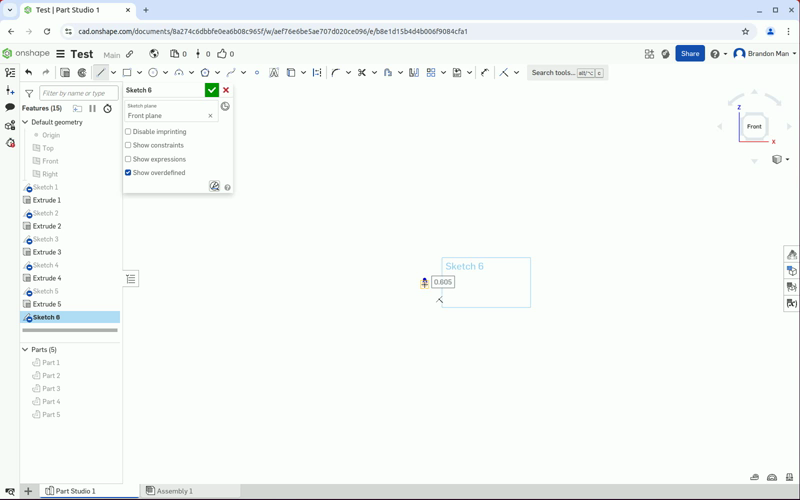
key(esc)
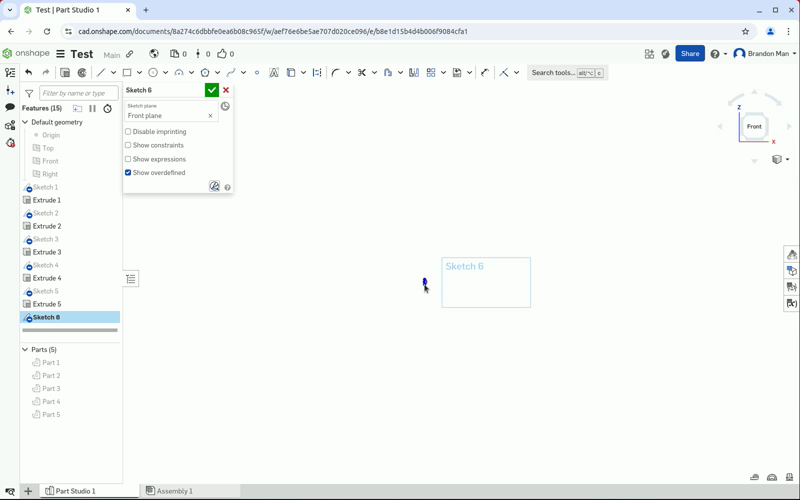
mouse_move(425, 281)
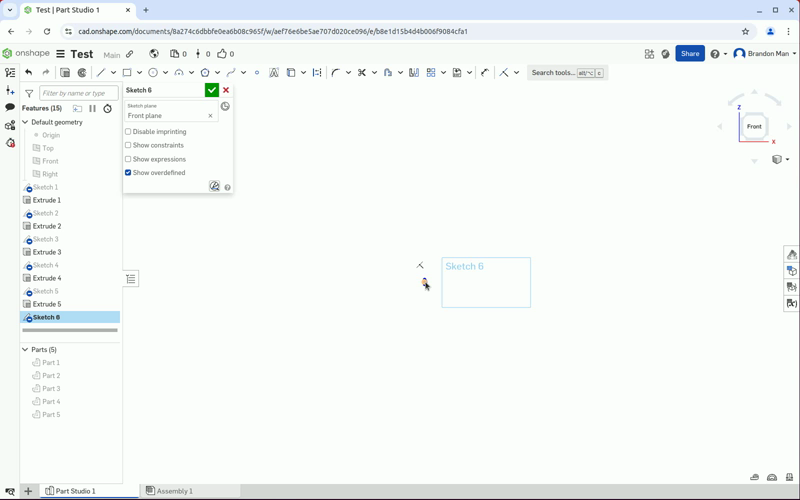
scroll(6)
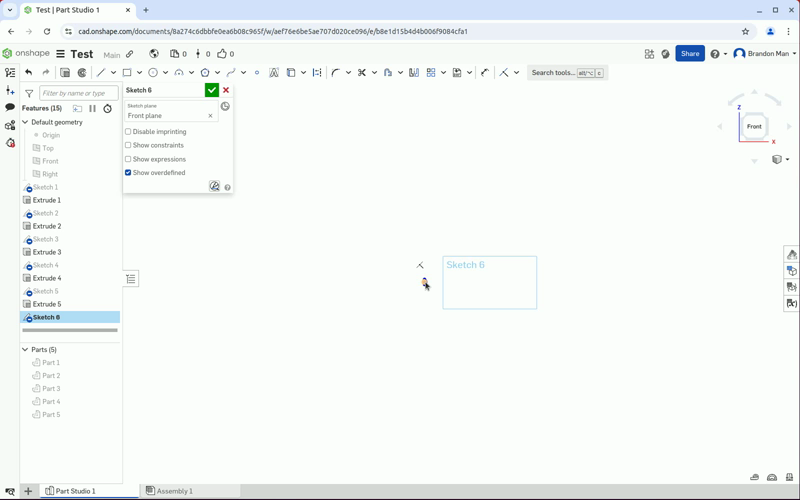
scroll(6)
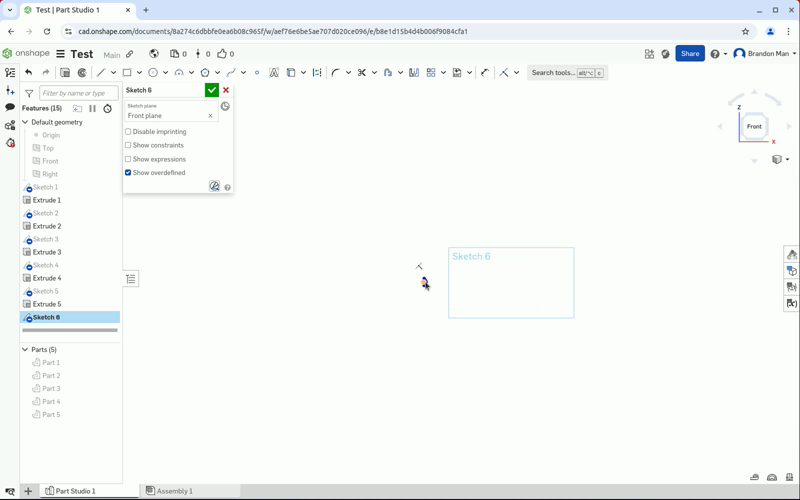
scroll(6)
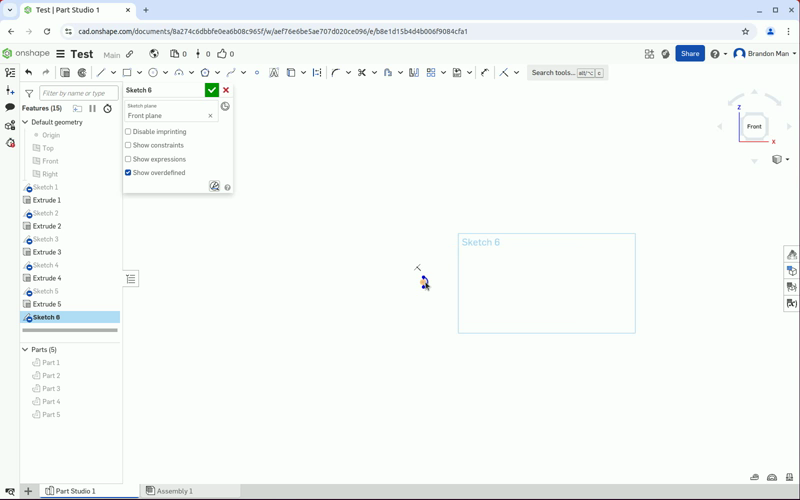
scroll(6)
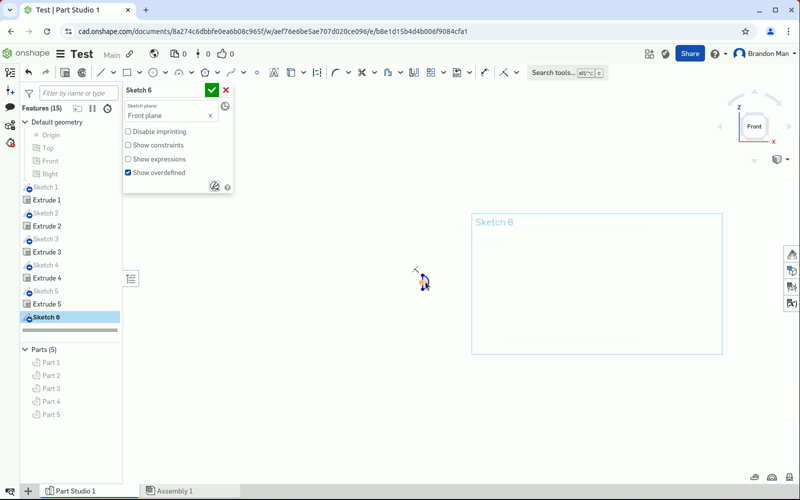
scroll(6)
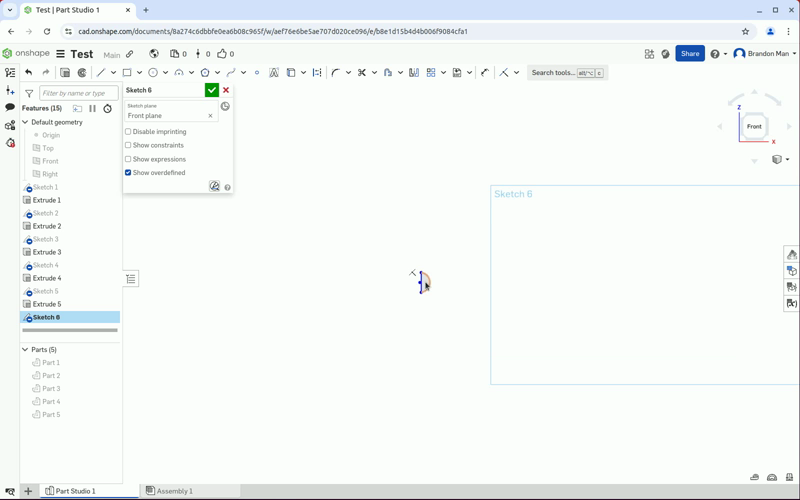
scroll(6)
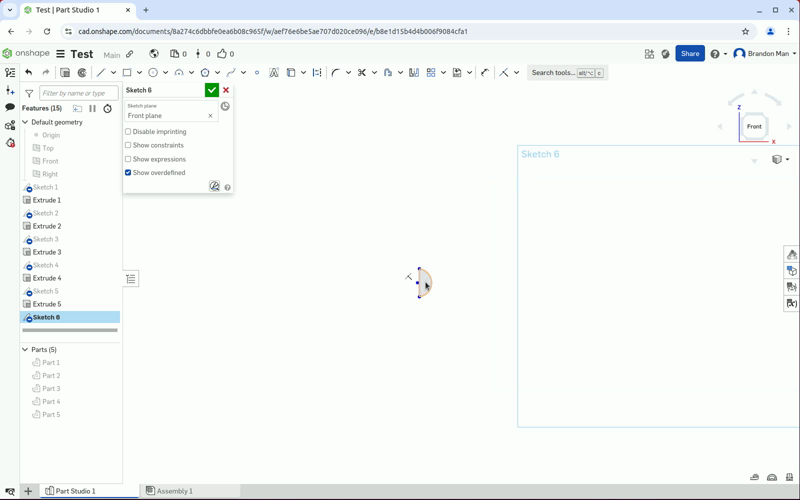
scroll(6)
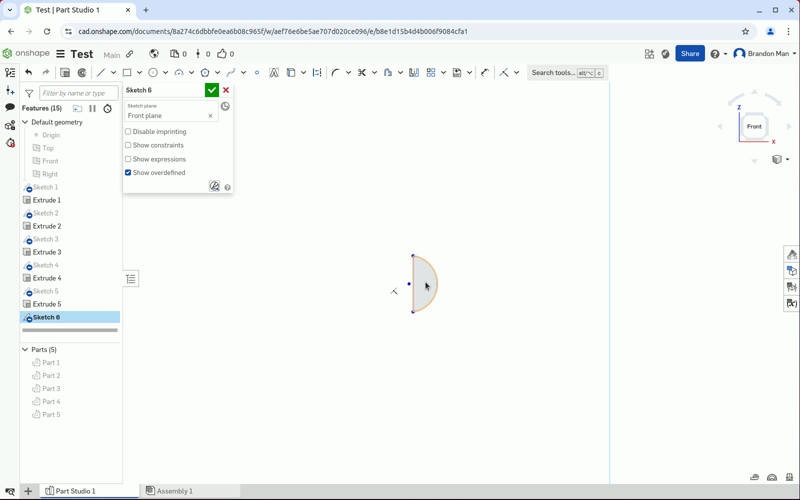
click(425, 281)
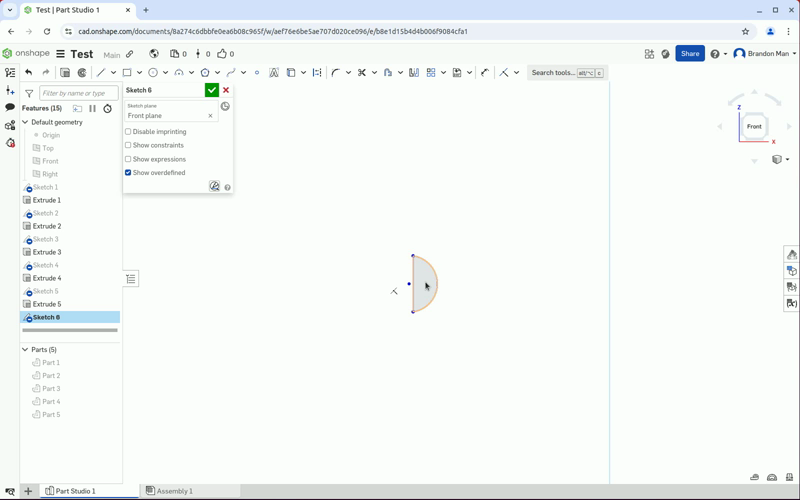
scroll(-6)
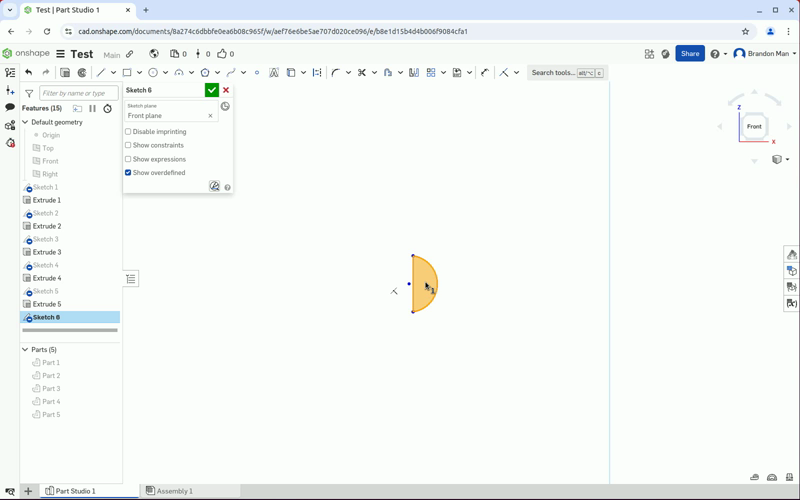
scroll(-6)
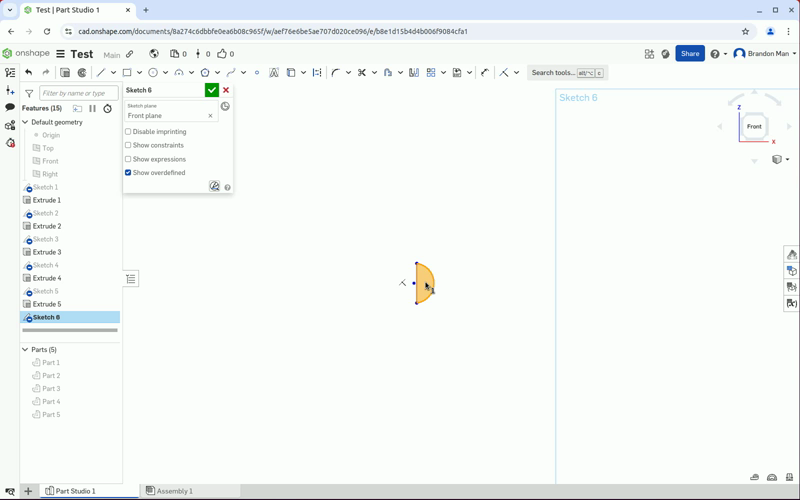
scroll(-6)
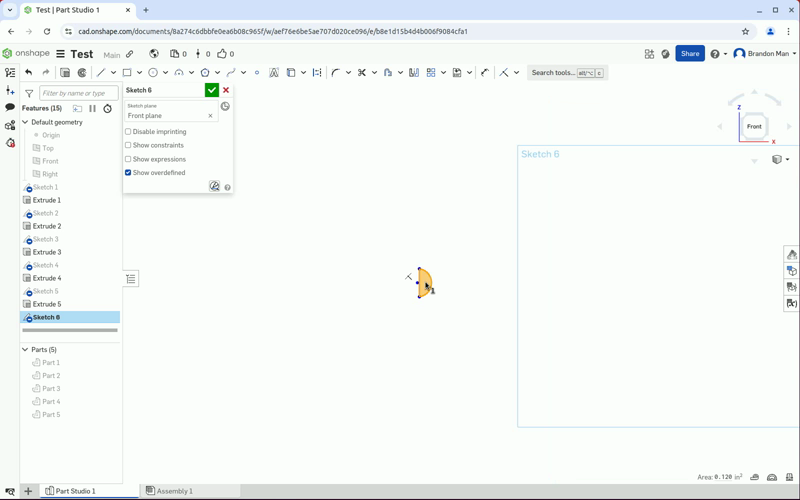
scroll(-6)
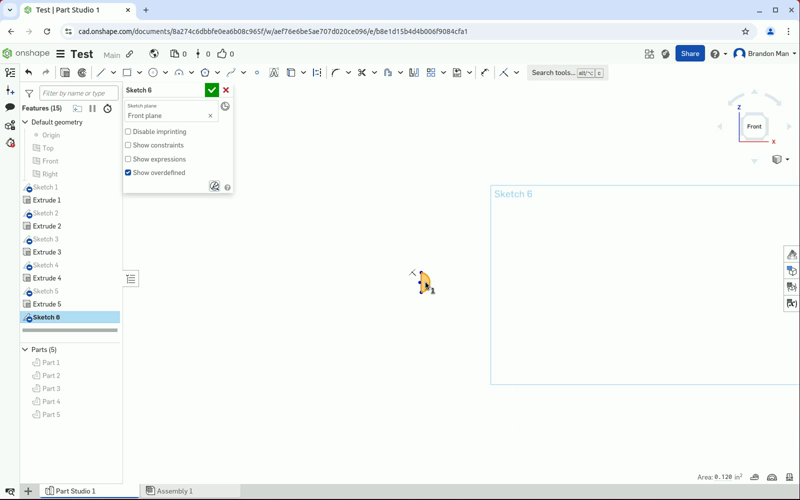
scroll(-6)
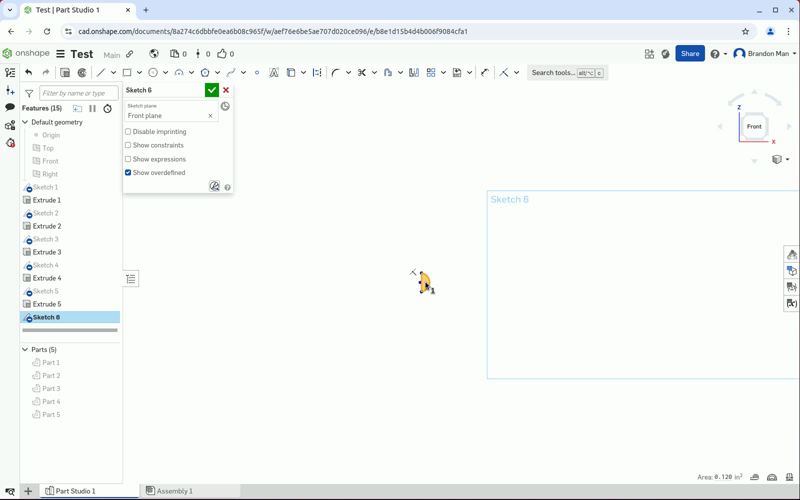
scroll(-6)
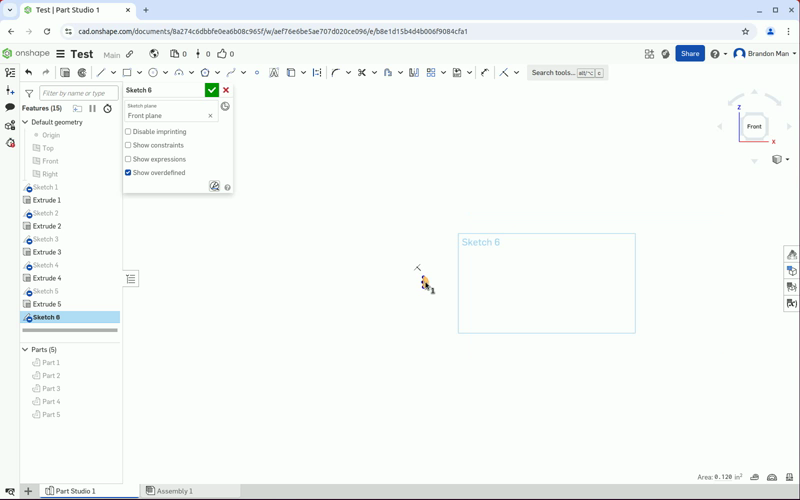
scroll(-6)
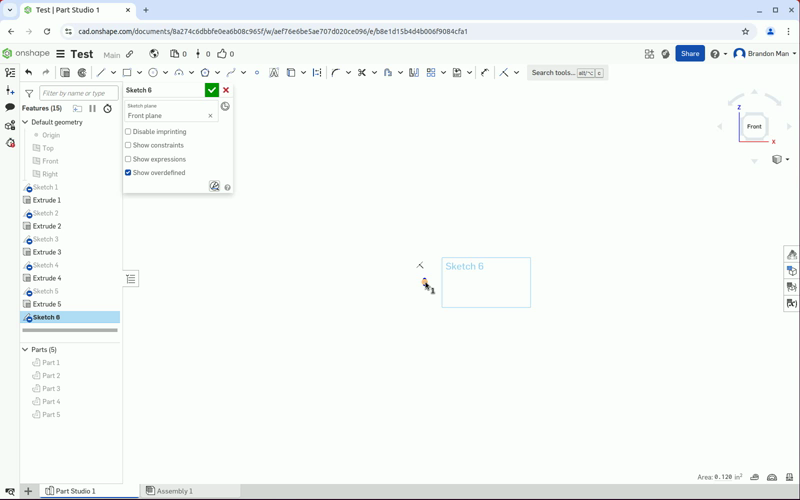
mouse_move(73, 352)
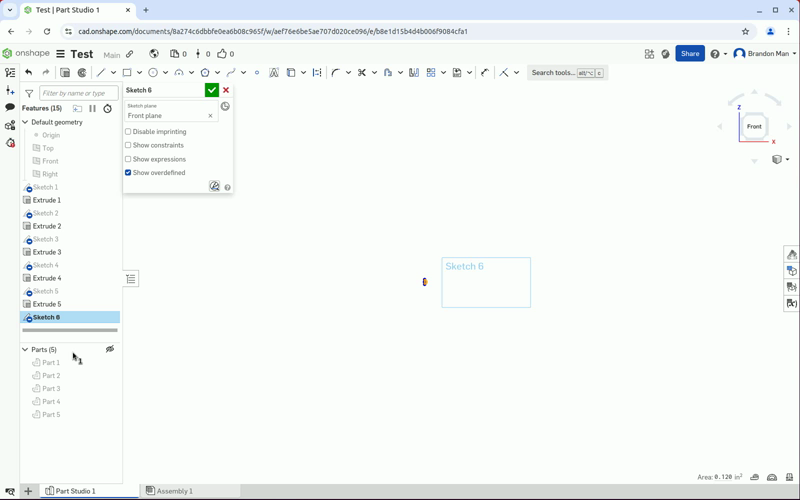
key(shift+y)
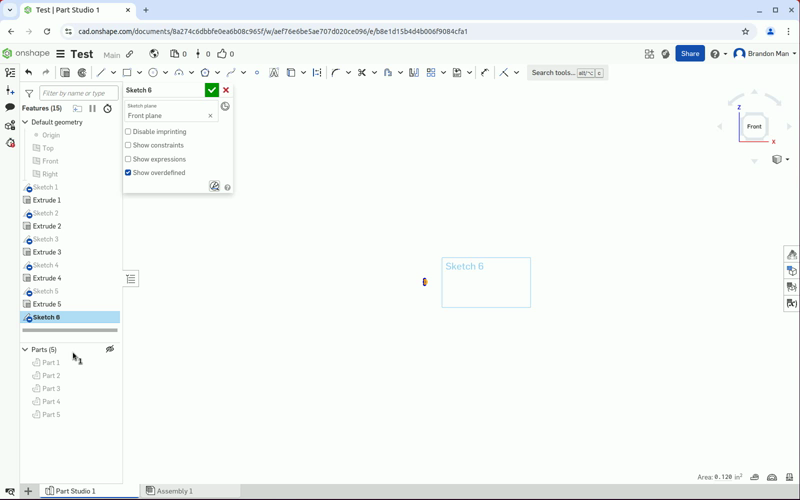
key(shift+e)
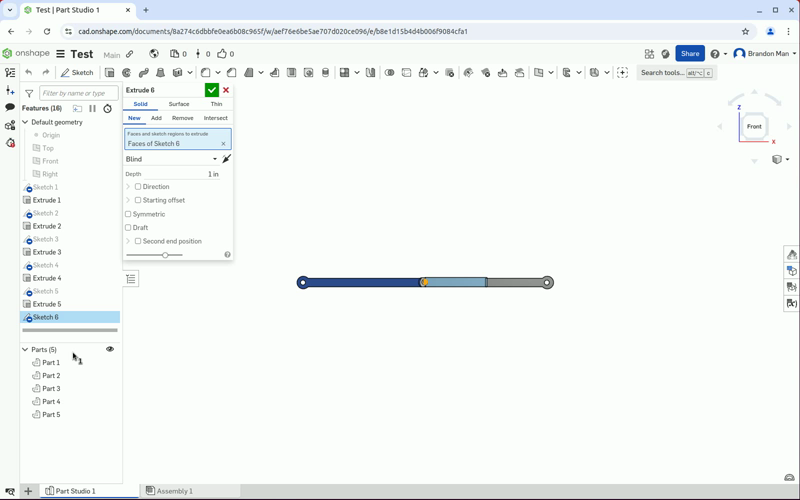
mouse_move(143, 106)
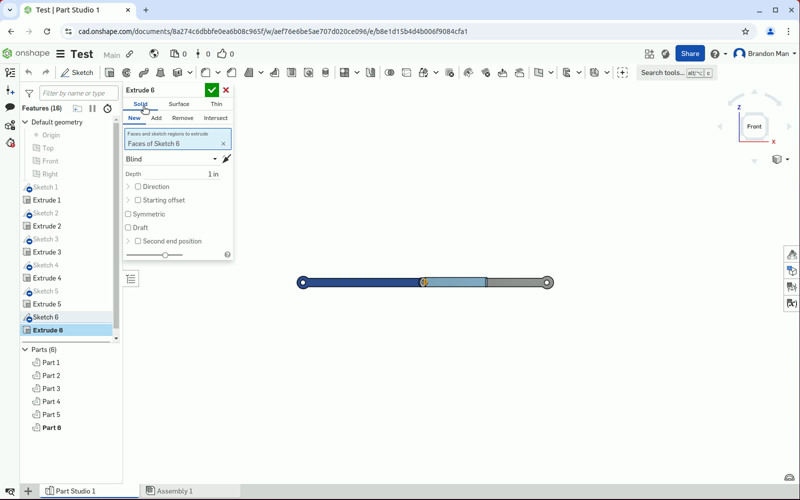
click(143, 106)
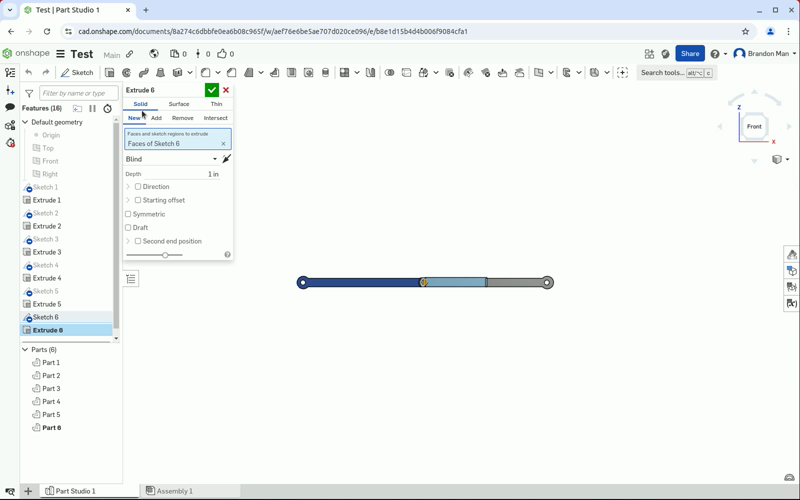
mouse_move(137, 120)
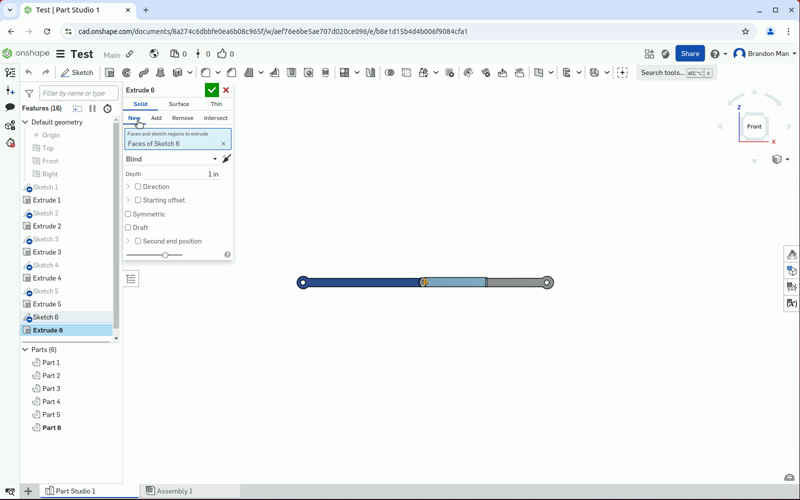
click(137, 120)
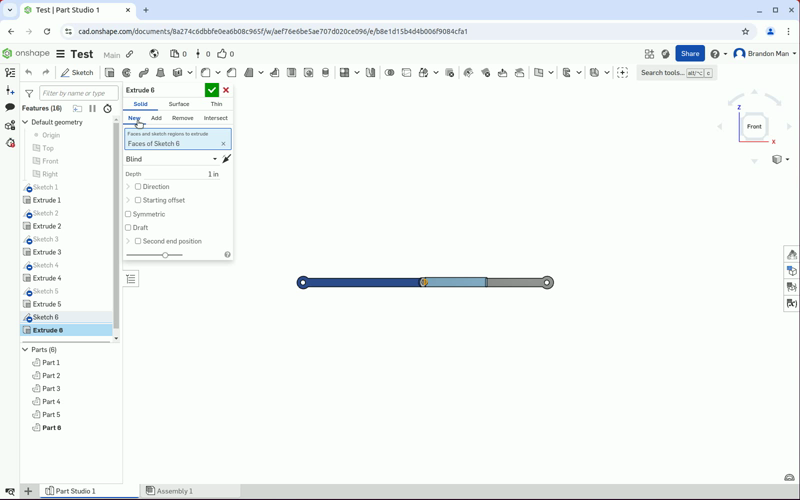
key(tab, 4)
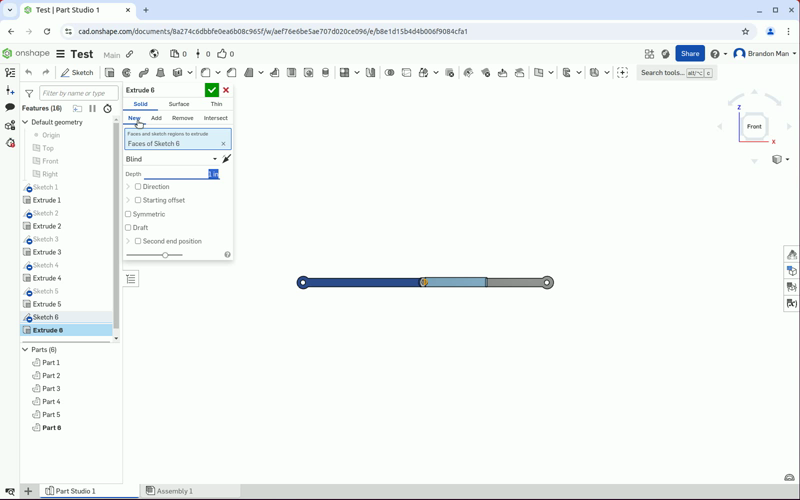
text(0.481)
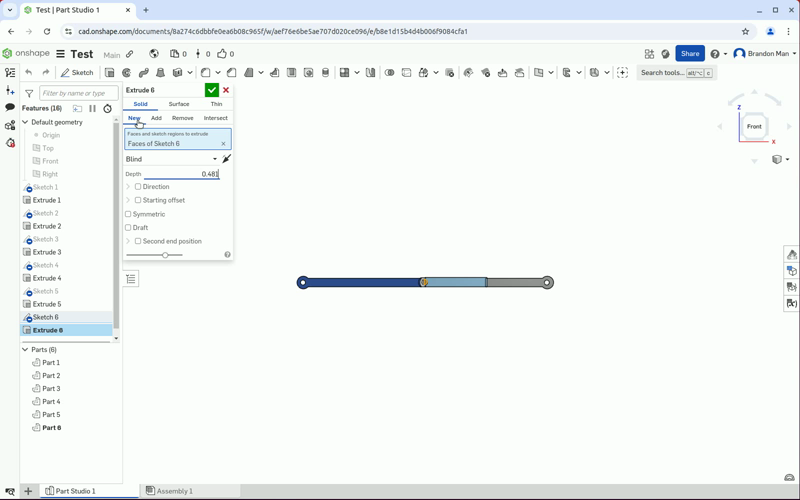
key(enter)
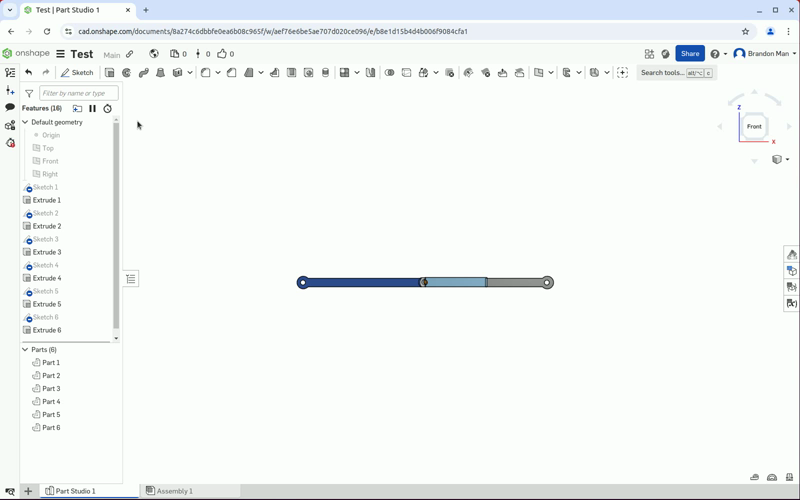
key(shift+h)
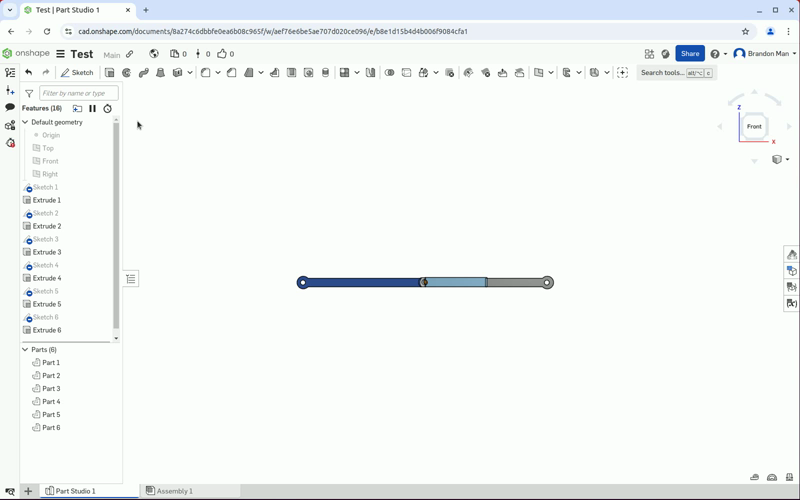
key(shift+h)
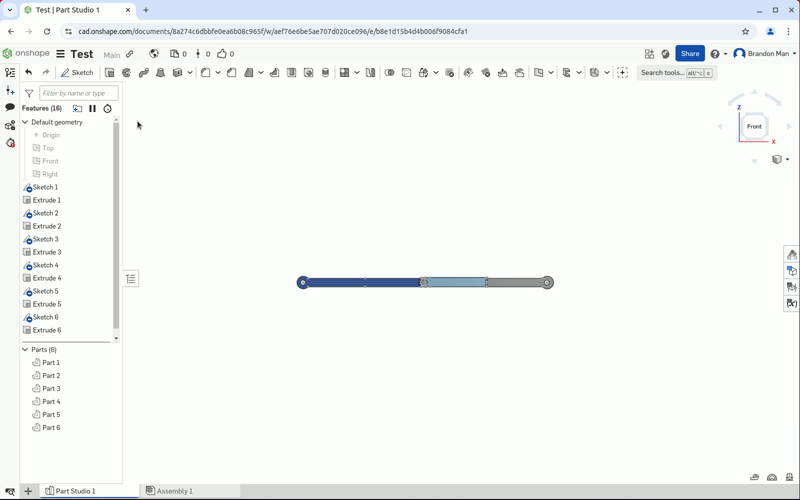
key(shift+7)
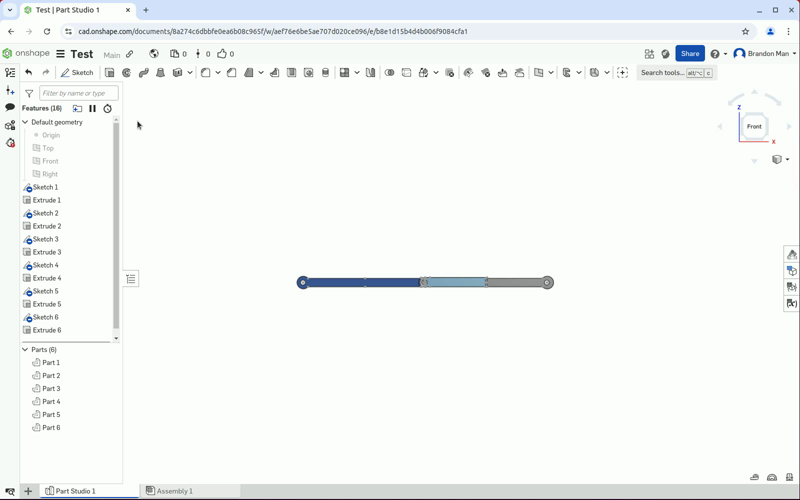
key(left, 2)
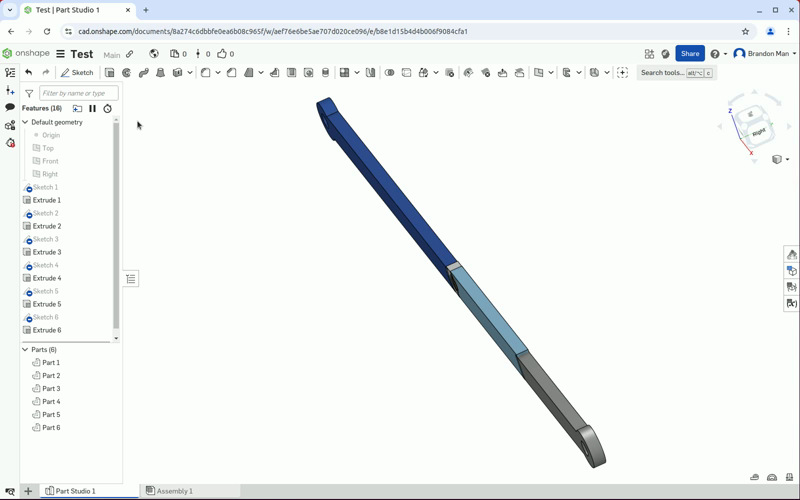
key(down, 2)
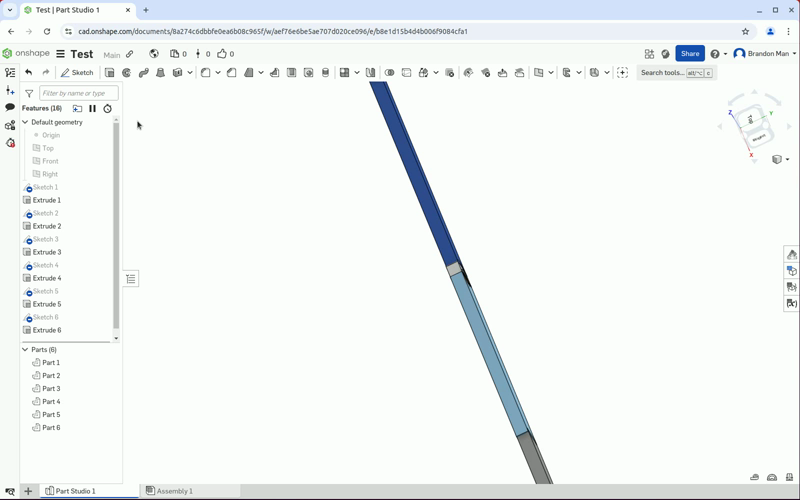
key(up, 2)
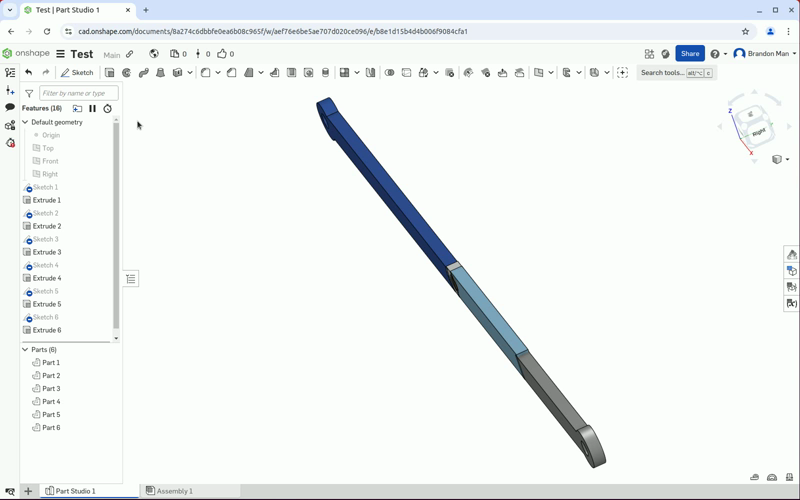
key(right, 2)
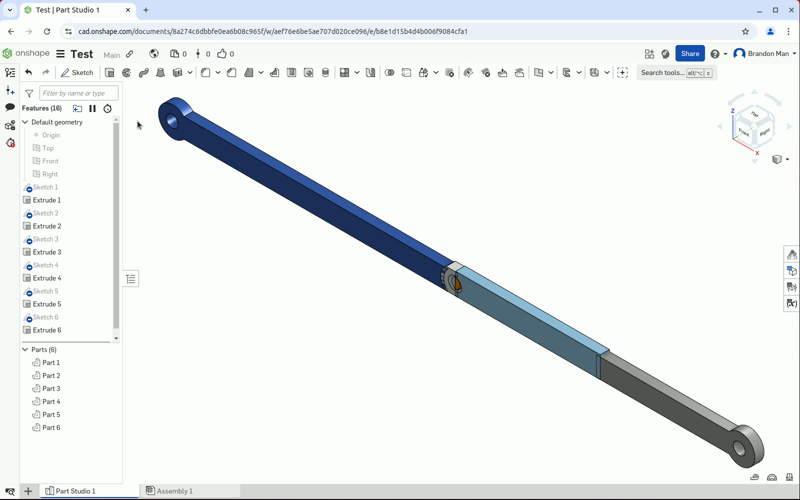
mouse_move(69, 189)
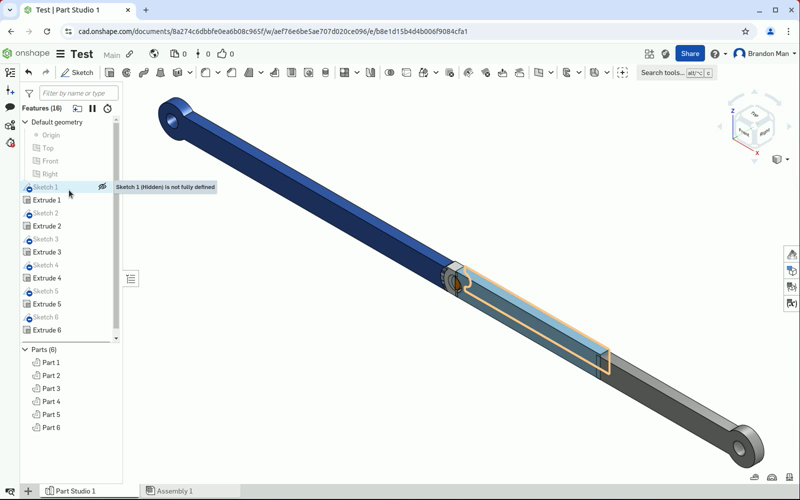
click(69, 189)